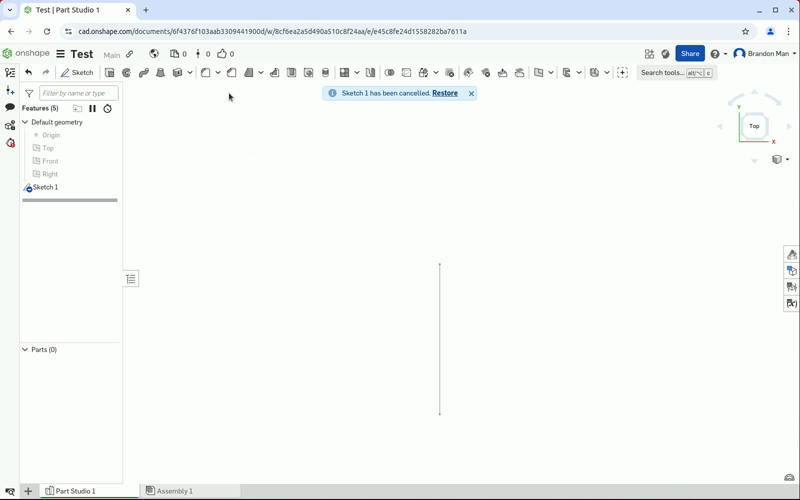
key(shift+h)
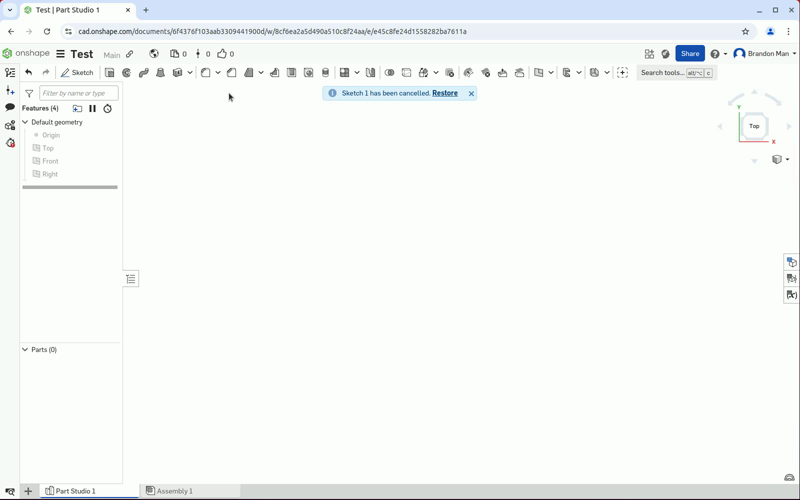
mouse_move(73, 352)
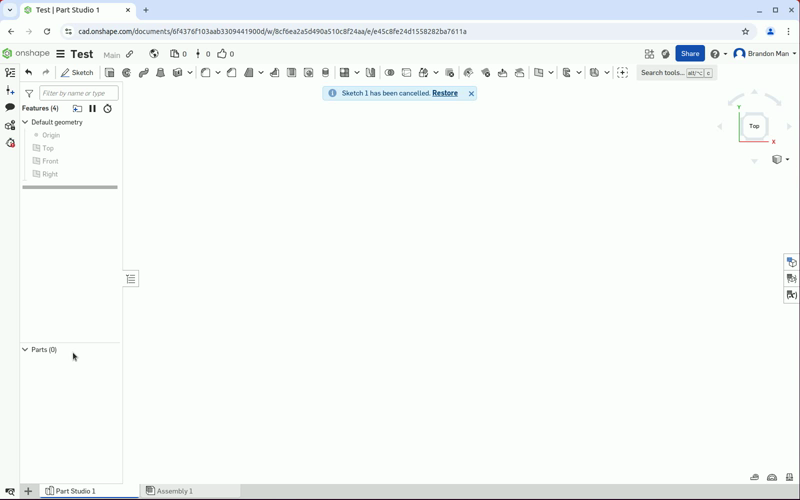
key(y)
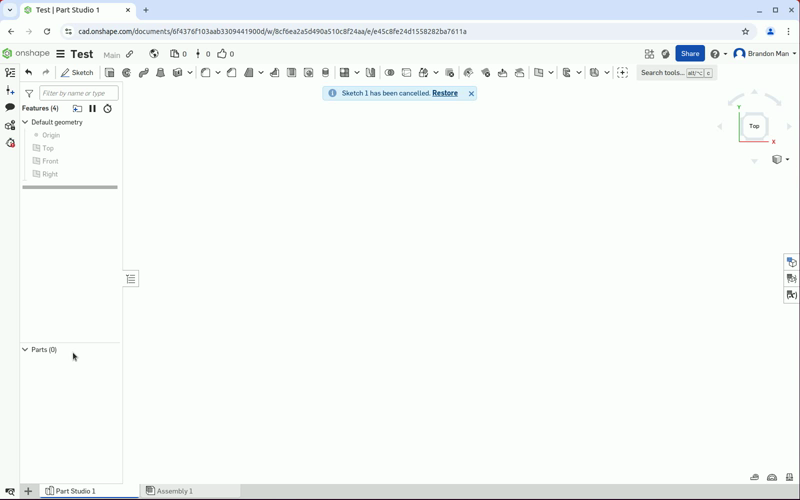
key(shift+p)
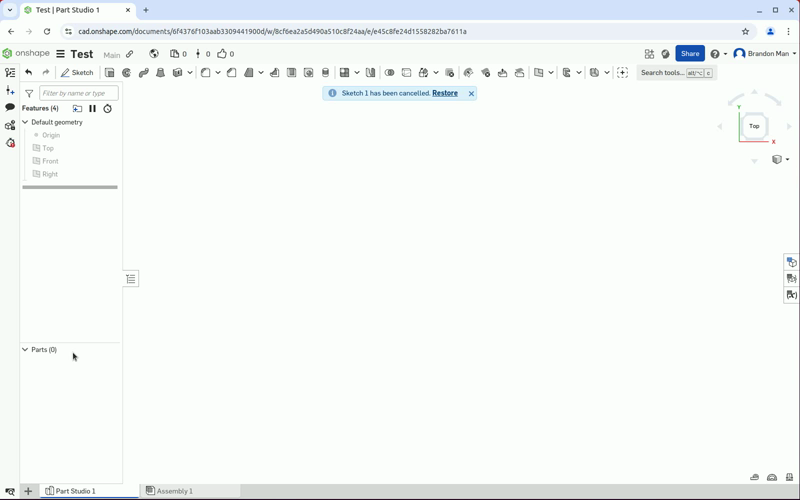
key(space)
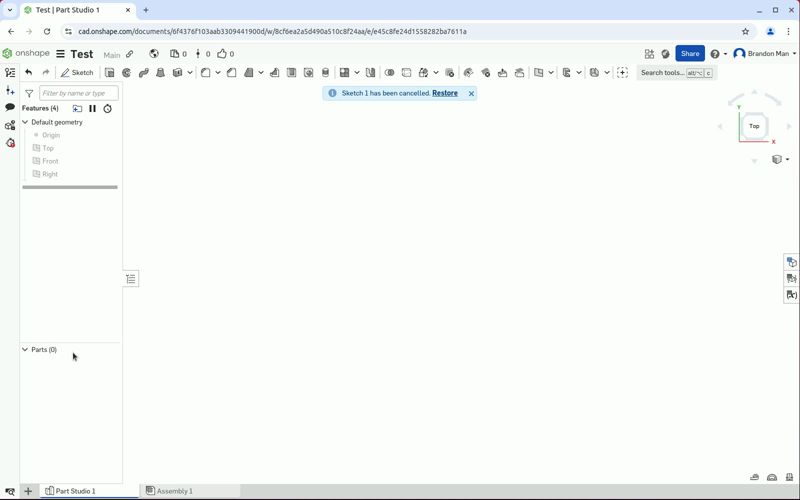
key_down(shift)
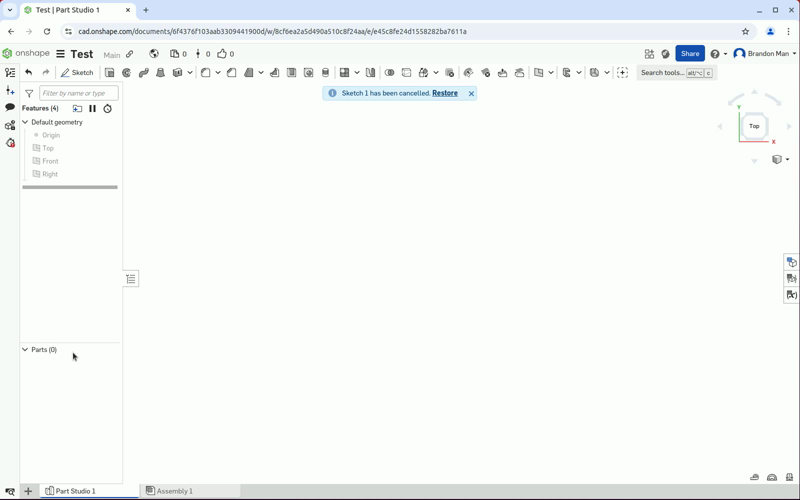
key(up)
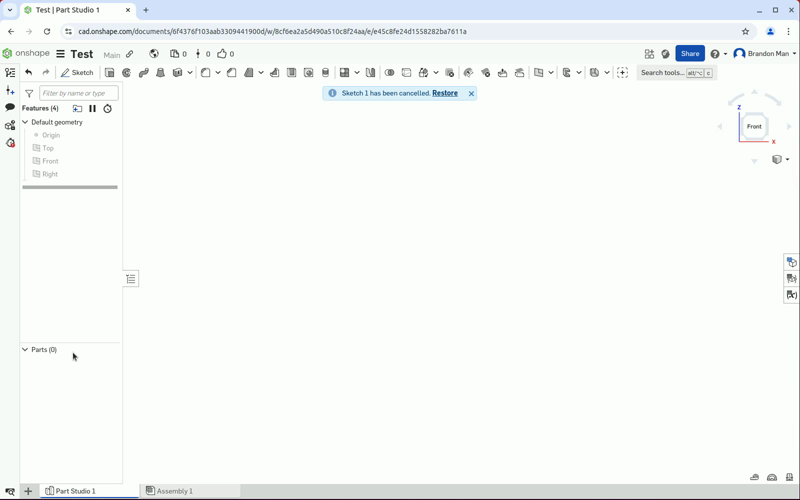
key_up(shift)
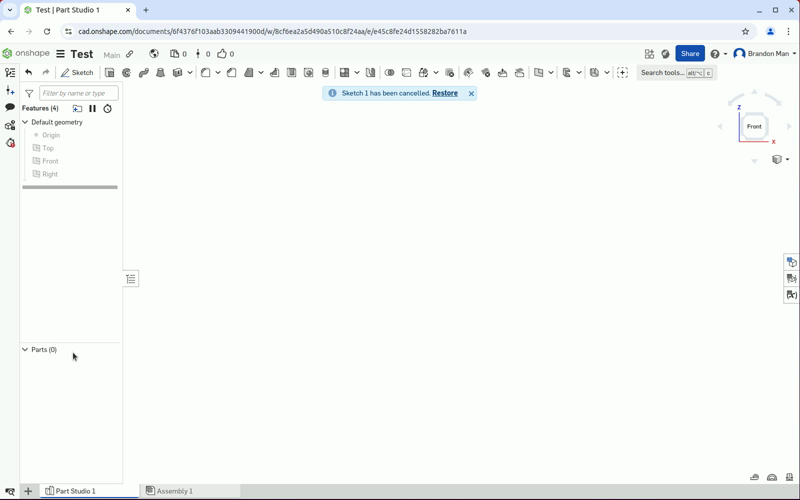
mouse_move(73, 352)
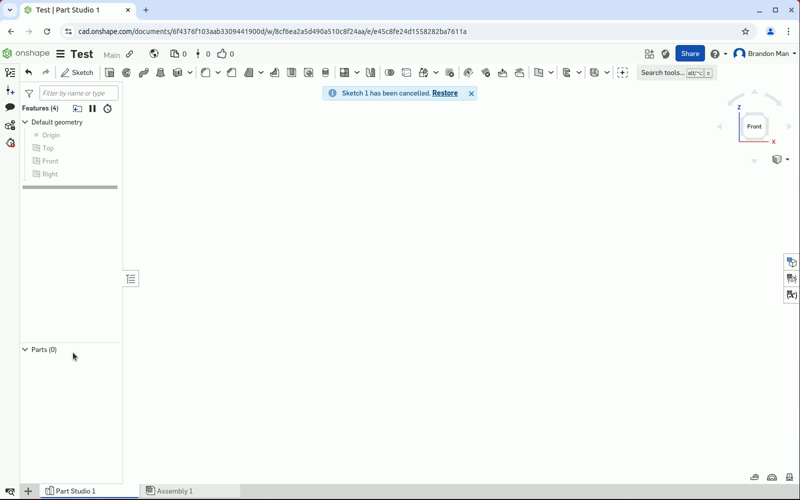
key(shift+y)
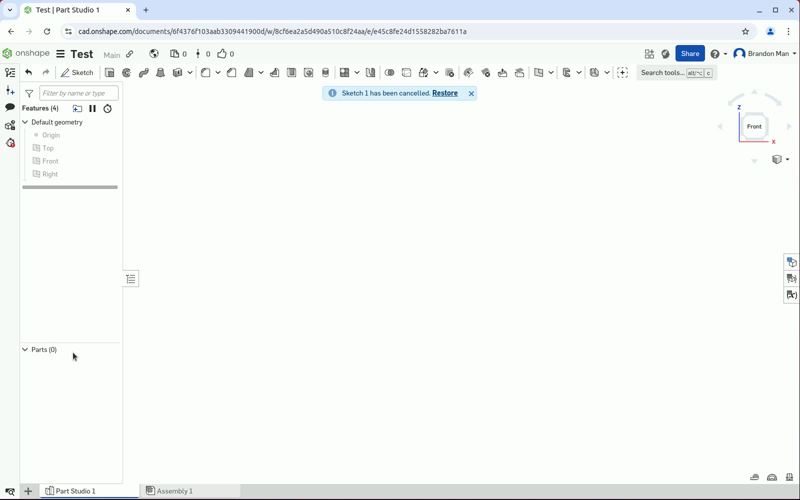
key(shift+s)
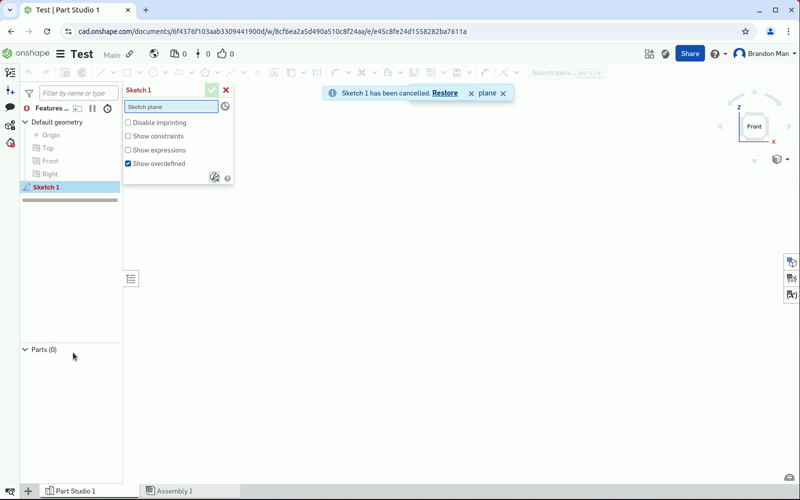
mouse_move(73, 163)
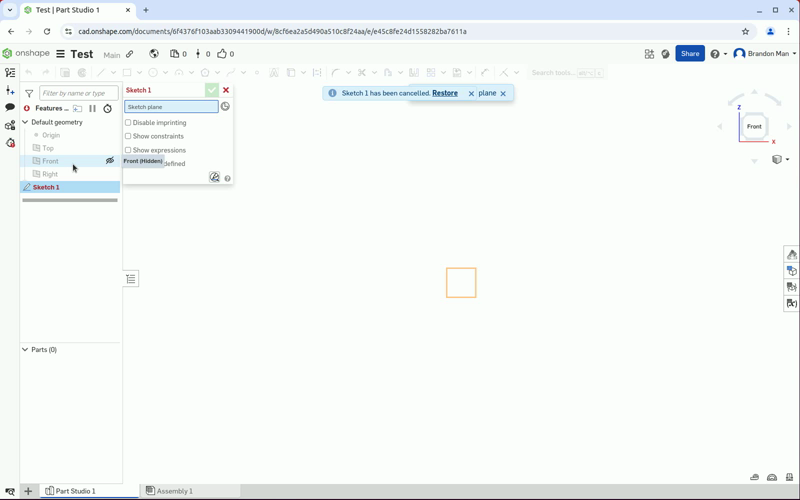
click(73, 163)
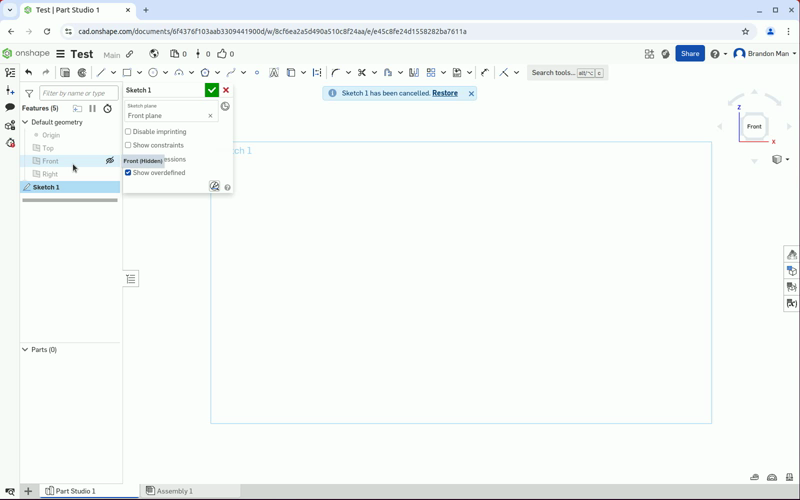
mouse_move(73, 352)
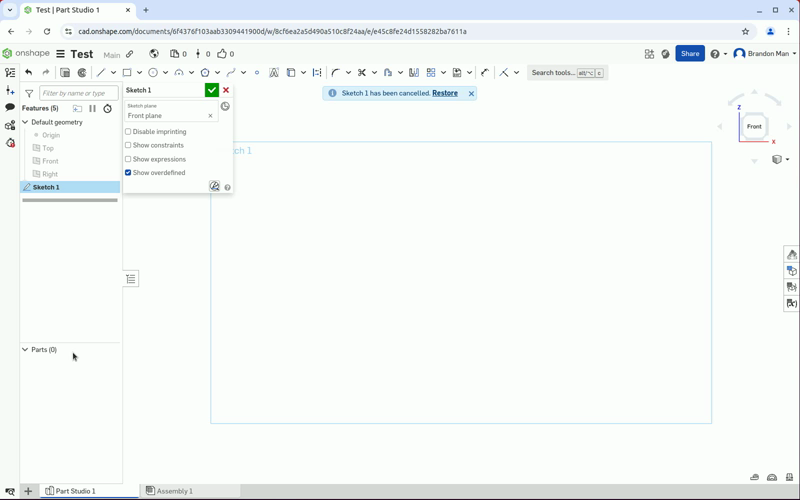
key(y)
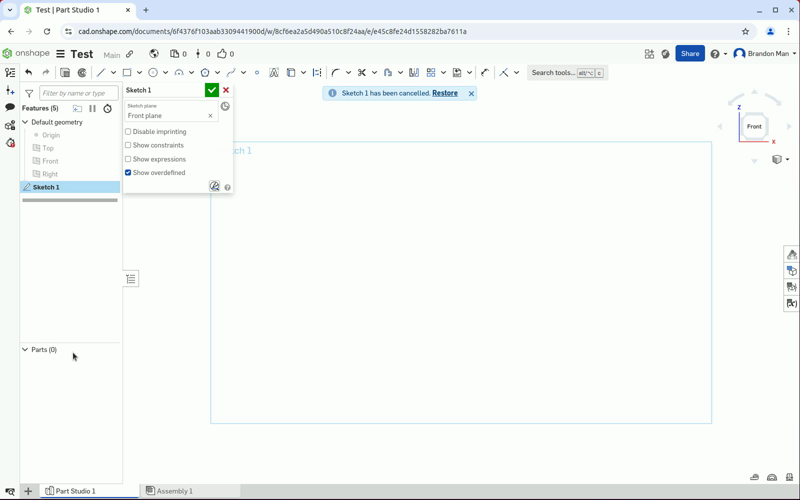
key(l)
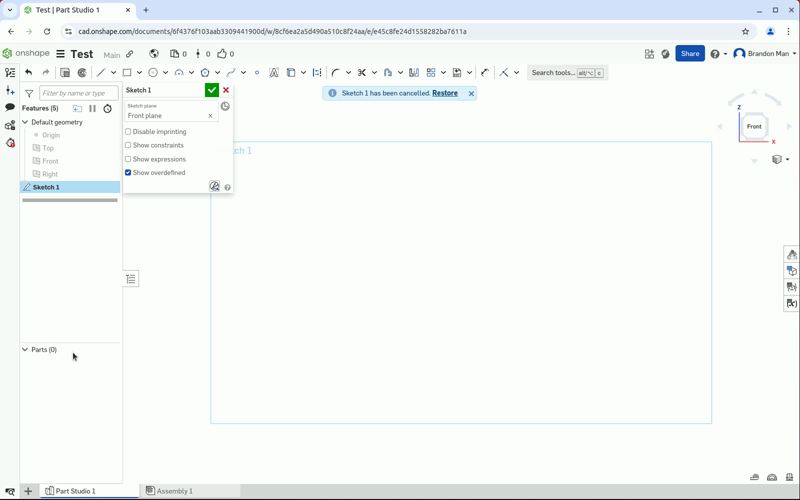
key_down(shift)
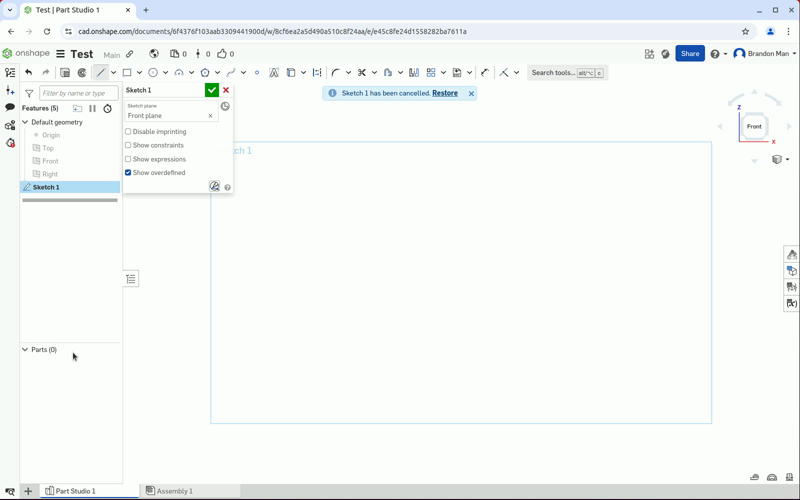
mouse_move(454, 288)
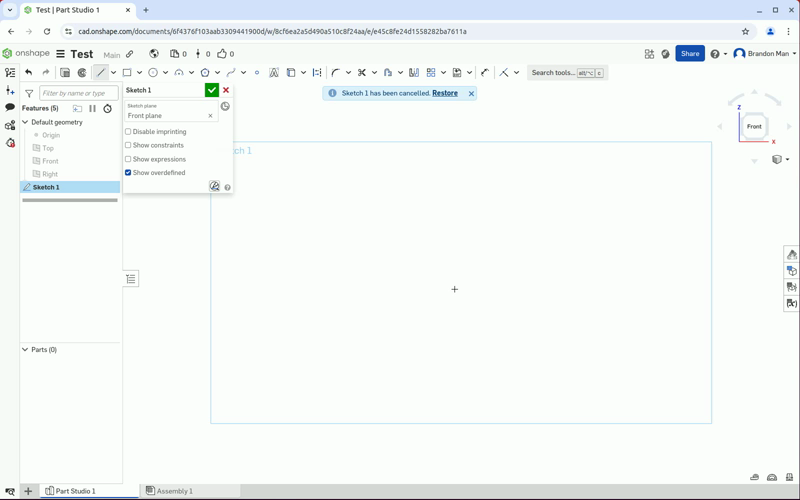
click(454, 288)
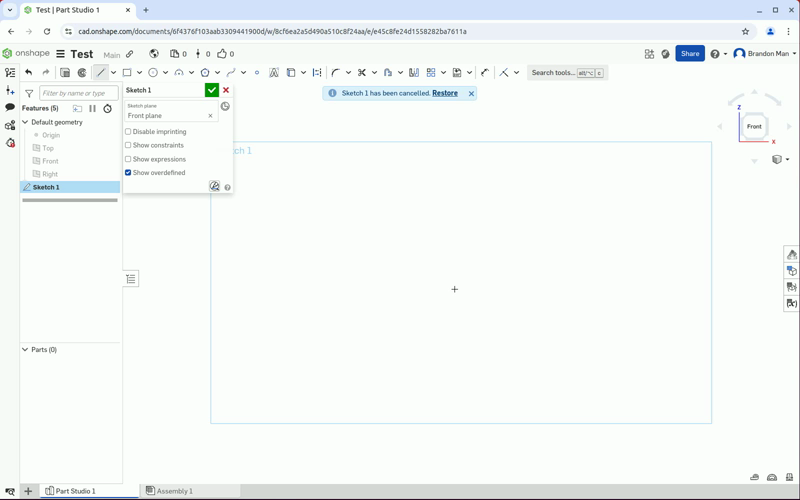
key_up(shift)
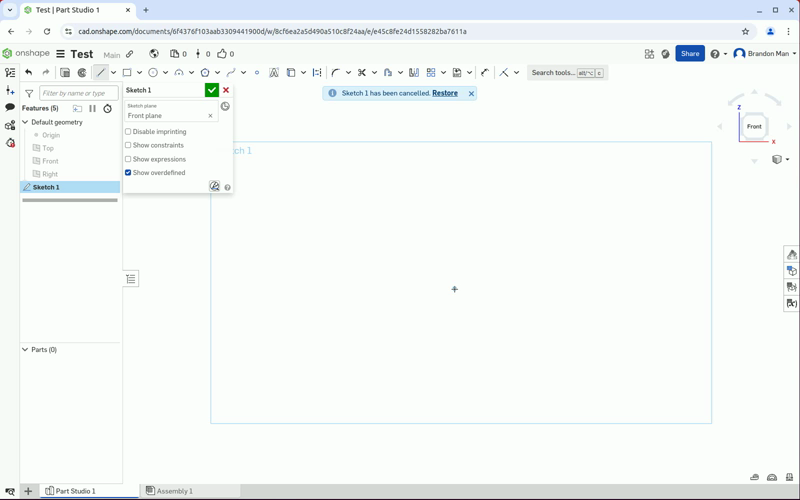
key_down(shift)
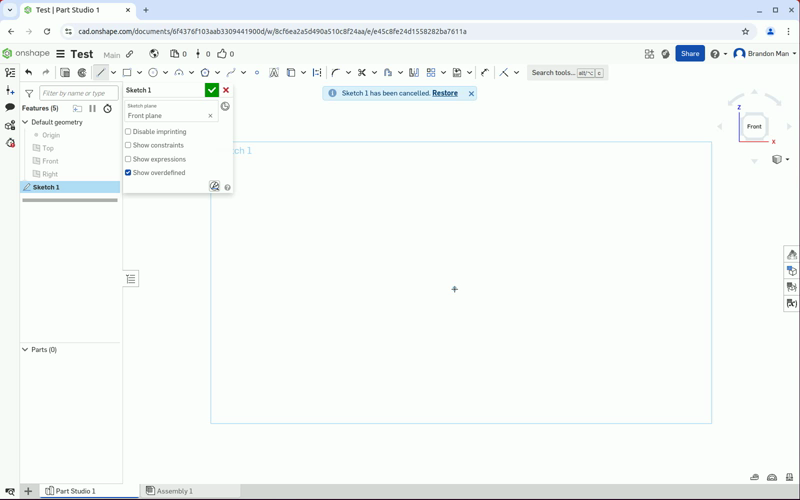
mouse_move(525, 288)
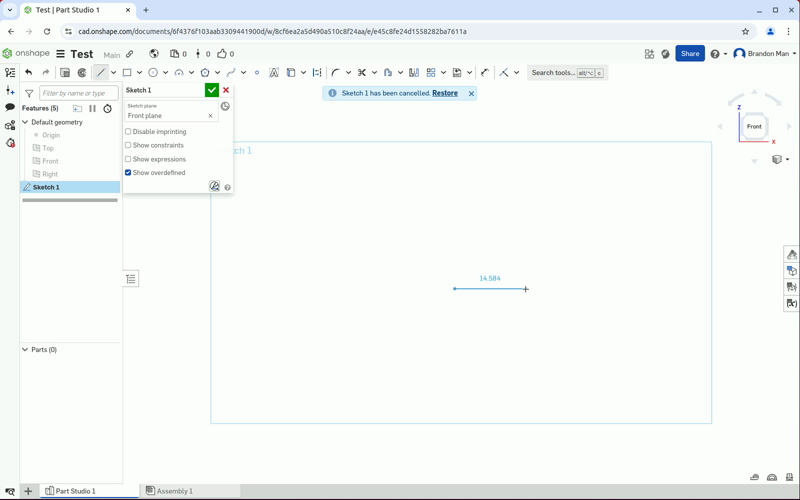
click(525, 288)
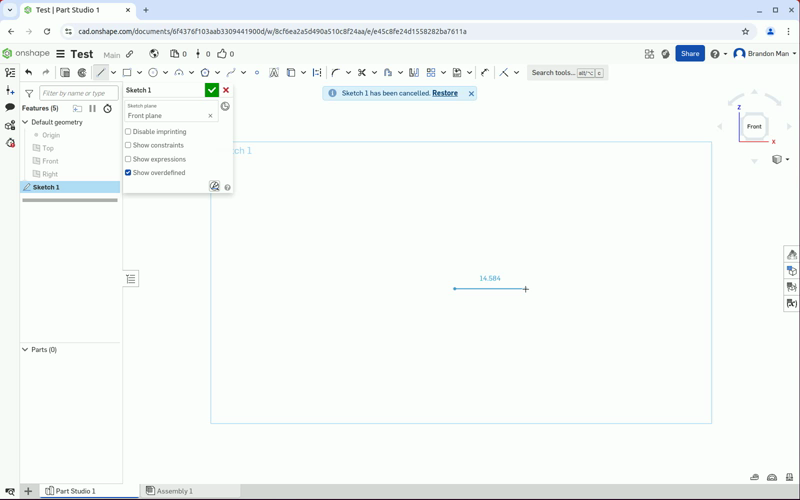
key_up(shift)
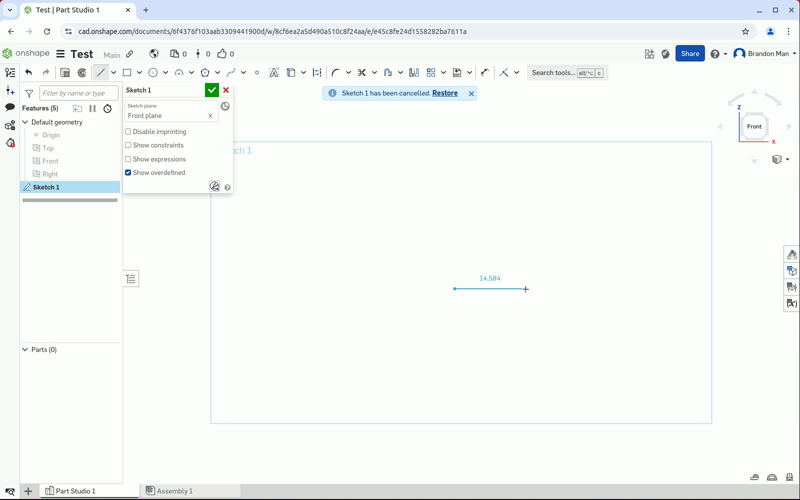
key_down(shift)
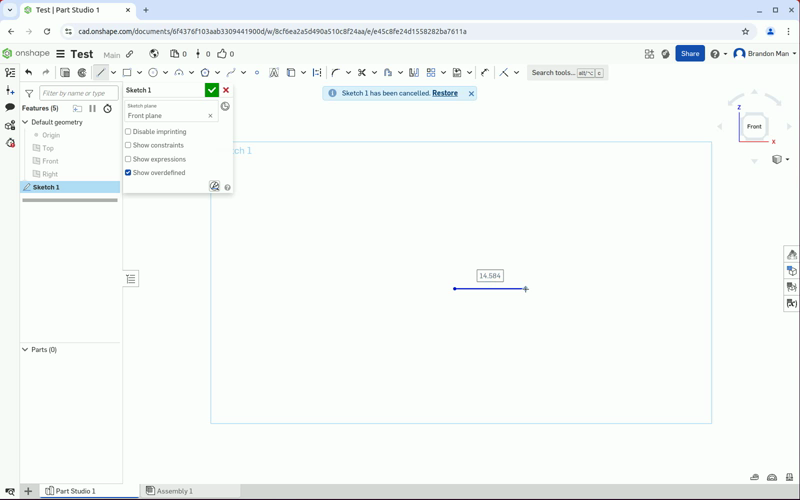
mouse_move(525, 176)
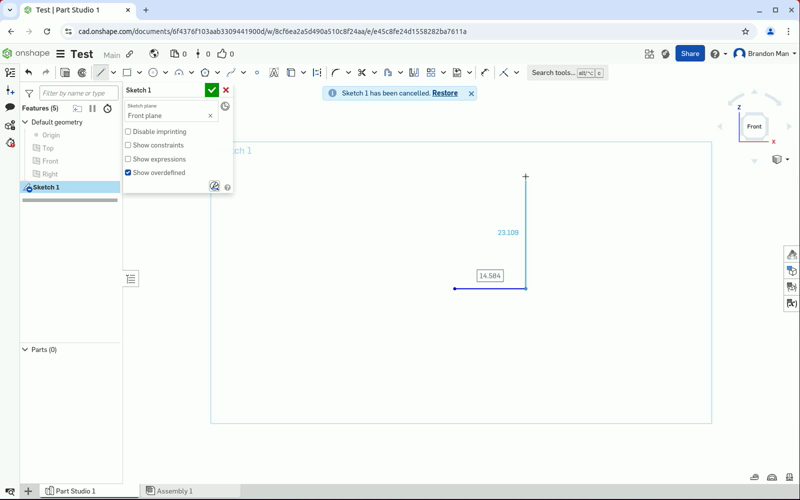
click(525, 176)
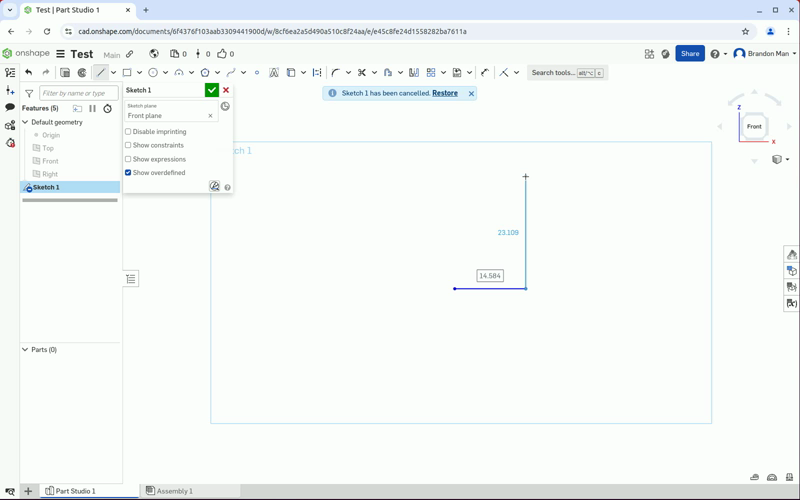
key_up(shift)
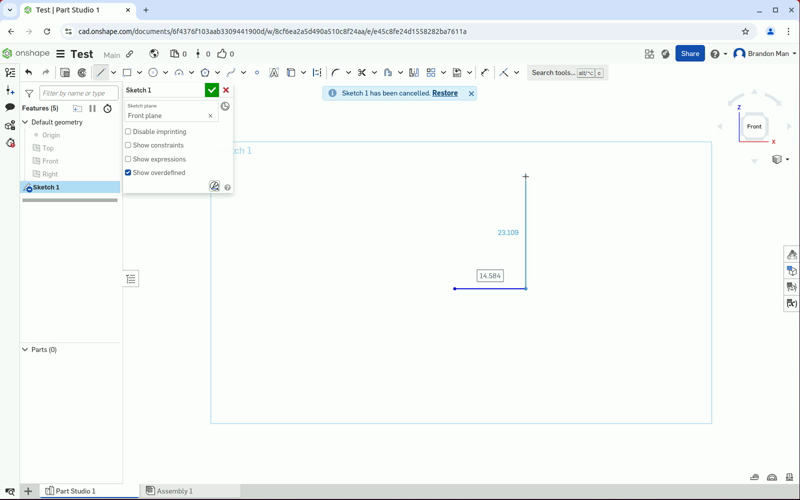
key_down(shift)
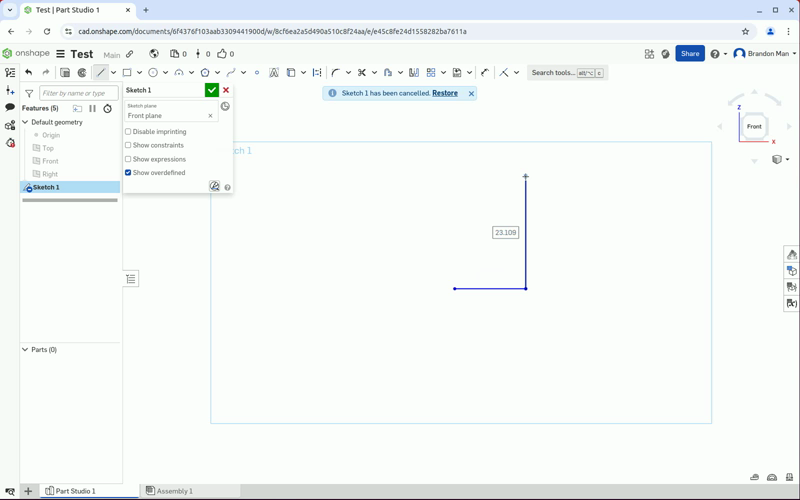
mouse_move(555, 176)
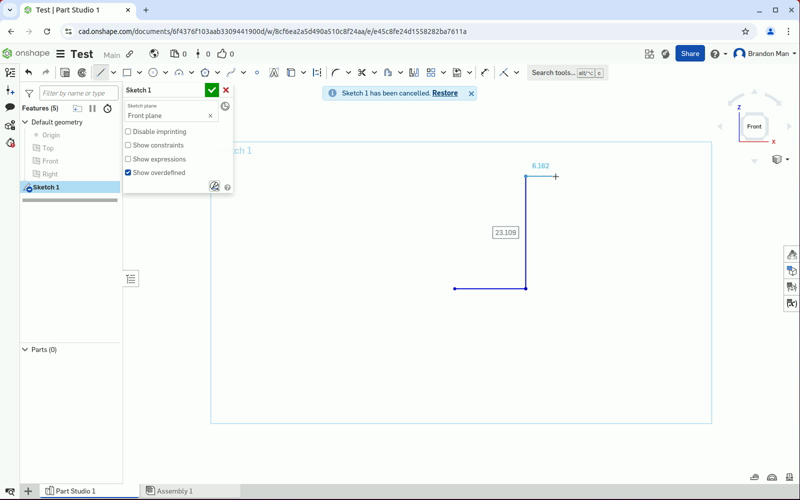
mouse_move(520, 176)
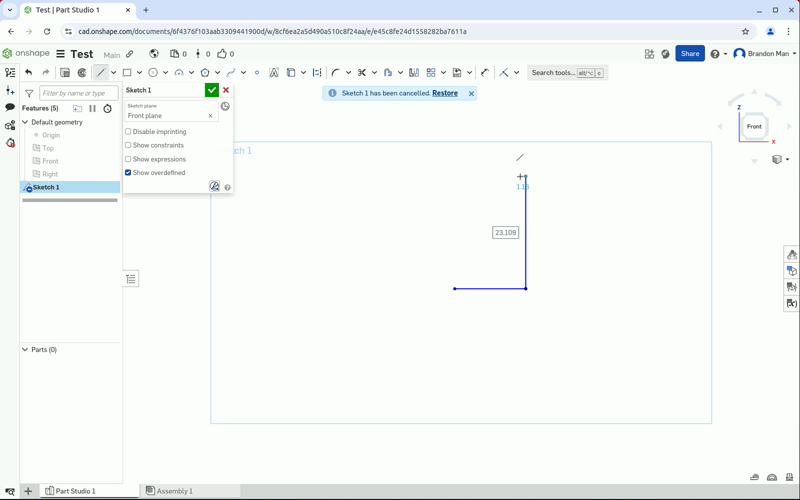
scroll(6)
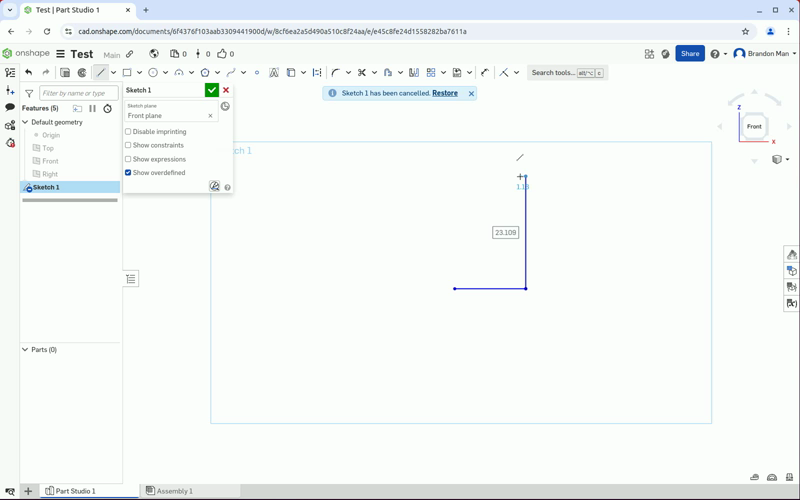
scroll(6)
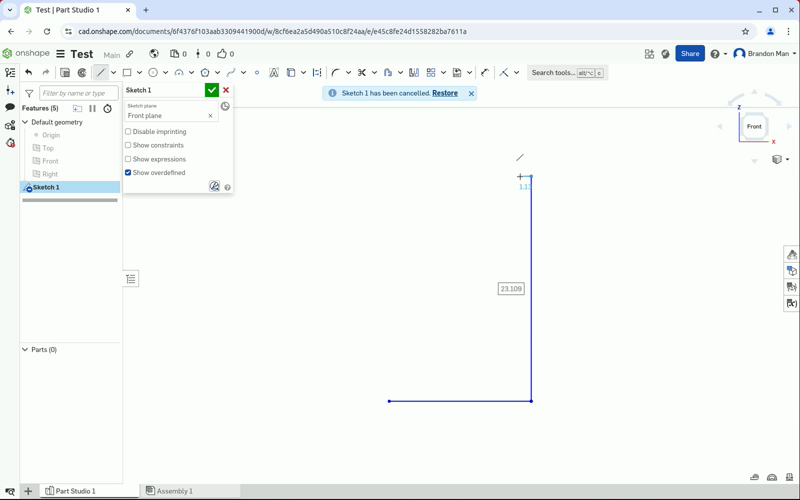
scroll(6)
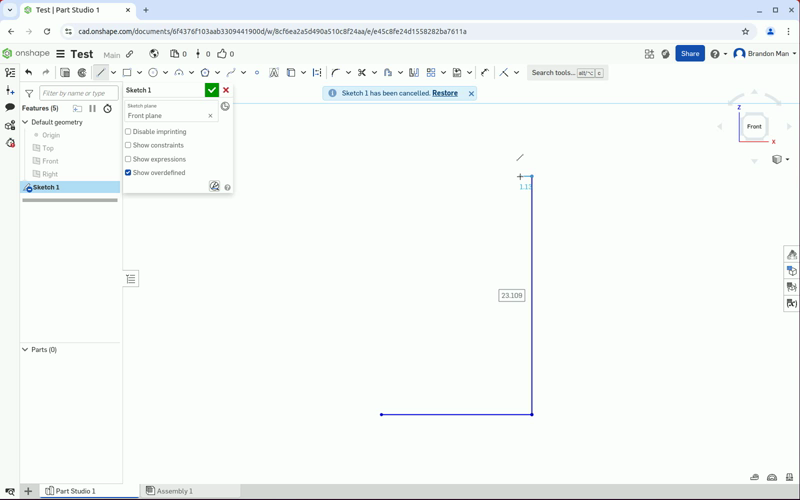
scroll(6)
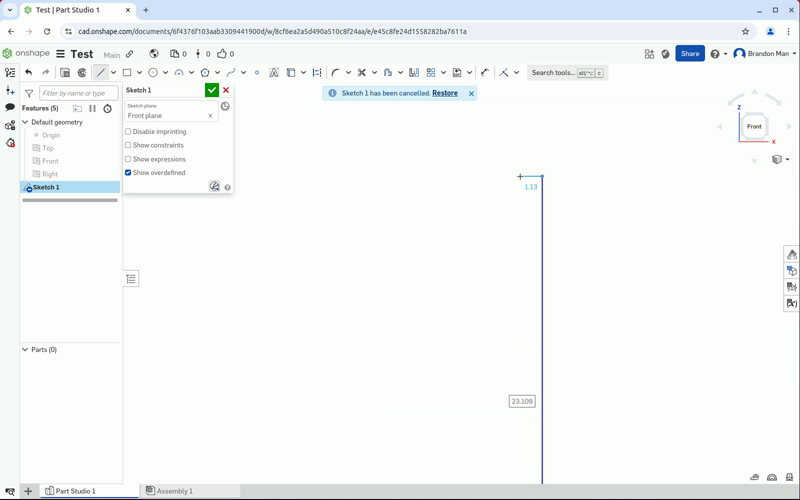
scroll(6)
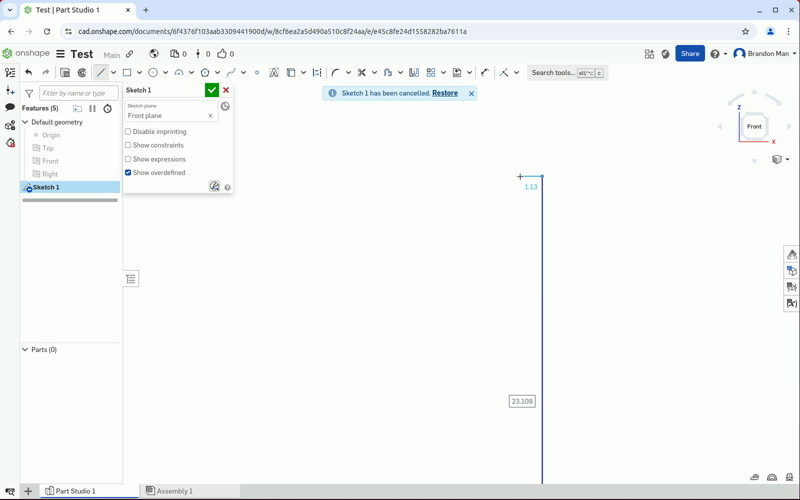
scroll(6)
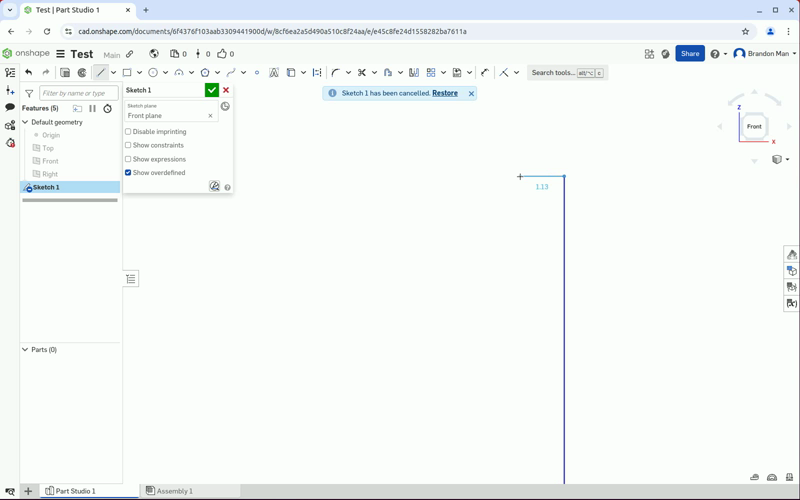
scroll(6)
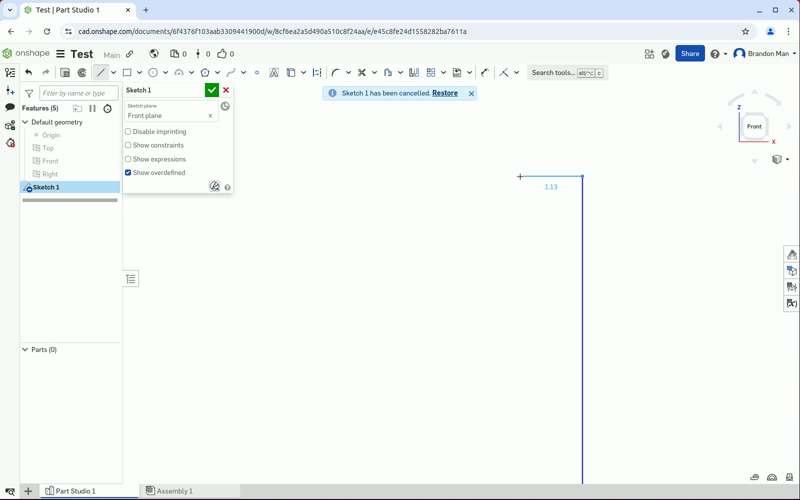
click(520, 176)
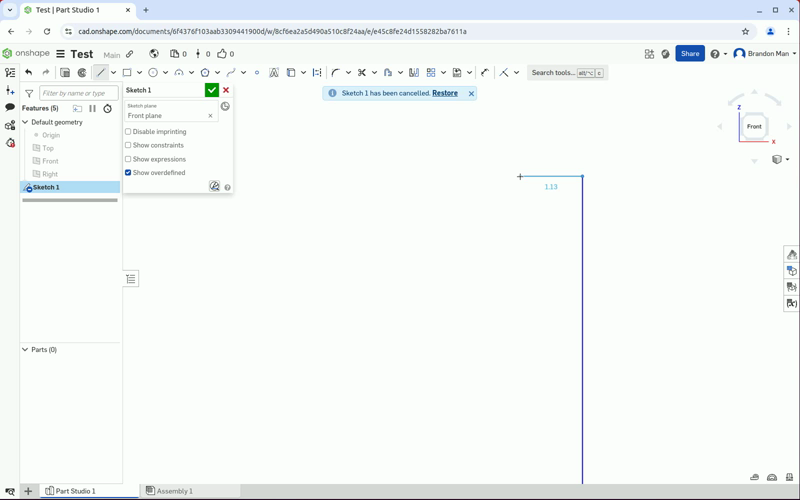
scroll(-6)
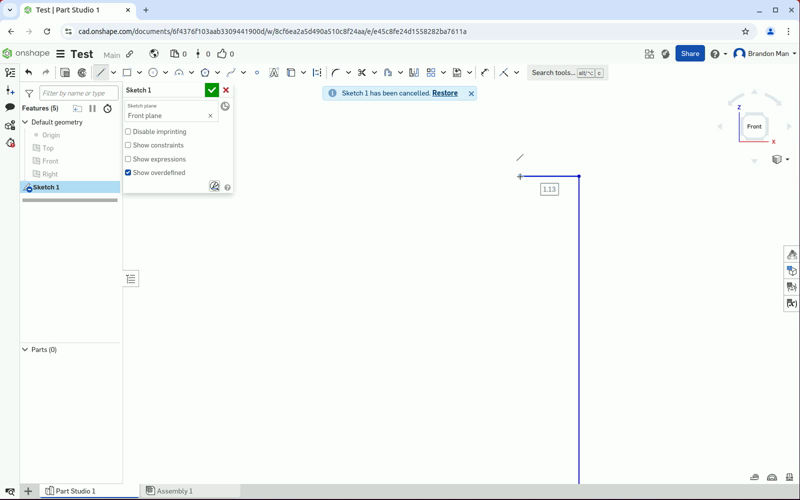
scroll(-6)
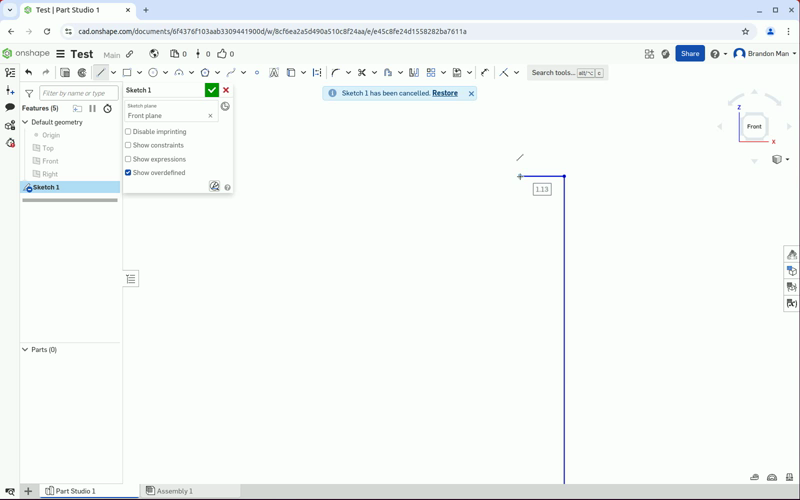
scroll(-6)
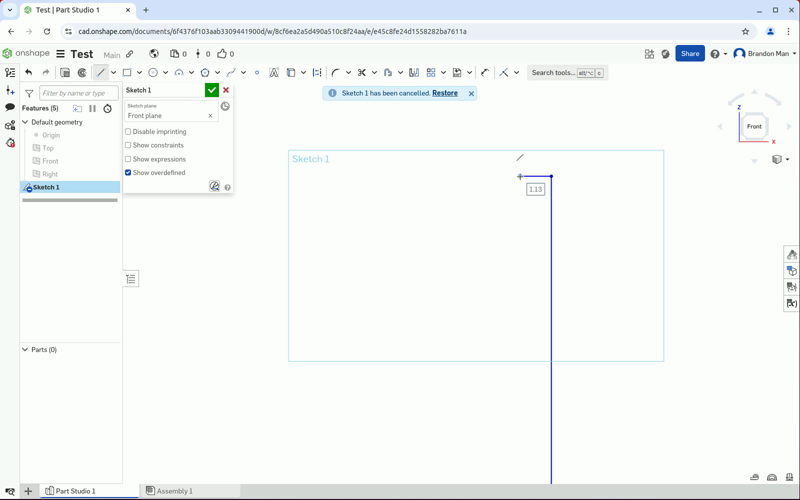
scroll(-6)
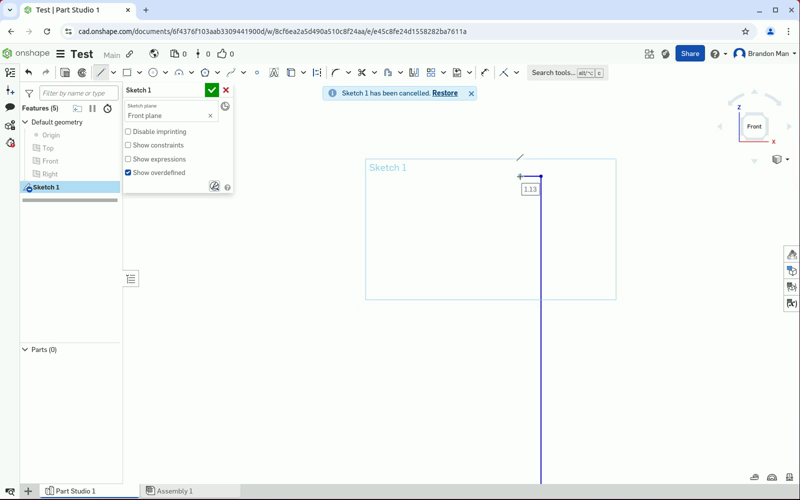
scroll(-6)
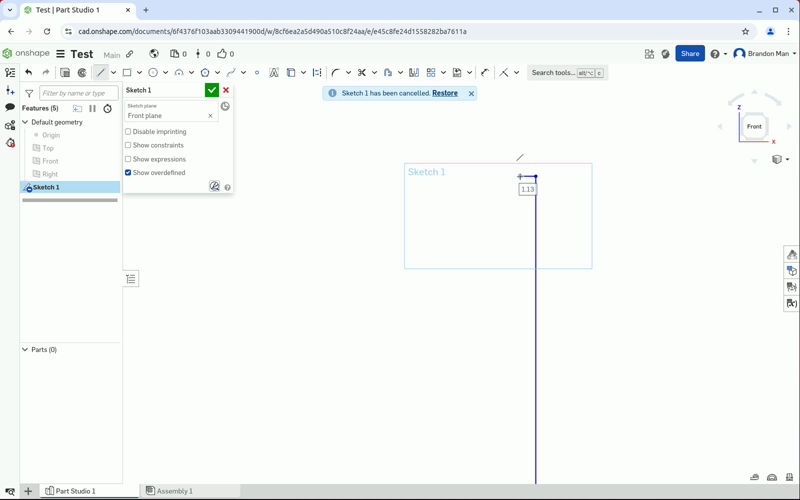
scroll(-6)
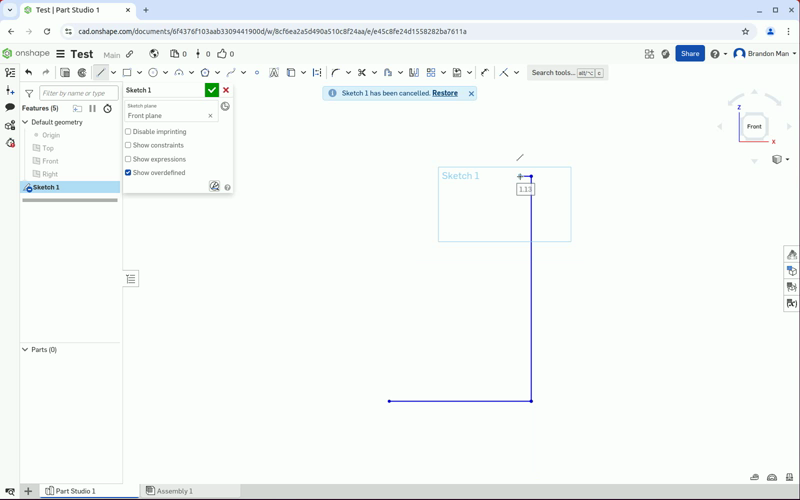
scroll(-6)
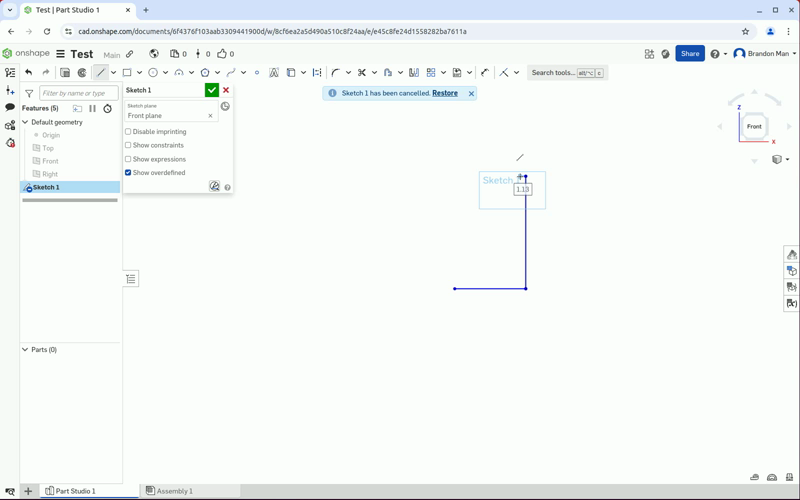
key_up(shift)
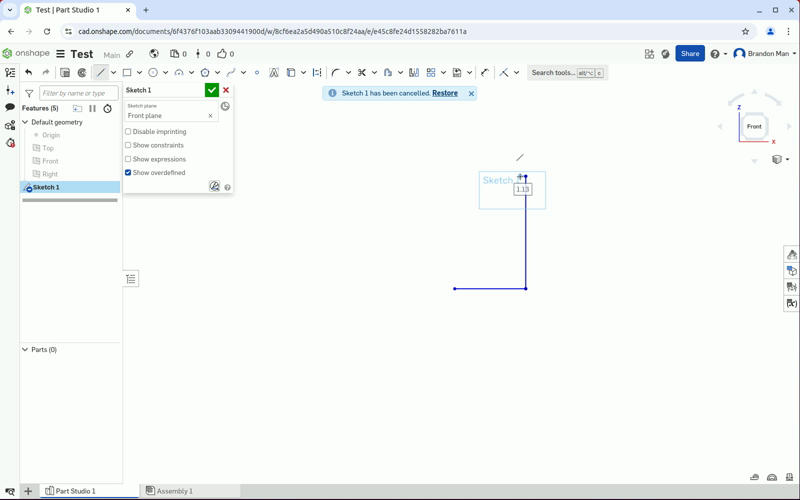
key_down(shift)
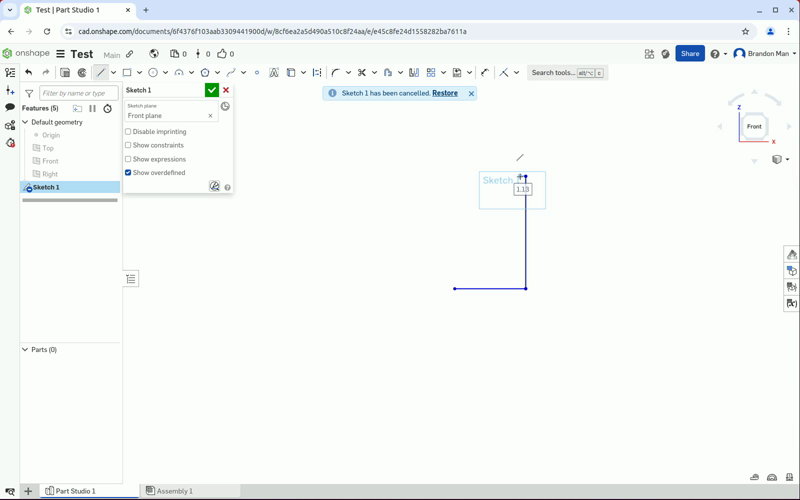
mouse_move(520, 282)
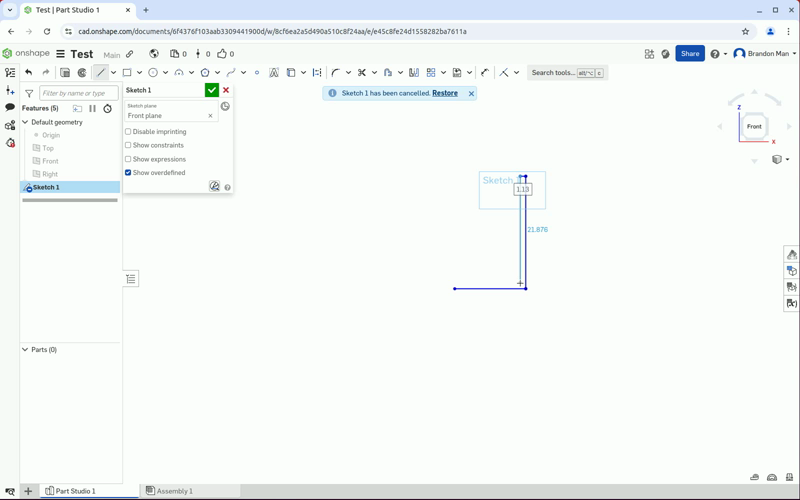
click(520, 282)
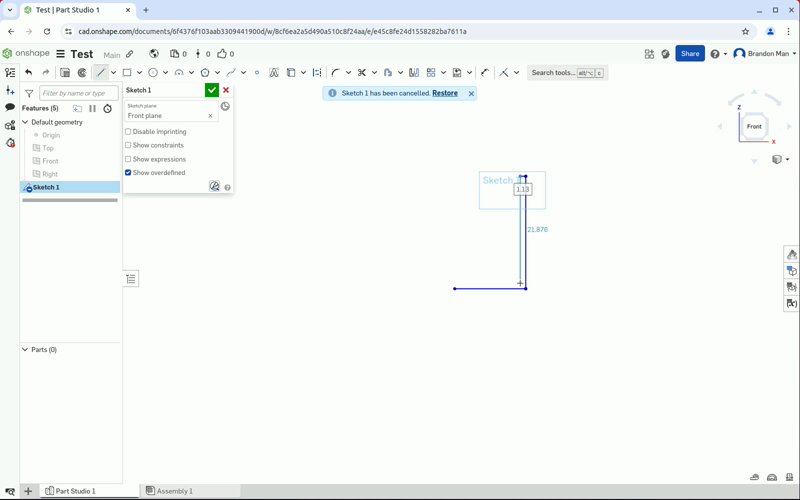
key_up(shift)
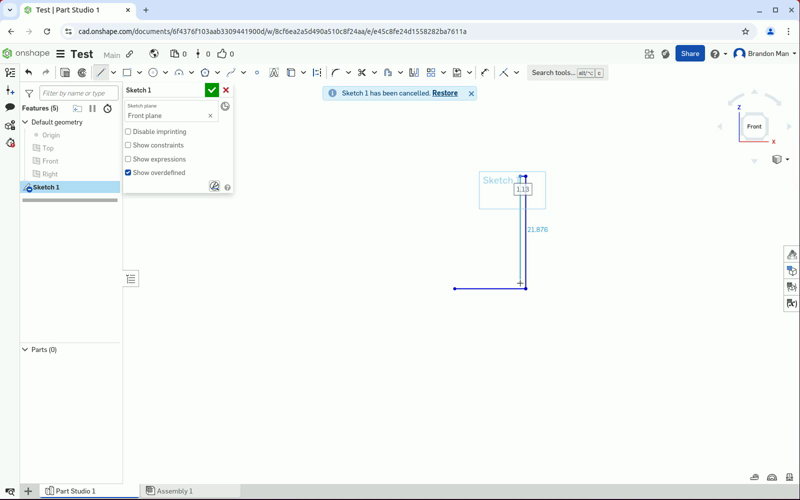
key_down(shift)
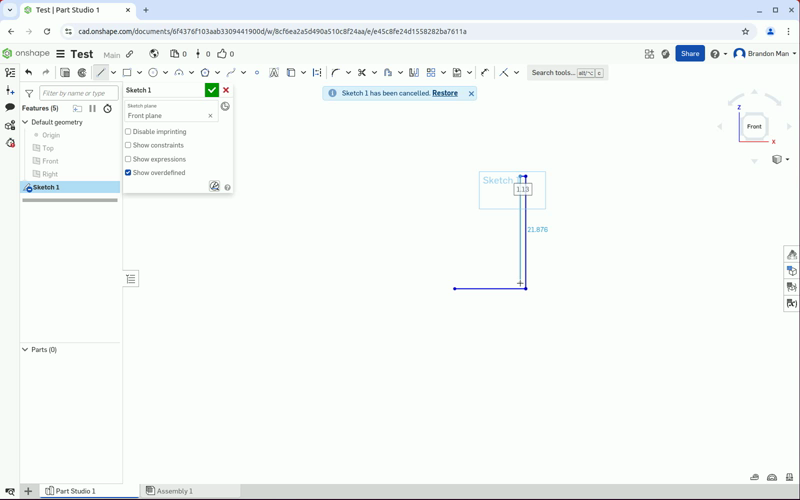
mouse_move(550, 282)
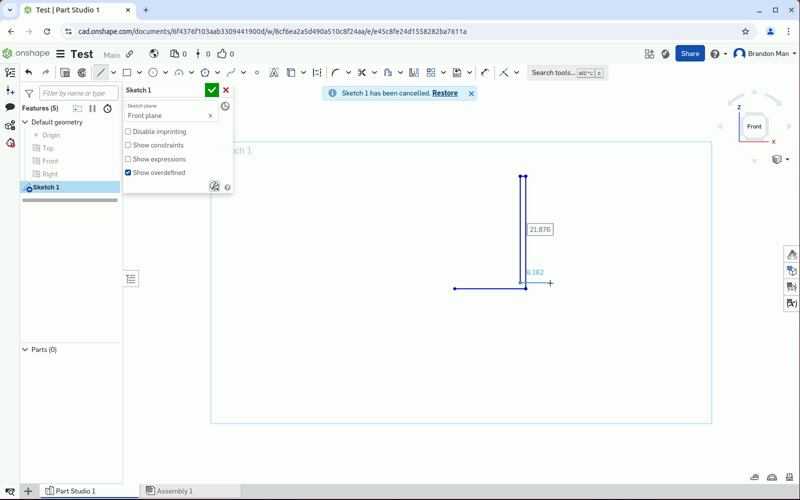
mouse_move(460, 282)
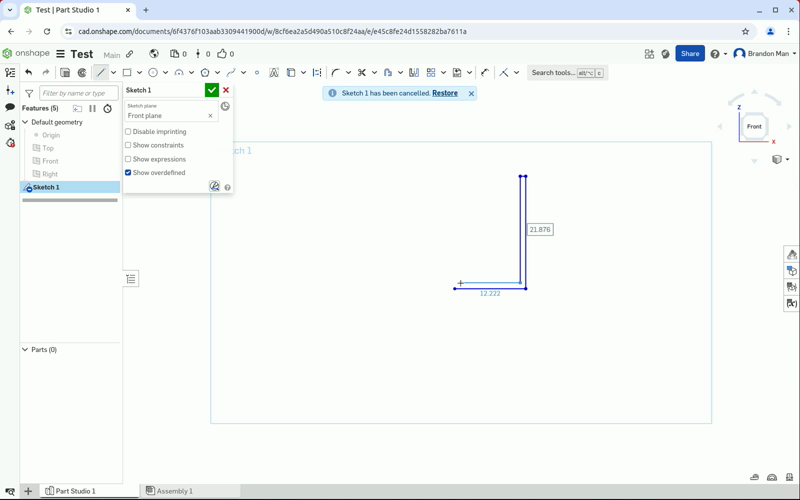
click(460, 282)
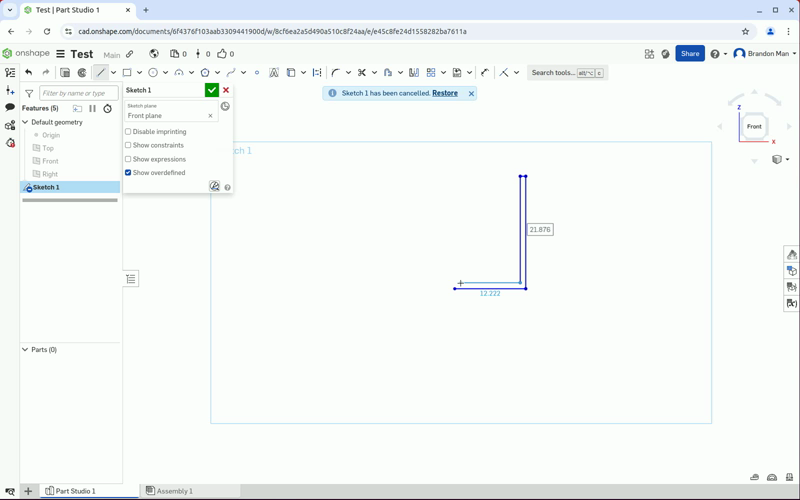
key_up(shift)
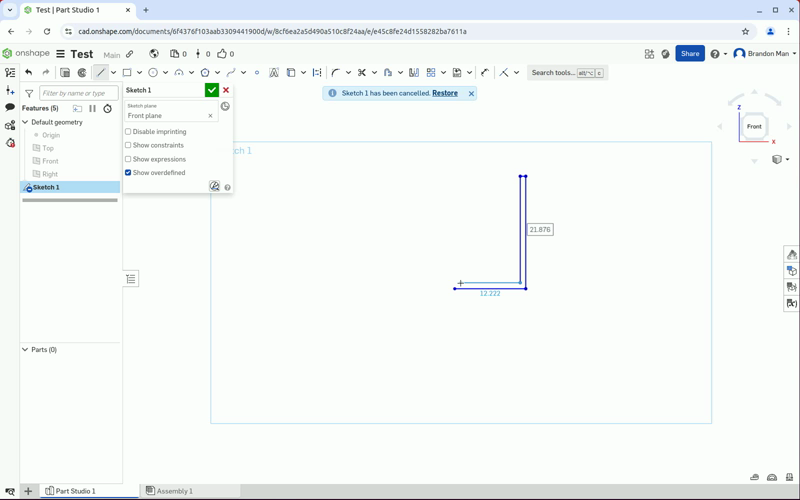
key_down(shift)
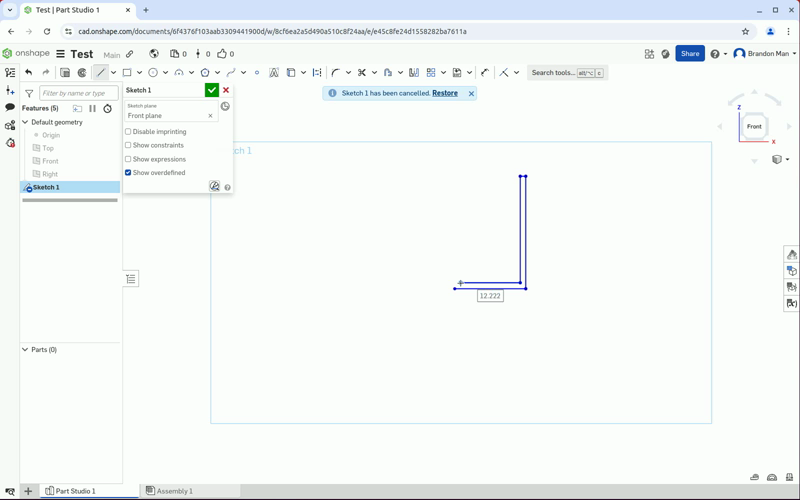
mouse_move(460, 176)
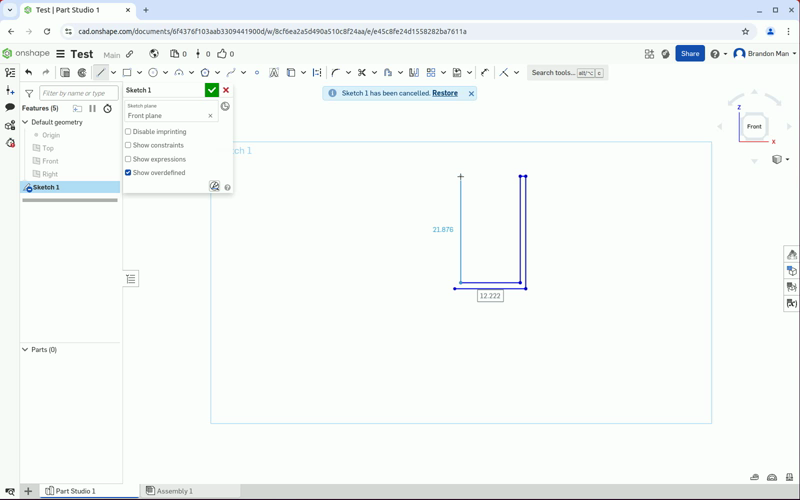
click(460, 176)
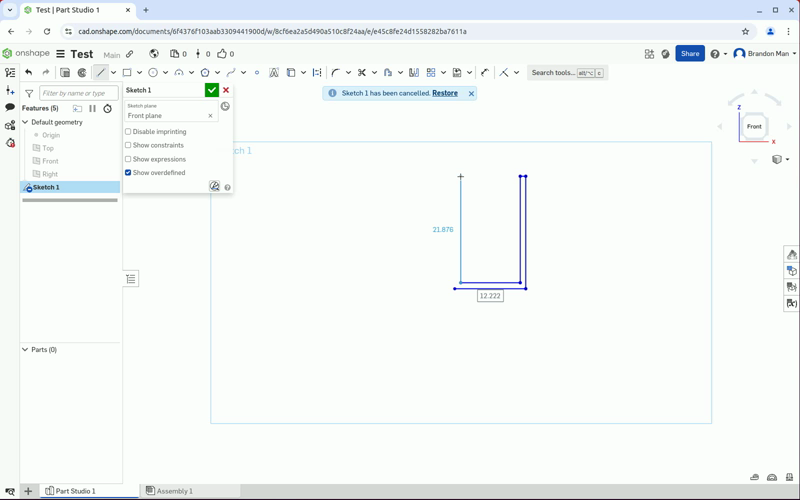
key_up(shift)
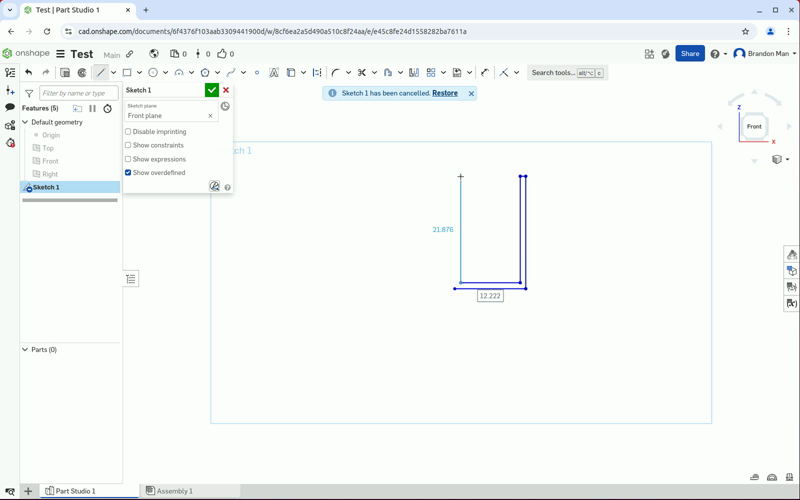
key_down(shift)
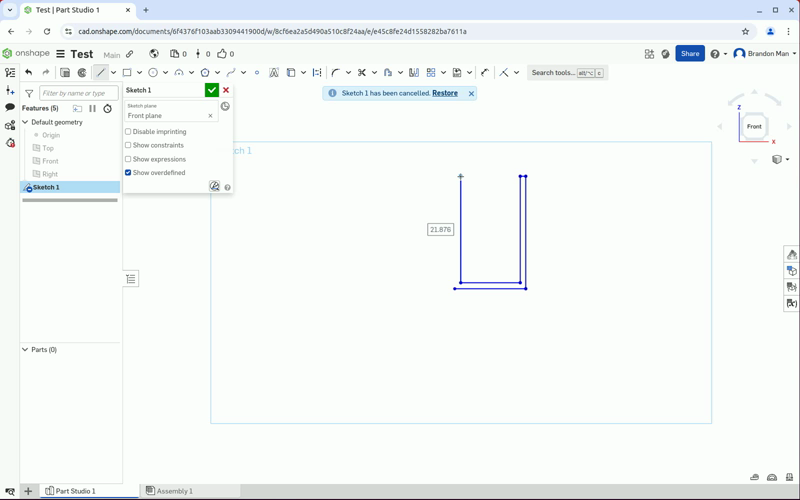
mouse_move(490, 176)
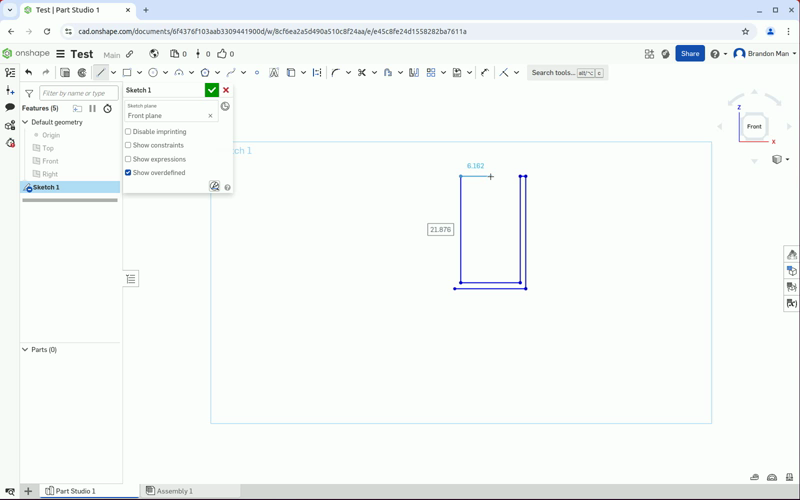
mouse_move(454, 176)
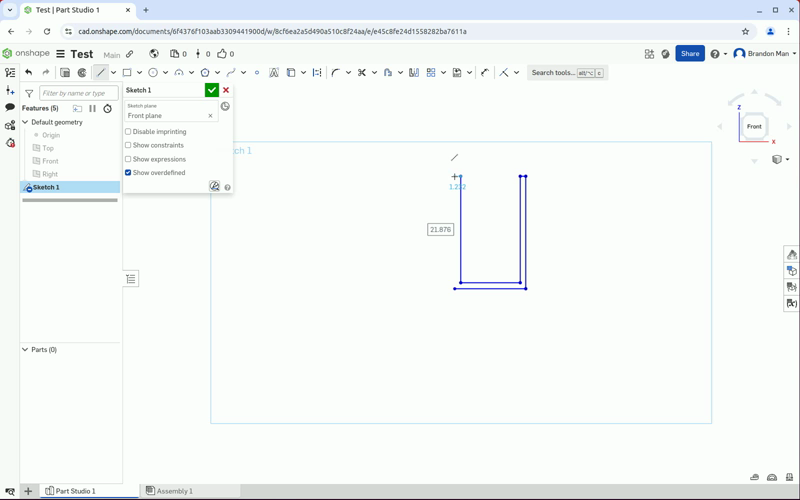
scroll(6)
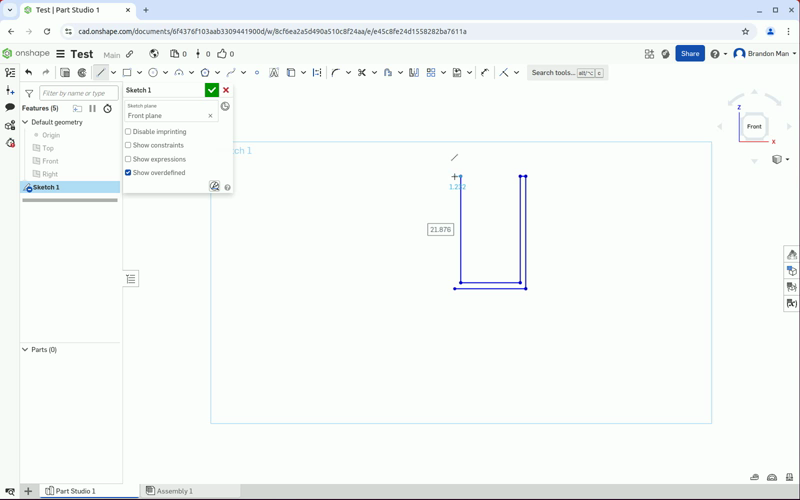
scroll(6)
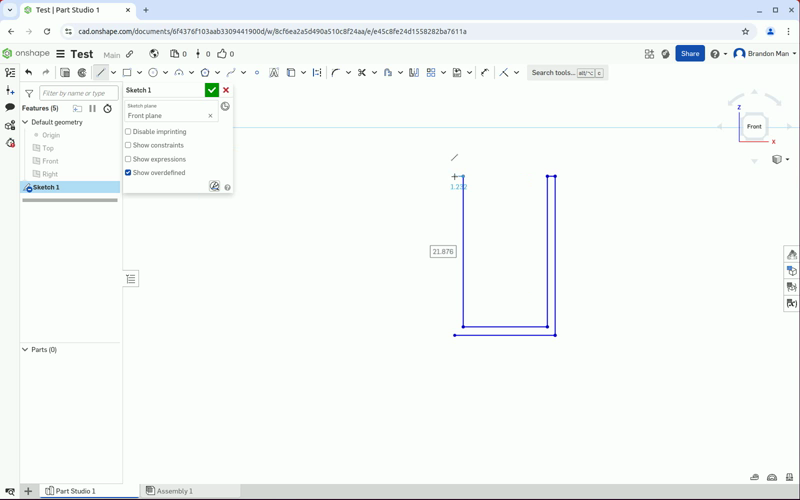
scroll(6)
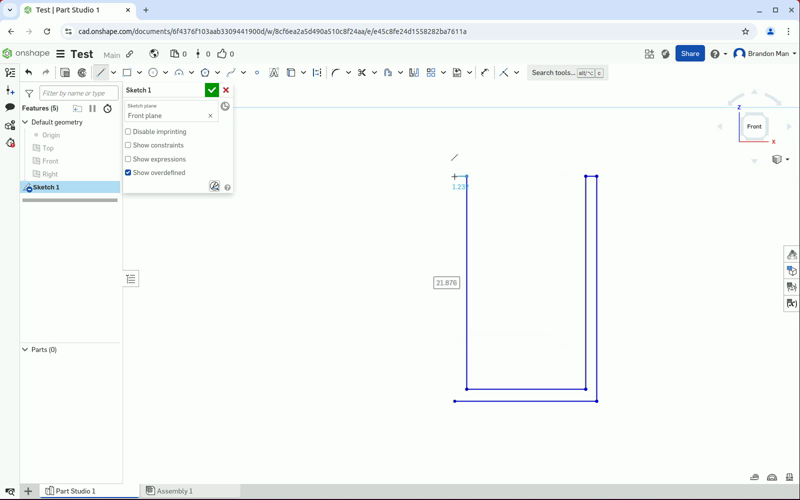
scroll(6)
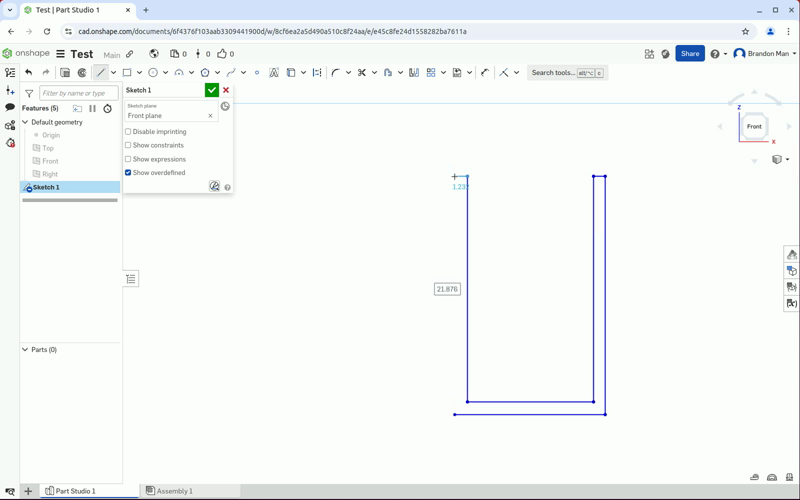
scroll(6)
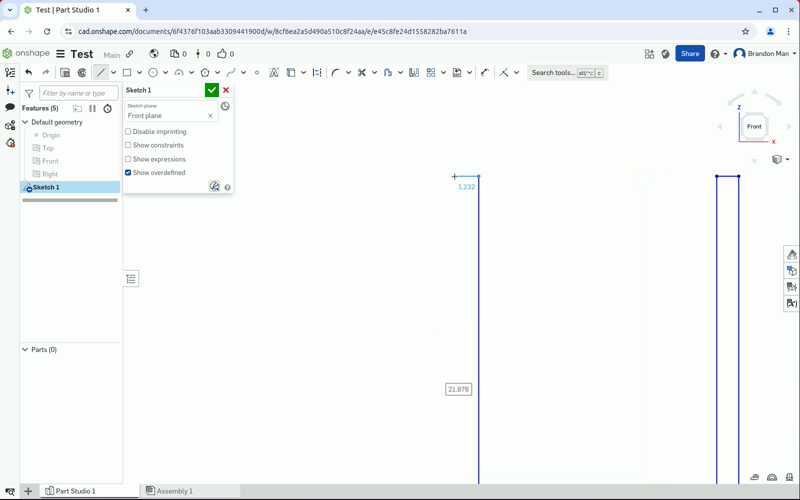
scroll(6)
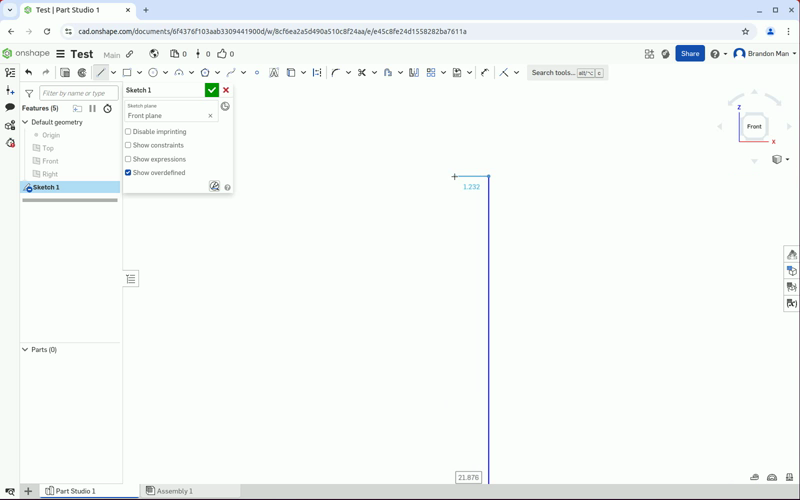
scroll(6)
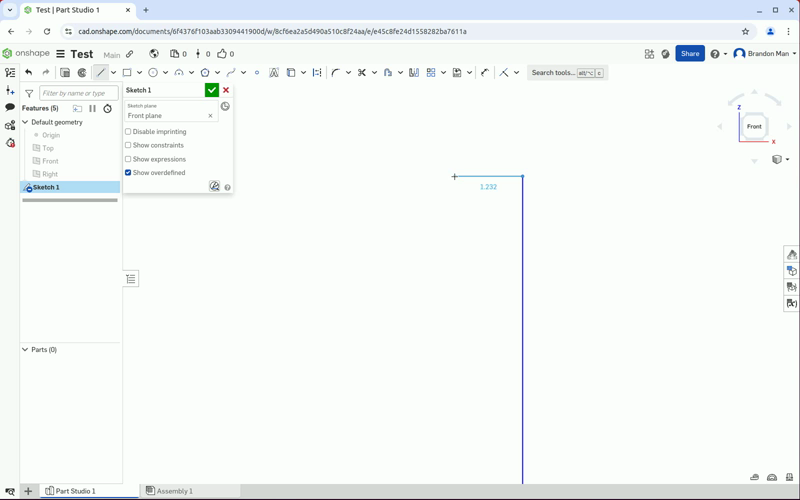
click(454, 176)
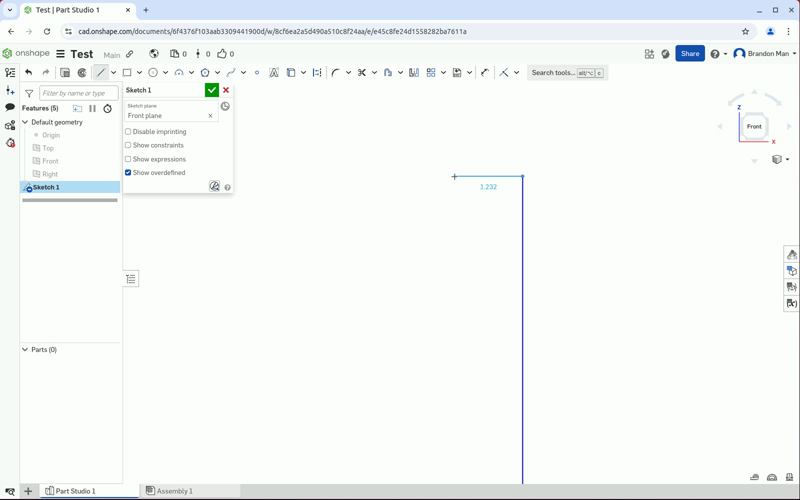
scroll(-6)
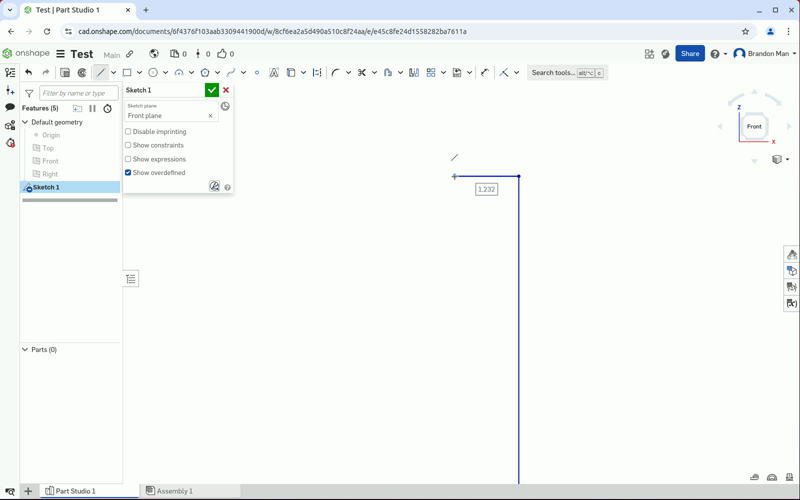
scroll(-6)
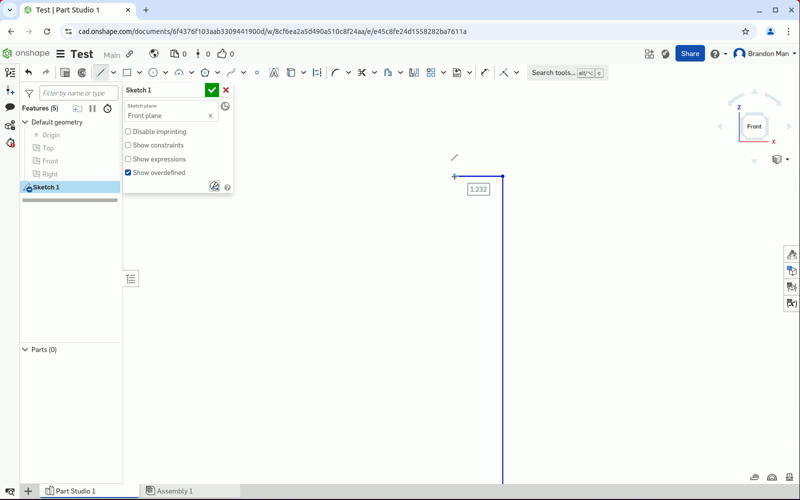
scroll(-6)
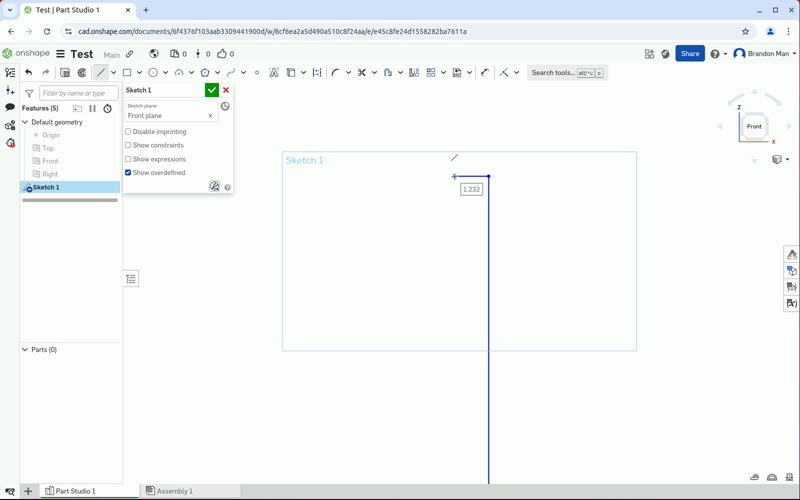
scroll(-6)
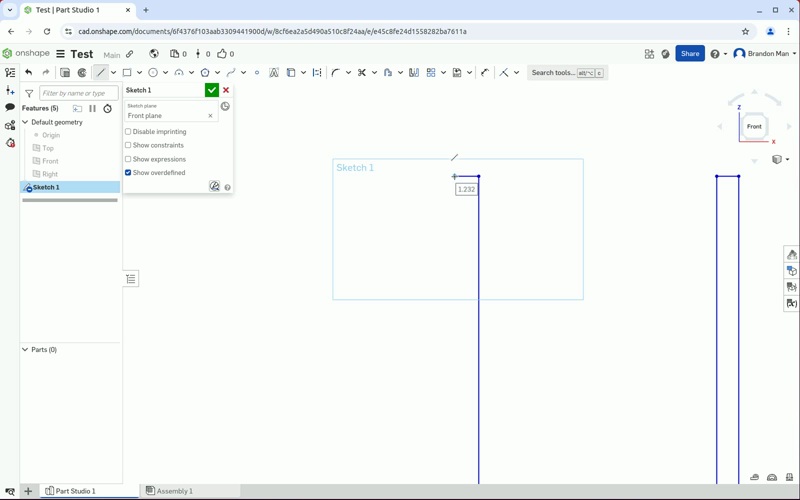
scroll(-6)
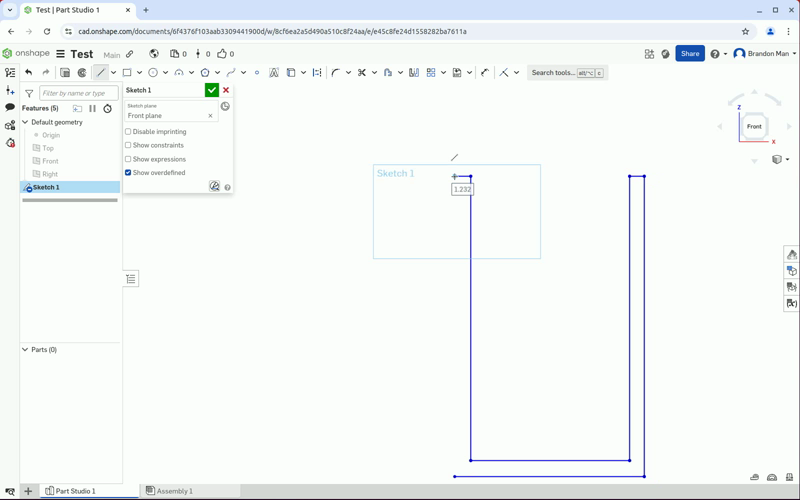
scroll(-6)
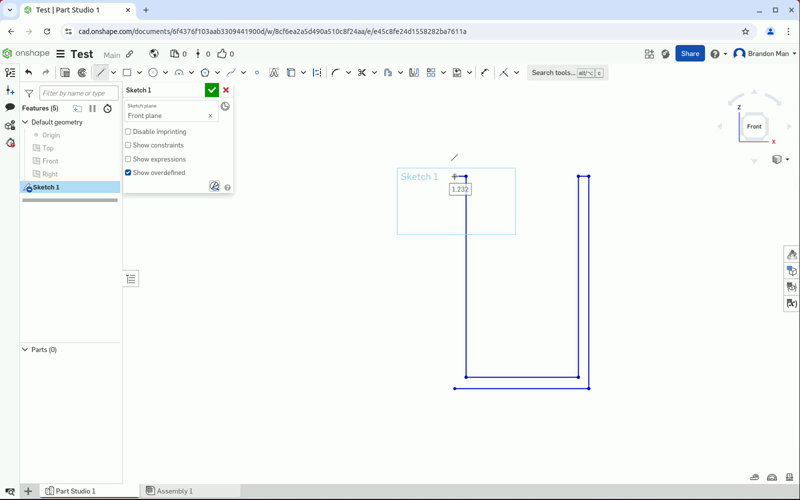
scroll(-6)
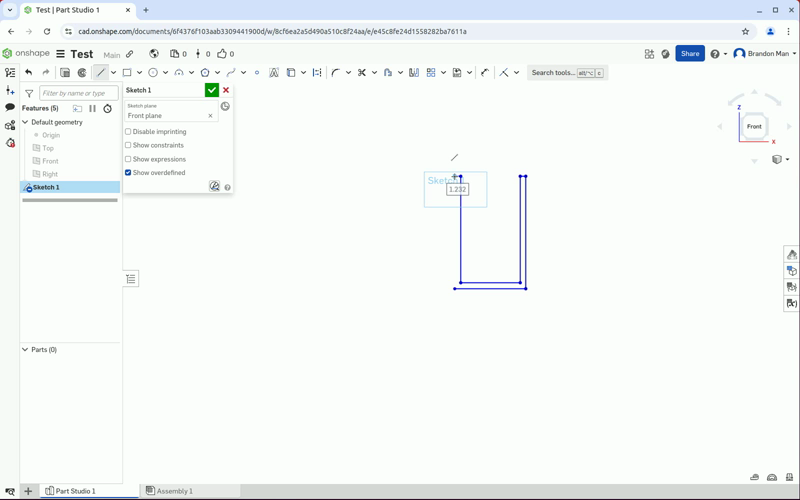
key_up(shift)
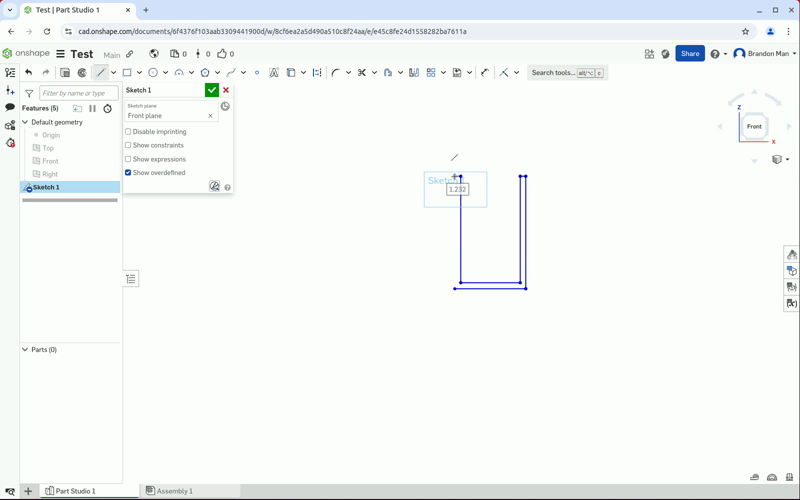
key_down(shift)
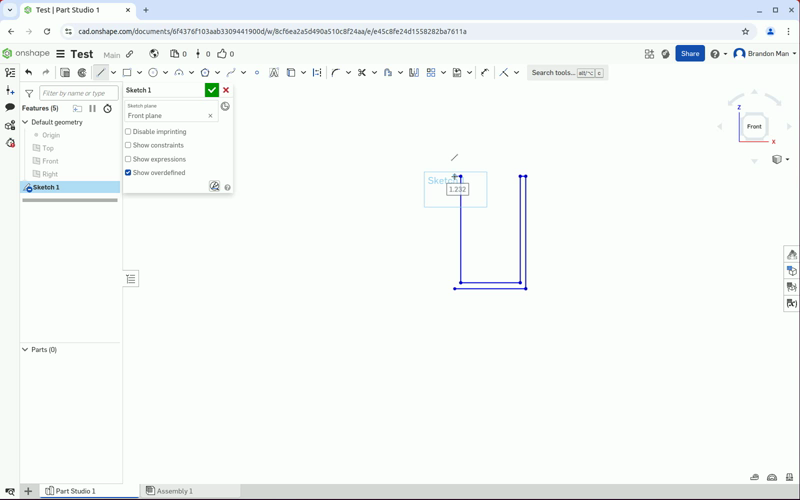
mouse_move(454, 288)
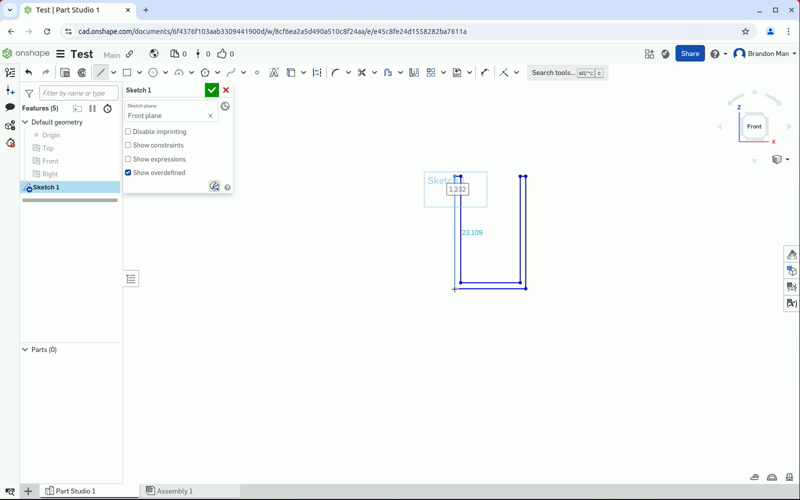
key_up(shift)
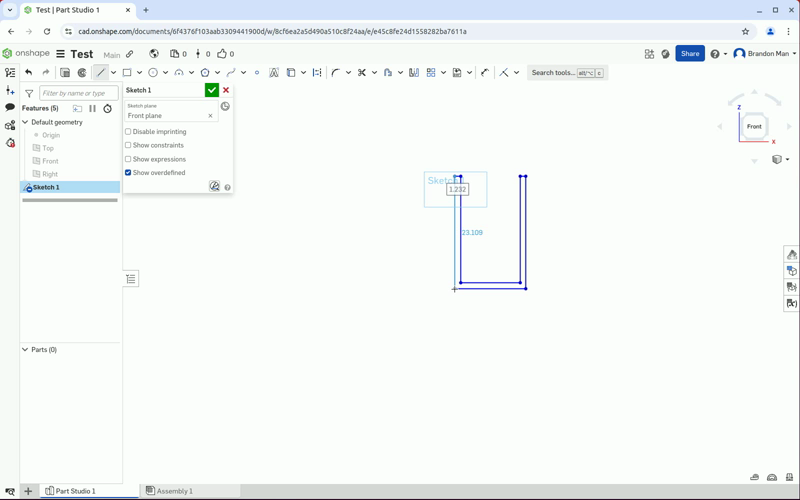
click(454, 288)
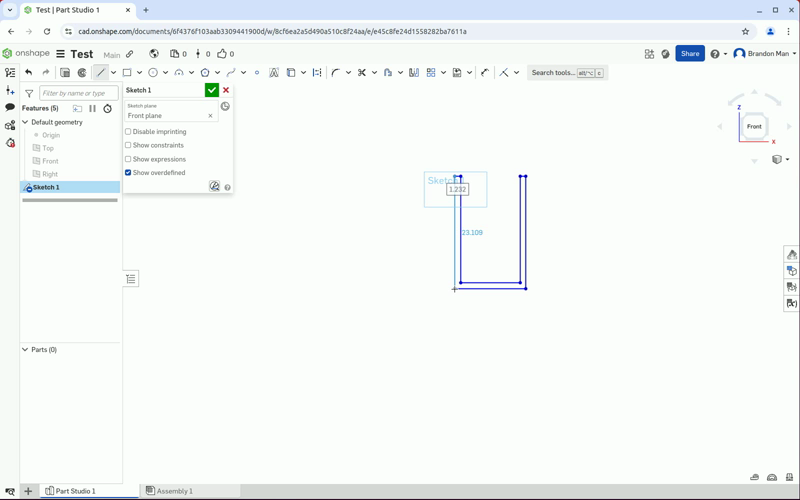
key(esc)
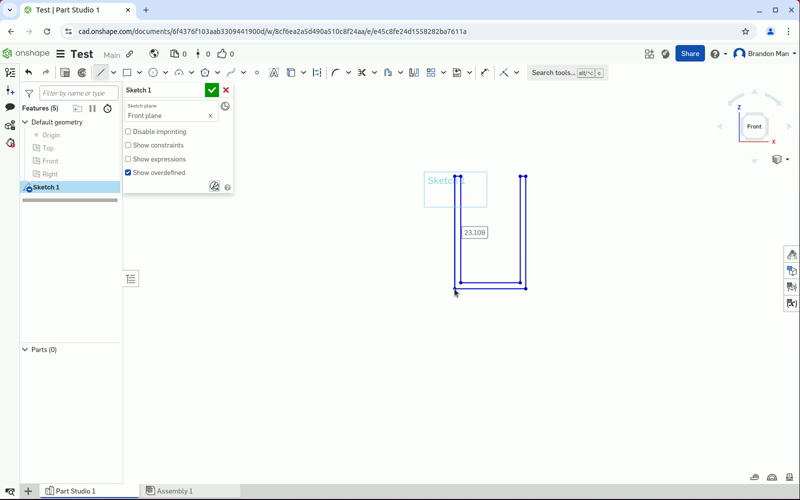
mouse_move(458, 274)
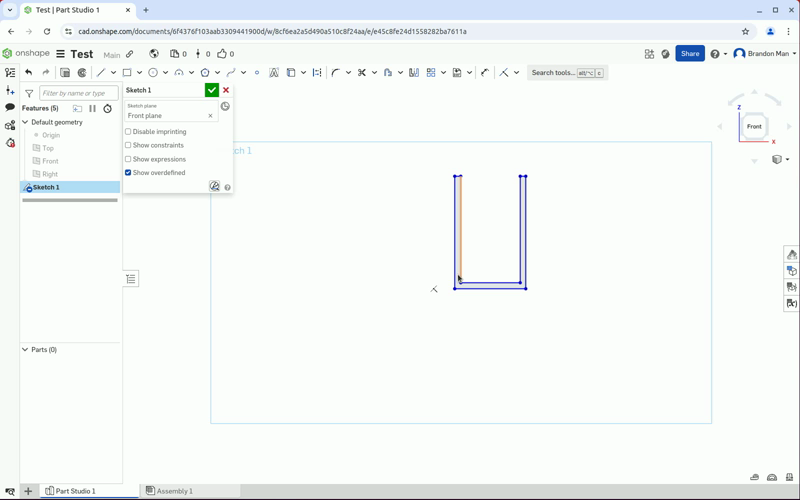
scroll(6)
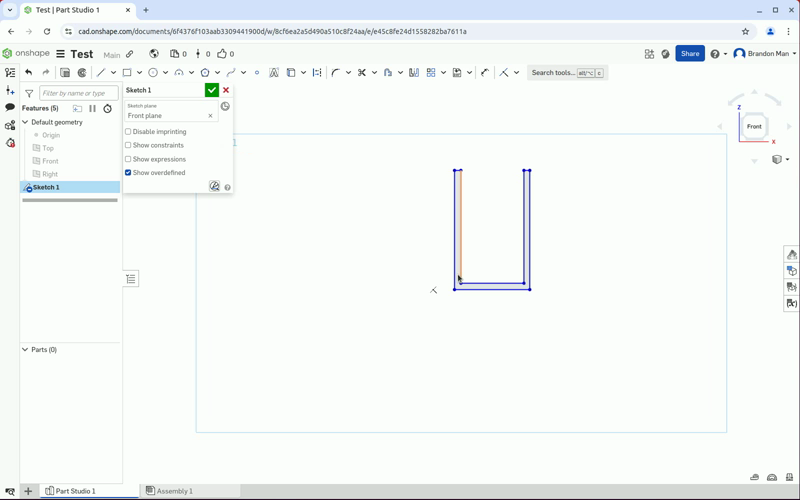
scroll(6)
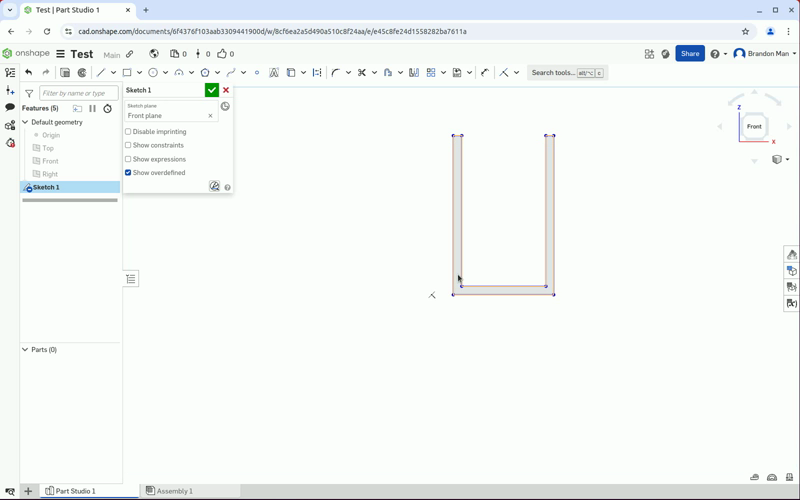
scroll(6)
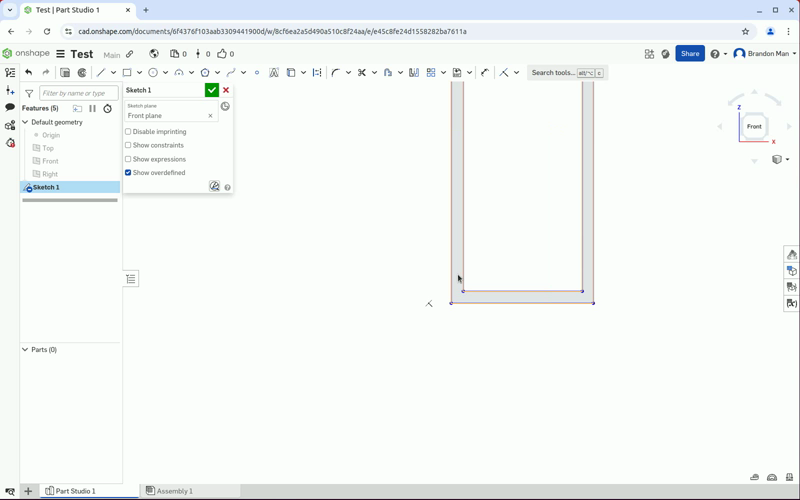
scroll(6)
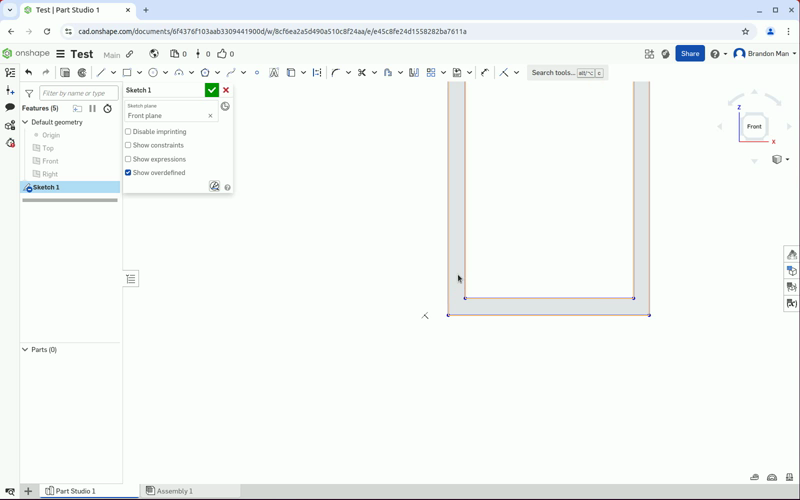
scroll(6)
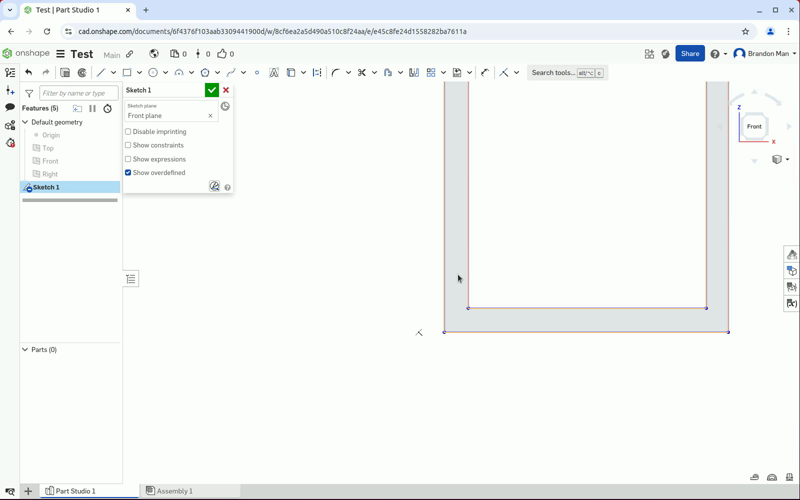
scroll(6)
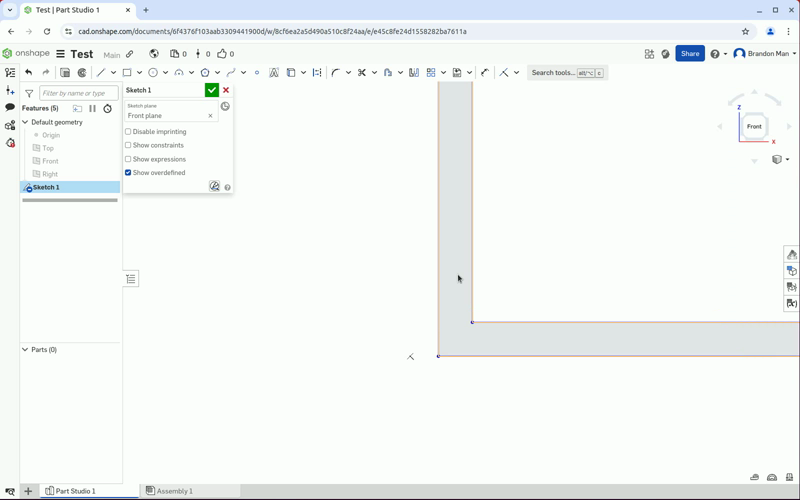
scroll(6)
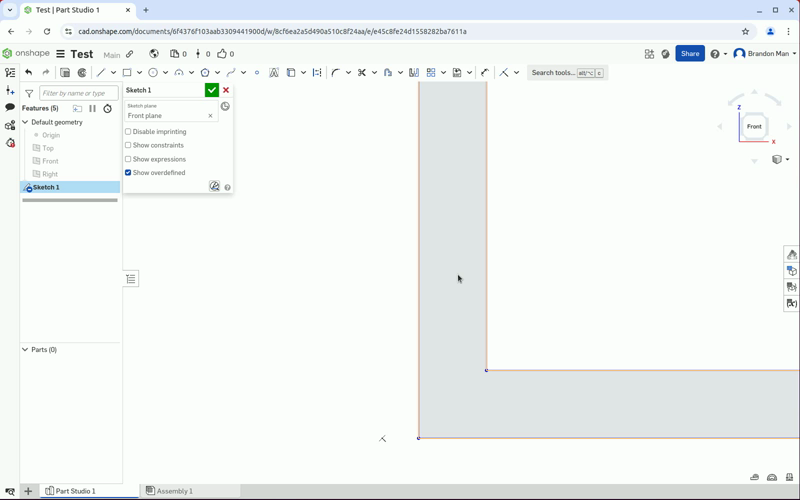
click(458, 274)
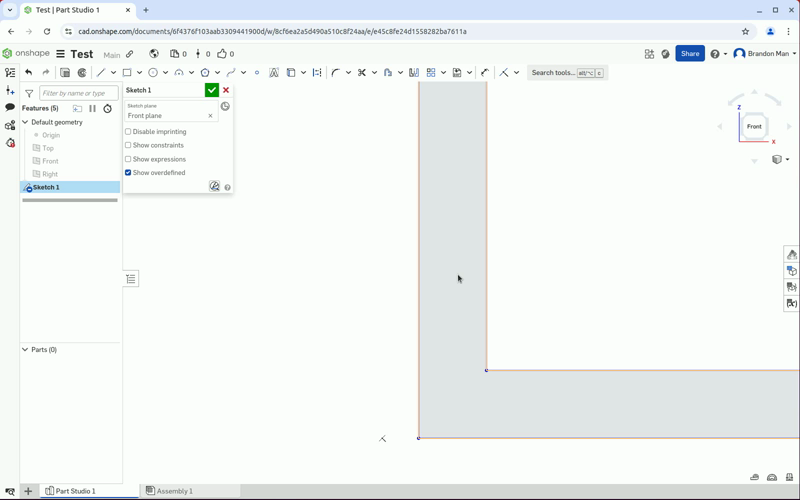
scroll(-6)
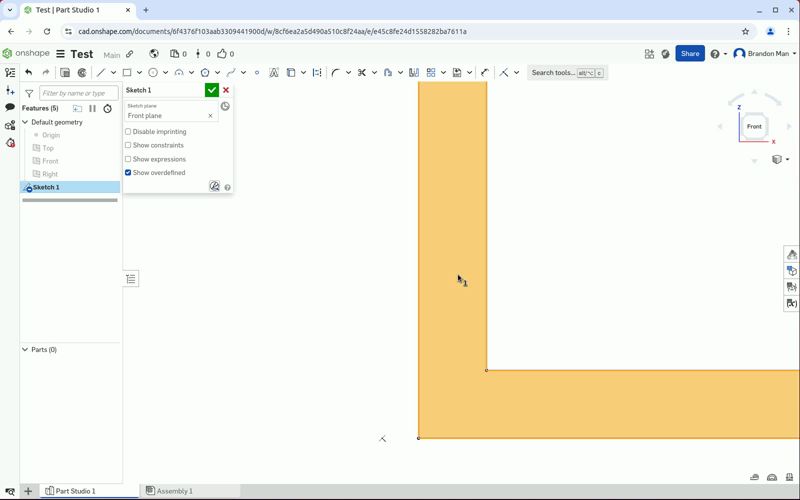
scroll(-6)
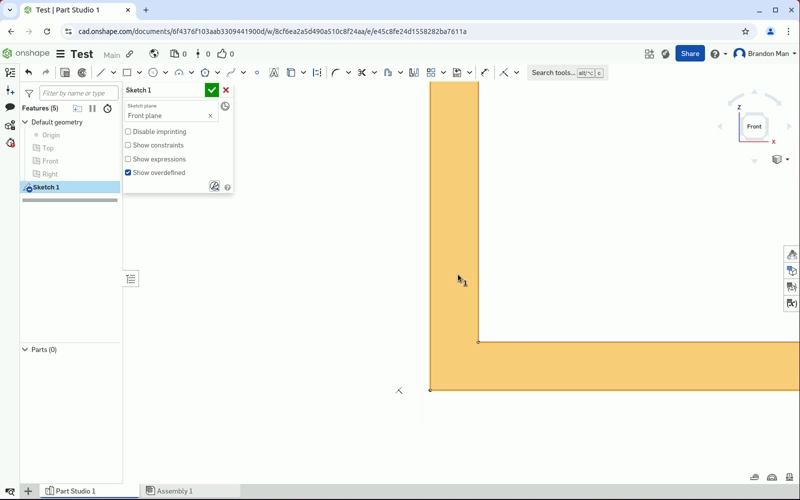
scroll(-6)
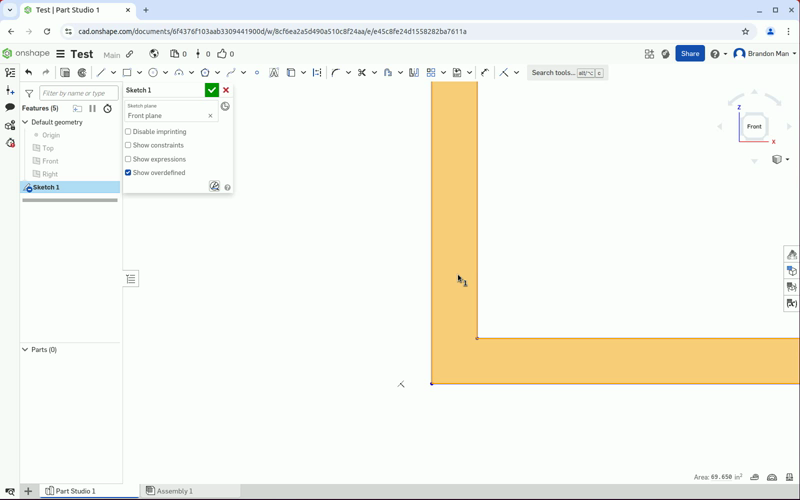
scroll(-6)
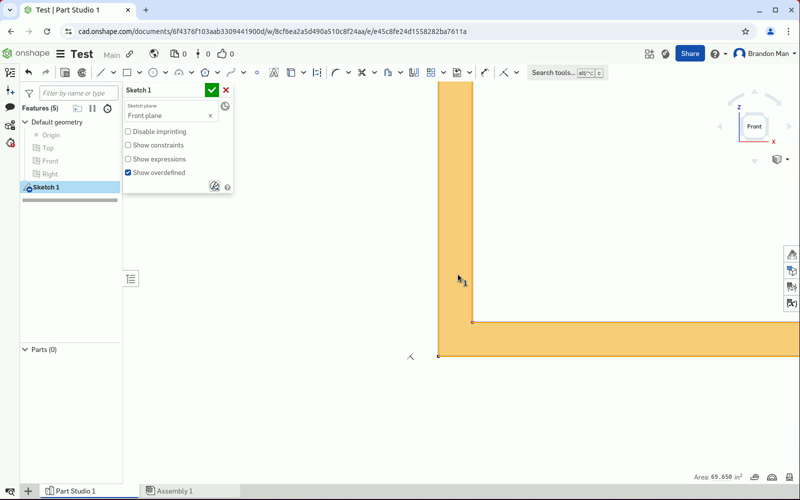
scroll(-6)
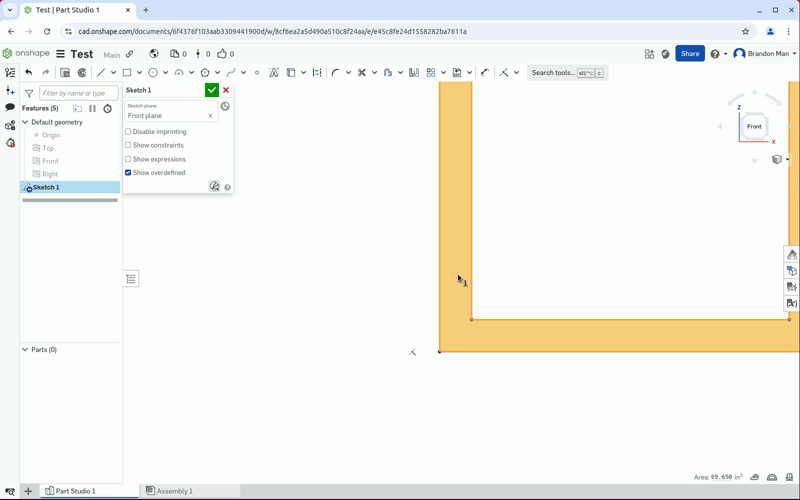
scroll(-6)
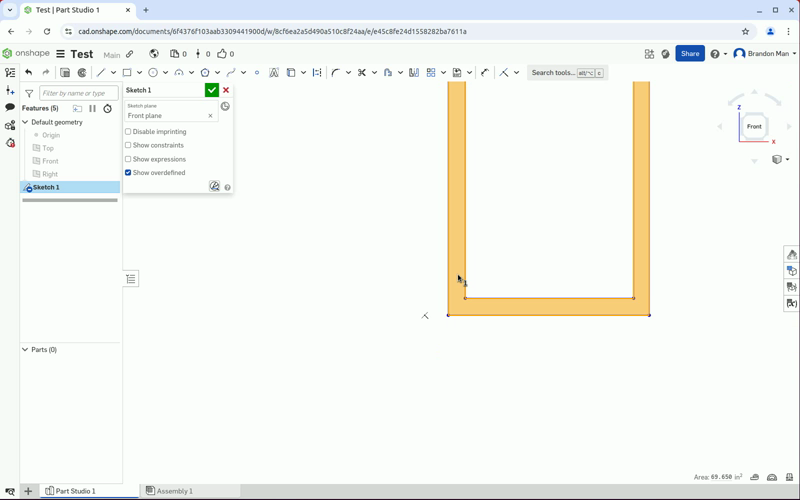
scroll(-6)
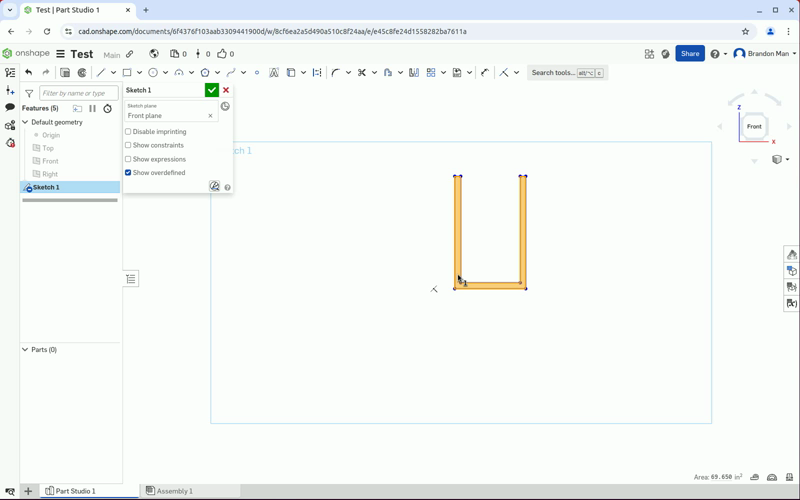
mouse_move(73, 352)
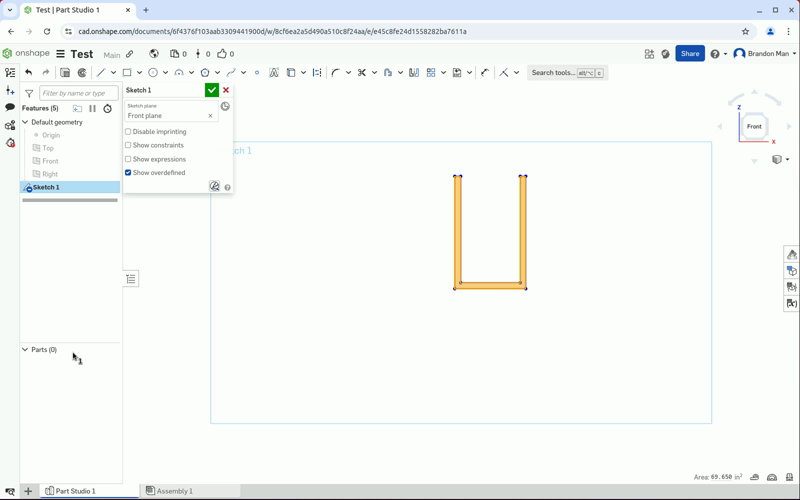
key(shift+y)
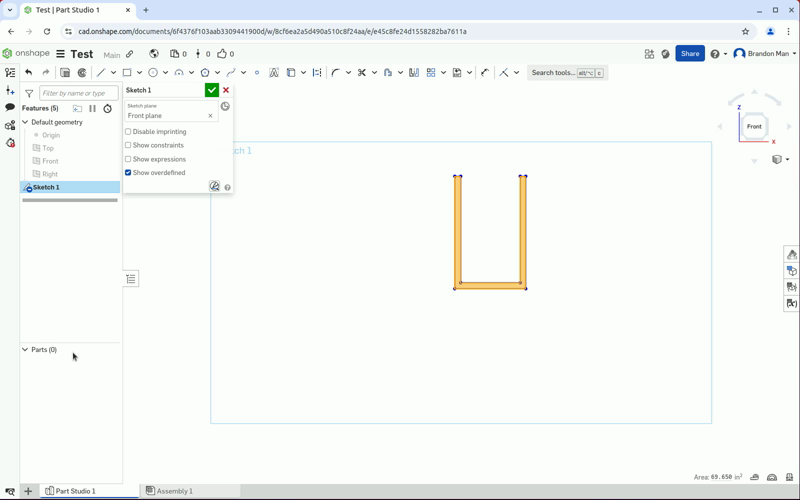
key(shift+e)
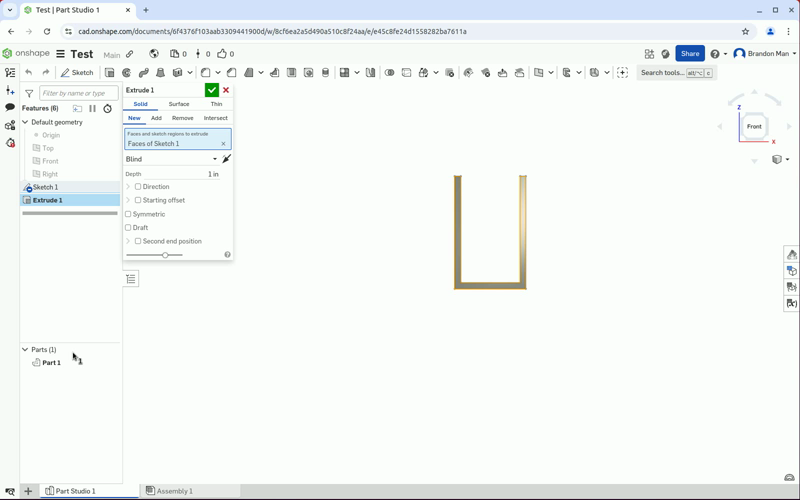
mouse_move(143, 106)
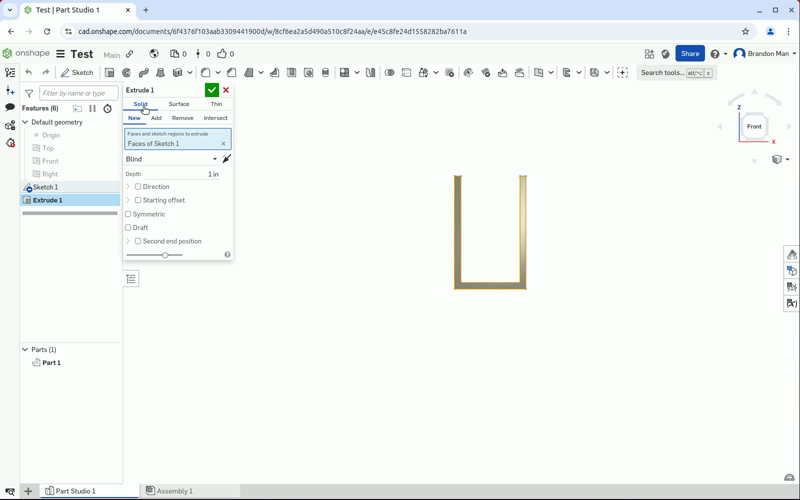
click(143, 106)
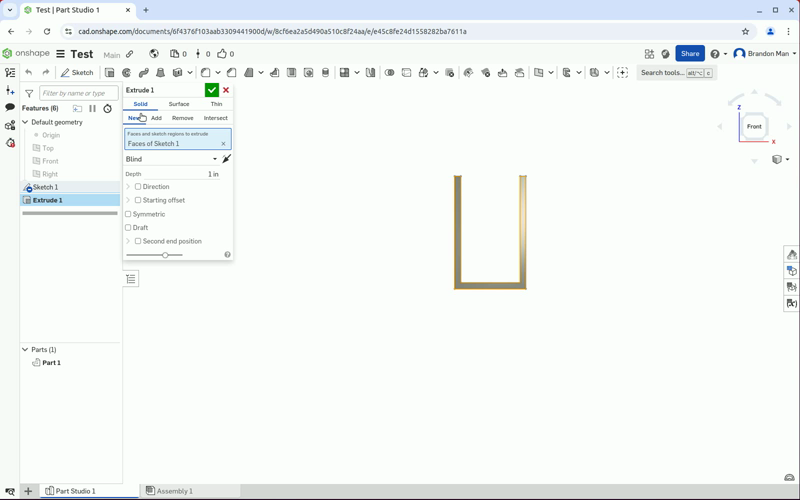
mouse_move(137, 120)
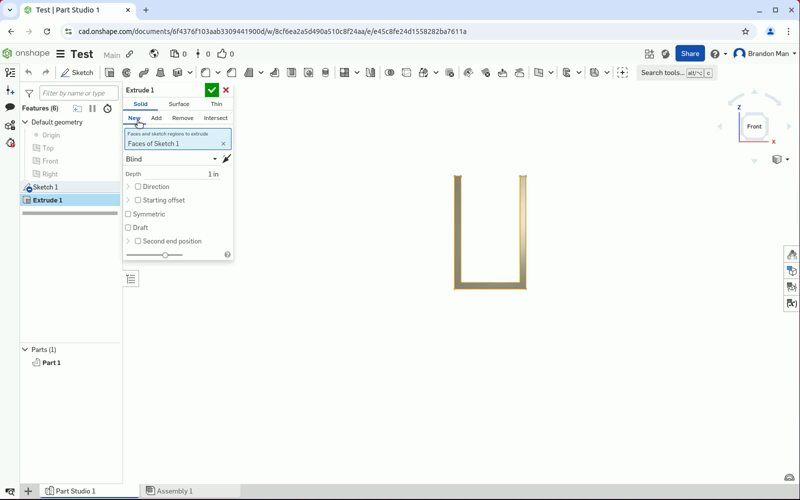
click(137, 120)
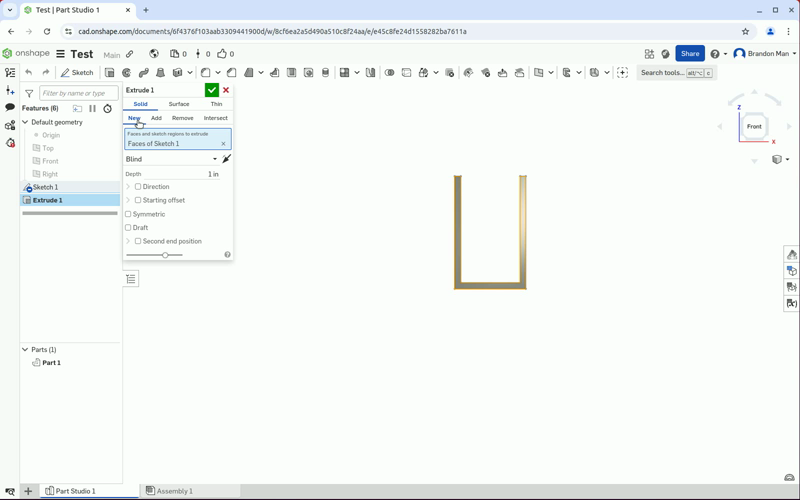
key(tab, 4)
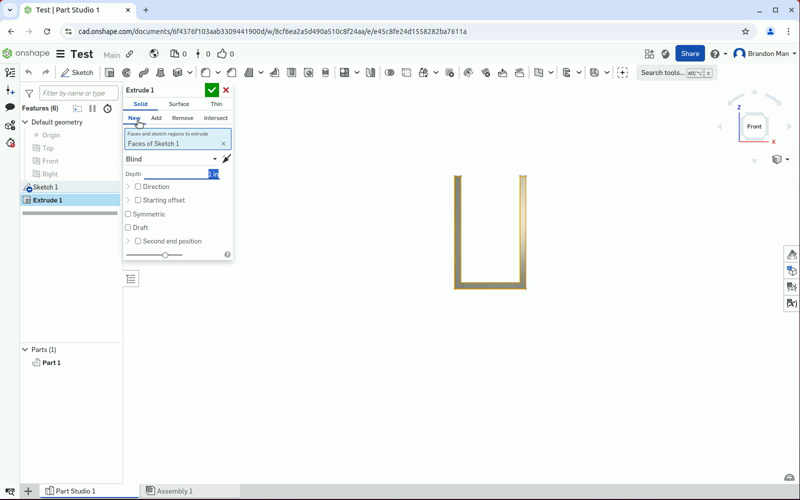
text(0.722)
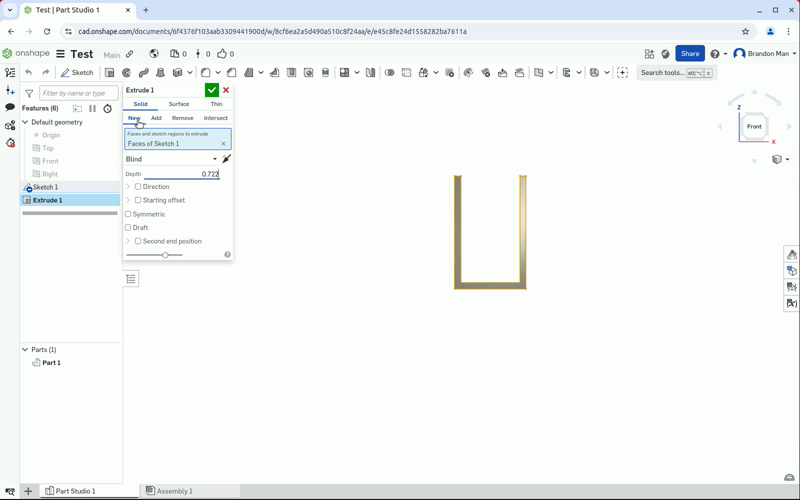
key(enter)
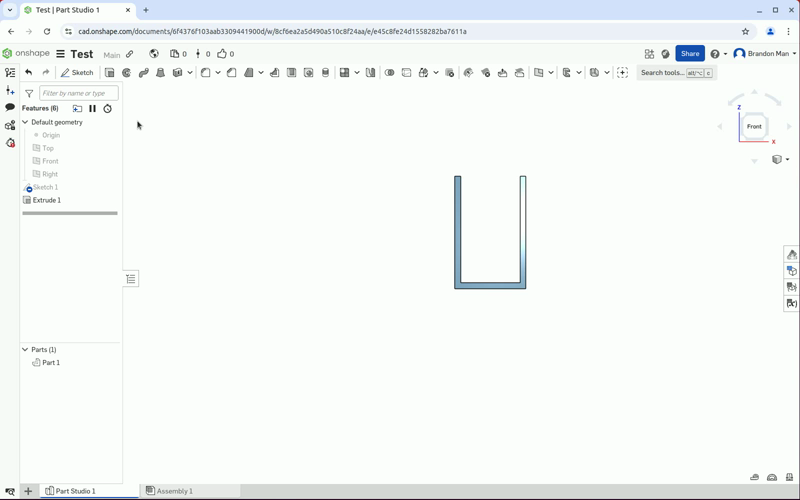
key(shift+h)
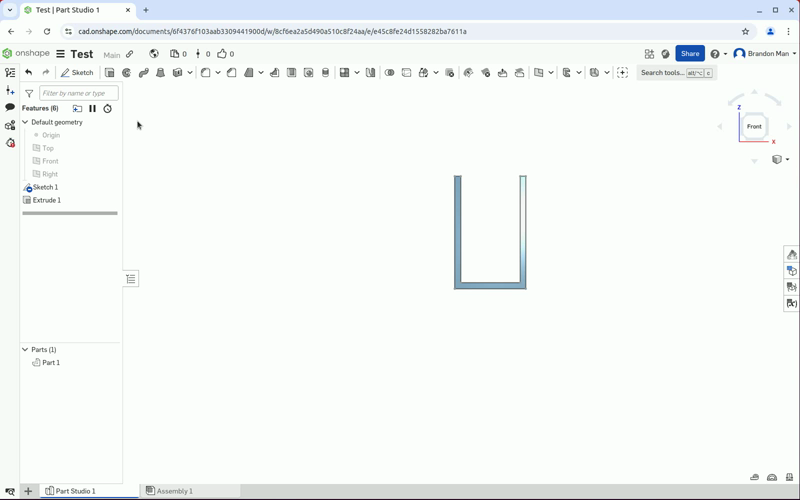
key(shift+h)
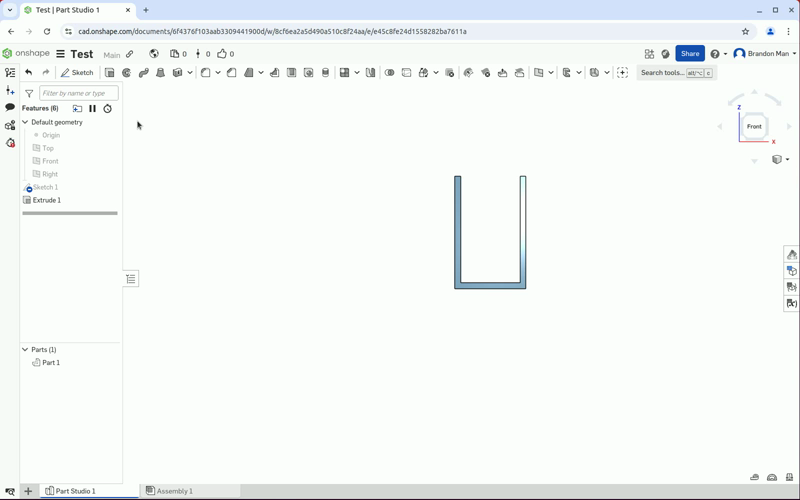
mouse_move(73, 189)
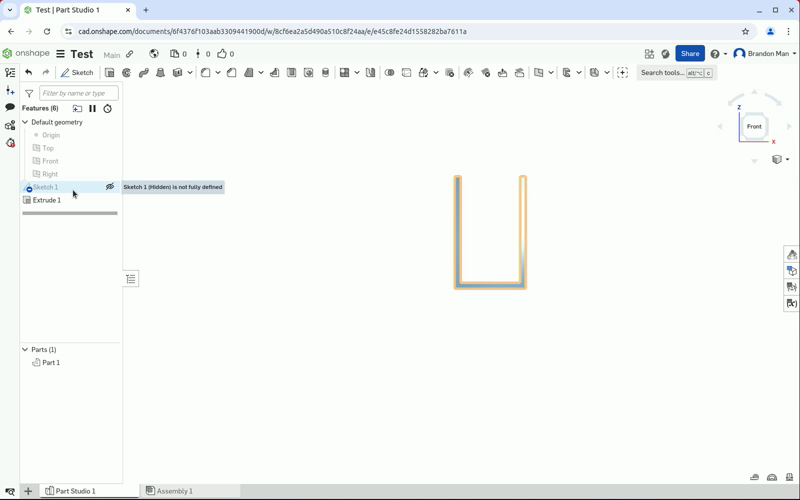
click(73, 189)
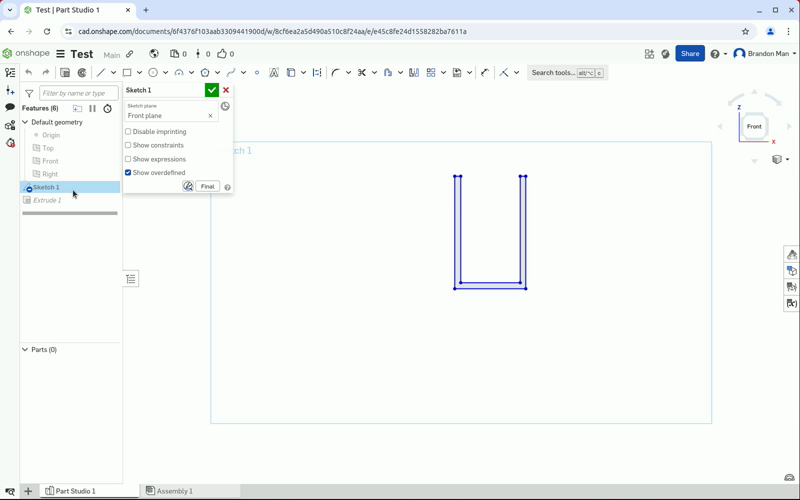
mouse_move(229, 92)
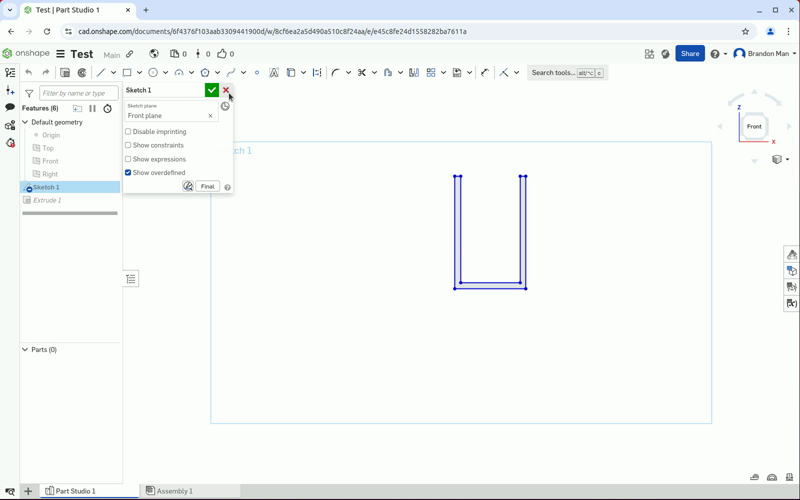
click(229, 92)
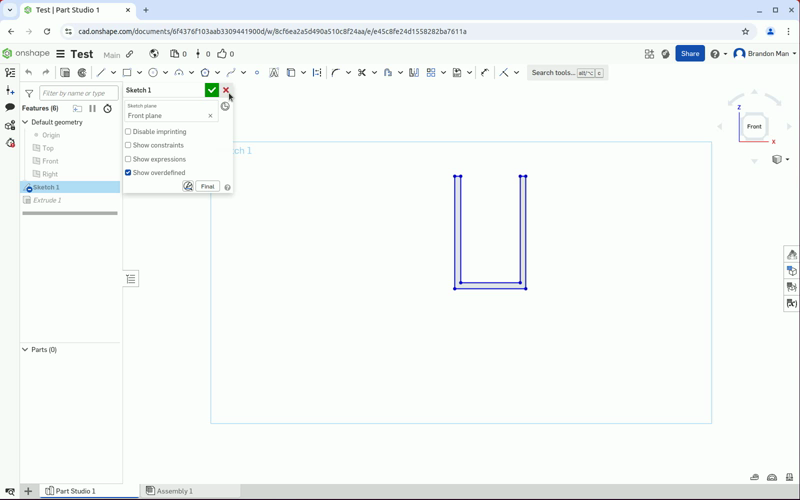
key(shift+s)
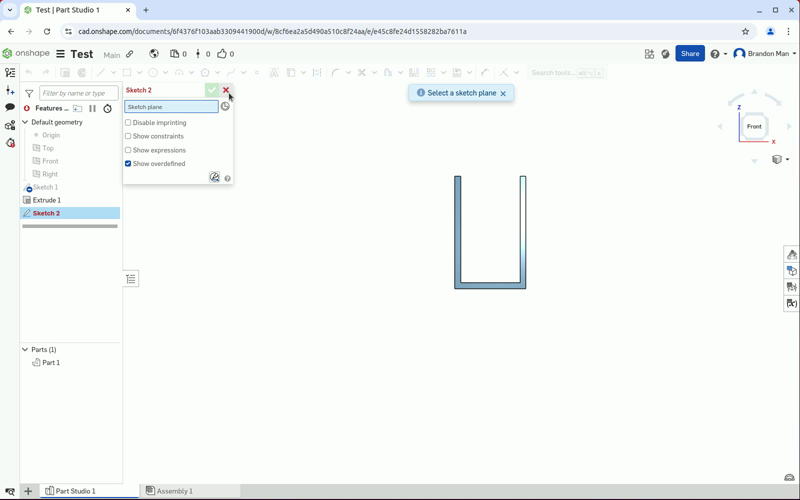
mouse_move(73, 163)
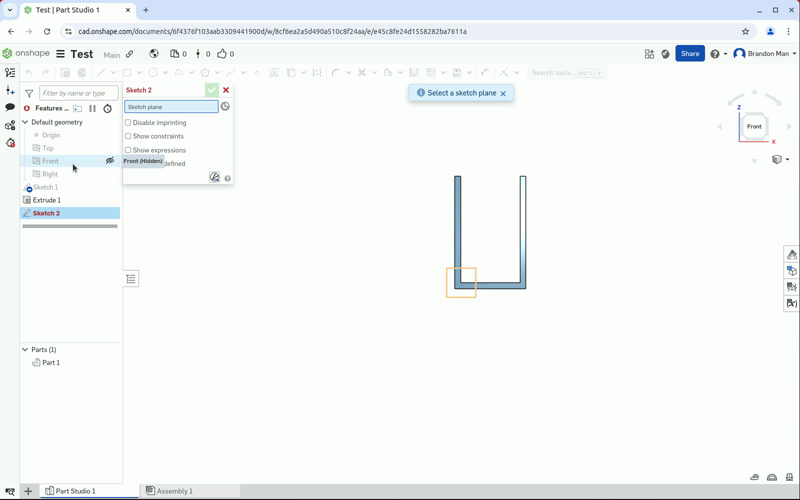
click(73, 163)
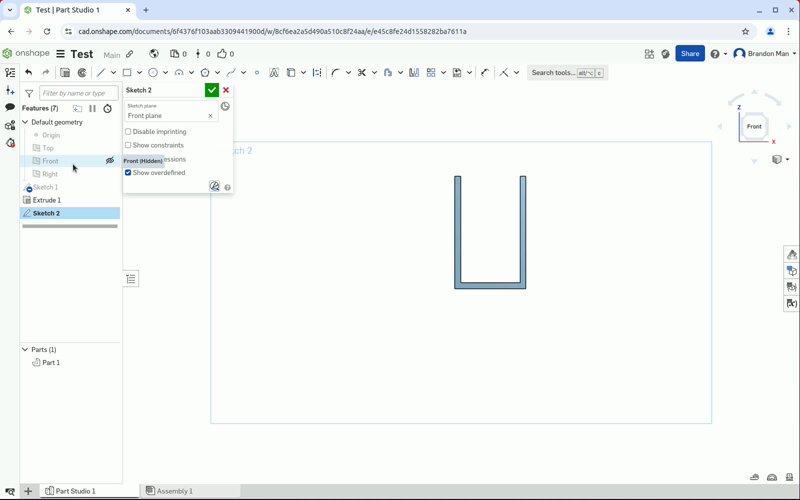
mouse_move(73, 352)
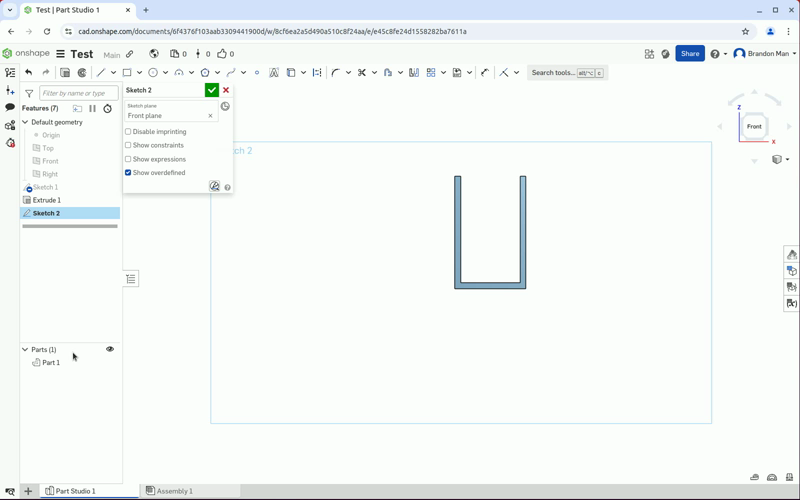
key(y)
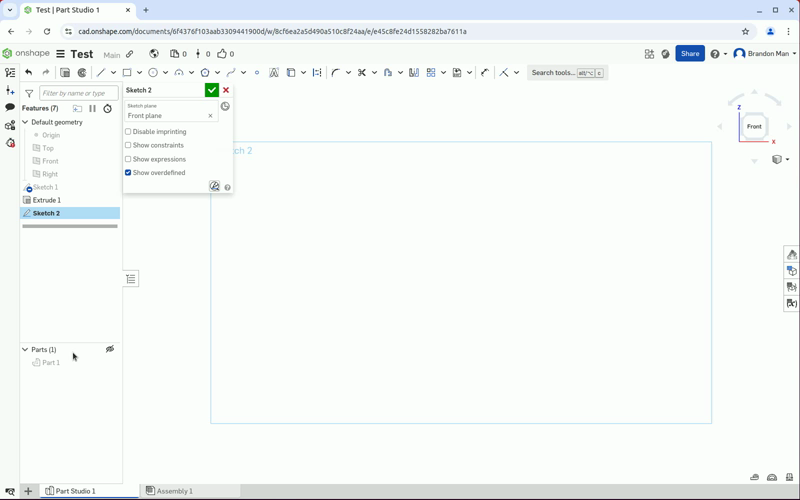
key(l)
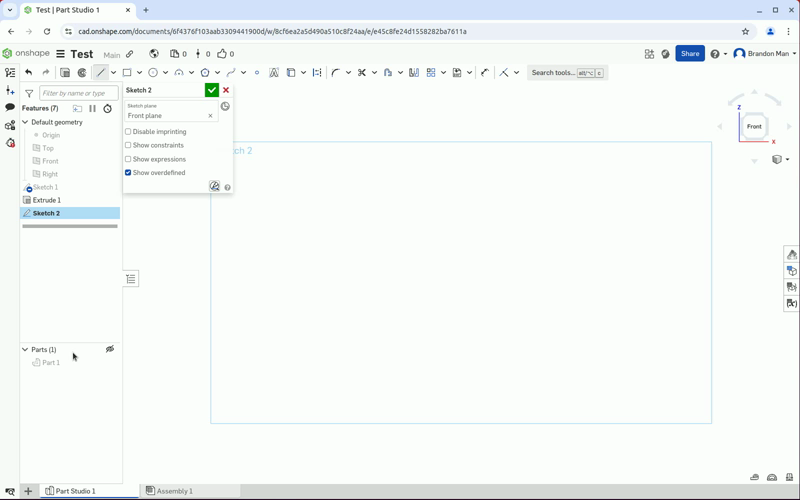
key_down(shift)
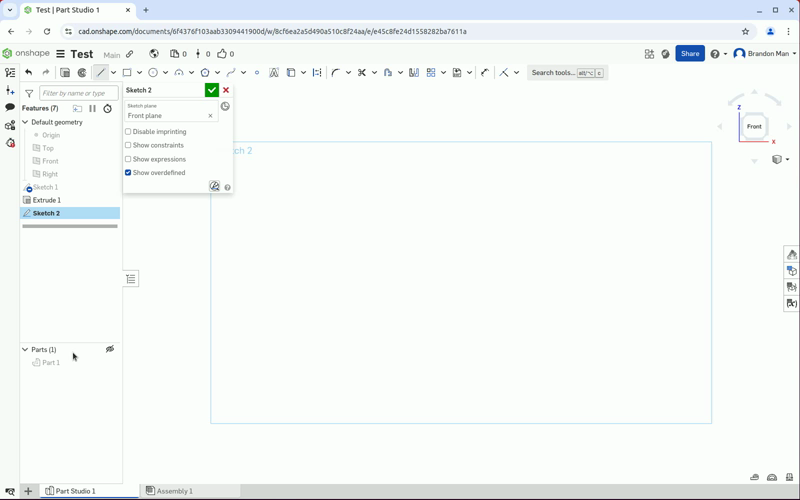
mouse_move(460, 282)
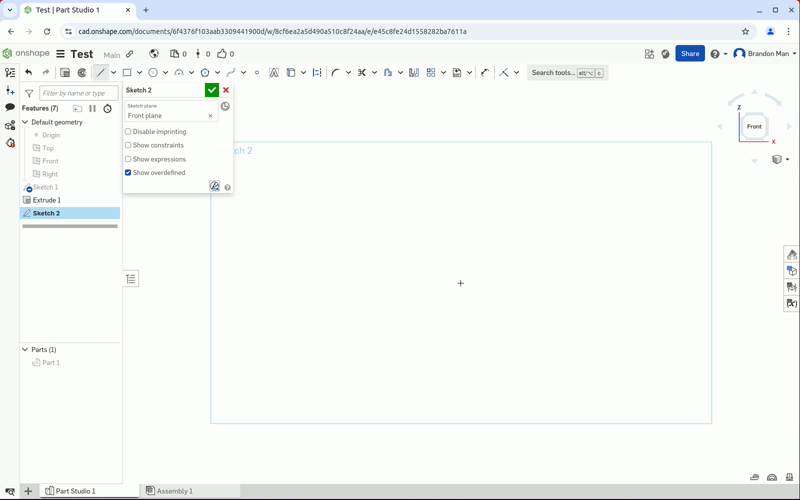
click(460, 282)
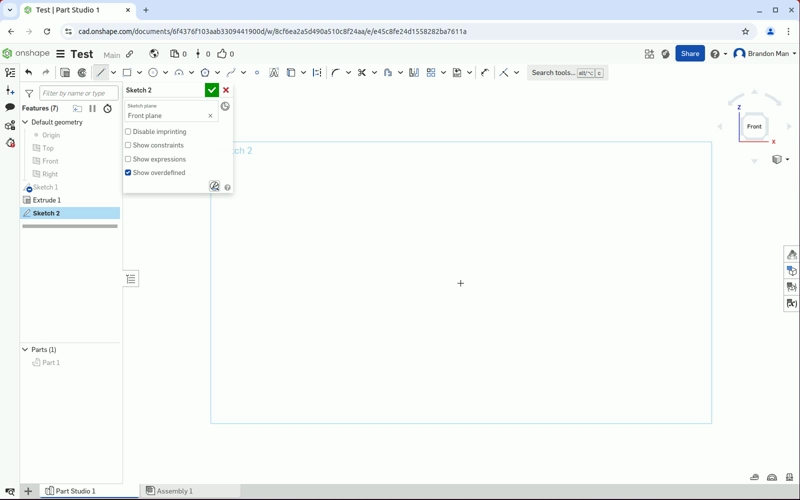
key_up(shift)
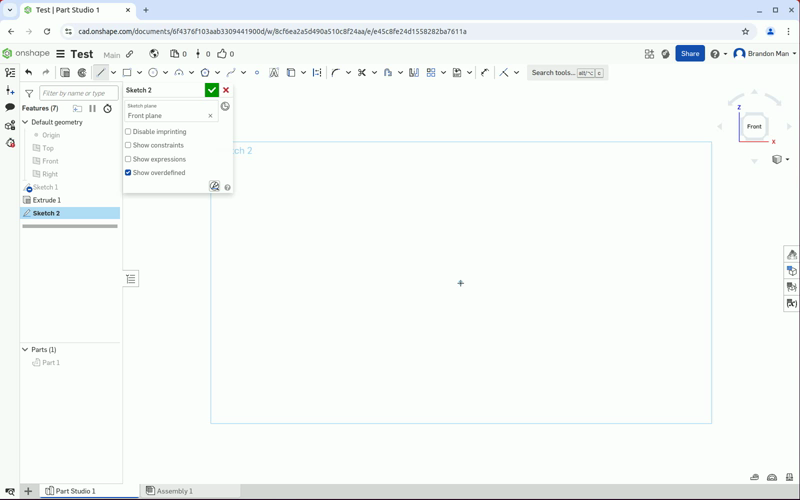
key_down(shift)
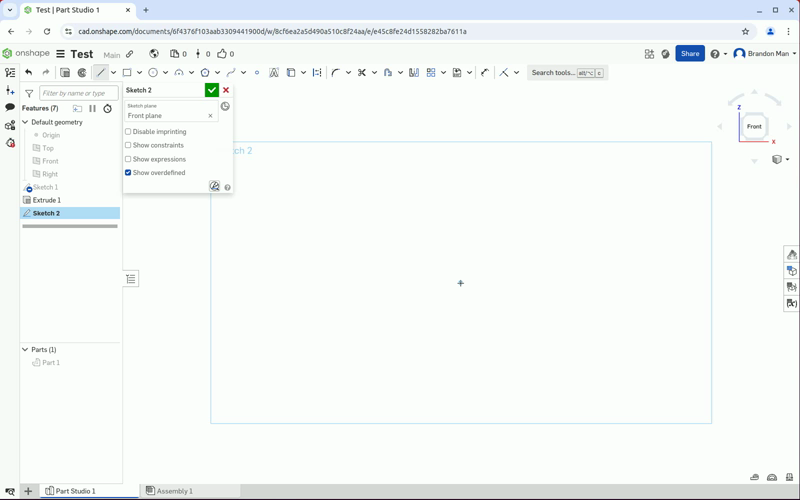
mouse_move(490, 282)
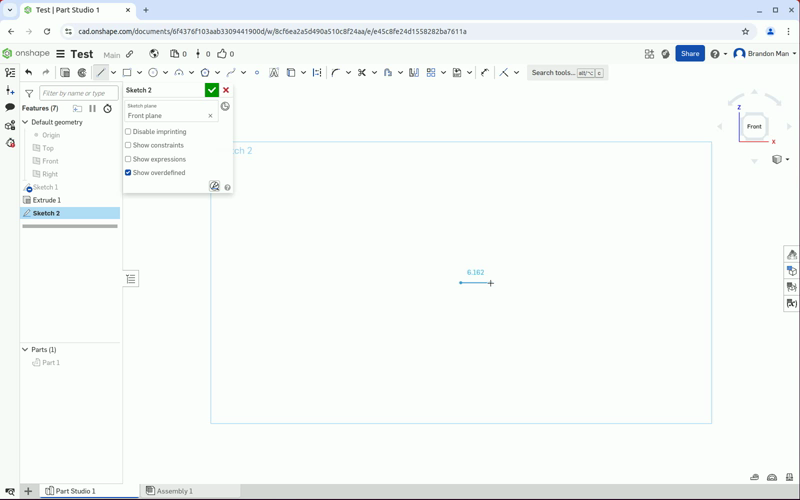
mouse_move(520, 282)
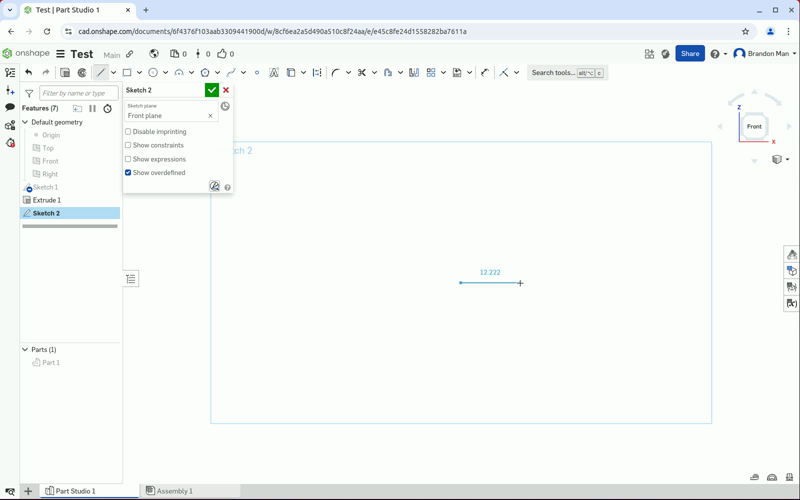
click(520, 282)
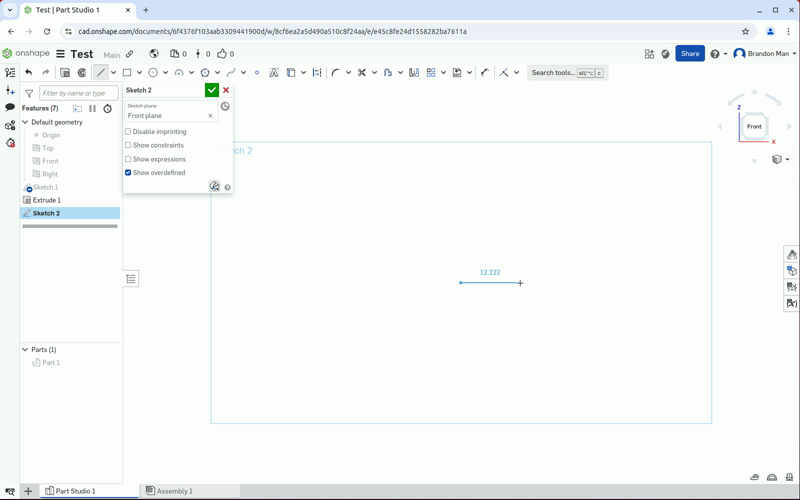
key_up(shift)
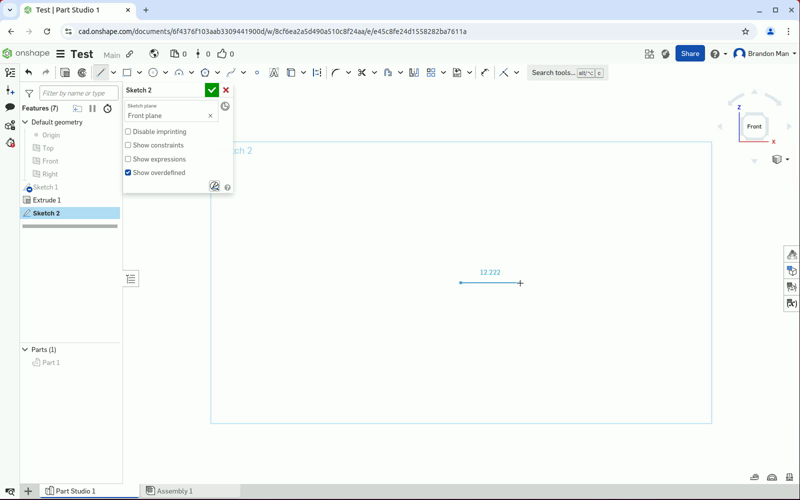
key_down(shift)
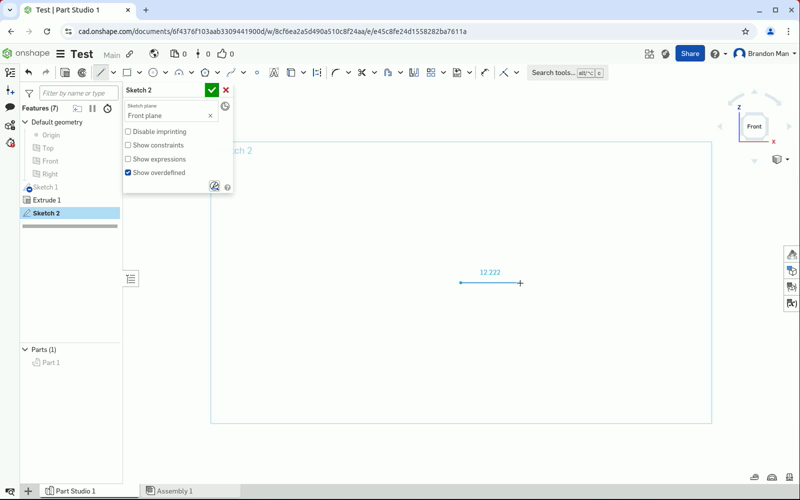
mouse_move(520, 176)
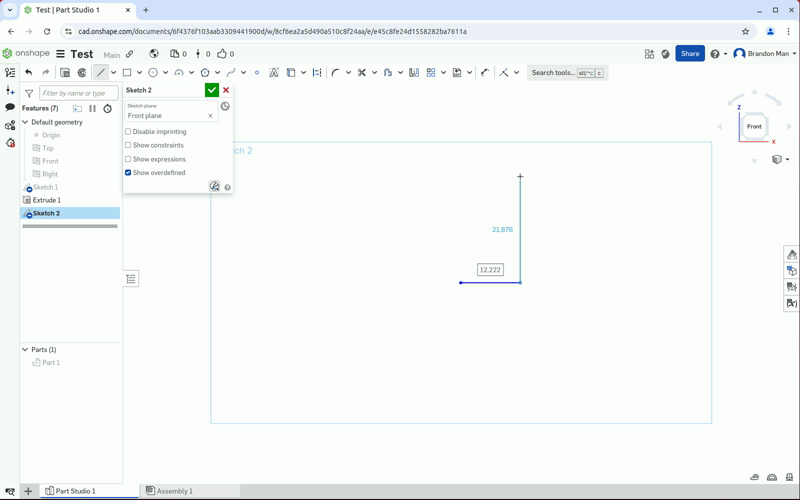
click(520, 176)
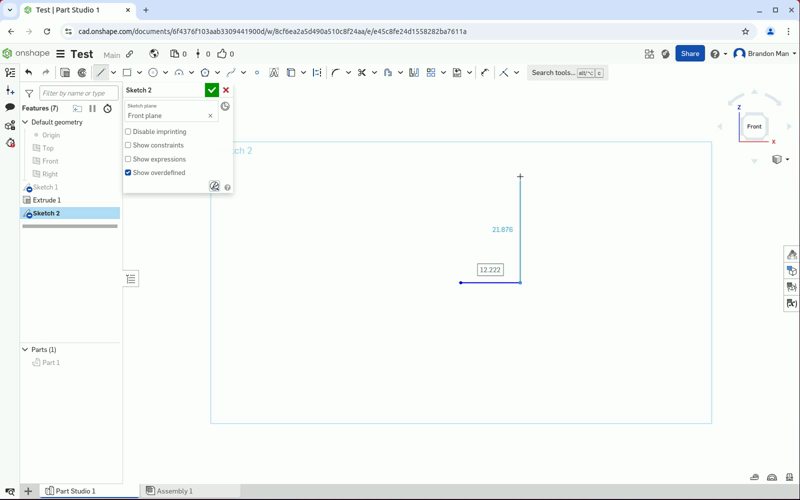
key_up(shift)
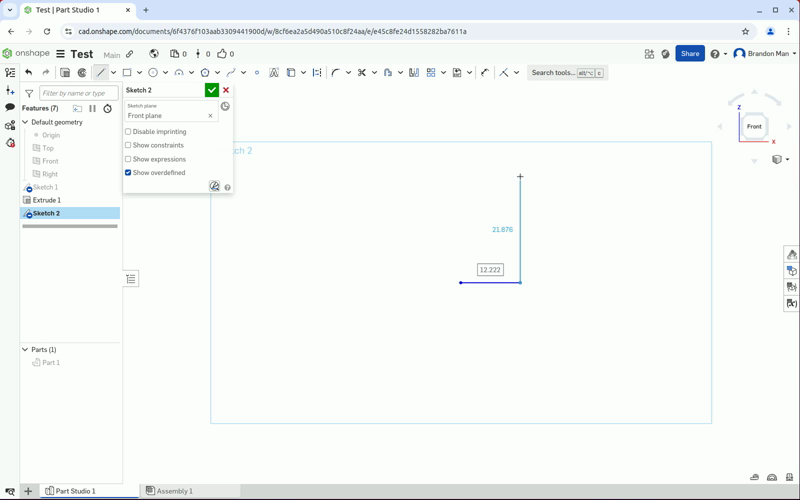
key_down(shift)
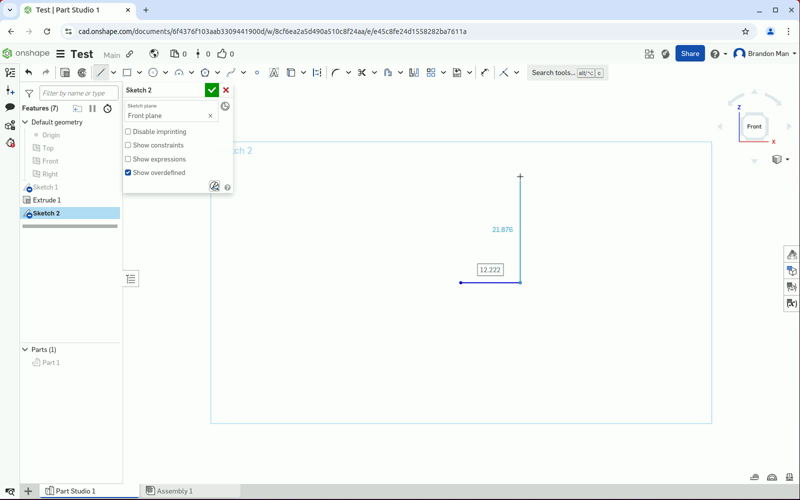
mouse_move(550, 176)
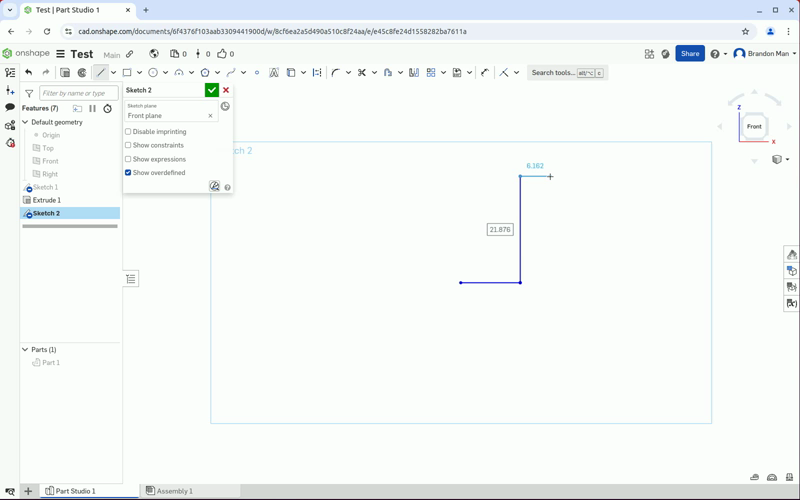
mouse_move(460, 176)
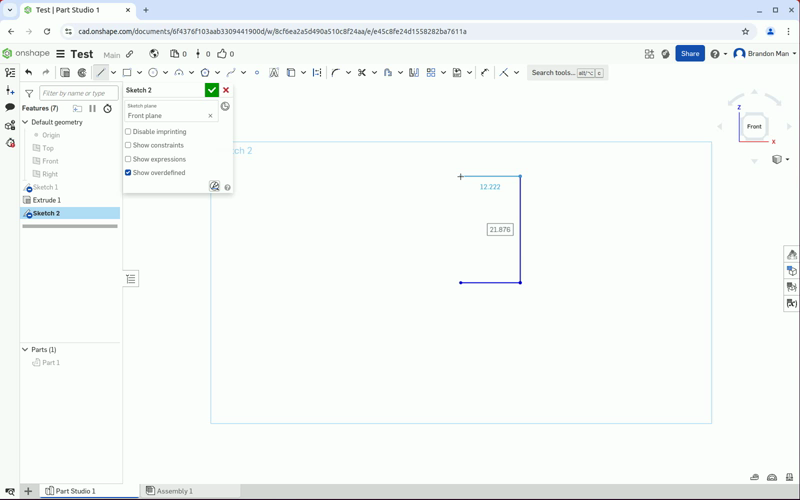
click(460, 176)
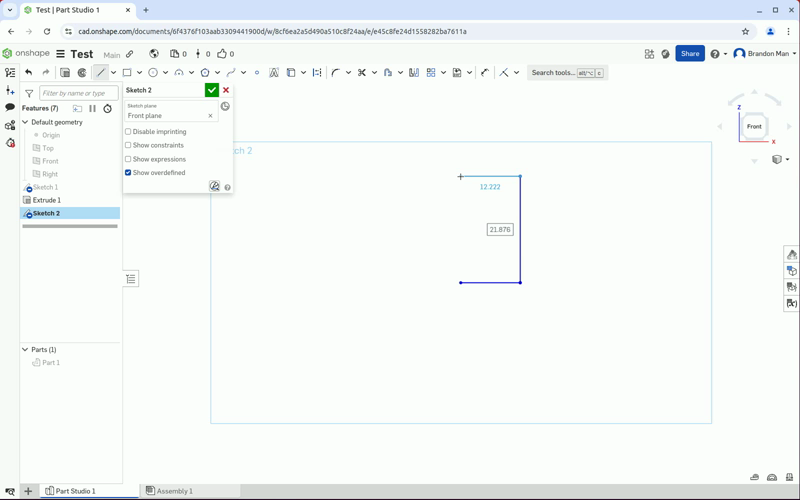
key_up(shift)
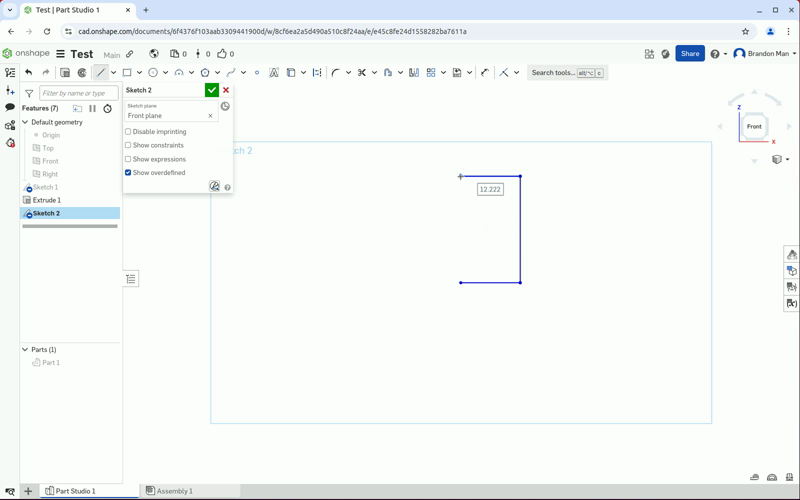
key_down(shift)
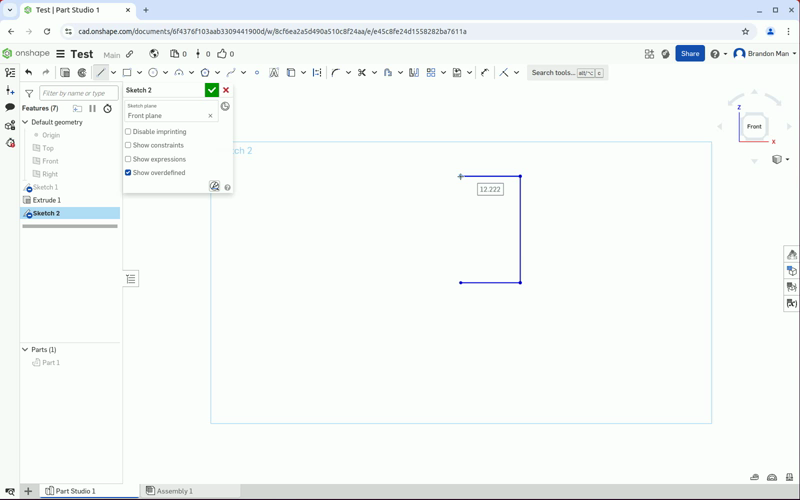
mouse_move(460, 282)
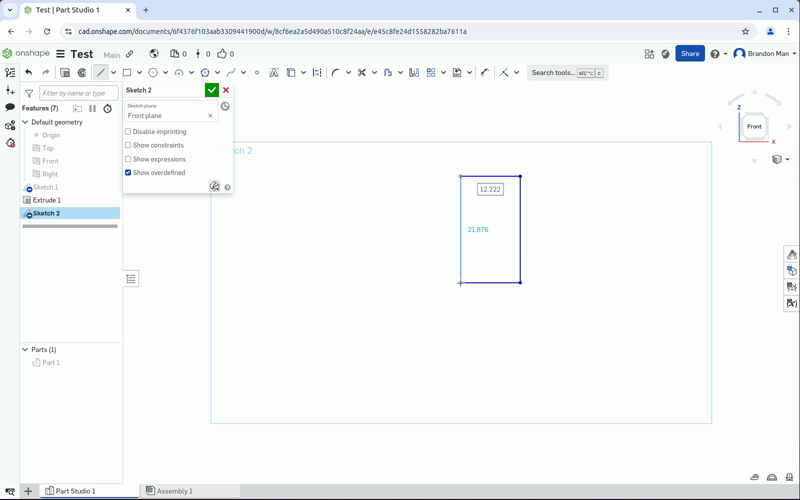
key_up(shift)
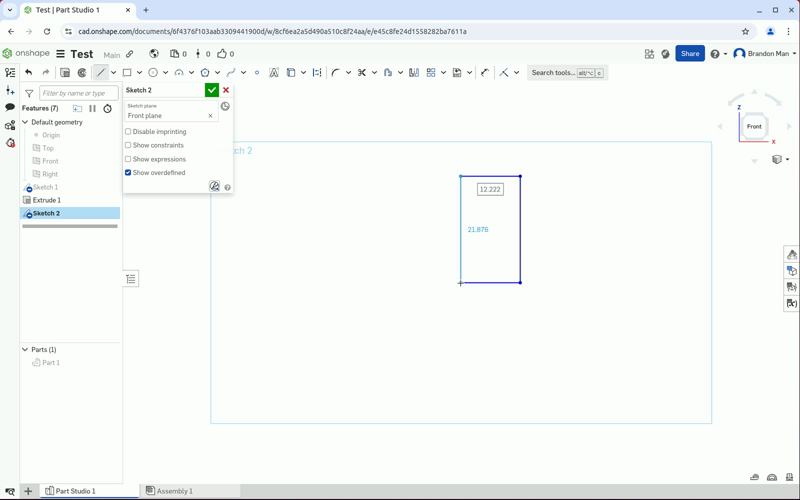
click(460, 282)
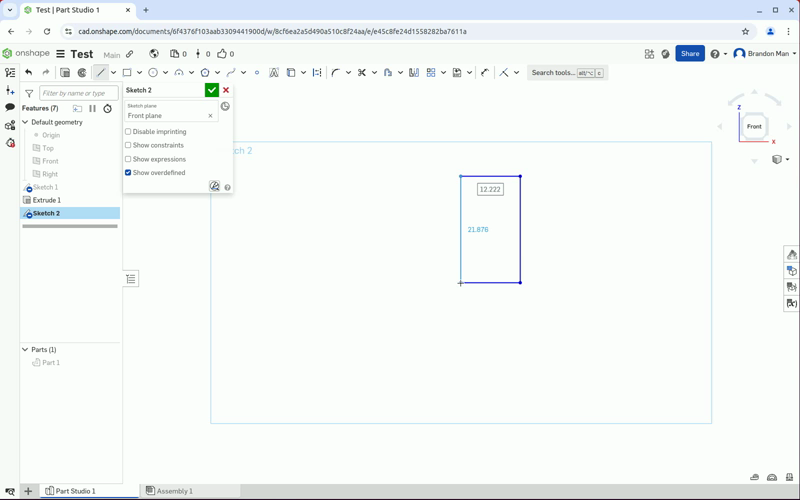
key(esc)
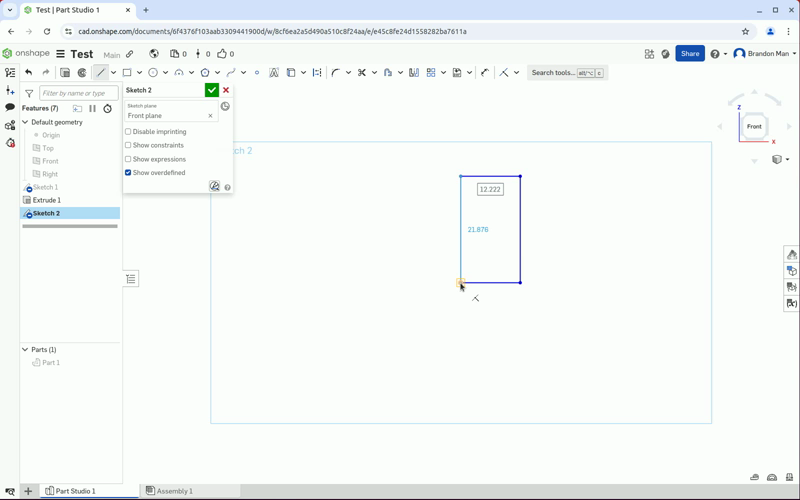
key(c)
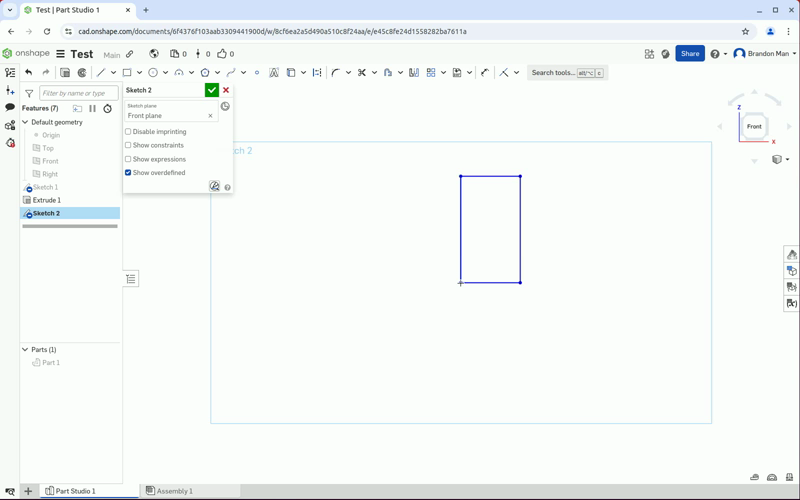
key_down(shift)
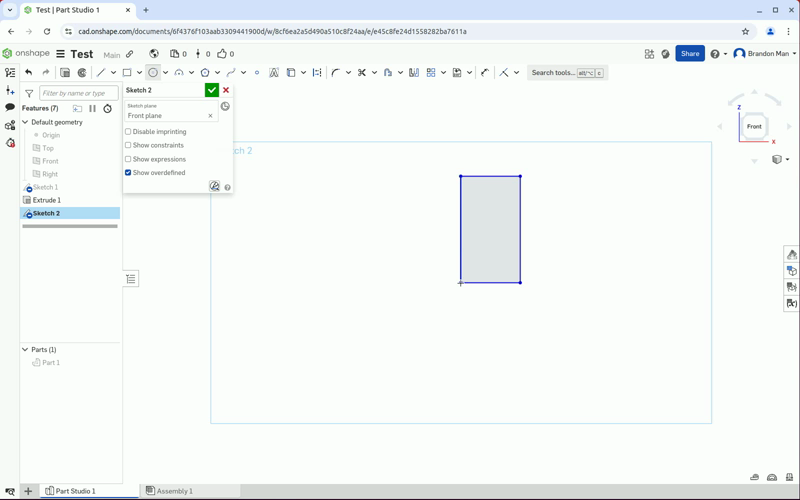
mouse_move(462, 281)
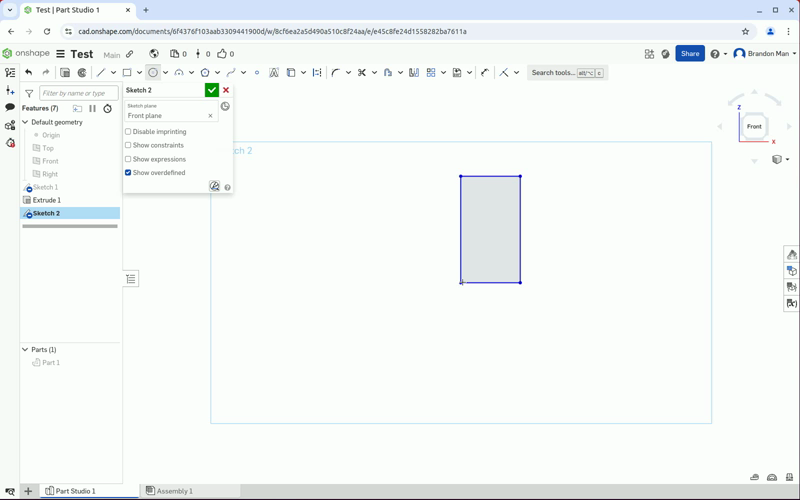
scroll(6)
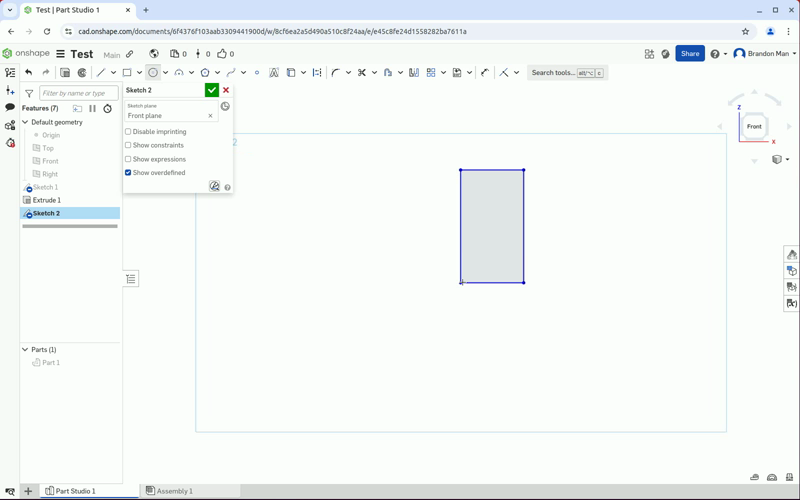
scroll(6)
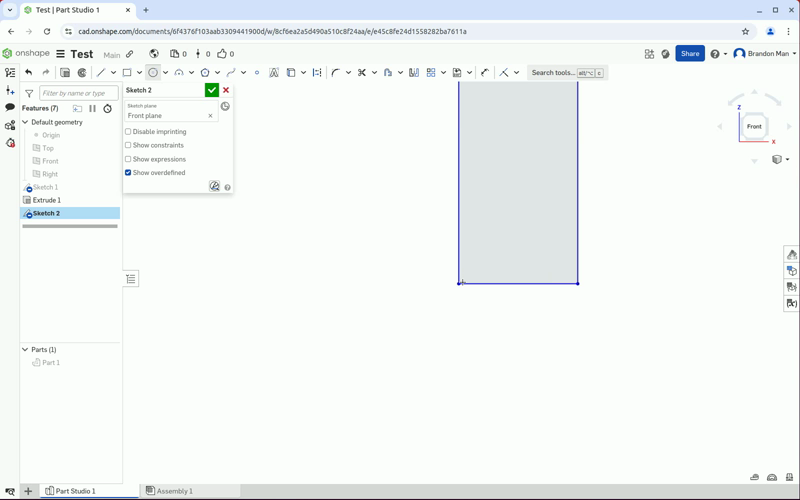
scroll(6)
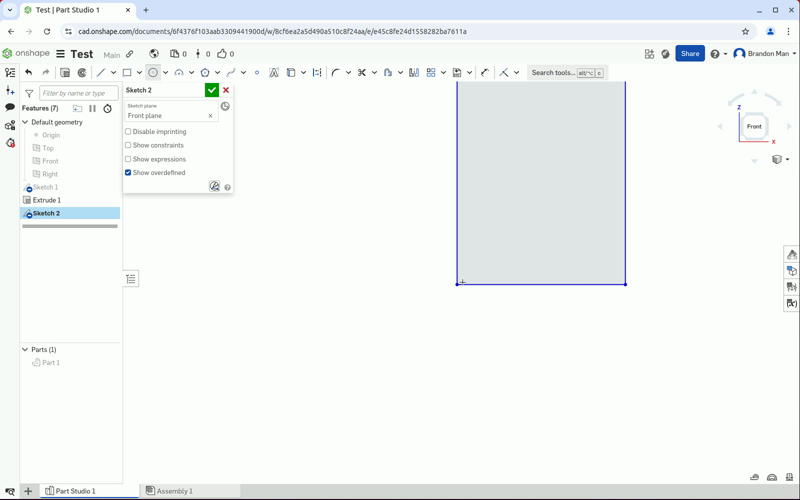
scroll(6)
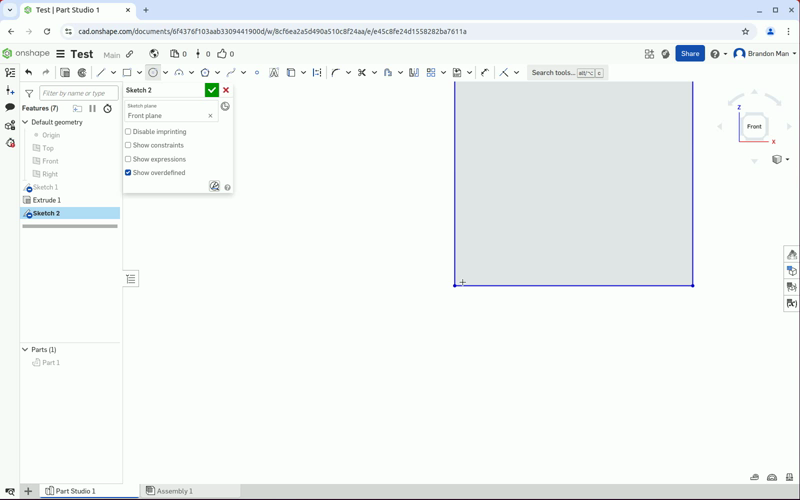
scroll(6)
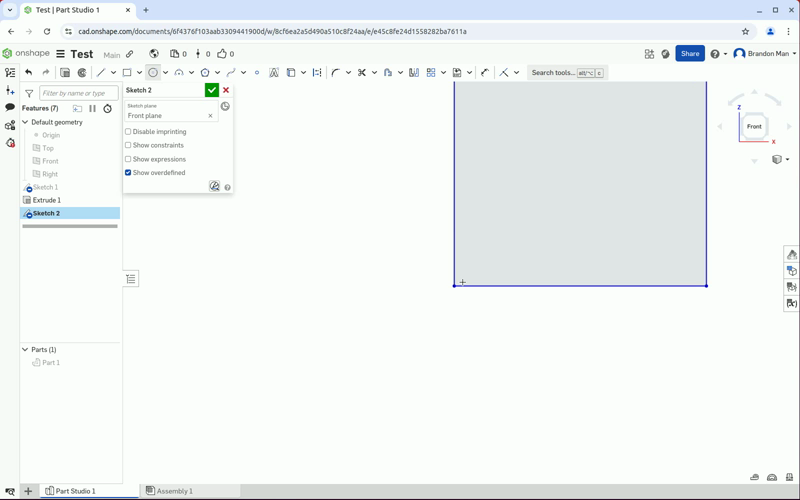
scroll(6)
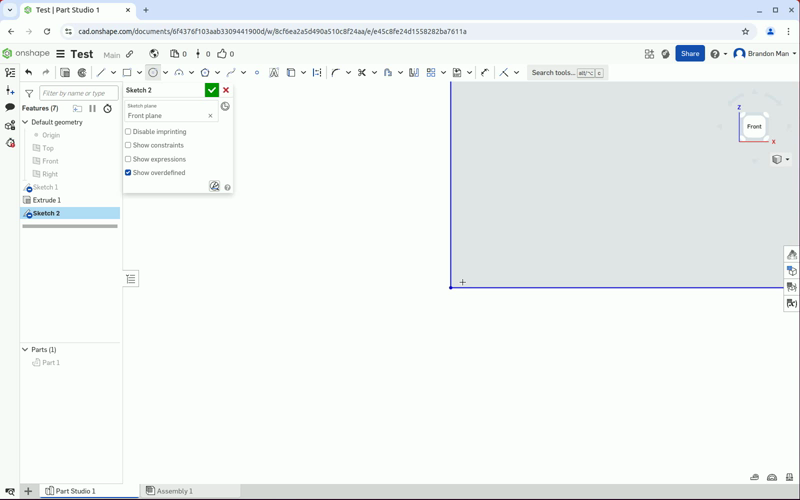
scroll(6)
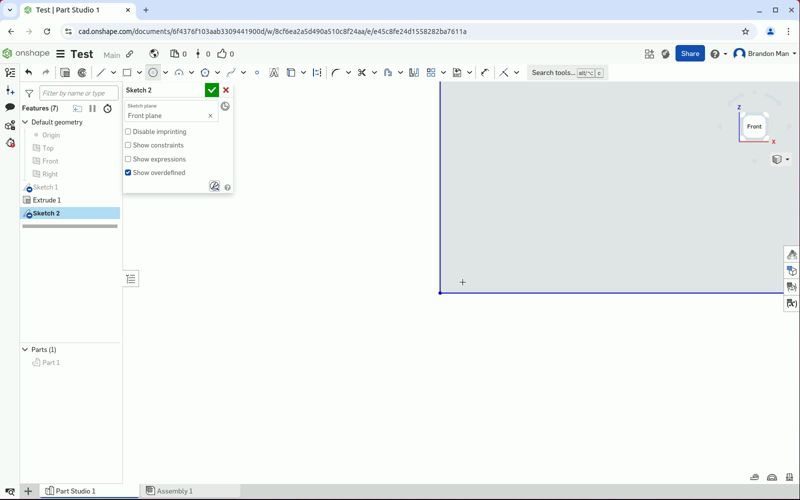
click(462, 281)
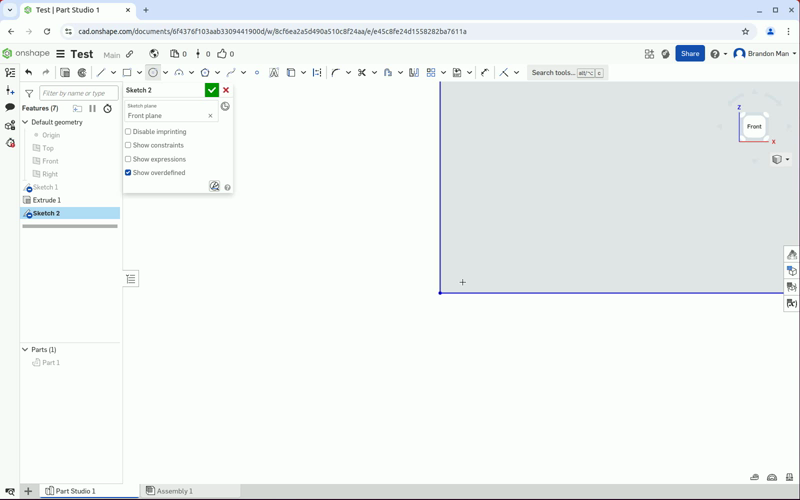
scroll(-6)
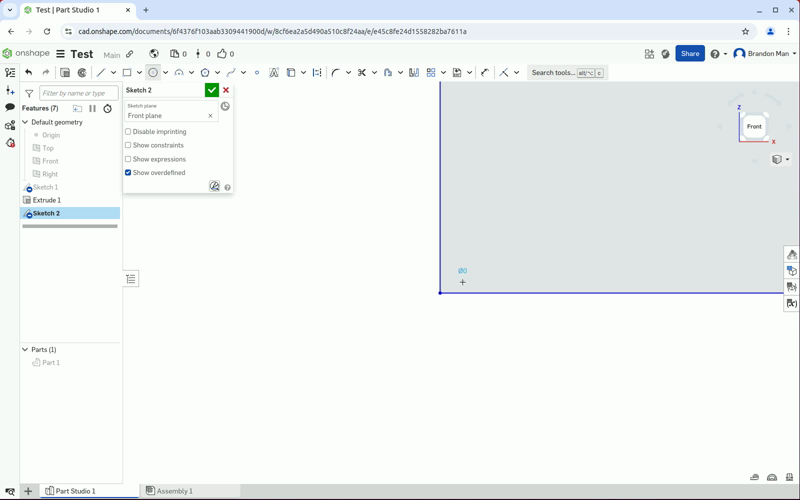
scroll(-6)
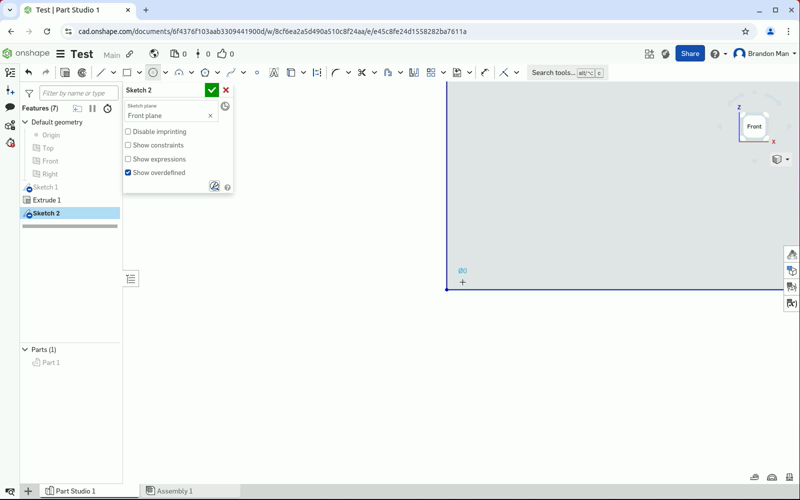
scroll(-6)
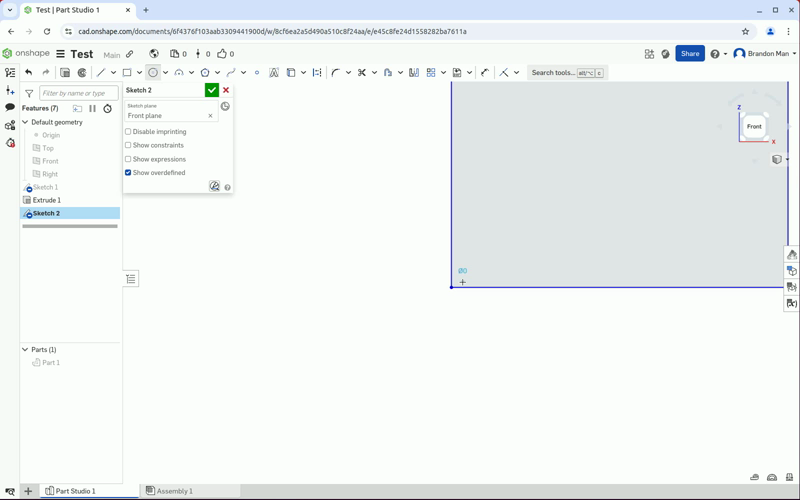
scroll(-6)
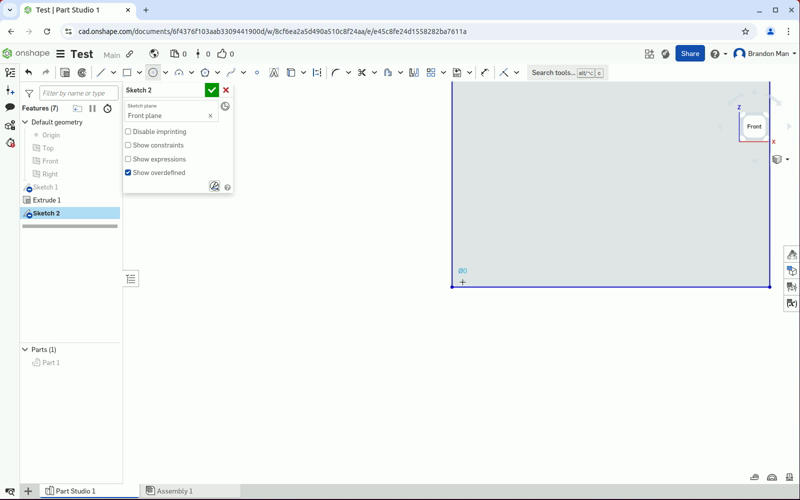
scroll(-6)
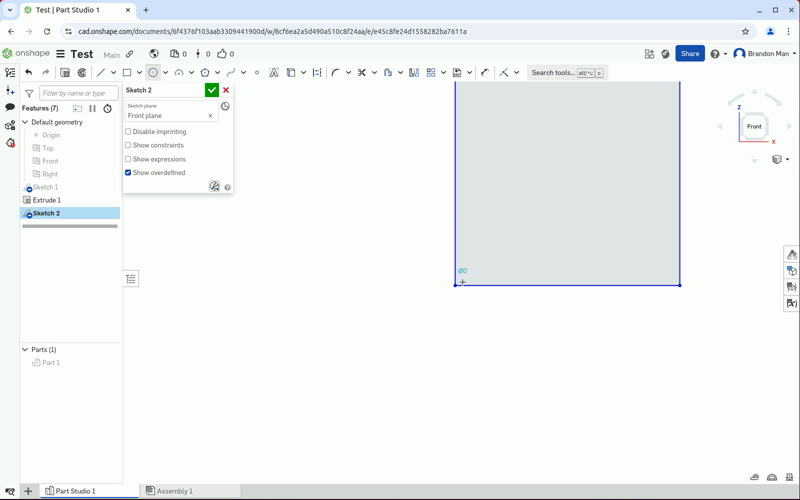
scroll(-6)
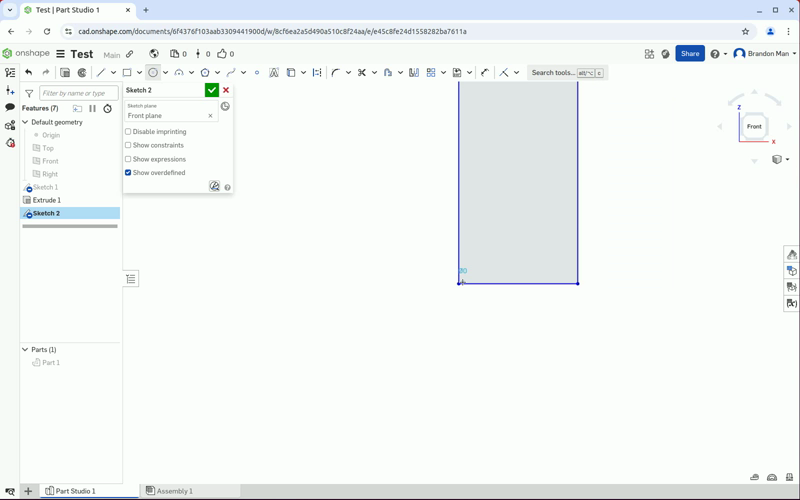
scroll(-6)
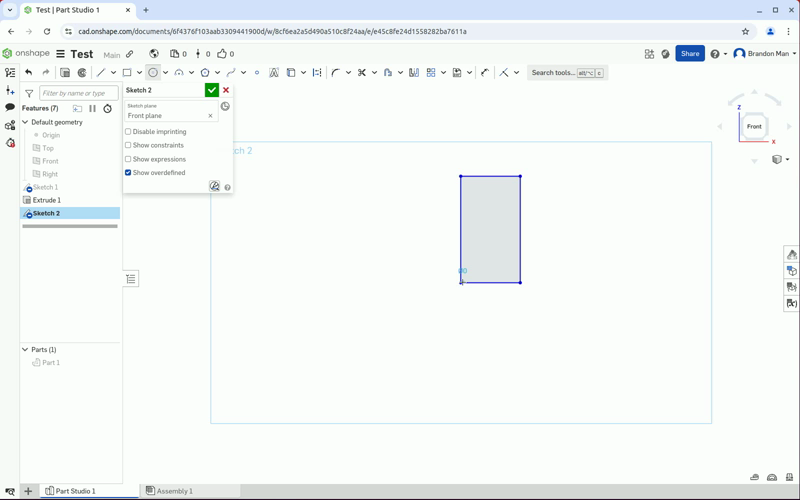
key_up(shift)
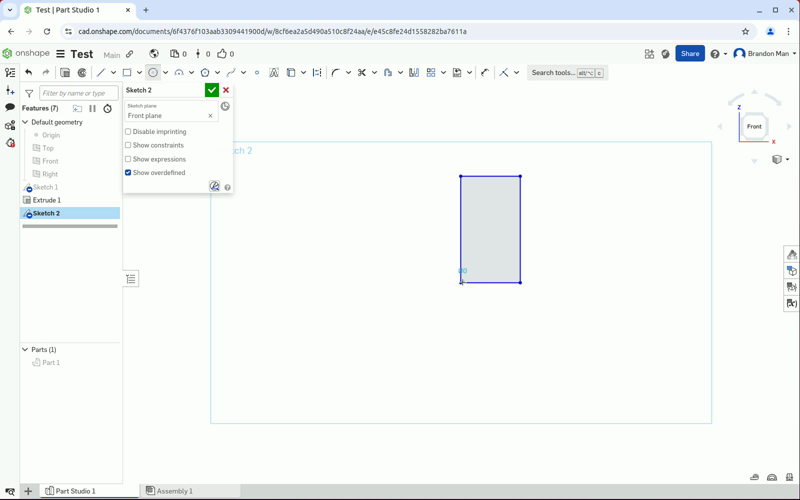
mouse_move(464, 281)
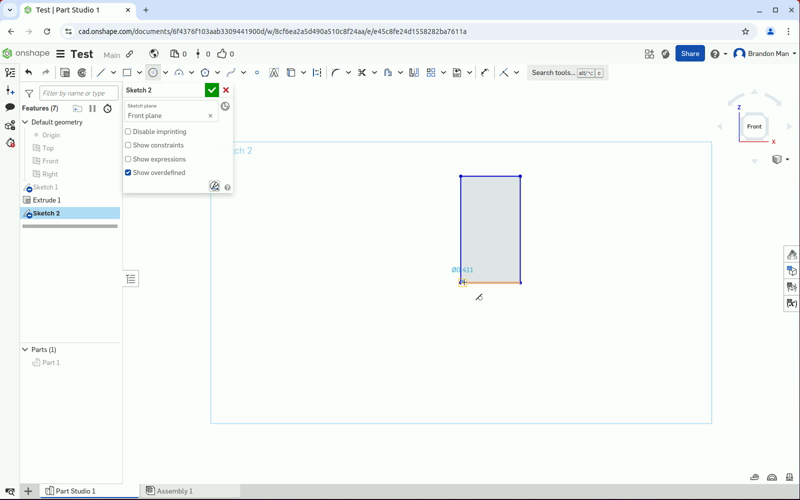
scroll(6)
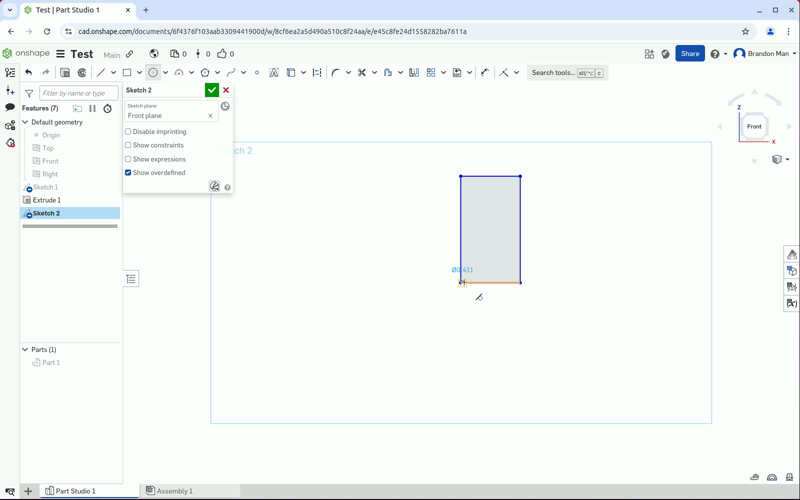
scroll(6)
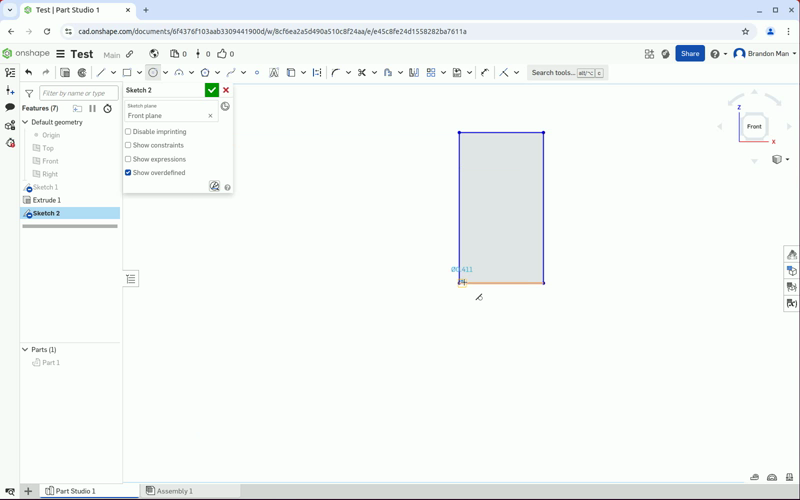
scroll(6)
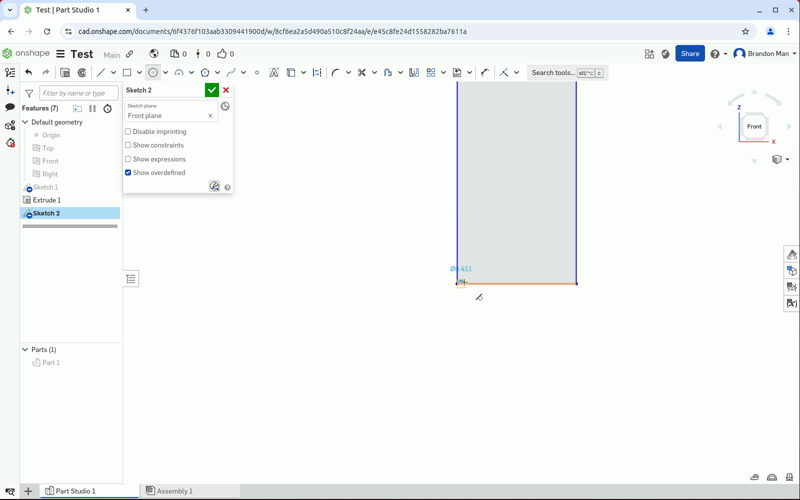
scroll(6)
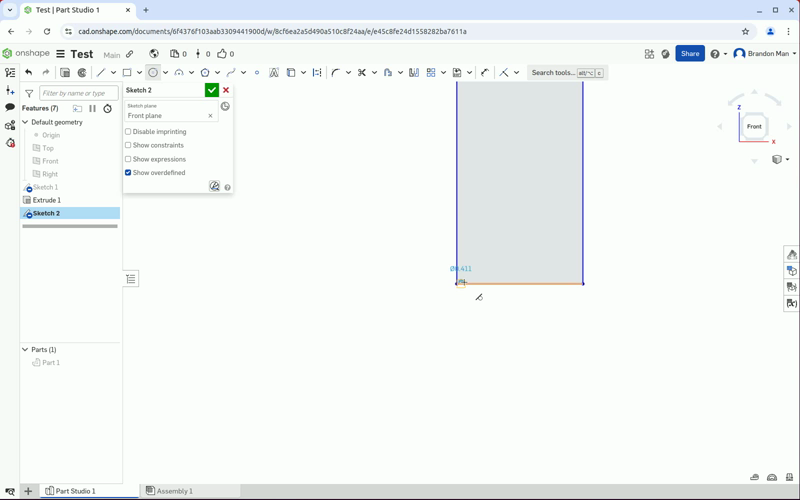
scroll(6)
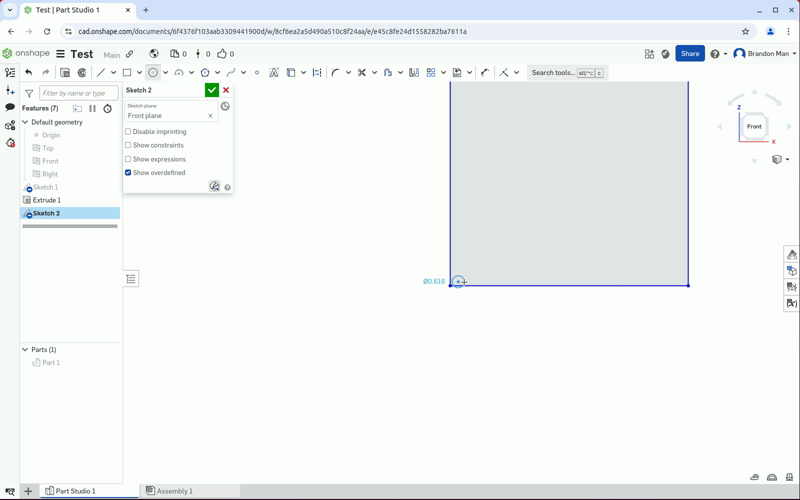
scroll(6)
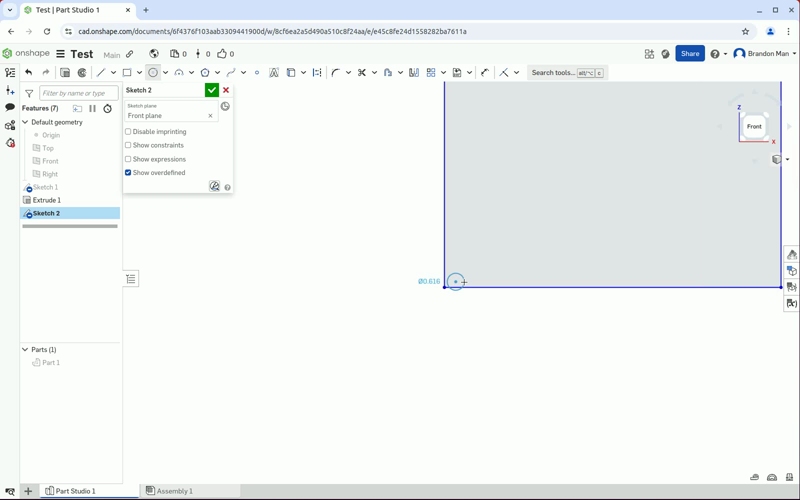
scroll(6)
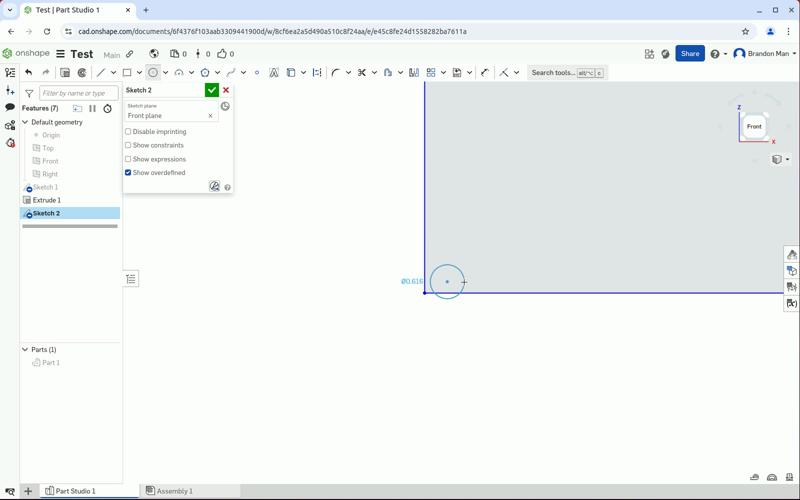
click(464, 281)
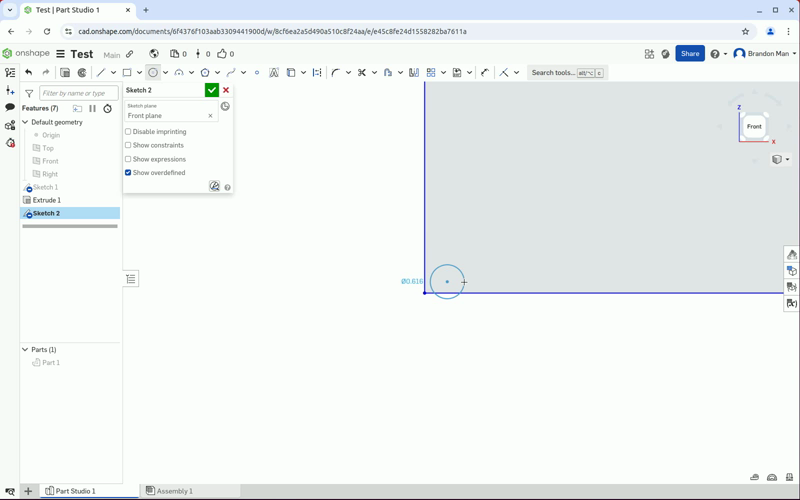
scroll(-6)
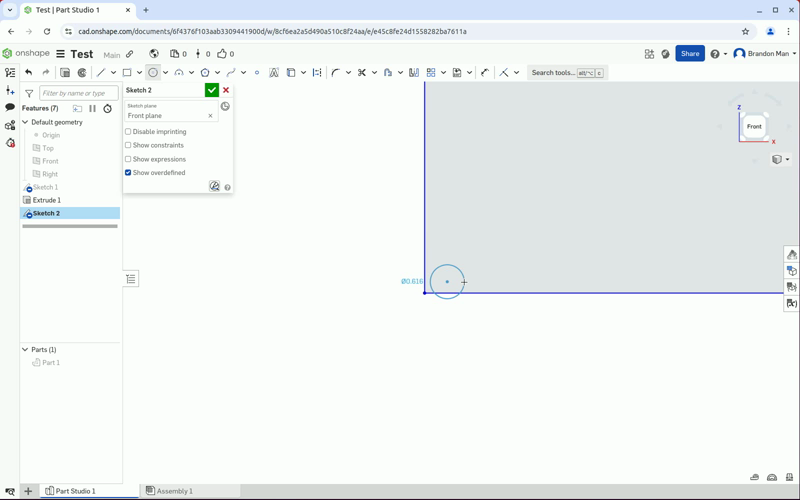
scroll(-6)
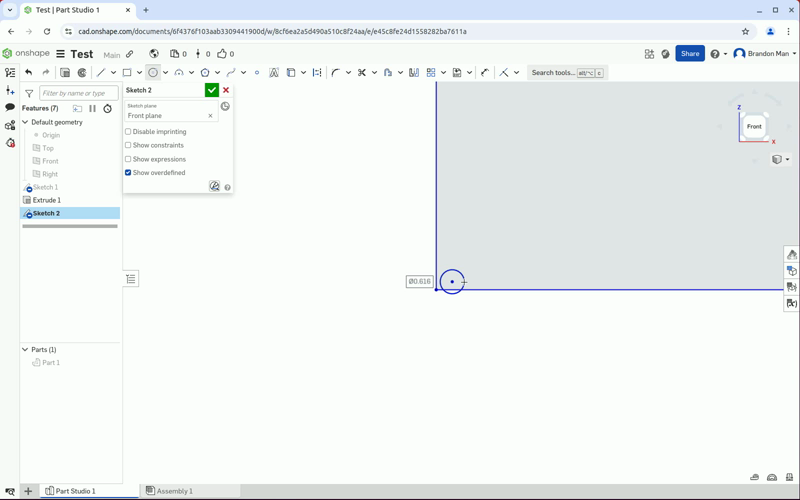
scroll(-6)
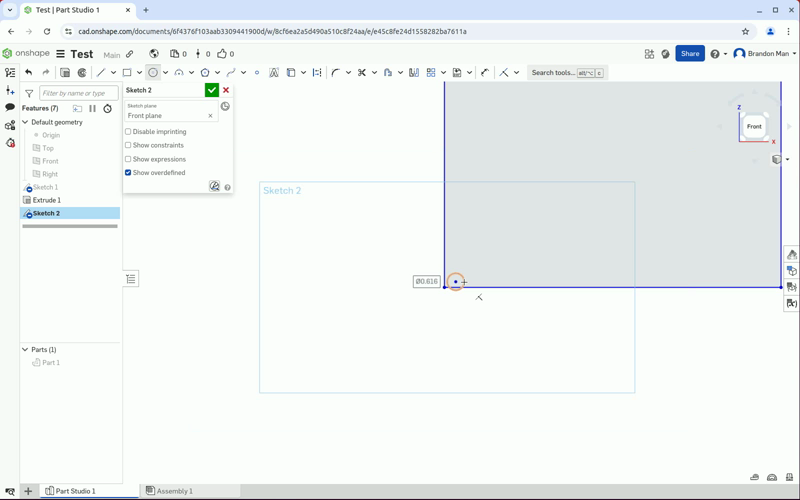
scroll(-6)
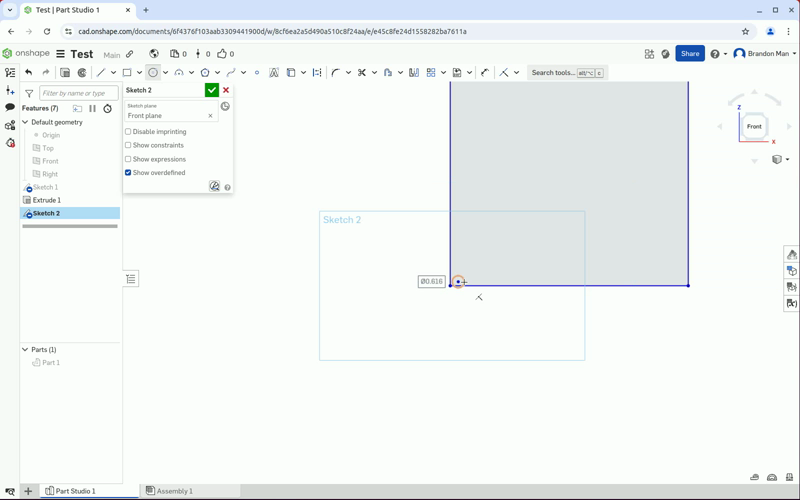
scroll(-6)
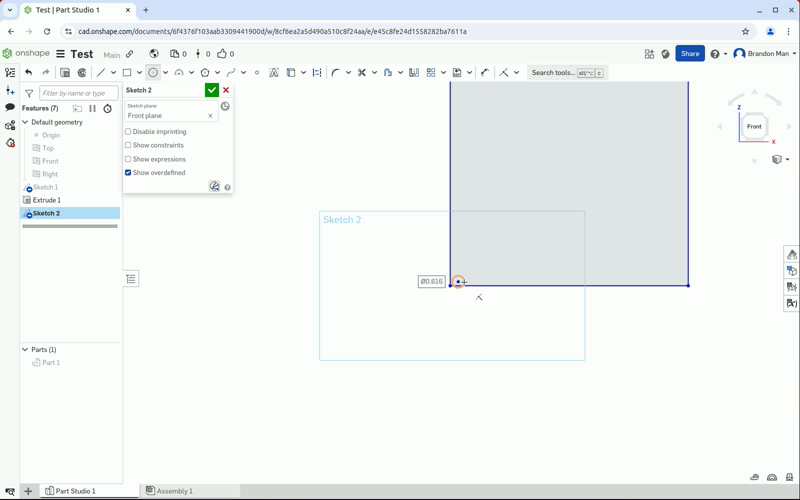
scroll(-6)
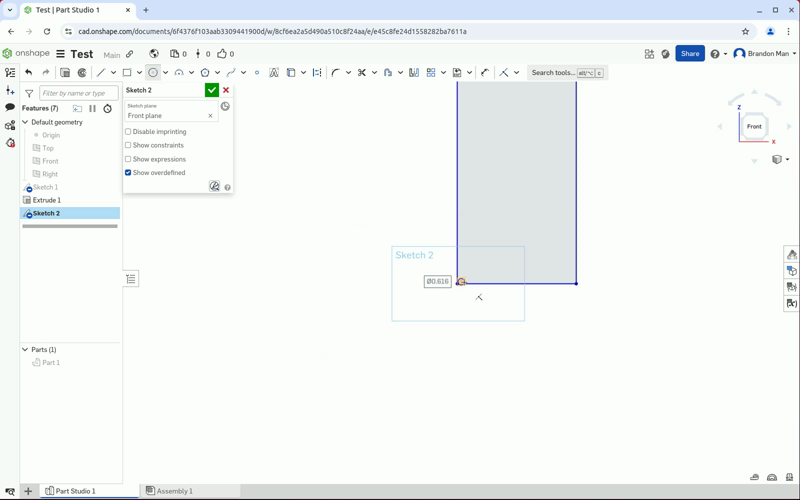
scroll(-6)
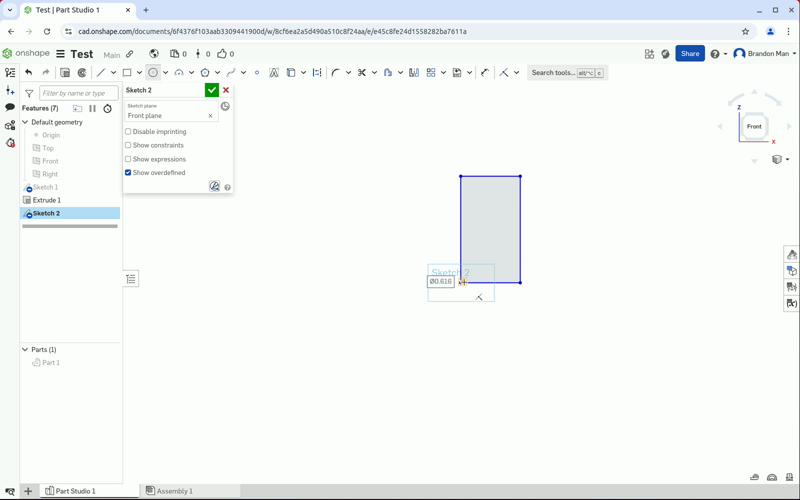
key(esc)
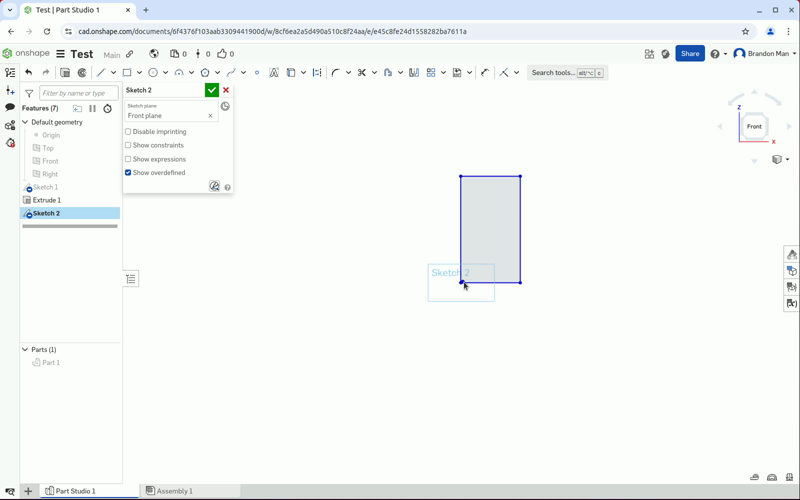
key(c)
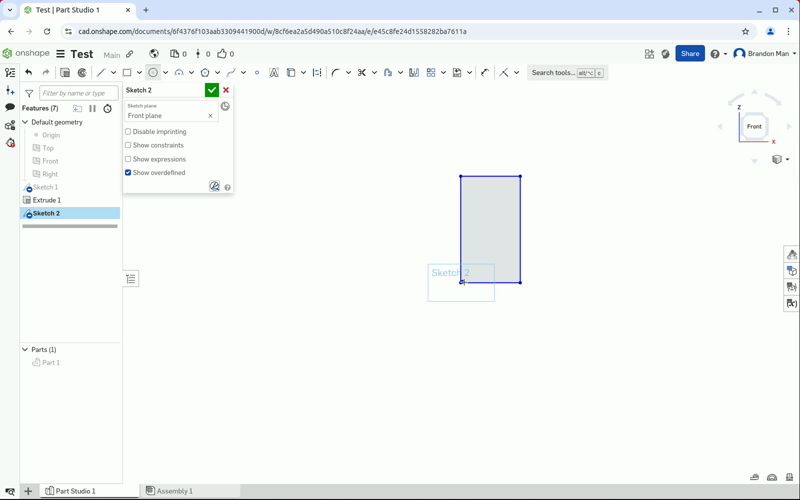
key_down(shift)
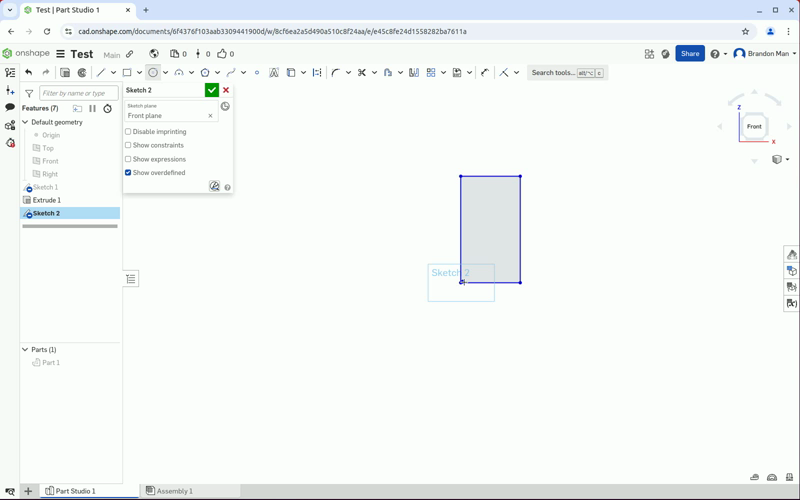
mouse_move(462, 177)
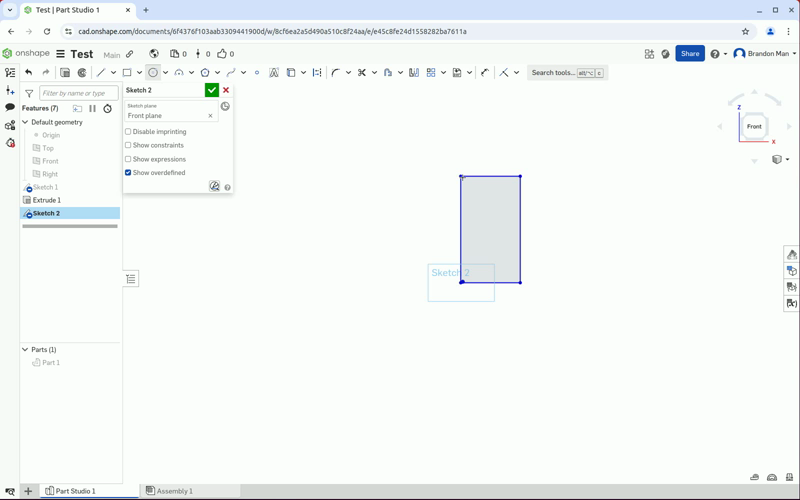
scroll(6)
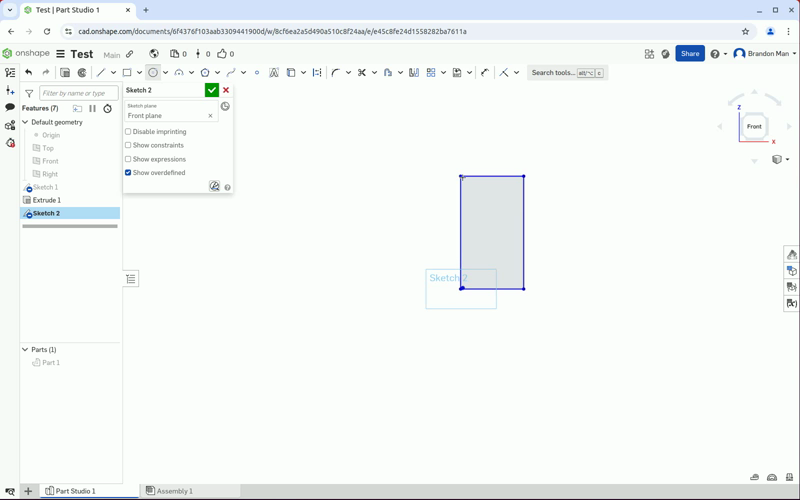
scroll(6)
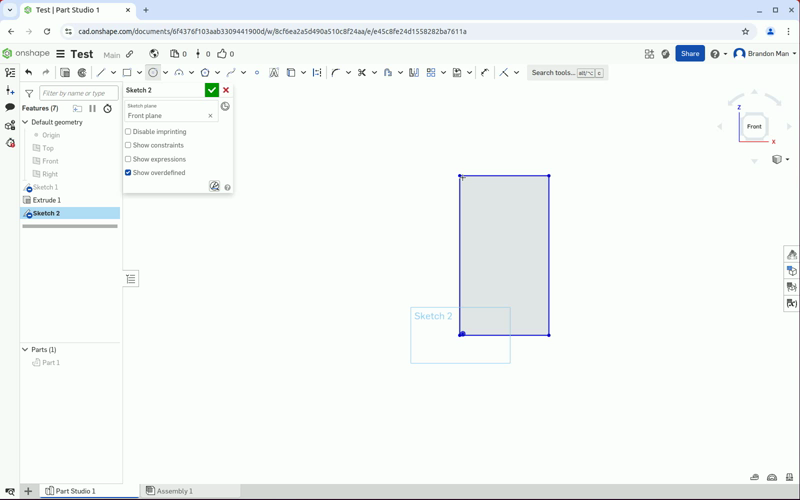
scroll(6)
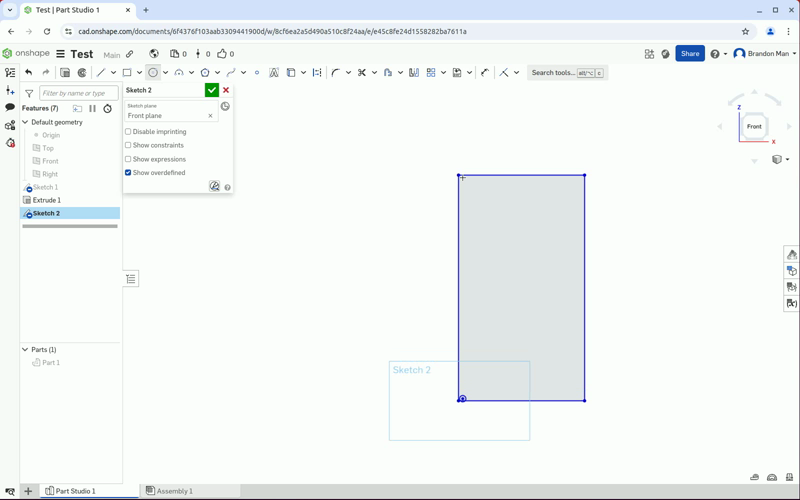
scroll(6)
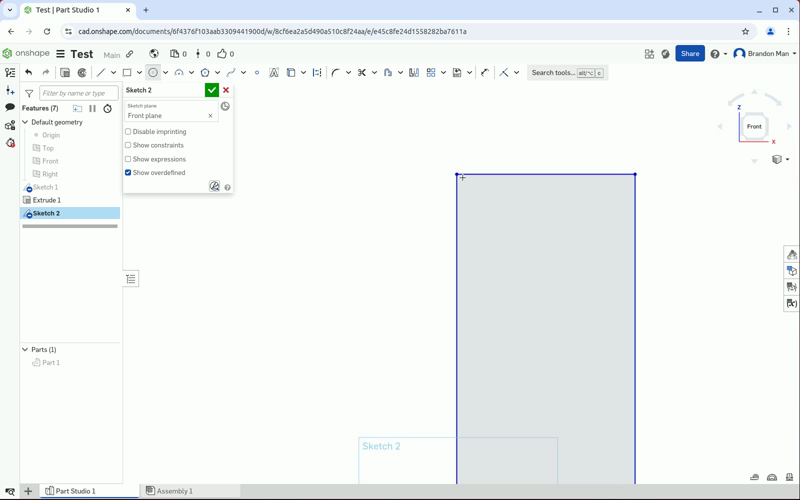
scroll(6)
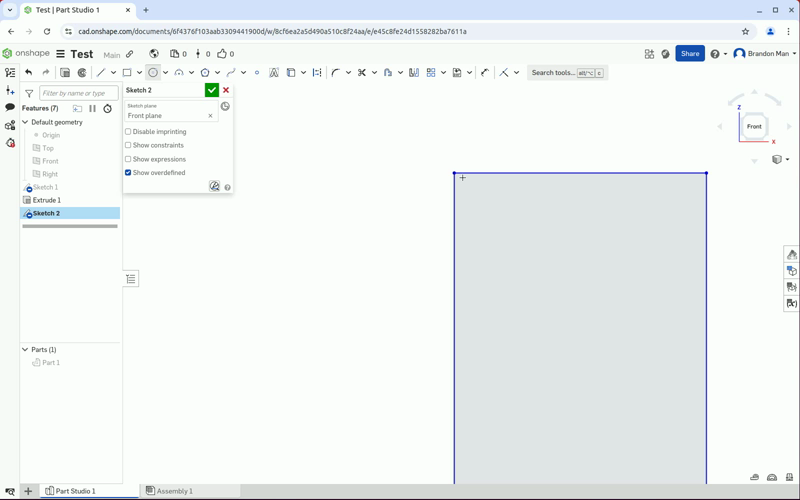
scroll(6)
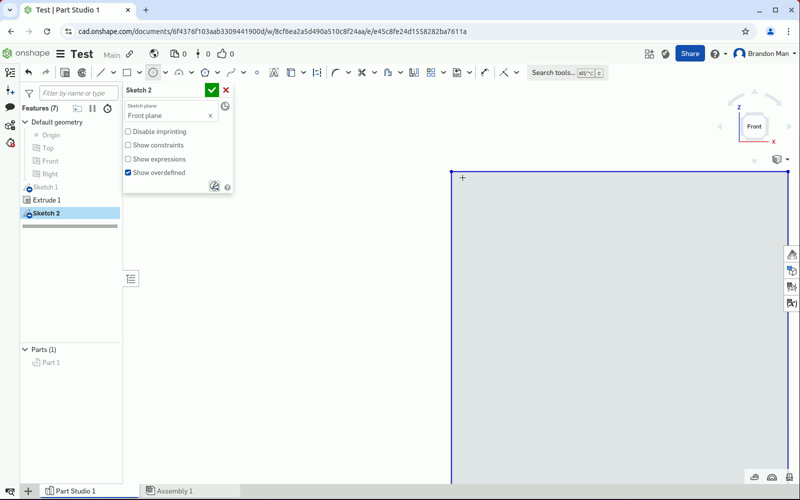
scroll(6)
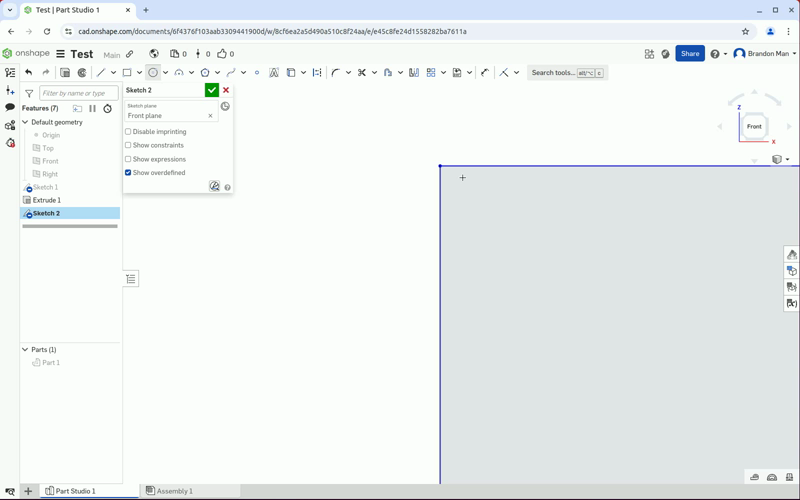
click(462, 177)
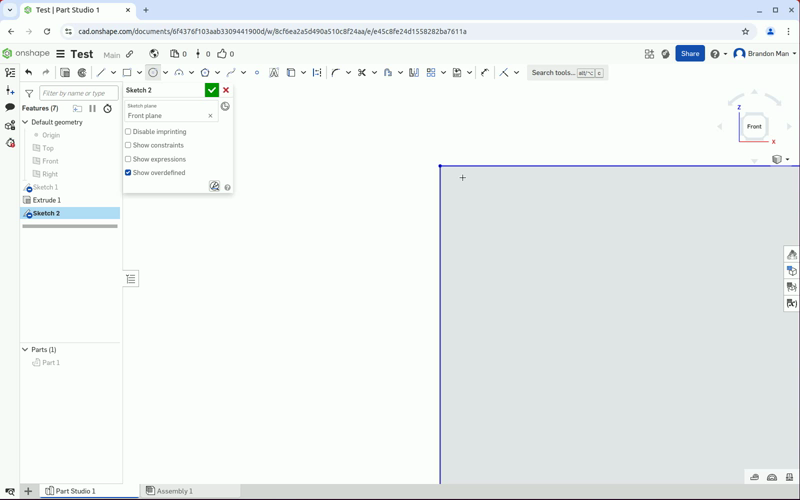
scroll(-6)
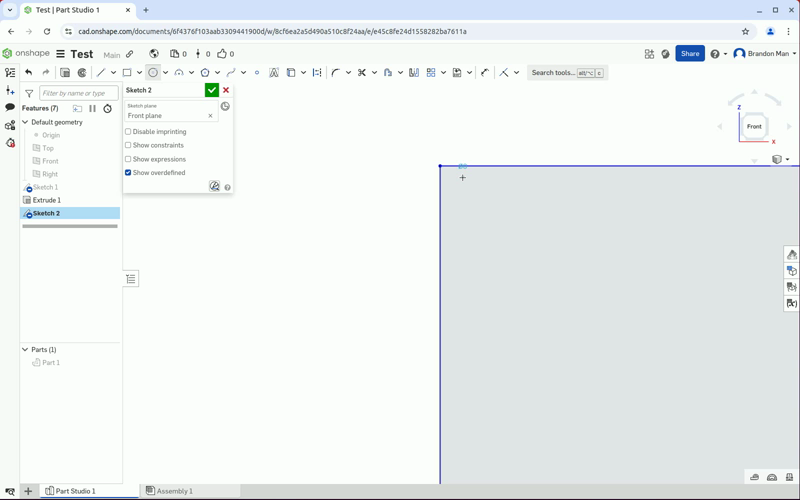
scroll(-6)
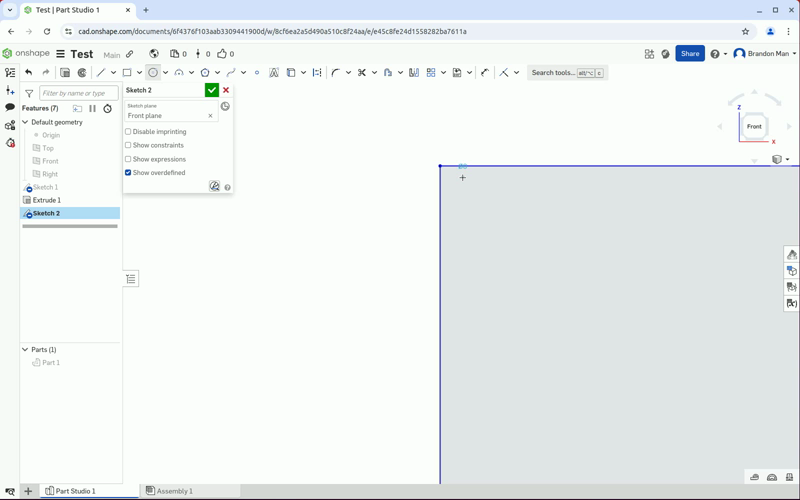
scroll(-6)
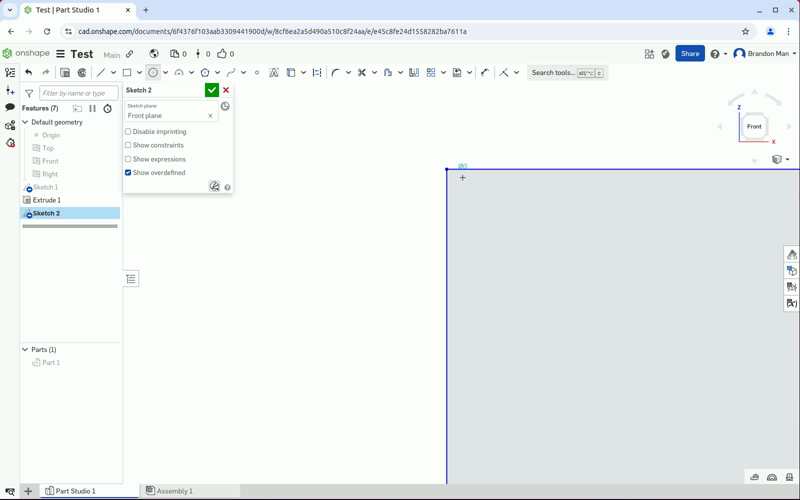
scroll(-6)
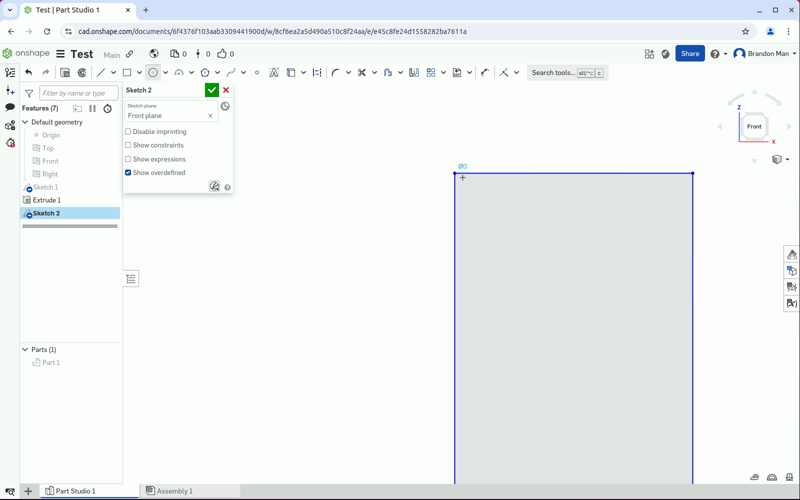
scroll(-6)
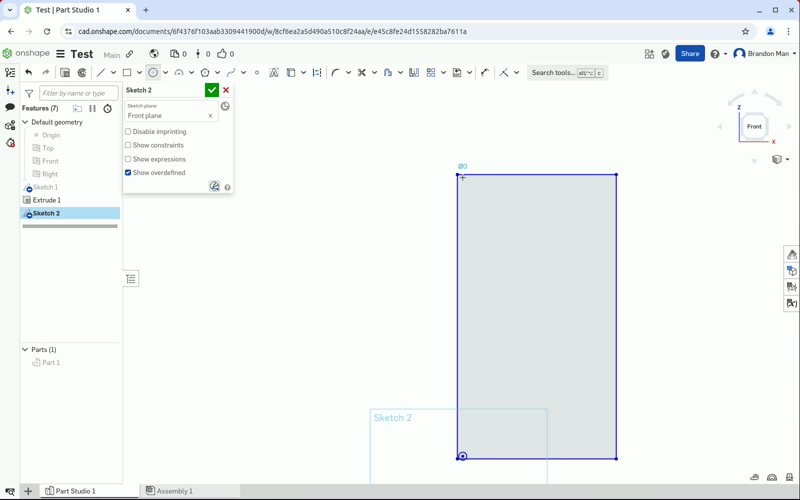
scroll(-6)
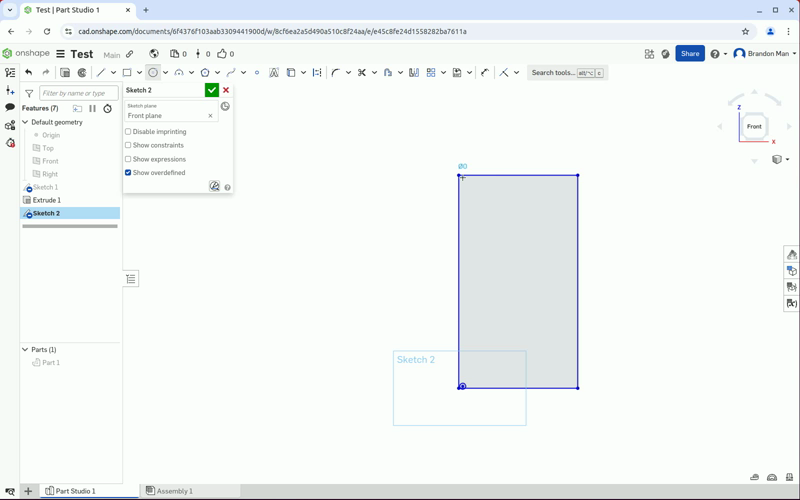
scroll(-6)
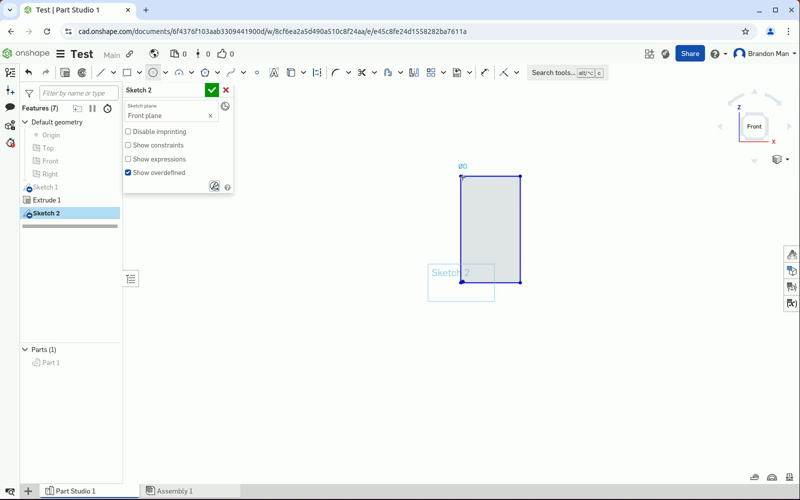
key_up(shift)
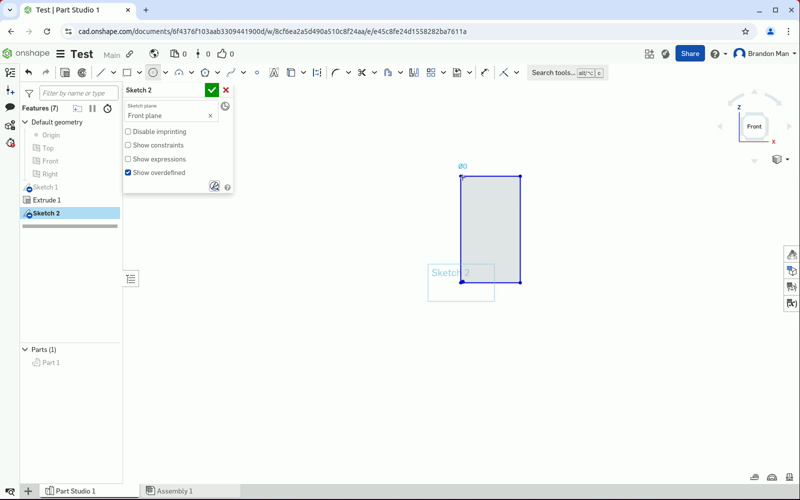
mouse_move(464, 177)
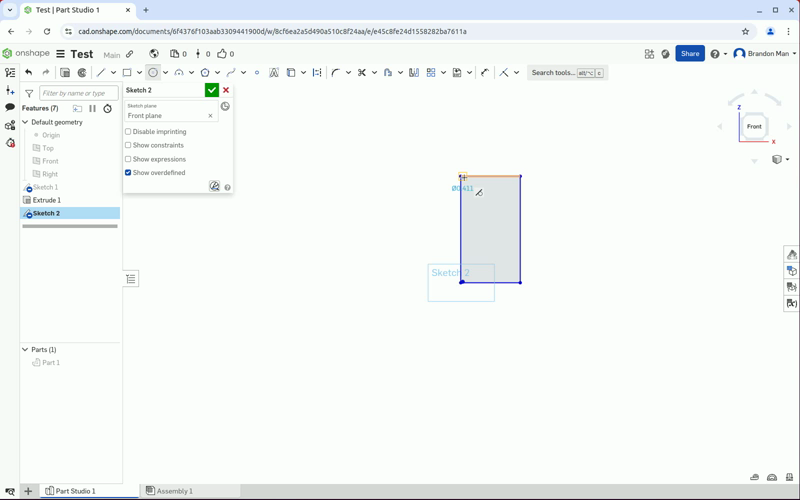
scroll(6)
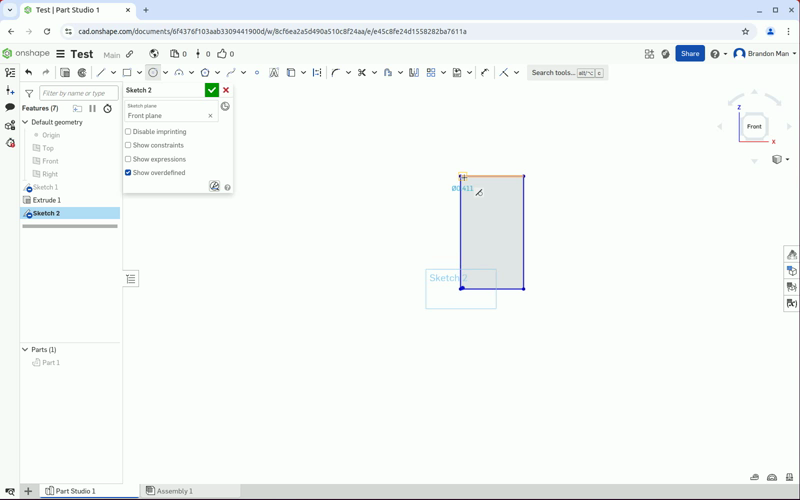
scroll(6)
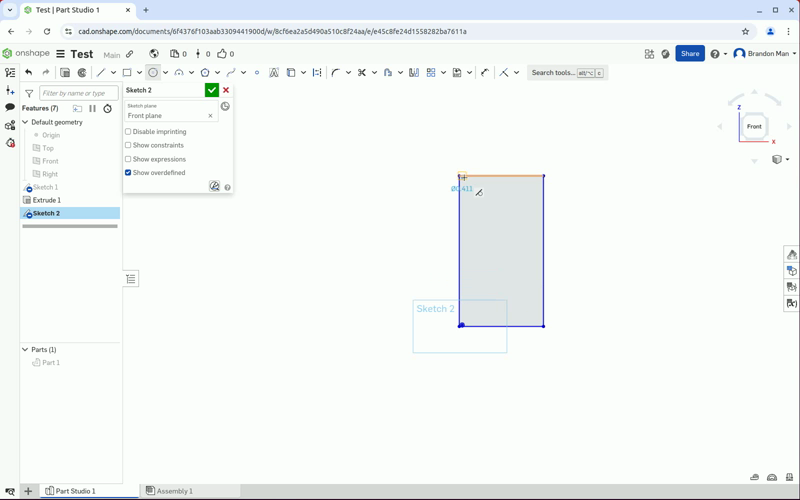
scroll(6)
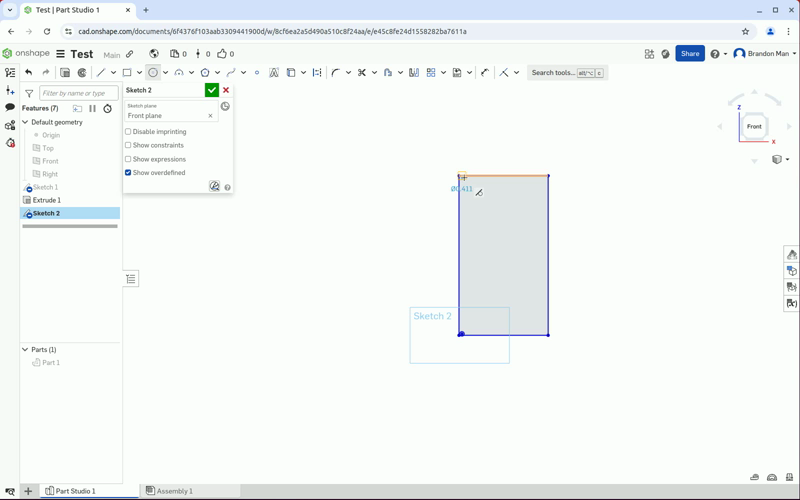
scroll(6)
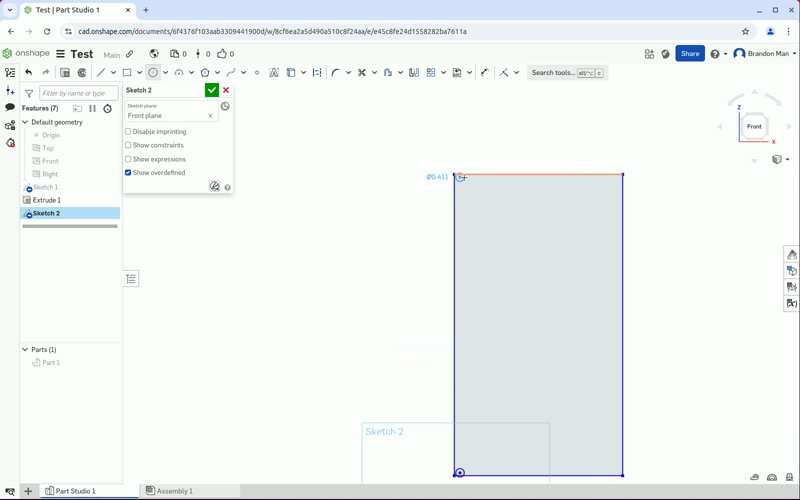
scroll(6)
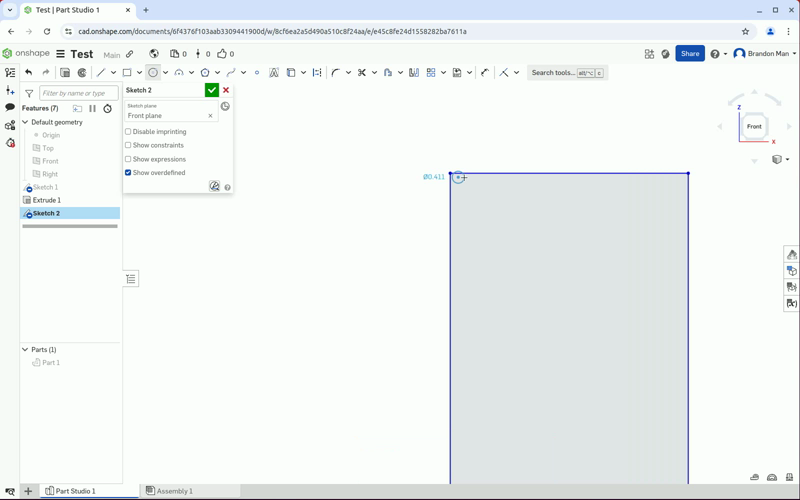
scroll(6)
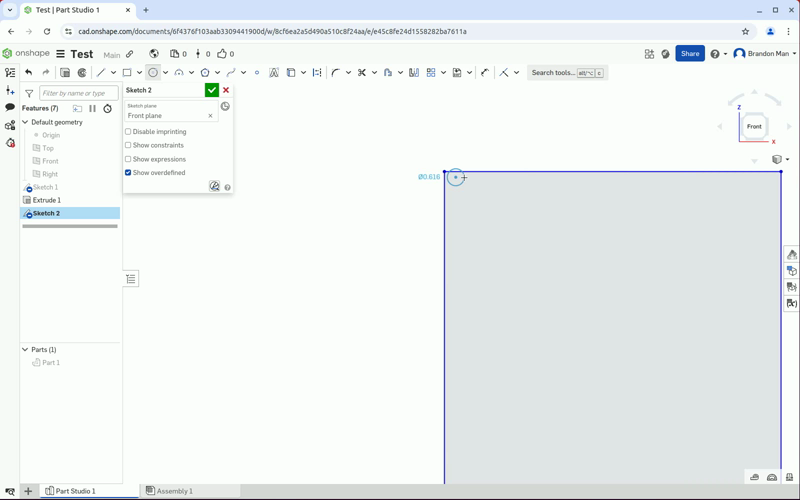
scroll(6)
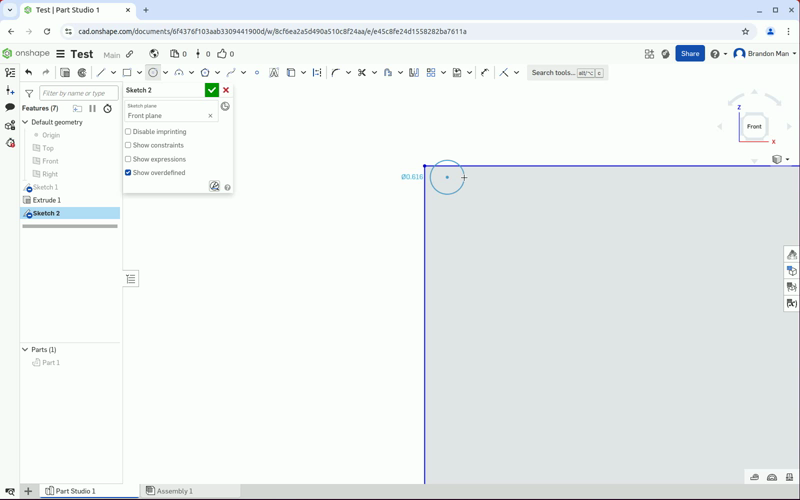
click(464, 177)
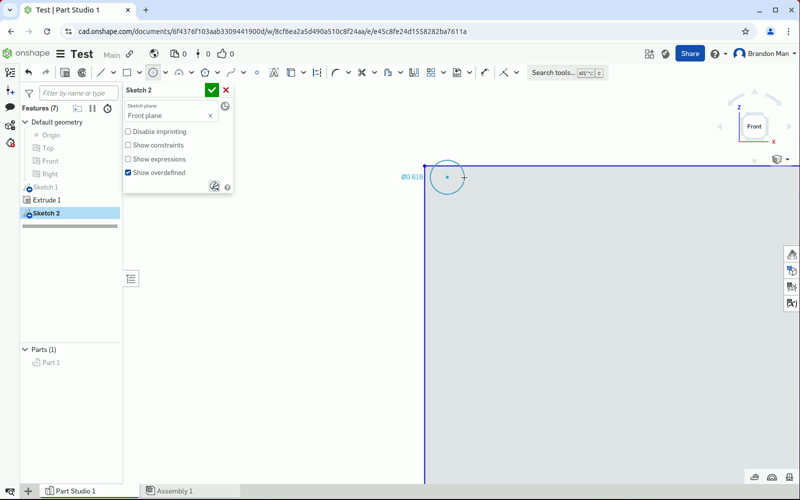
scroll(-6)
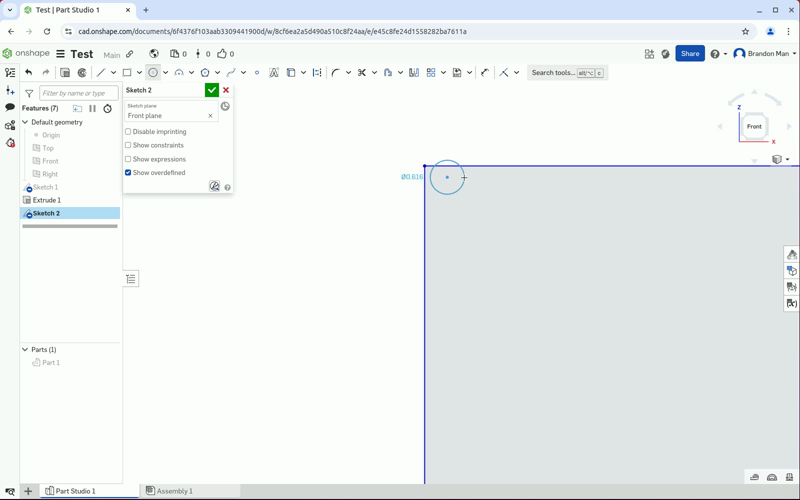
scroll(-6)
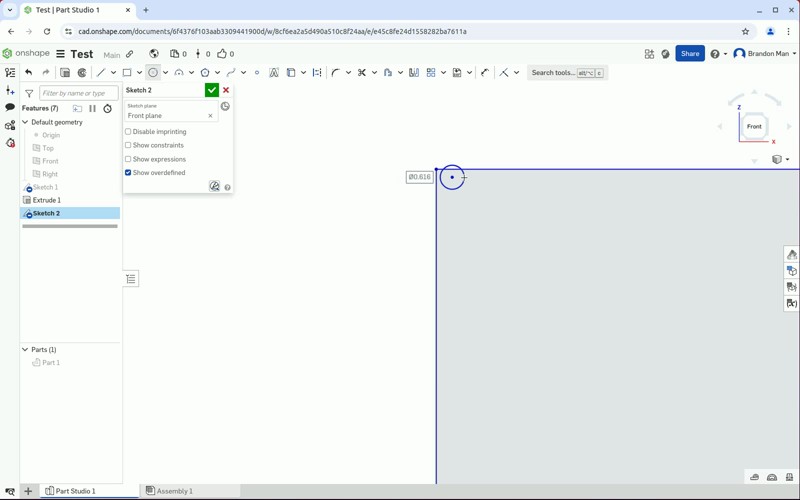
scroll(-6)
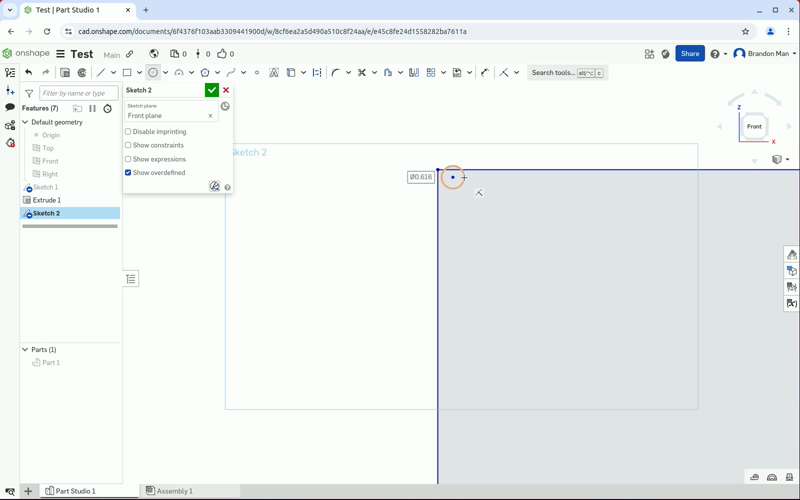
scroll(-6)
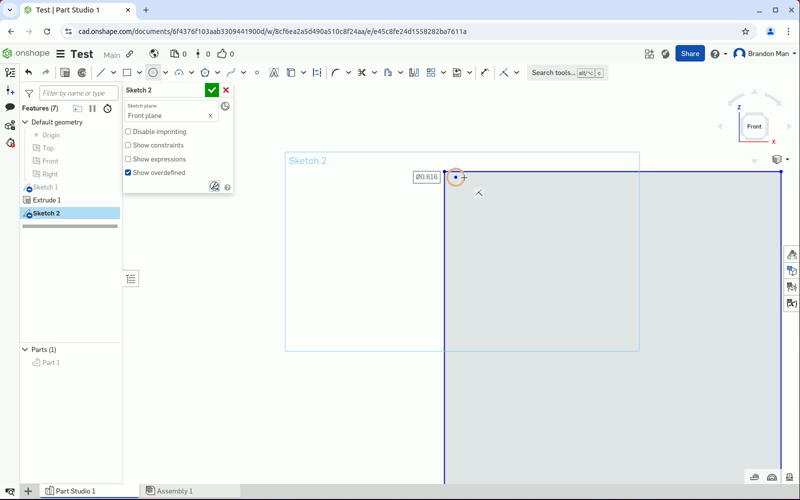
scroll(-6)
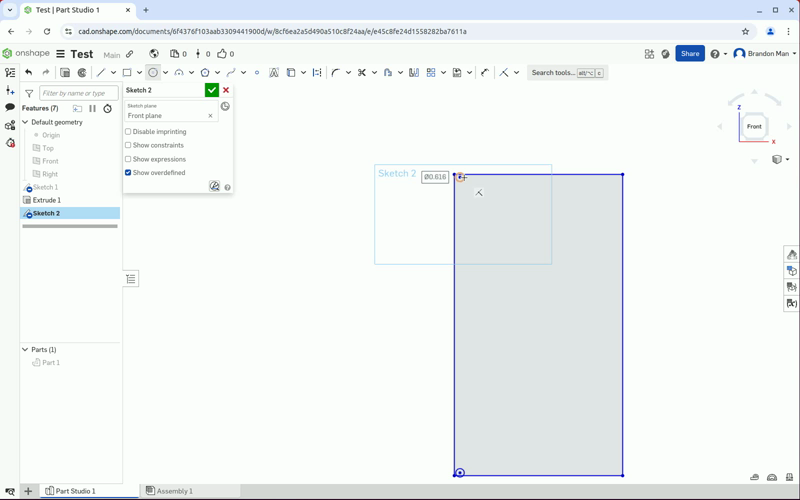
scroll(-6)
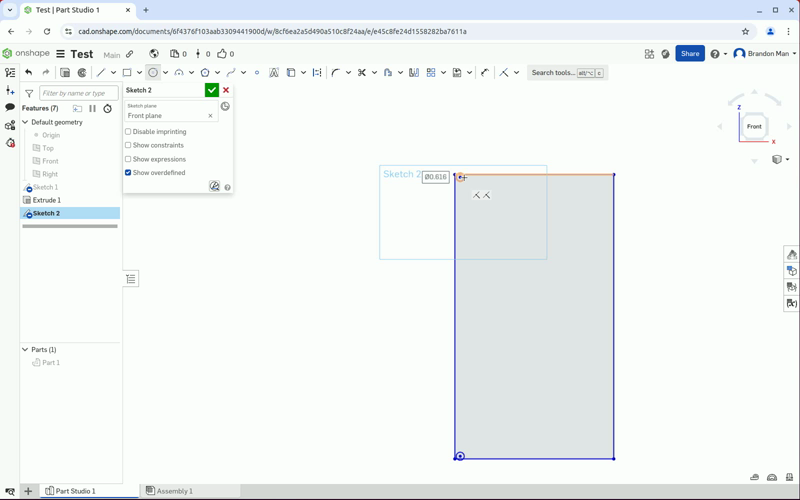
scroll(-6)
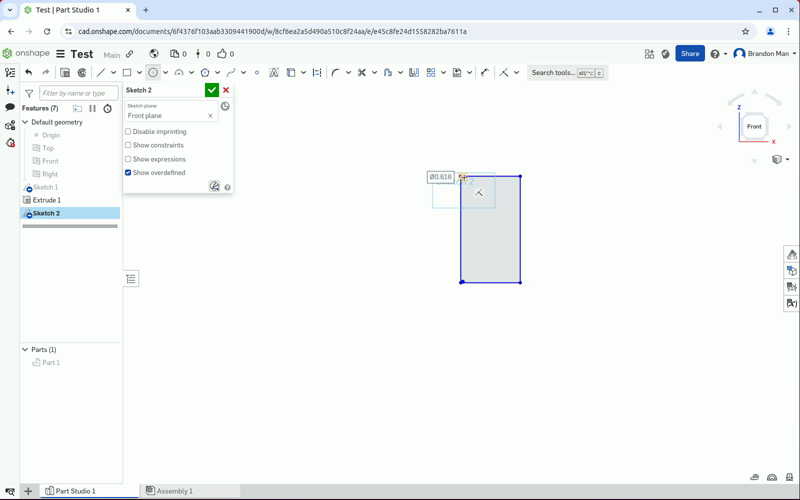
key(esc)
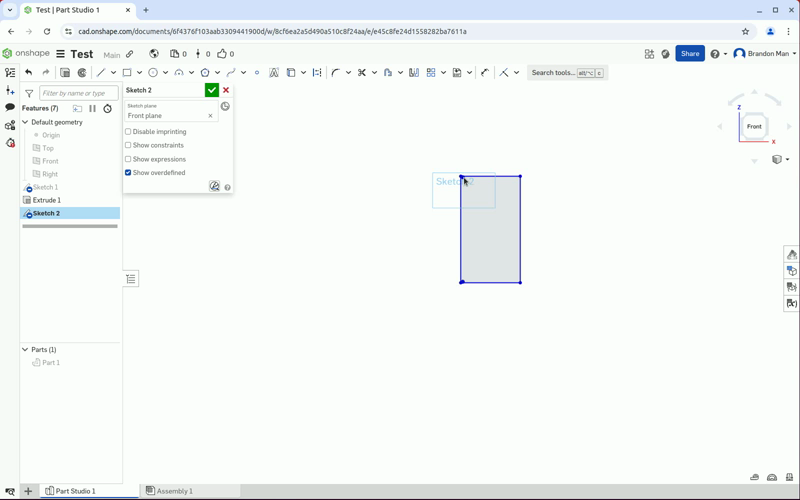
key(l)
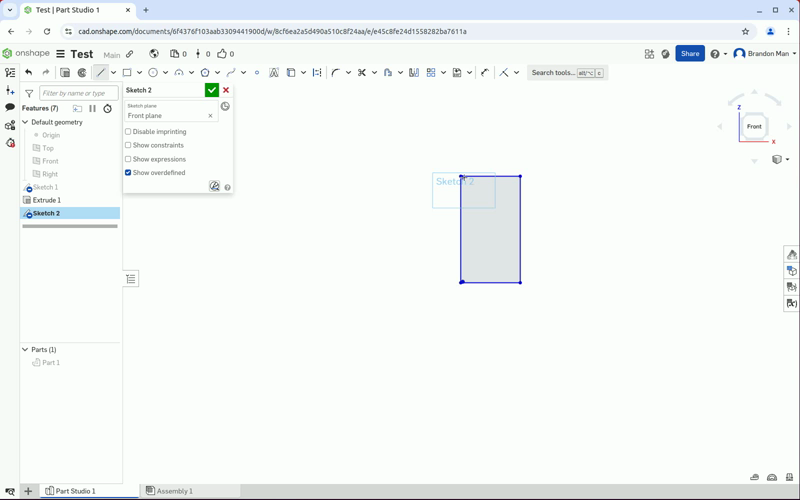
key_down(shift)
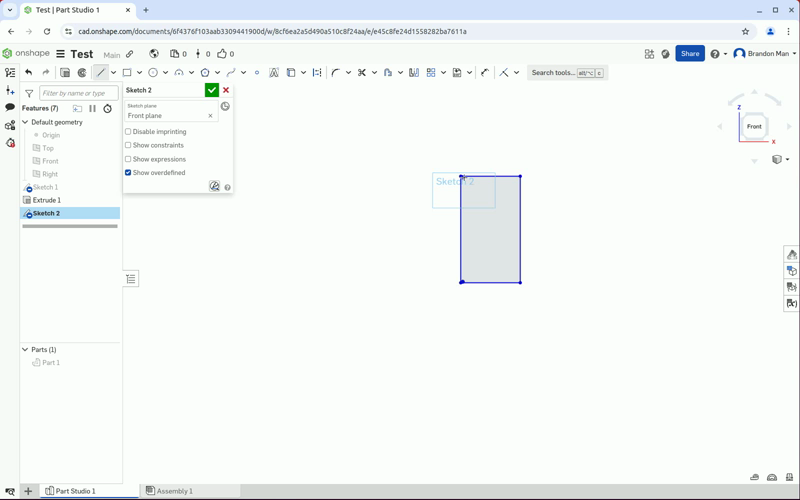
mouse_move(468, 270)
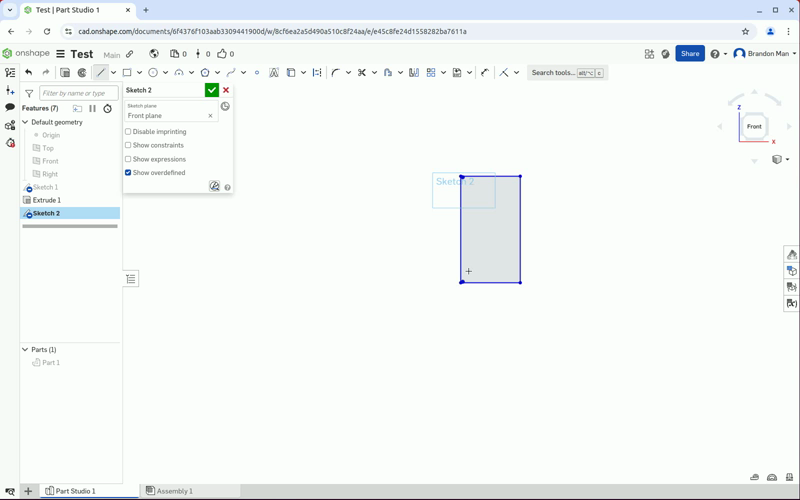
click(468, 270)
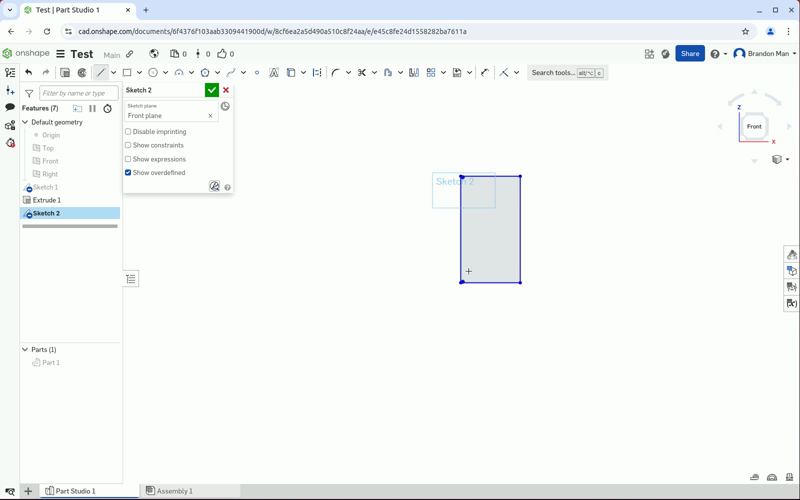
key_up(shift)
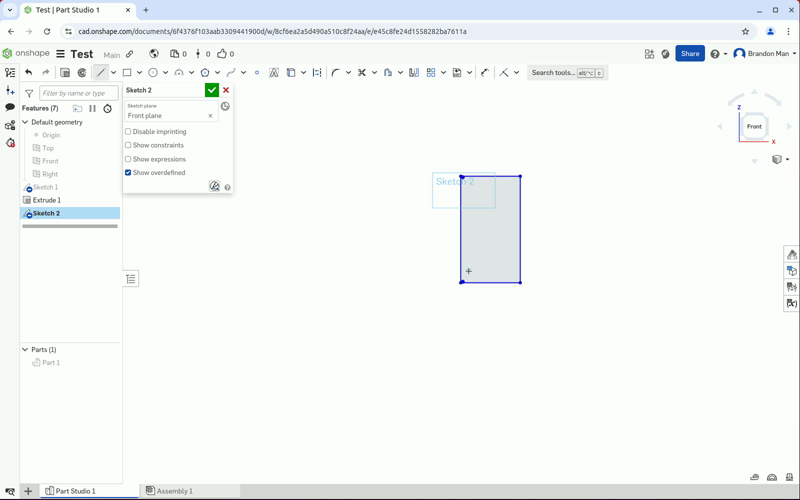
key_down(shift)
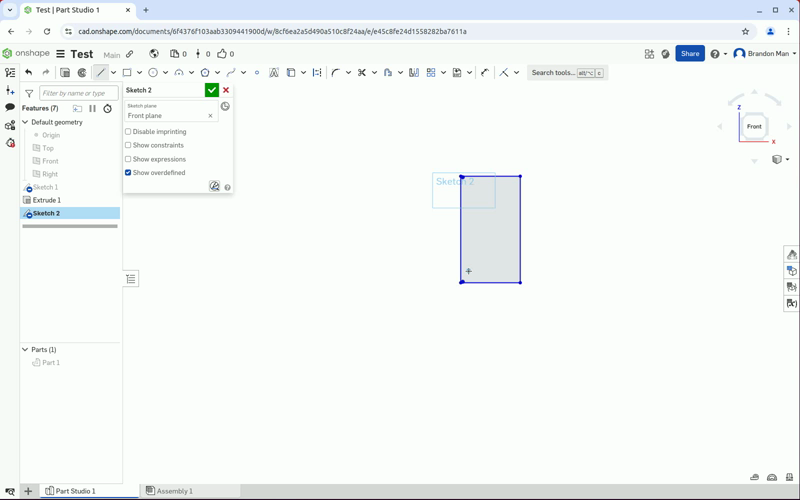
mouse_move(498, 270)
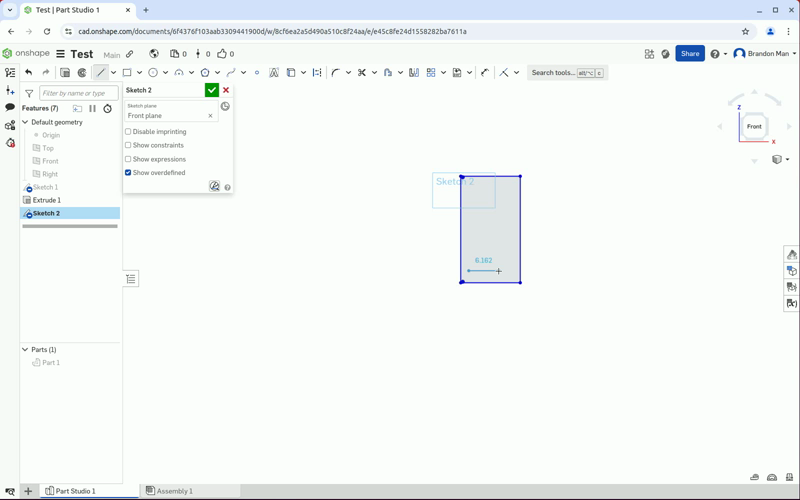
mouse_move(518, 270)
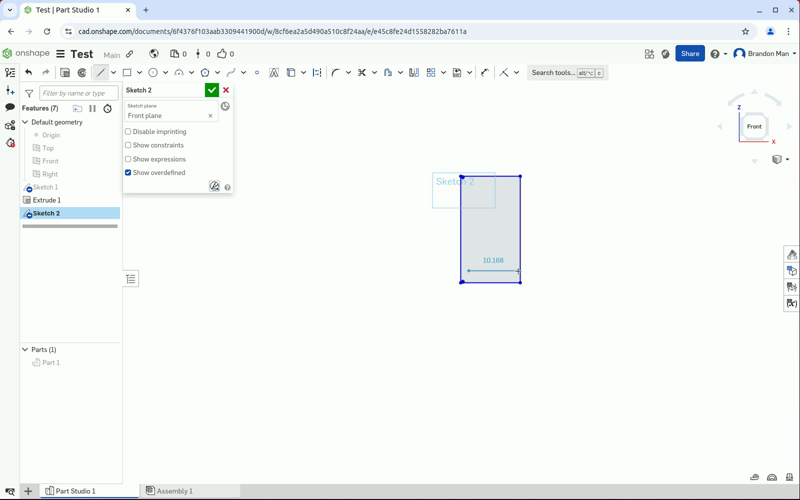
click(518, 270)
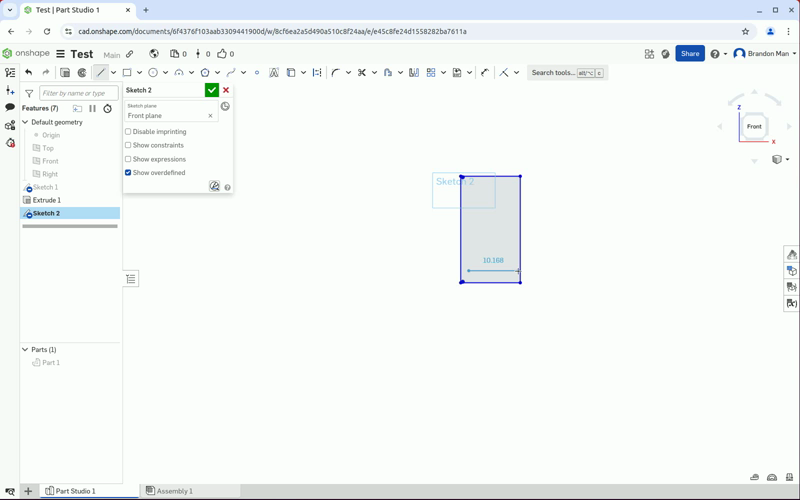
key_up(shift)
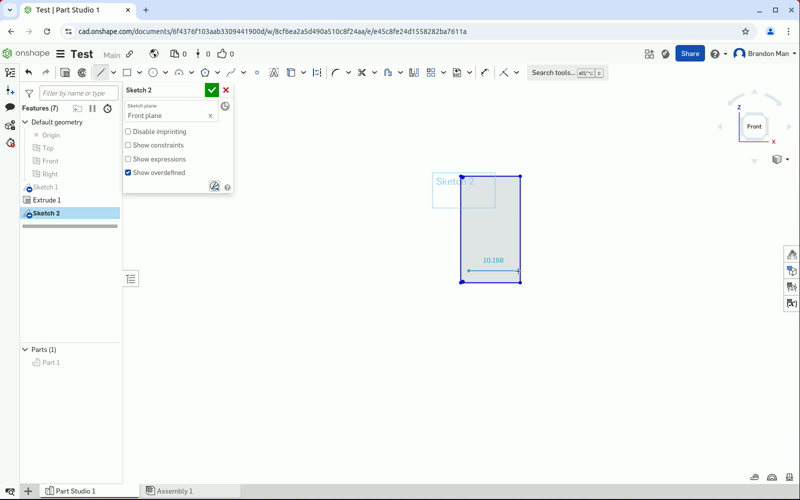
key_down(shift)
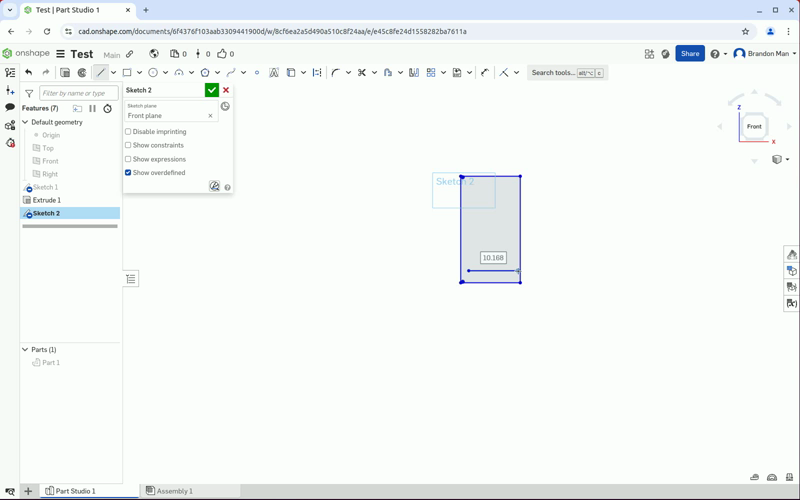
mouse_move(518, 178)
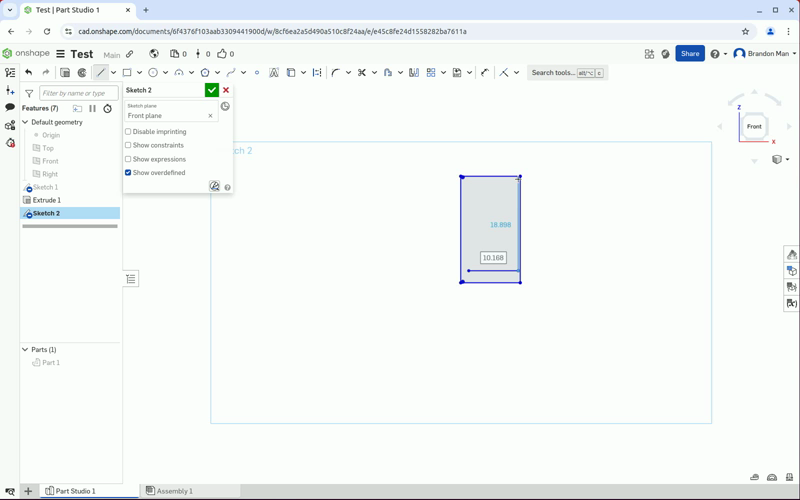
scroll(6)
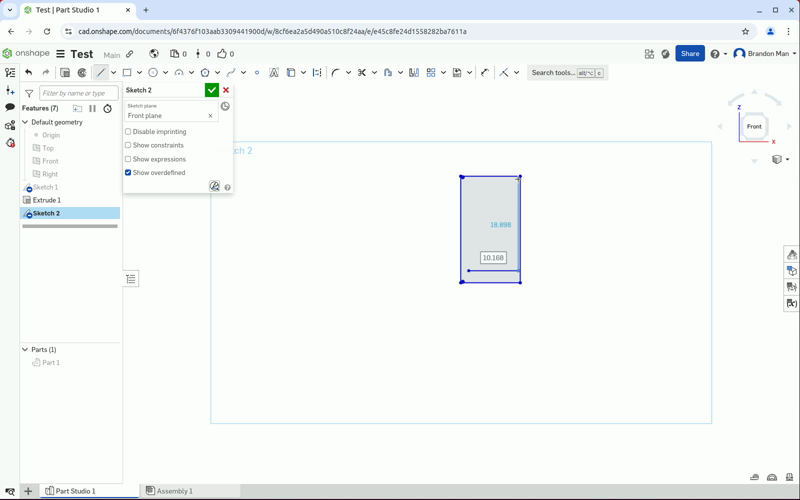
scroll(6)
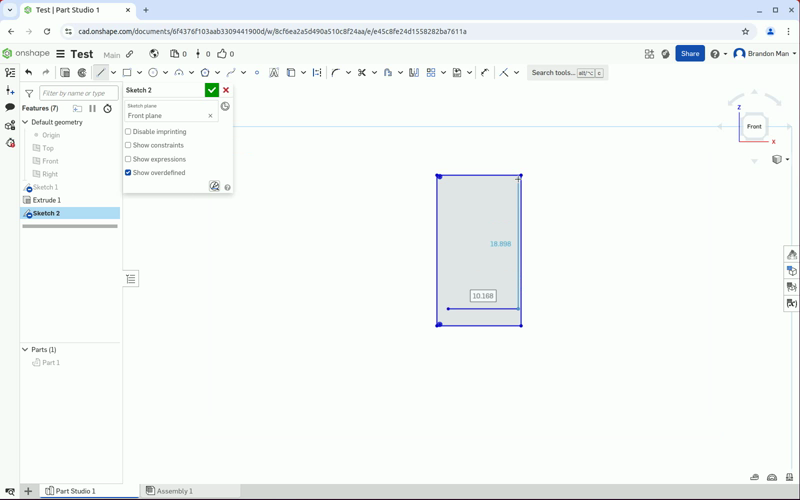
scroll(6)
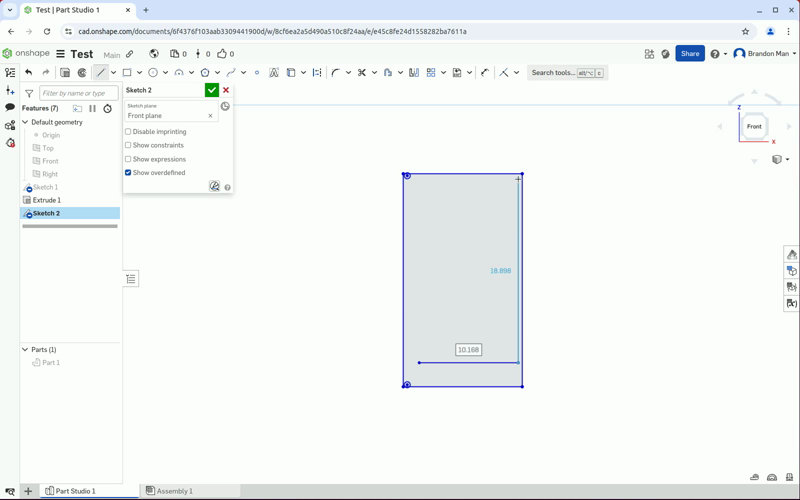
scroll(6)
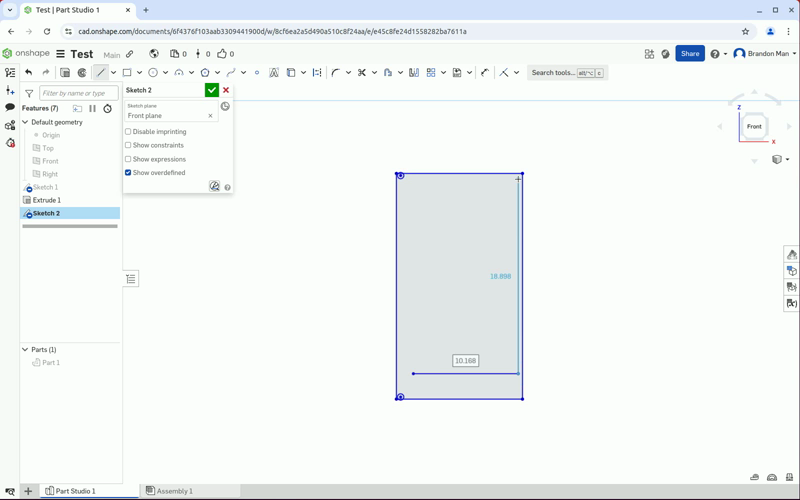
scroll(6)
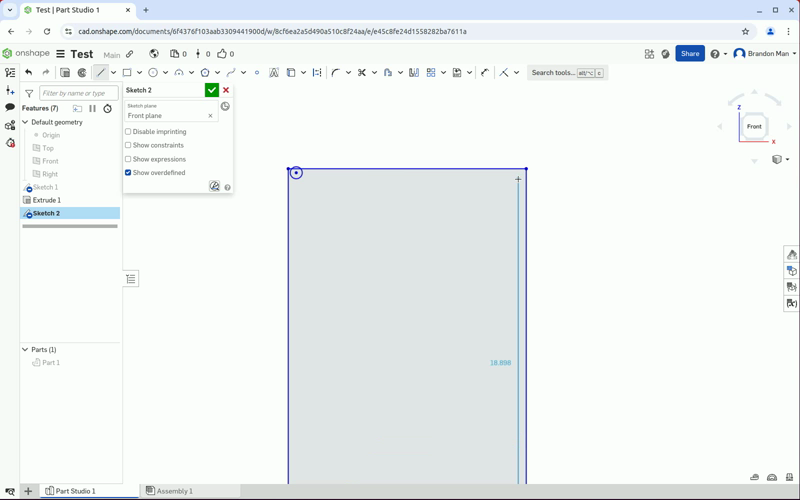
scroll(6)
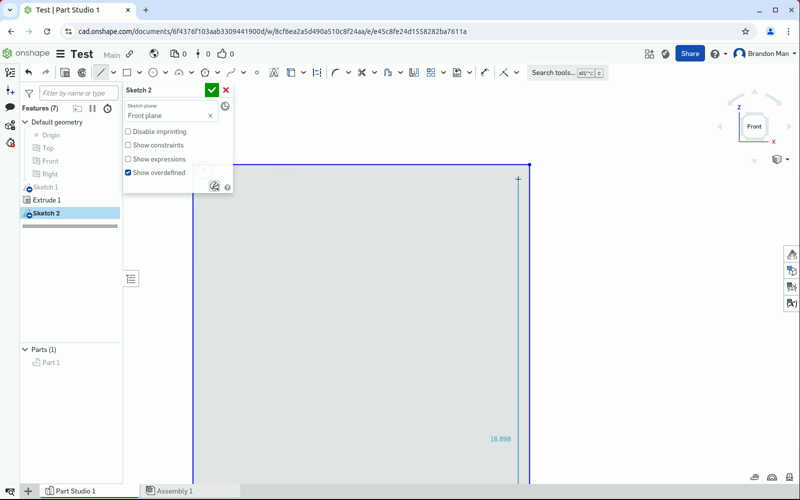
scroll(6)
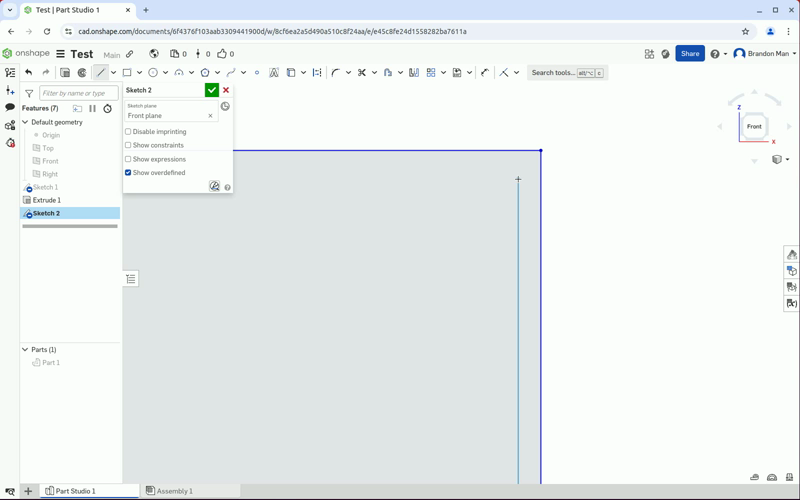
click(518, 178)
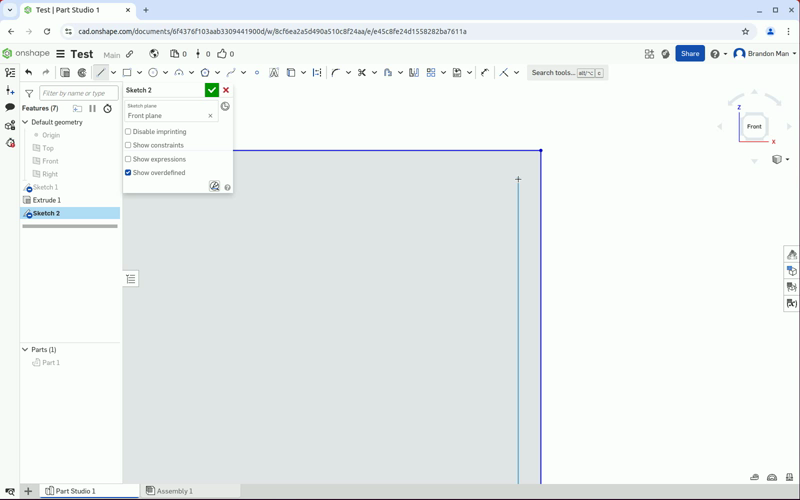
scroll(-6)
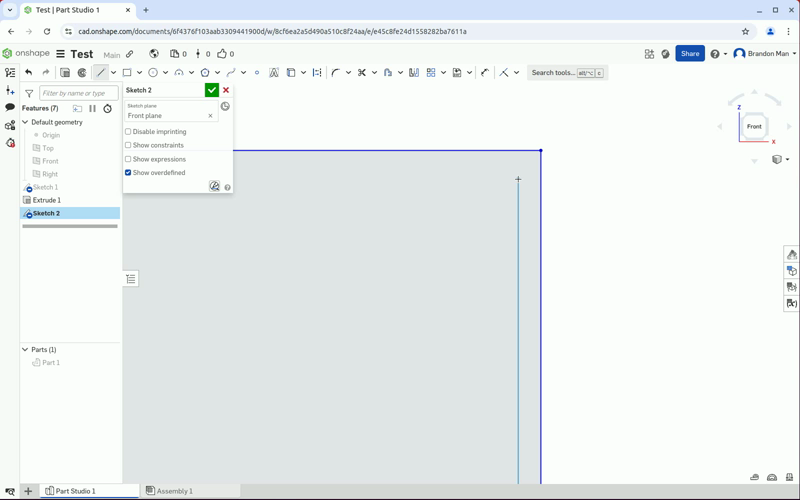
scroll(-6)
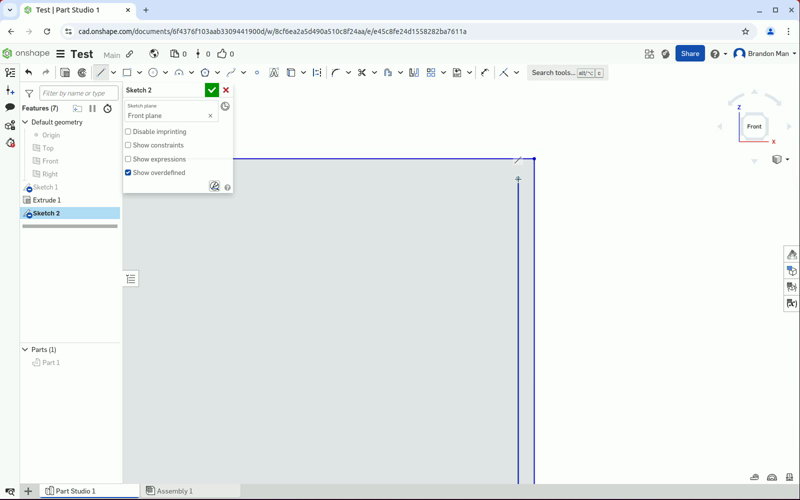
scroll(-6)
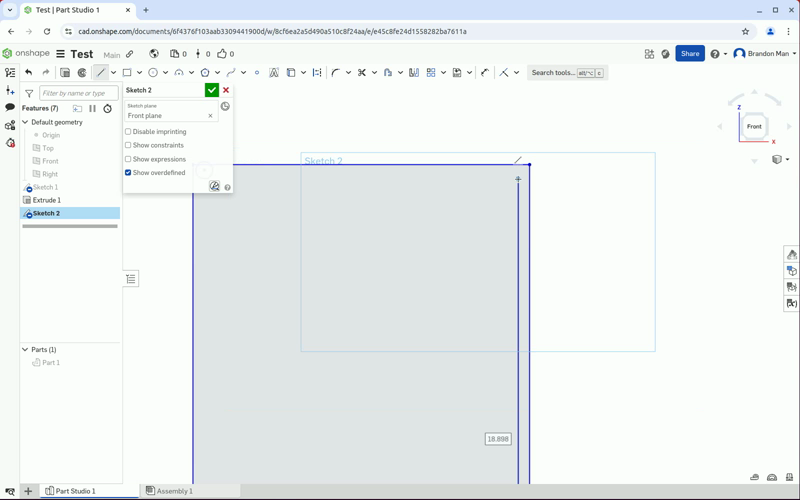
scroll(-6)
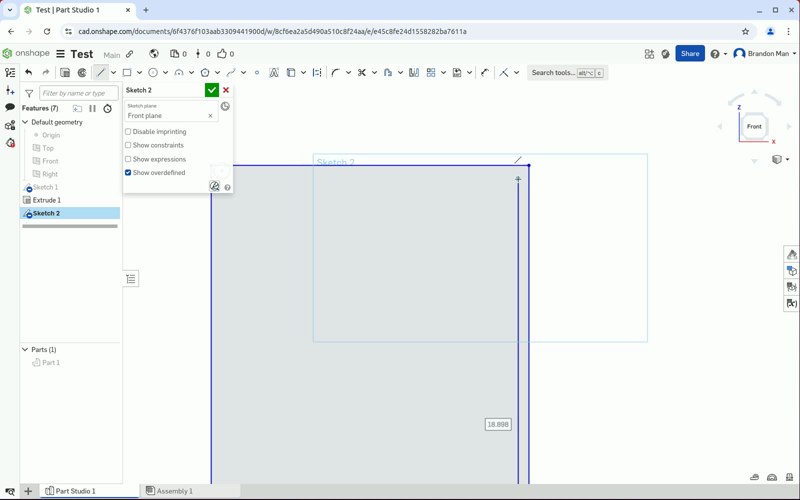
scroll(-6)
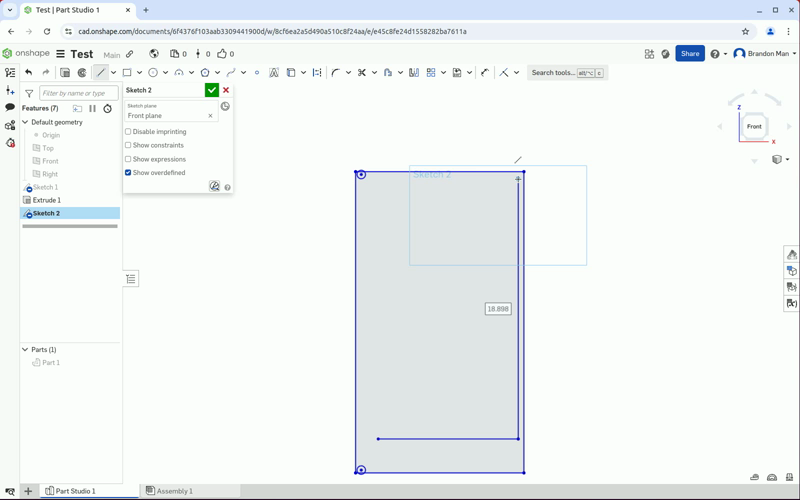
scroll(-6)
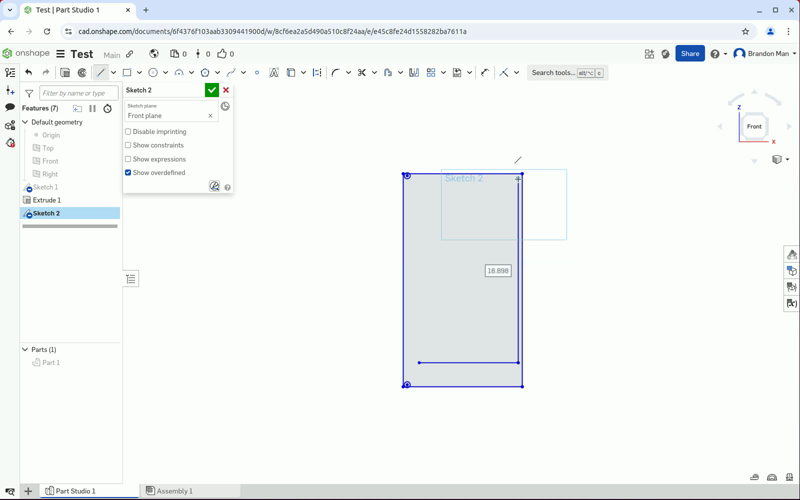
scroll(-6)
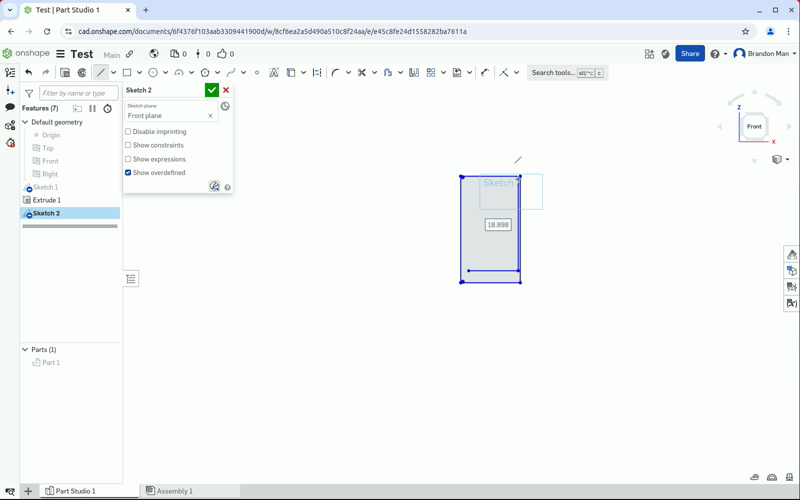
key_up(shift)
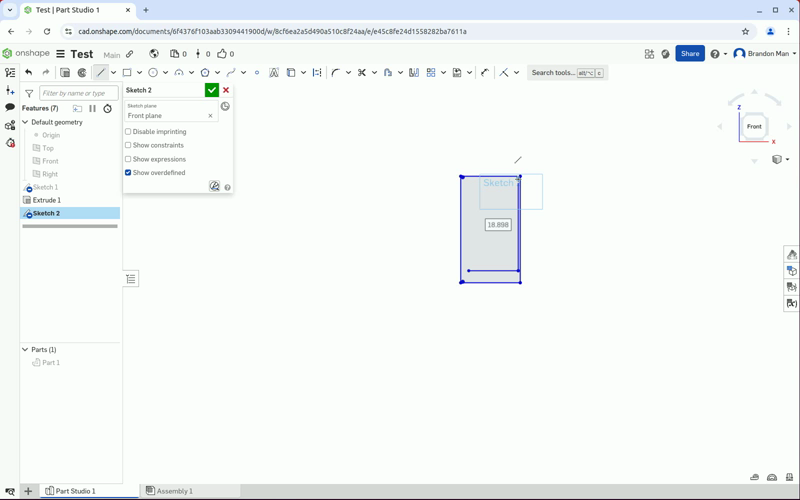
key(esc)
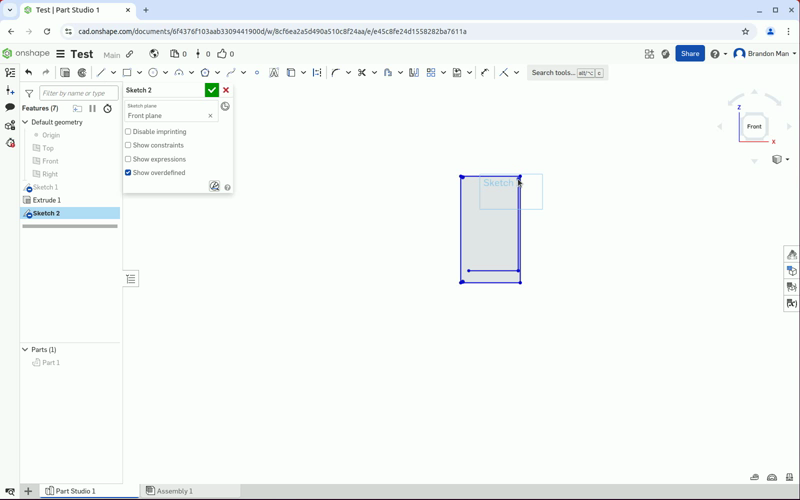
key(a)
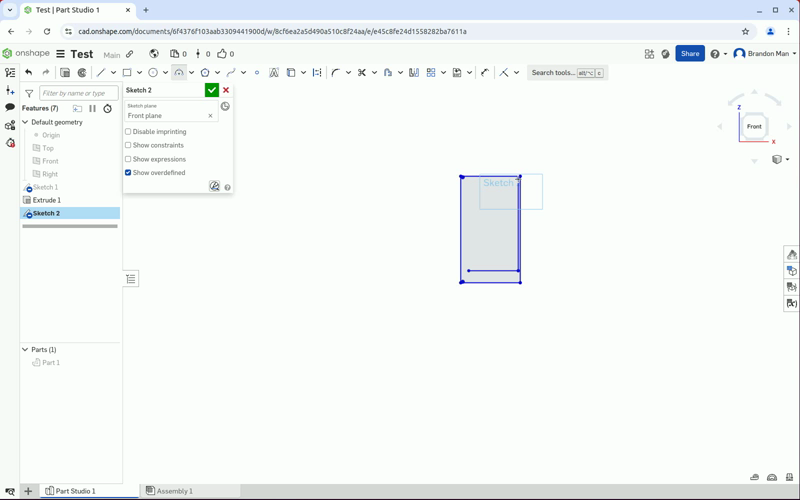
mouse_move(518, 178)
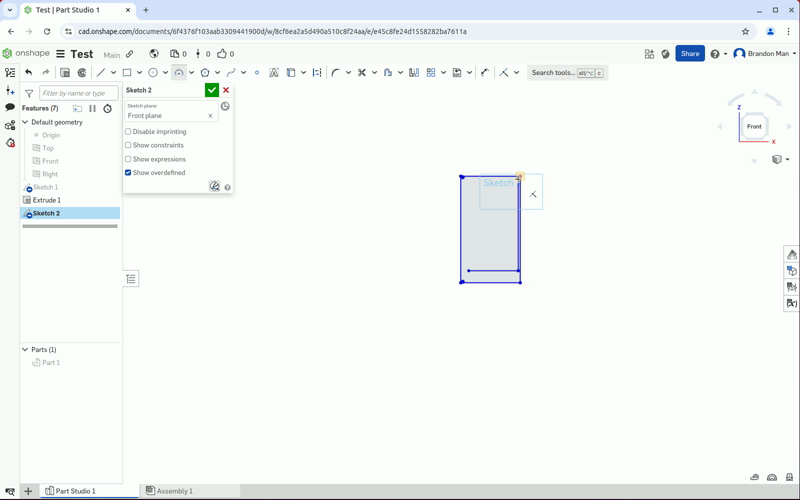
scroll(6)
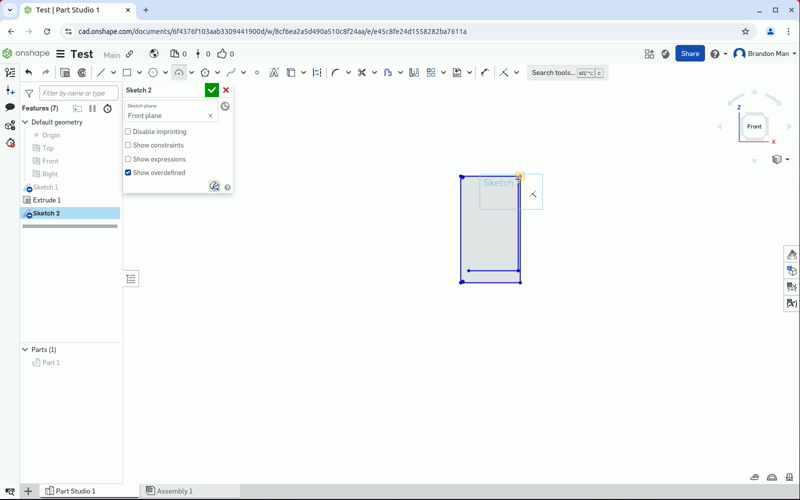
scroll(6)
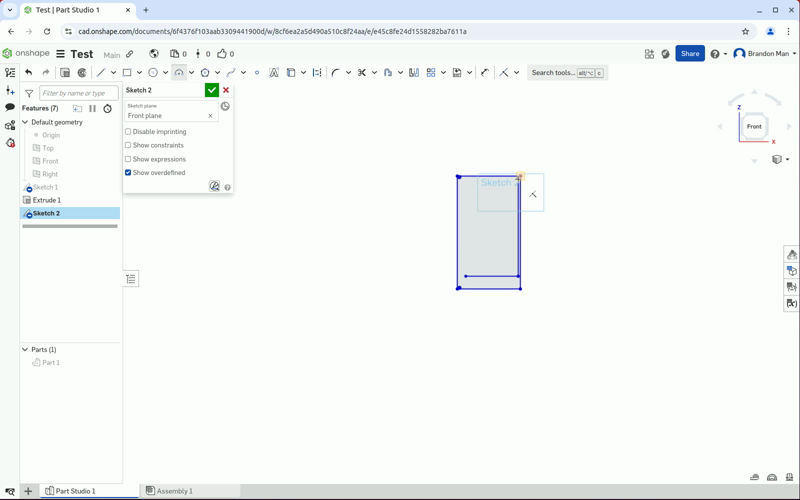
scroll(6)
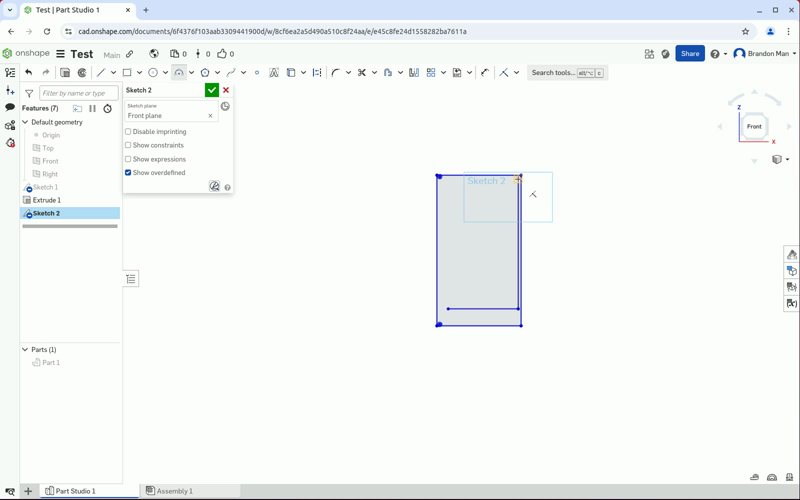
scroll(6)
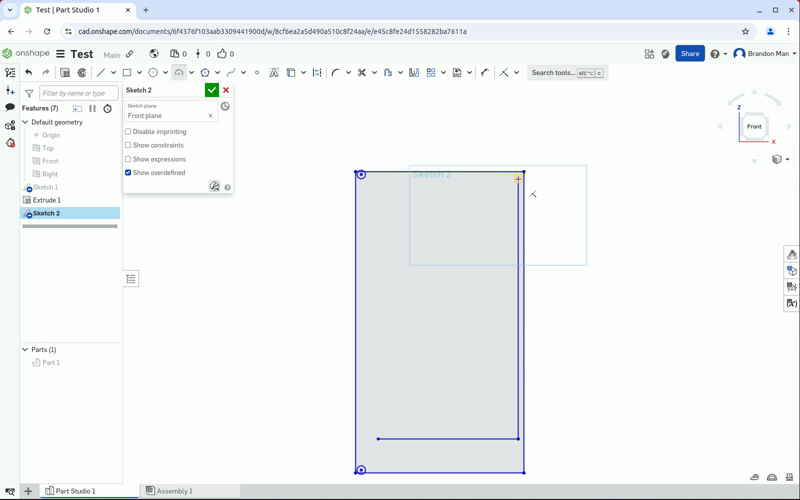
scroll(6)
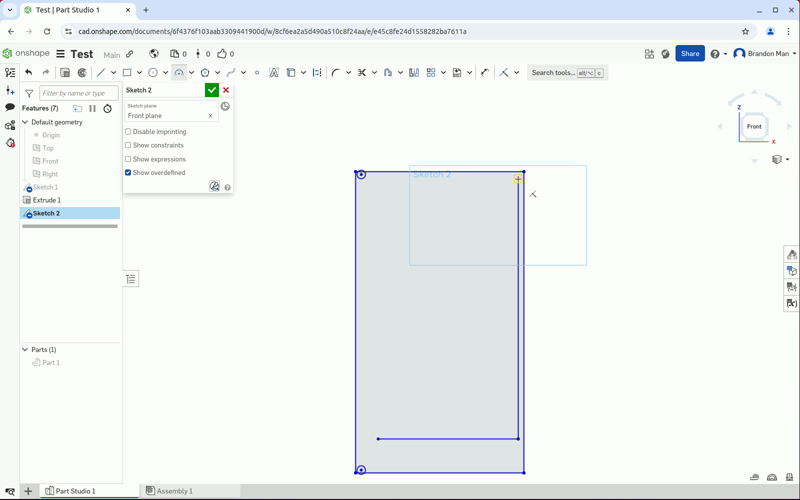
scroll(6)
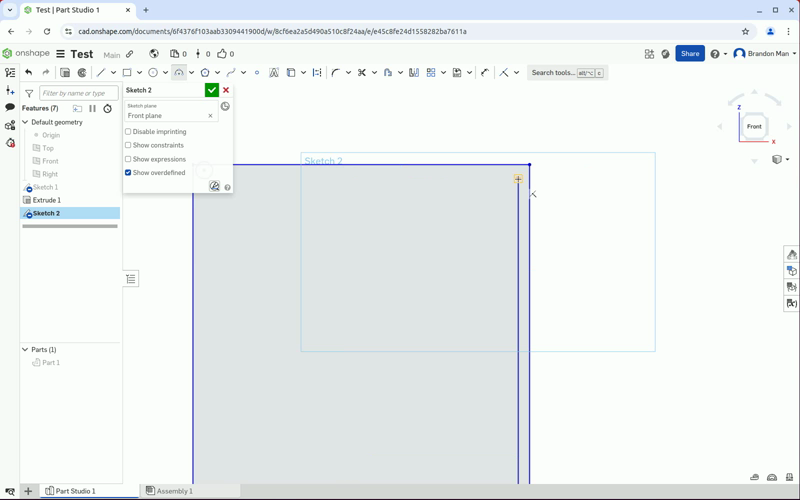
scroll(6)
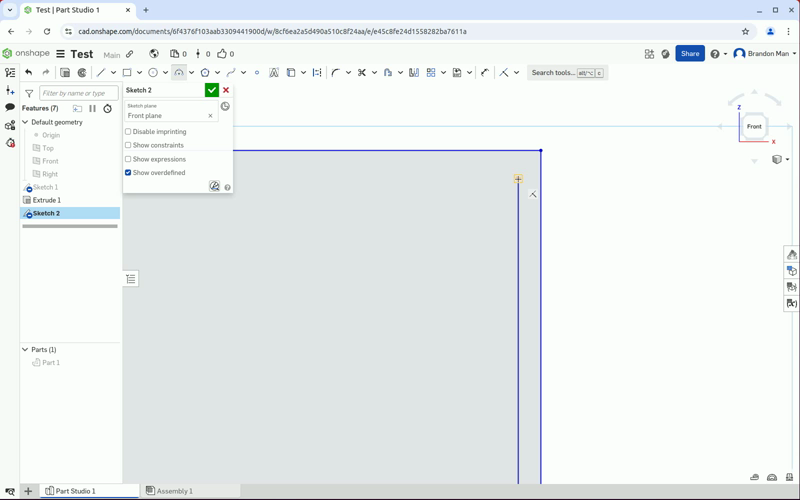
click(518, 178)
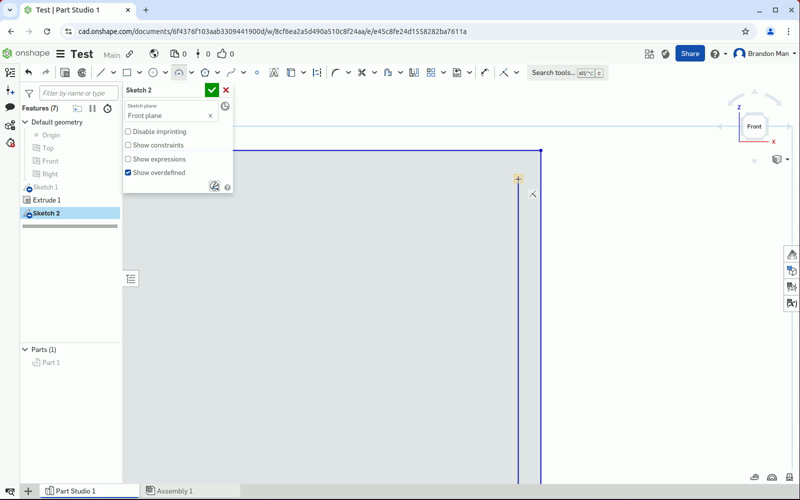
scroll(-6)
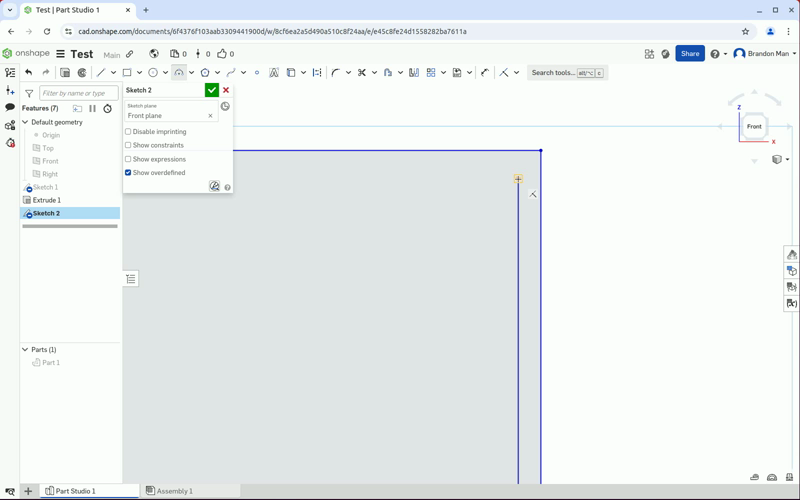
scroll(-6)
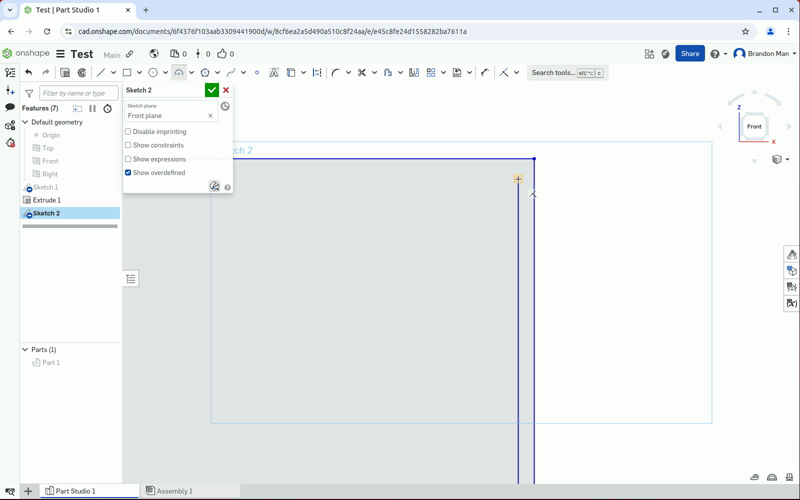
scroll(-6)
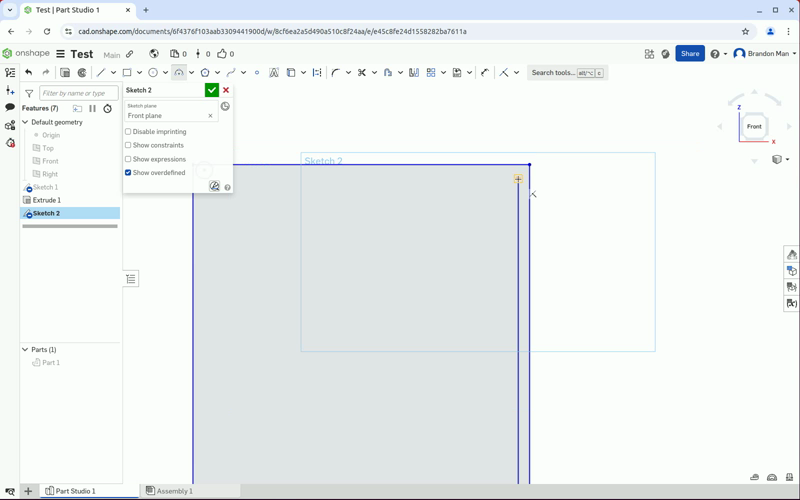
scroll(-6)
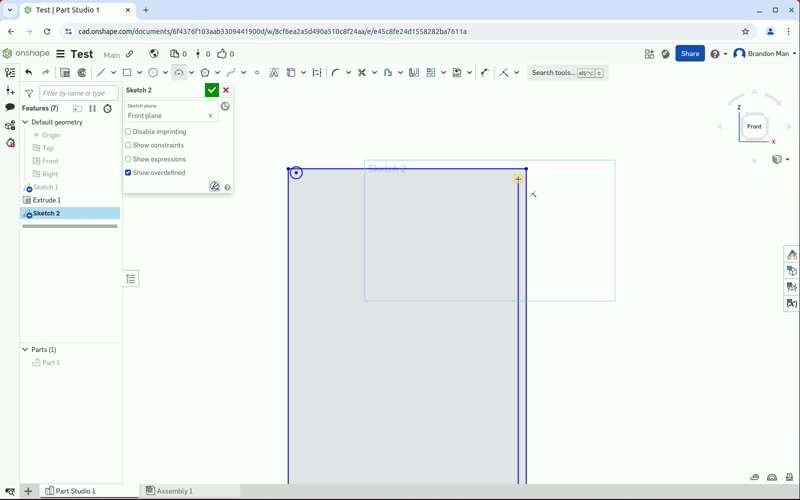
scroll(-6)
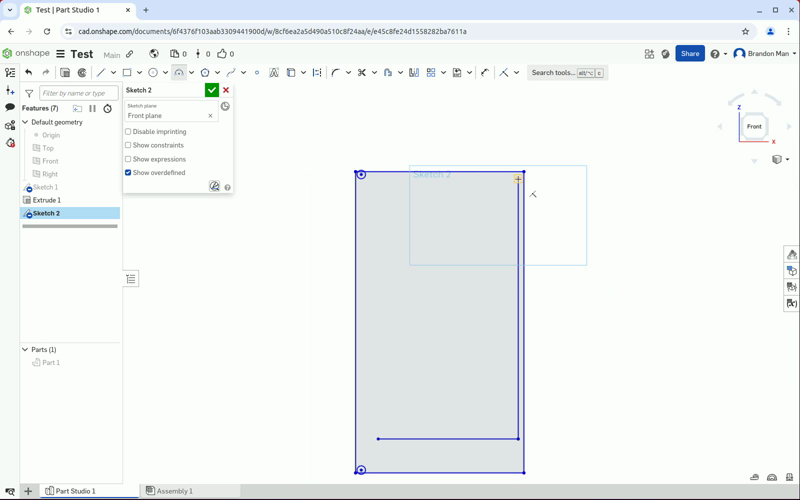
scroll(-6)
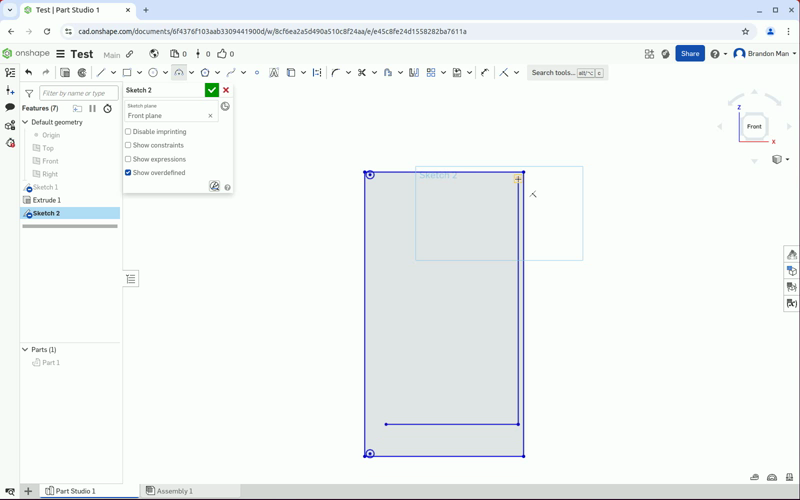
scroll(-6)
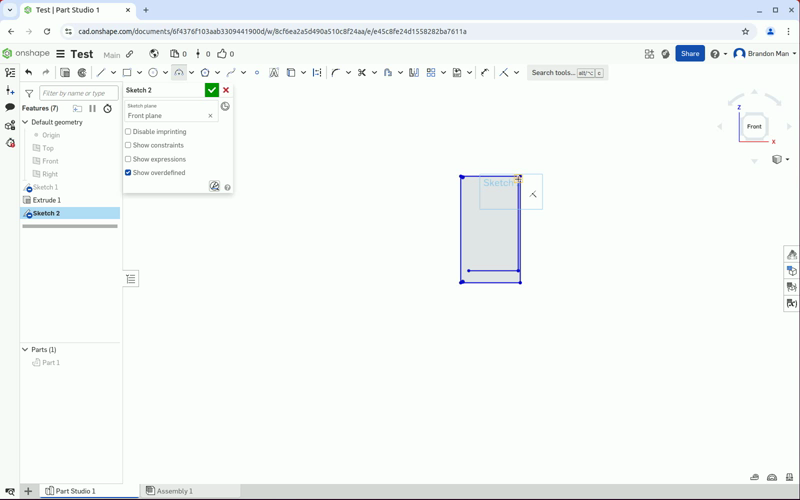
key_down(shift)
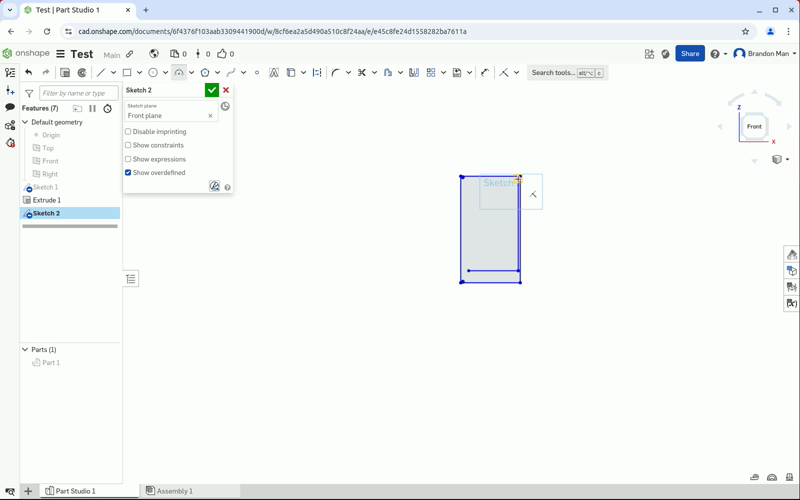
mouse_move(518, 177)
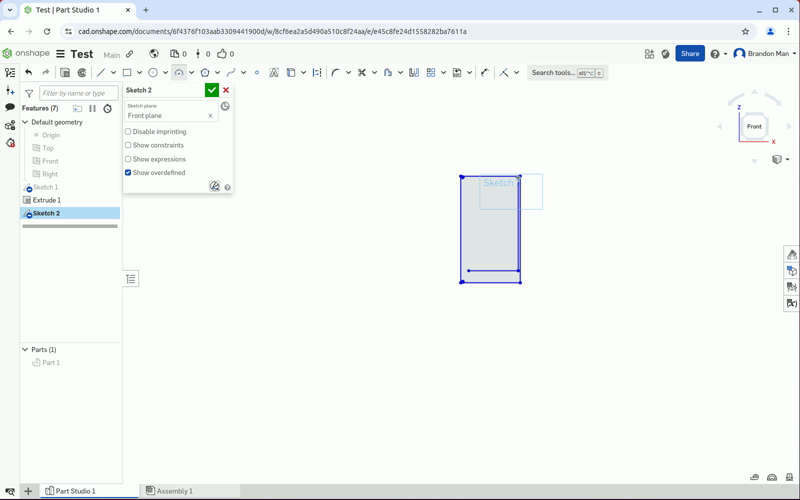
scroll(6)
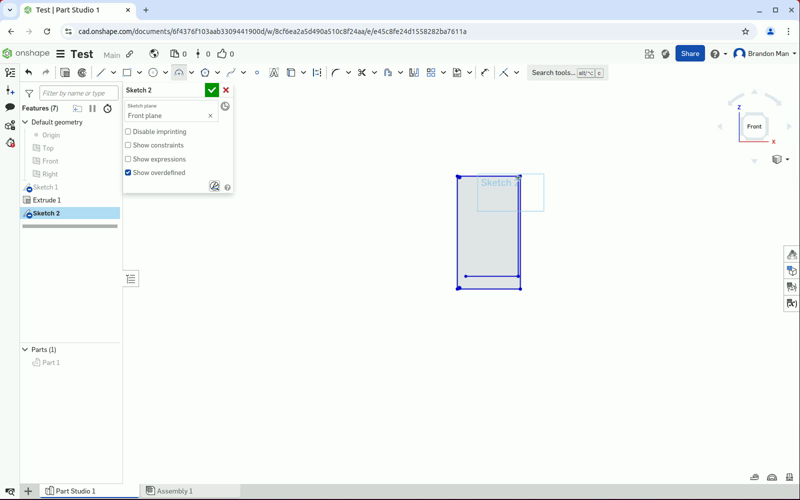
scroll(6)
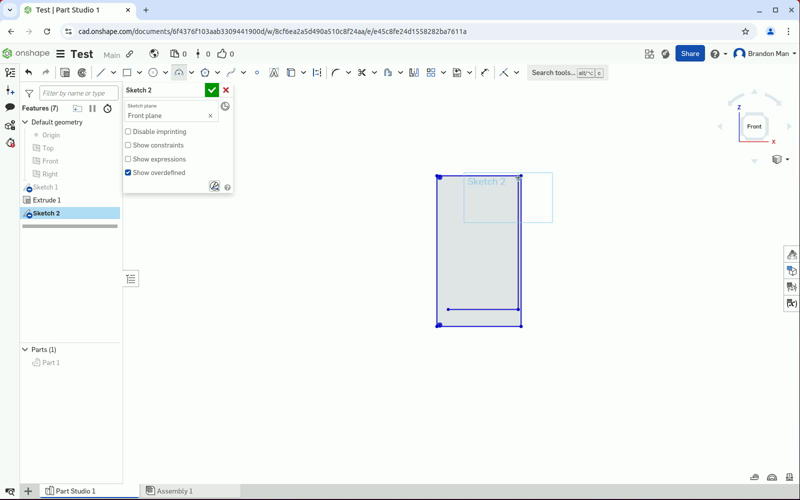
scroll(6)
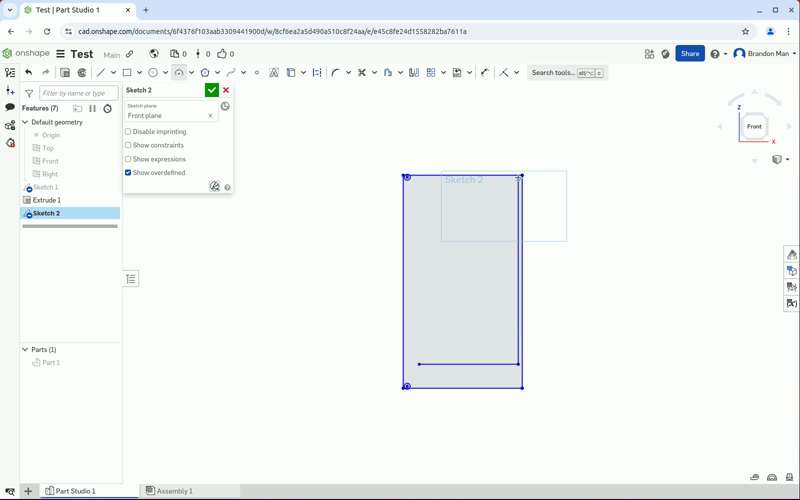
scroll(6)
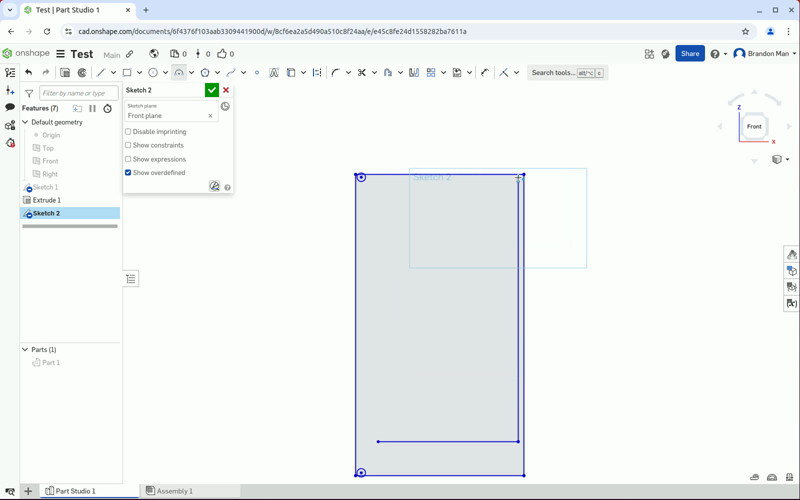
scroll(6)
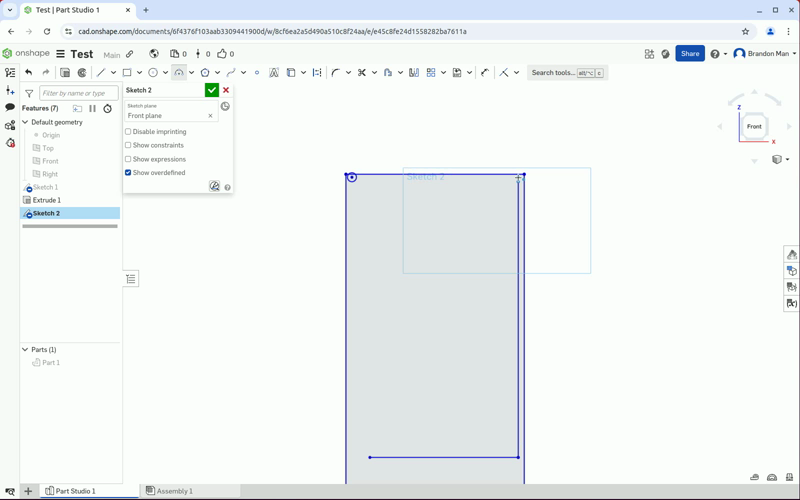
scroll(6)
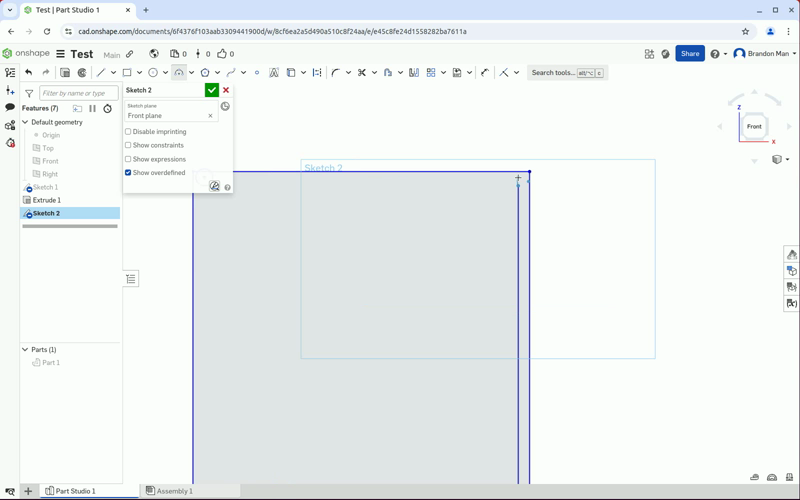
scroll(6)
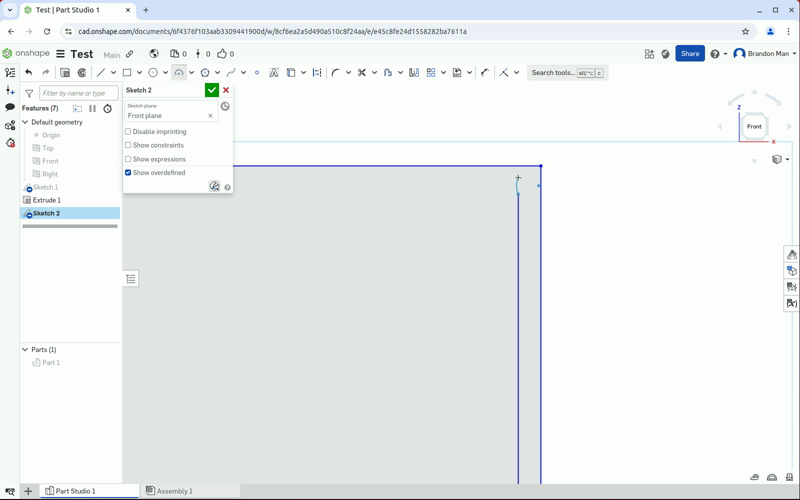
click(518, 177)
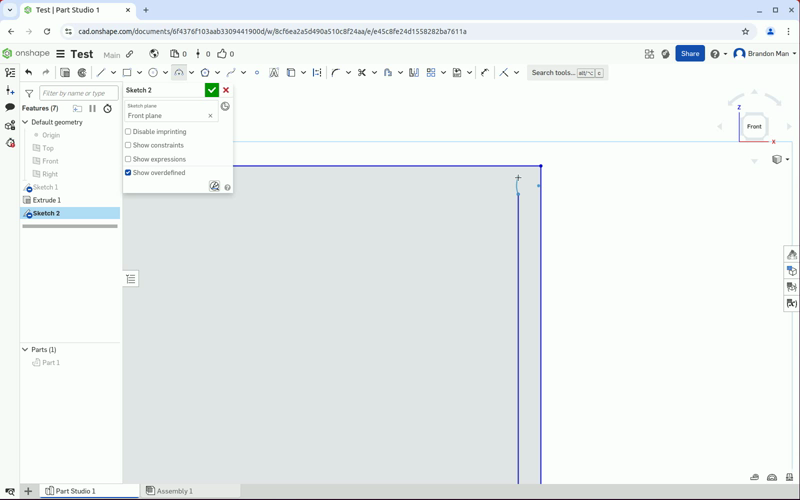
scroll(-6)
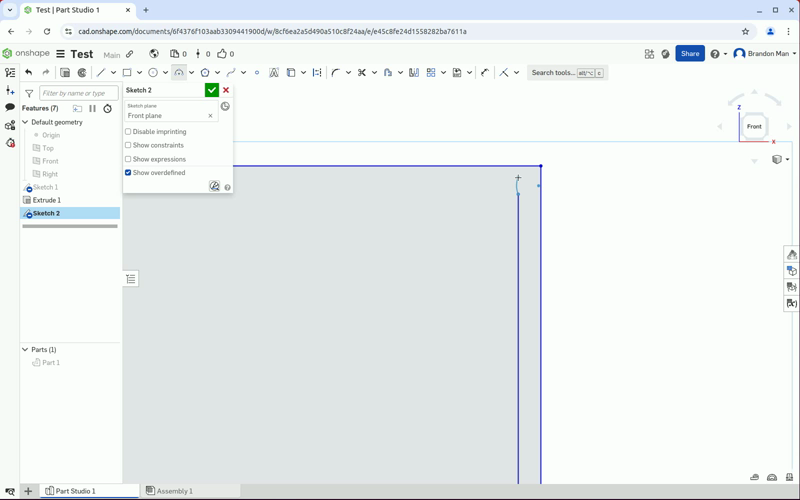
scroll(-6)
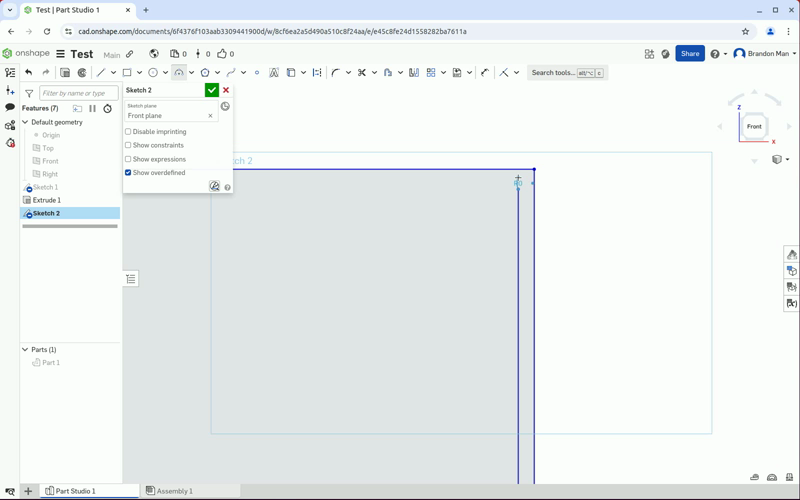
scroll(-6)
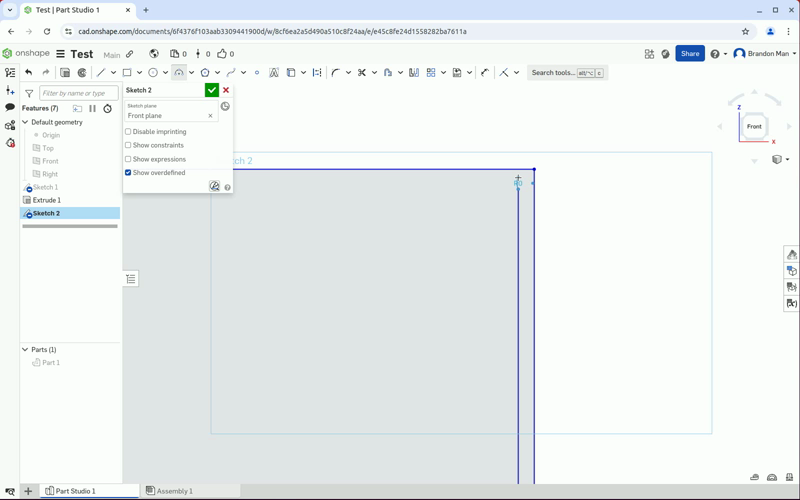
scroll(-6)
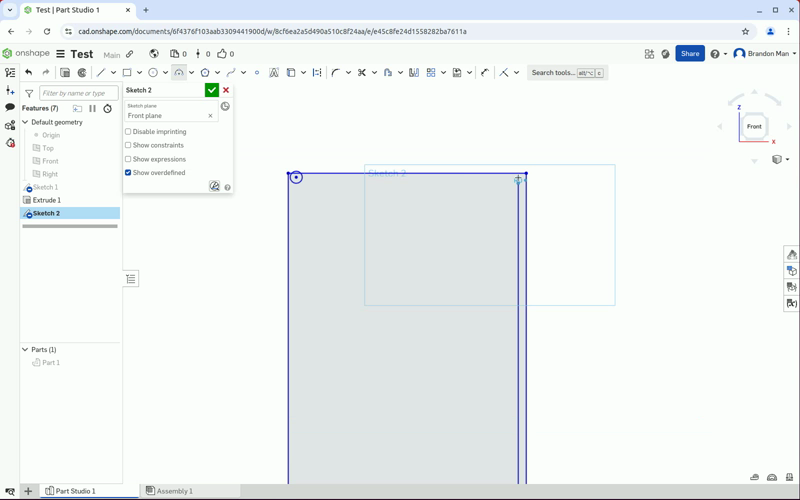
scroll(-6)
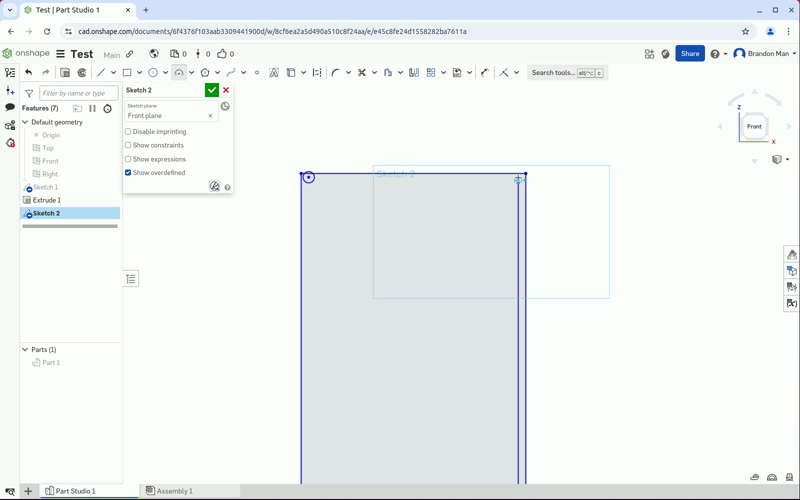
scroll(-6)
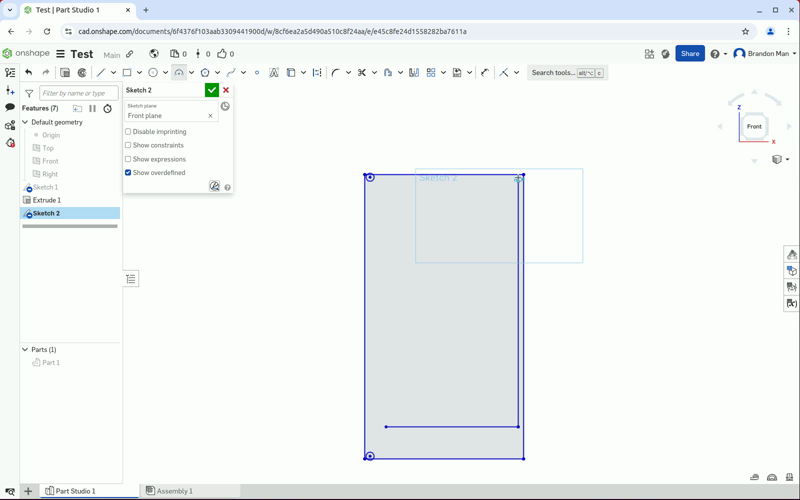
scroll(-6)
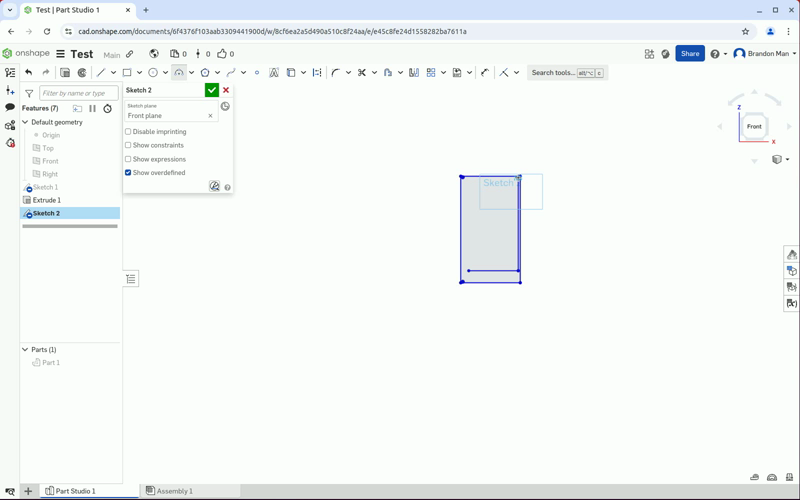
mouse_move(520, 177)
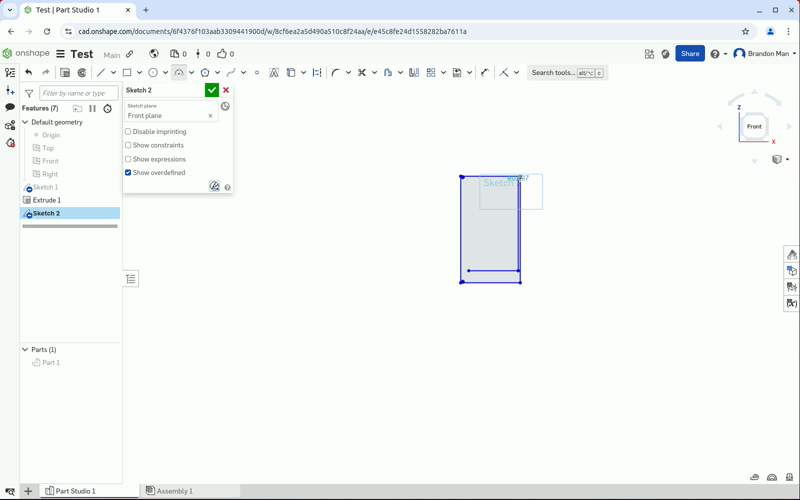
scroll(6)
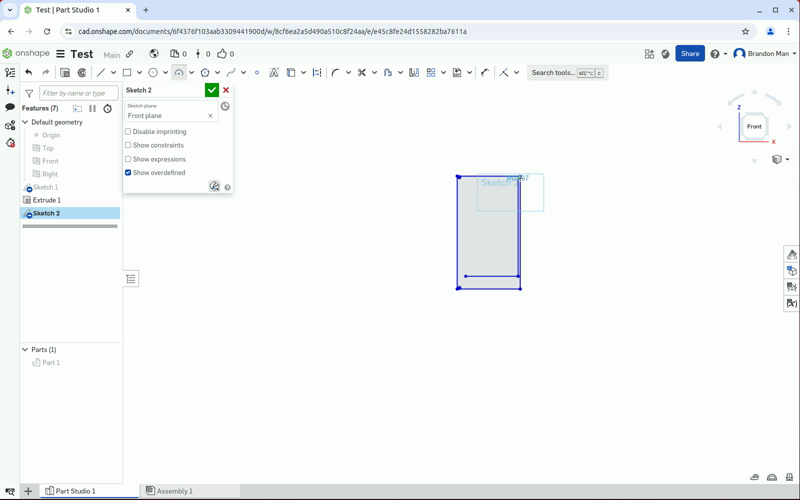
scroll(6)
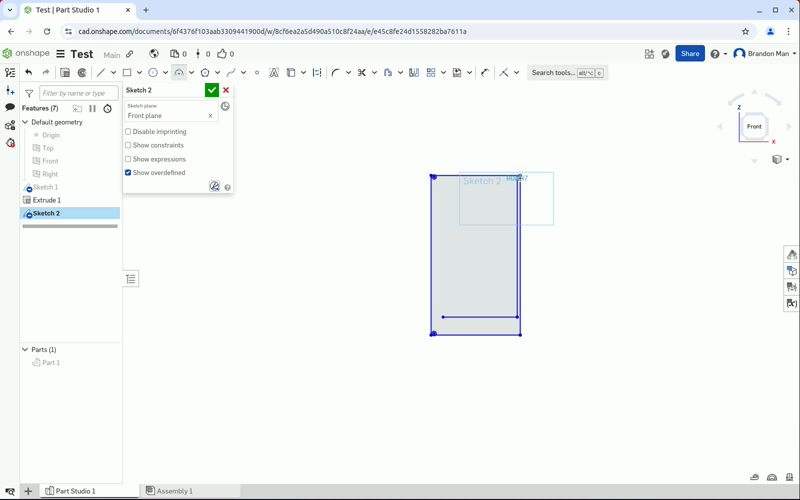
scroll(6)
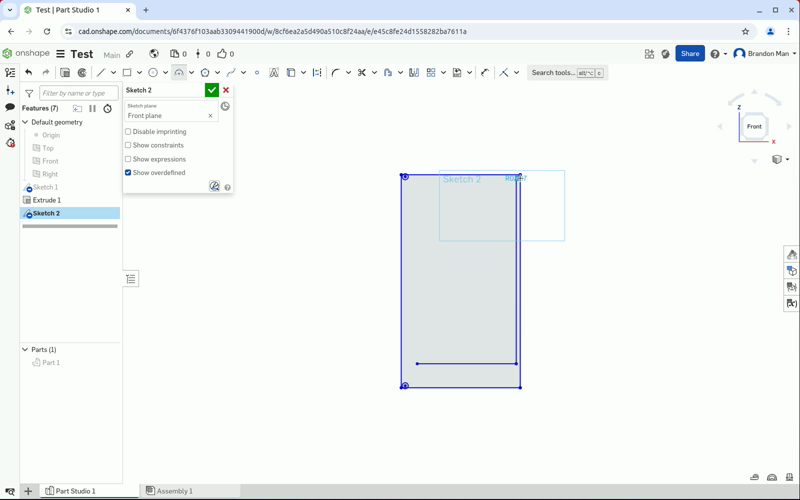
scroll(6)
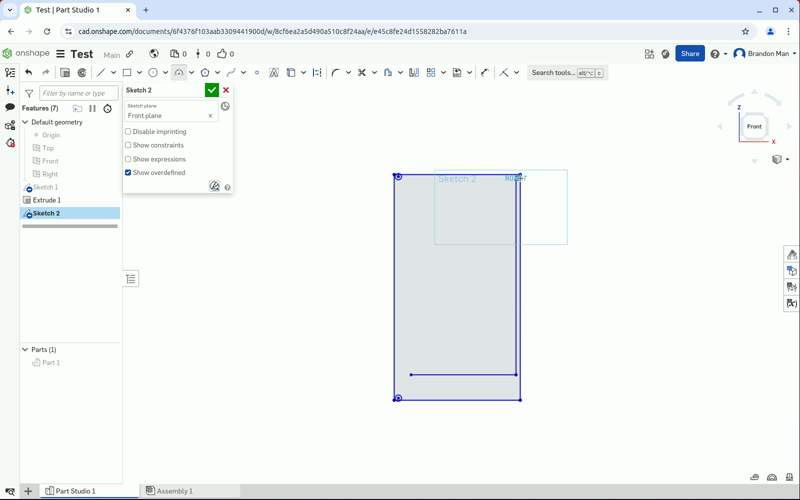
scroll(6)
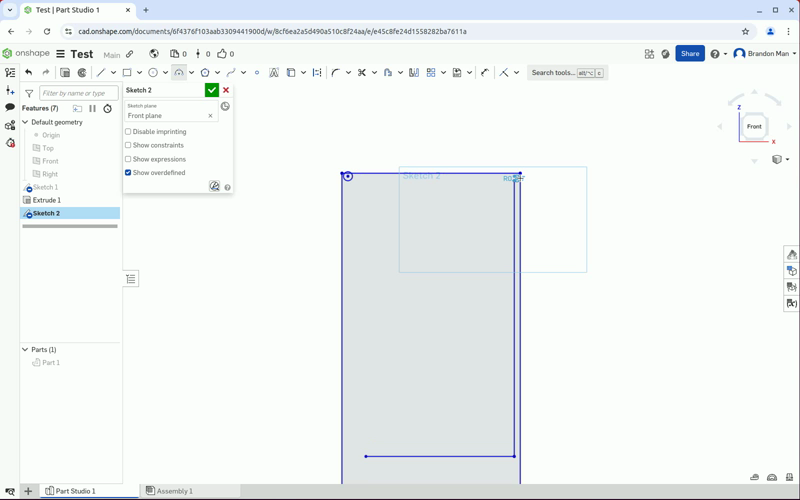
scroll(6)
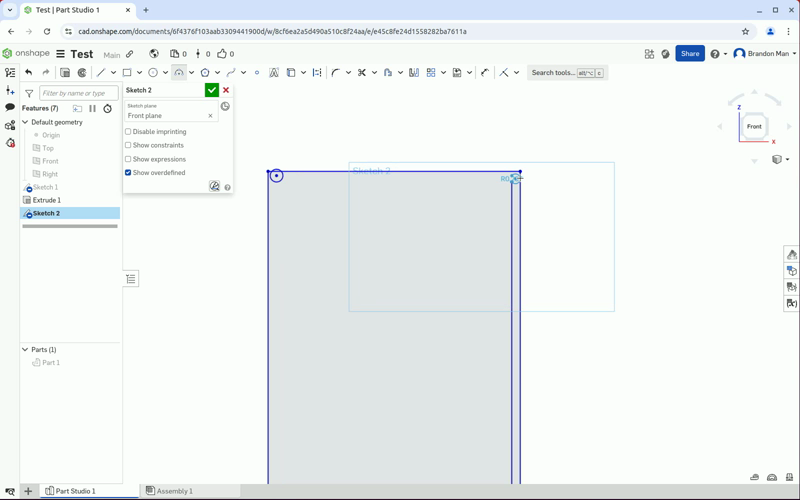
scroll(6)
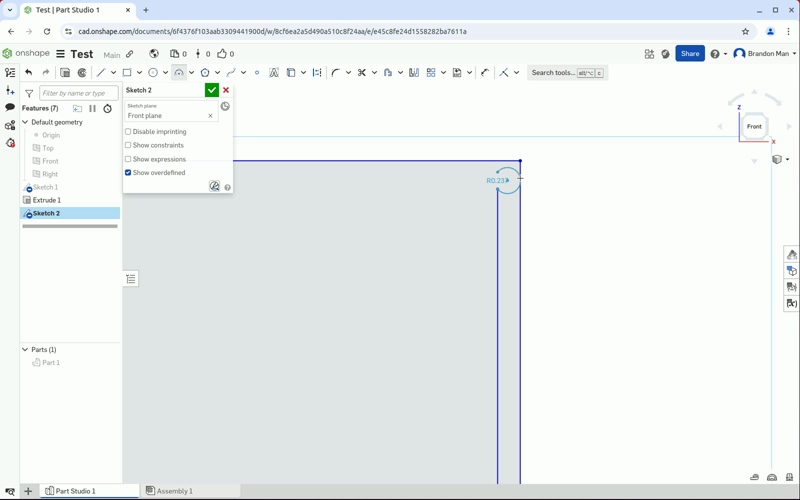
click(520, 177)
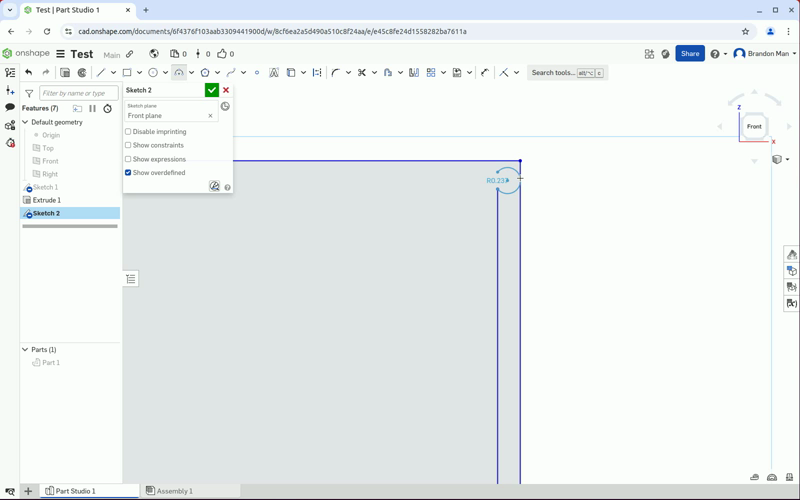
scroll(-6)
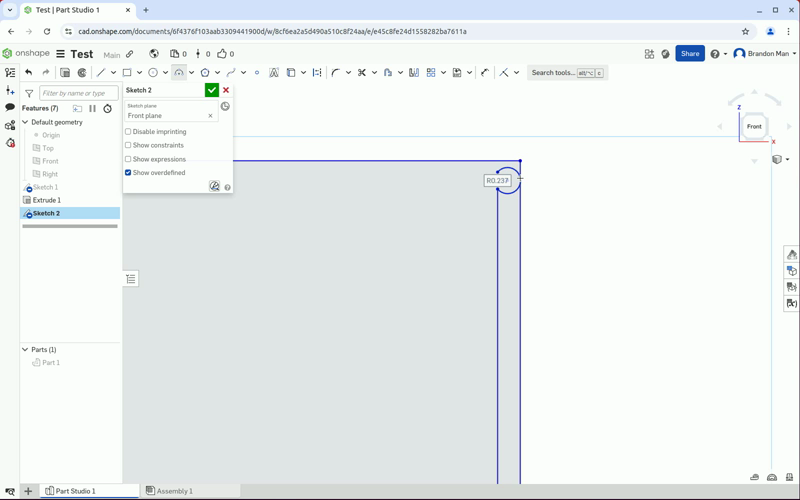
scroll(-6)
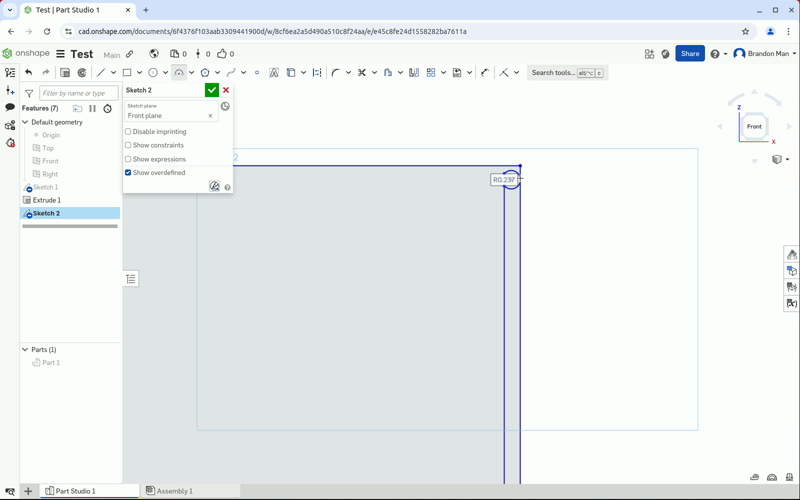
scroll(-6)
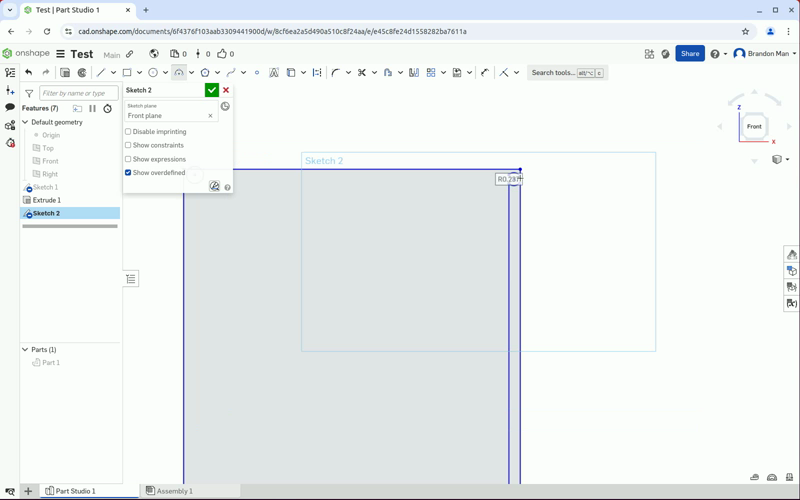
scroll(-6)
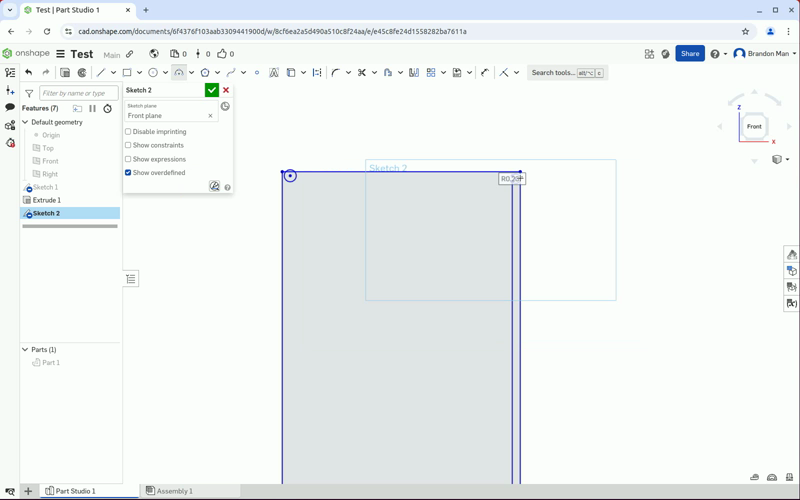
scroll(-6)
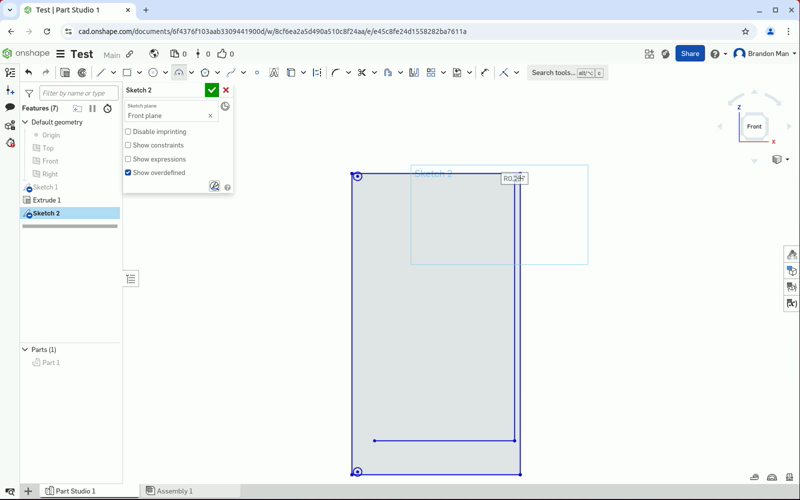
scroll(-6)
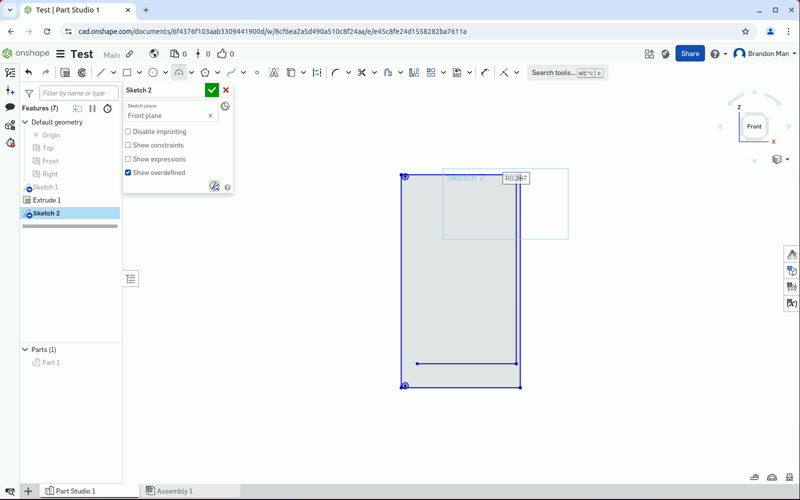
scroll(-6)
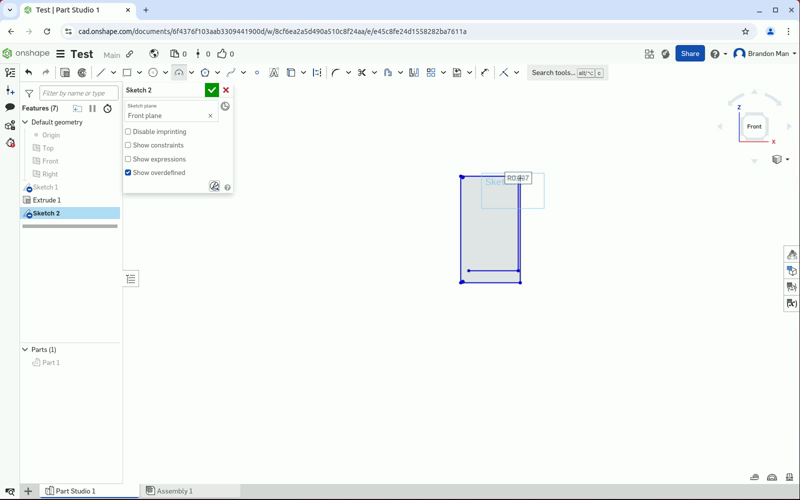
key_up(shift)
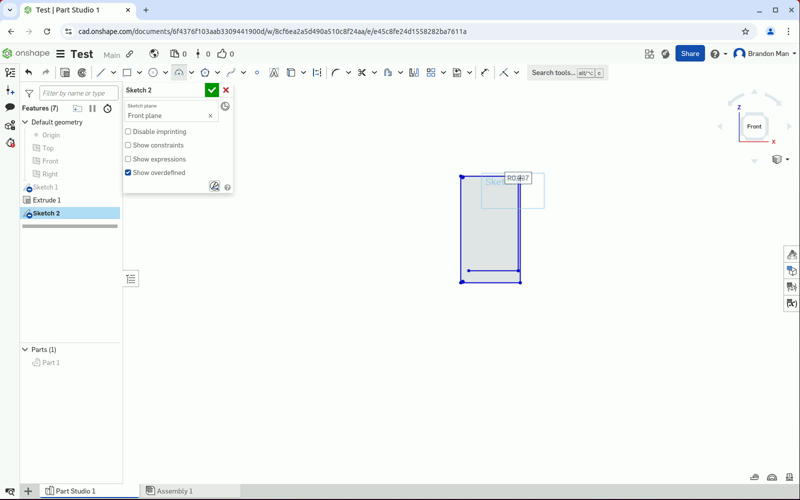
key(esc)
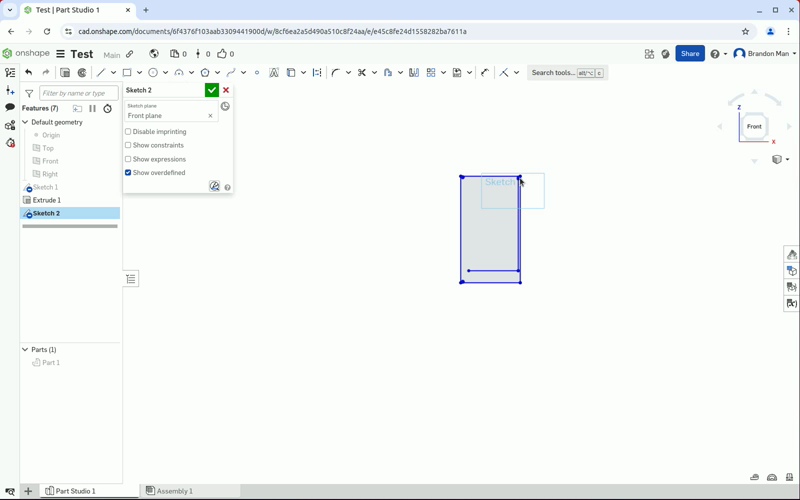
key(l)
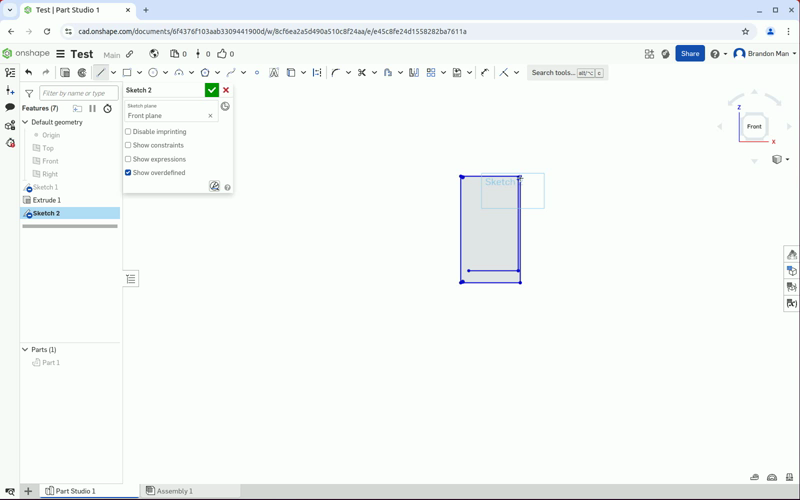
mouse_move(518, 177)
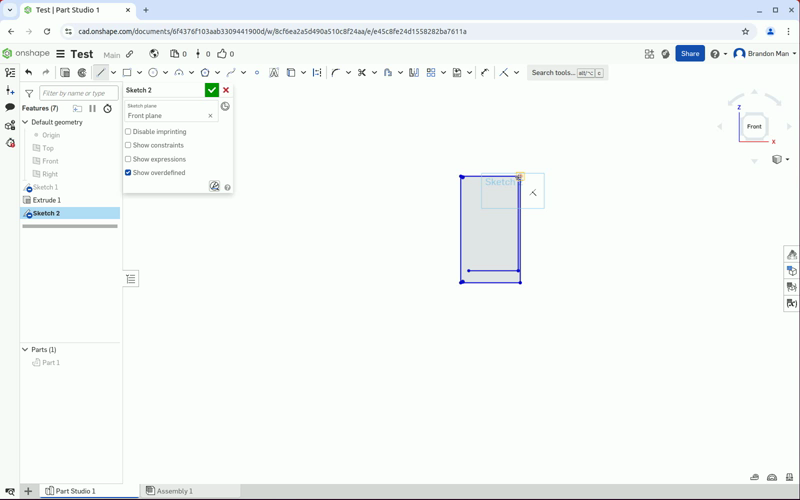
scroll(6)
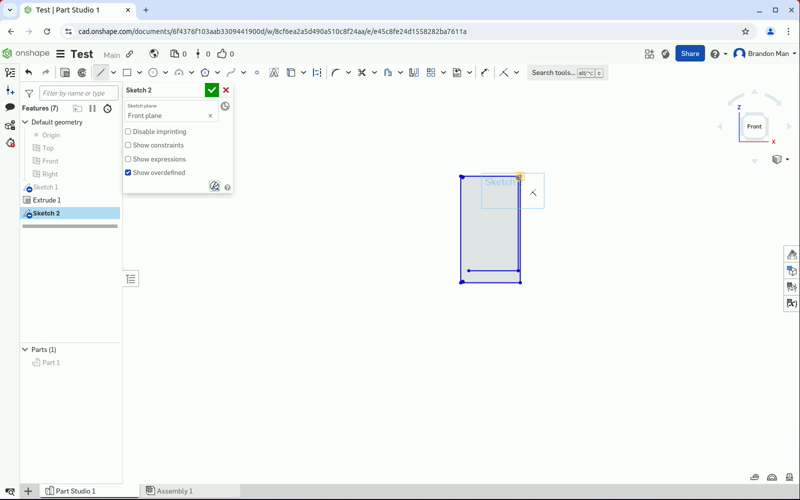
scroll(6)
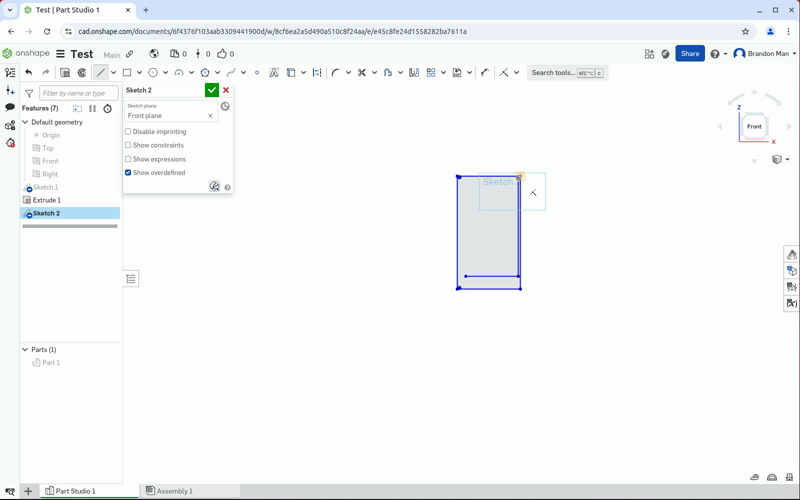
scroll(6)
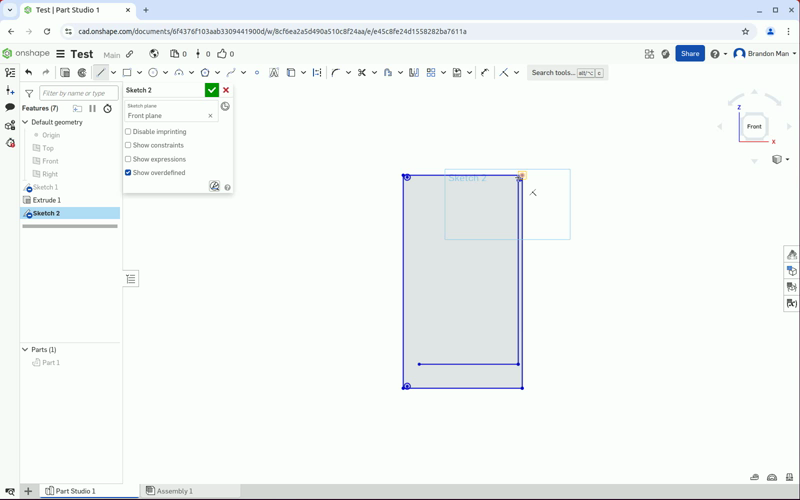
scroll(6)
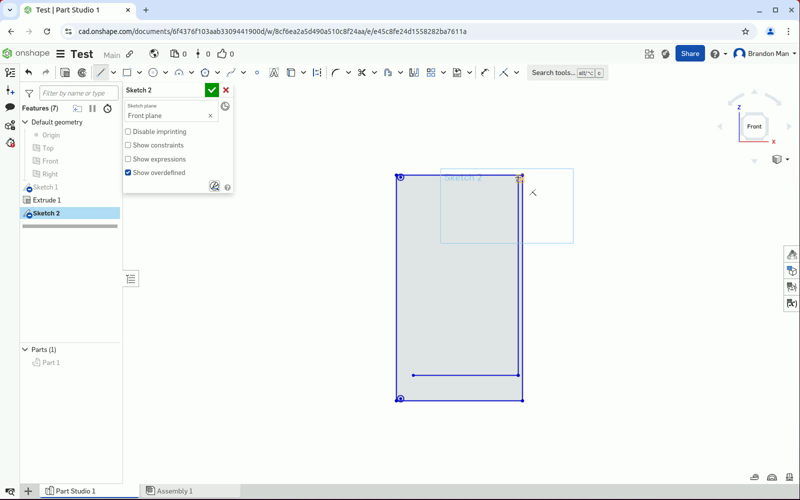
scroll(6)
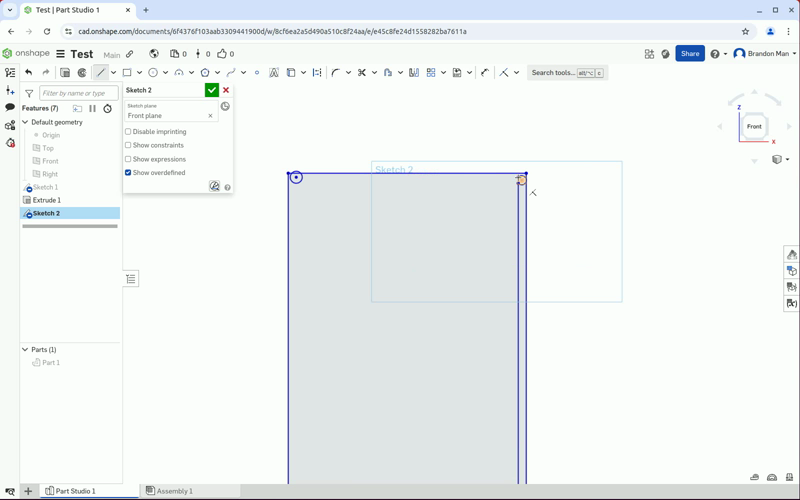
scroll(6)
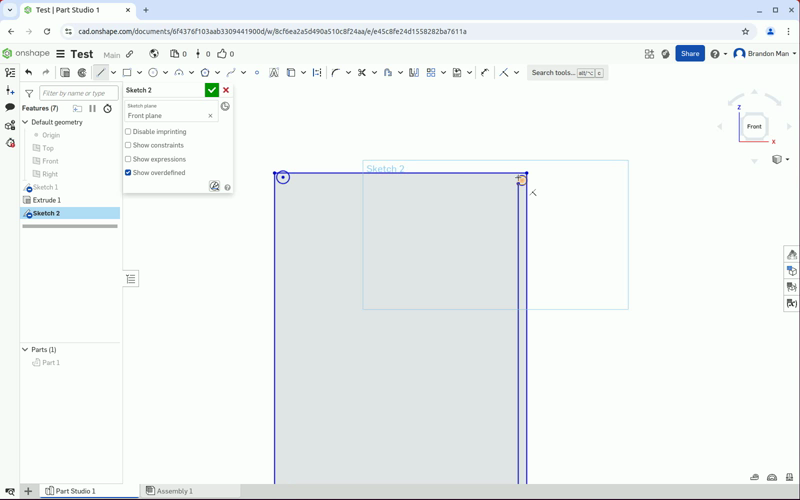
scroll(6)
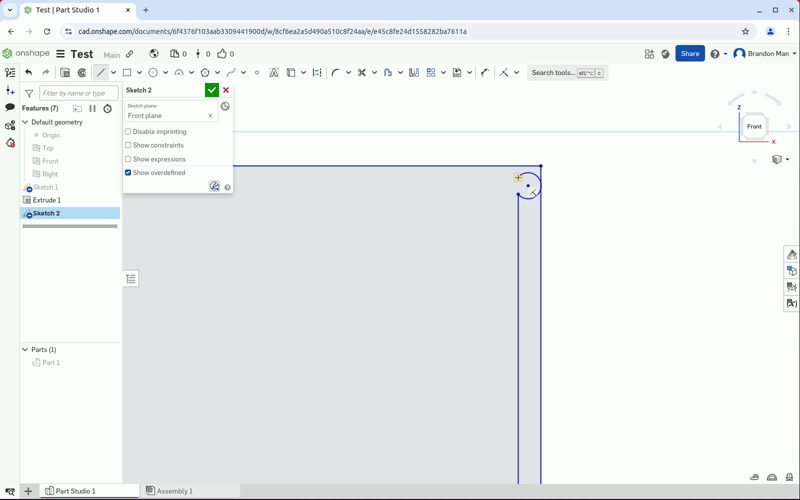
click(518, 177)
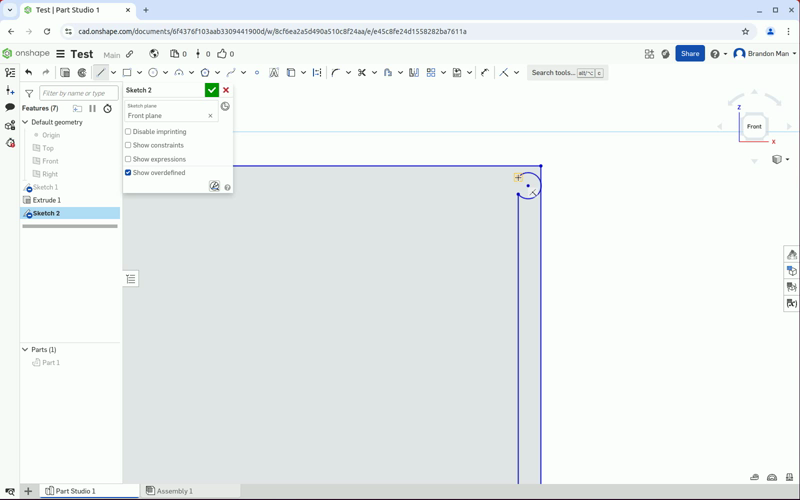
scroll(-6)
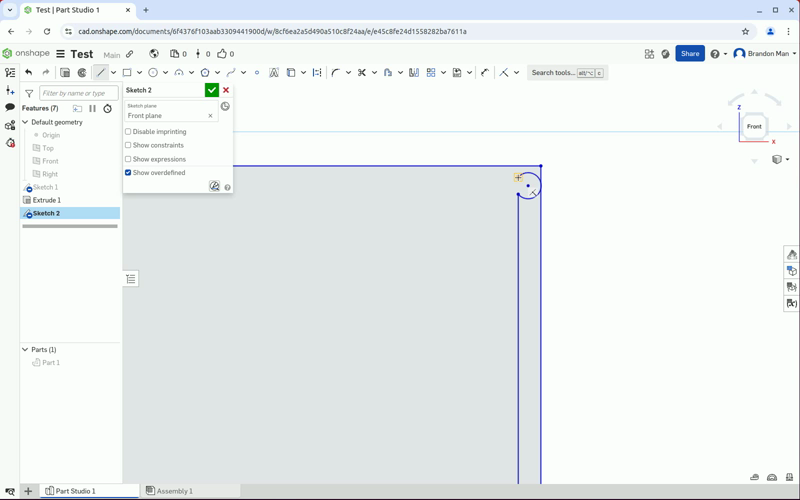
scroll(-6)
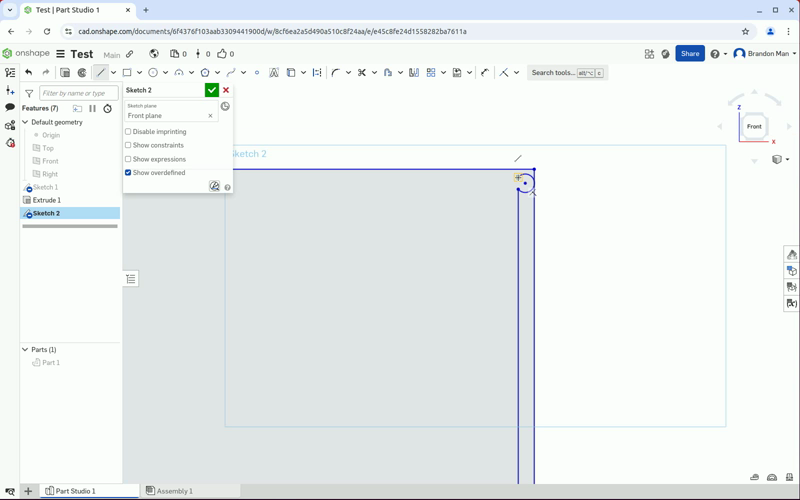
scroll(-6)
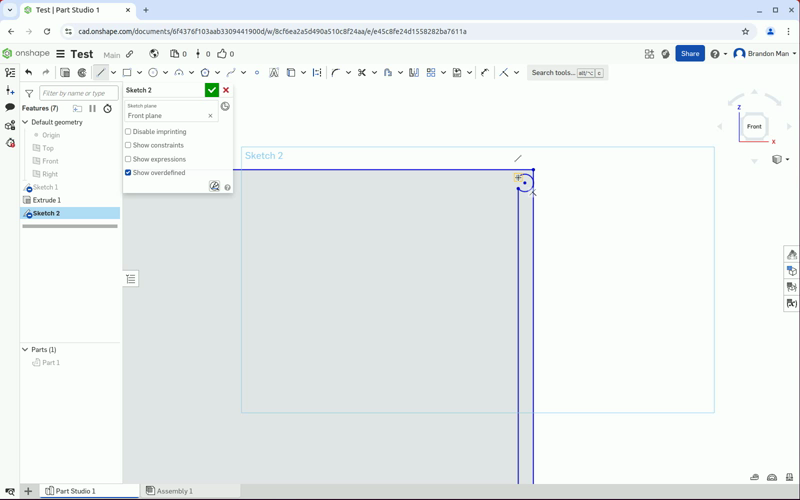
scroll(-6)
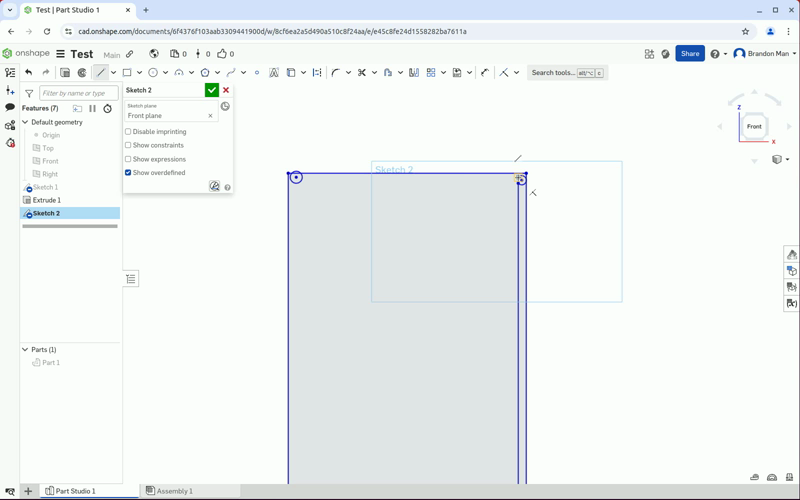
scroll(-6)
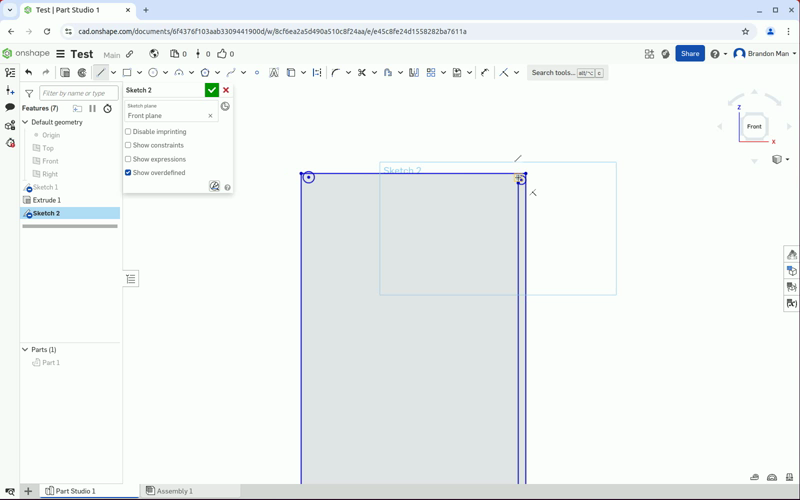
scroll(-6)
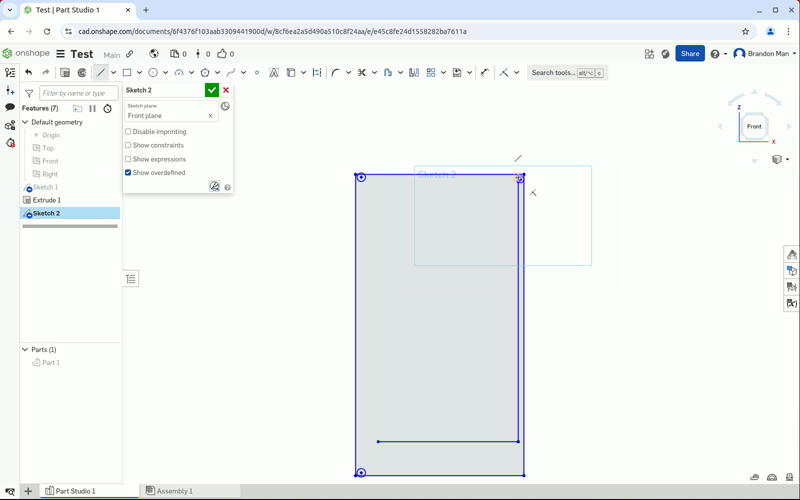
scroll(-6)
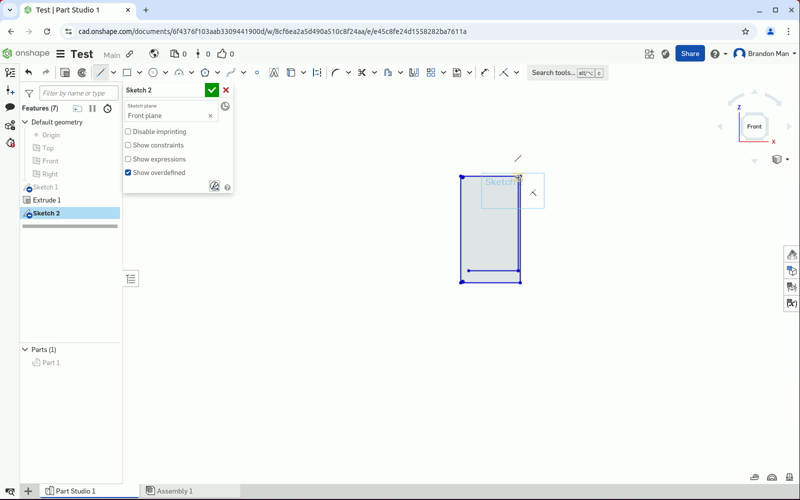
key_down(shift)
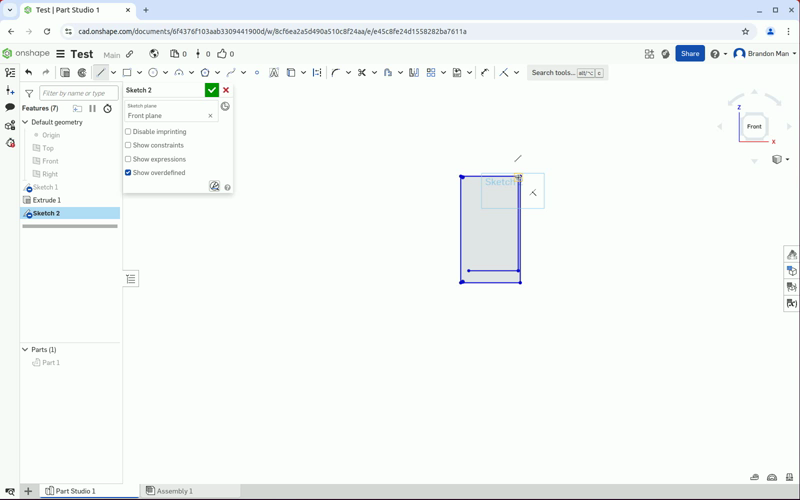
mouse_move(548, 177)
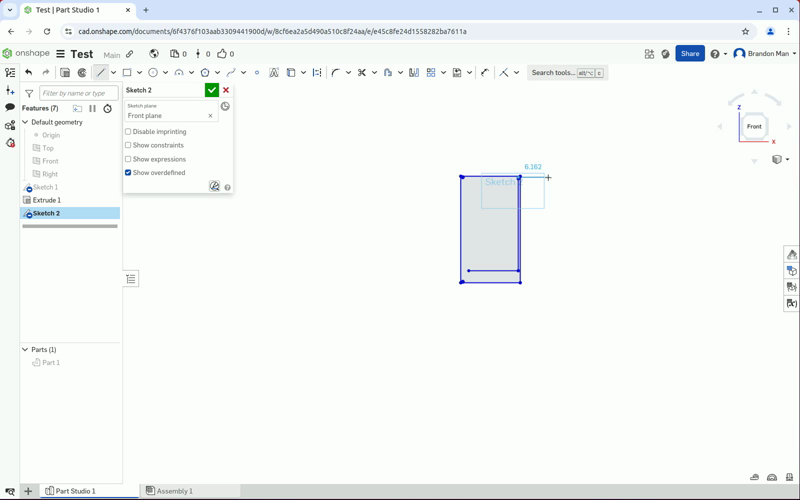
mouse_move(468, 177)
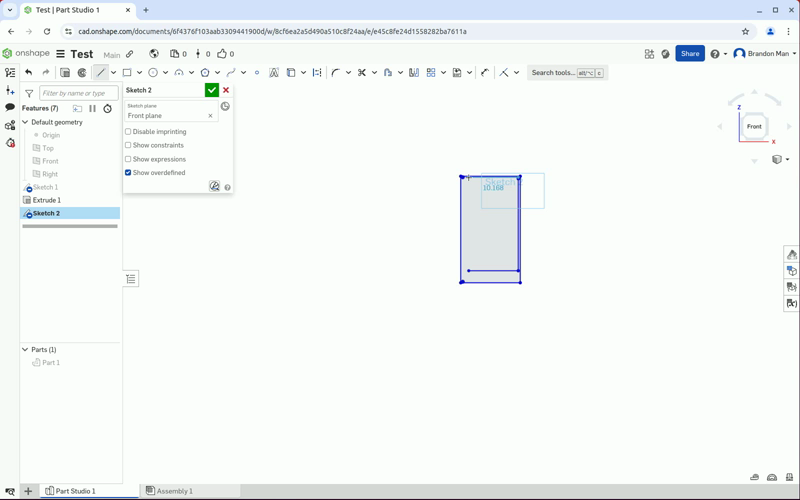
click(468, 177)
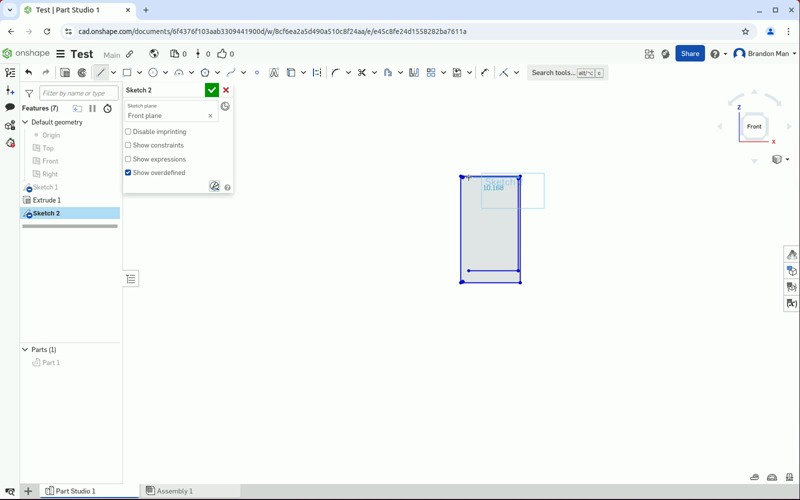
key_up(shift)
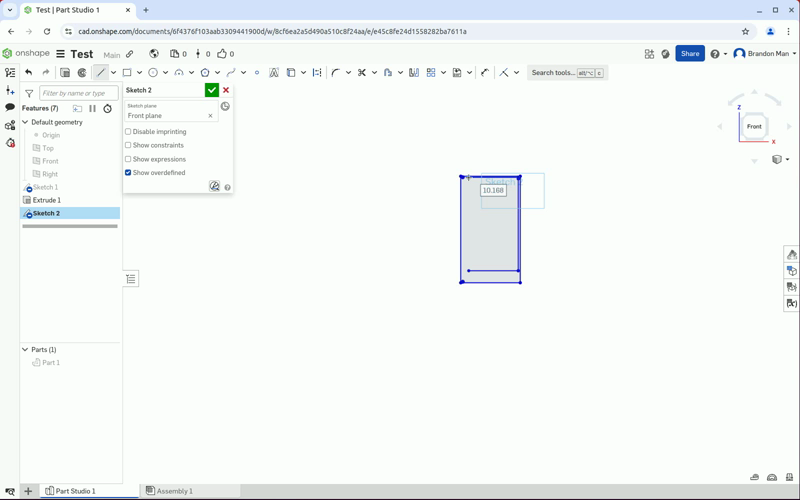
key_down(shift)
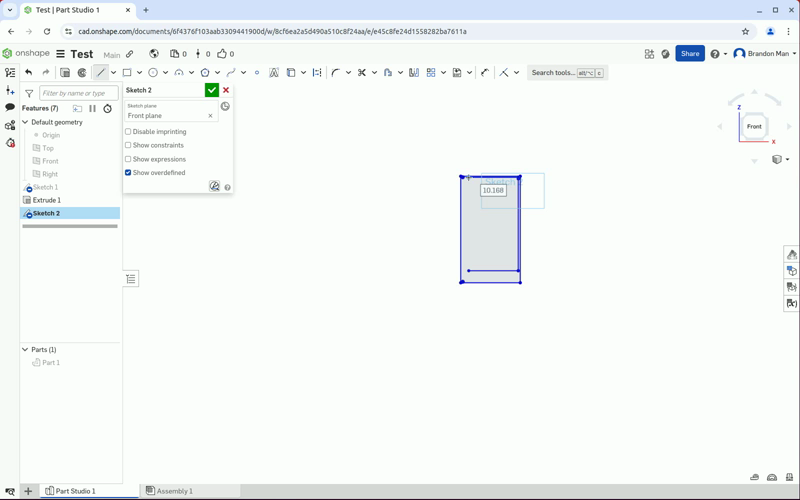
mouse_move(468, 270)
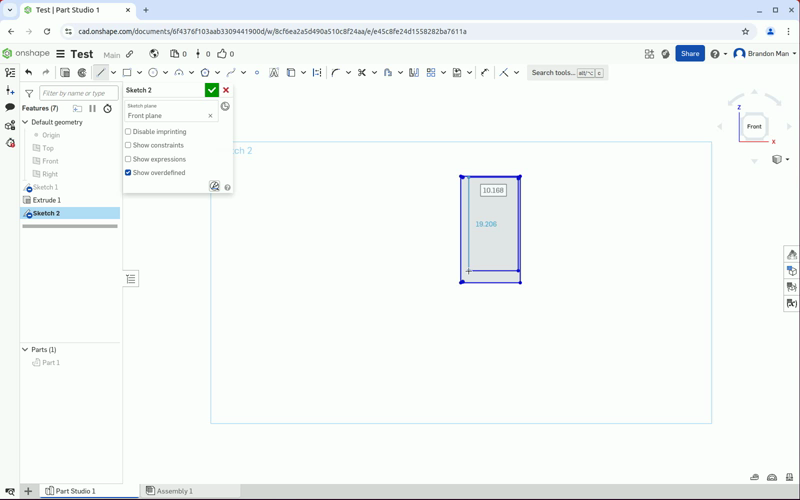
key_up(shift)
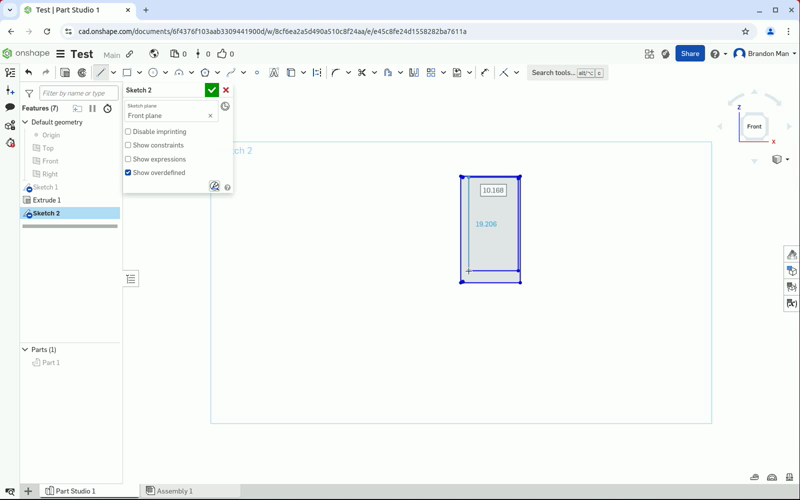
click(468, 270)
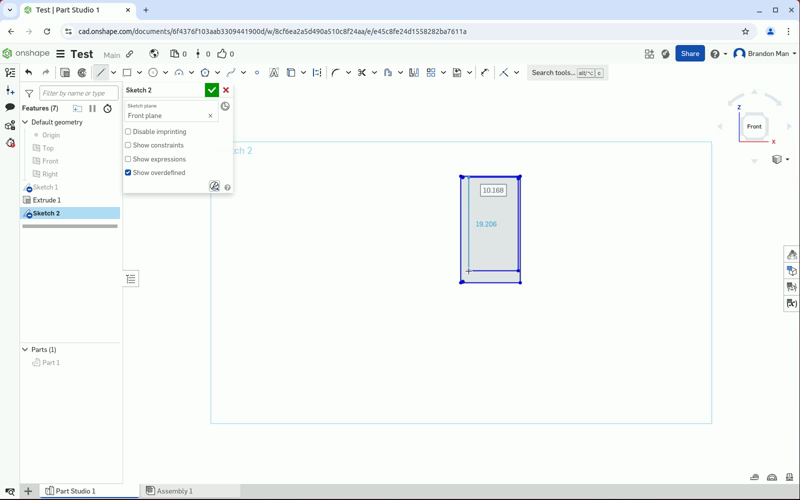
key(esc)
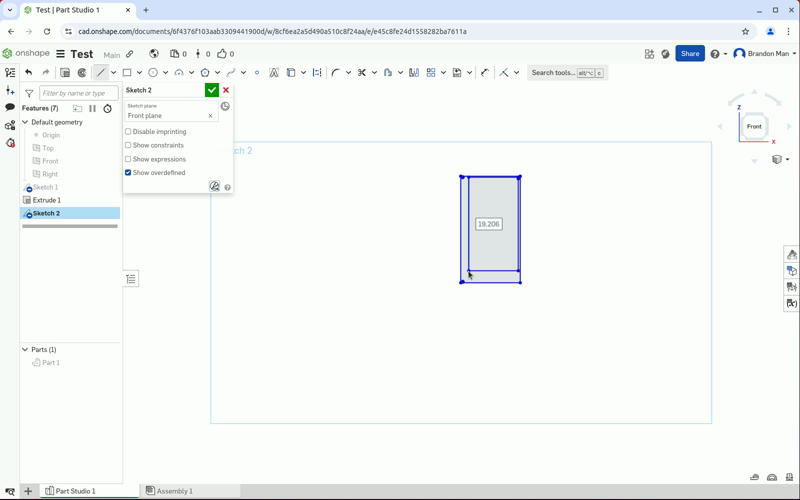
key(c)
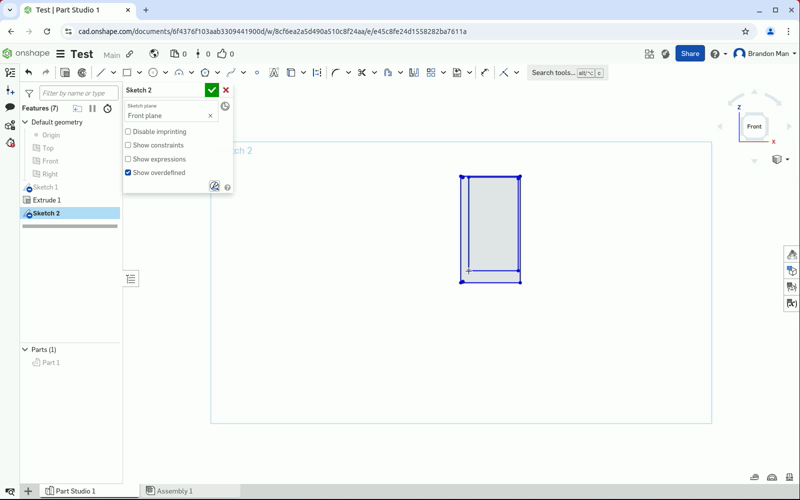
key_down(shift)
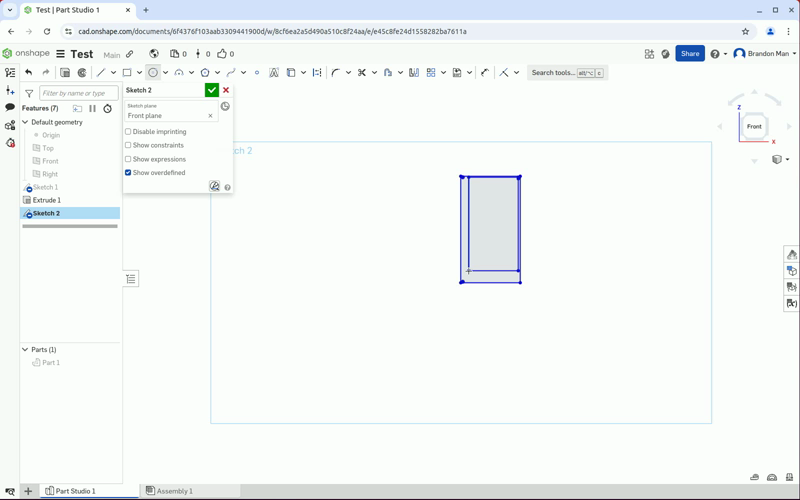
mouse_move(518, 281)
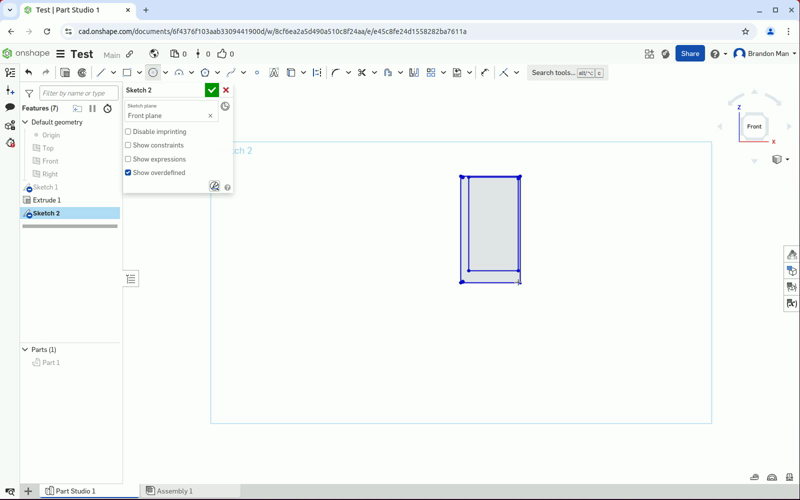
scroll(6)
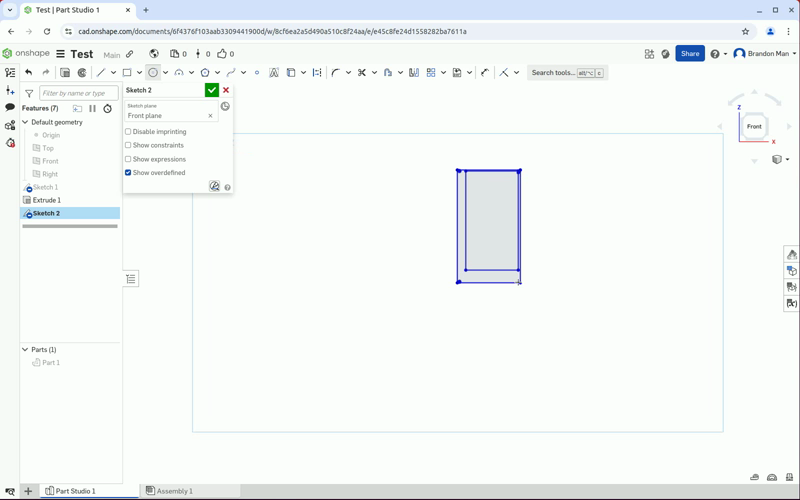
scroll(6)
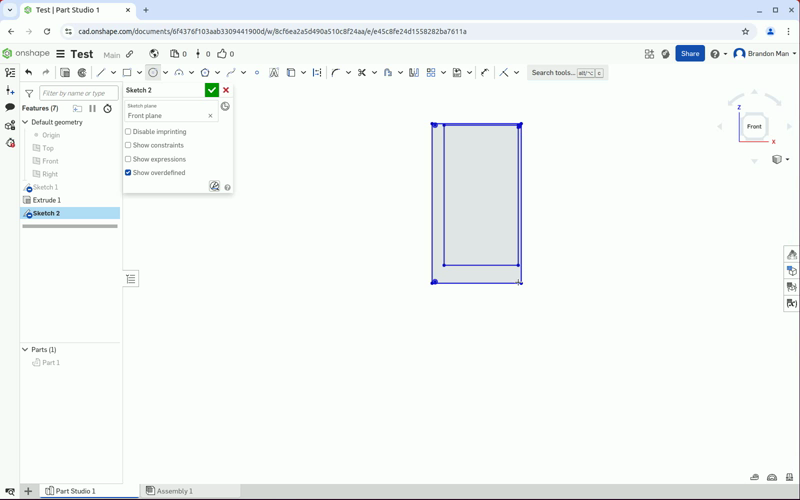
scroll(6)
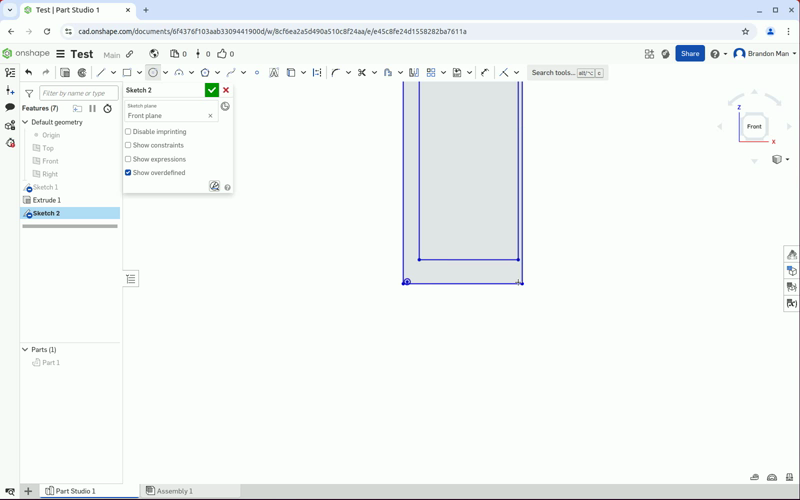
scroll(6)
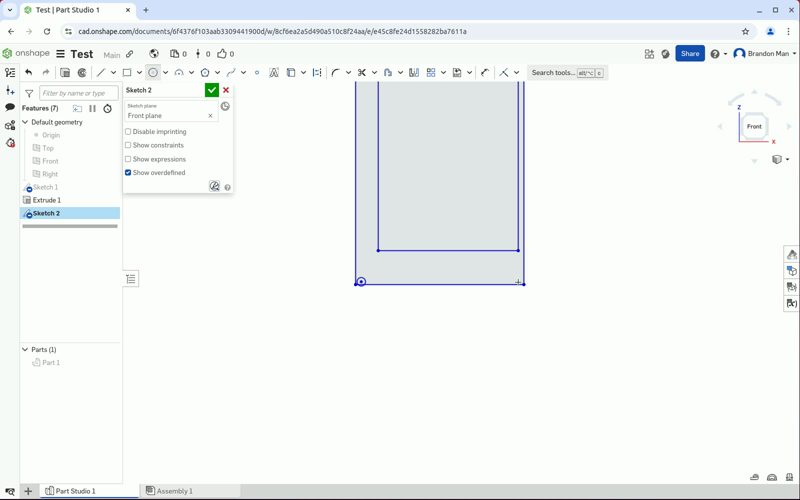
scroll(6)
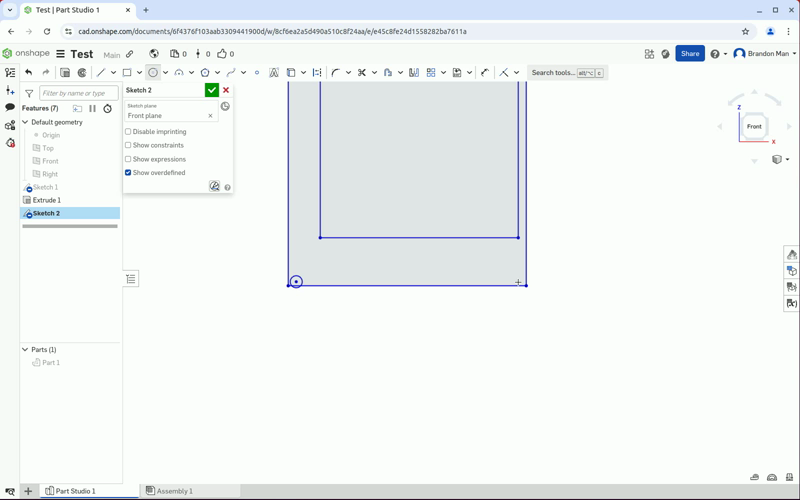
scroll(6)
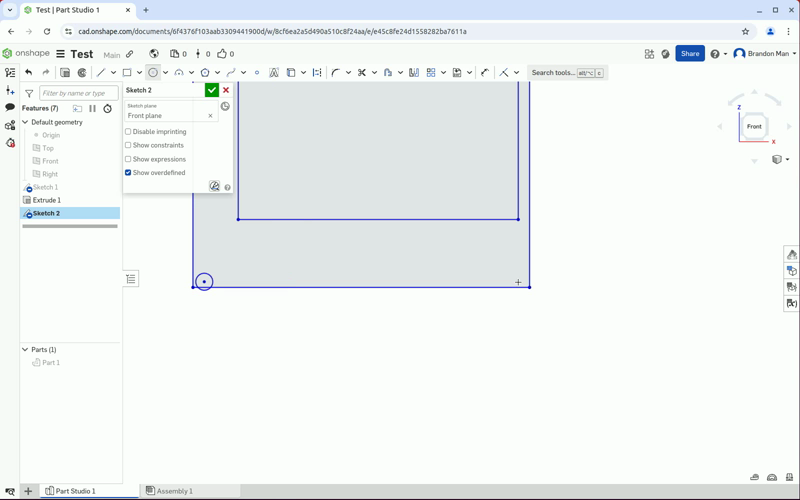
scroll(6)
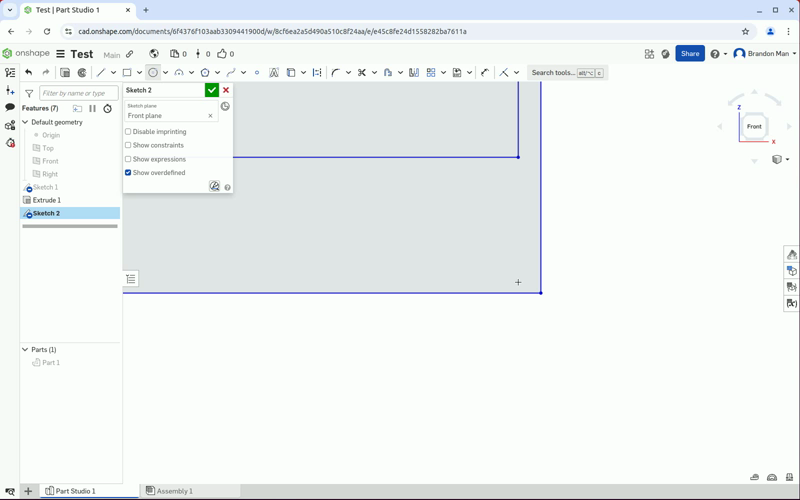
click(518, 281)
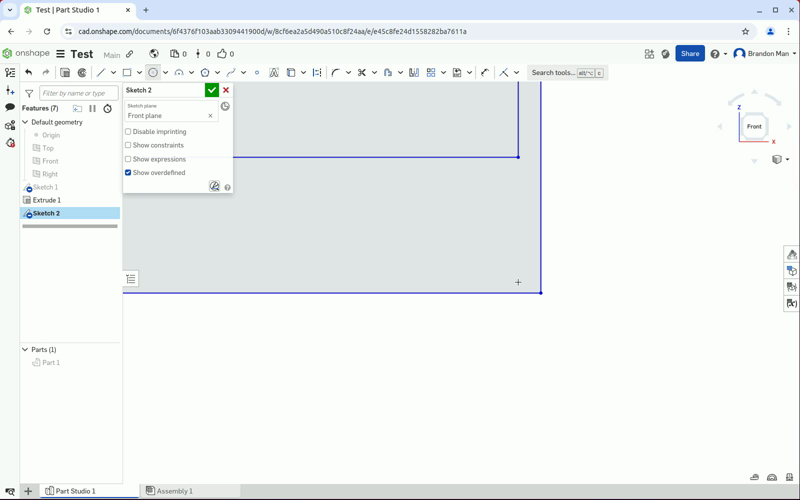
scroll(-6)
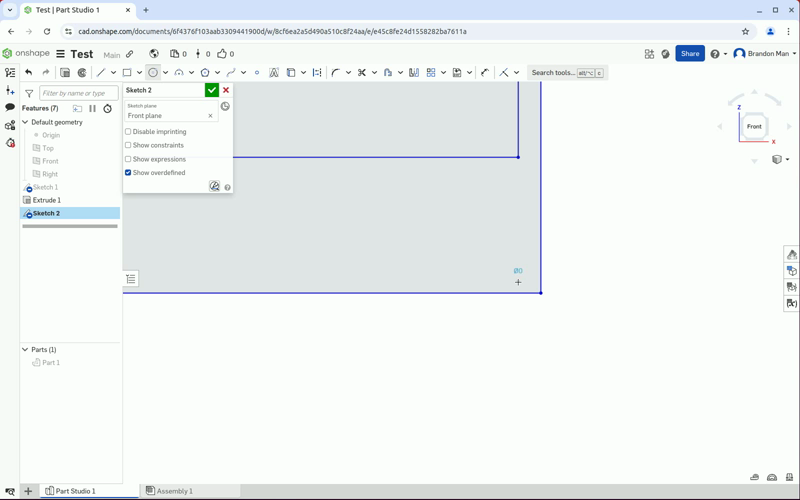
scroll(-6)
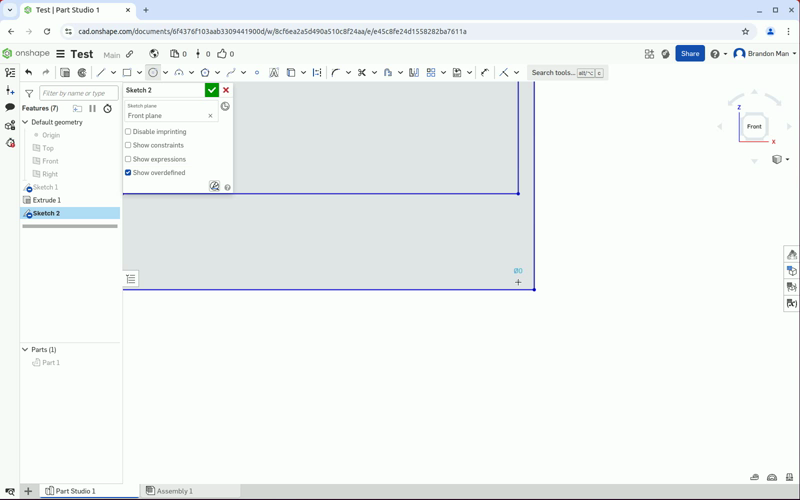
scroll(-6)
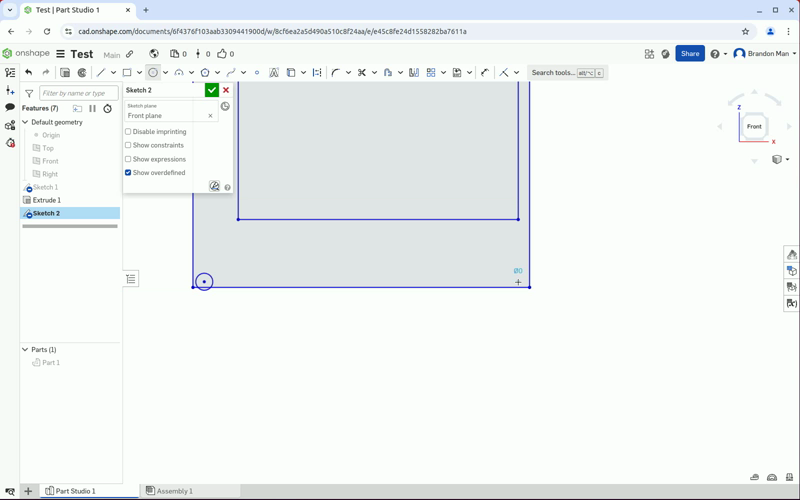
scroll(-6)
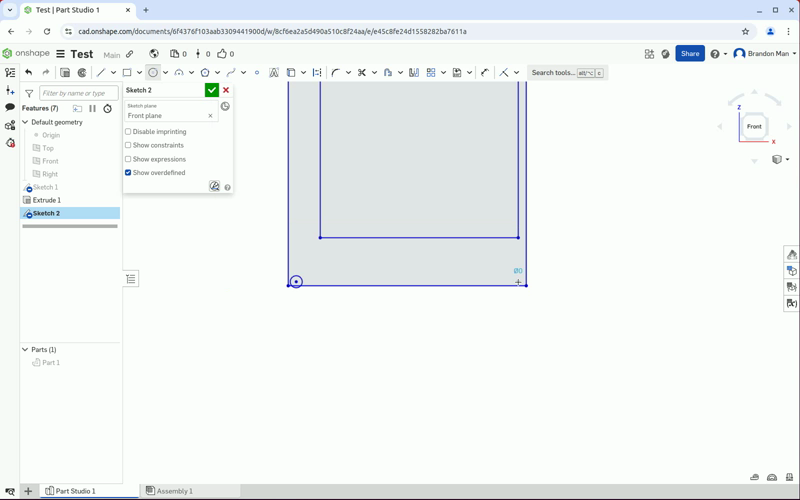
scroll(-6)
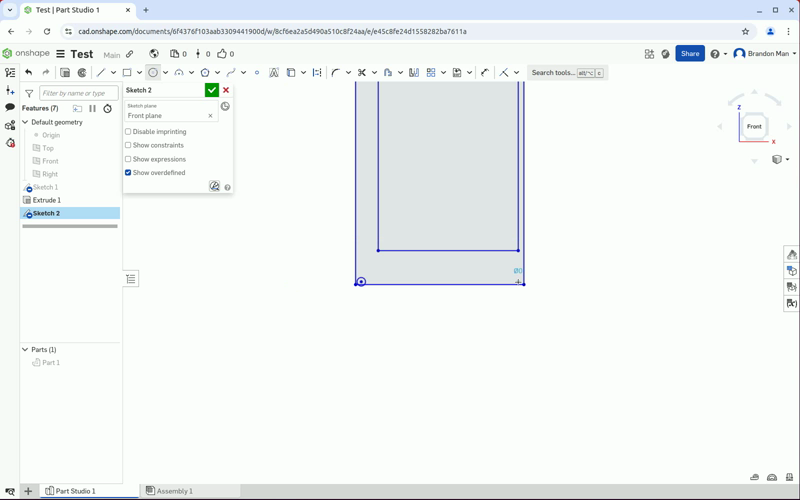
scroll(-6)
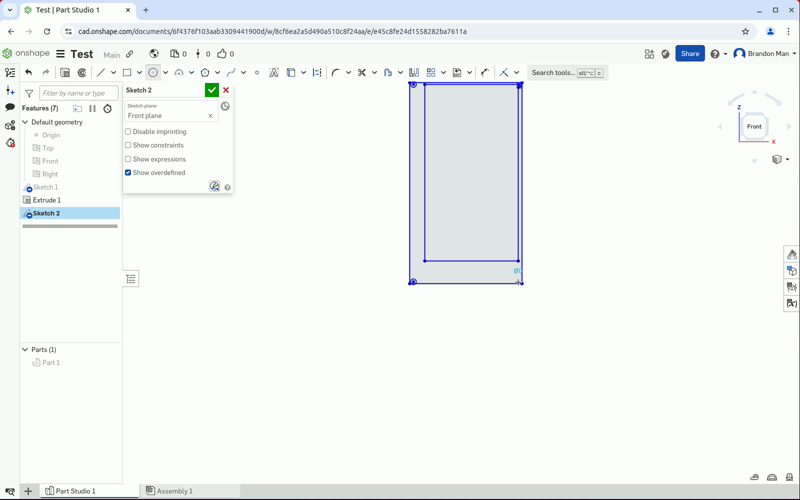
scroll(-6)
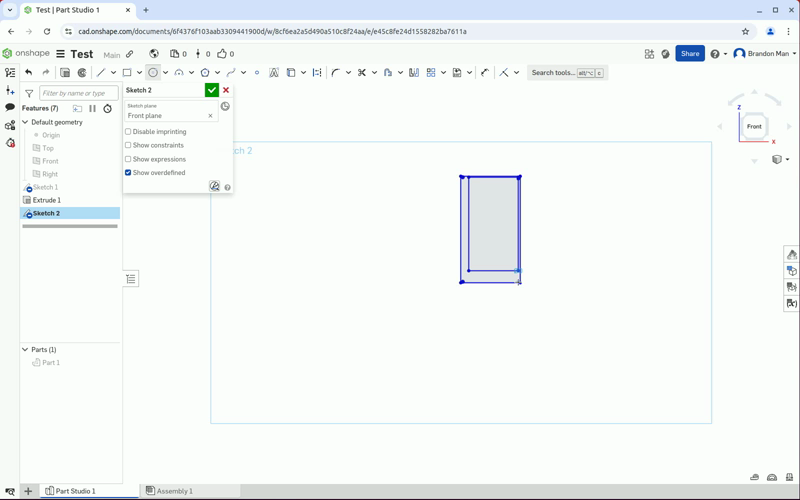
key_up(shift)
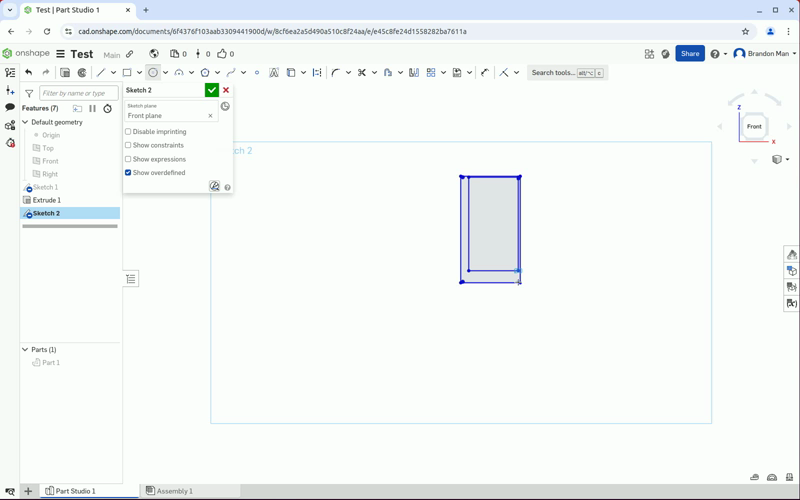
mouse_move(519, 281)
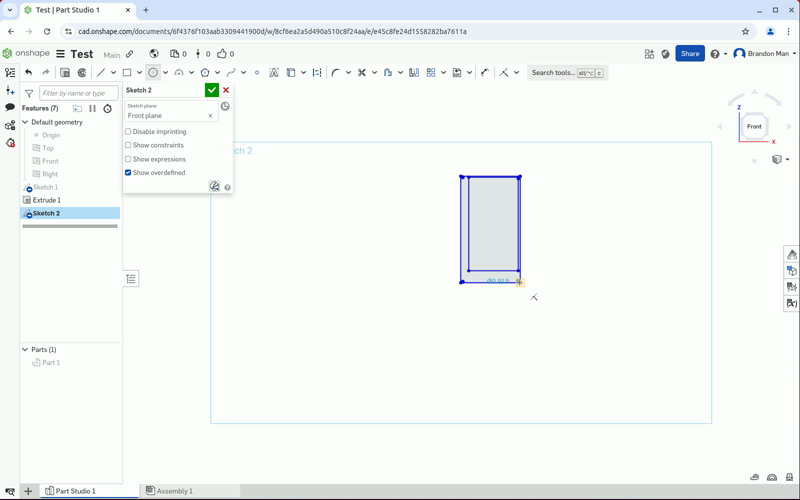
scroll(6)
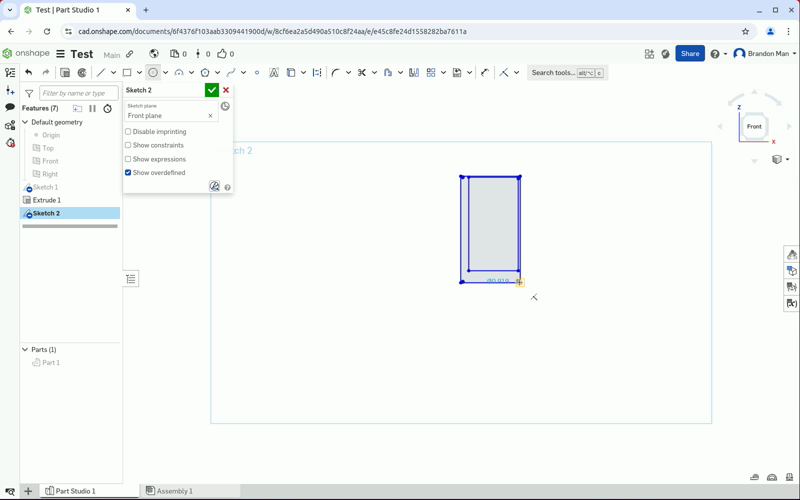
scroll(6)
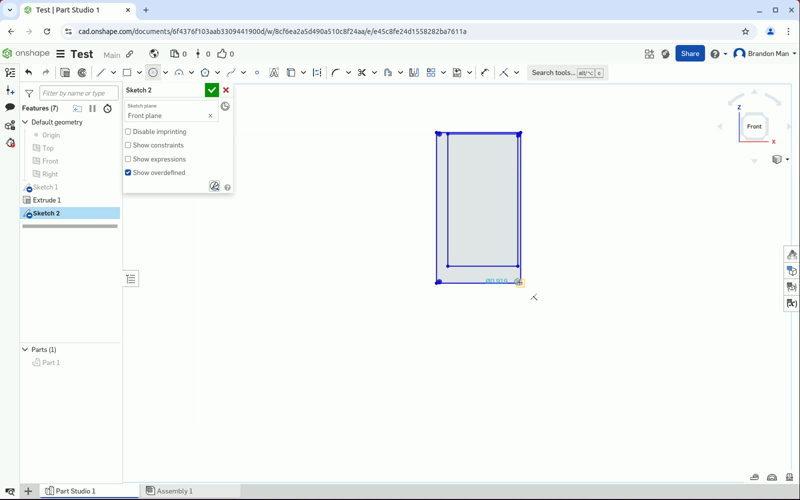
scroll(6)
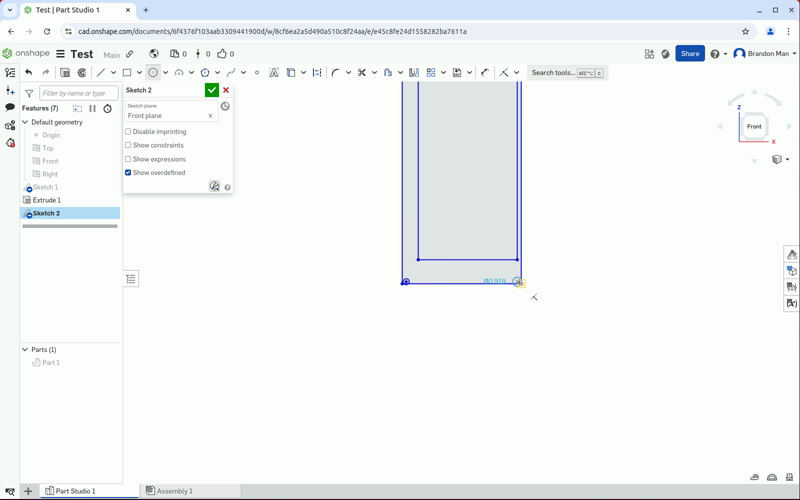
scroll(6)
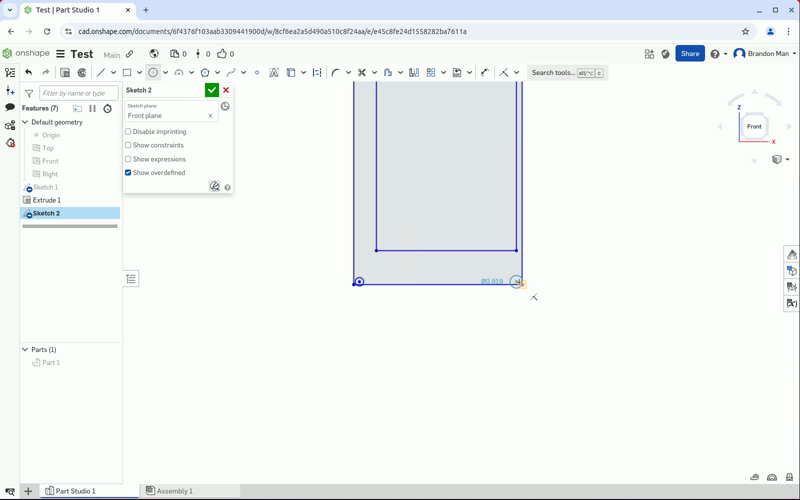
scroll(6)
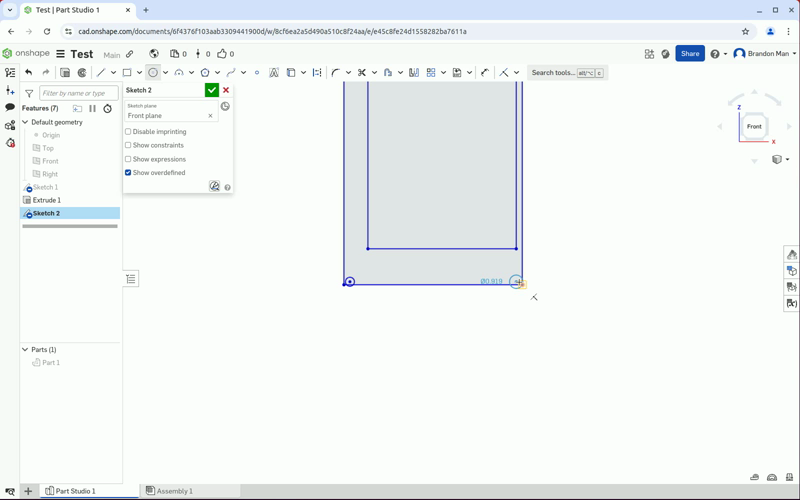
scroll(6)
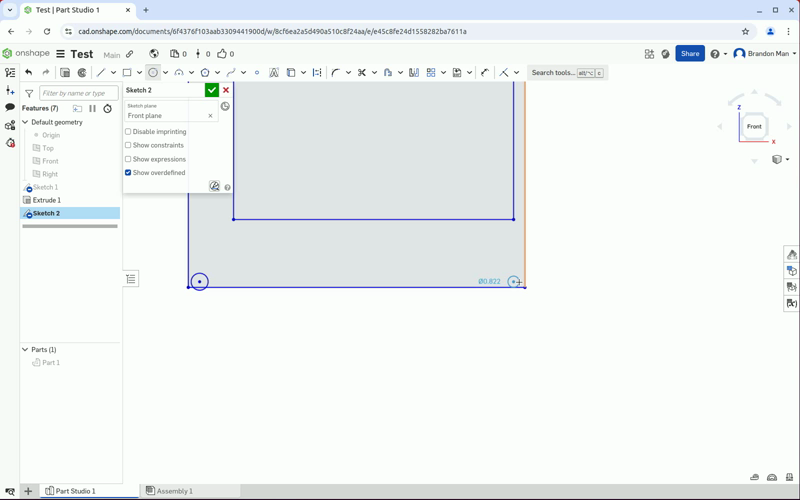
scroll(6)
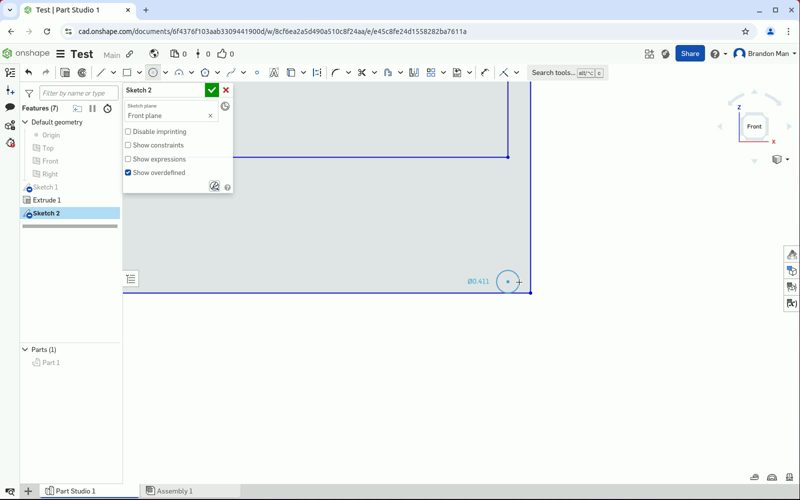
click(519, 281)
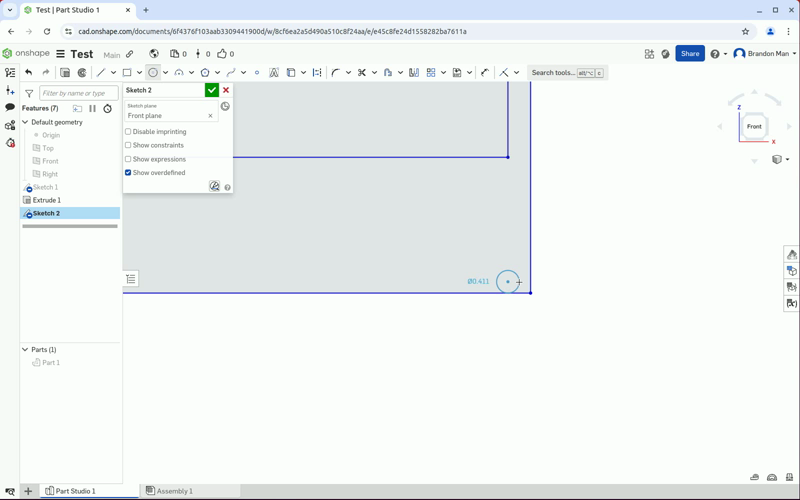
scroll(-6)
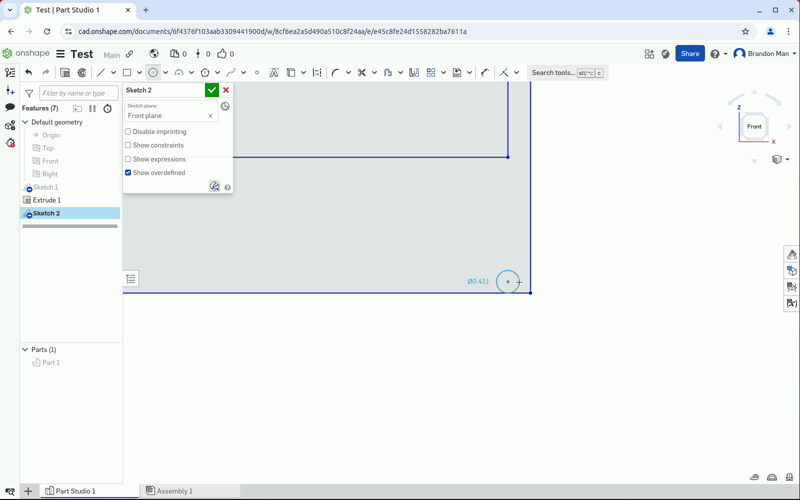
scroll(-6)
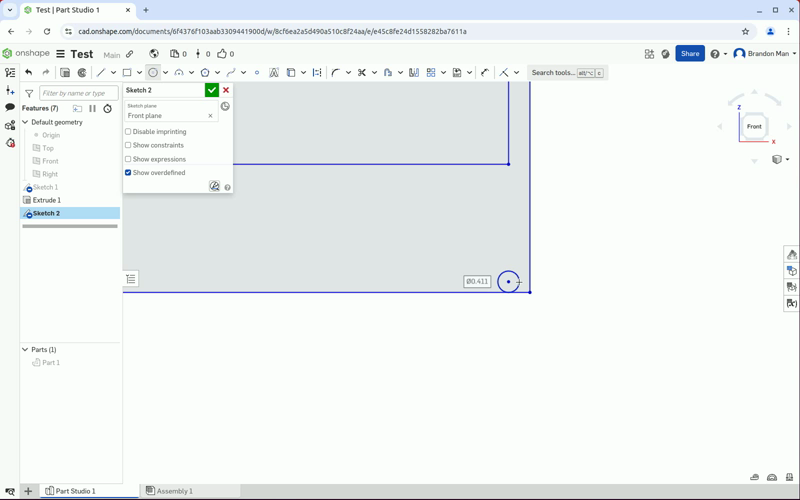
scroll(-6)
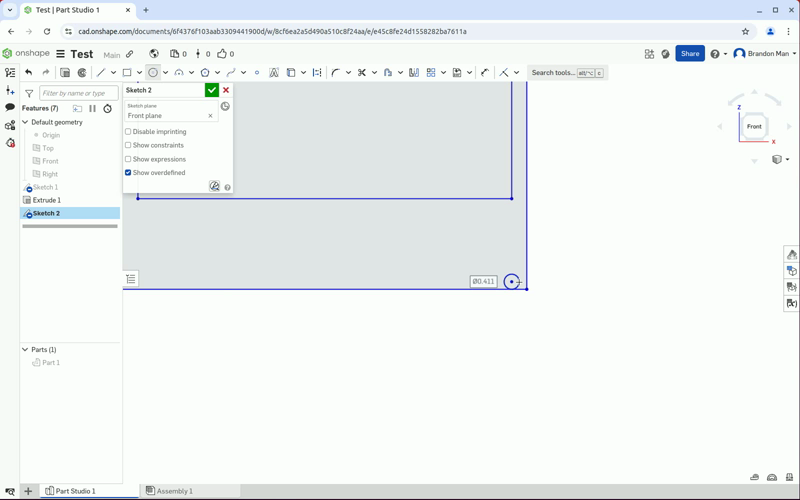
scroll(-6)
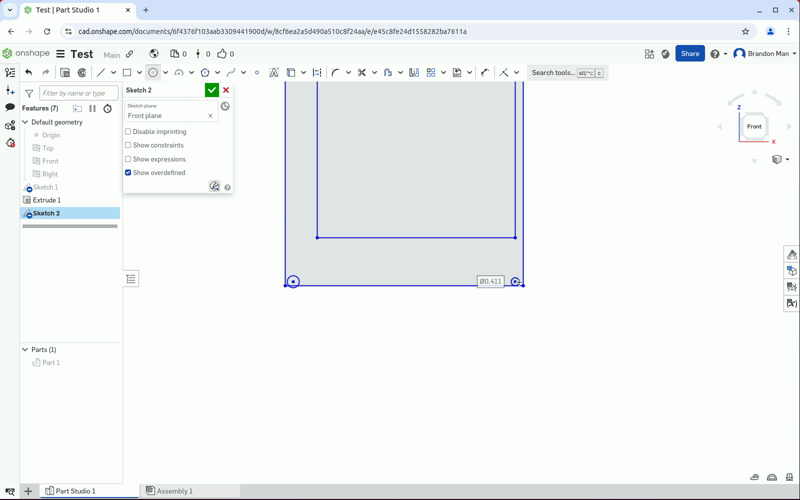
scroll(-6)
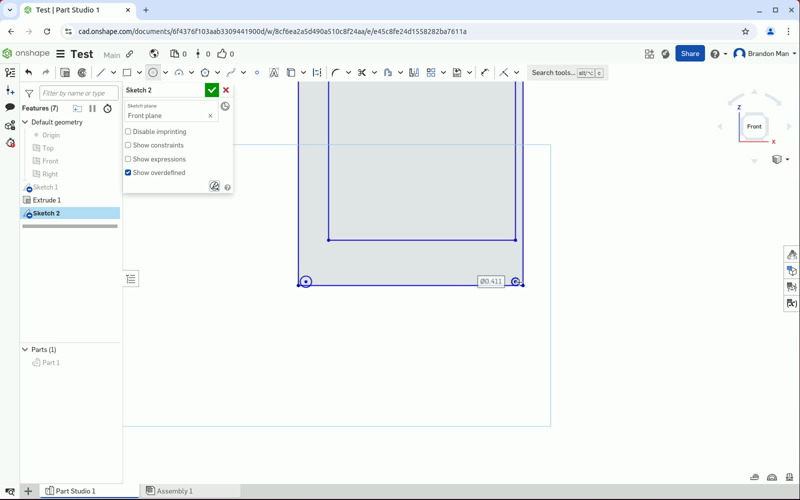
scroll(-6)
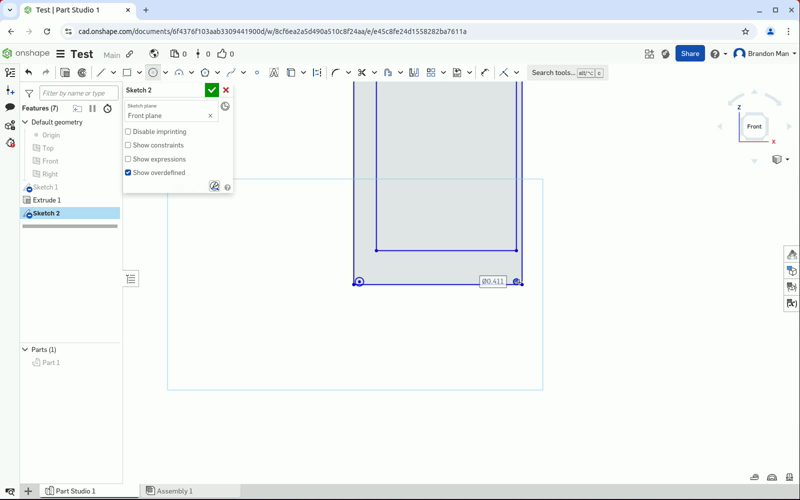
scroll(-6)
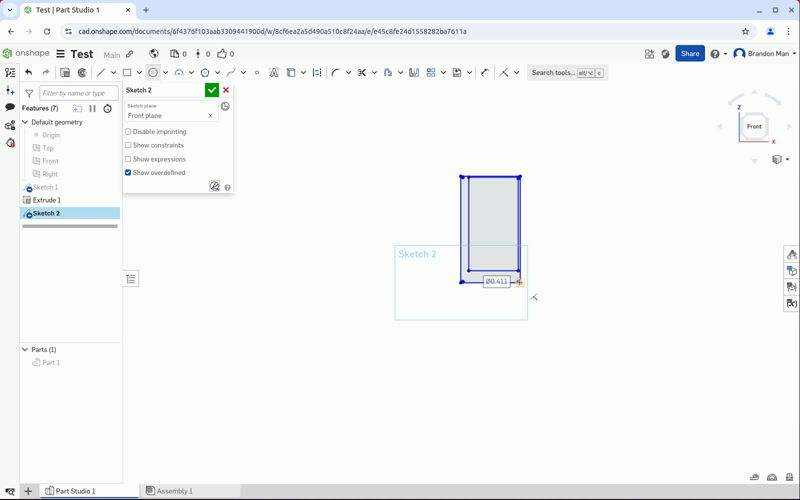
key(esc)
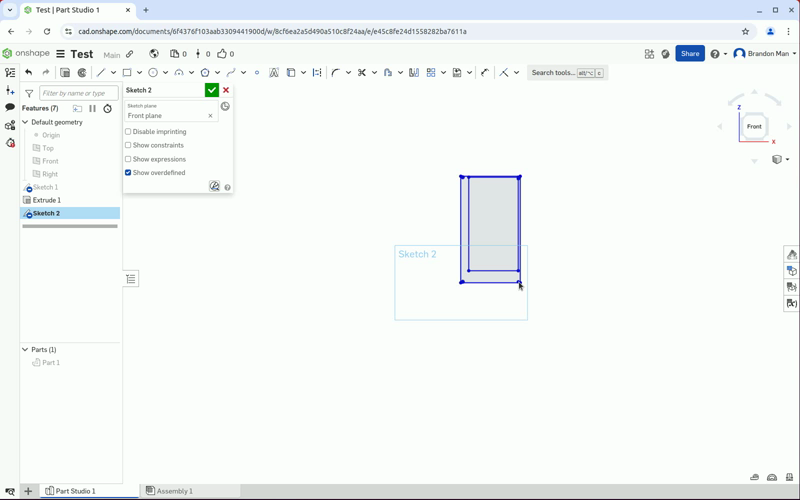
mouse_move(518, 273)
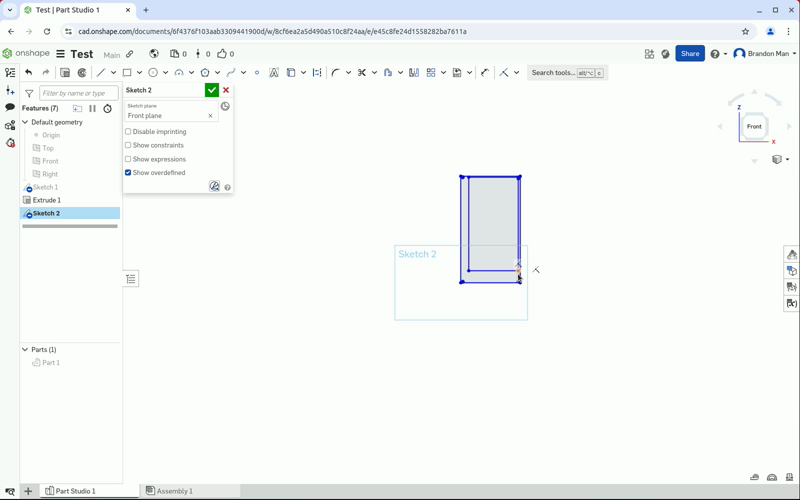
scroll(6)
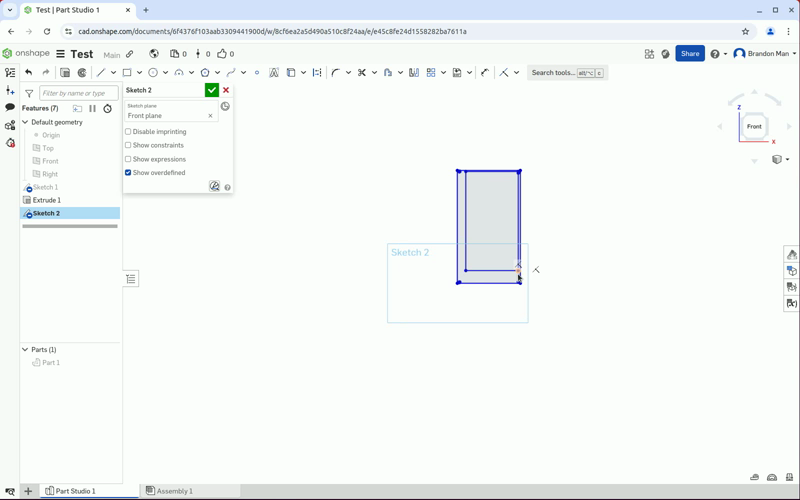
scroll(6)
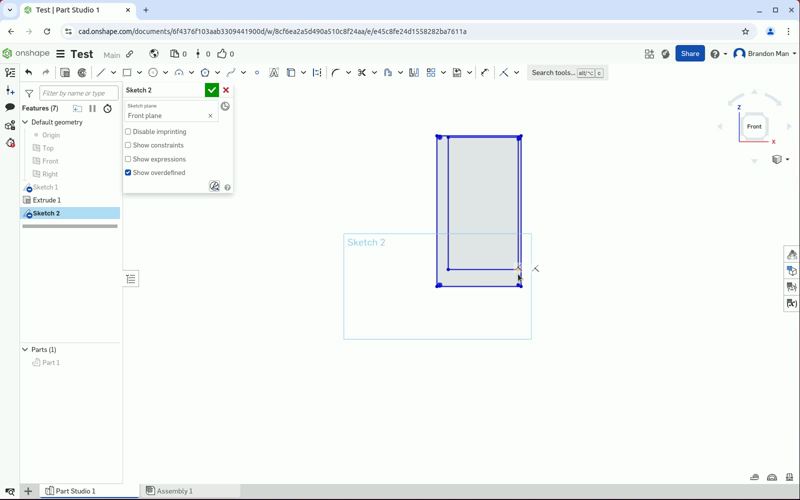
scroll(6)
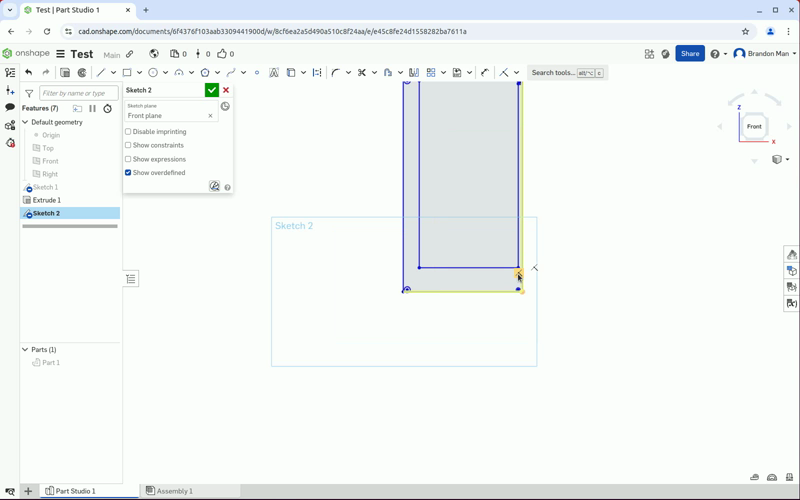
scroll(6)
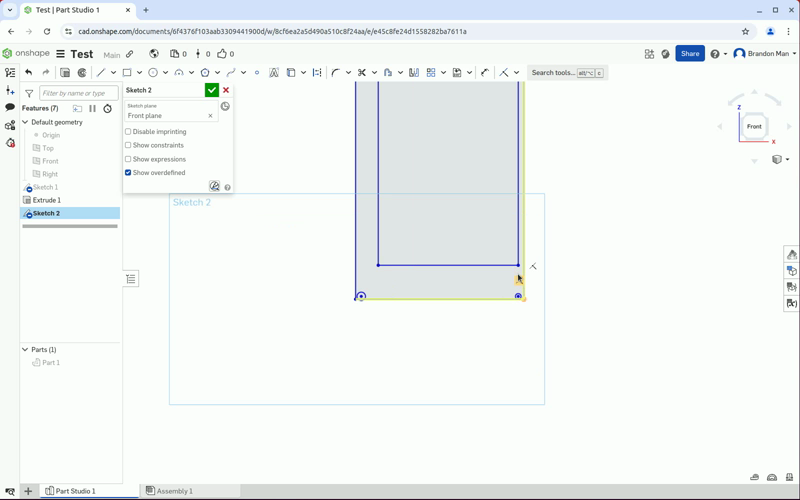
scroll(6)
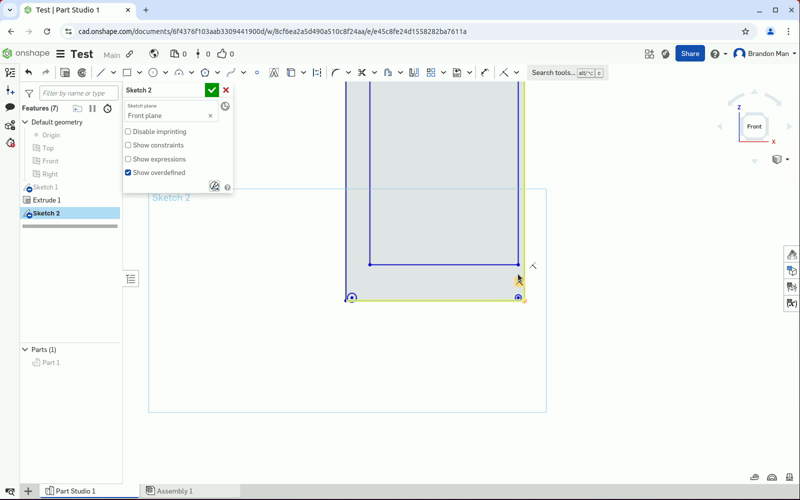
scroll(6)
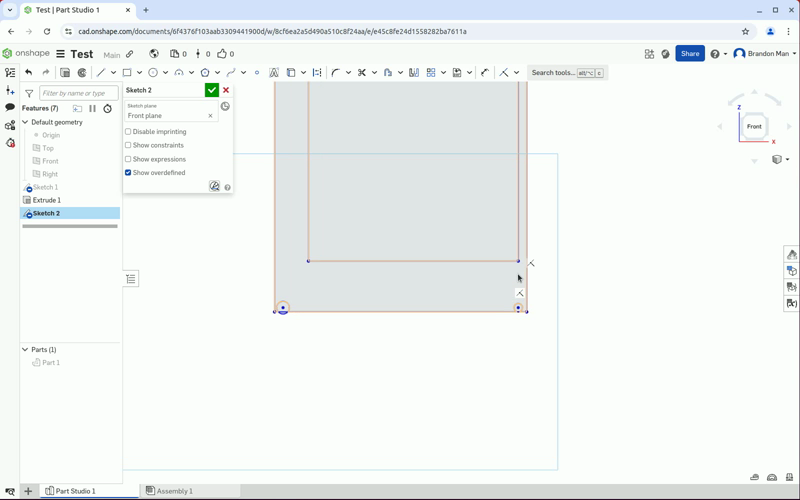
scroll(6)
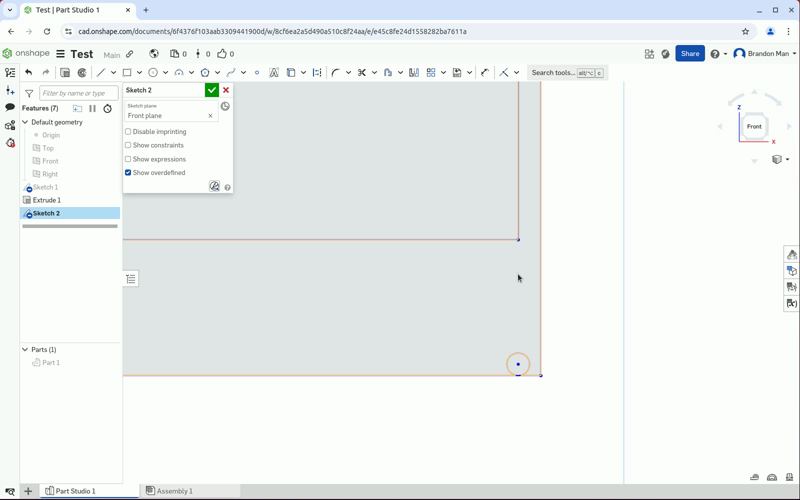
click(518, 273)
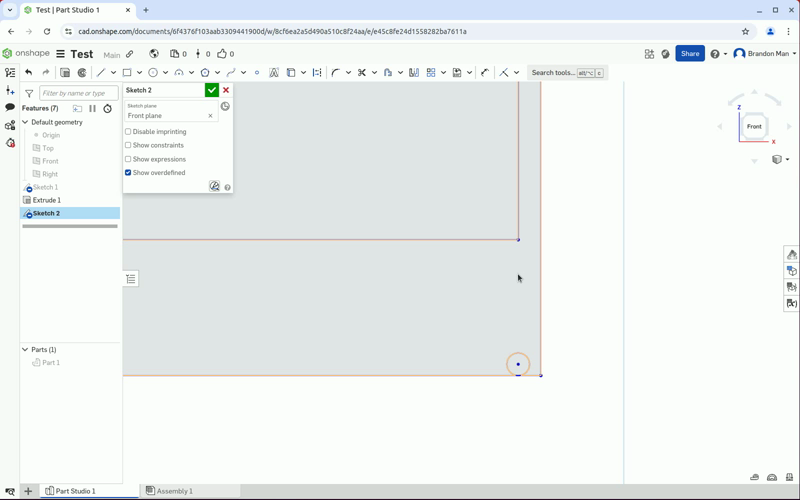
scroll(-6)
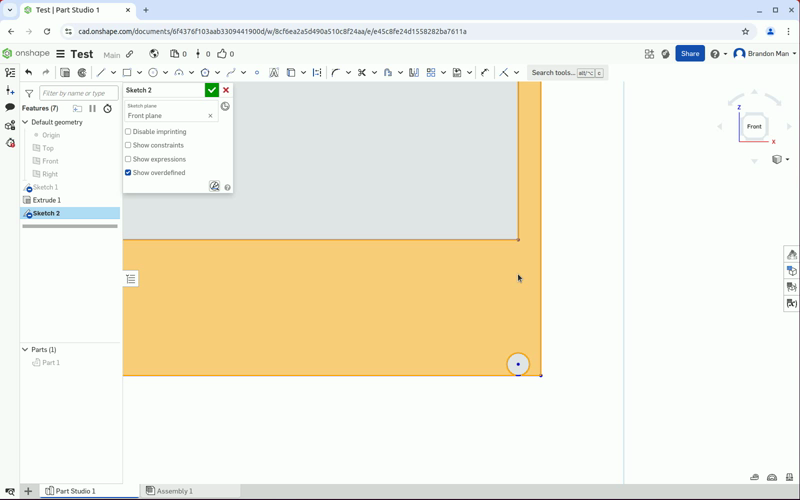
scroll(-6)
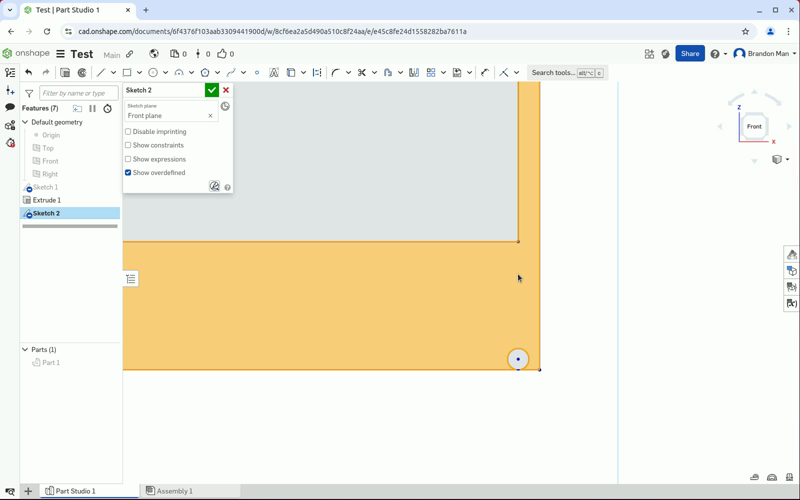
scroll(-6)
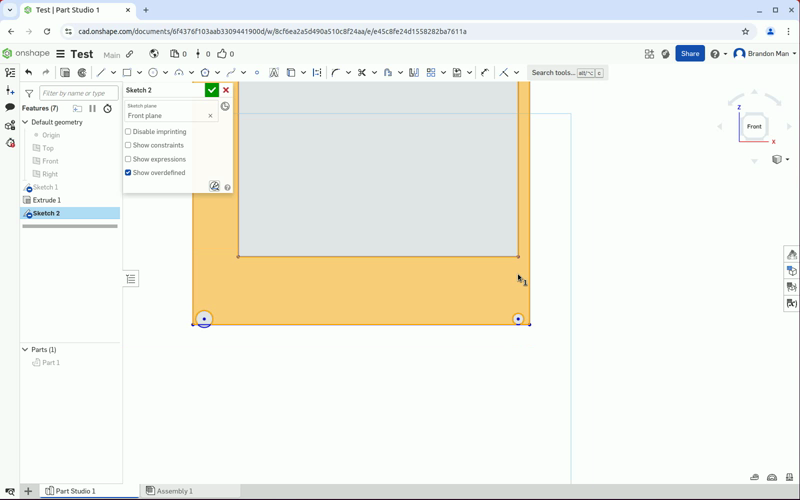
scroll(-6)
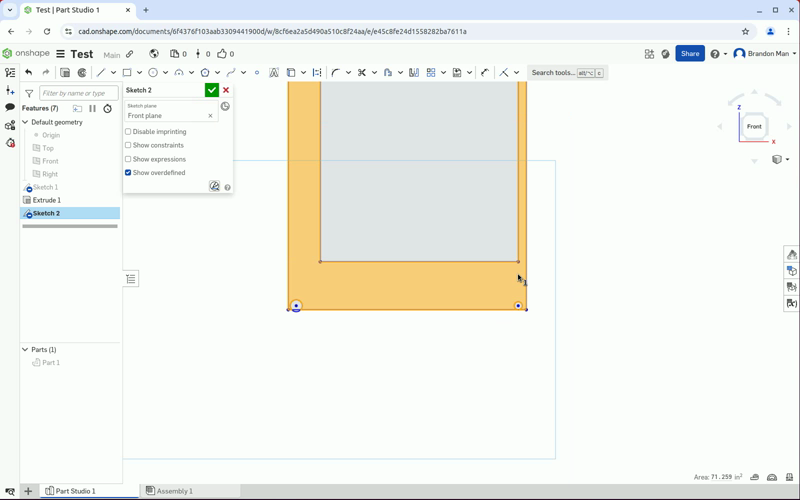
scroll(-6)
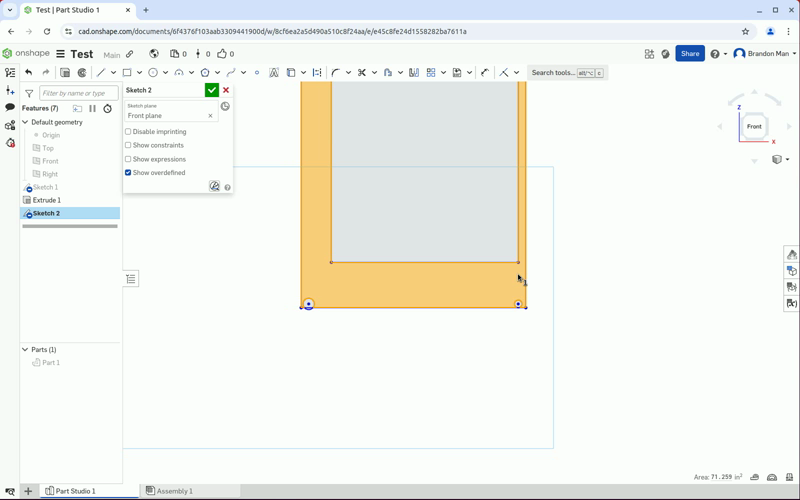
scroll(-6)
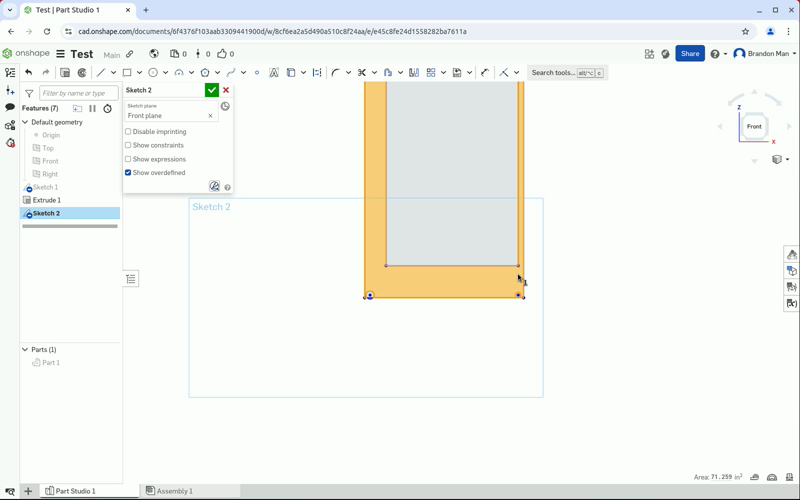
scroll(-6)
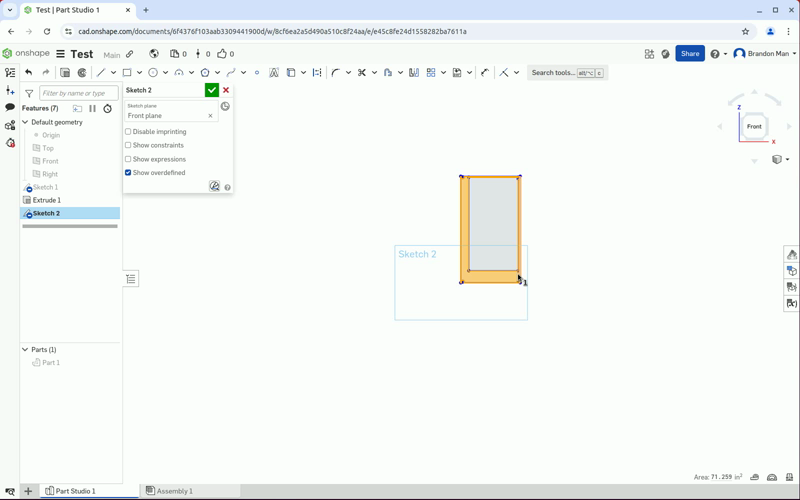
mouse_move(73, 352)
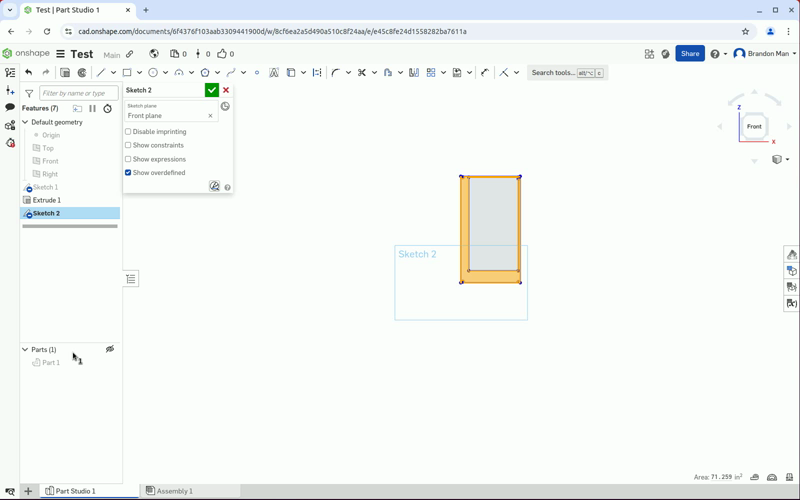
key(shift+y)
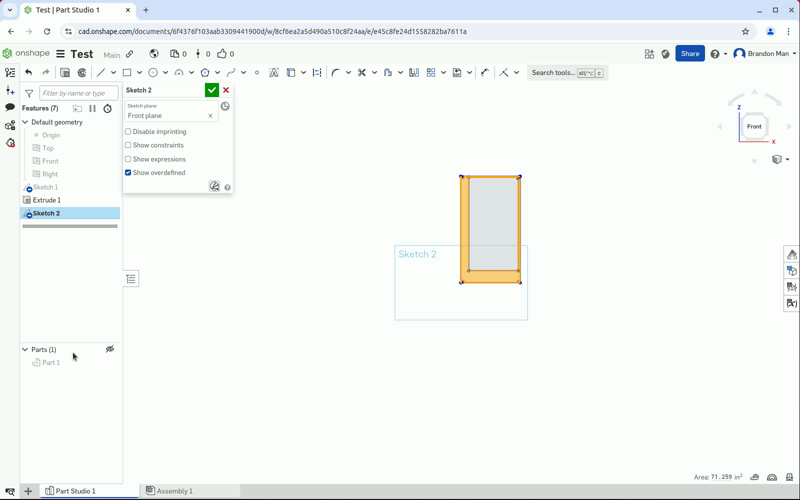
key(shift+e)
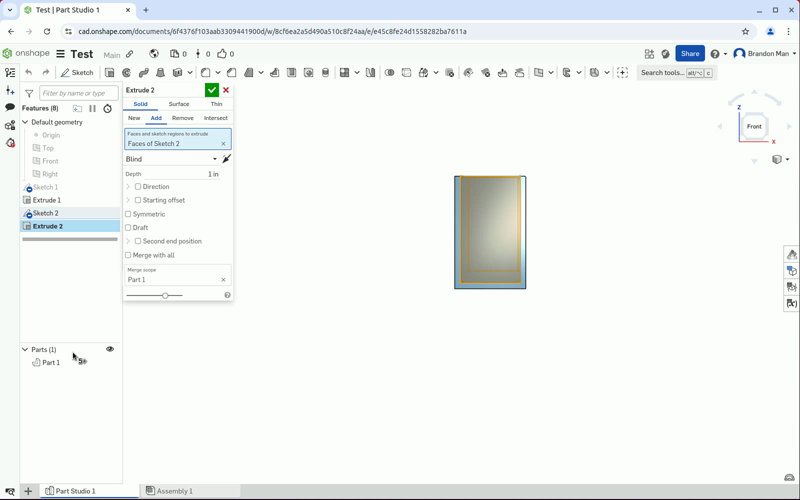
mouse_move(143, 106)
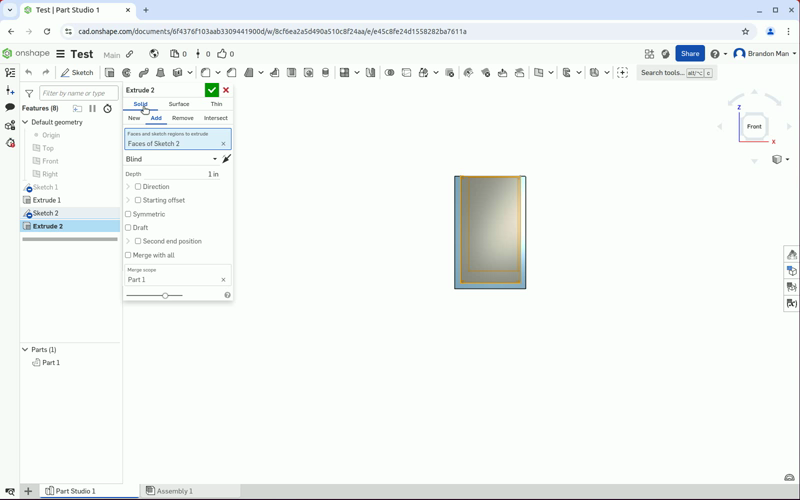
click(143, 106)
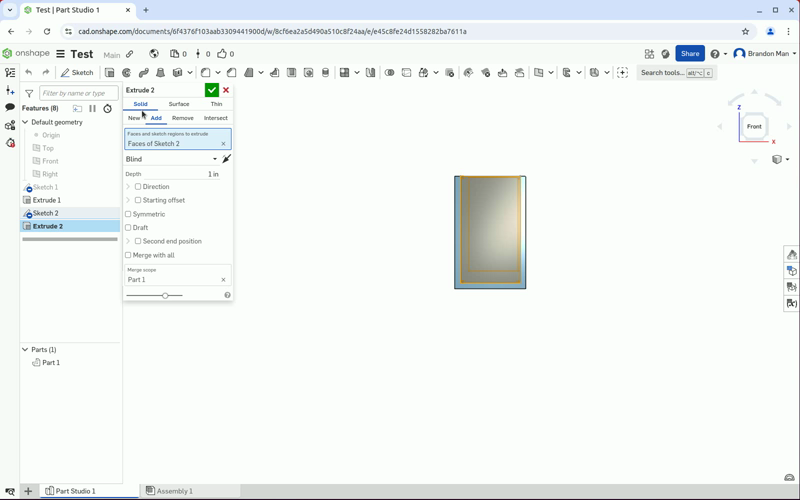
mouse_move(137, 120)
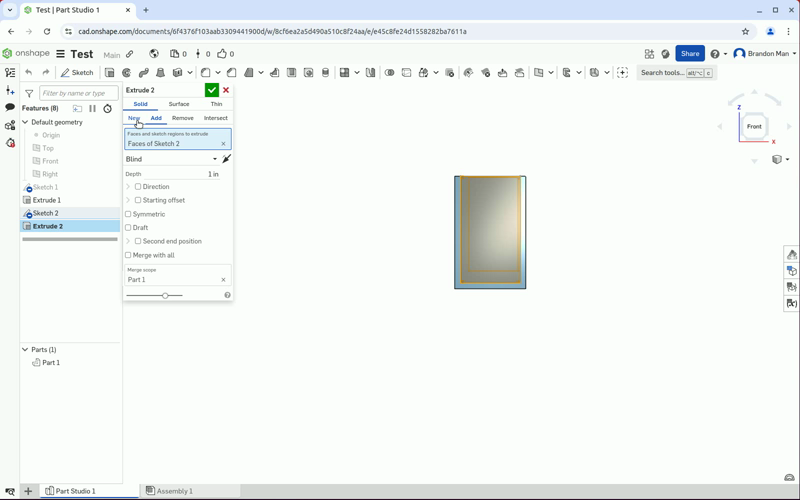
click(137, 120)
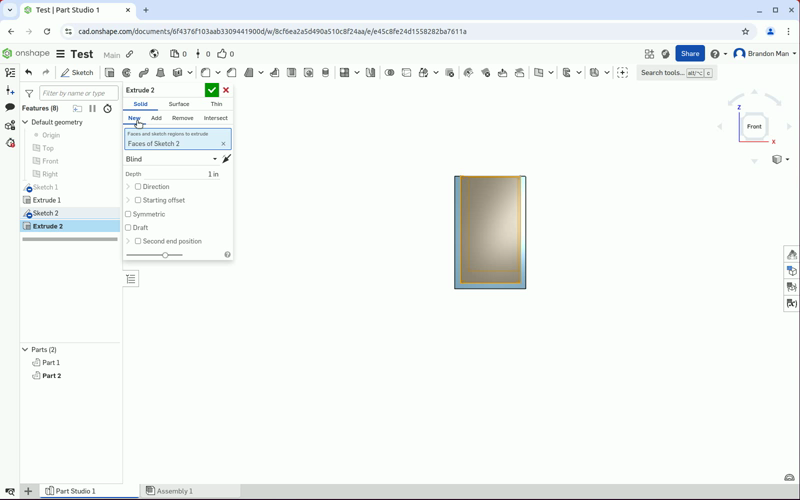
key(tab, 4)
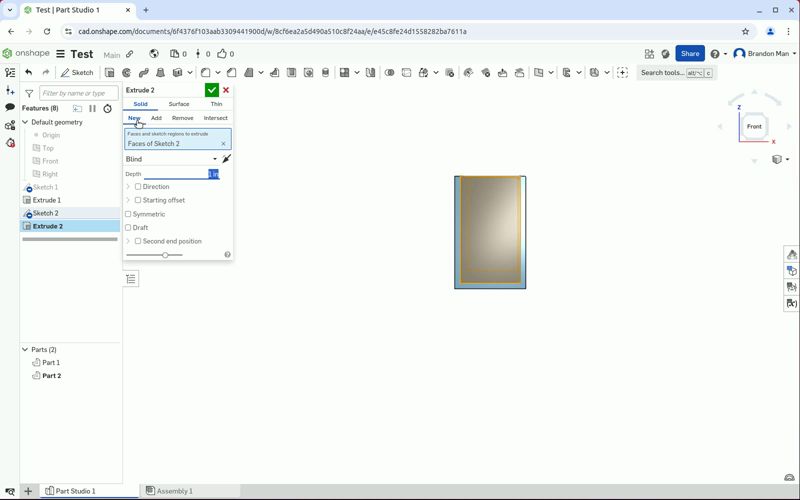
text(0.722)
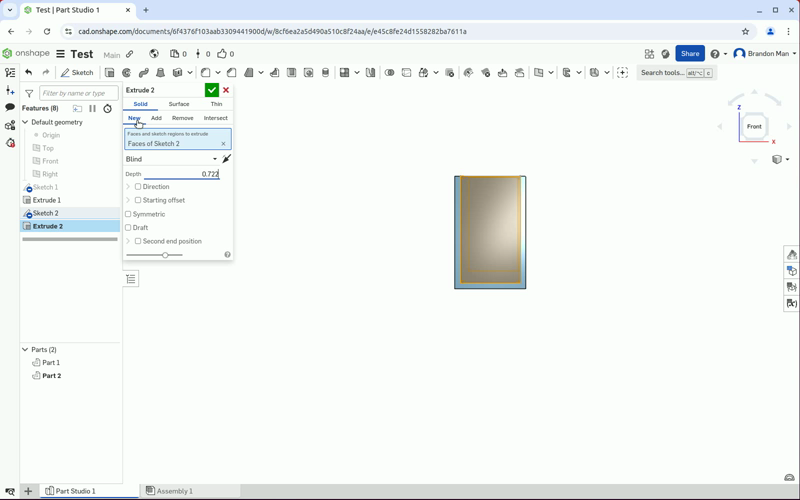
key(enter)
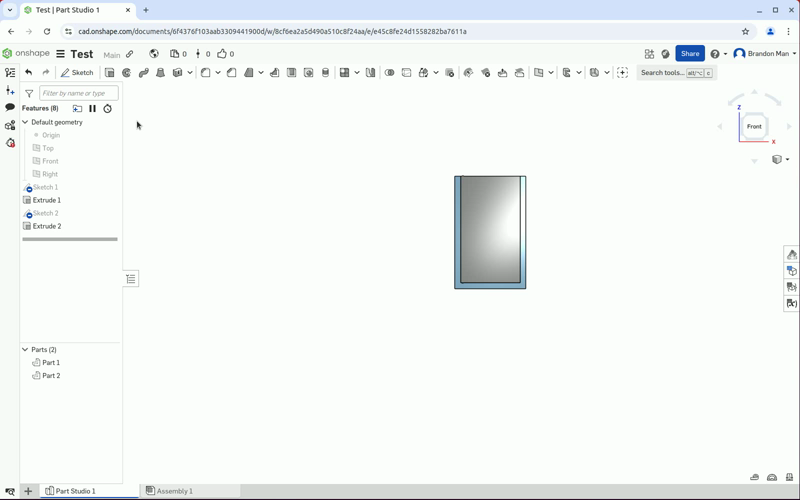
key(shift+h)
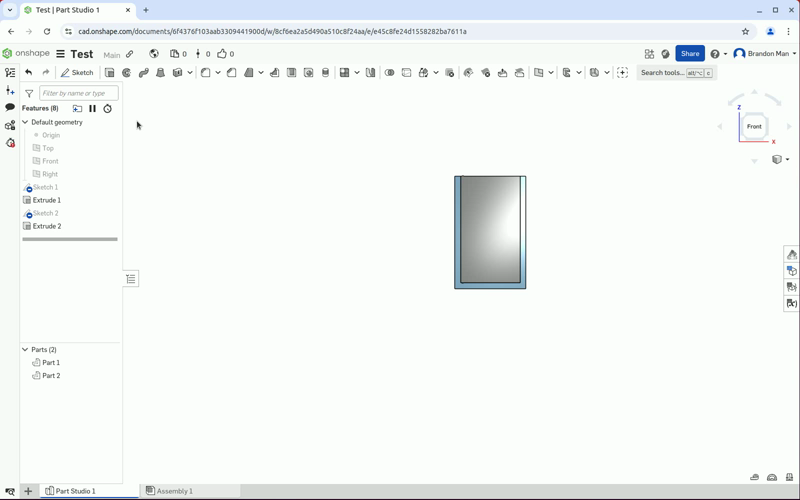
key(shift+h)
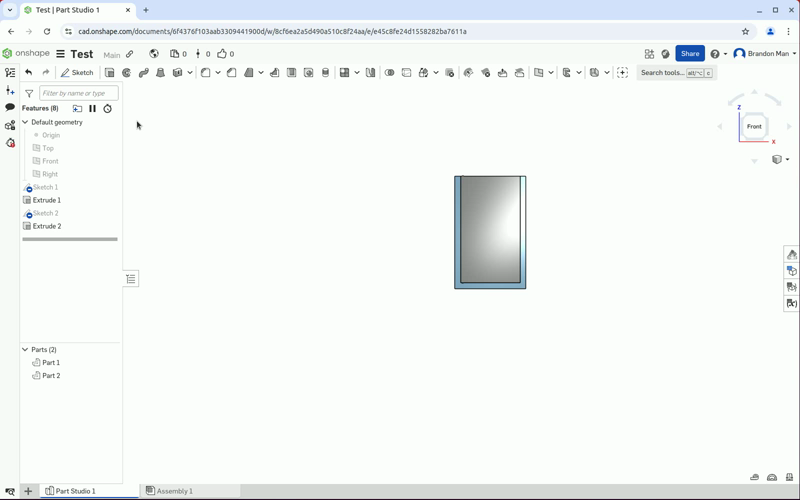
mouse_move(73, 189)
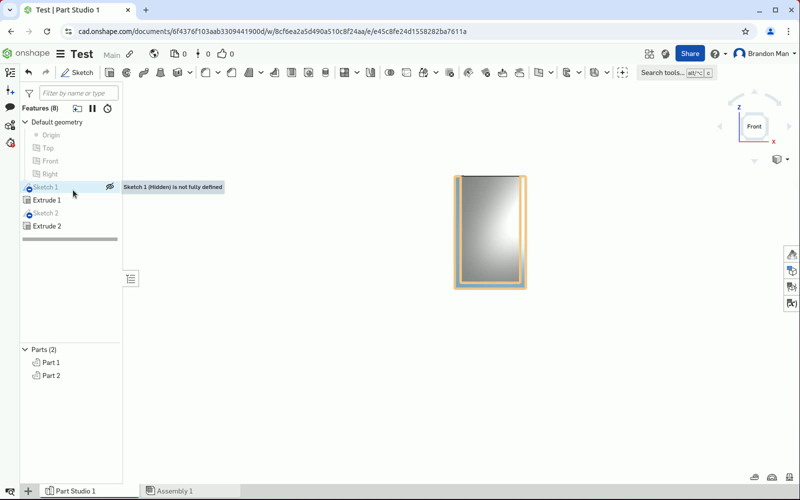
click(73, 189)
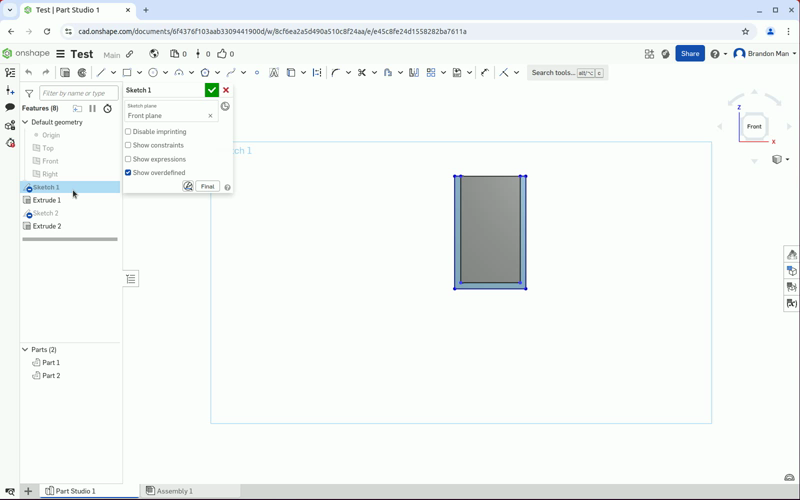
mouse_move(229, 92)
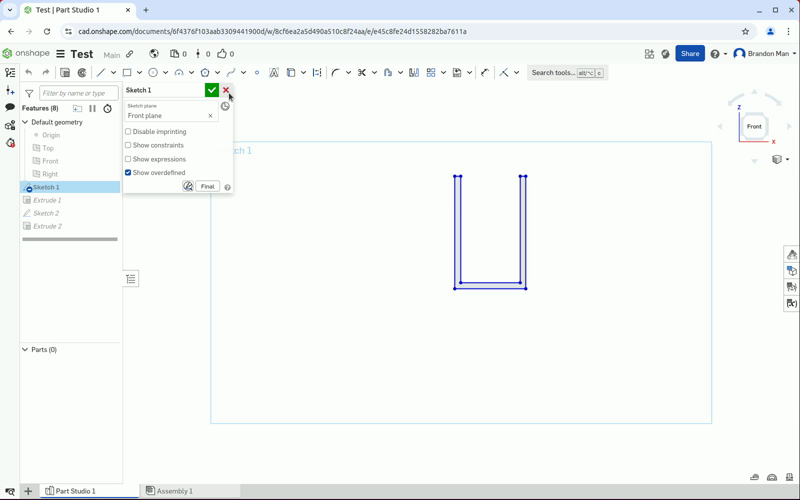
click(229, 92)
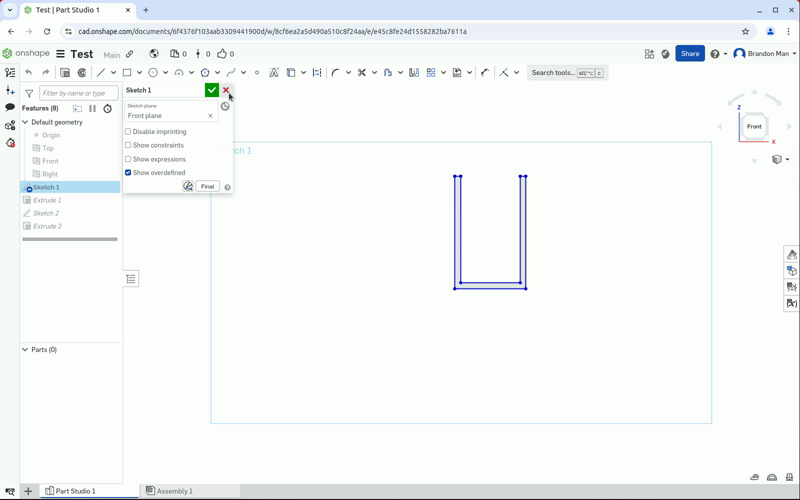
key(shift+s)
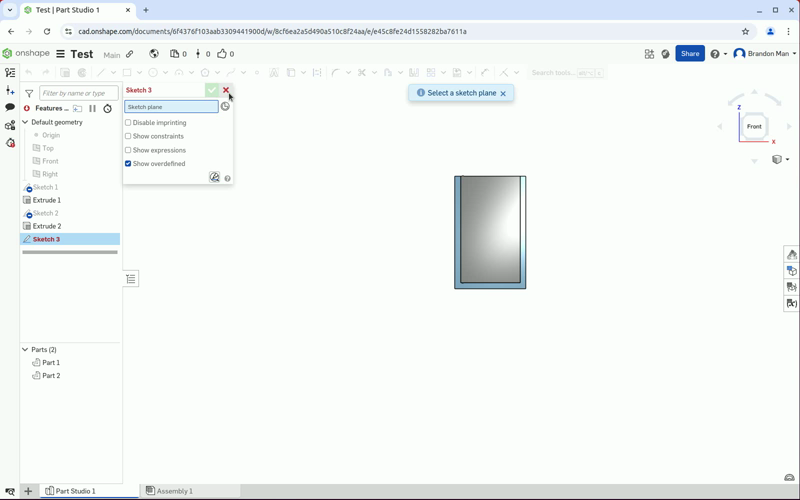
mouse_move(73, 163)
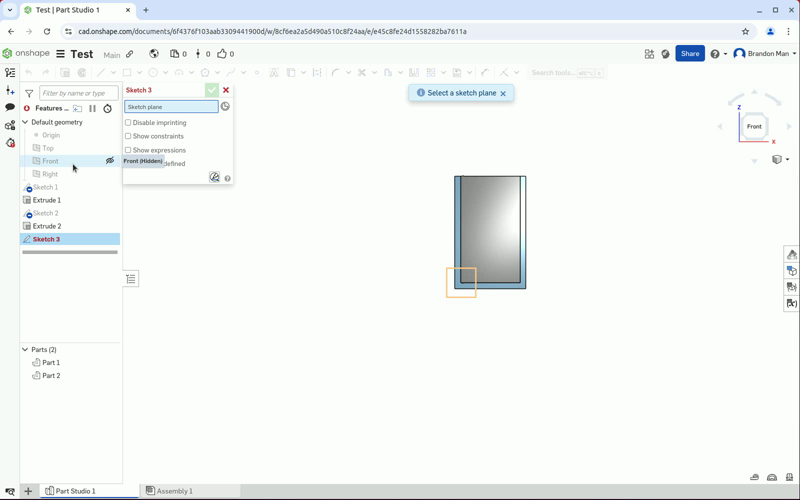
click(73, 163)
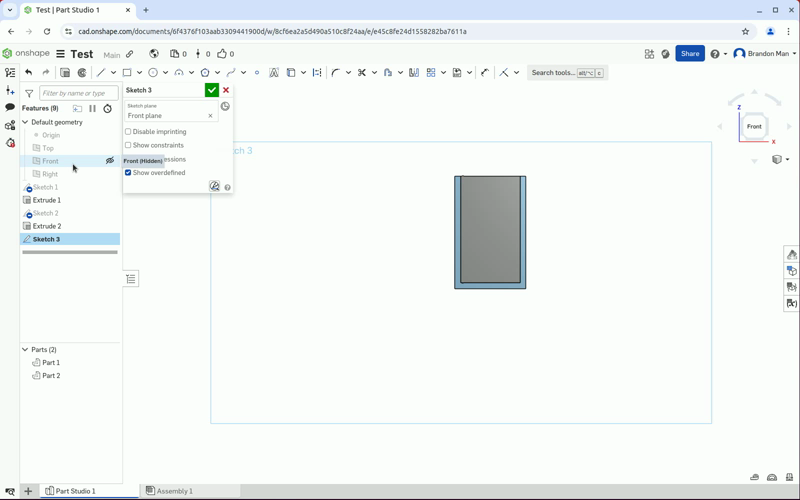
mouse_move(73, 352)
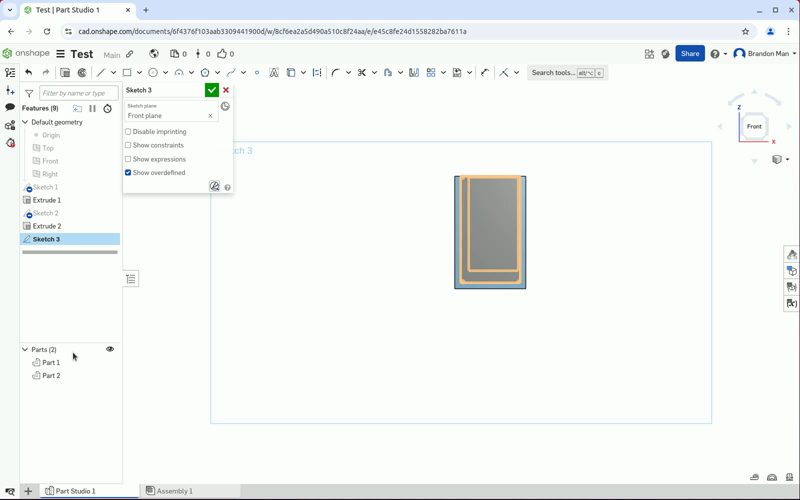
key(y)
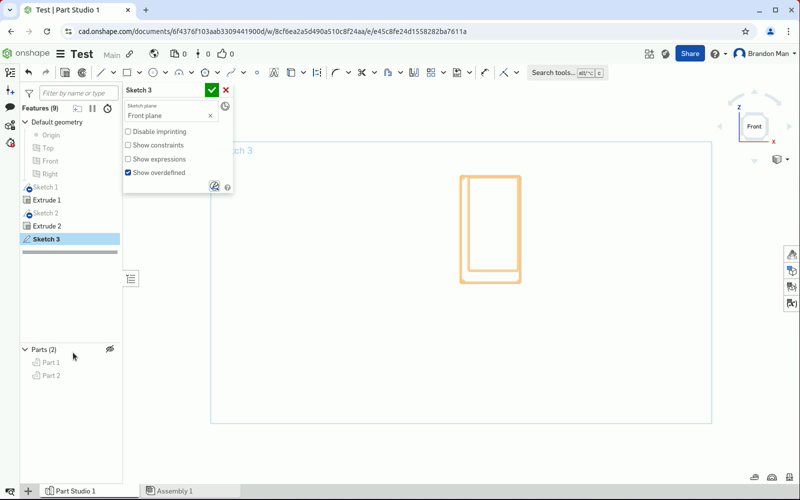
key(a)
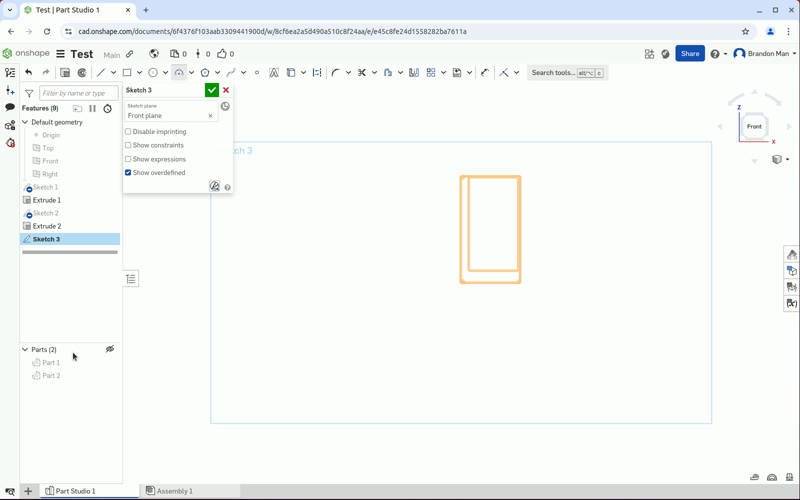
key_down(shift)
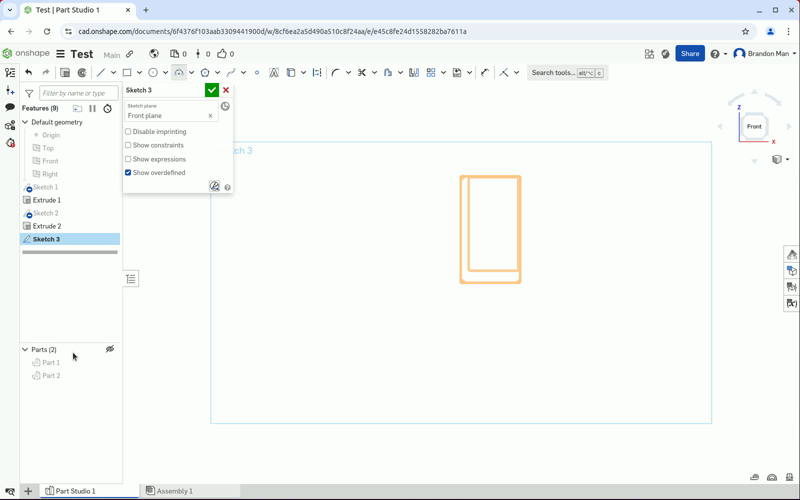
mouse_move(518, 177)
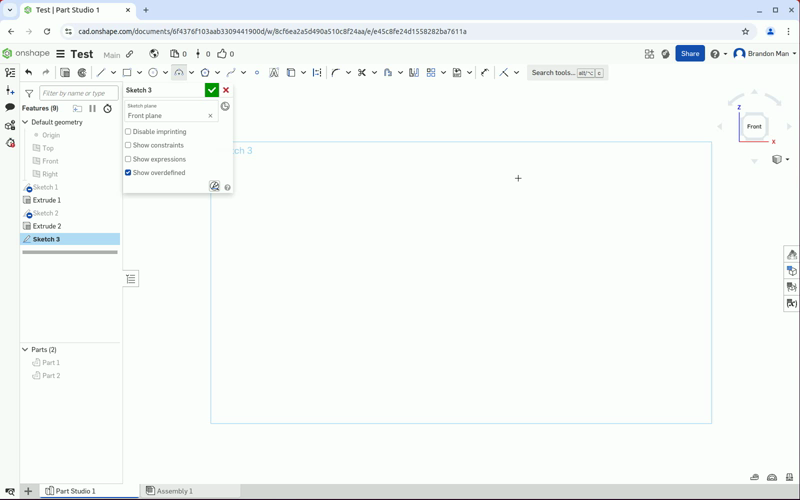
click(518, 177)
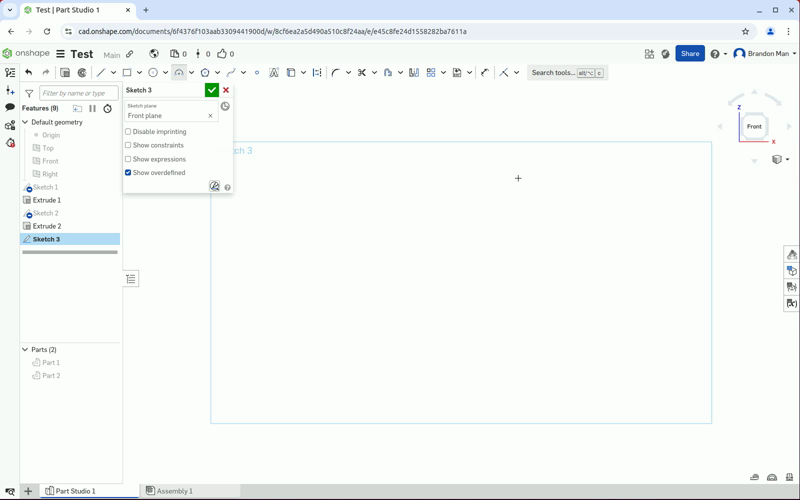
key_up(shift)
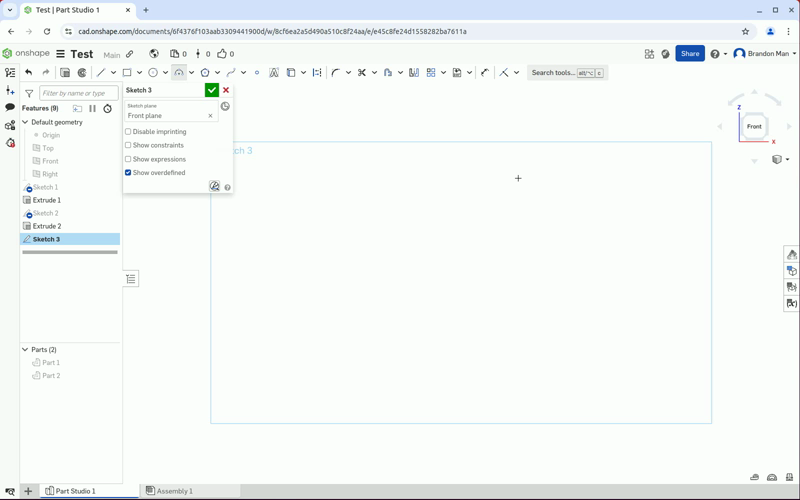
key_down(shift)
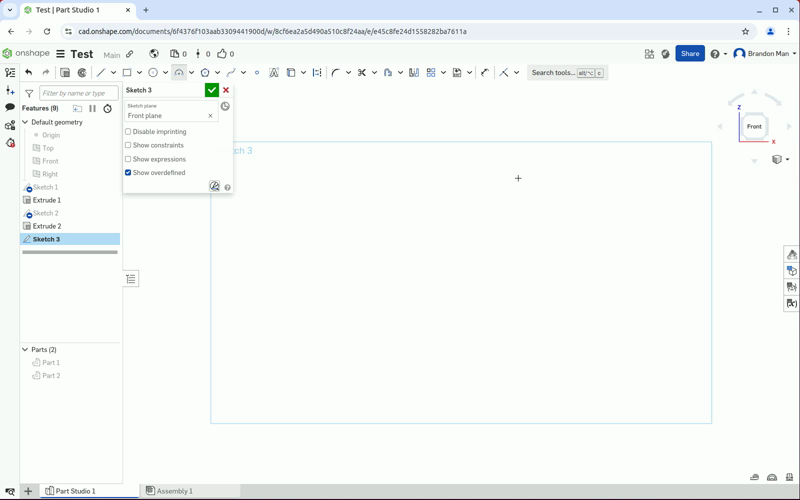
mouse_move(519, 178)
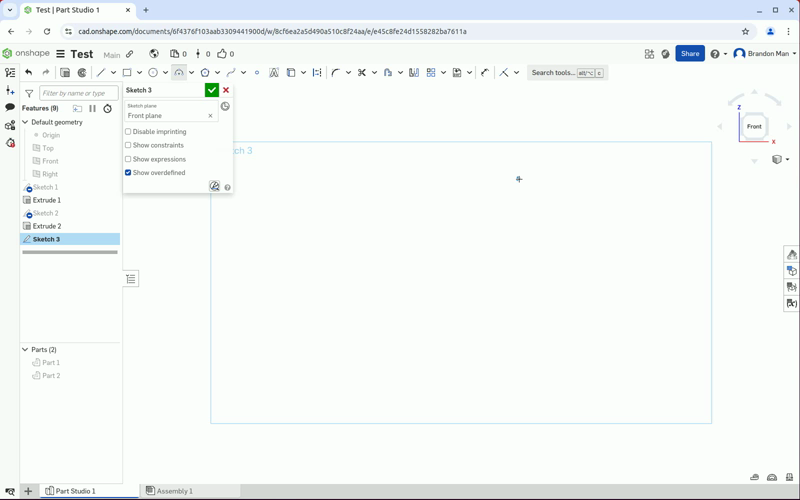
scroll(6)
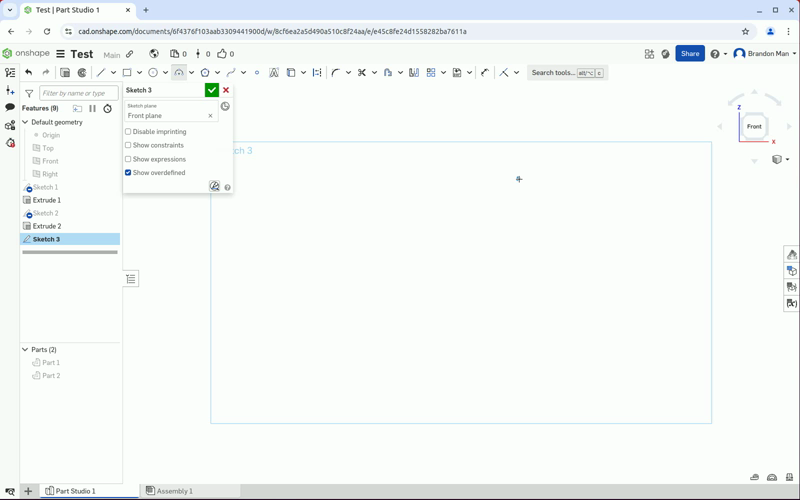
scroll(6)
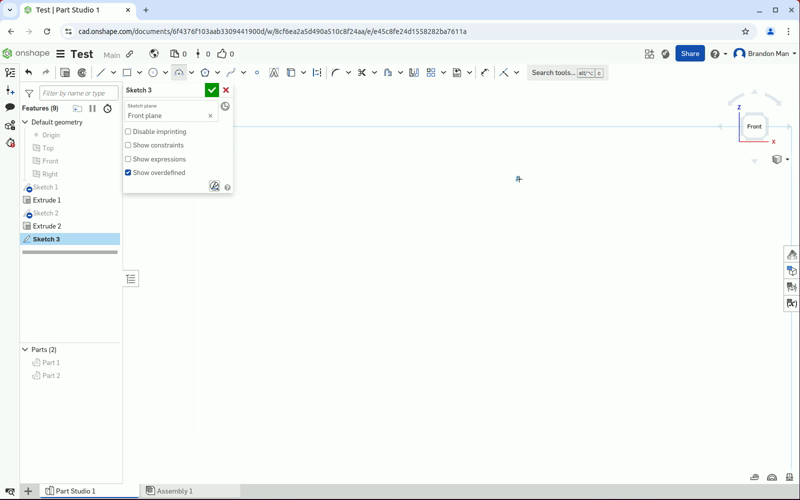
scroll(6)
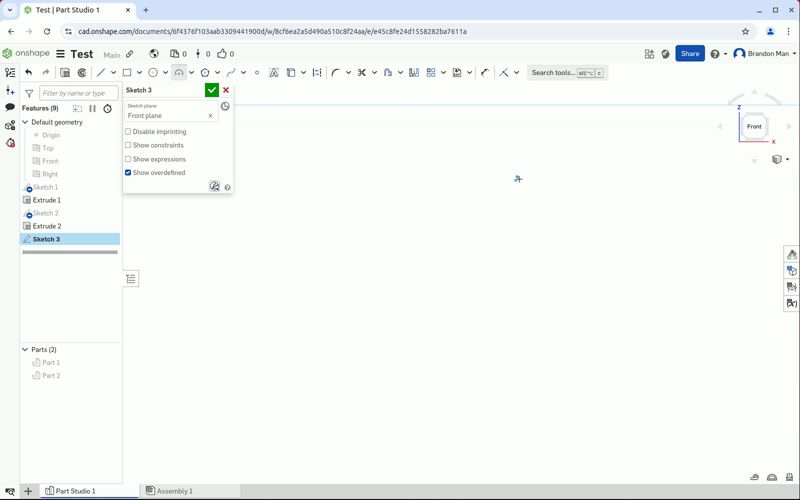
scroll(6)
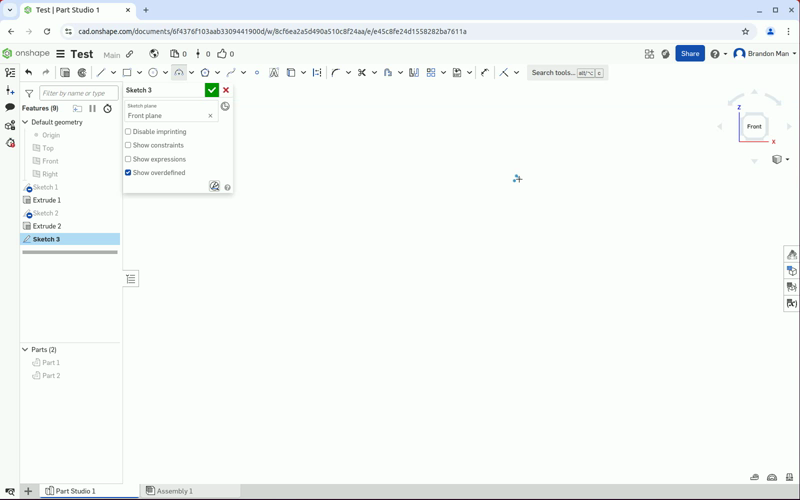
scroll(6)
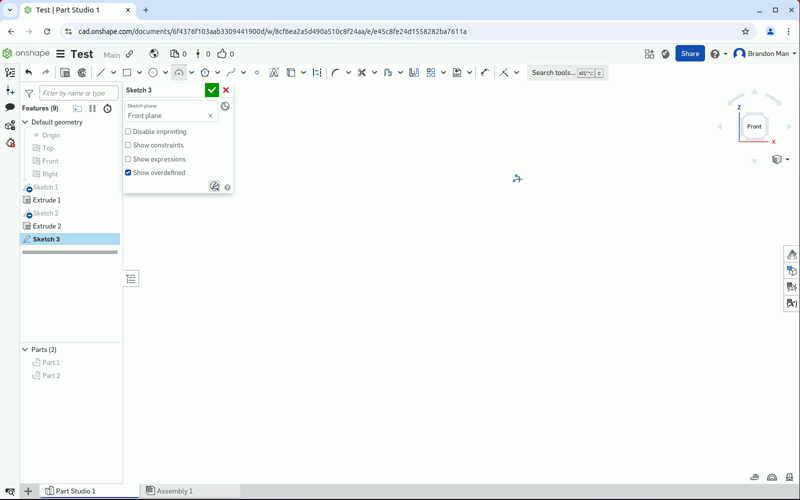
scroll(6)
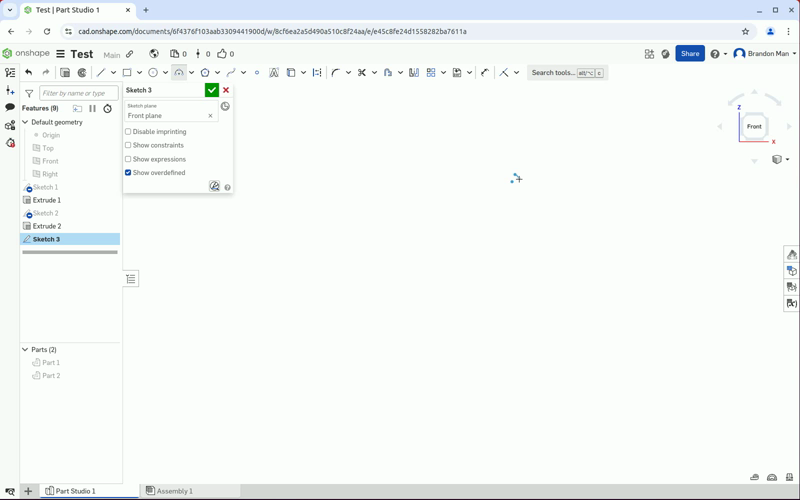
scroll(6)
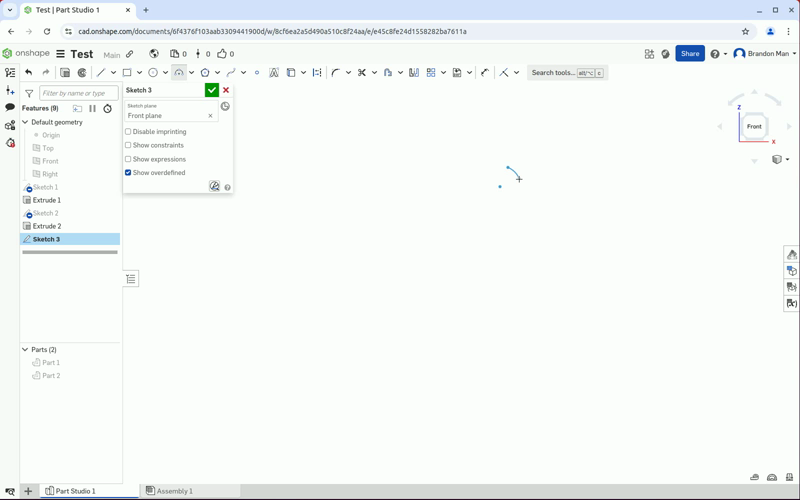
click(519, 178)
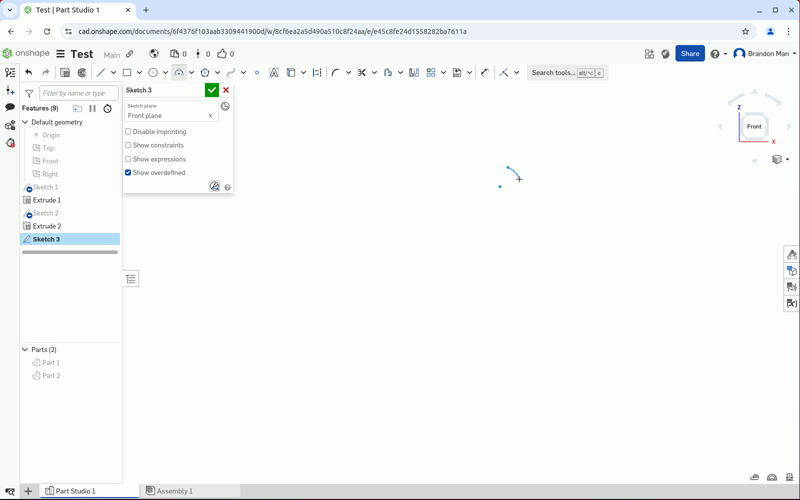
scroll(-6)
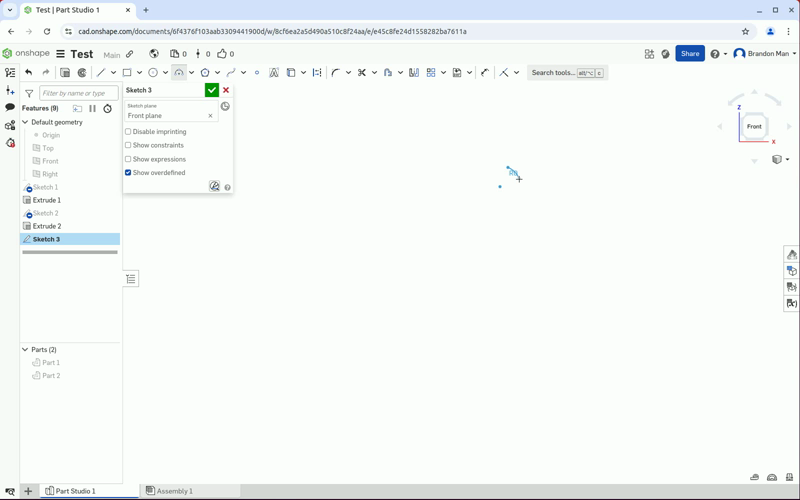
scroll(-6)
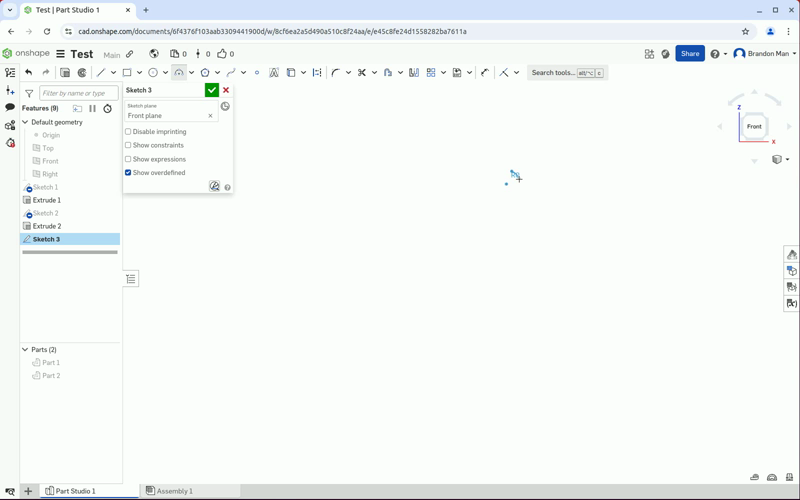
scroll(-6)
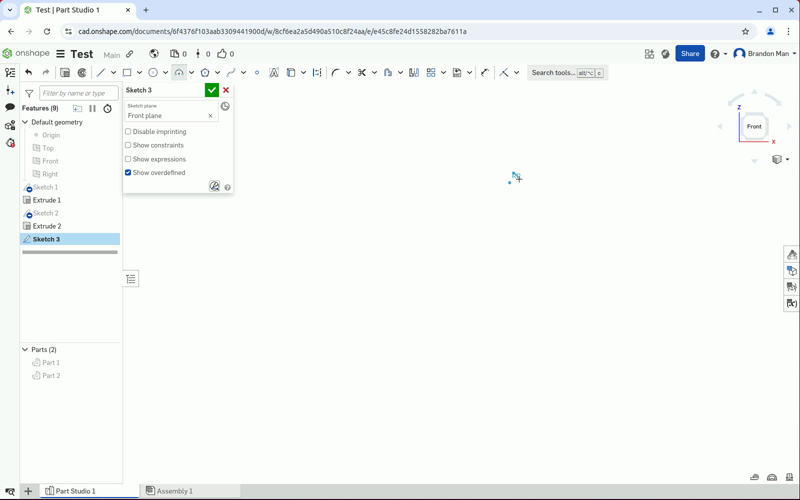
scroll(-6)
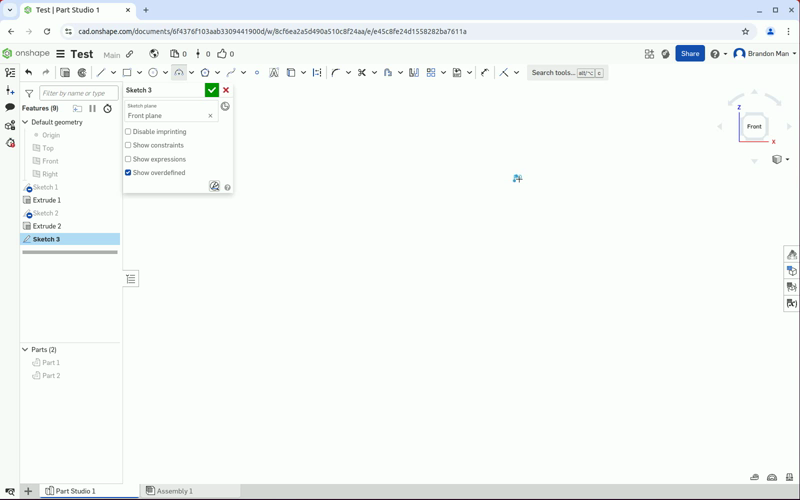
scroll(-6)
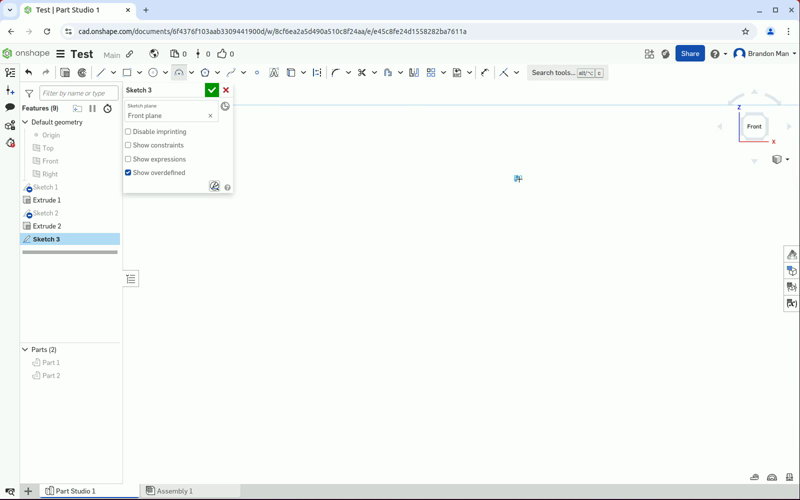
scroll(-6)
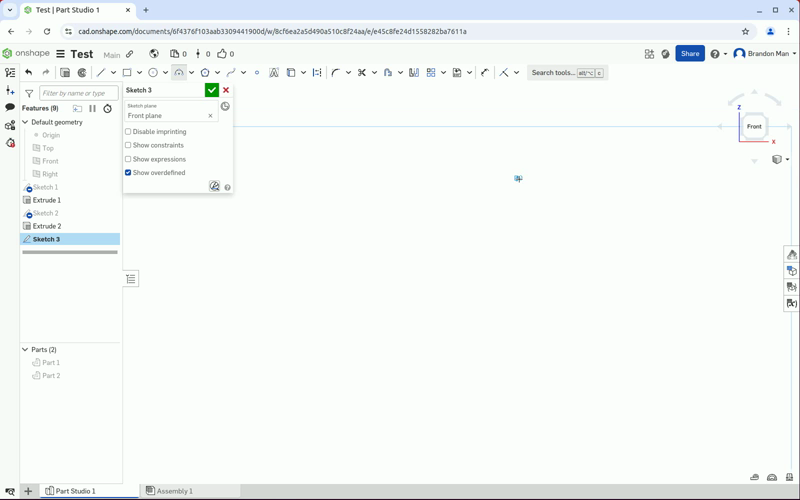
scroll(-6)
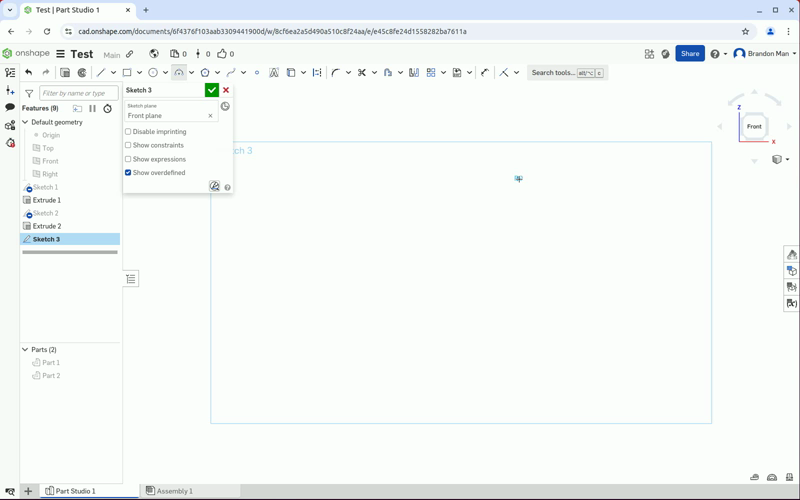
mouse_move(518, 178)
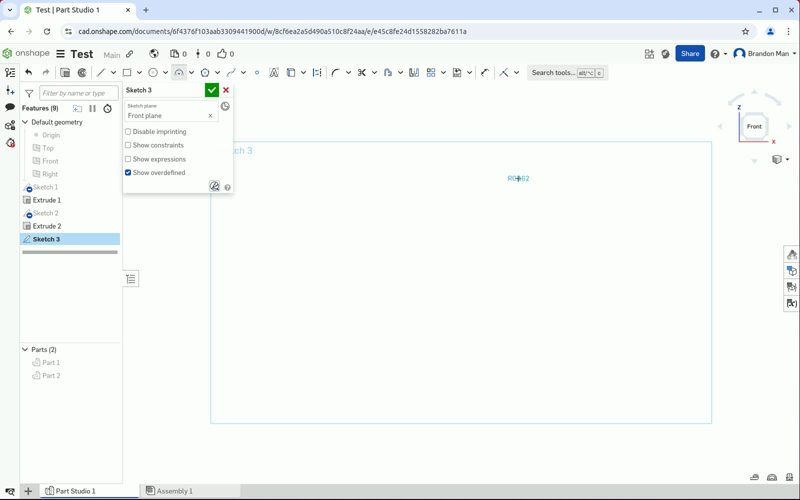
scroll(6)
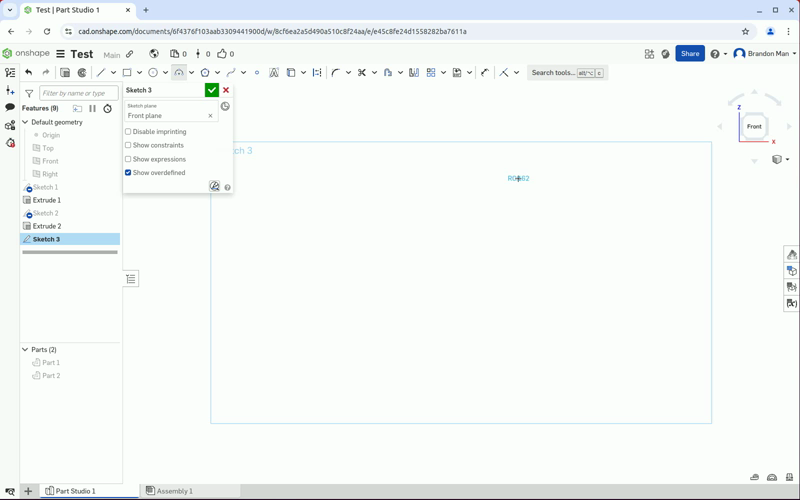
scroll(6)
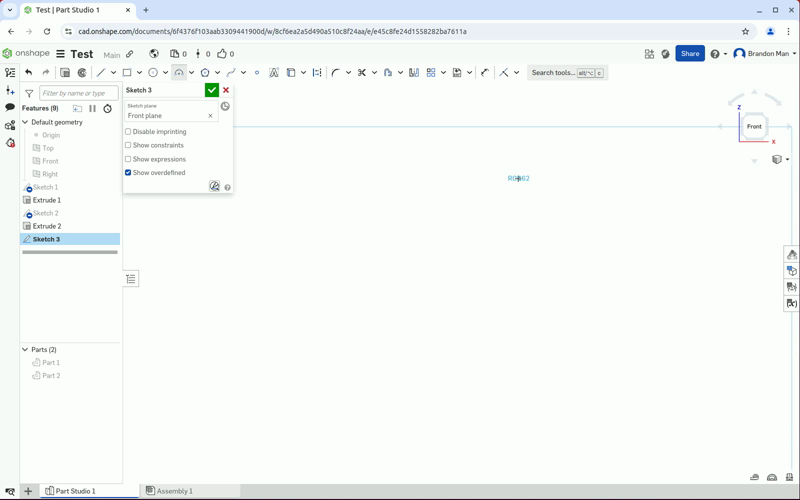
scroll(6)
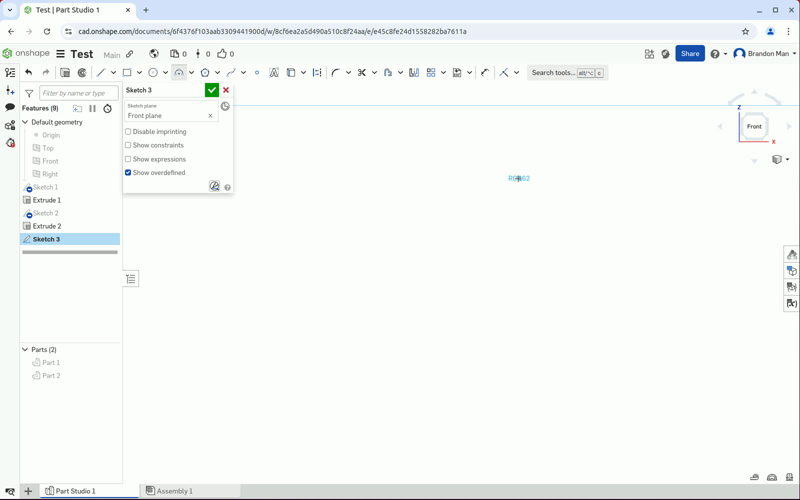
scroll(6)
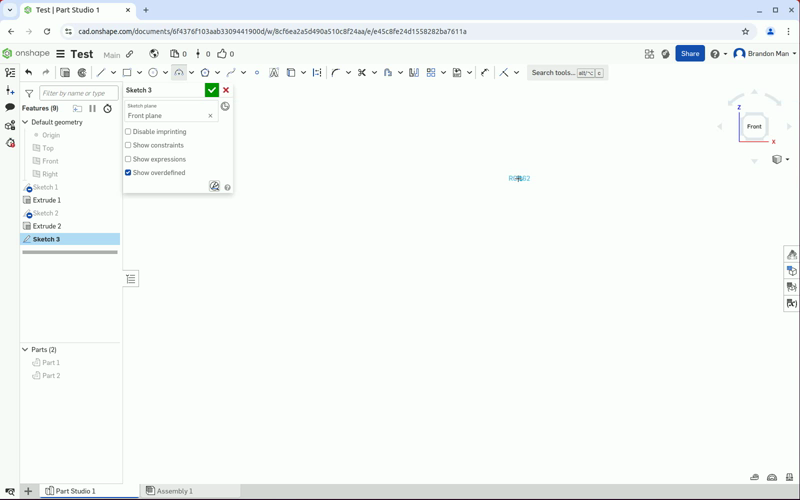
scroll(6)
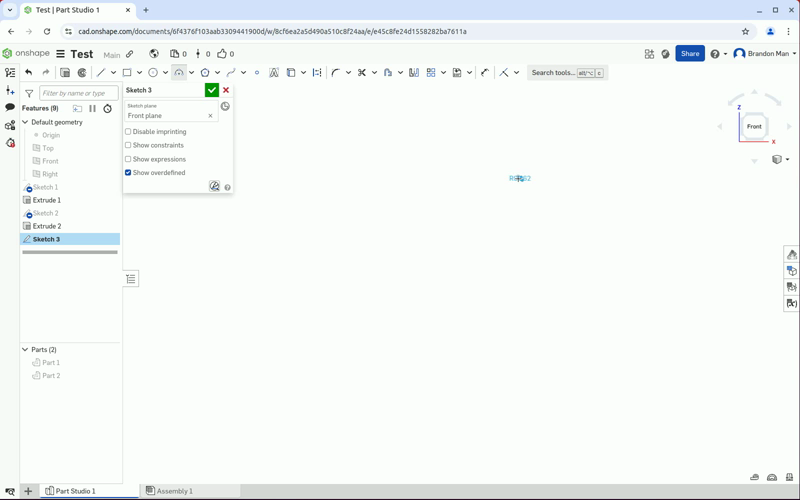
scroll(6)
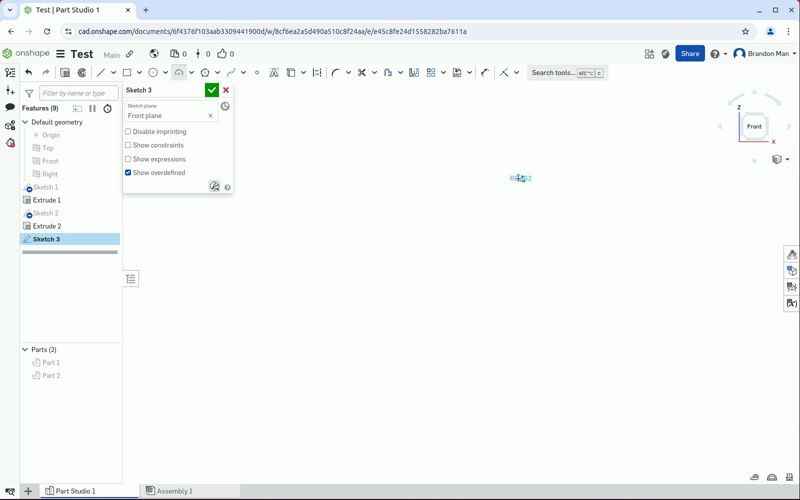
scroll(6)
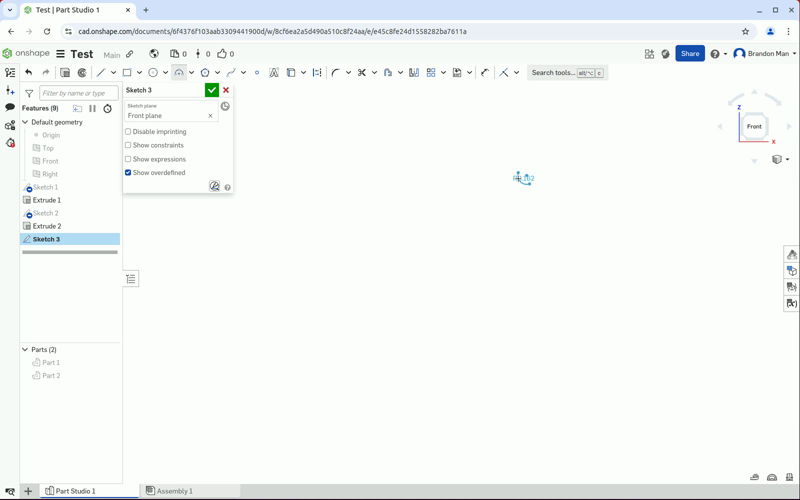
click(518, 178)
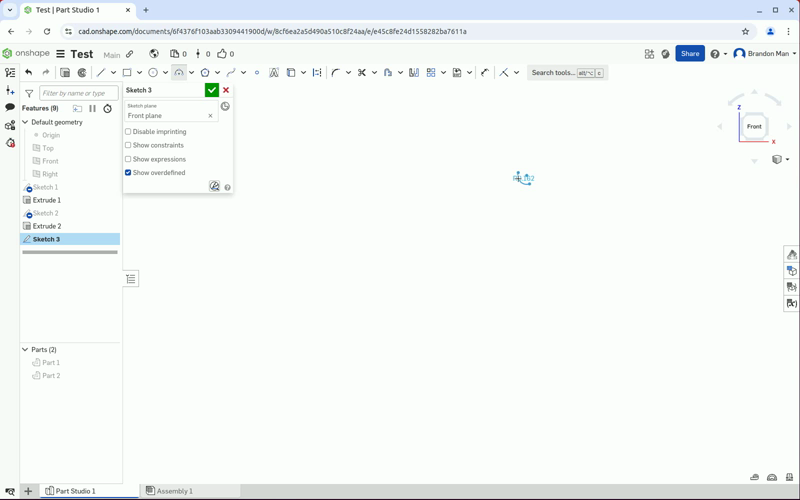
scroll(-6)
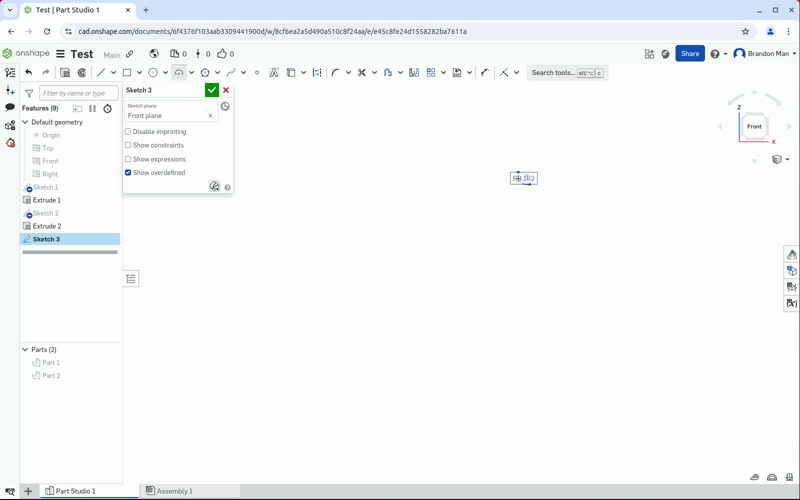
scroll(-6)
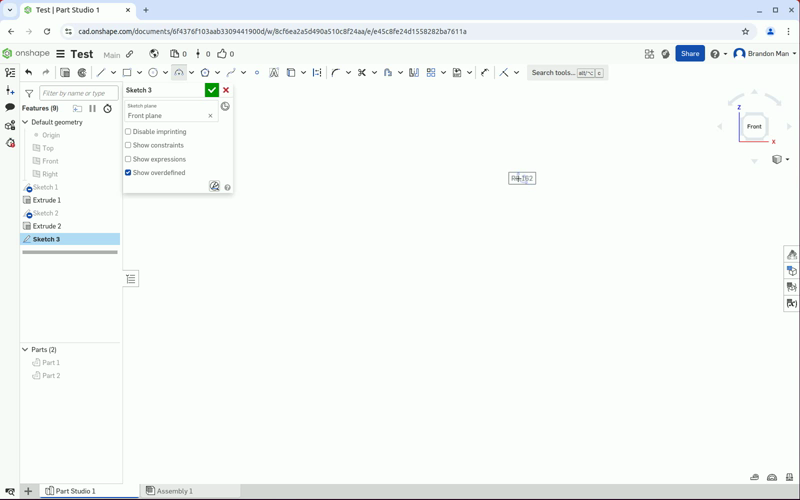
scroll(-6)
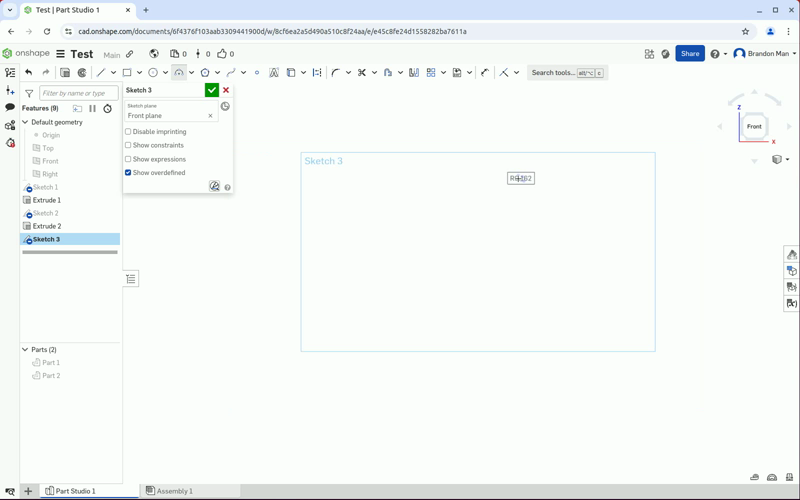
scroll(-6)
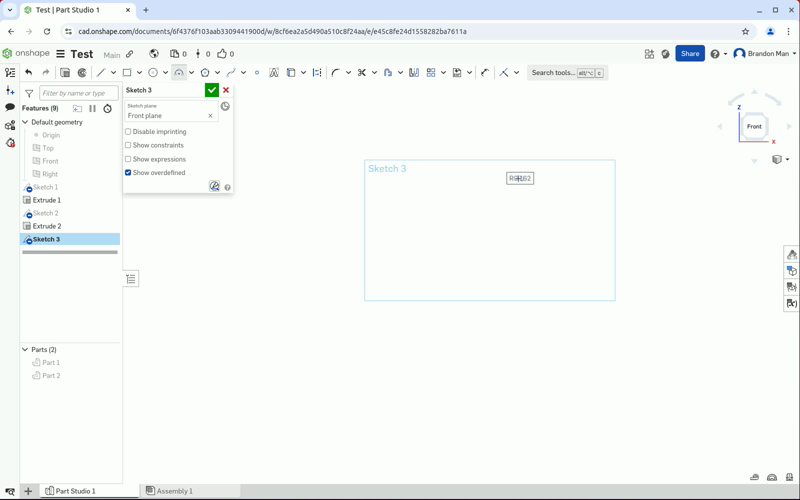
scroll(-6)
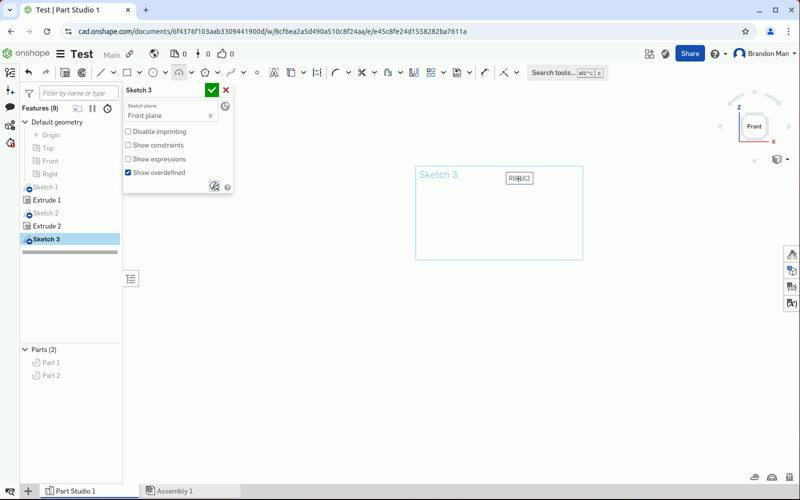
scroll(-6)
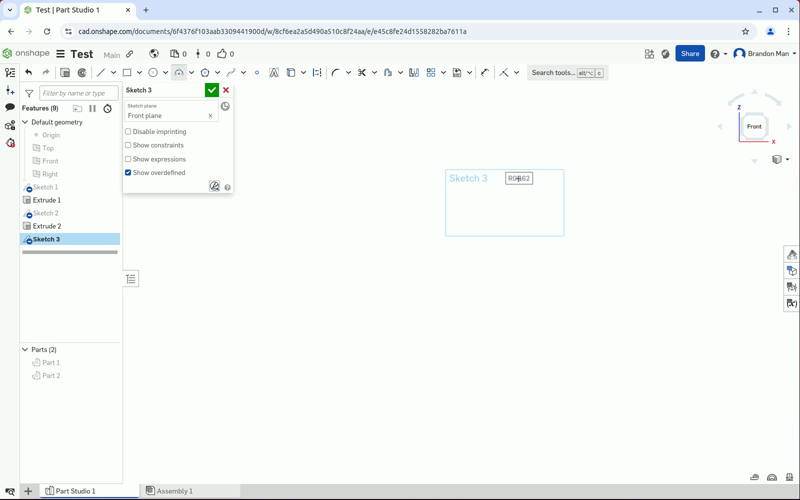
scroll(-6)
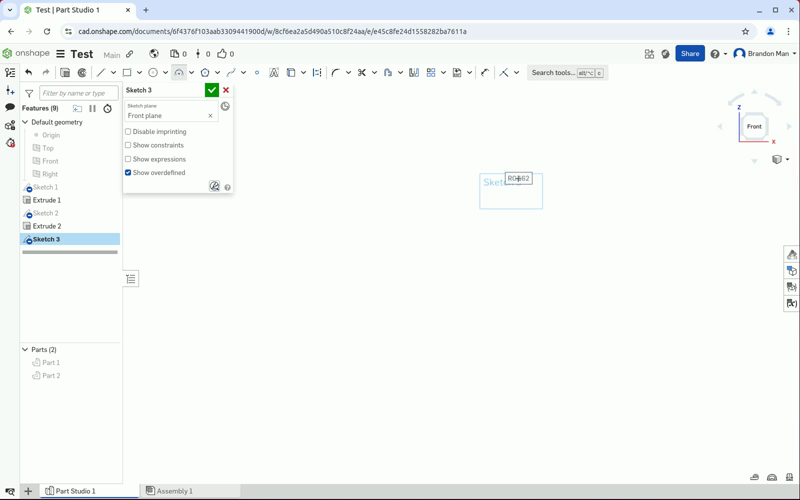
key_up(shift)
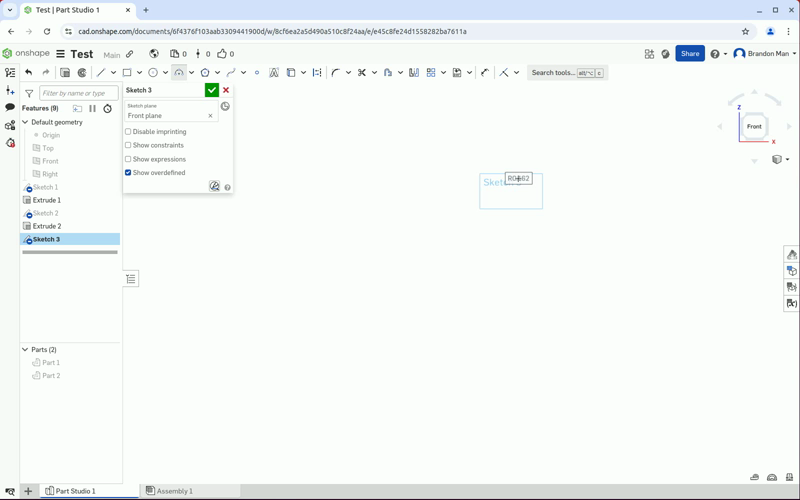
key(esc)
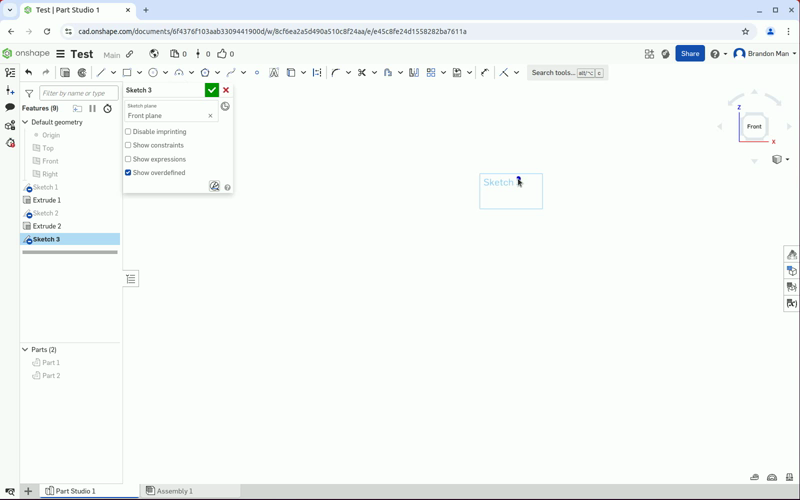
key(l)
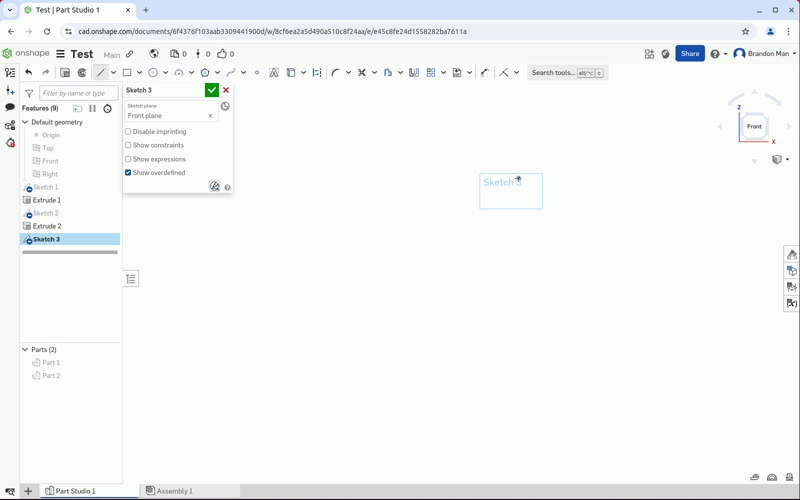
mouse_move(519, 178)
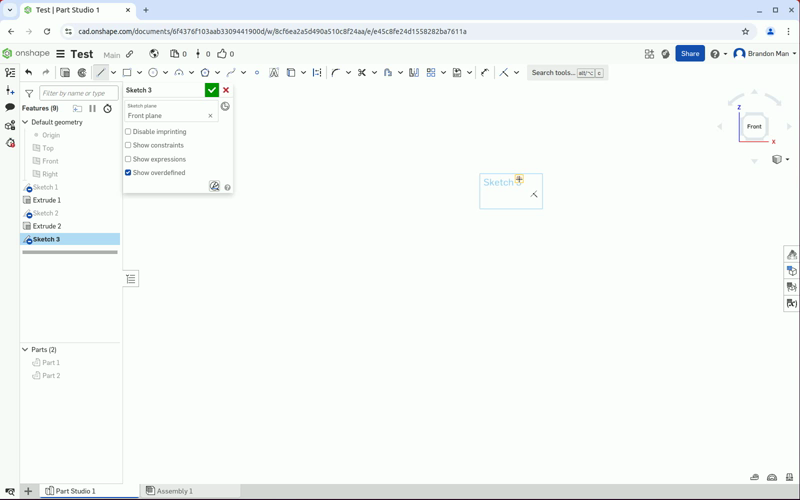
scroll(6)
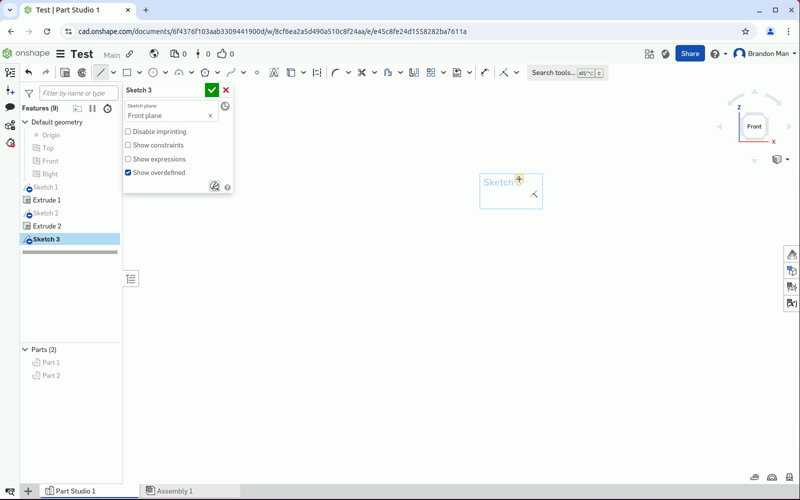
scroll(6)
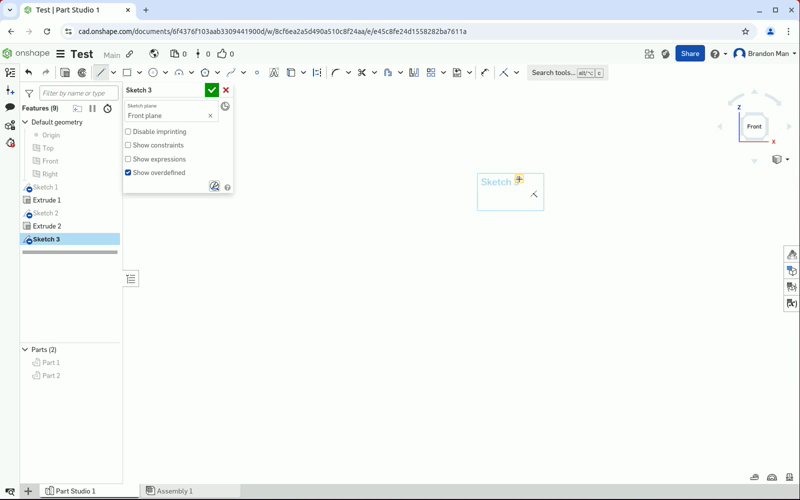
scroll(6)
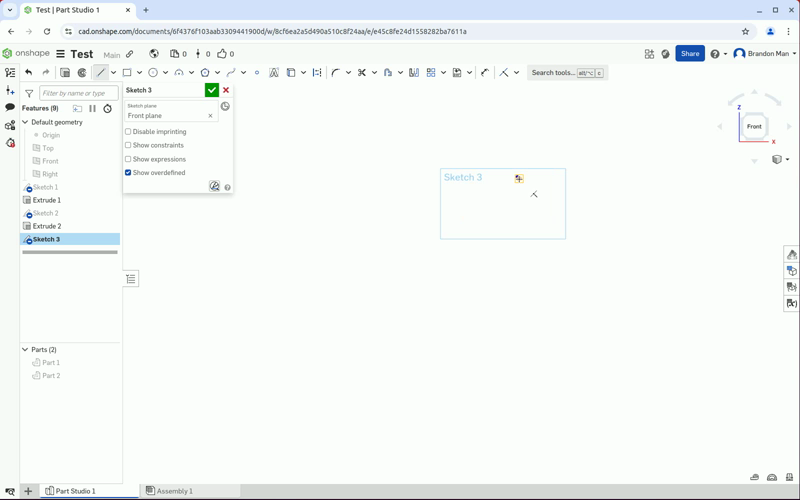
scroll(6)
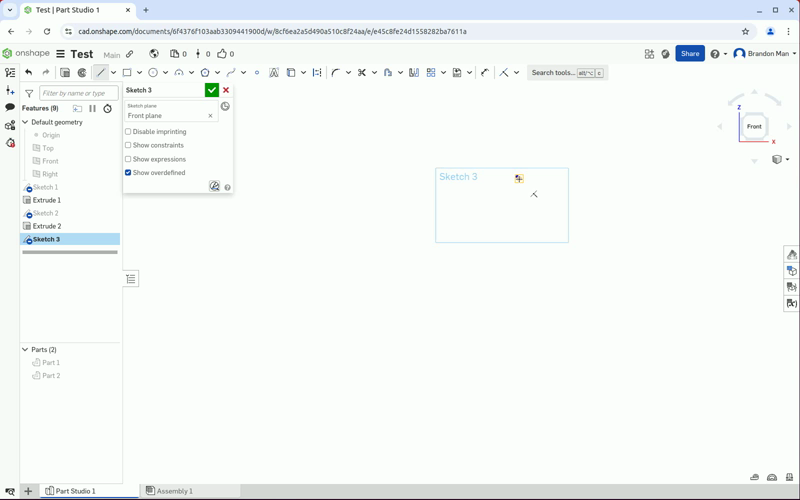
scroll(6)
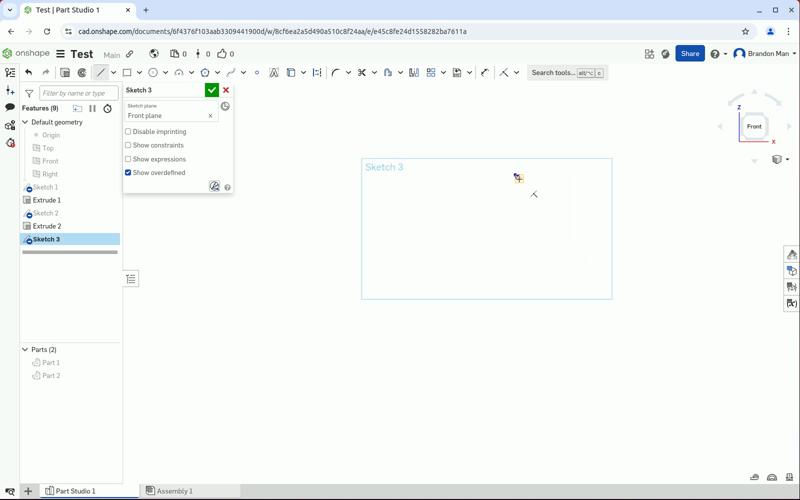
scroll(6)
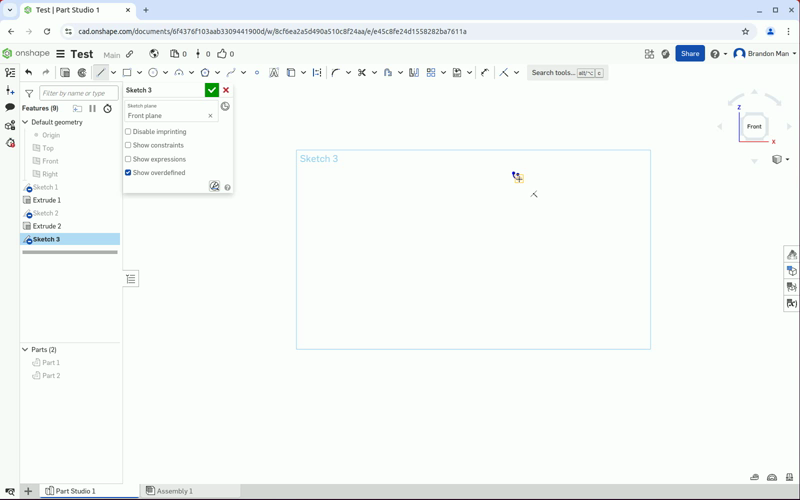
scroll(6)
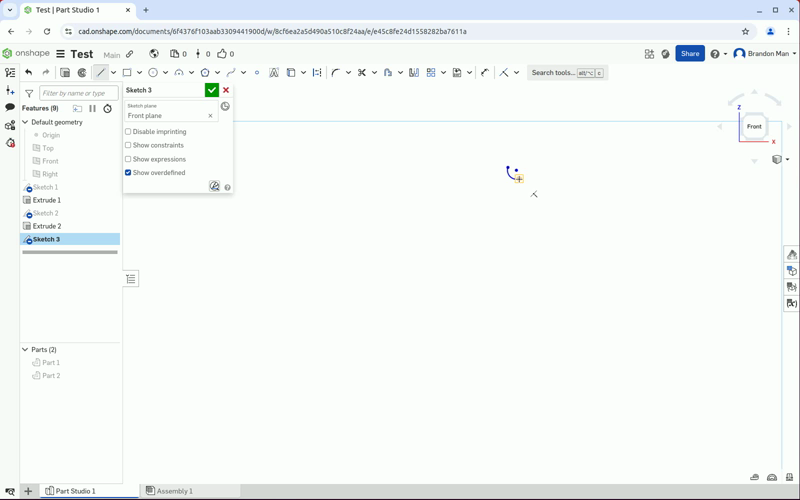
click(519, 178)
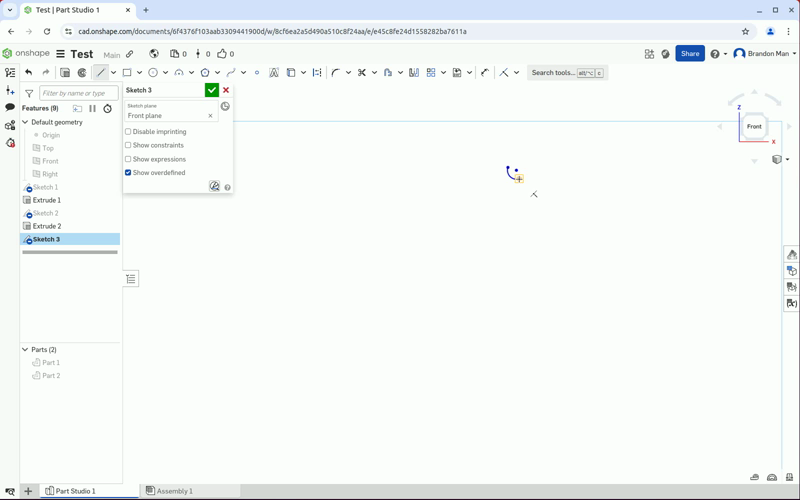
scroll(-6)
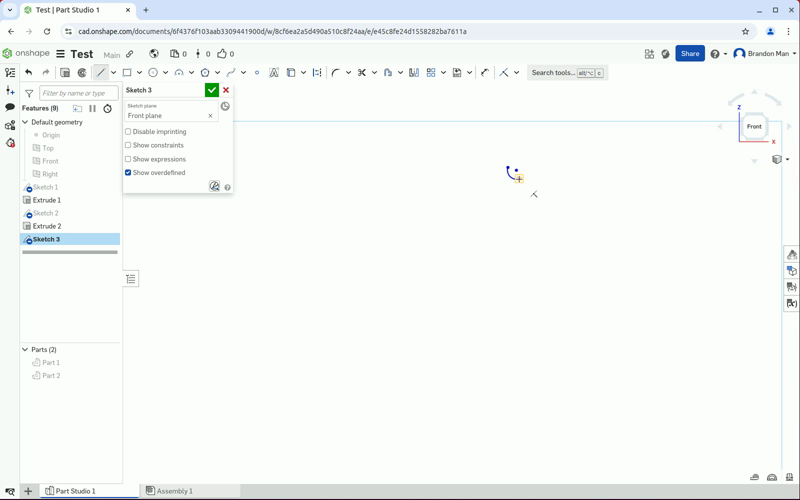
scroll(-6)
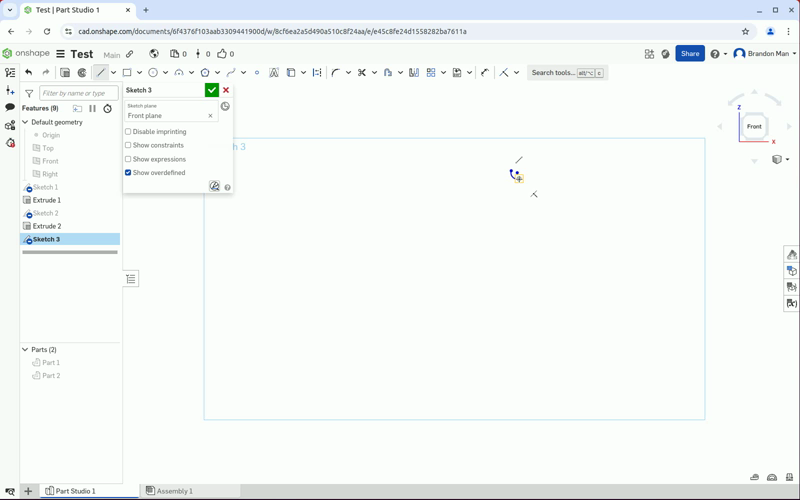
scroll(-6)
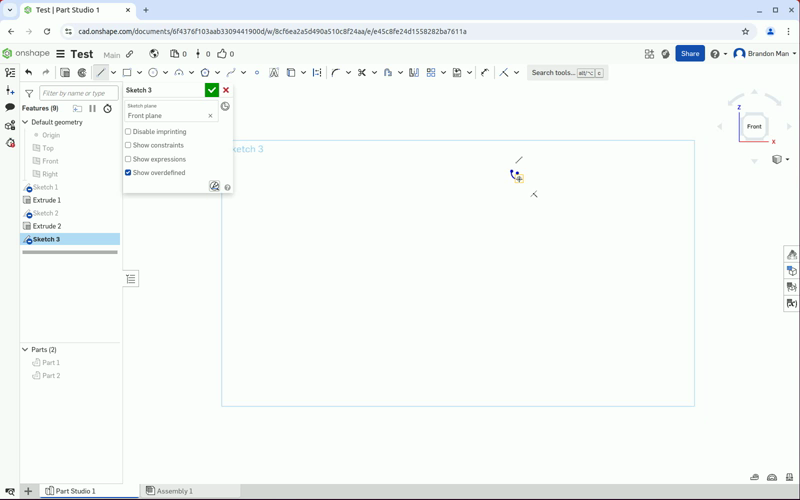
scroll(-6)
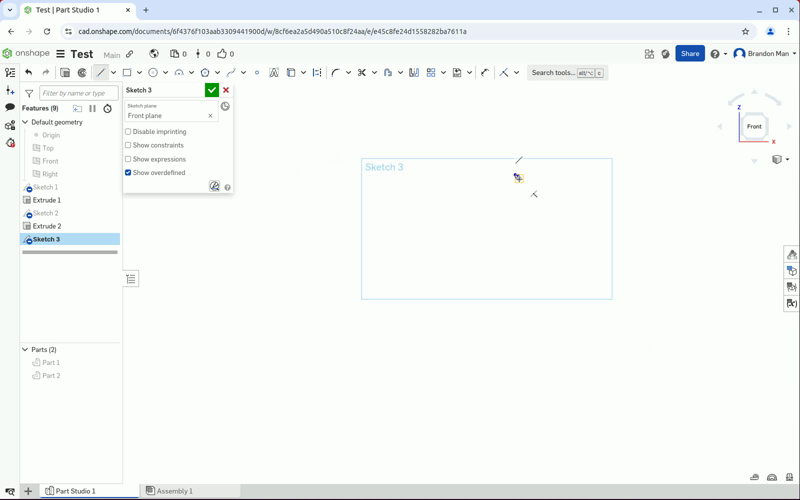
scroll(-6)
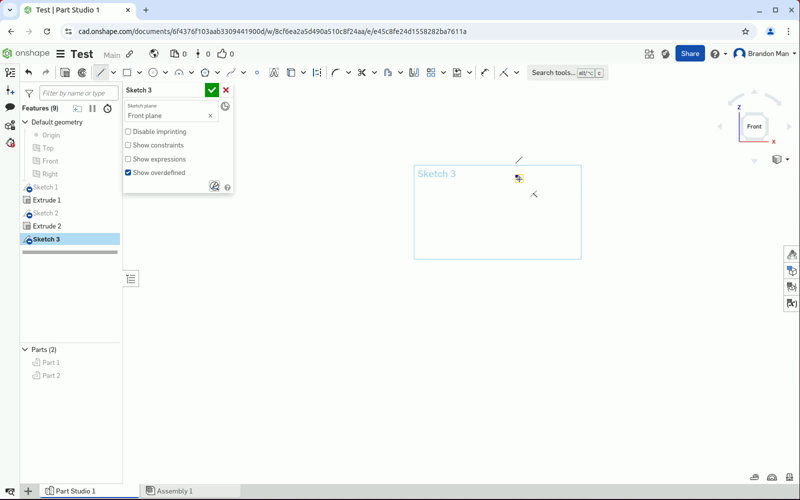
scroll(-6)
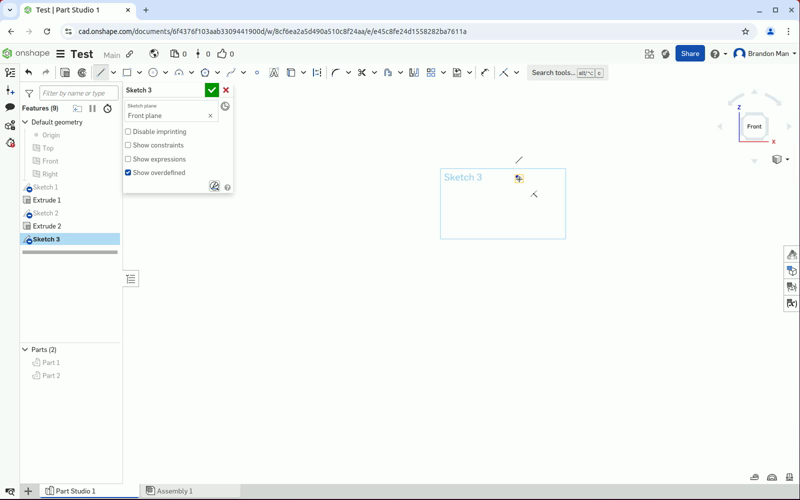
scroll(-6)
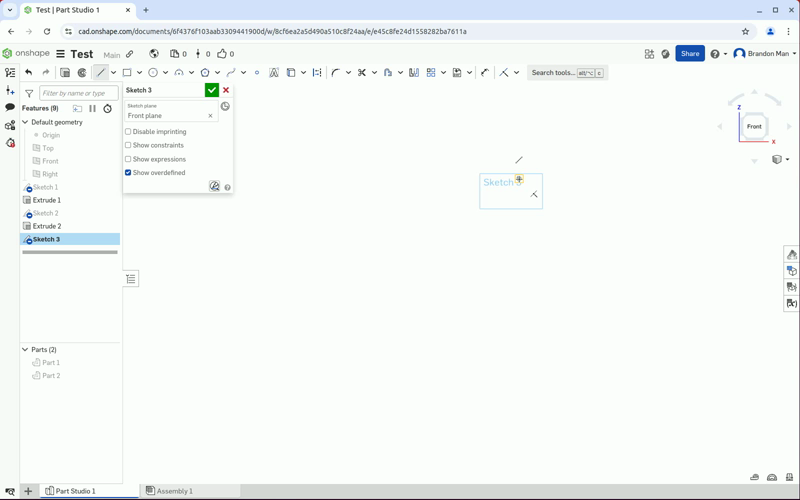
key_down(shift)
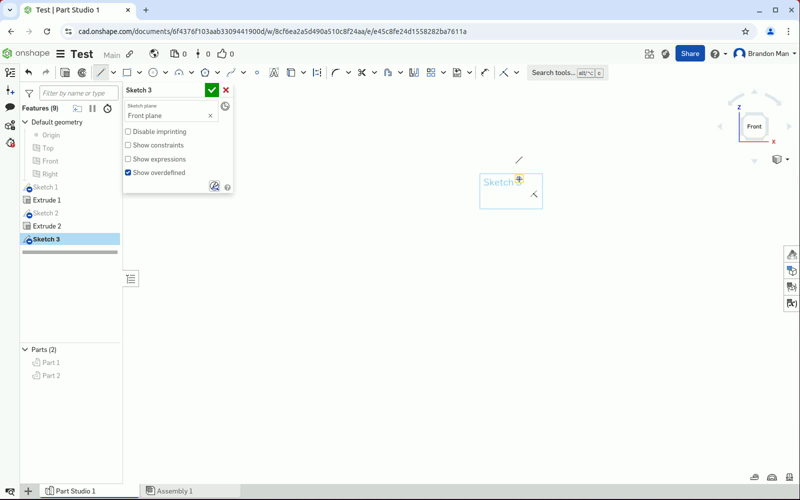
mouse_move(549, 178)
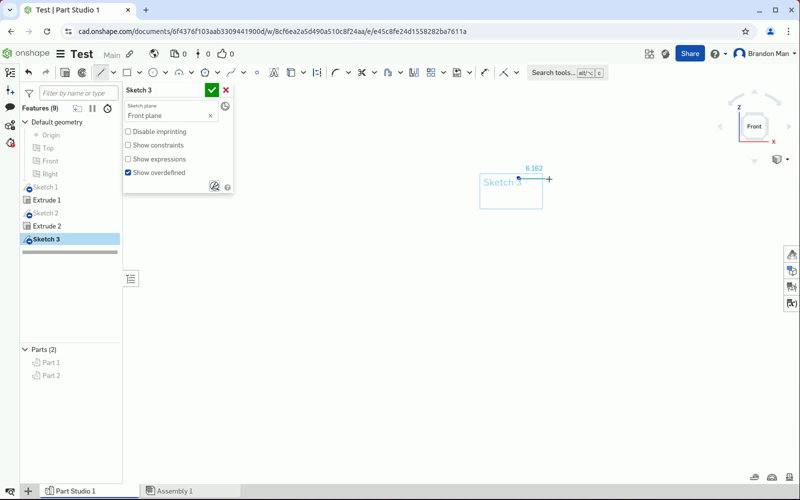
mouse_move(519, 177)
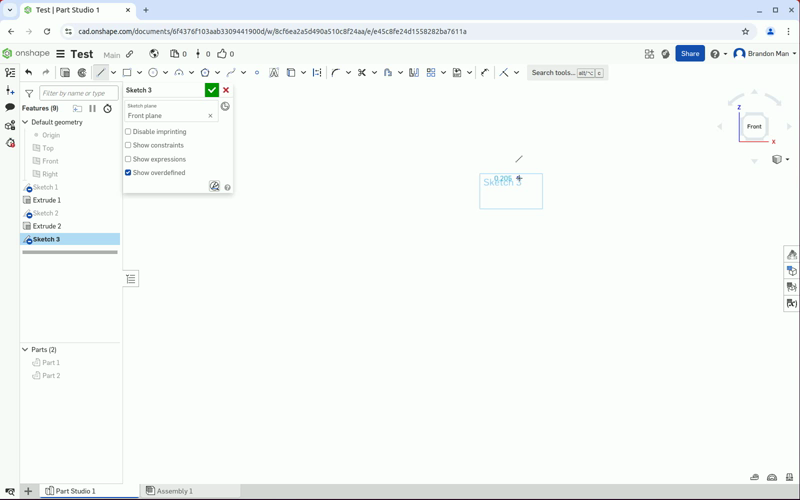
scroll(6)
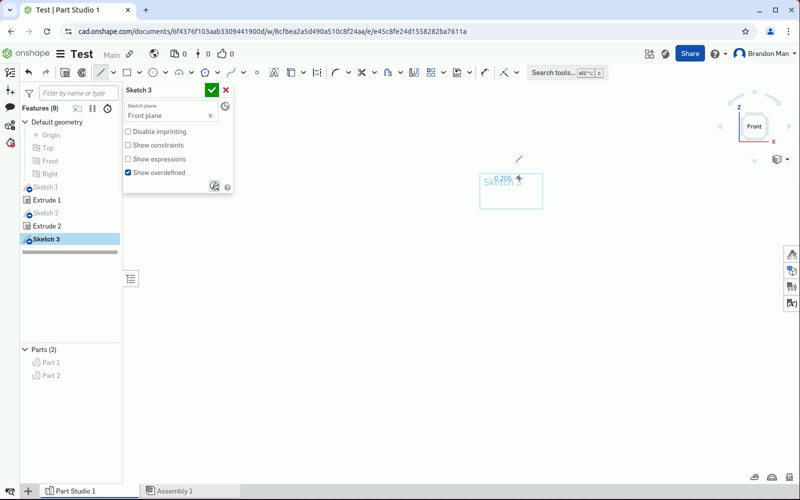
scroll(6)
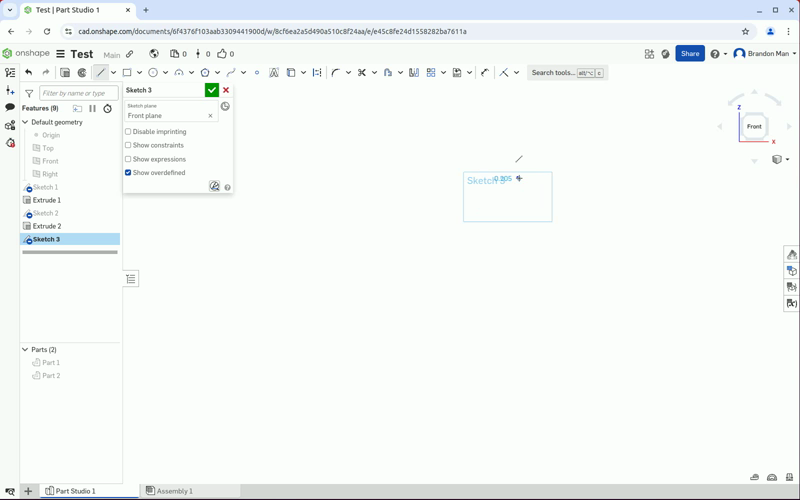
scroll(6)
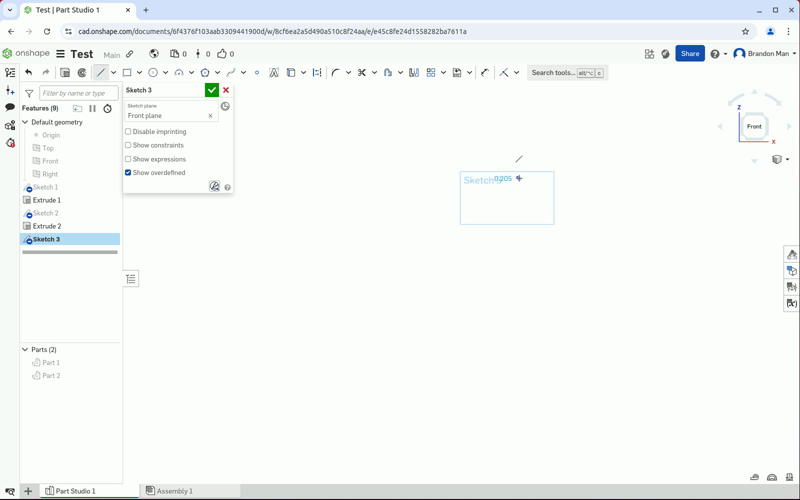
scroll(6)
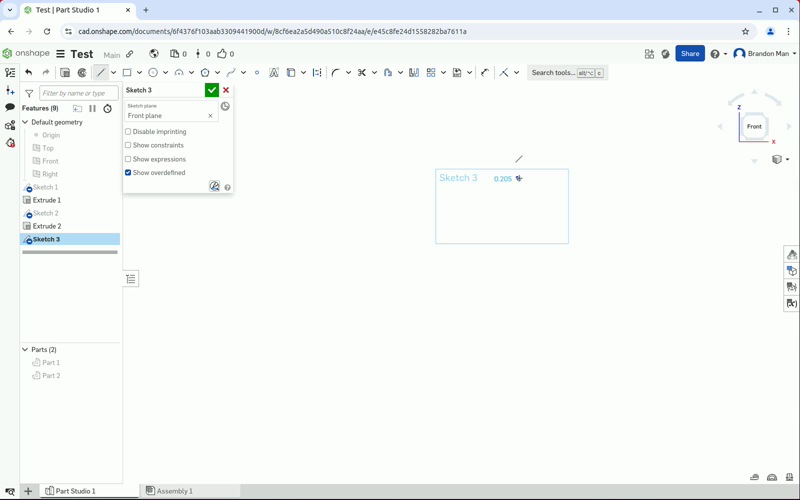
scroll(6)
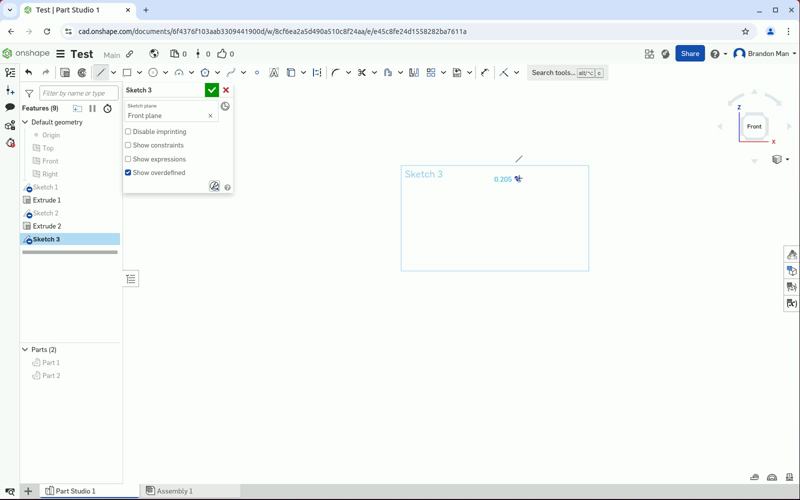
scroll(6)
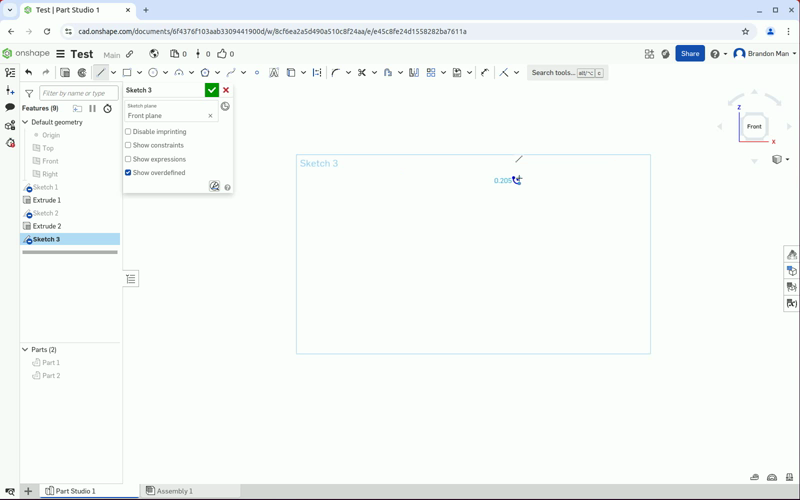
scroll(6)
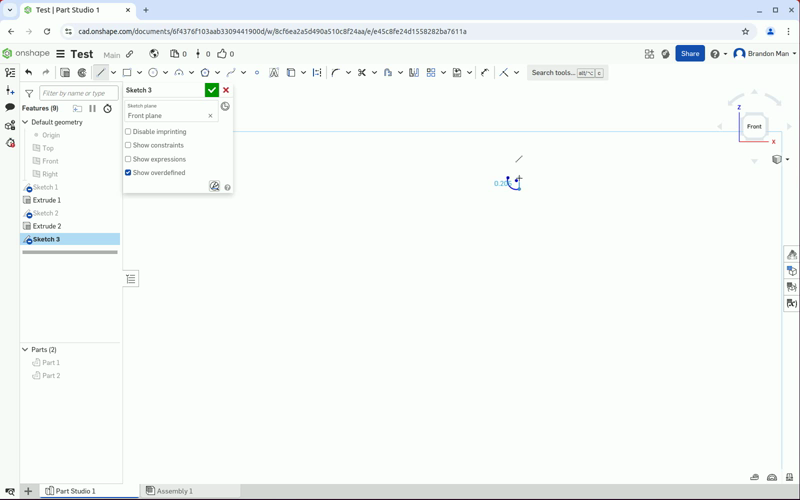
click(519, 177)
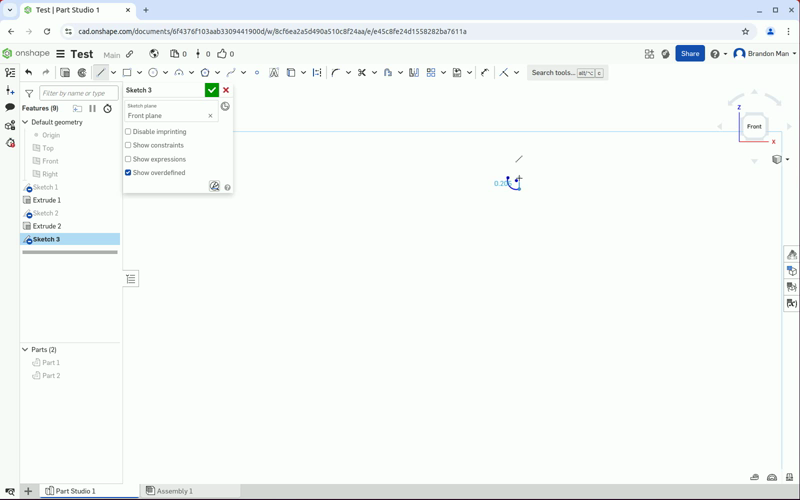
scroll(-6)
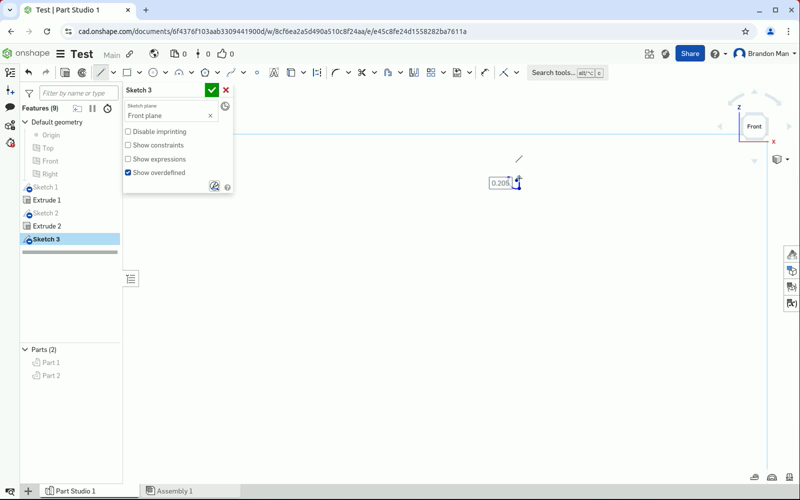
scroll(-6)
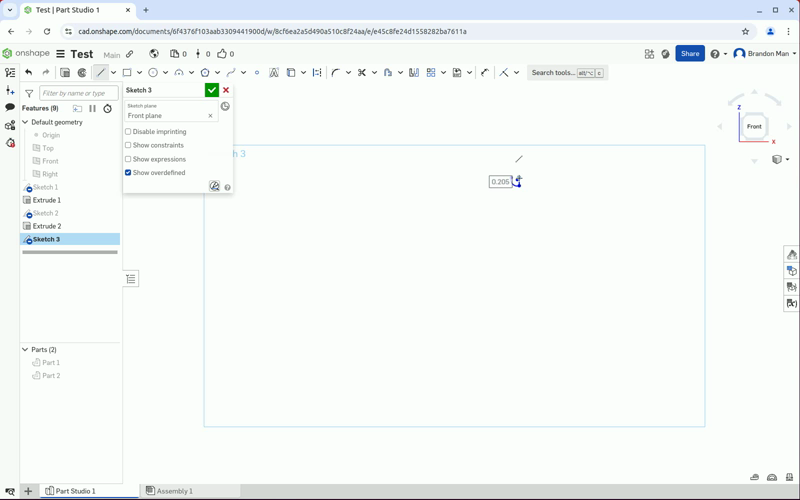
scroll(-6)
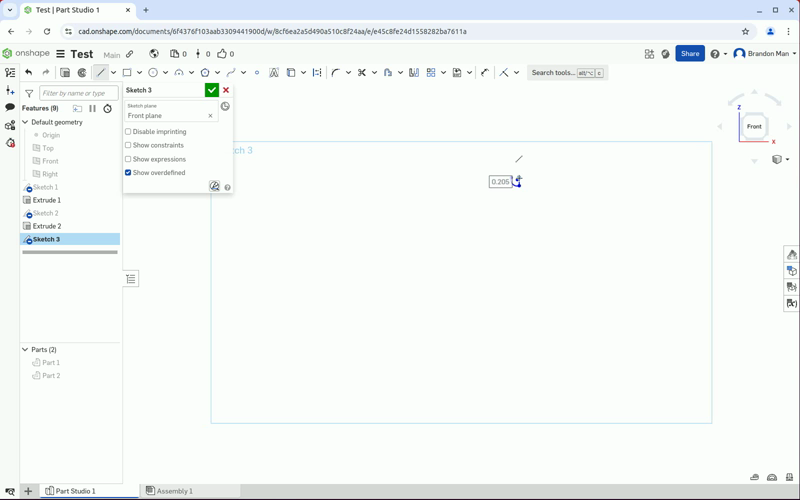
scroll(-6)
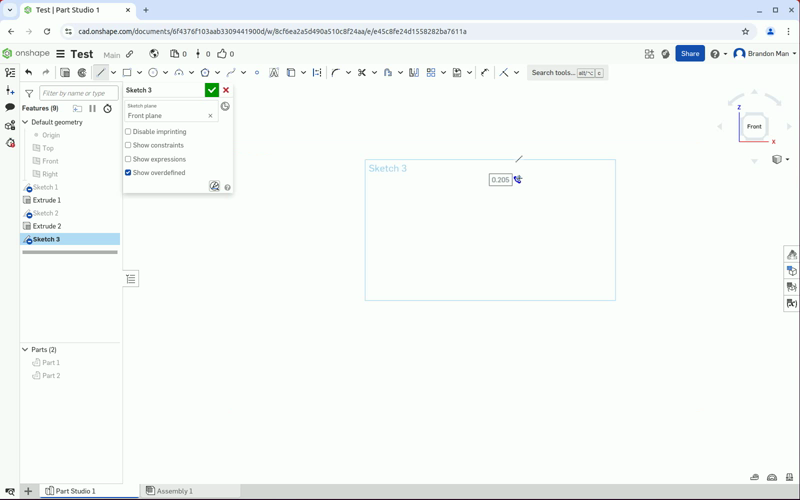
scroll(-6)
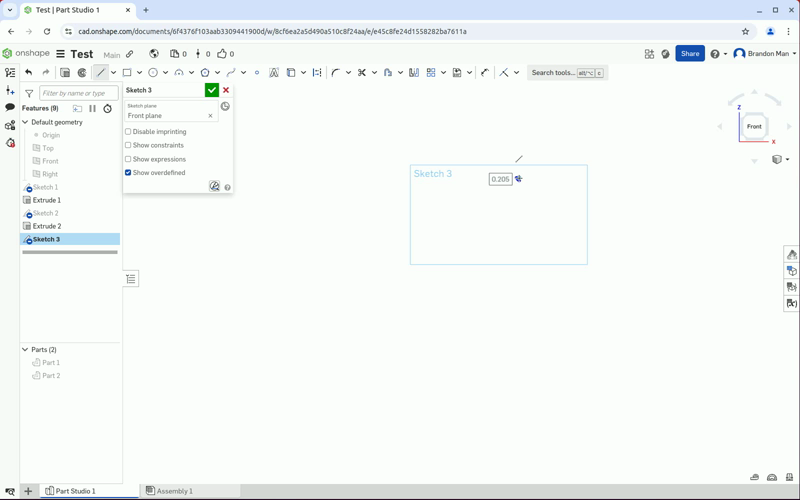
scroll(-6)
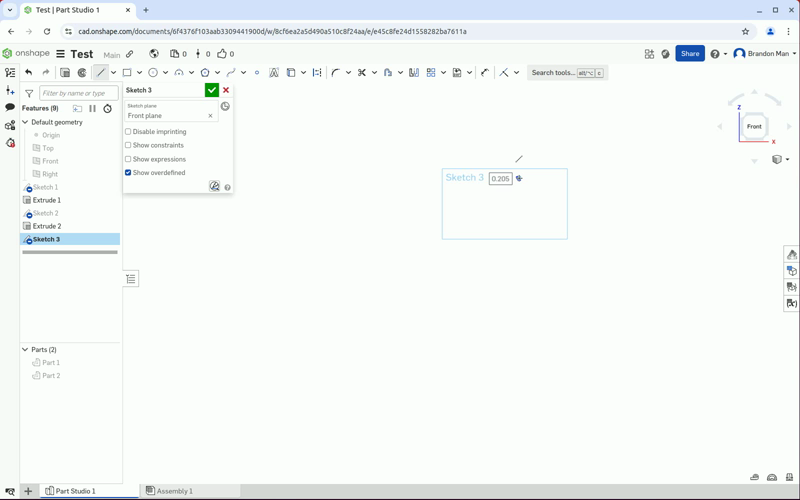
scroll(-6)
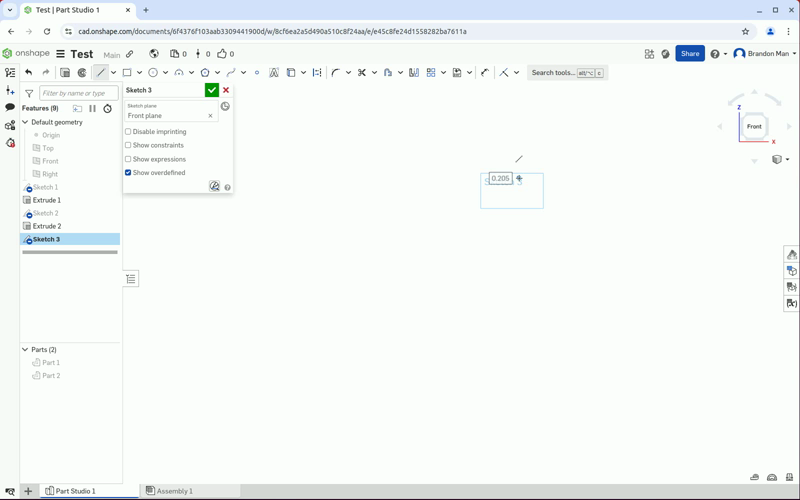
key_up(shift)
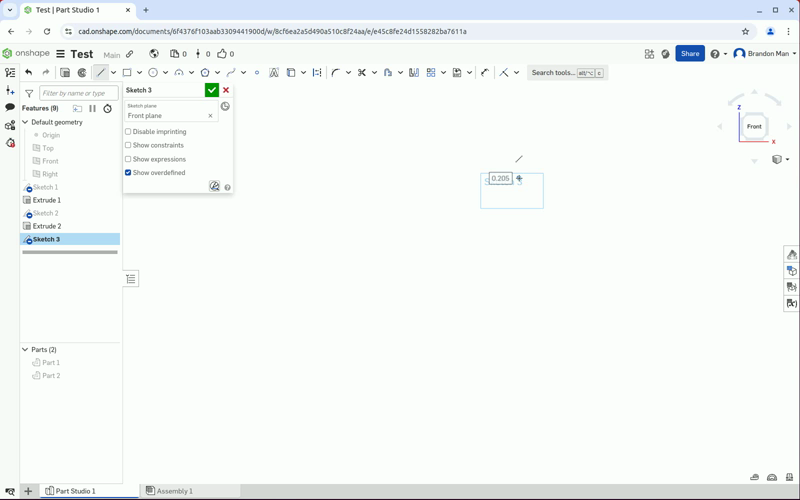
mouse_move(549, 177)
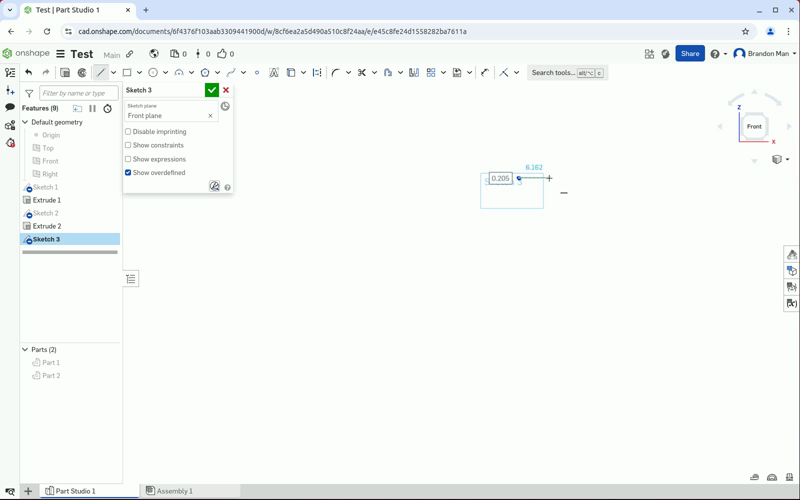
key_down(shift)
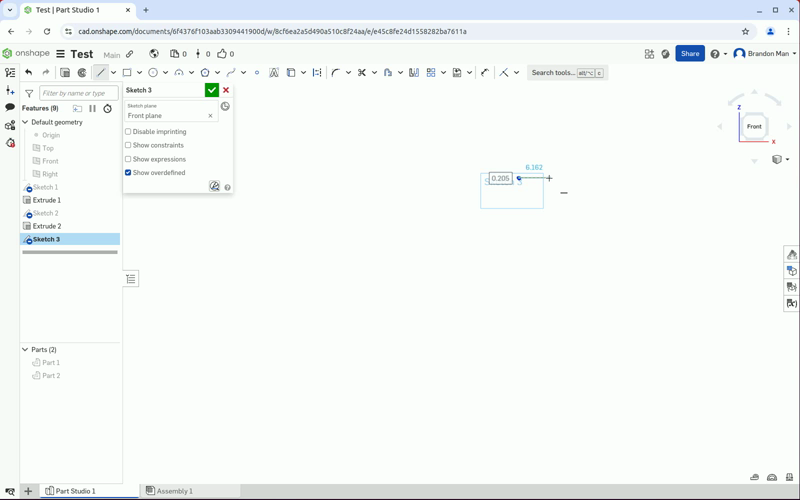
mouse_move(518, 177)
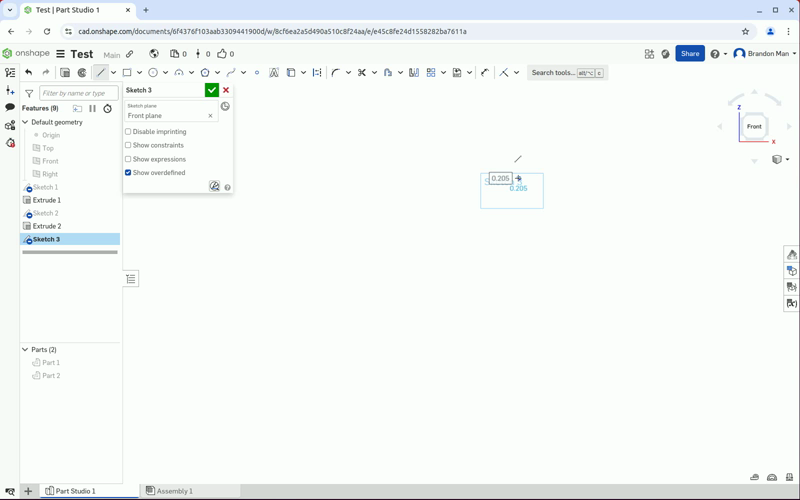
scroll(6)
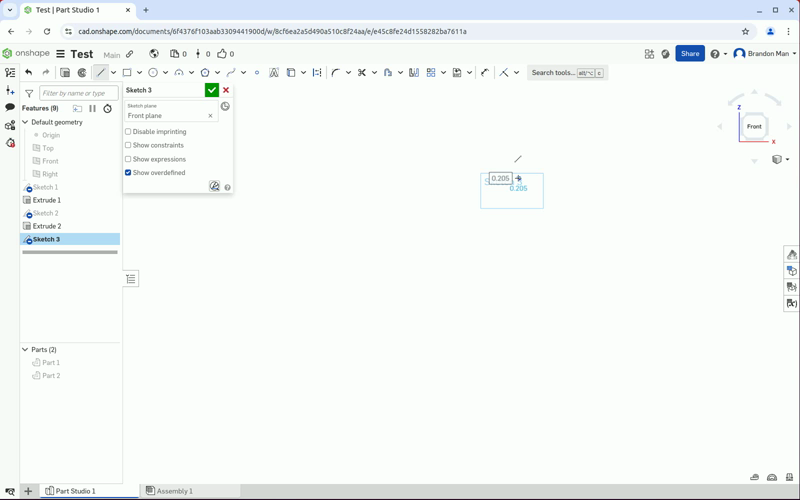
scroll(6)
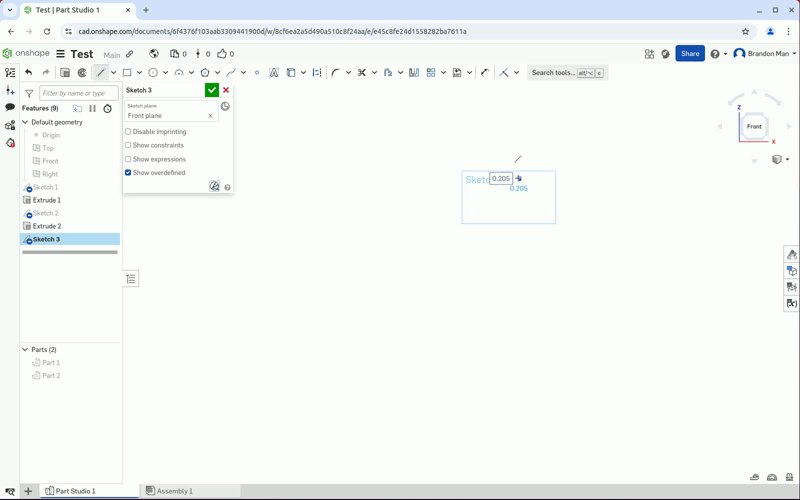
scroll(6)
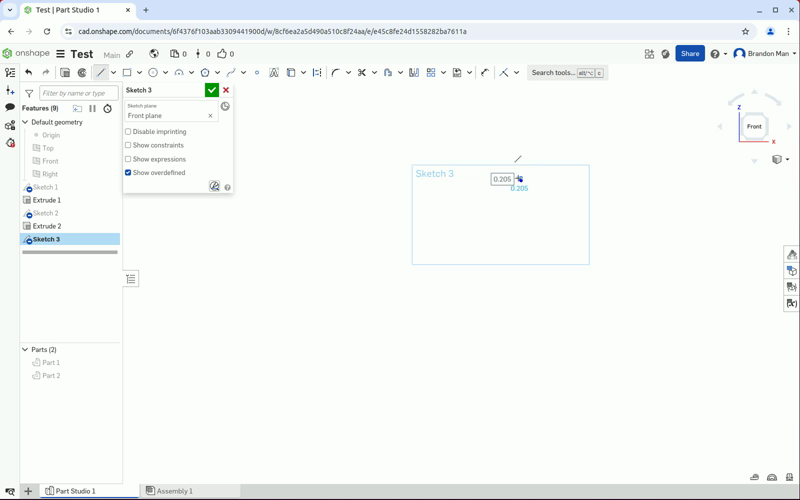
scroll(6)
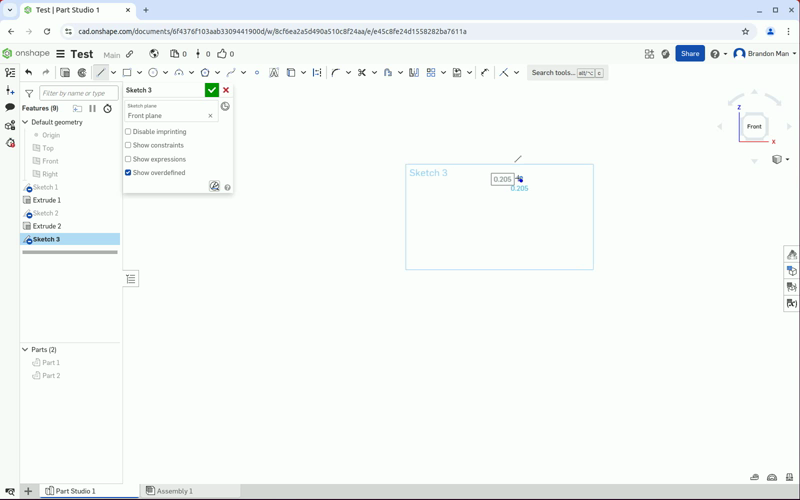
scroll(6)
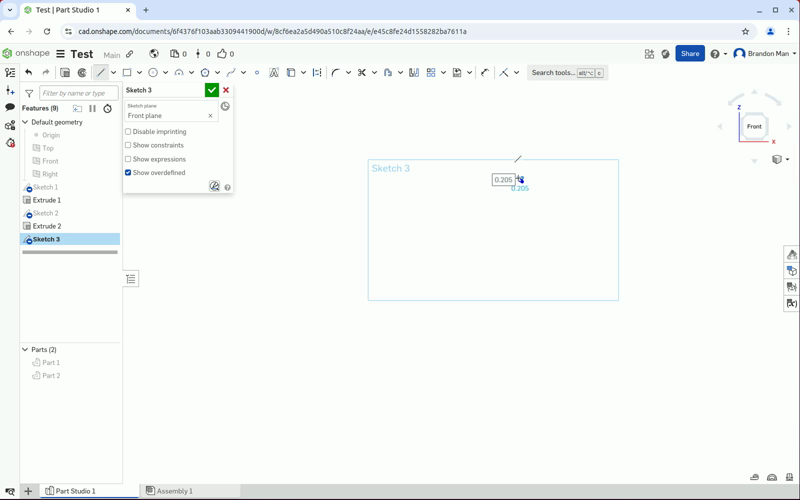
scroll(6)
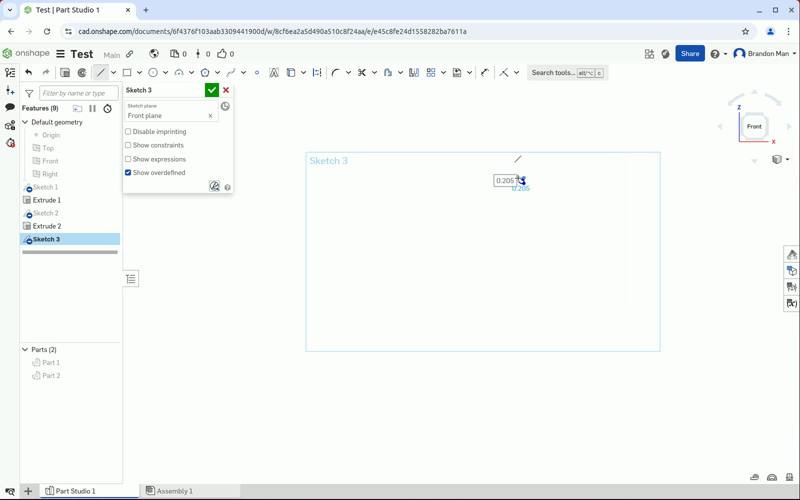
scroll(6)
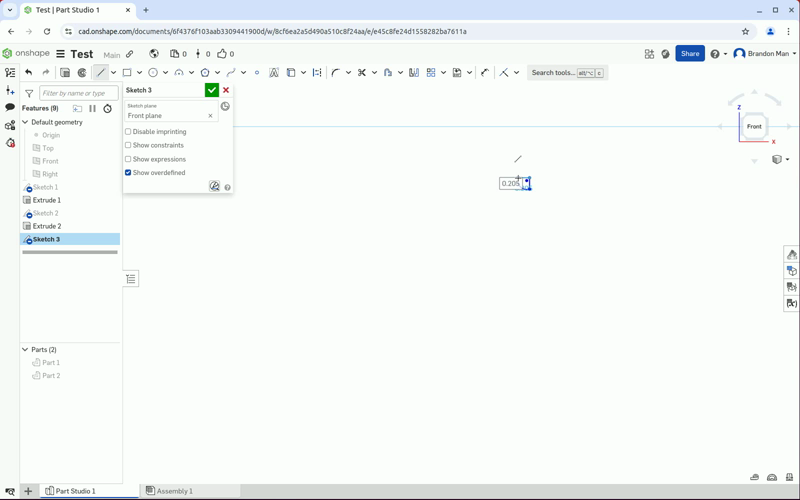
key_up(shift)
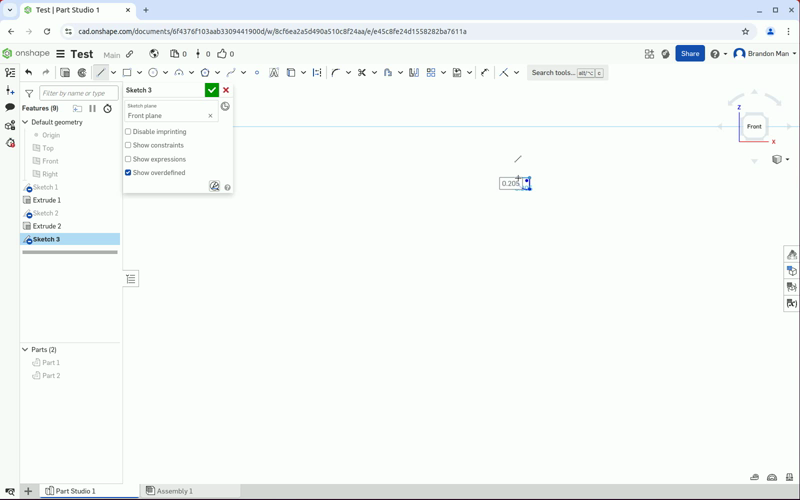
click(518, 177)
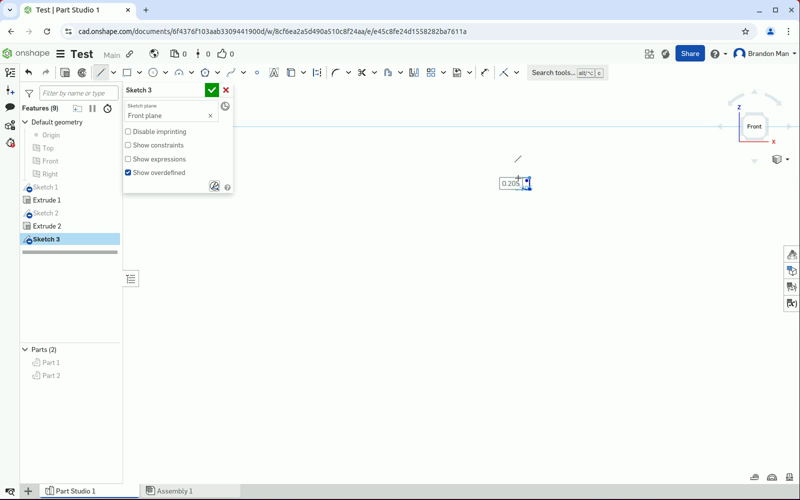
scroll(-6)
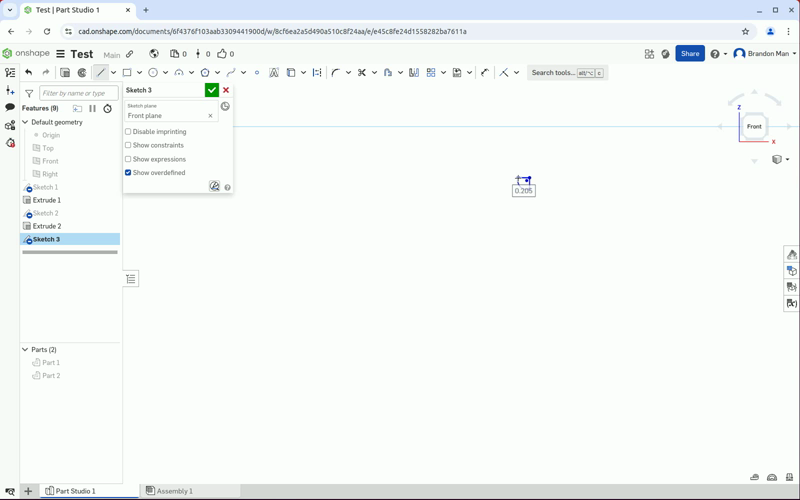
scroll(-6)
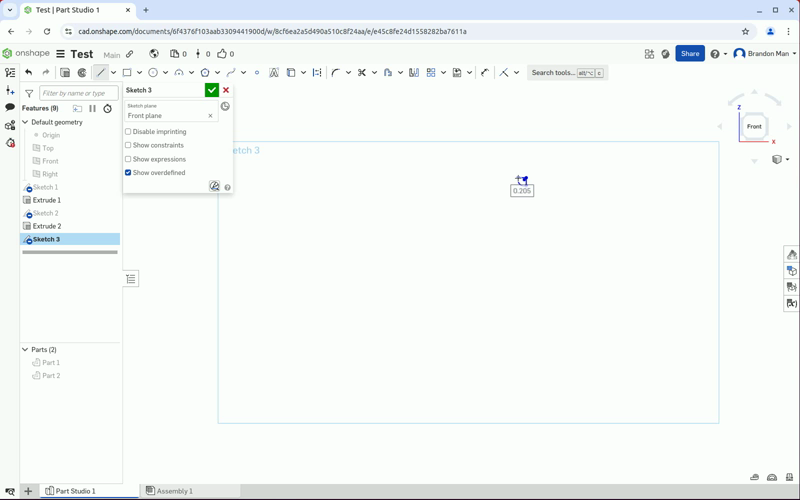
scroll(-6)
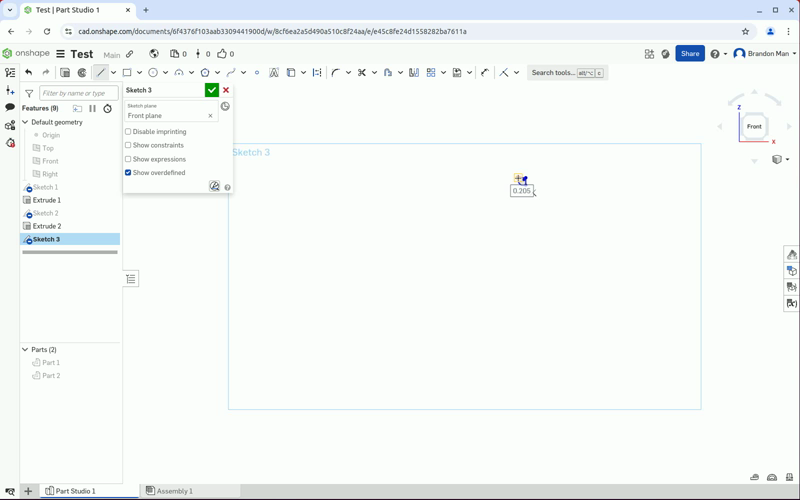
scroll(-6)
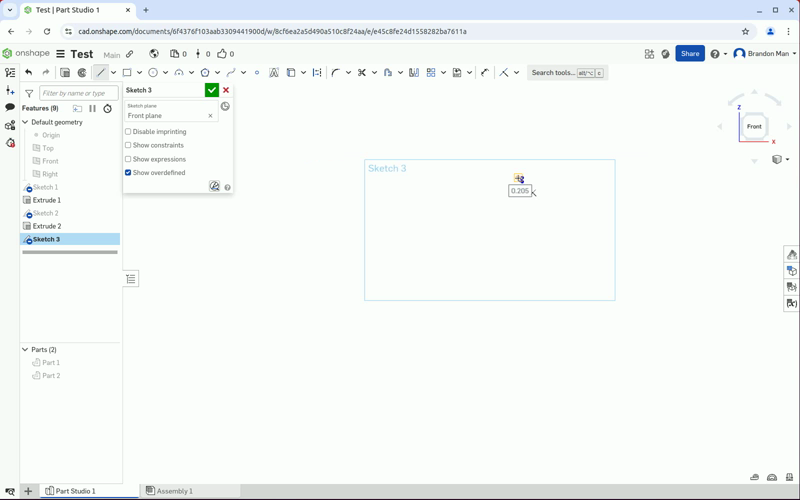
scroll(-6)
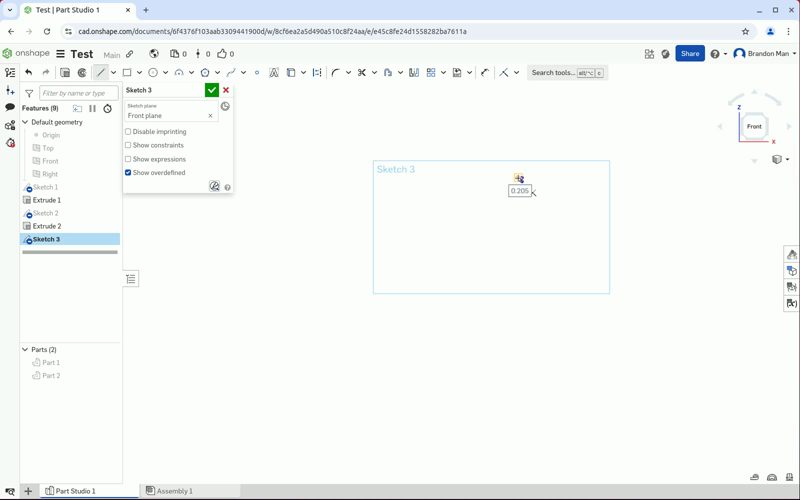
scroll(-6)
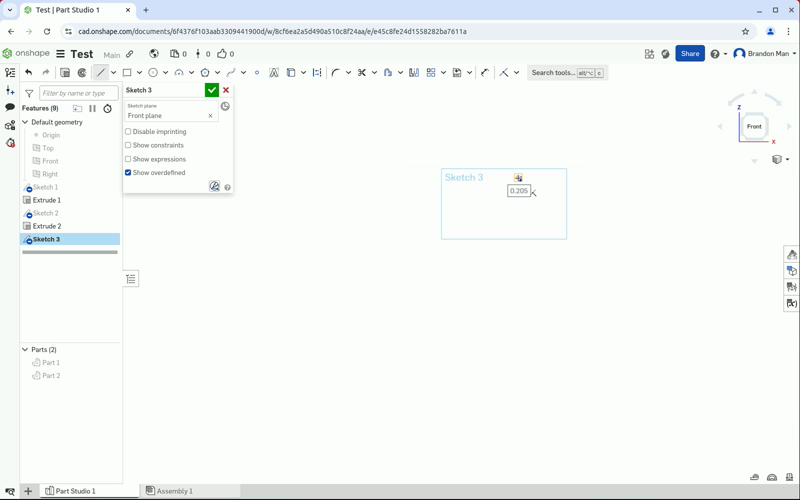
scroll(-6)
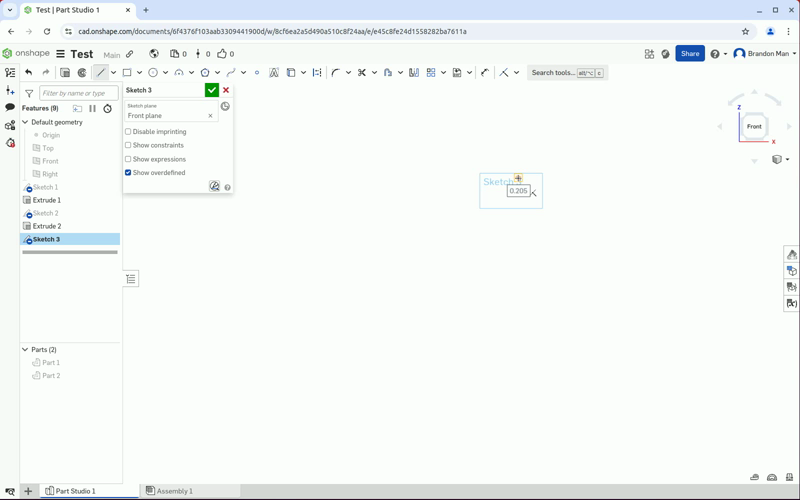
key(esc)
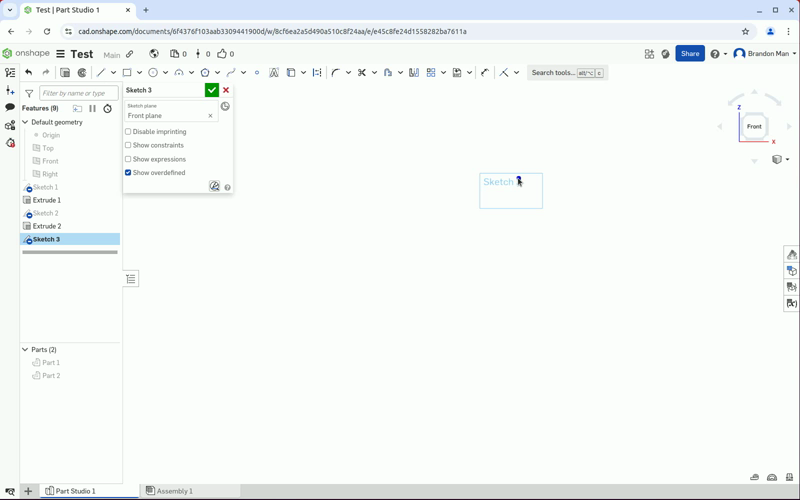
mouse_move(518, 178)
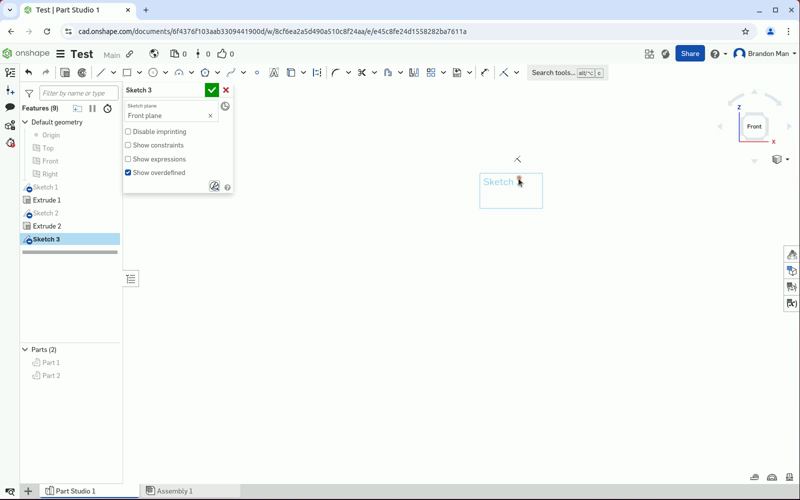
scroll(6)
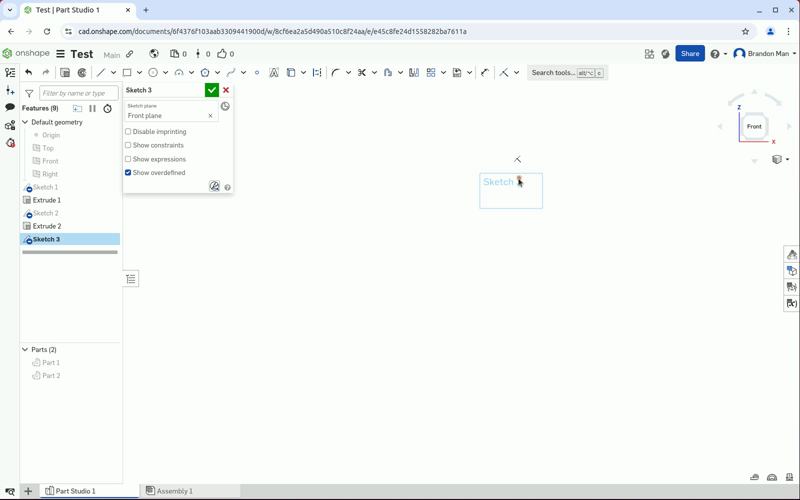
scroll(6)
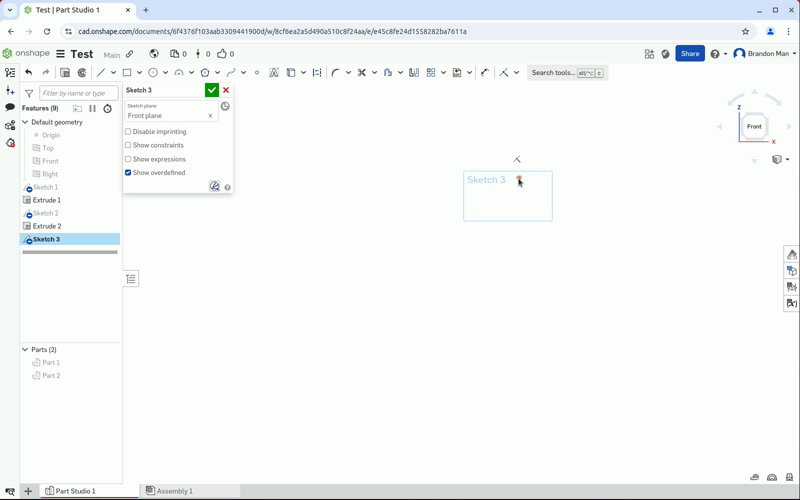
scroll(6)
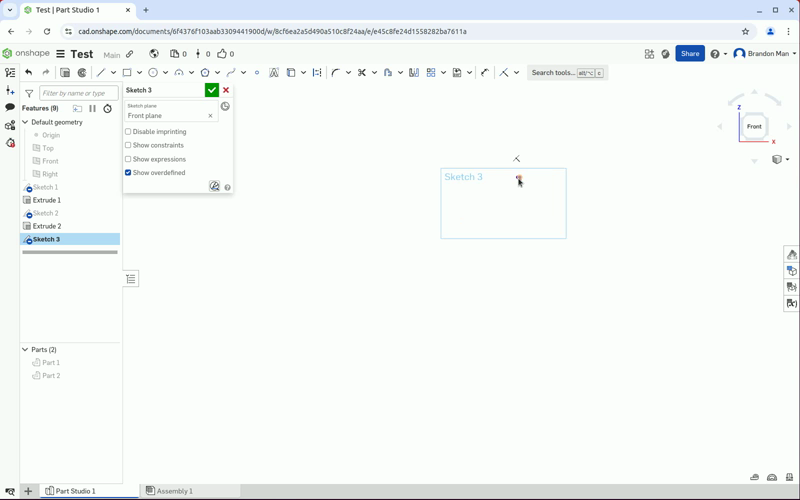
scroll(6)
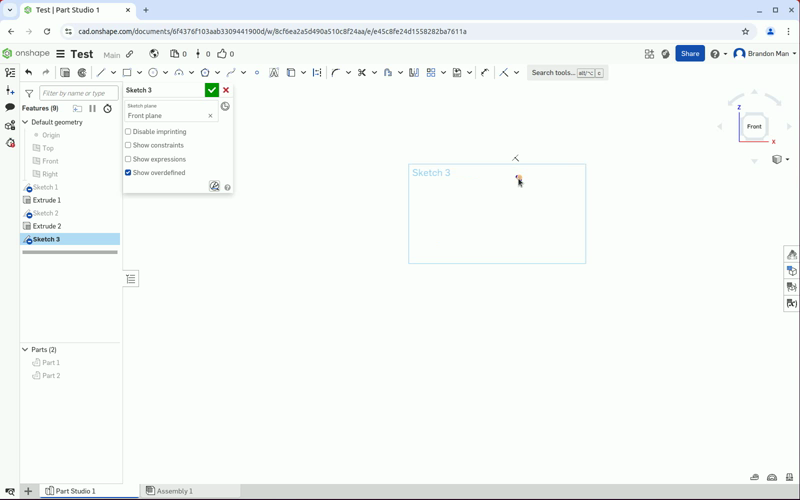
scroll(6)
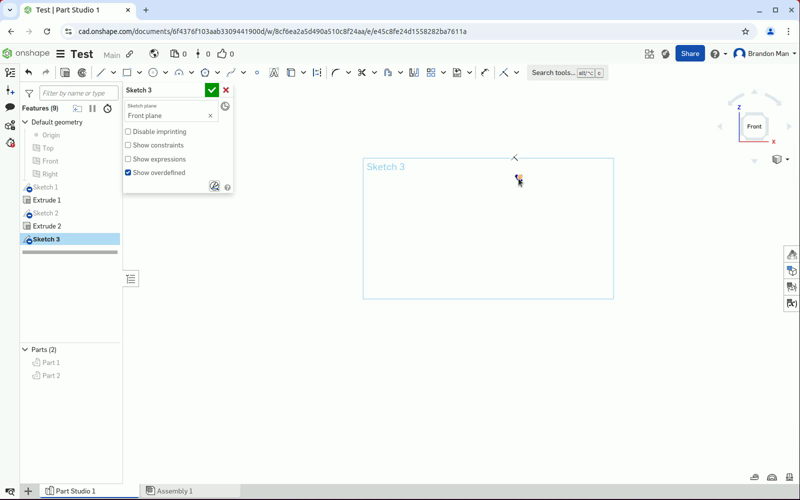
scroll(6)
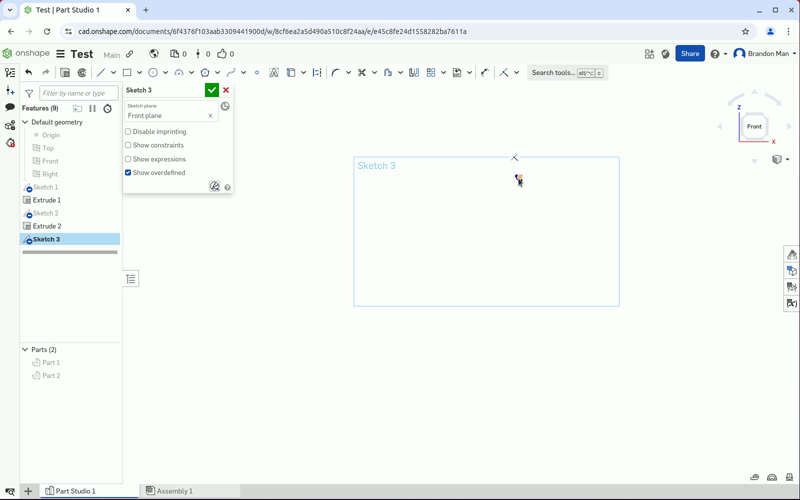
scroll(6)
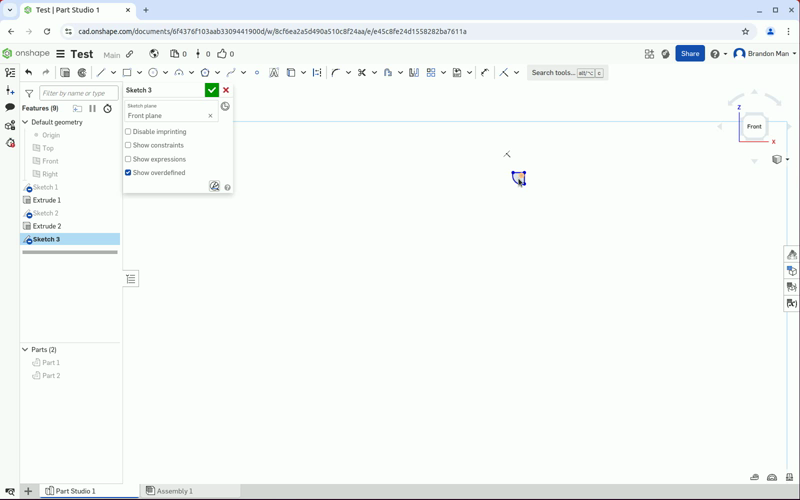
click(518, 178)
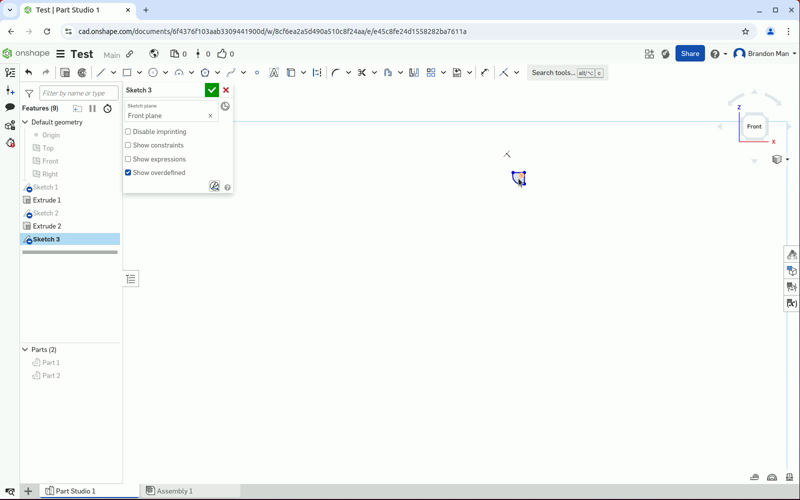
scroll(-6)
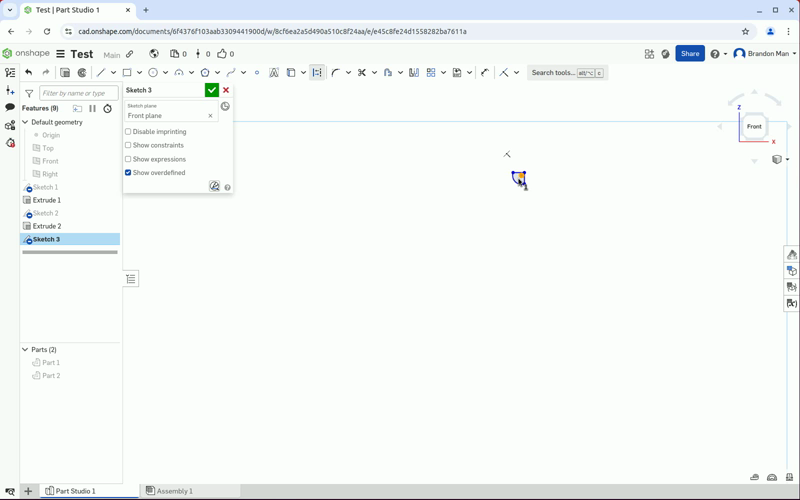
scroll(-6)
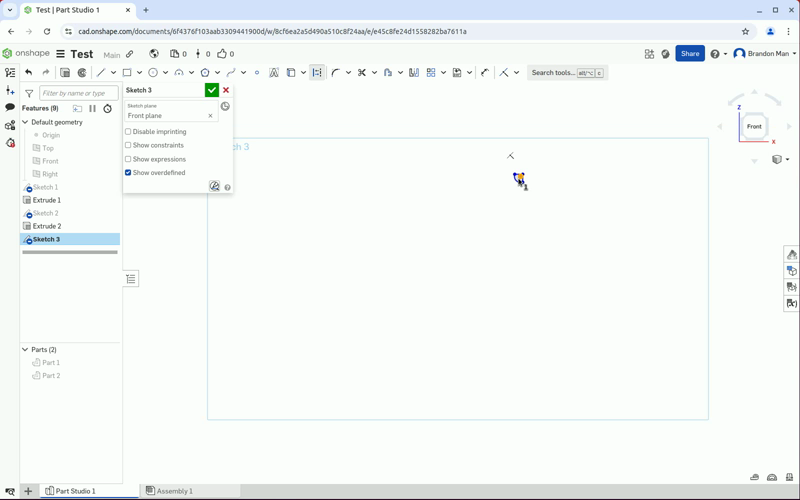
scroll(-6)
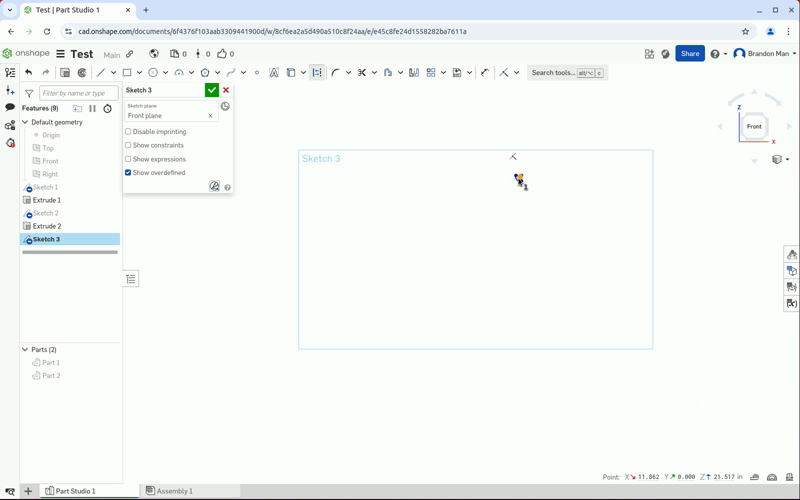
scroll(-6)
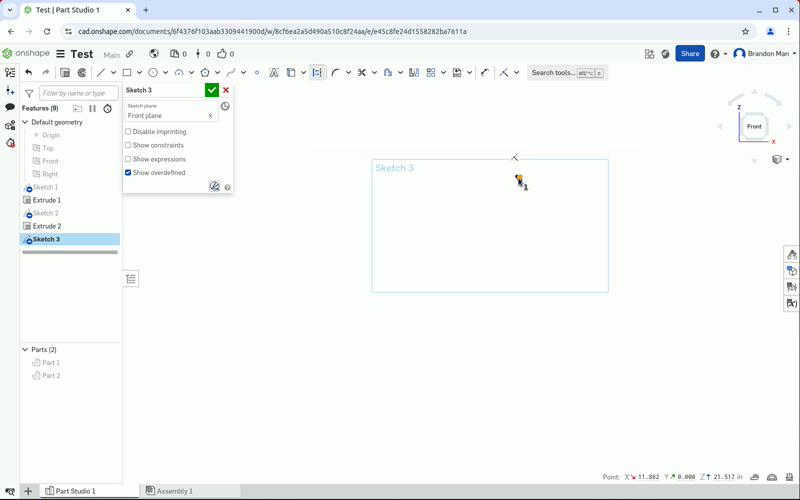
scroll(-6)
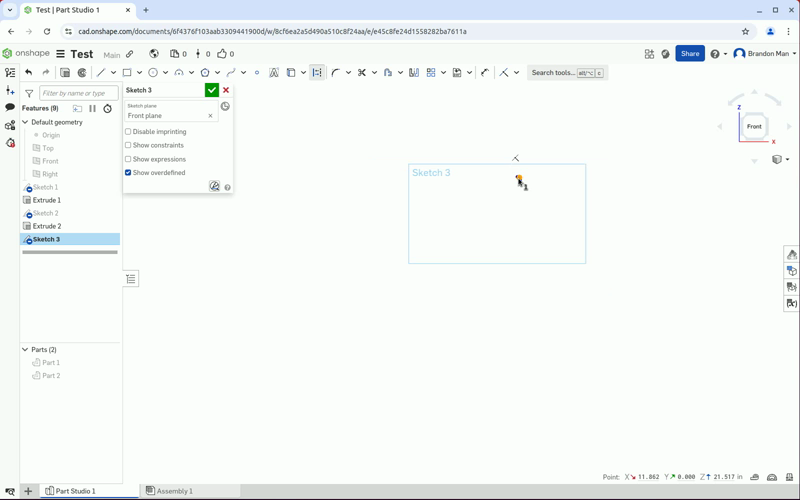
scroll(-6)
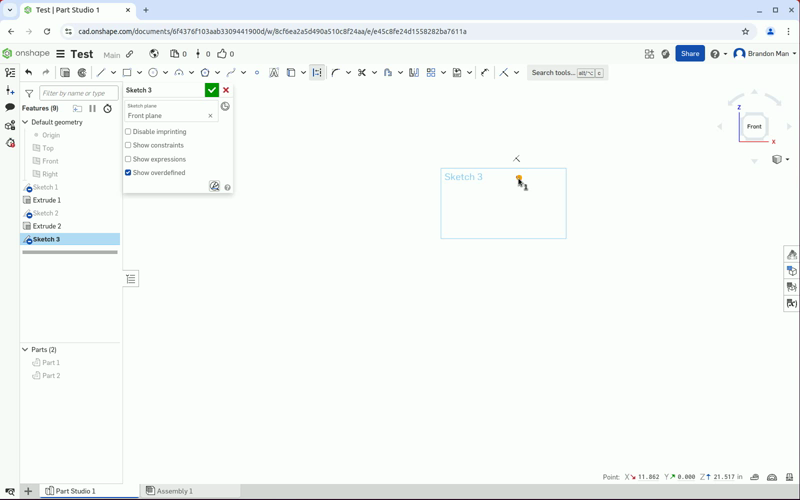
scroll(-6)
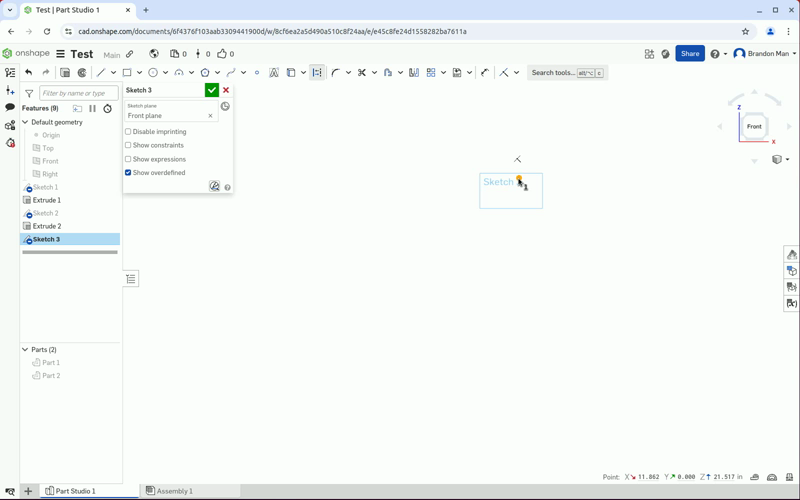
mouse_move(73, 352)
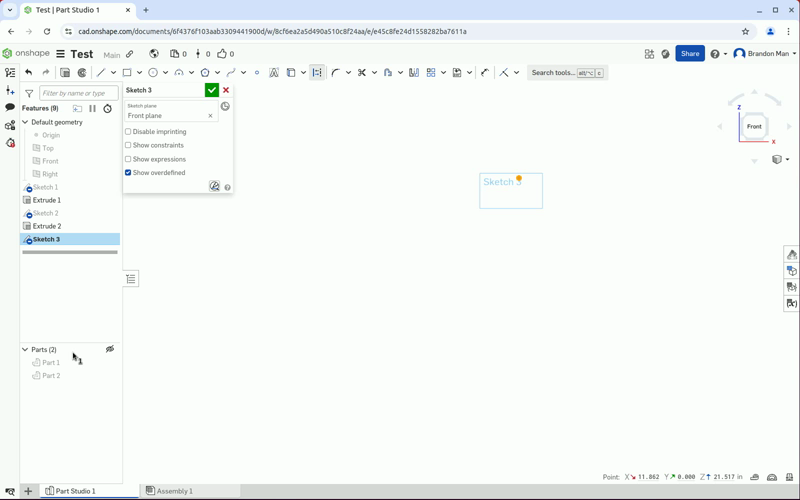
key(shift+y)
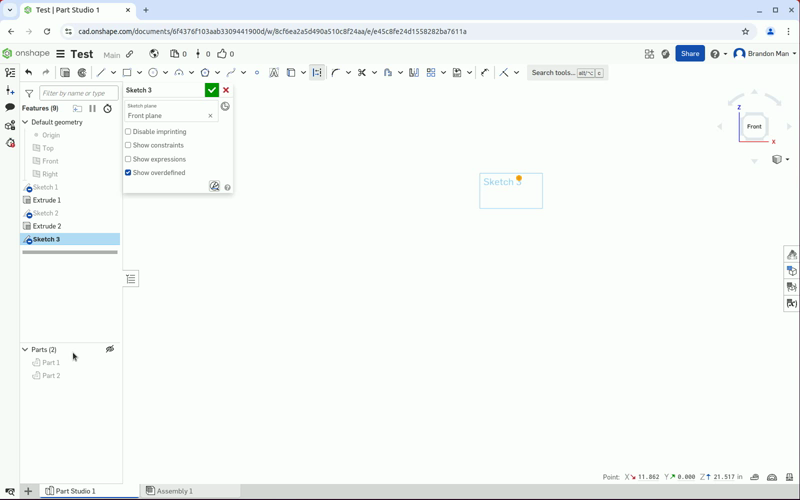
key(shift+e)
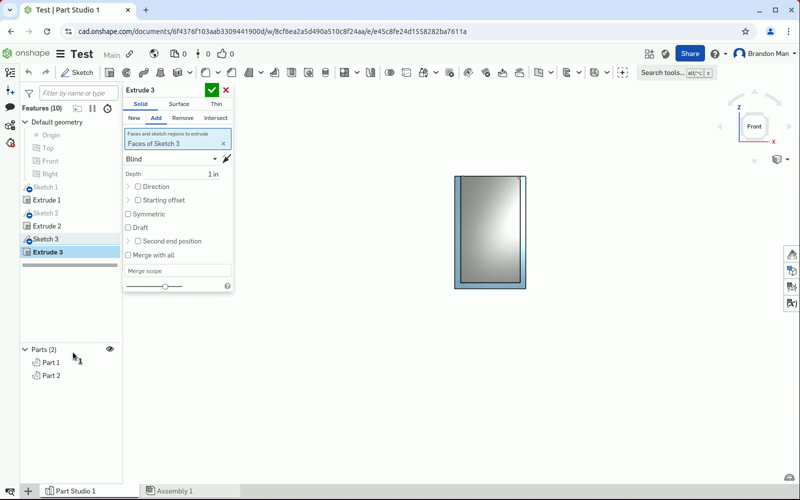
mouse_move(143, 106)
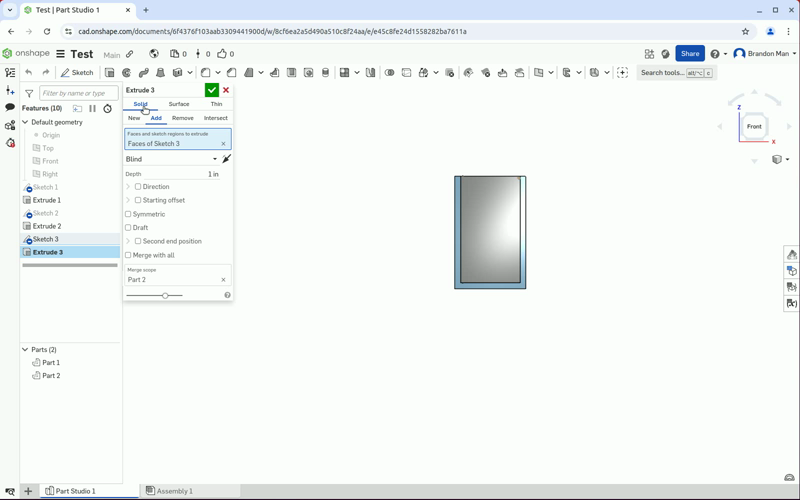
click(143, 106)
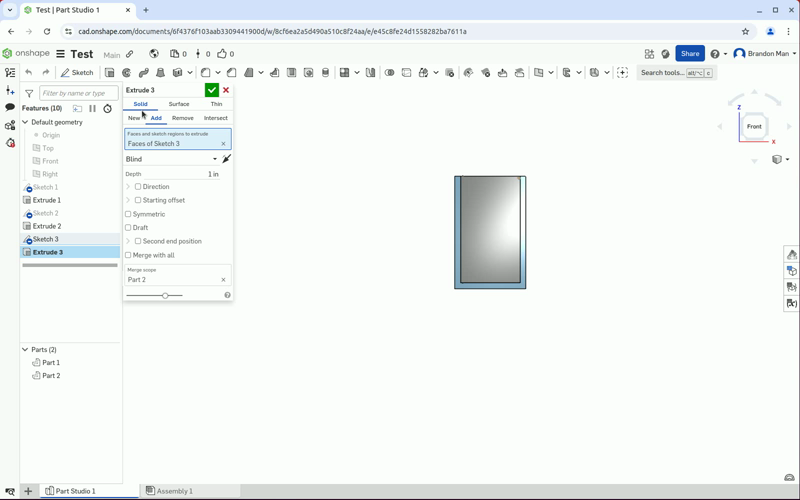
mouse_move(137, 120)
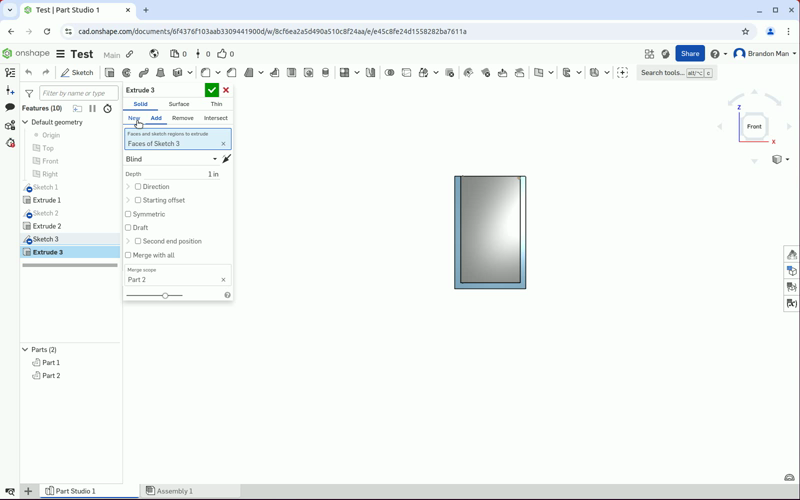
click(137, 120)
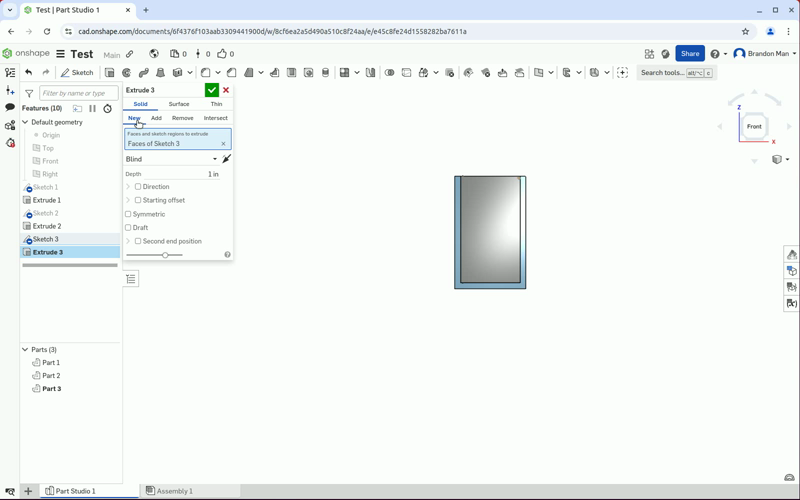
key(tab, 4)
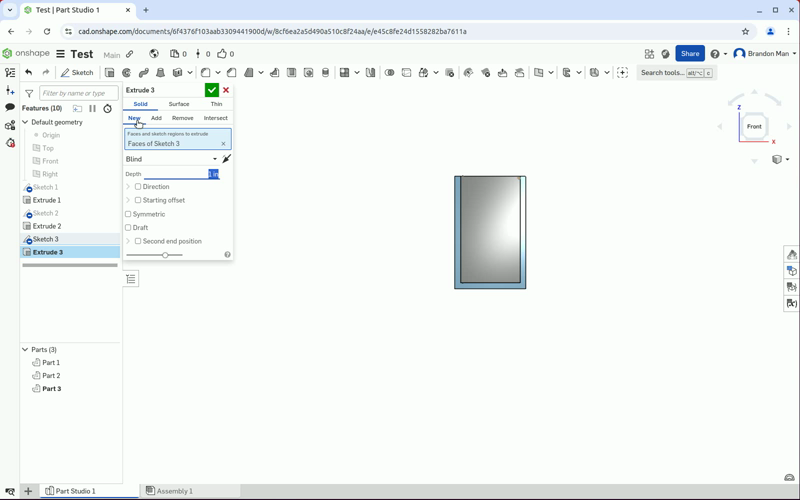
text(1.926)
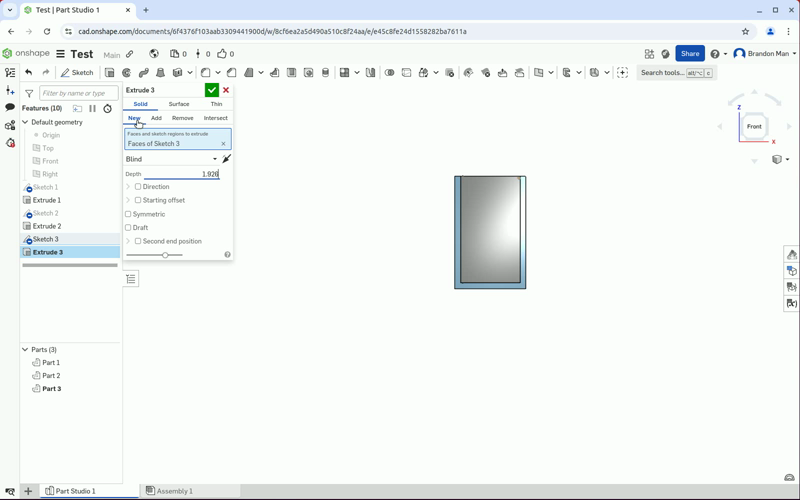
key(enter)
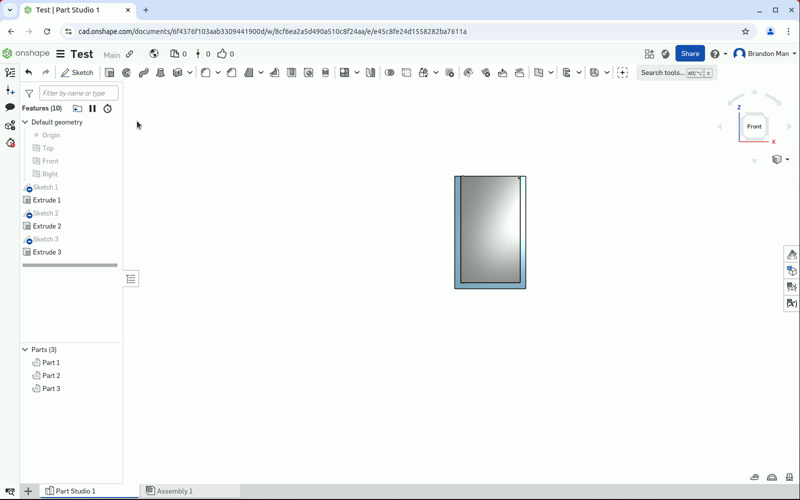
key(shift+h)
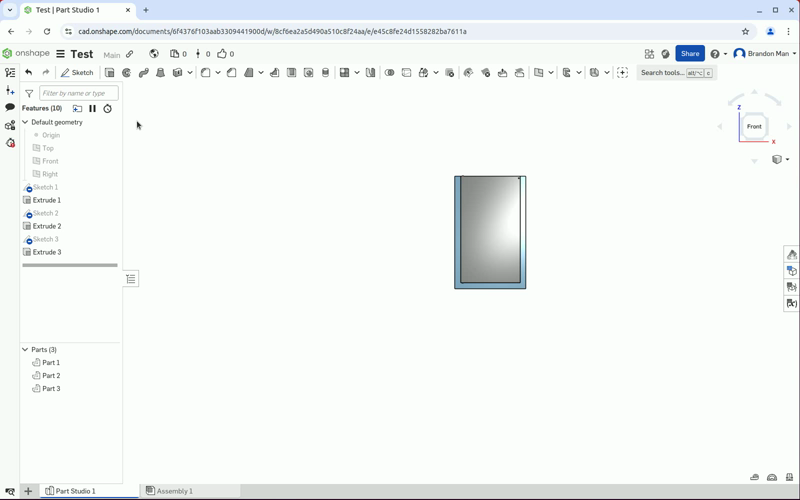
key(shift+h)
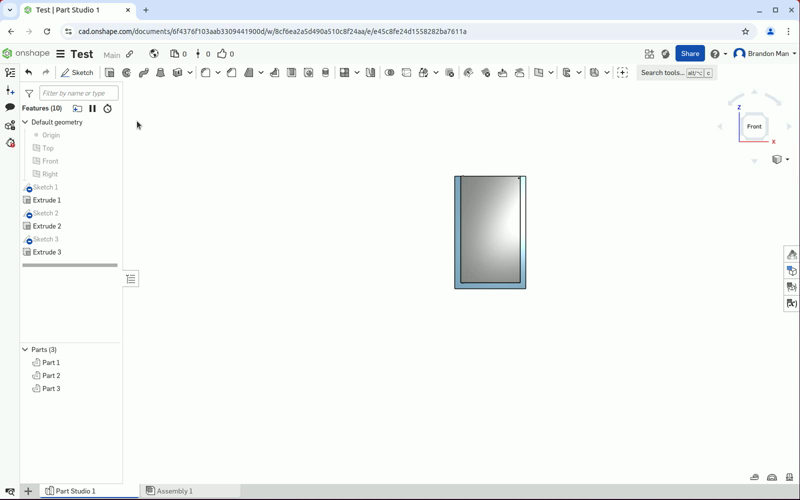
mouse_move(73, 189)
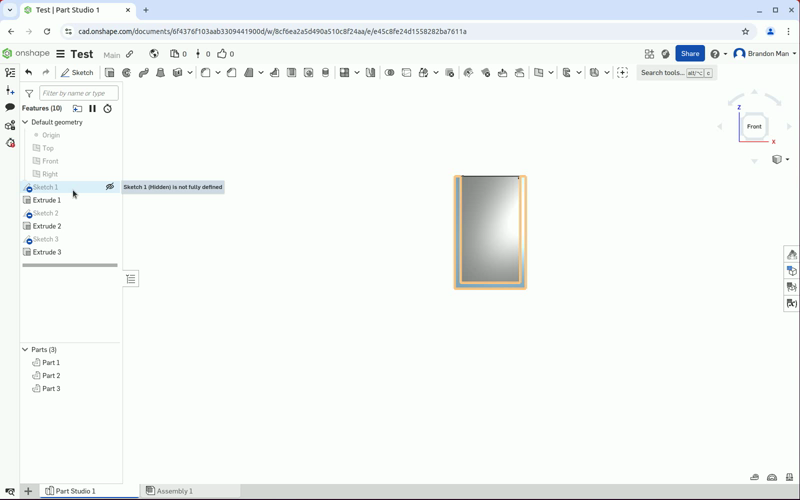
click(73, 189)
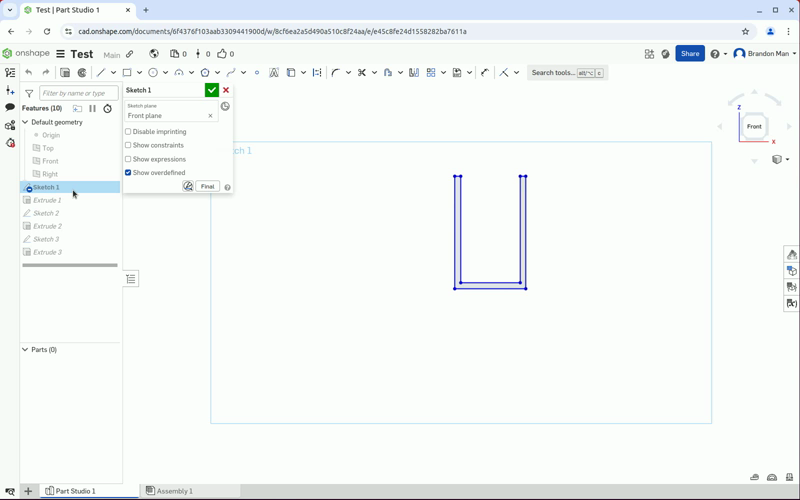
mouse_move(229, 92)
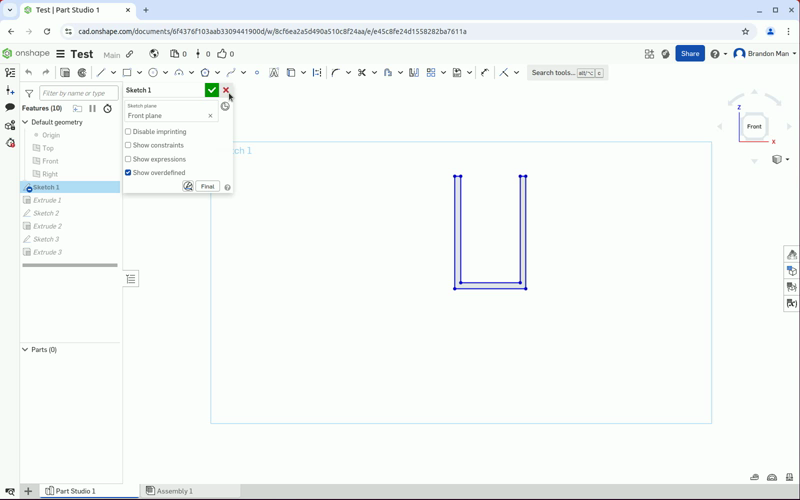
click(229, 92)
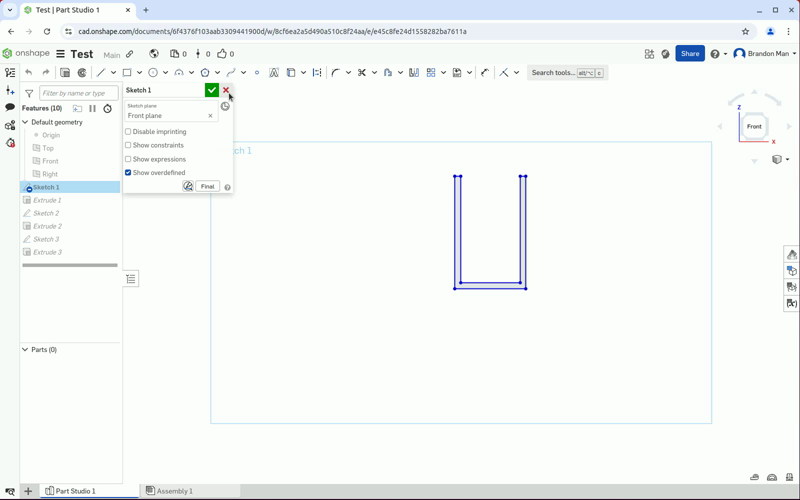
key(shift+s)
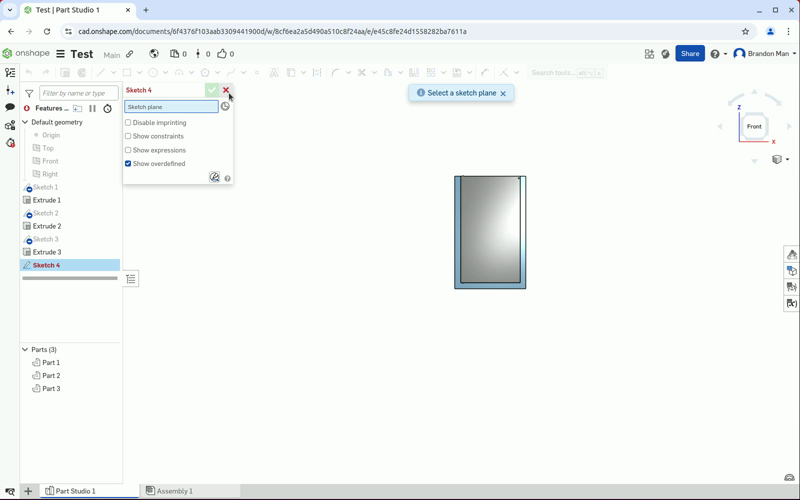
mouse_move(73, 163)
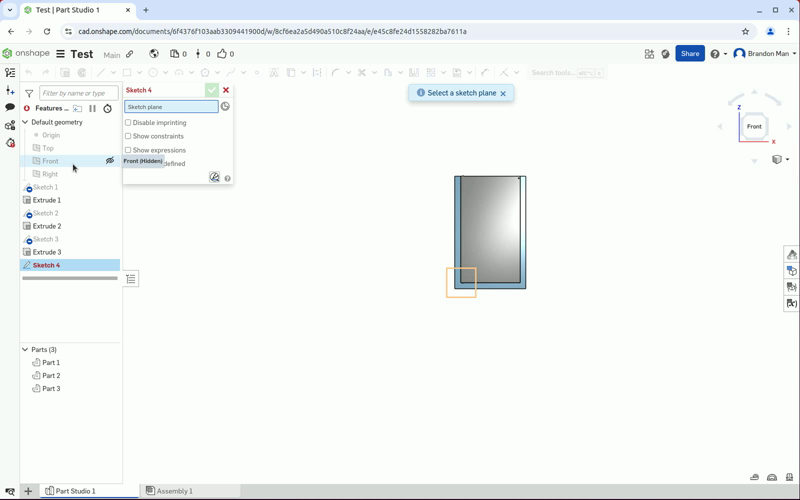
click(73, 163)
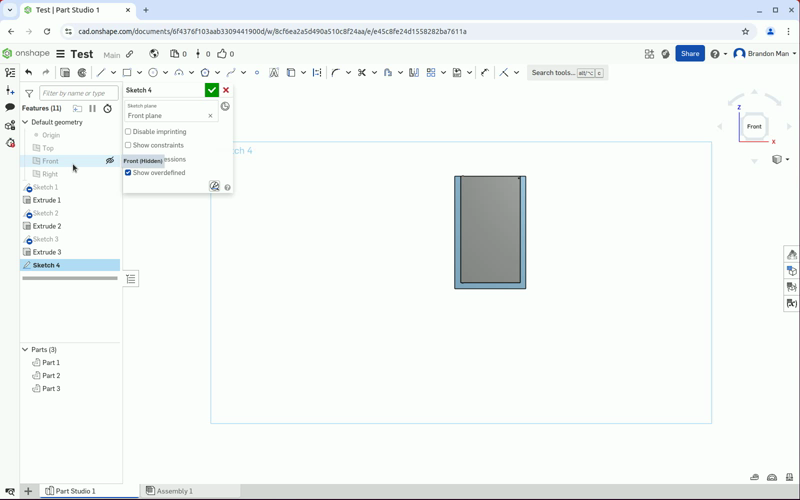
mouse_move(73, 352)
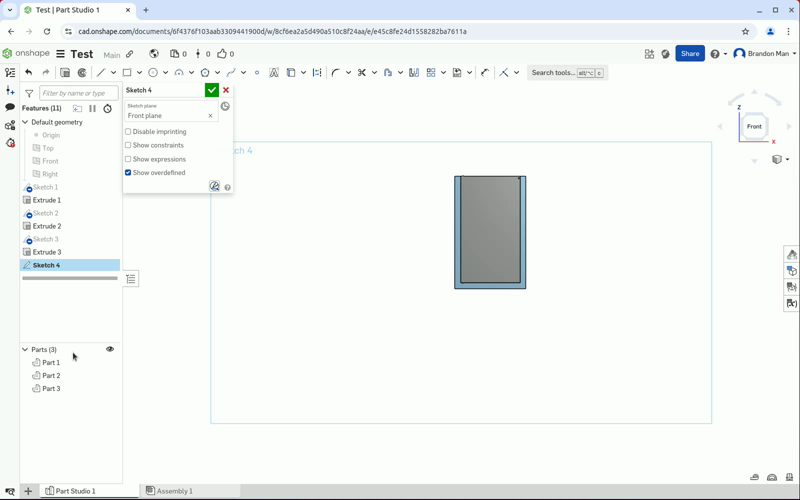
key(y)
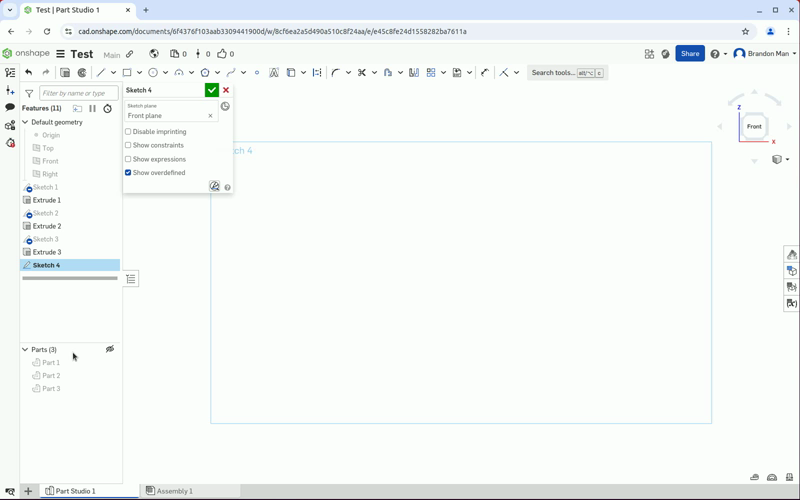
key(l)
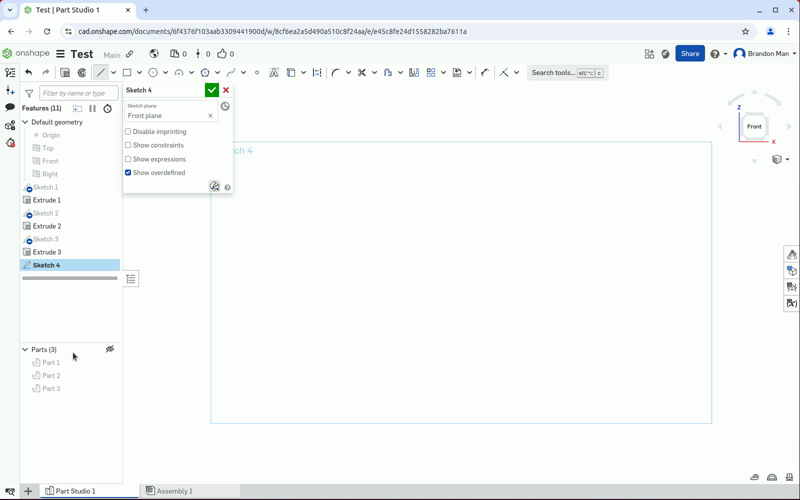
key_down(shift)
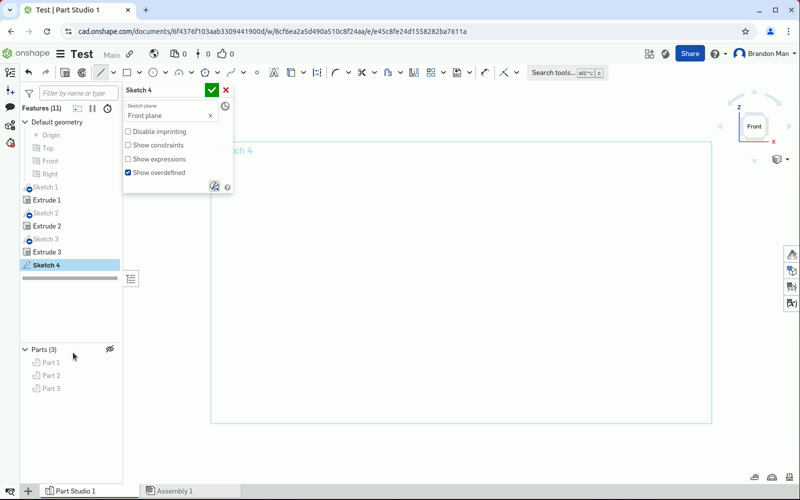
mouse_move(518, 177)
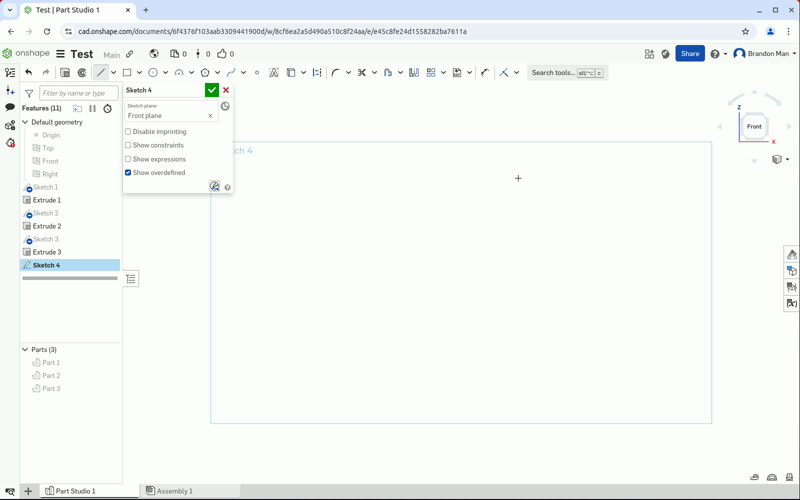
click(518, 177)
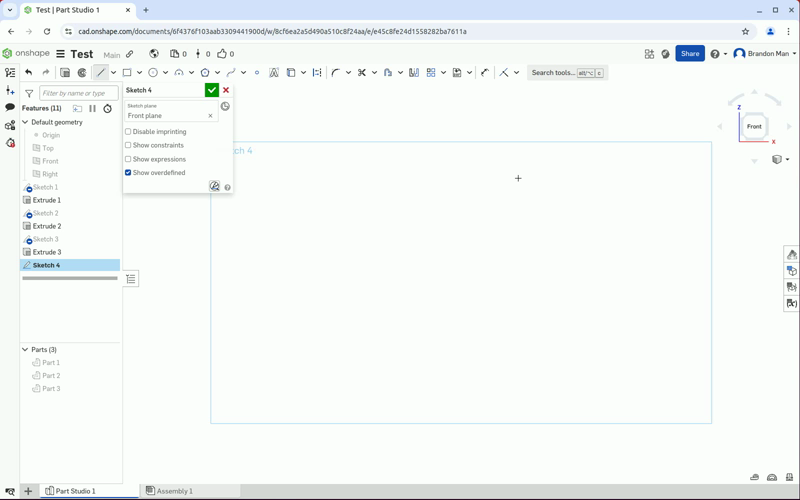
key_up(shift)
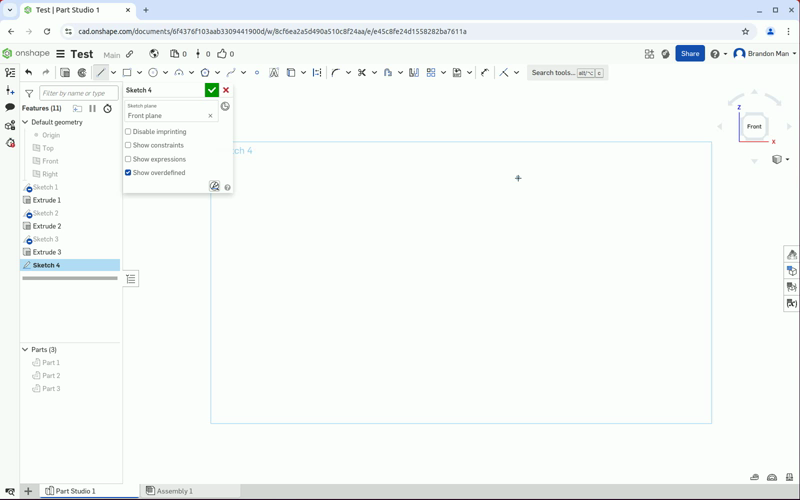
key_down(shift)
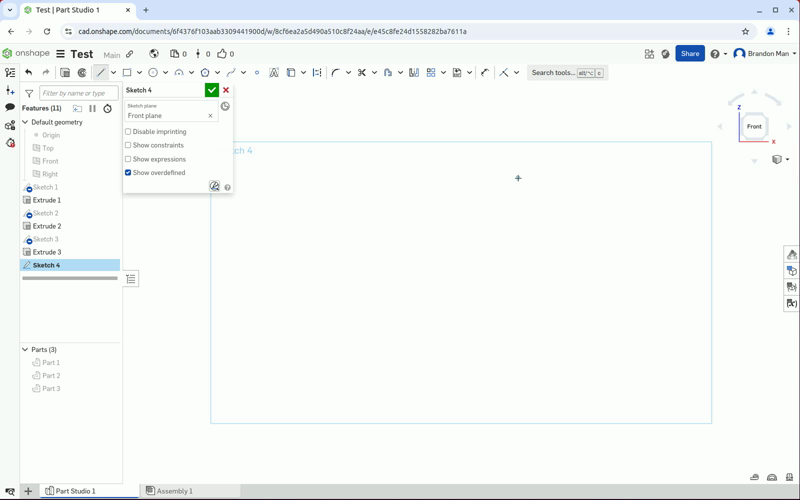
mouse_move(548, 177)
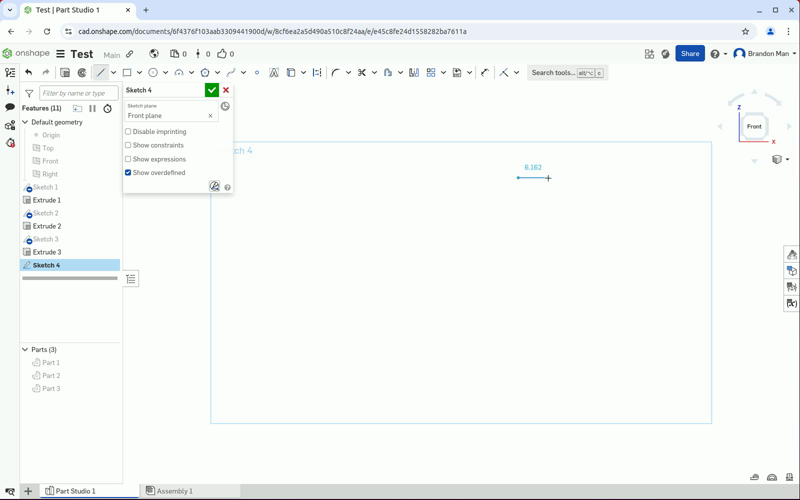
mouse_move(518, 177)
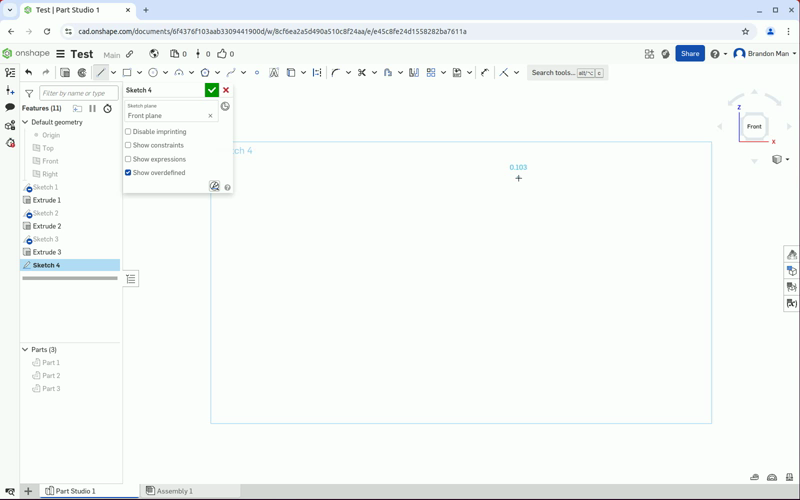
scroll(6)
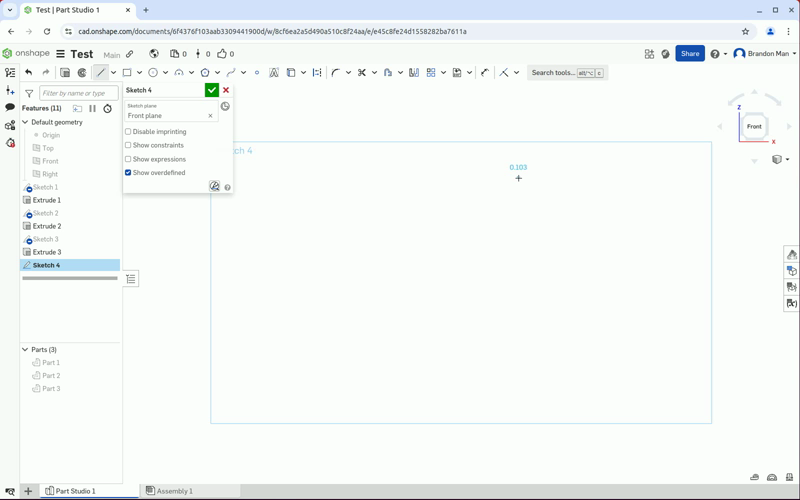
scroll(6)
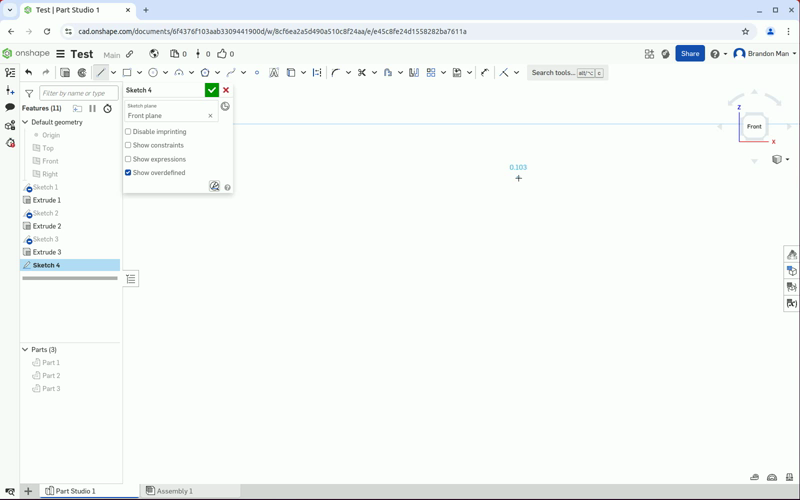
scroll(6)
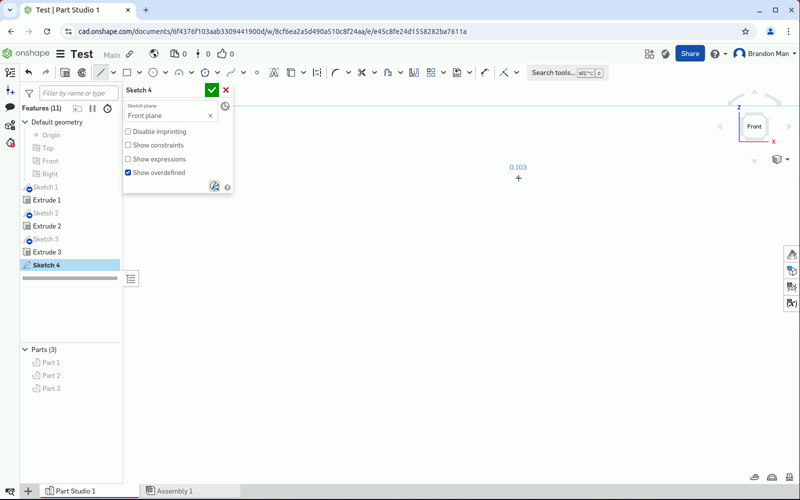
scroll(6)
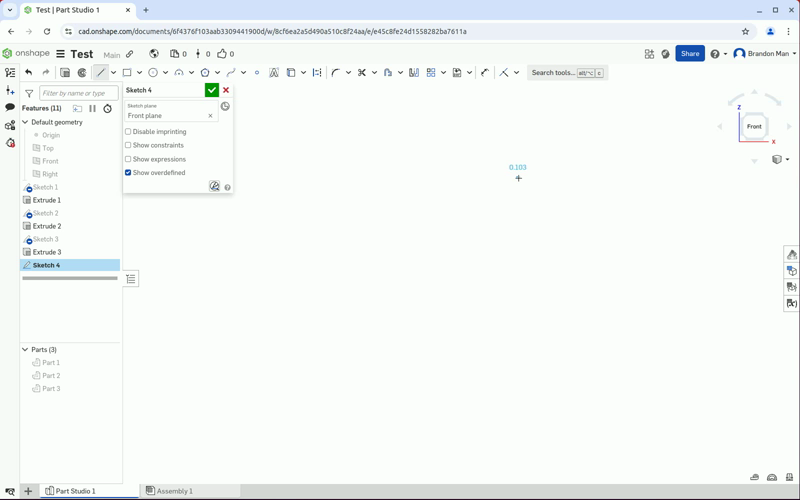
scroll(6)
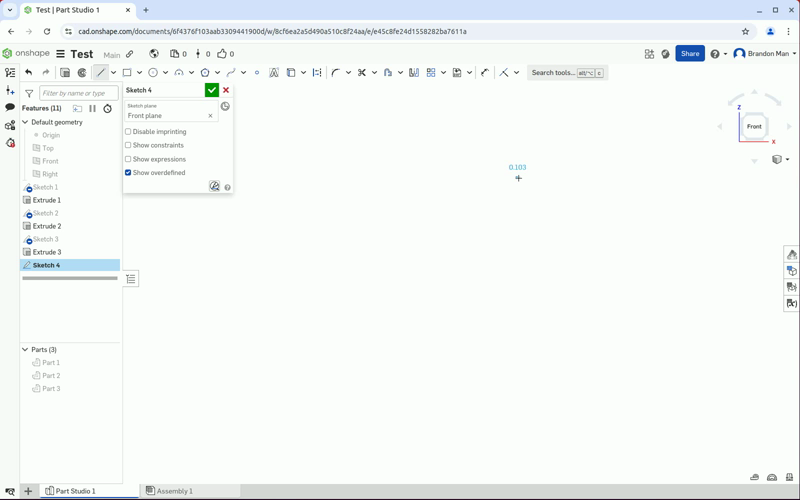
scroll(6)
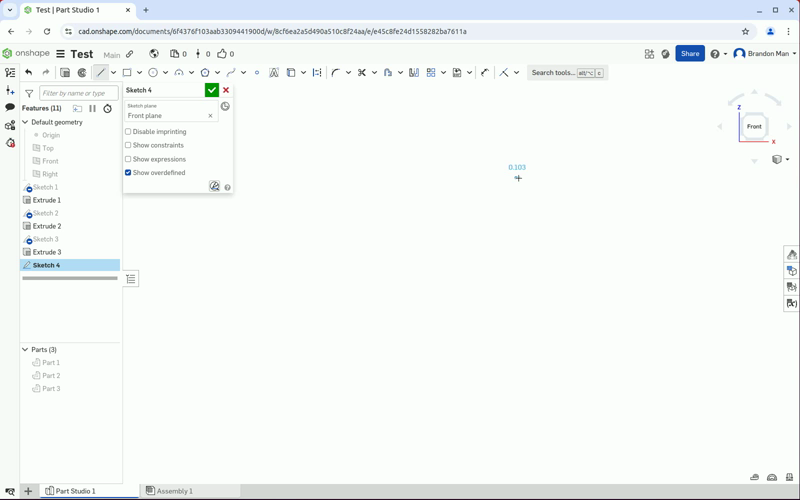
scroll(6)
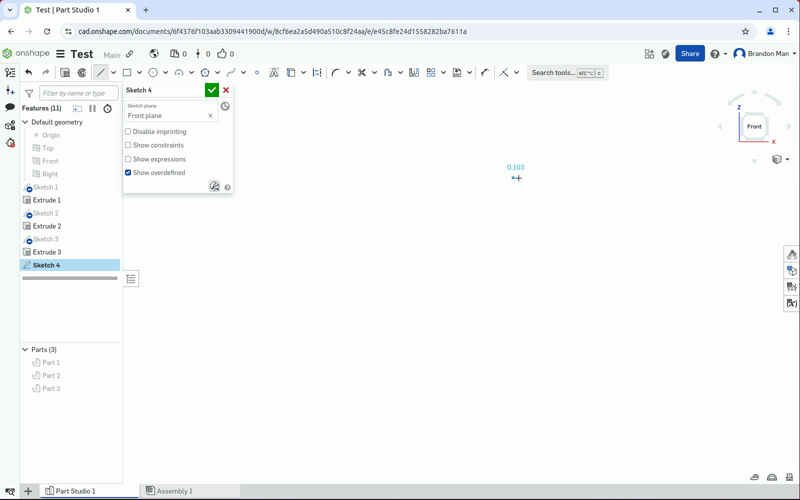
click(518, 177)
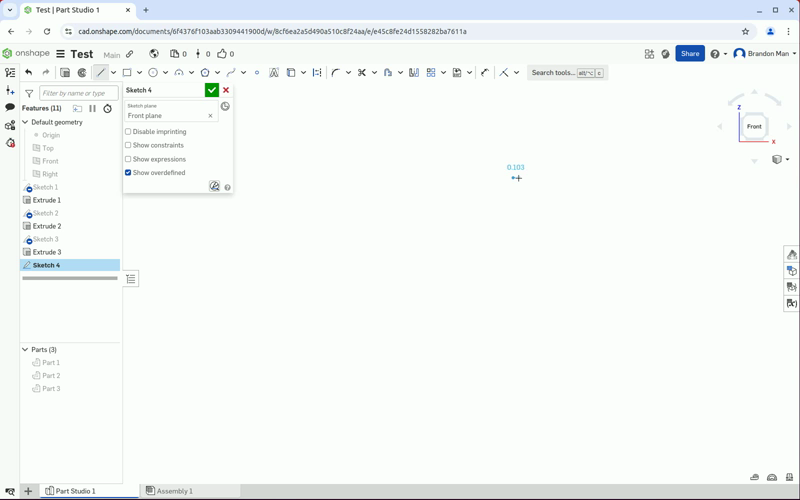
scroll(-6)
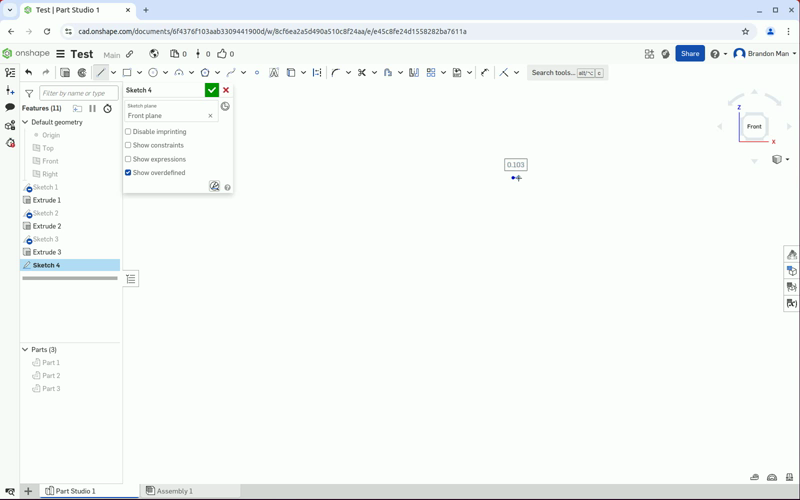
scroll(-6)
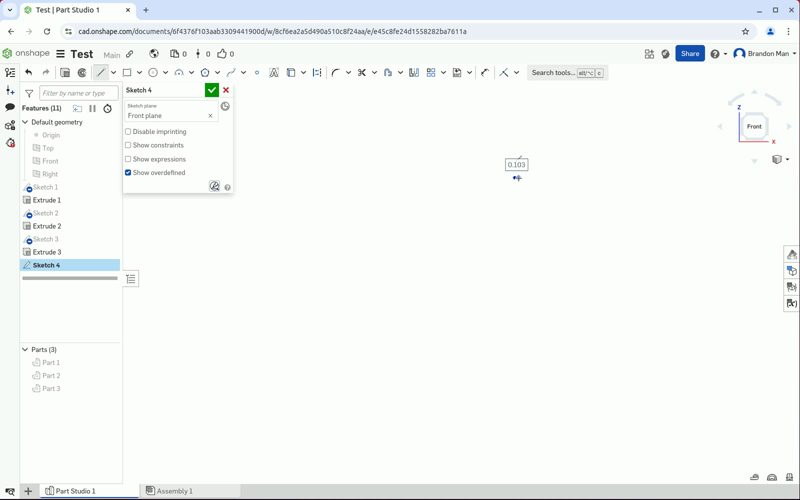
scroll(-6)
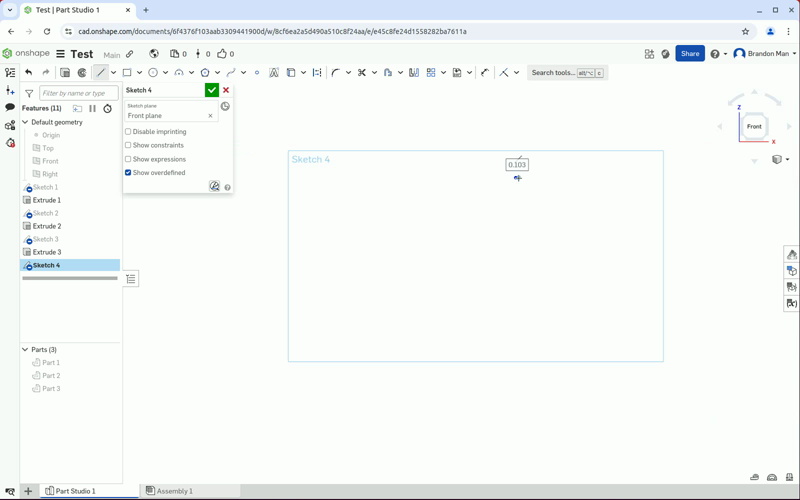
scroll(-6)
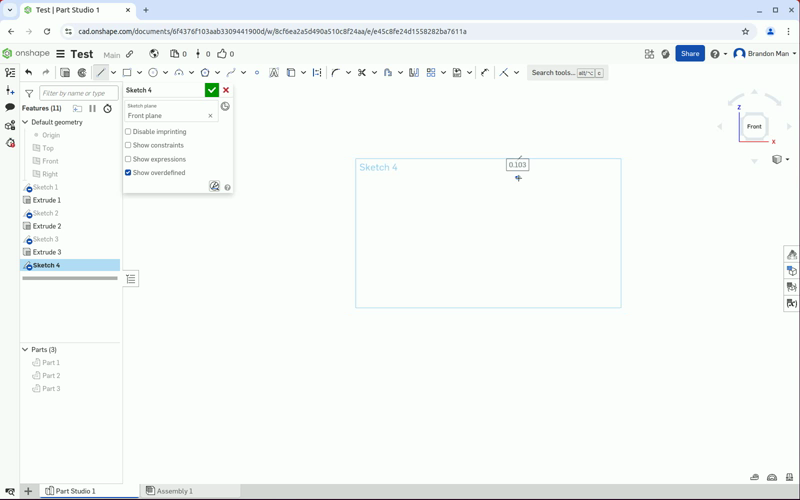
scroll(-6)
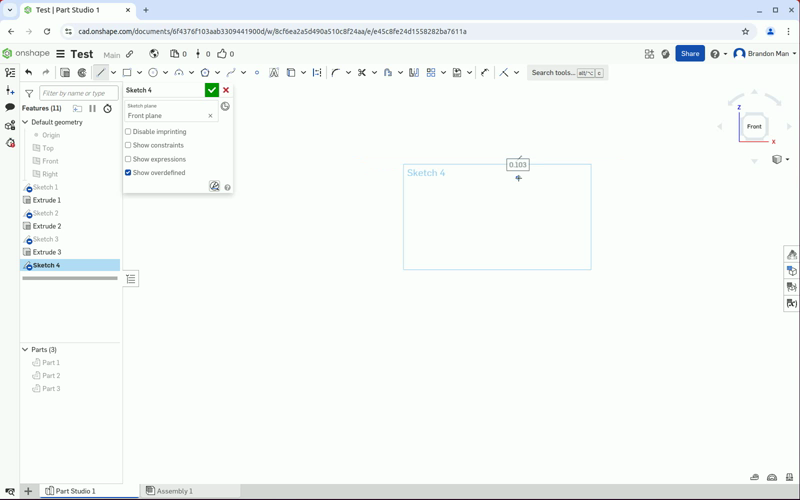
scroll(-6)
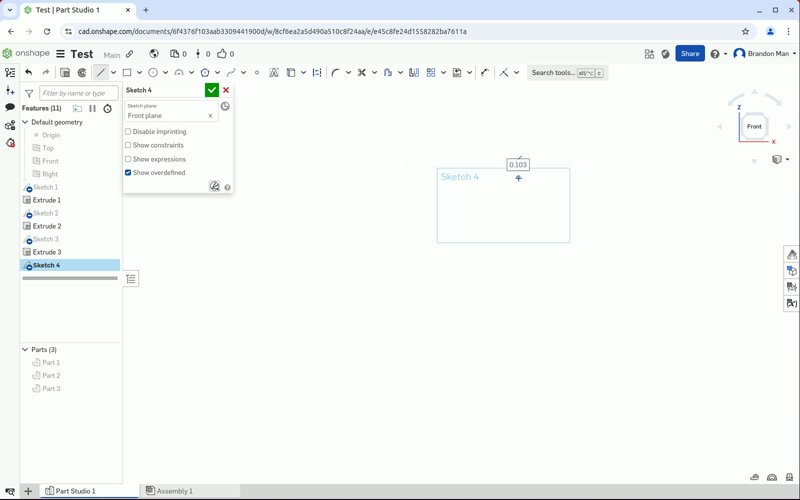
scroll(-6)
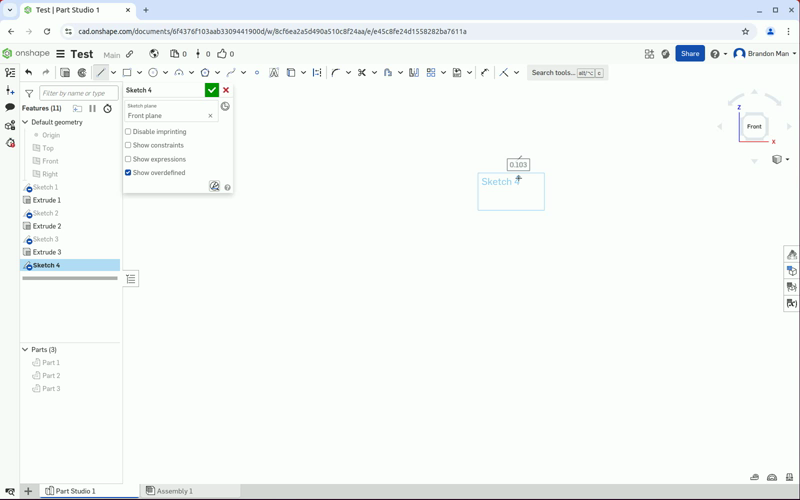
key_up(shift)
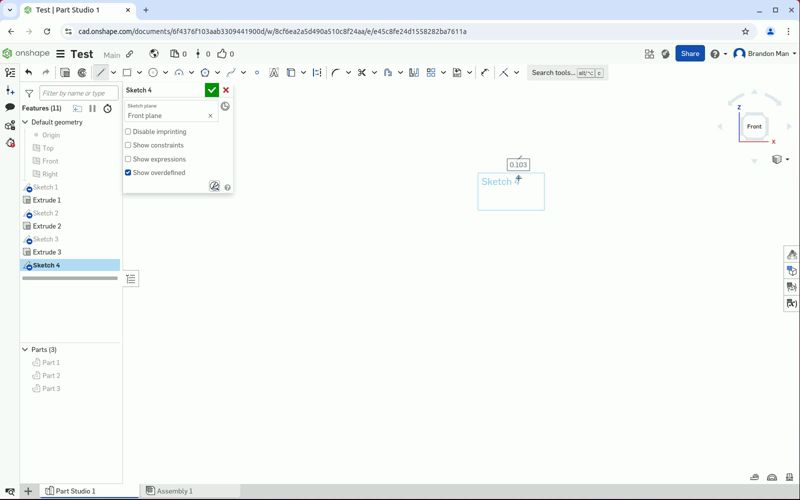
key_down(shift)
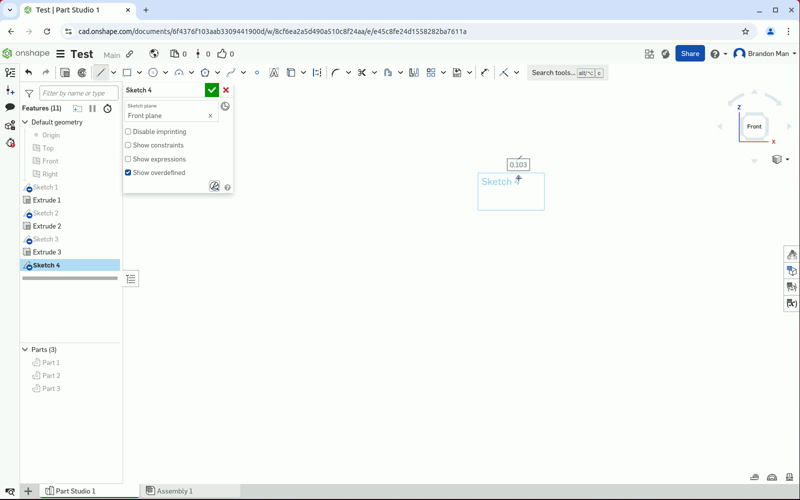
mouse_move(548, 177)
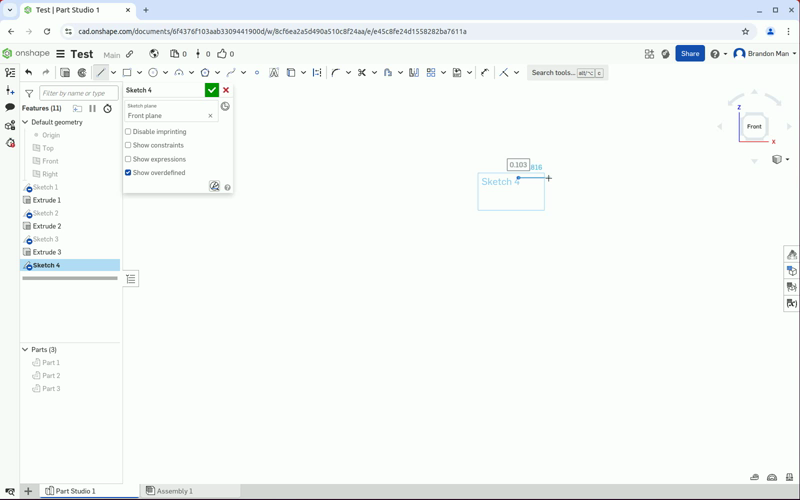
mouse_move(518, 178)
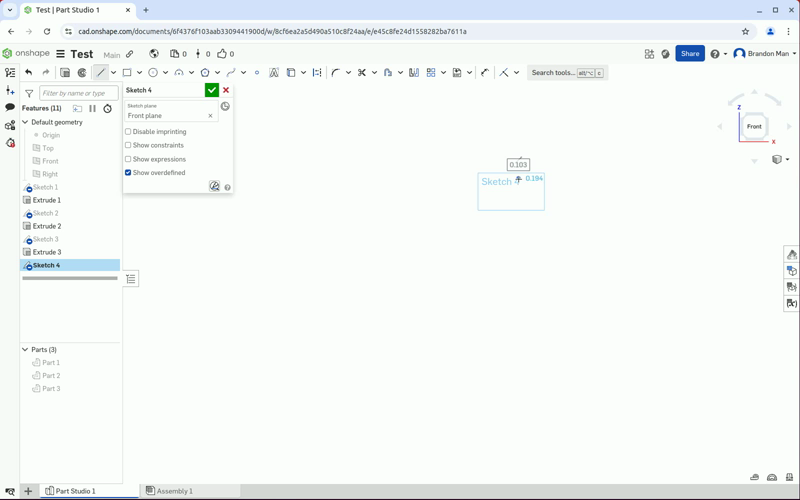
scroll(6)
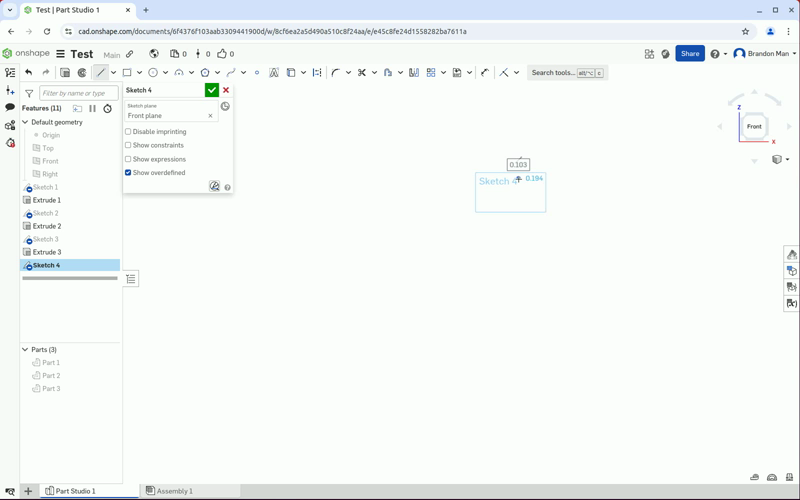
scroll(6)
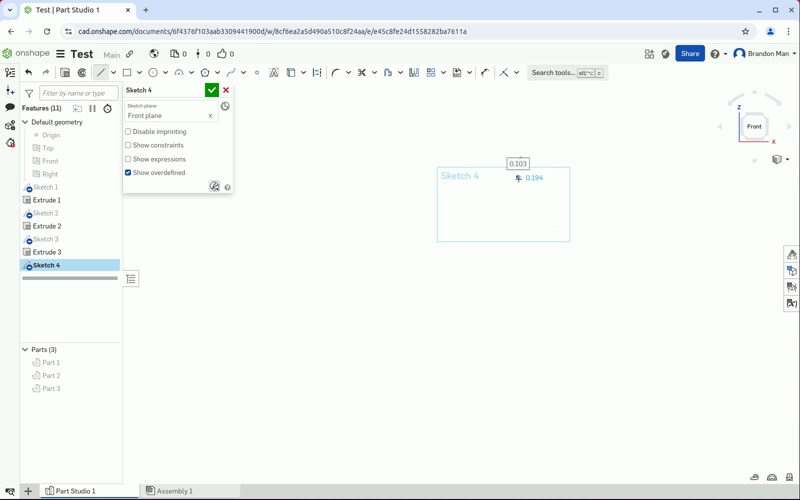
scroll(6)
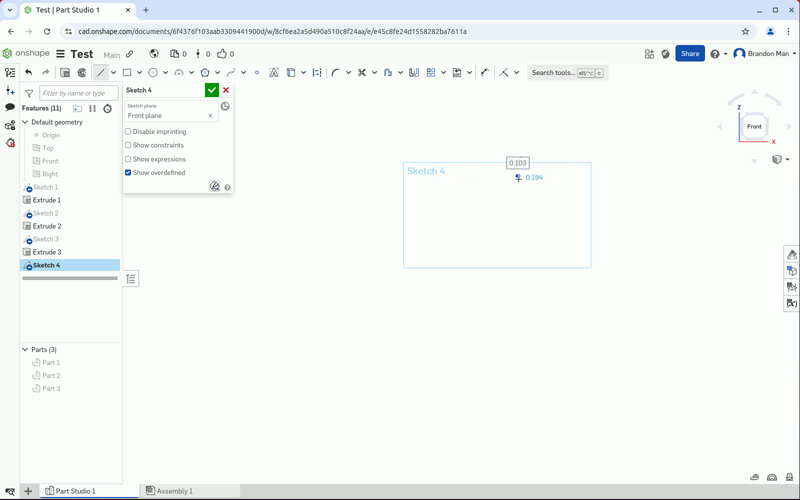
scroll(6)
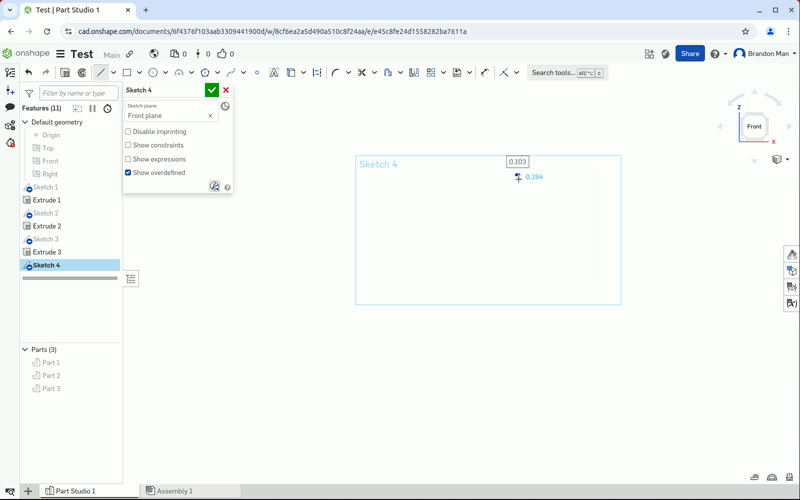
scroll(6)
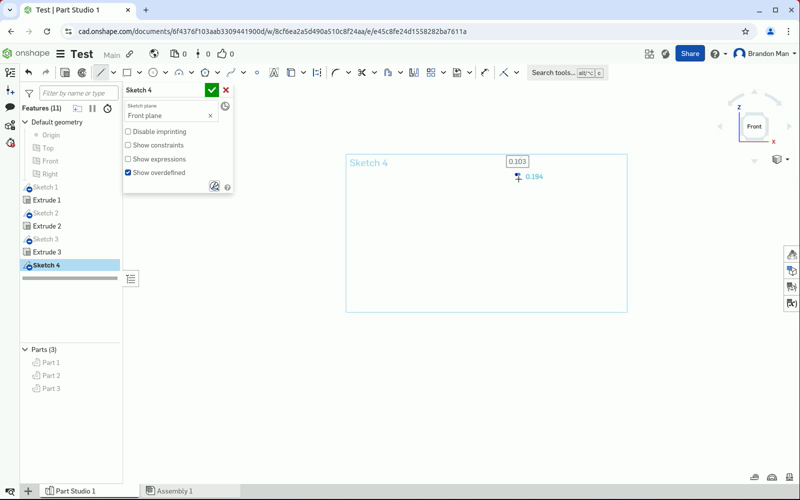
scroll(6)
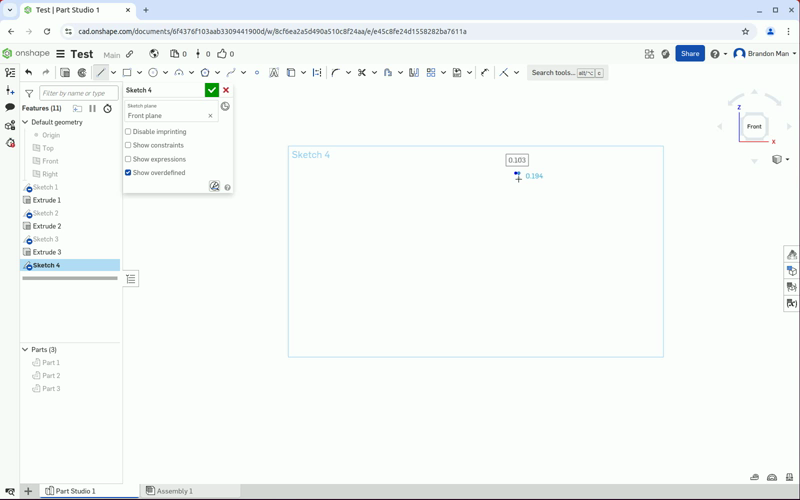
scroll(6)
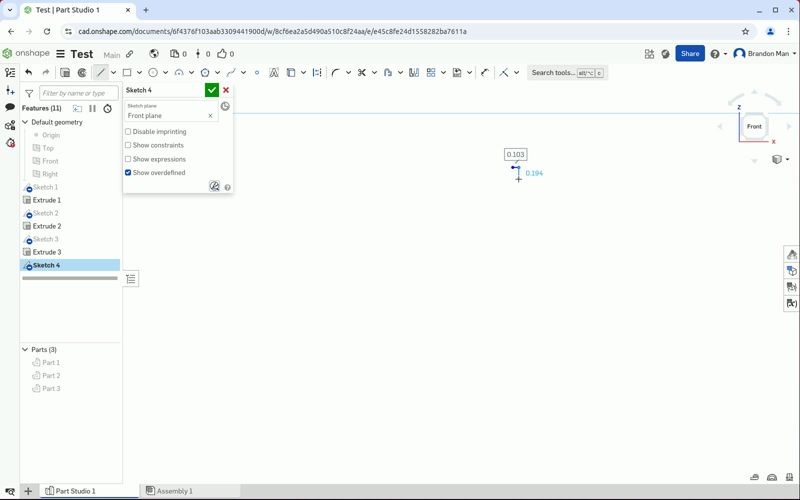
click(518, 178)
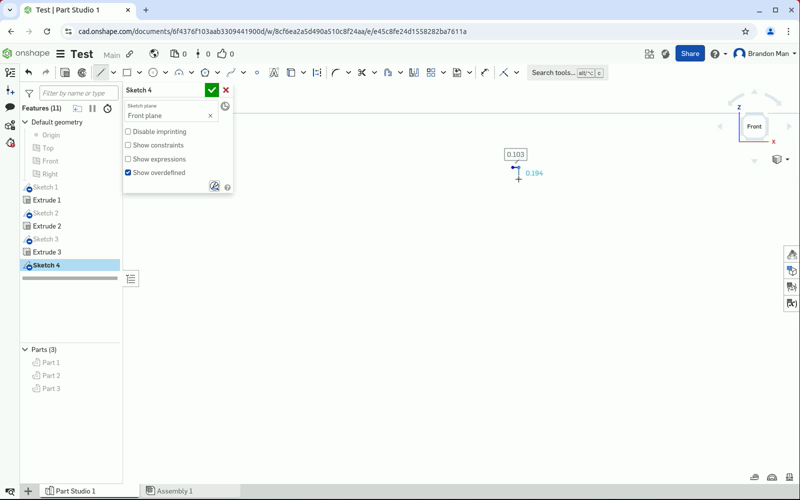
scroll(-6)
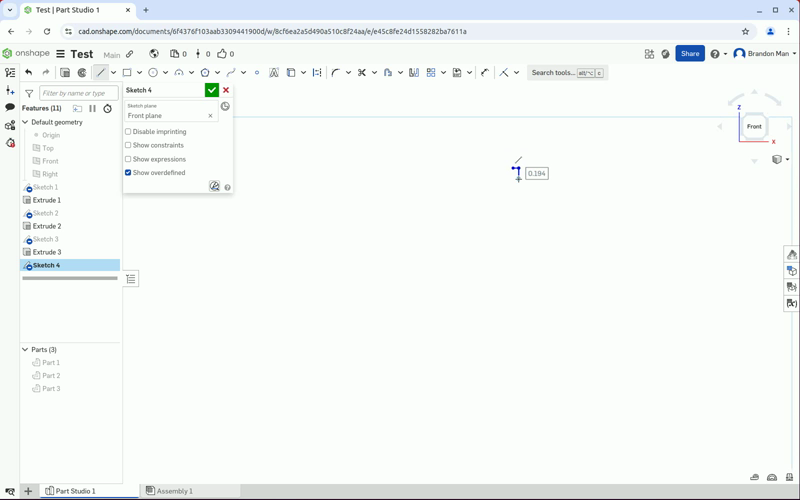
scroll(-6)
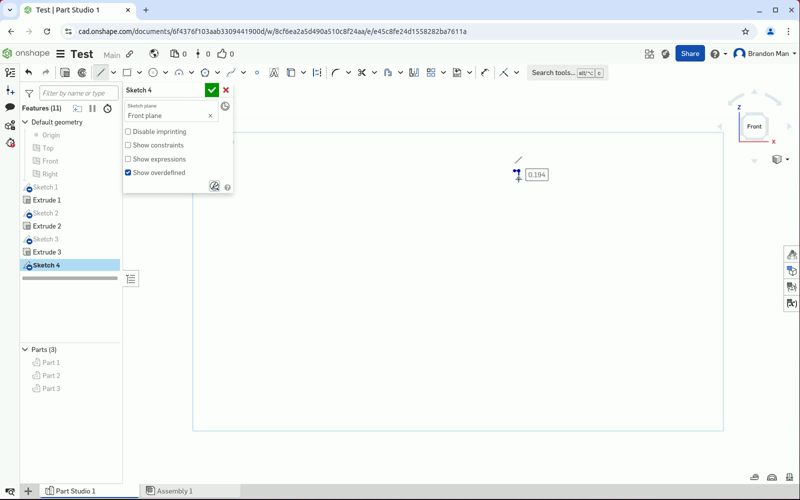
scroll(-6)
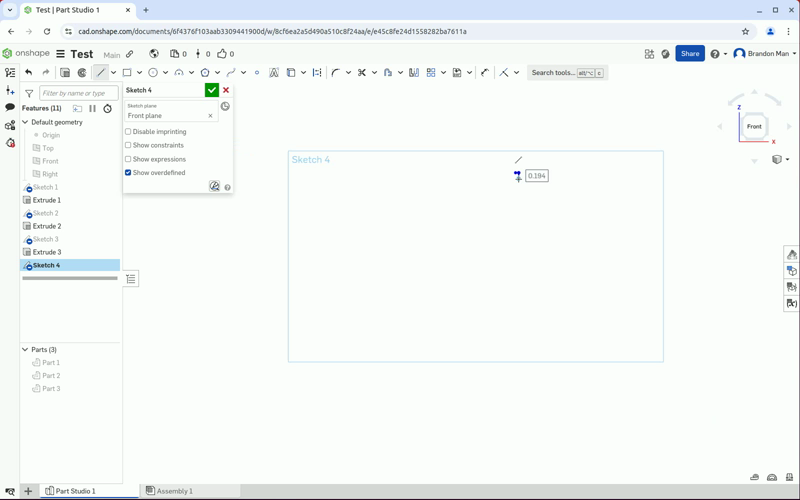
scroll(-6)
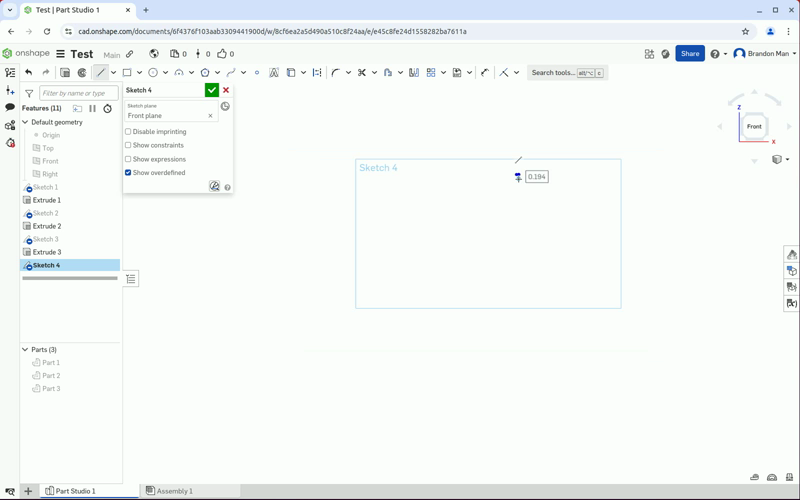
scroll(-6)
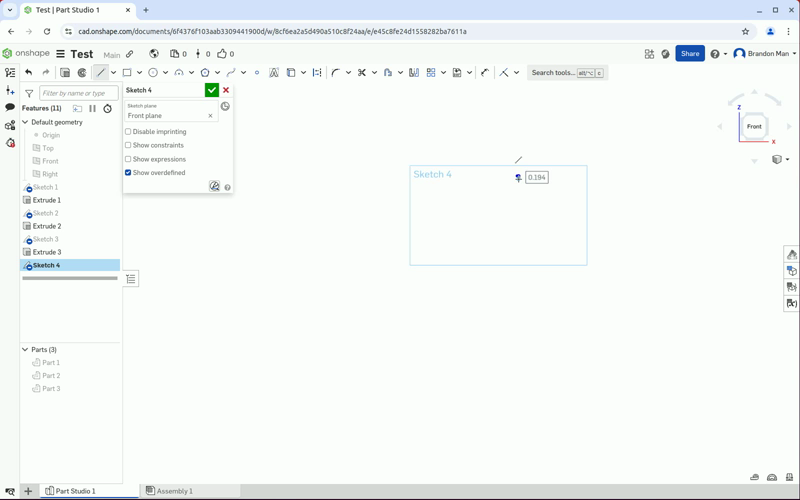
scroll(-6)
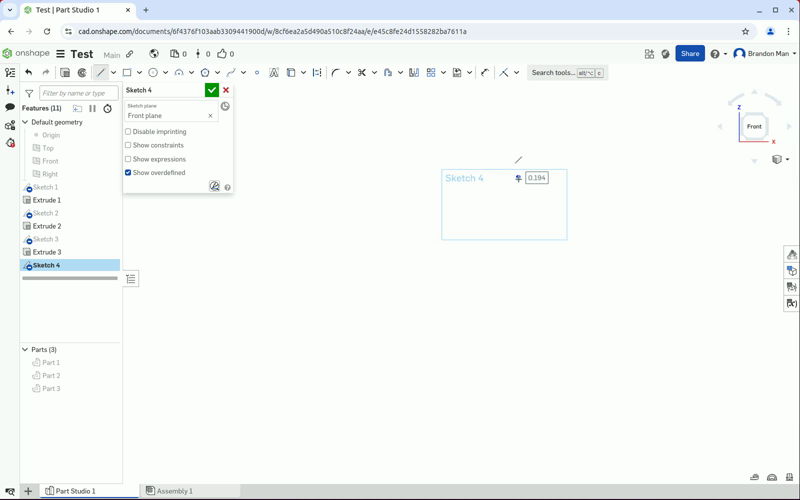
scroll(-6)
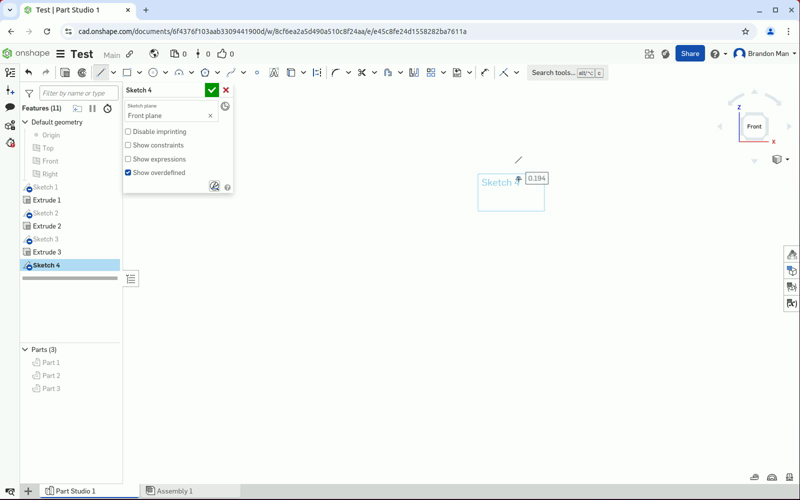
key_up(shift)
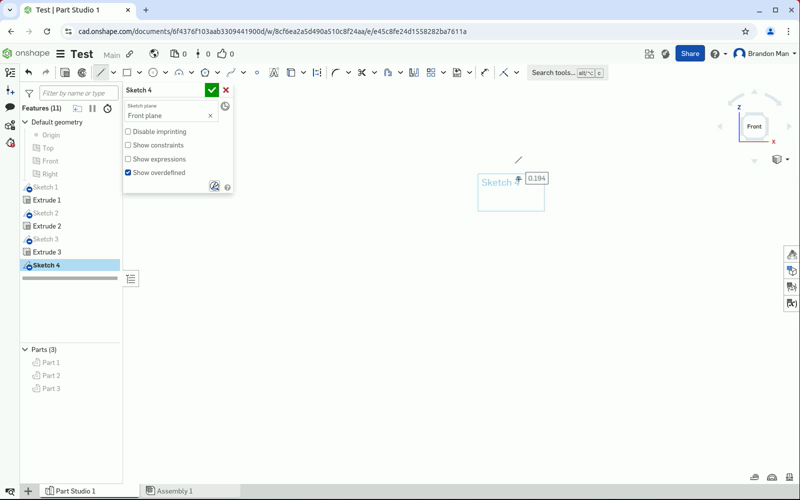
key(esc)
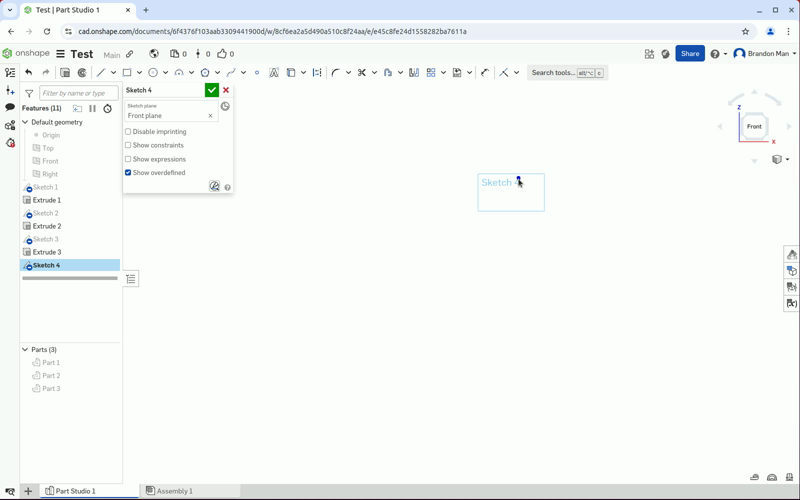
key(a)
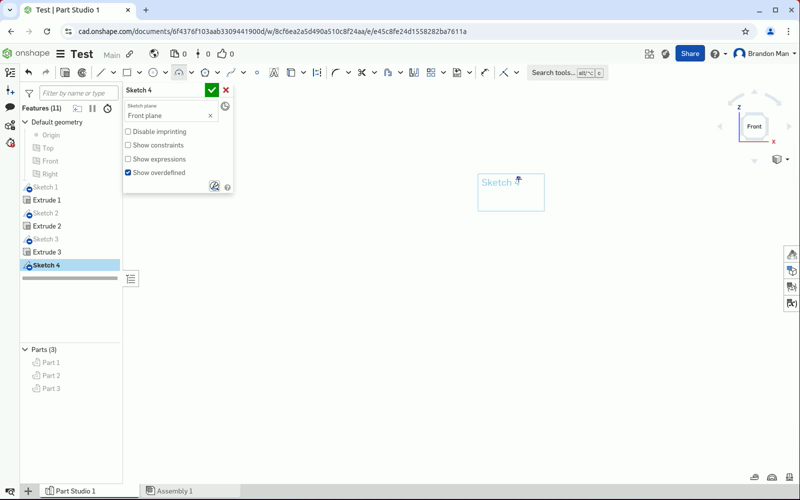
mouse_move(518, 178)
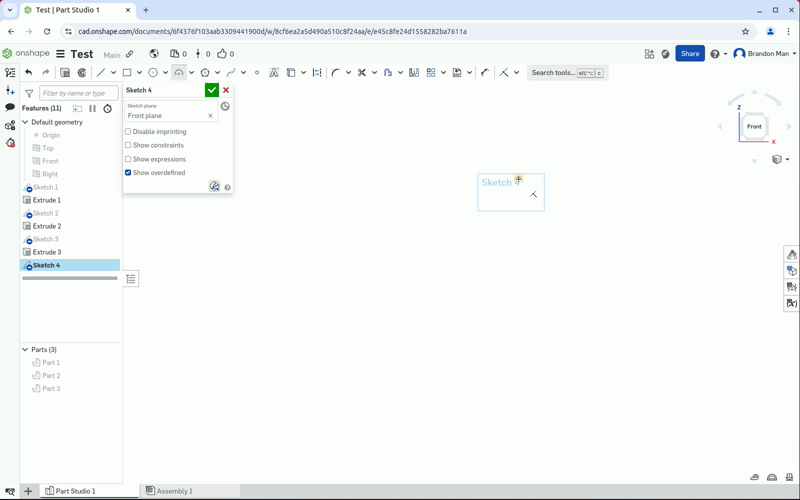
scroll(6)
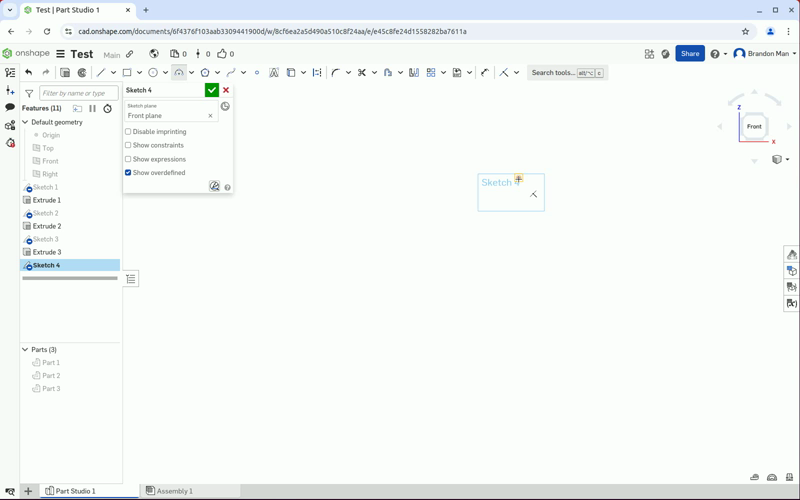
scroll(6)
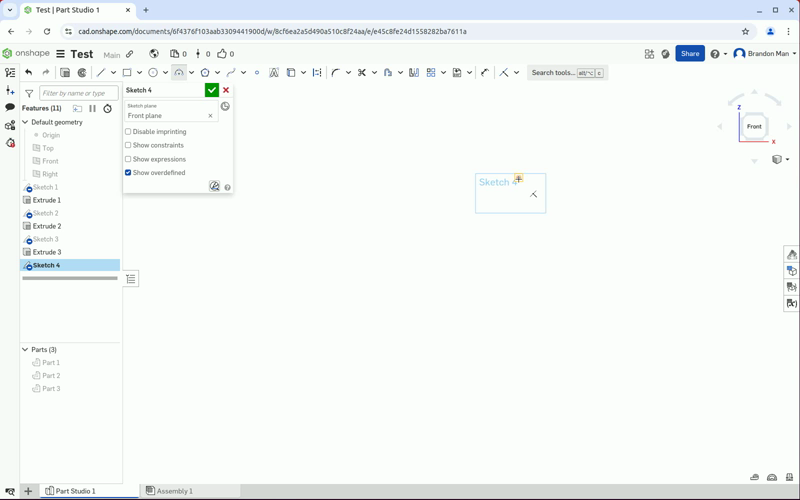
scroll(6)
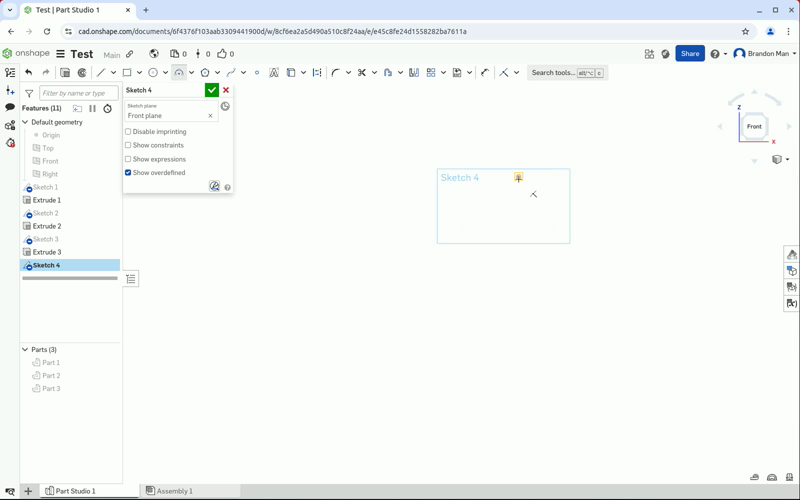
scroll(6)
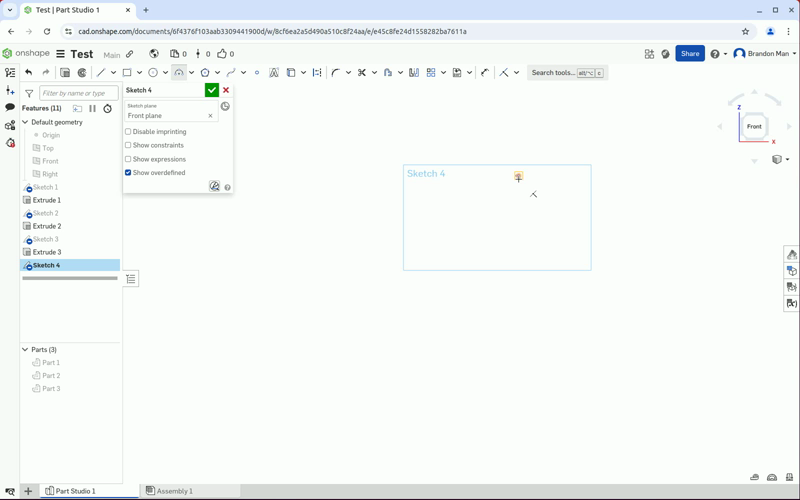
scroll(6)
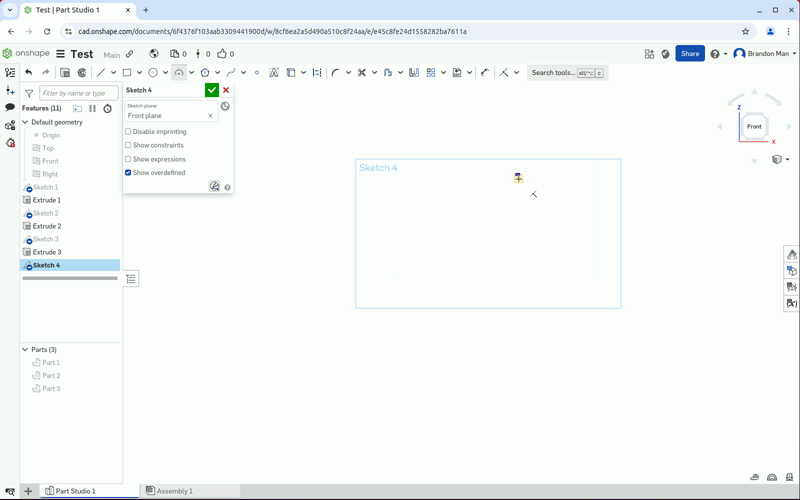
scroll(6)
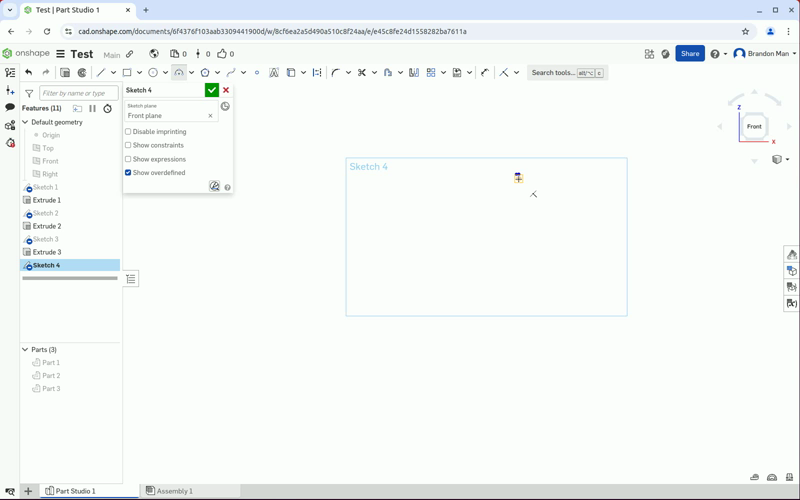
scroll(6)
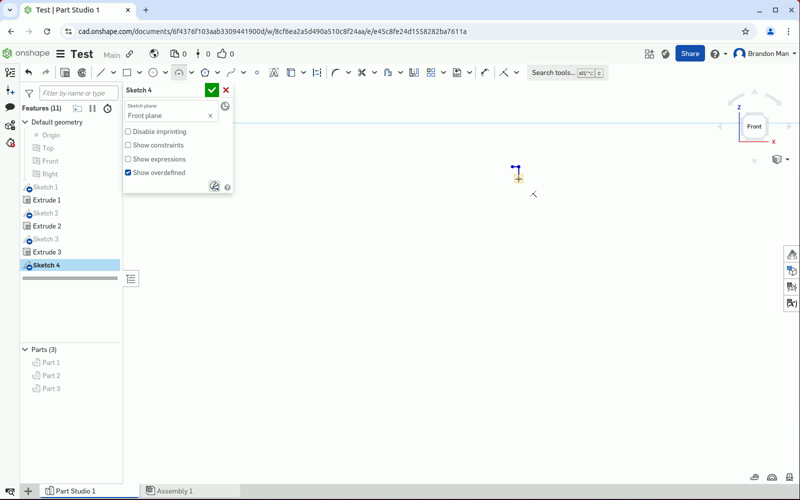
click(518, 178)
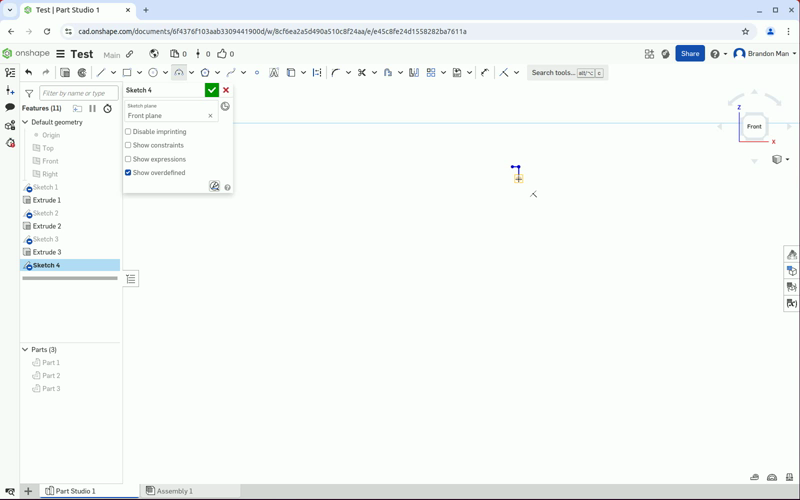
scroll(-6)
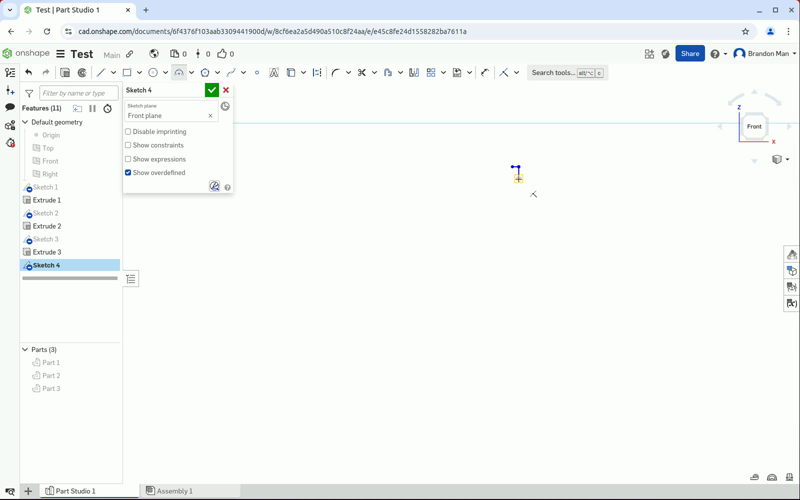
scroll(-6)
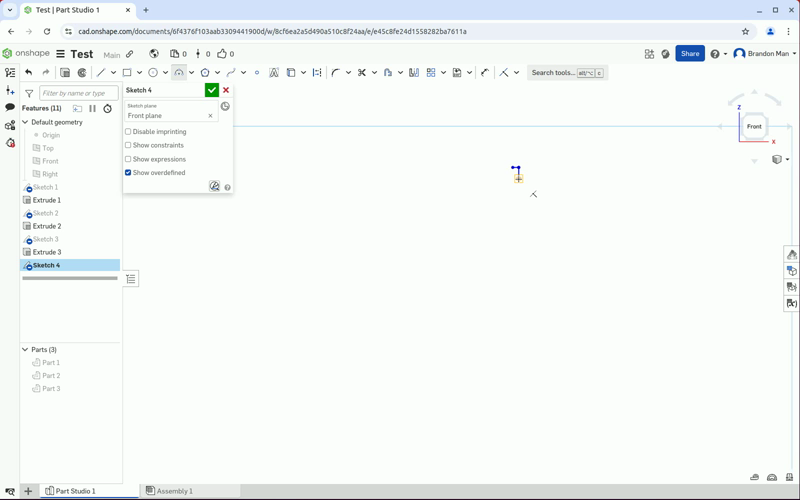
scroll(-6)
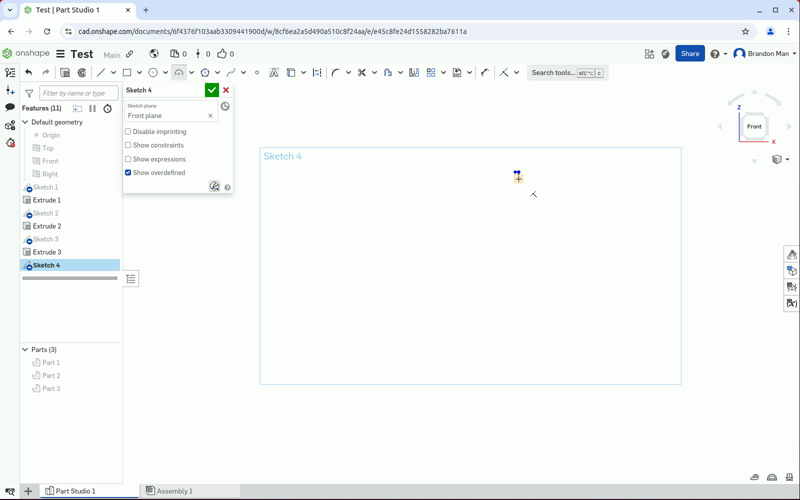
scroll(-6)
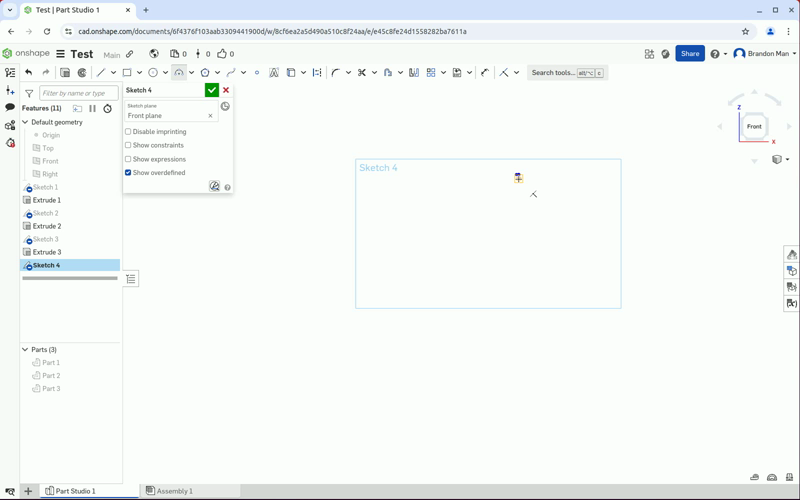
scroll(-6)
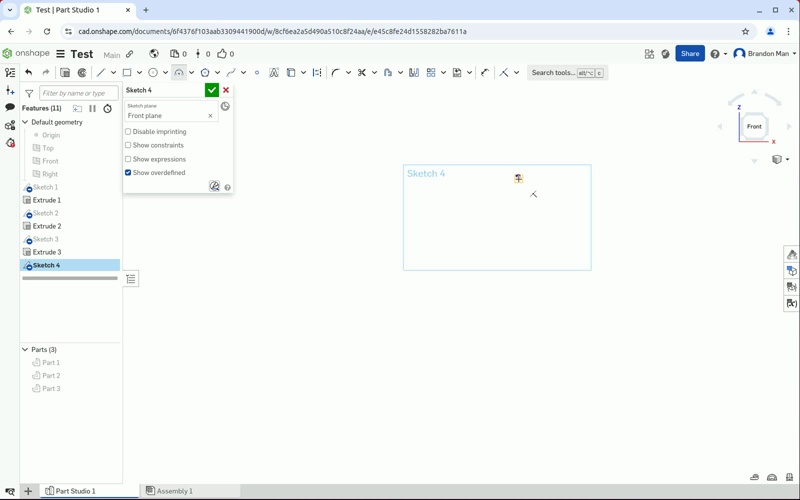
scroll(-6)
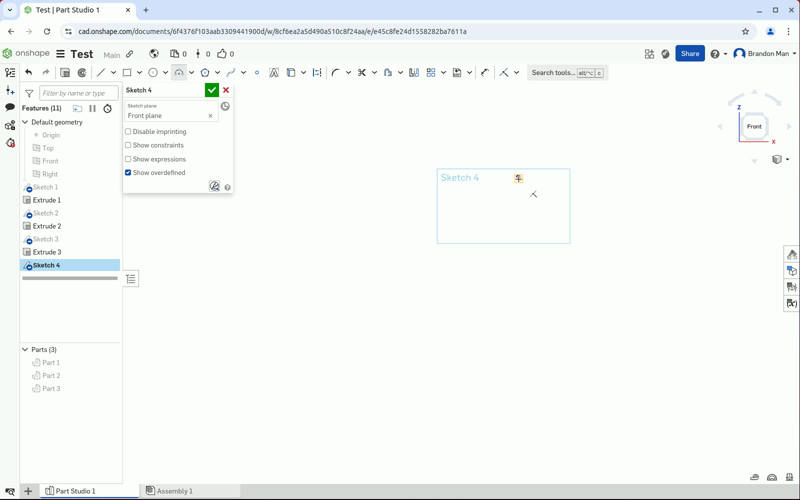
scroll(-6)
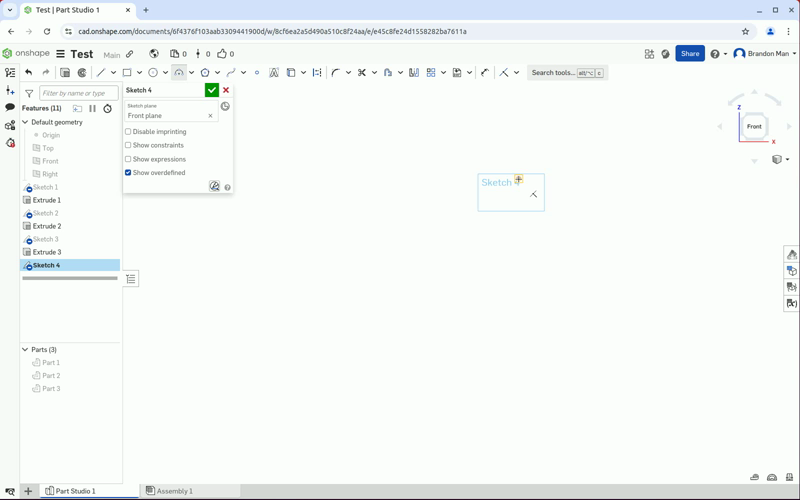
mouse_move(518, 177)
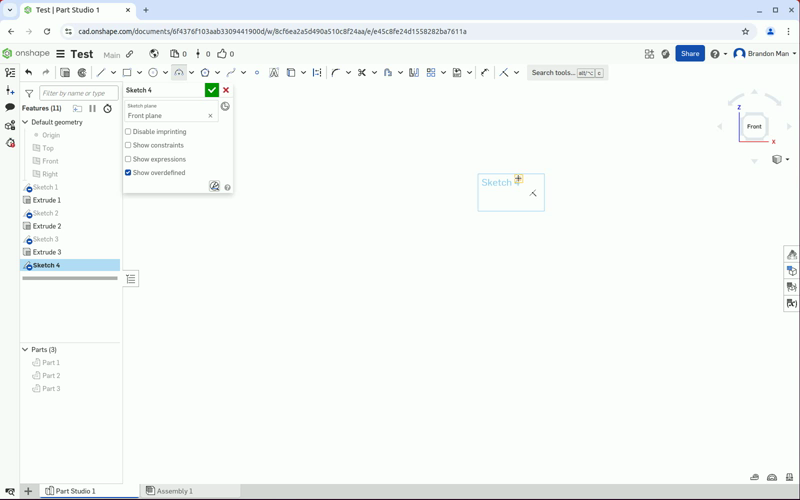
scroll(6)
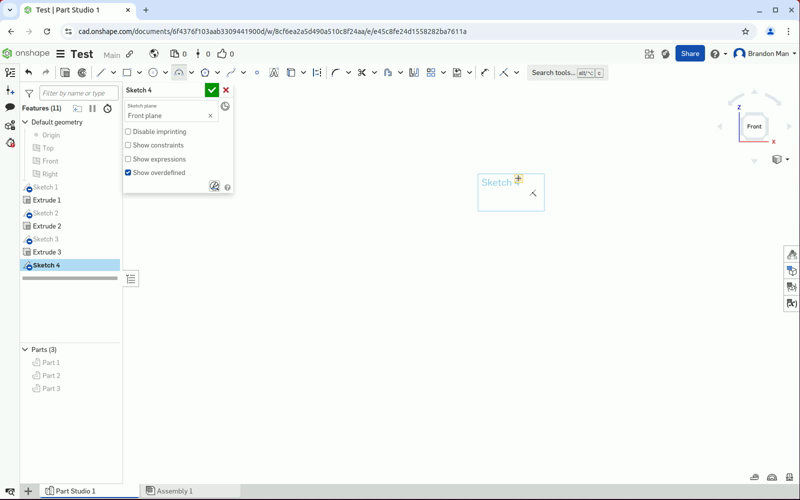
scroll(6)
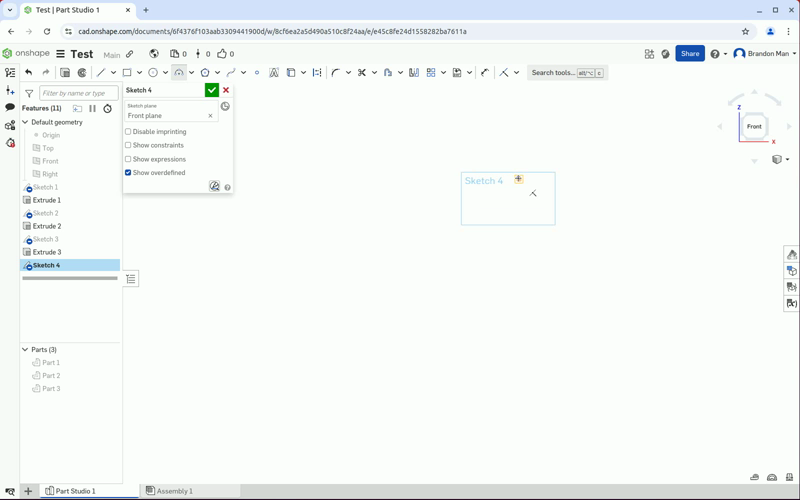
scroll(6)
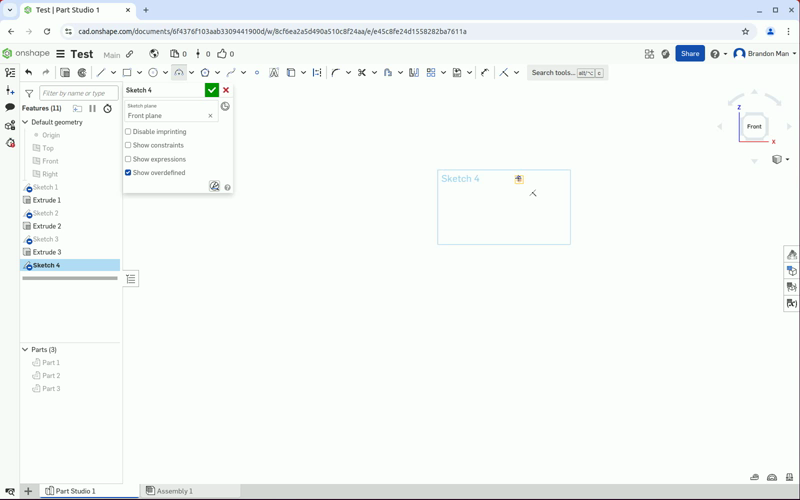
scroll(6)
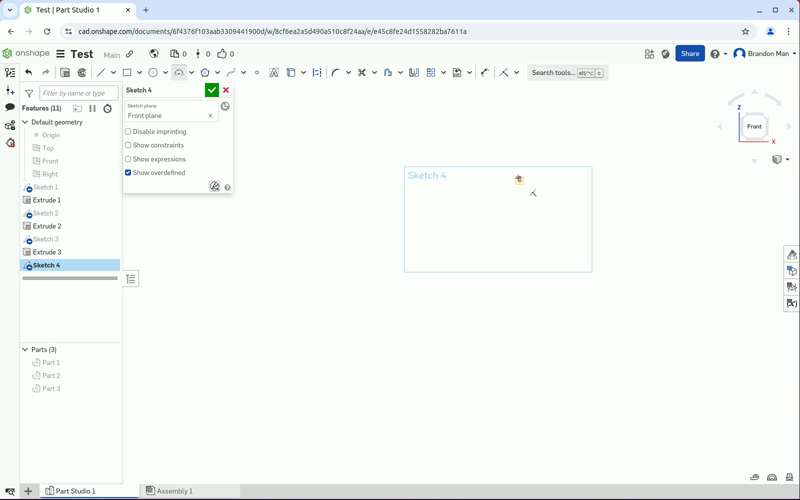
scroll(6)
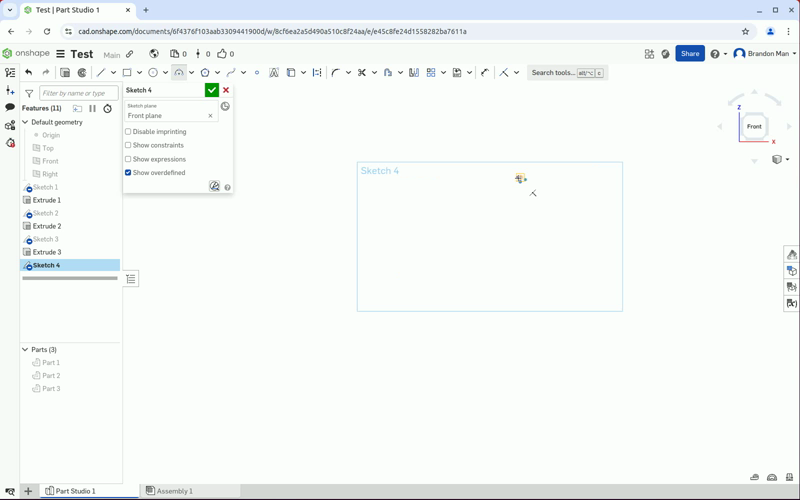
scroll(6)
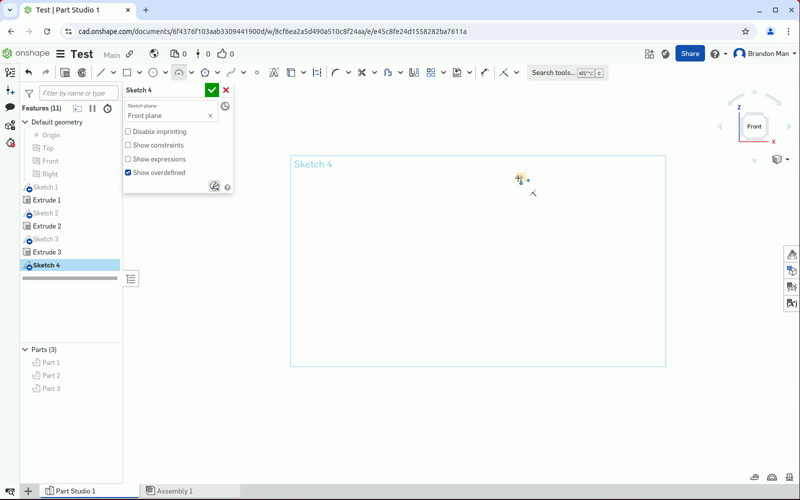
scroll(6)
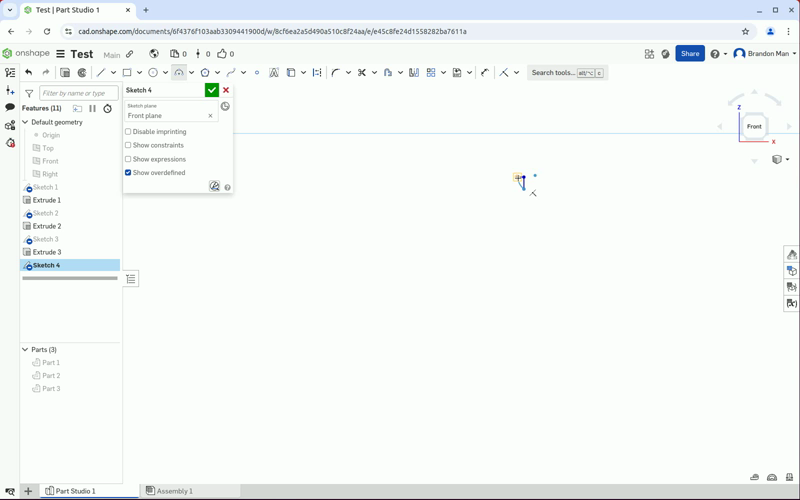
click(518, 177)
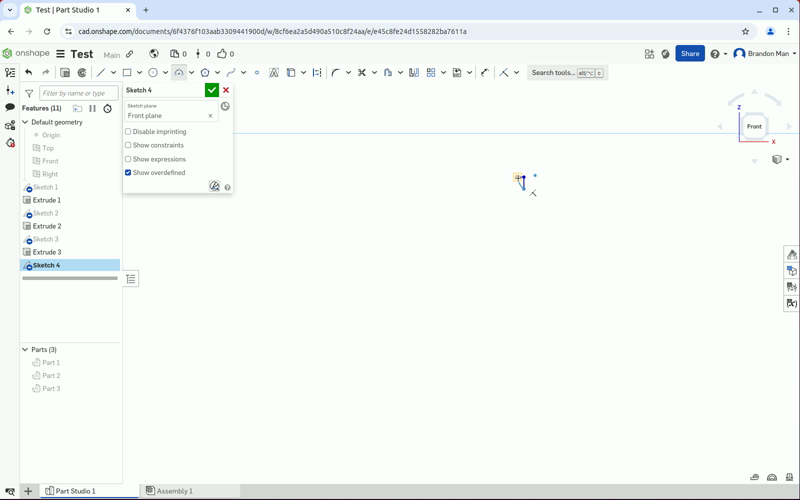
scroll(-6)
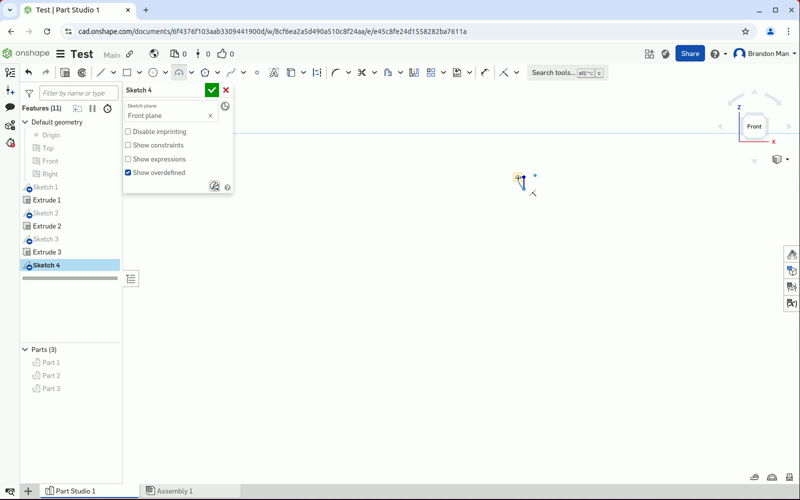
scroll(-6)
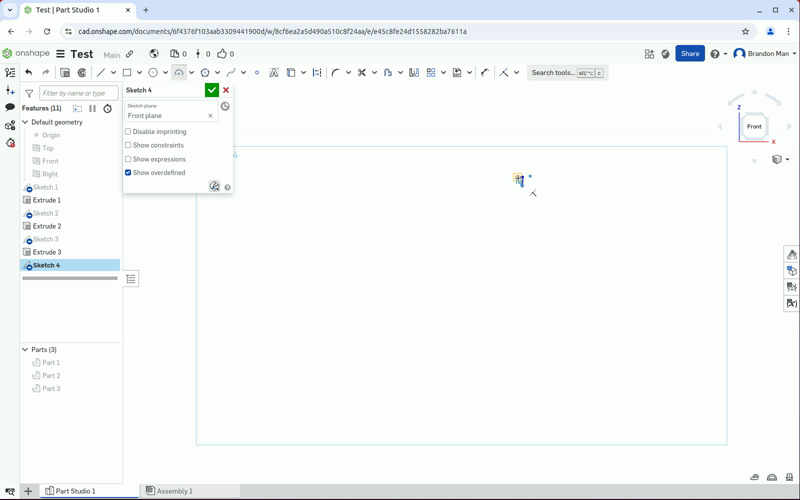
scroll(-6)
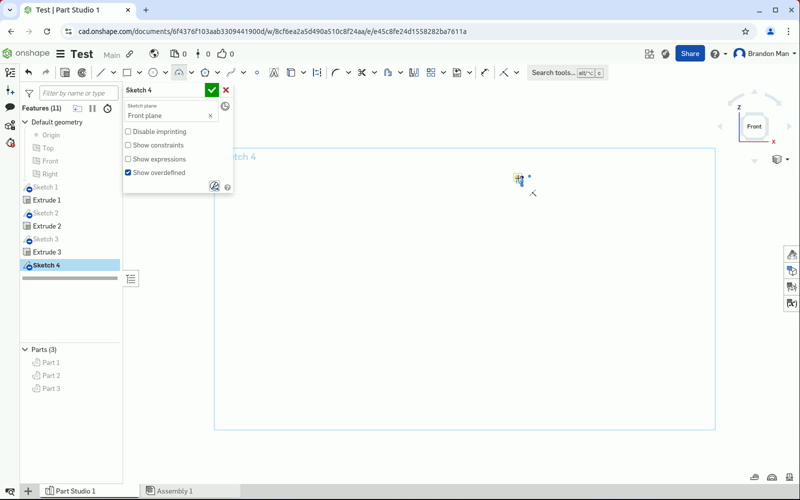
scroll(-6)
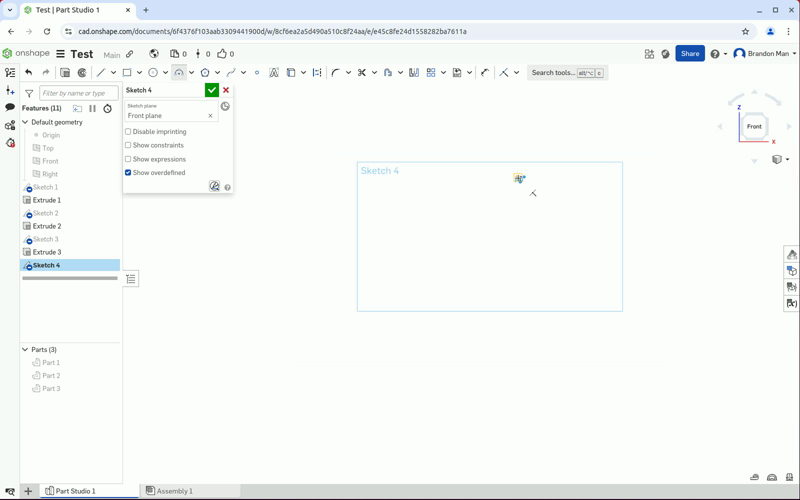
scroll(-6)
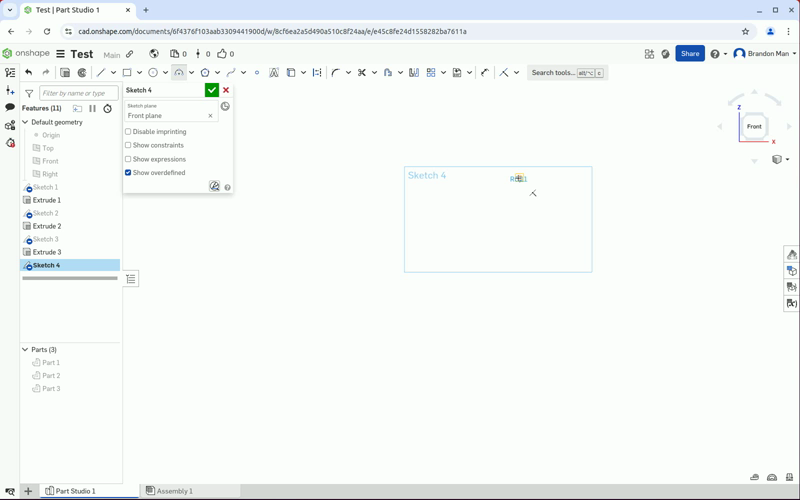
scroll(-6)
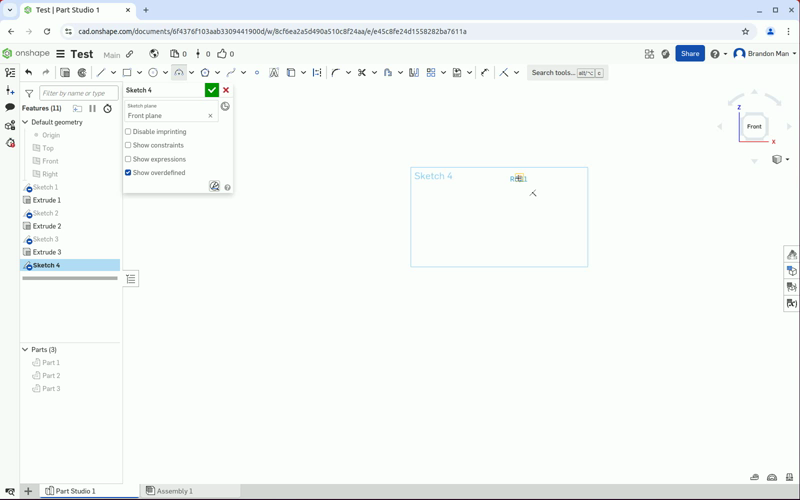
scroll(-6)
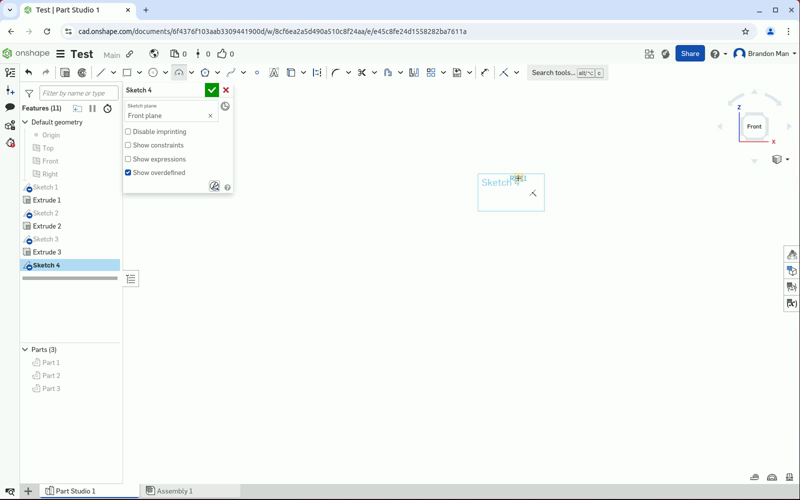
key_down(shift)
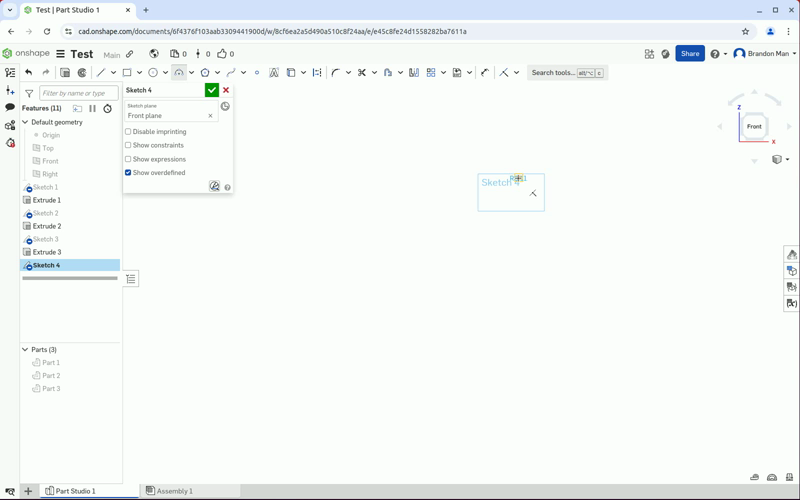
mouse_move(520, 177)
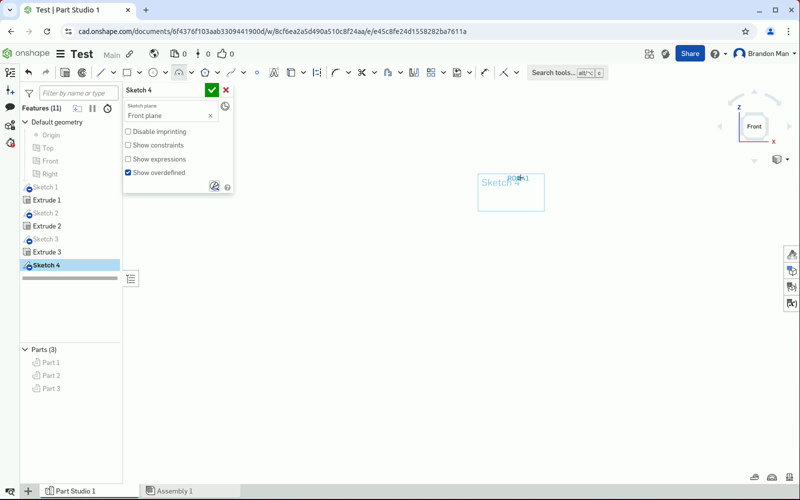
scroll(6)
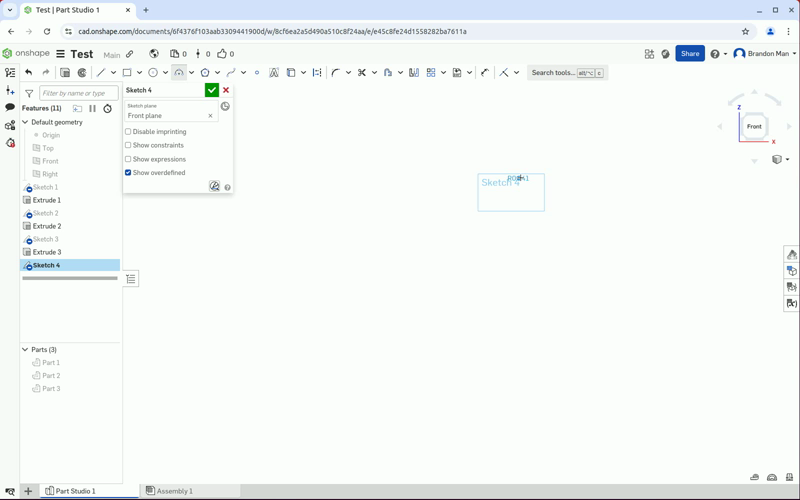
scroll(6)
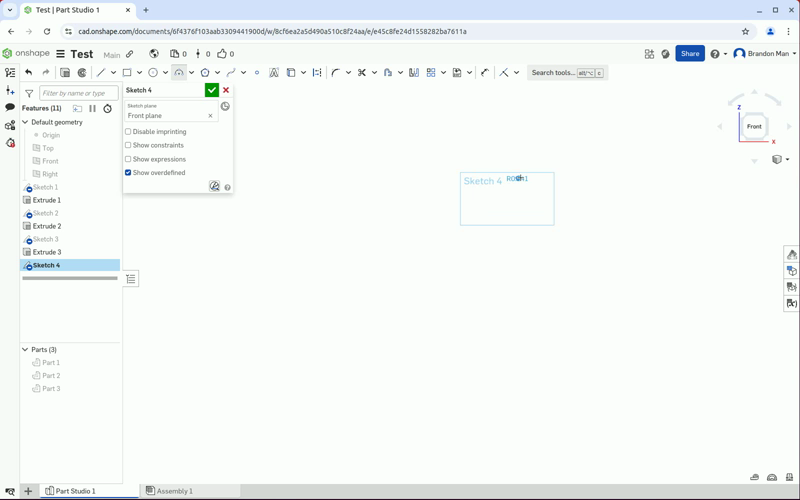
scroll(6)
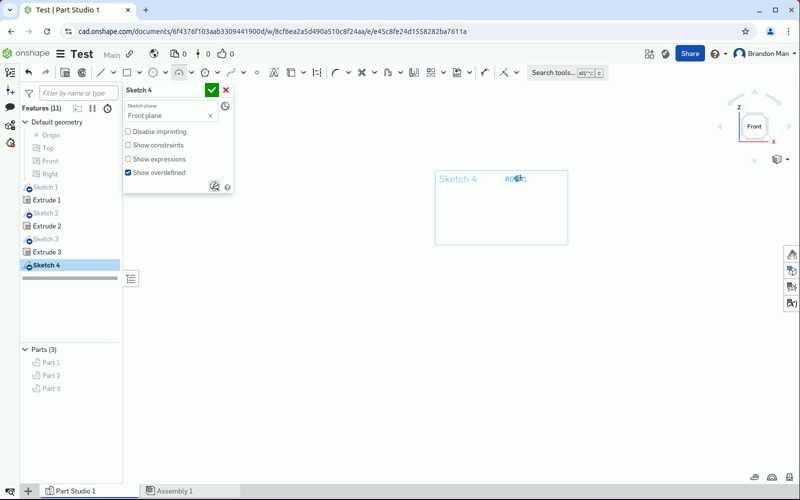
scroll(6)
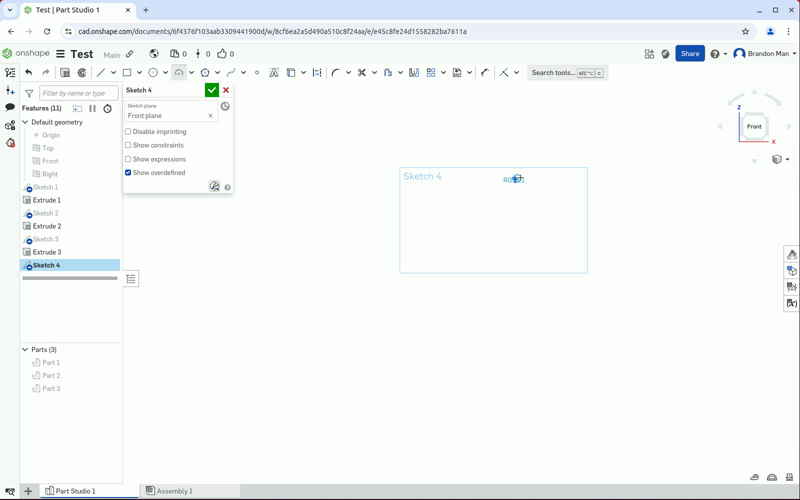
scroll(6)
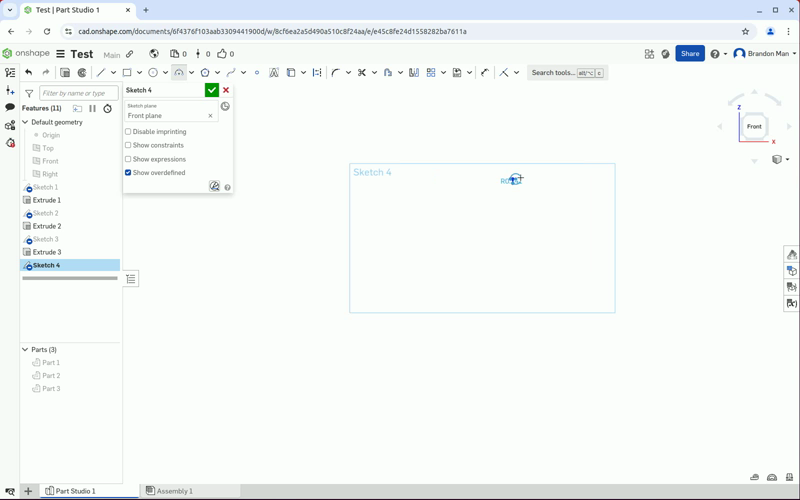
scroll(6)
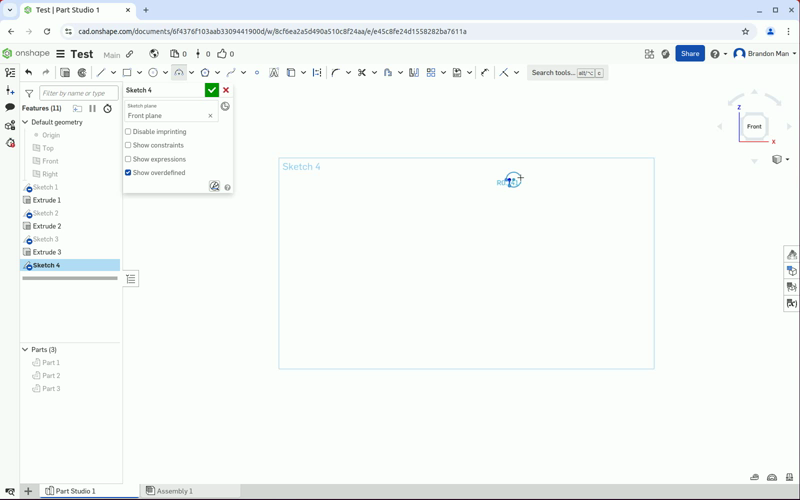
scroll(6)
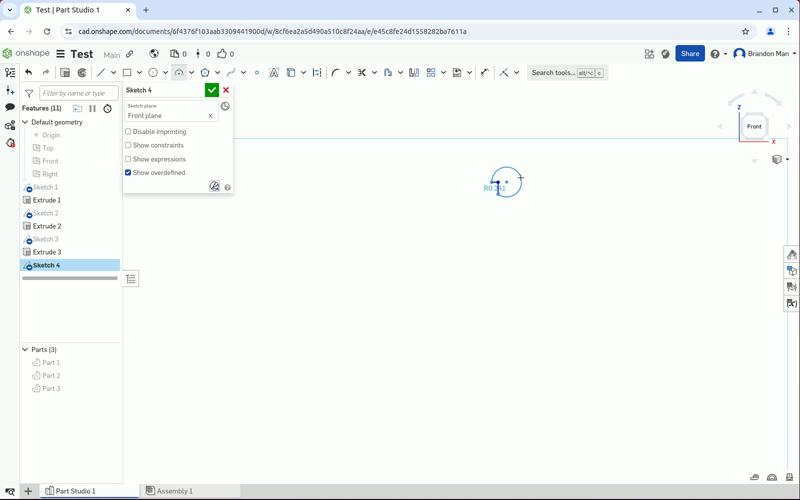
click(520, 177)
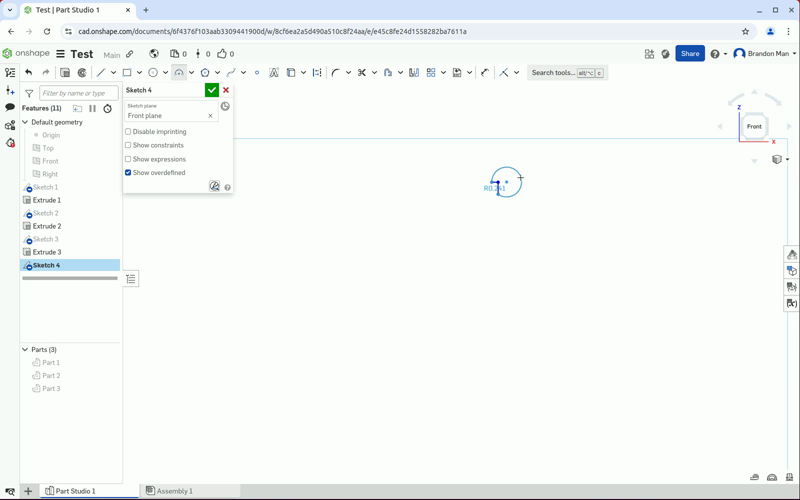
scroll(-6)
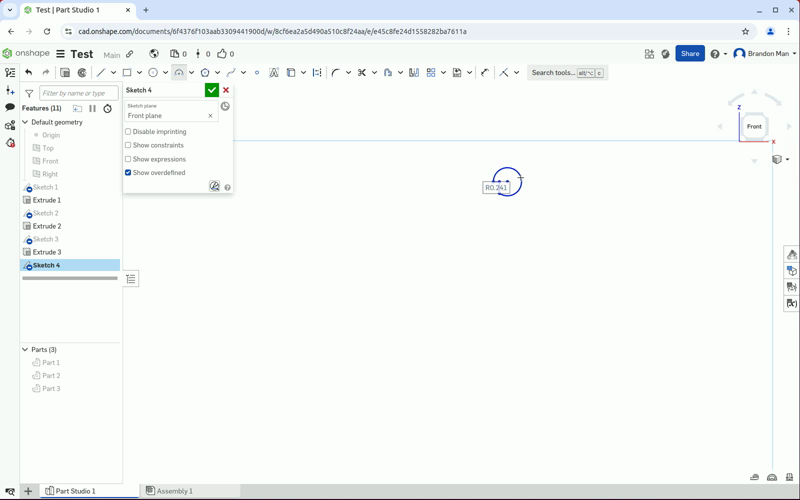
scroll(-6)
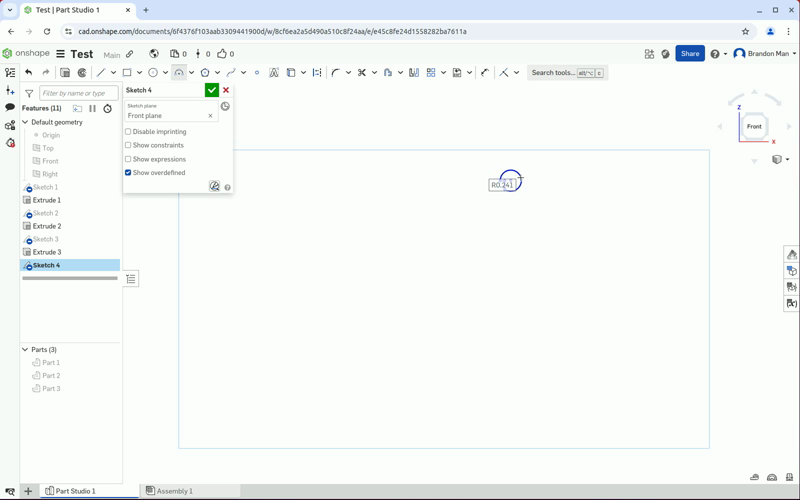
scroll(-6)
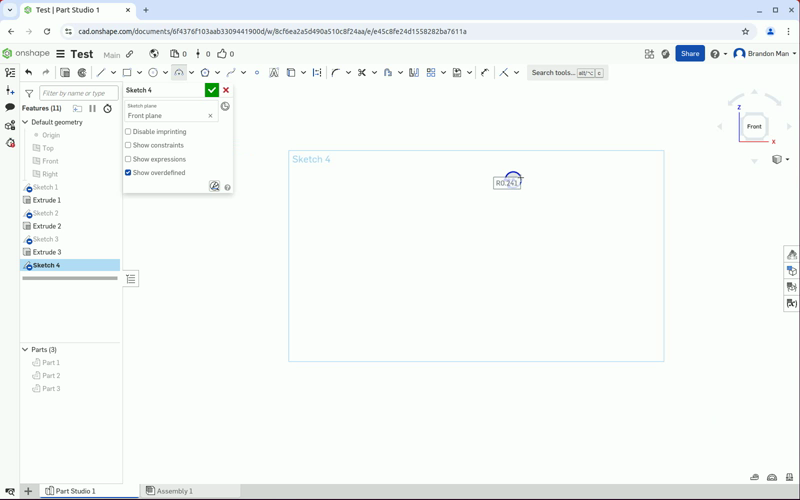
scroll(-6)
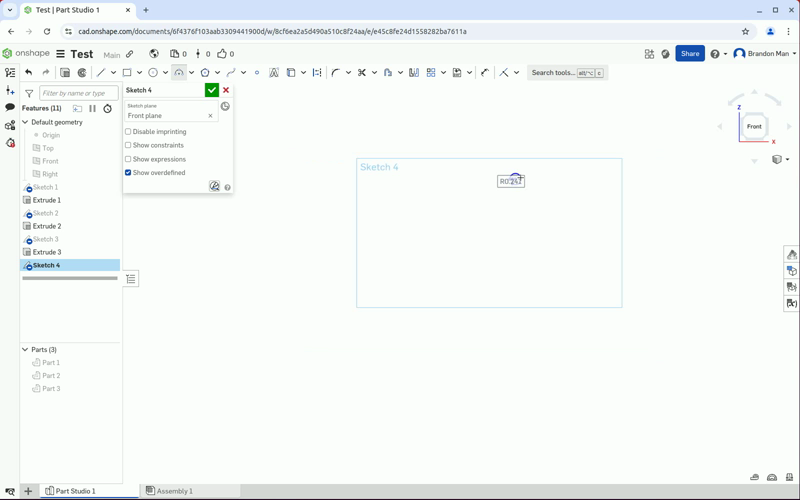
scroll(-6)
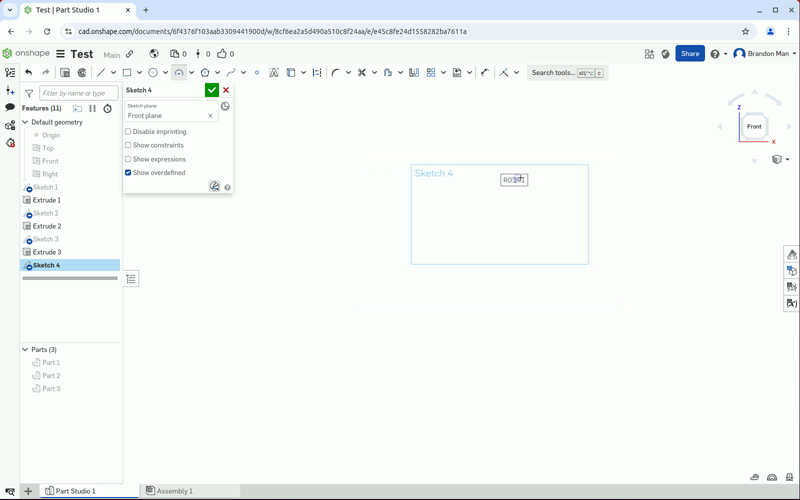
scroll(-6)
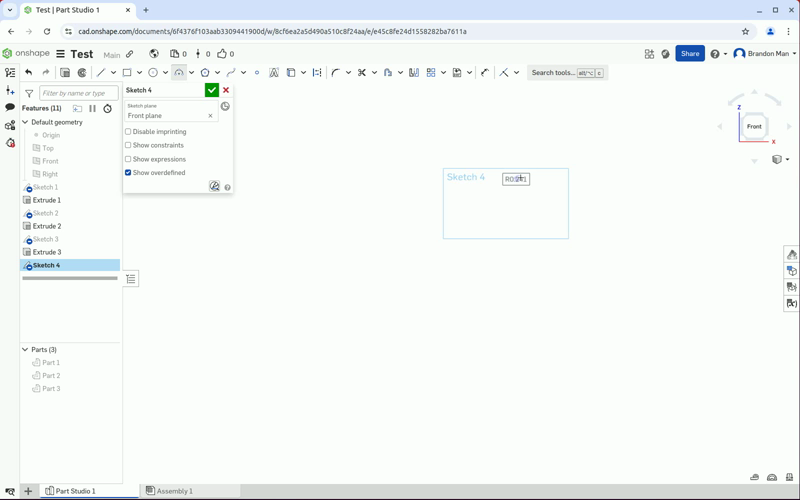
scroll(-6)
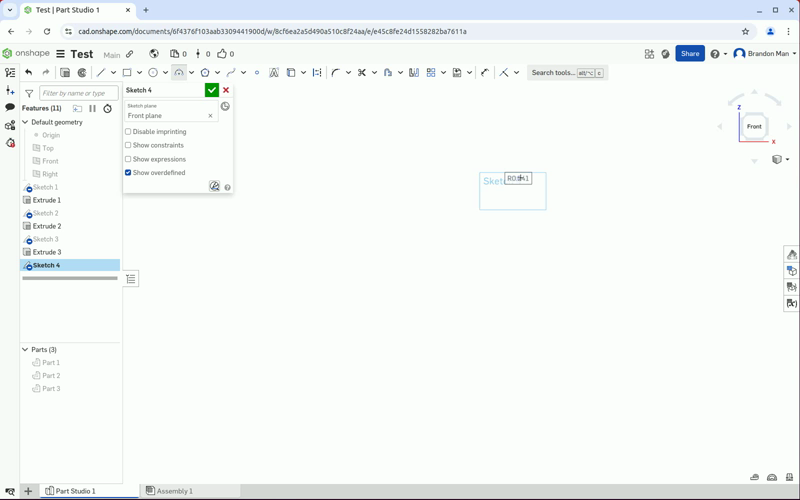
key_up(shift)
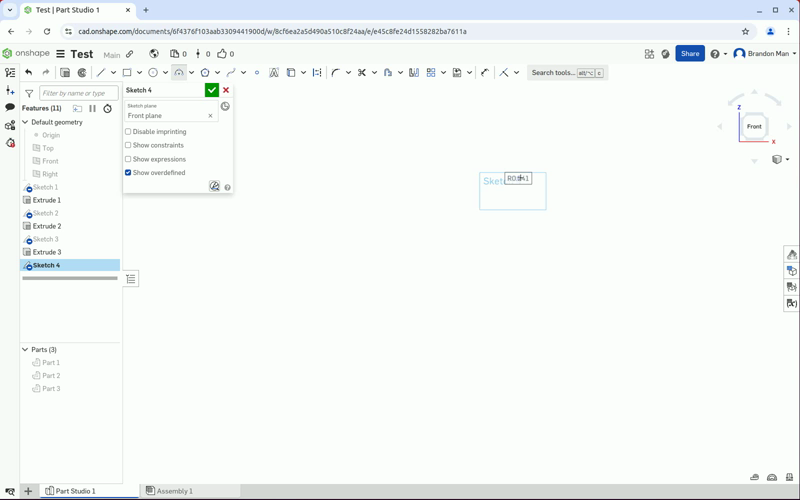
key(esc)
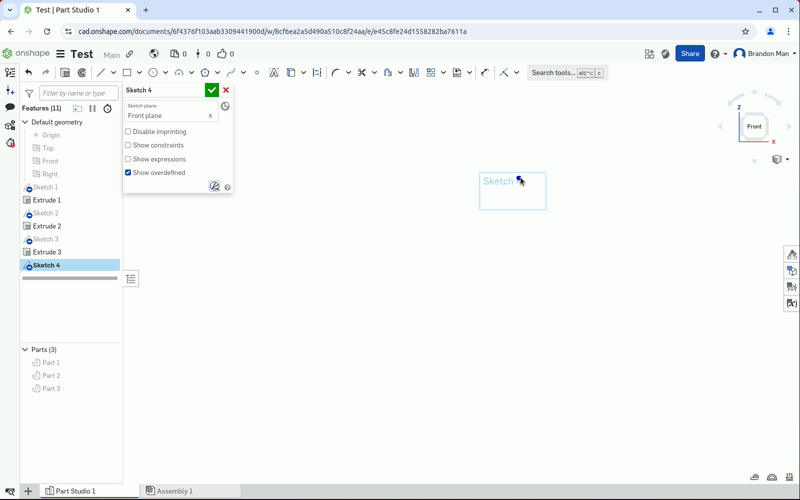
mouse_move(519, 178)
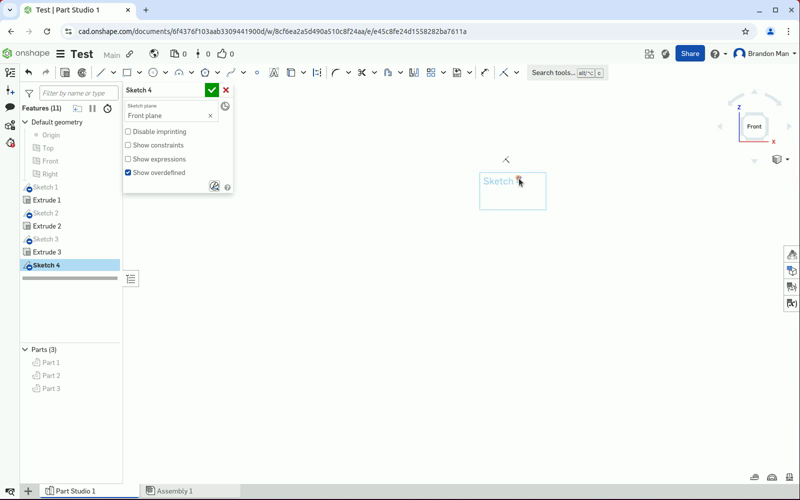
scroll(6)
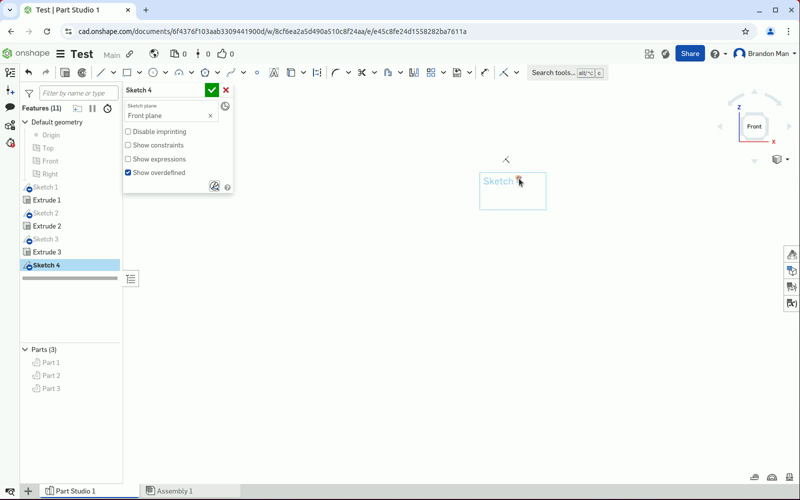
scroll(6)
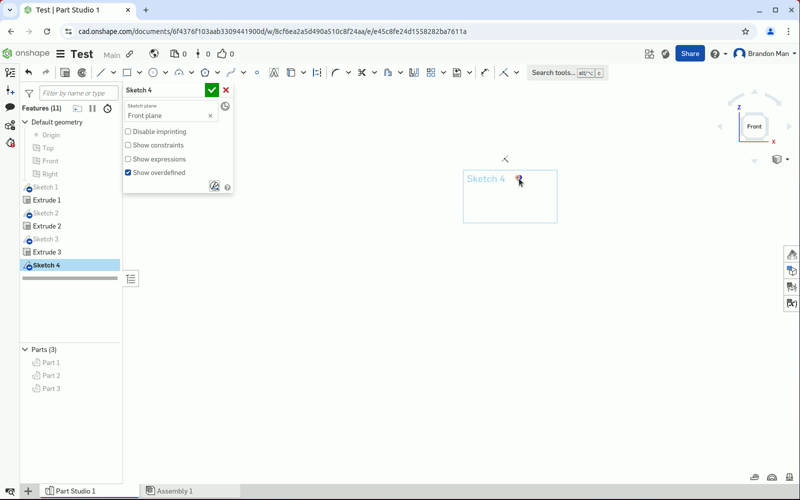
scroll(6)
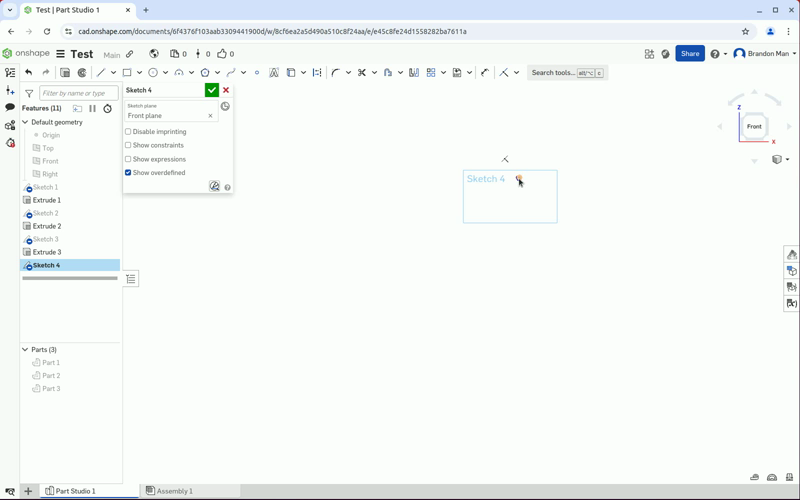
scroll(6)
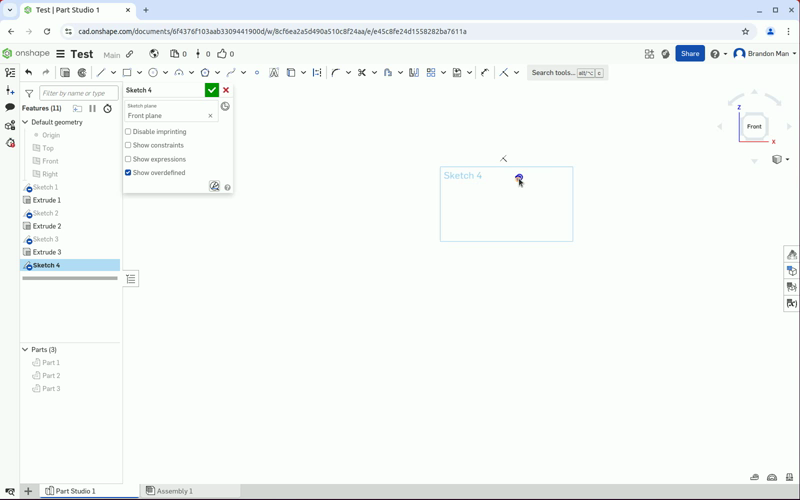
scroll(6)
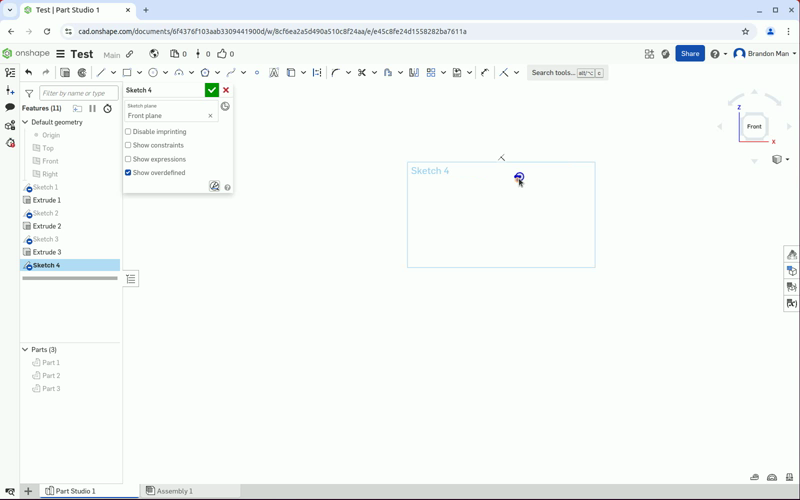
scroll(6)
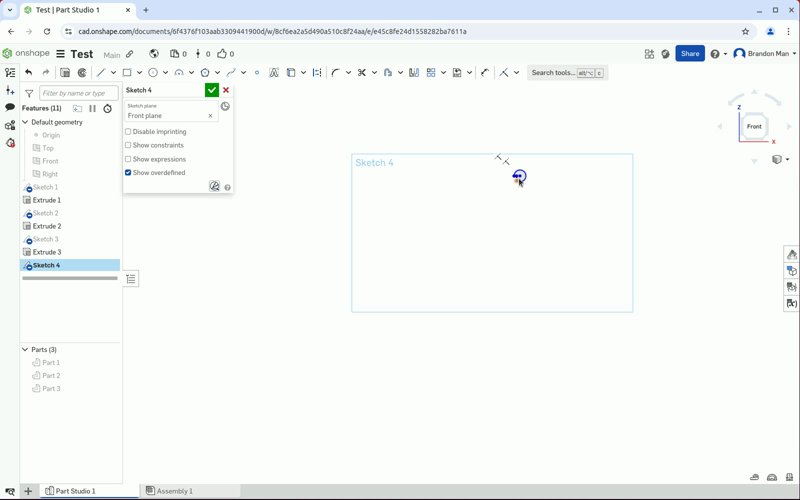
scroll(6)
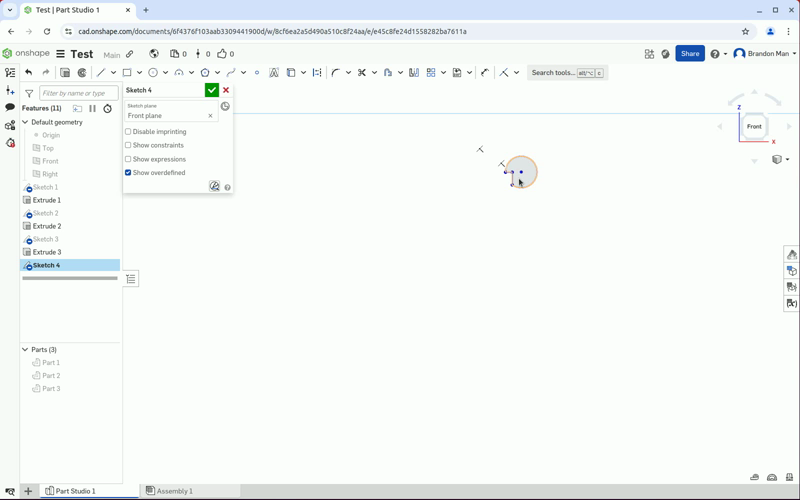
click(519, 178)
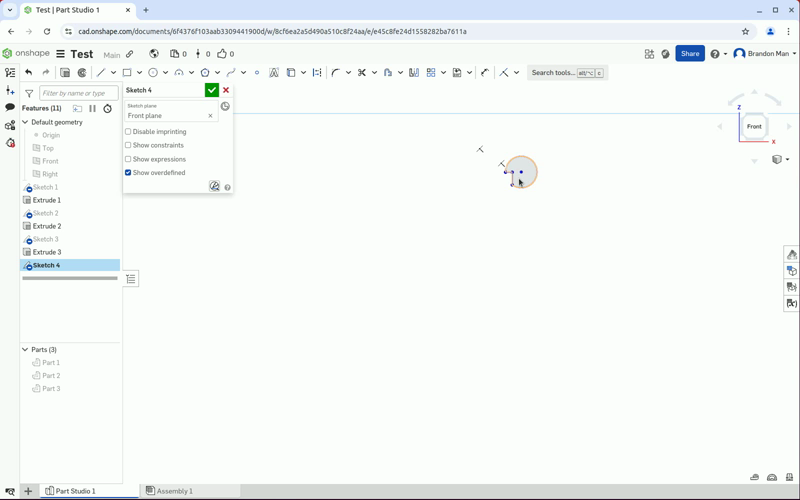
scroll(-6)
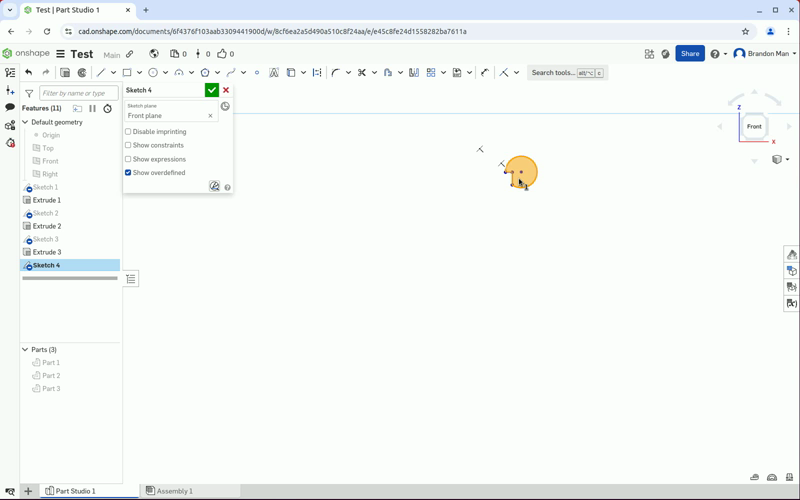
scroll(-6)
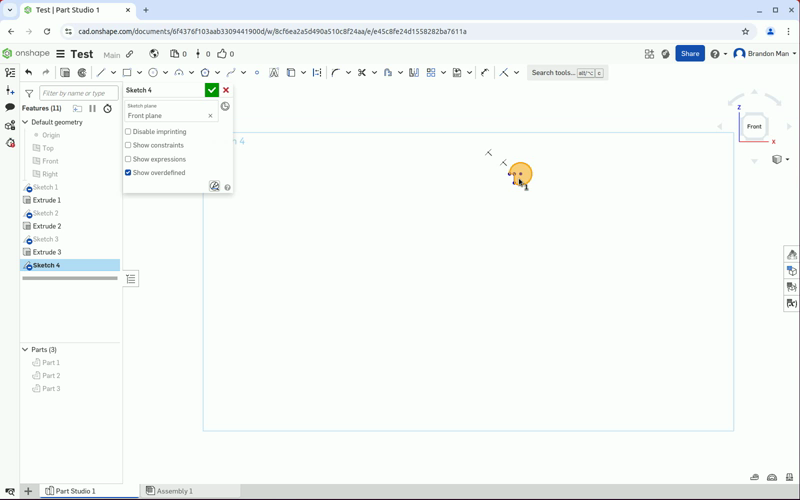
scroll(-6)
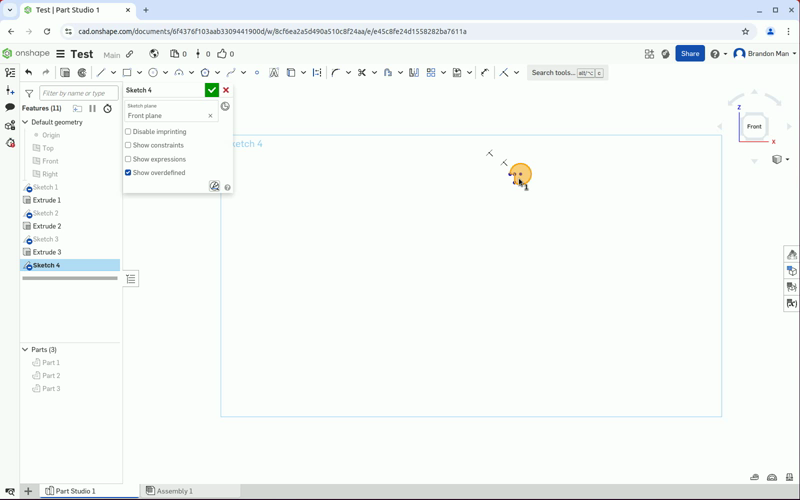
scroll(-6)
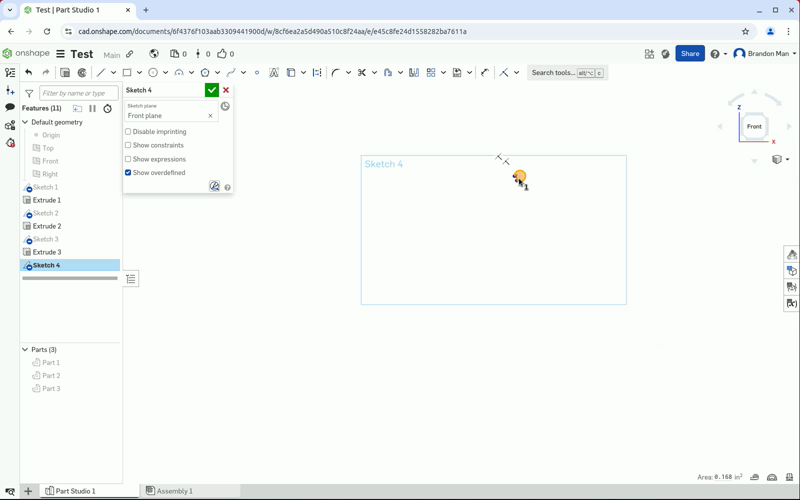
scroll(-6)
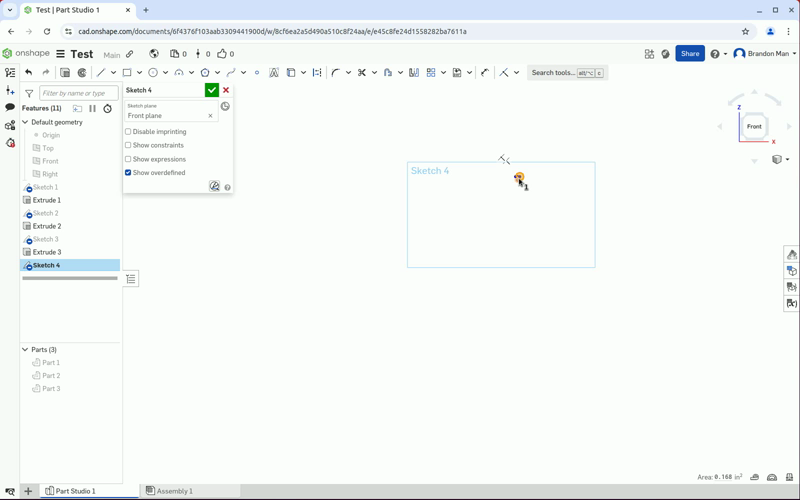
scroll(-6)
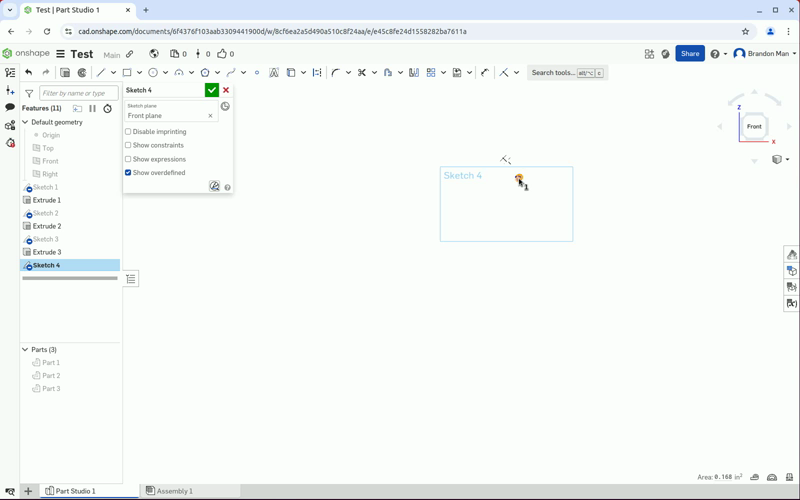
scroll(-6)
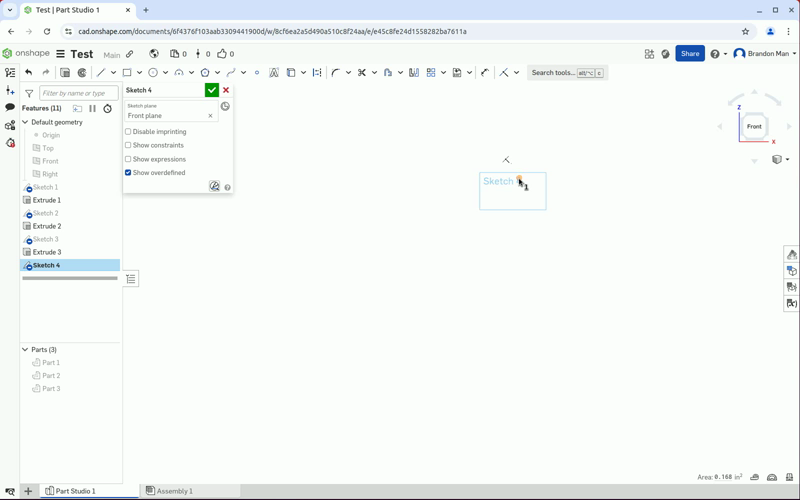
mouse_move(73, 352)
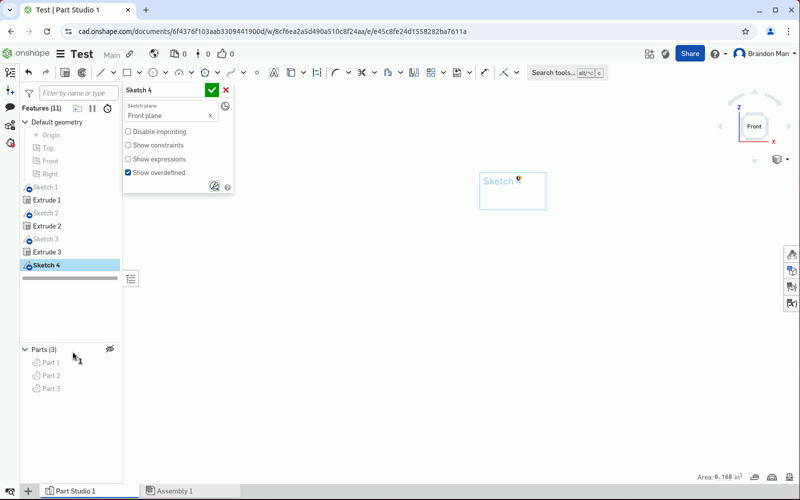
key(shift+y)
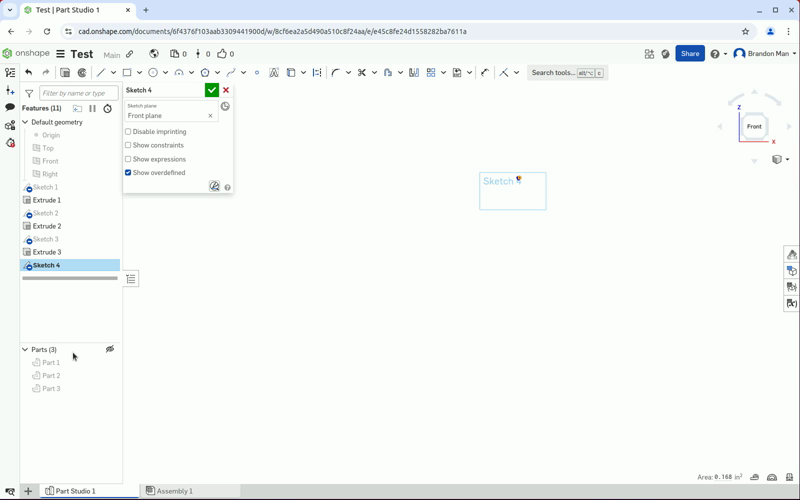
key(shift+e)
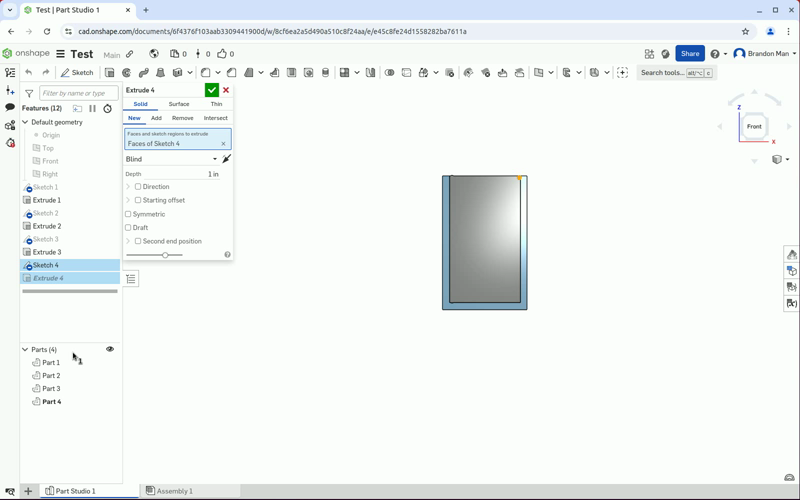
mouse_move(143, 106)
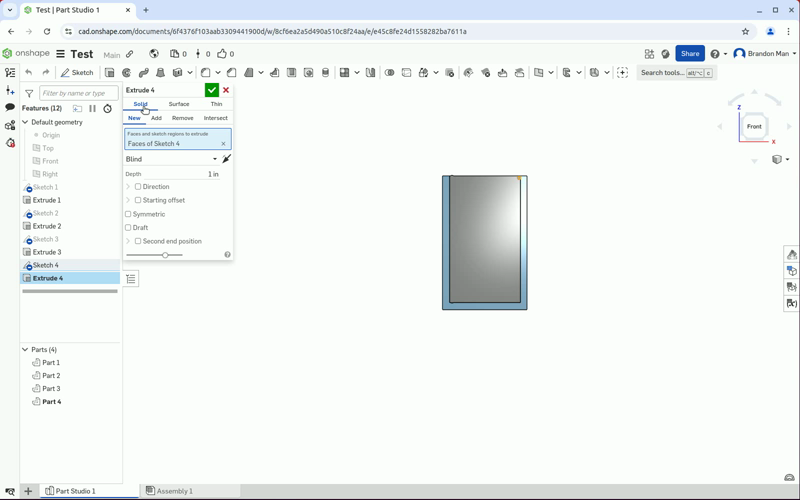
click(143, 106)
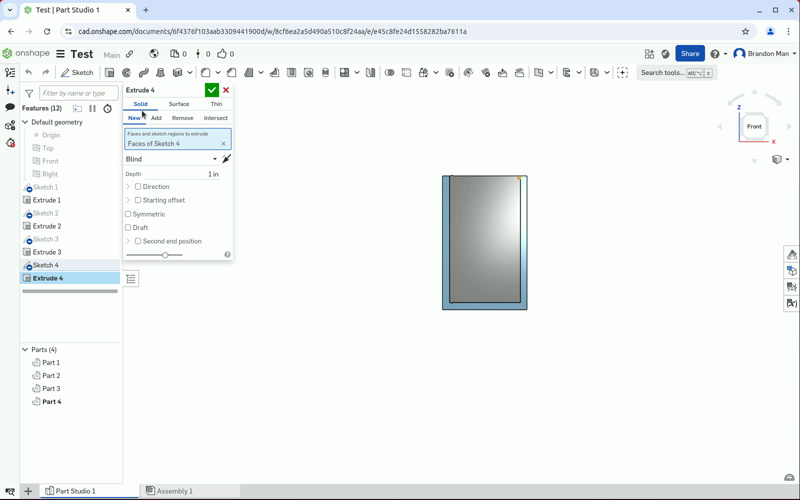
mouse_move(137, 120)
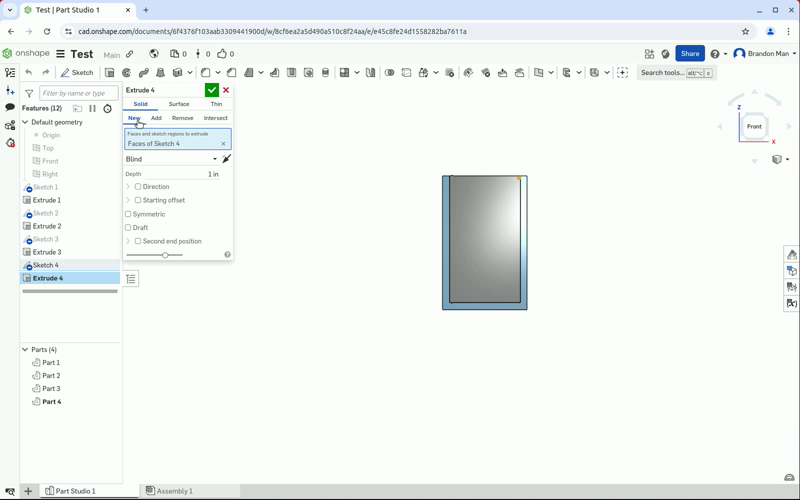
click(137, 120)
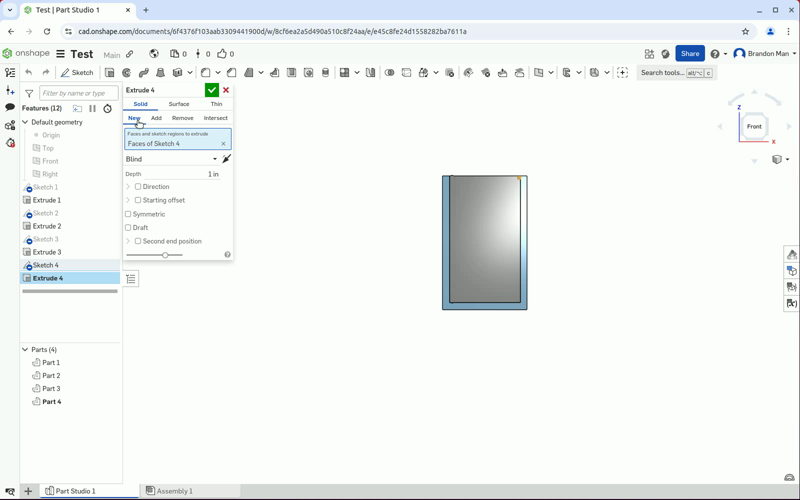
key(tab, 4)
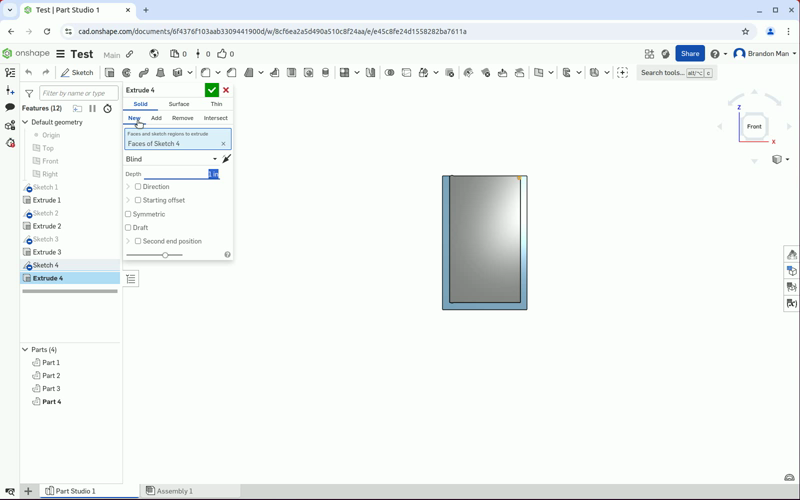
text(1.926)
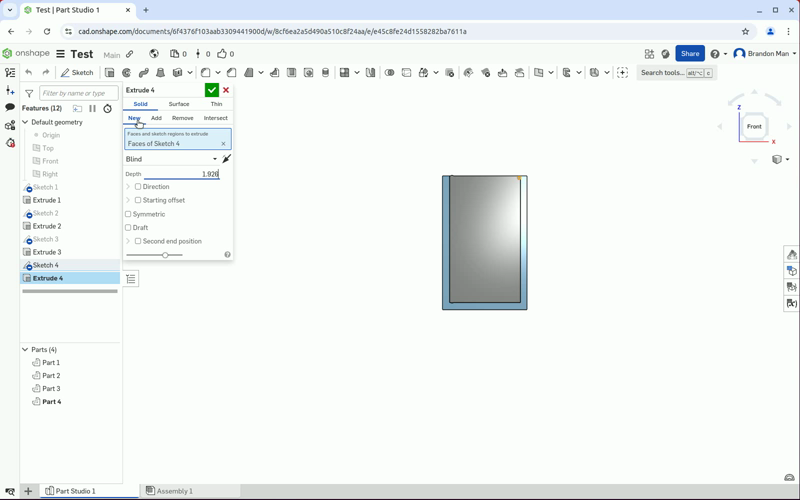
key(enter)
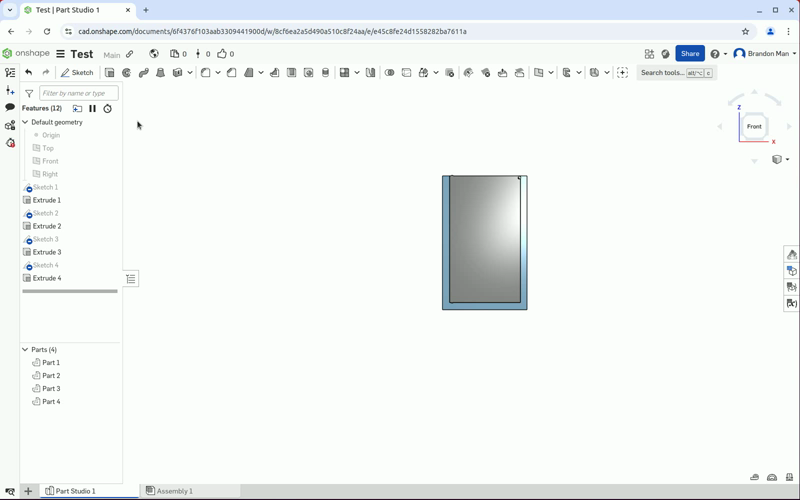
key(shift+h)
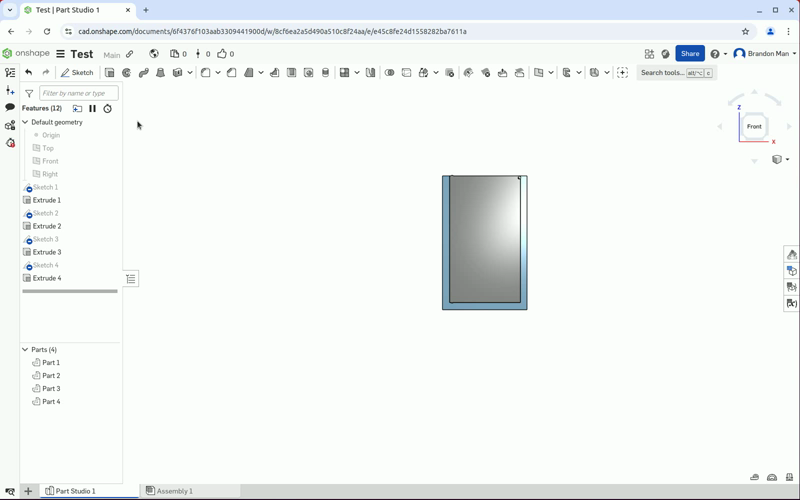
key(shift+h)
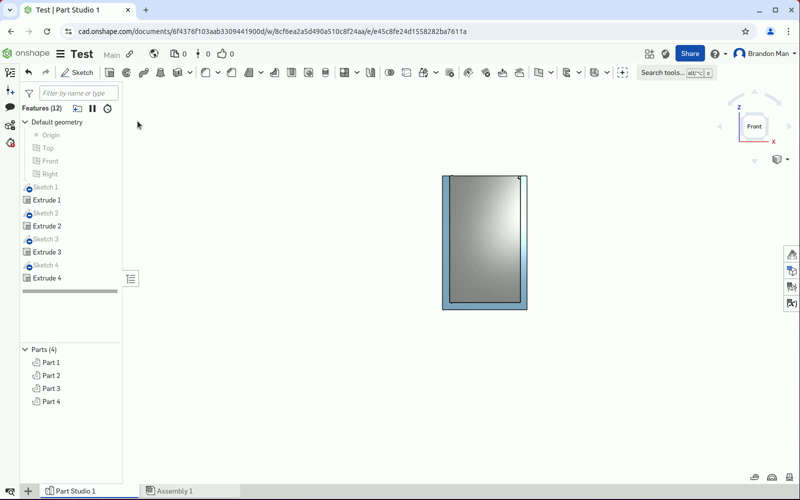
mouse_move(73, 189)
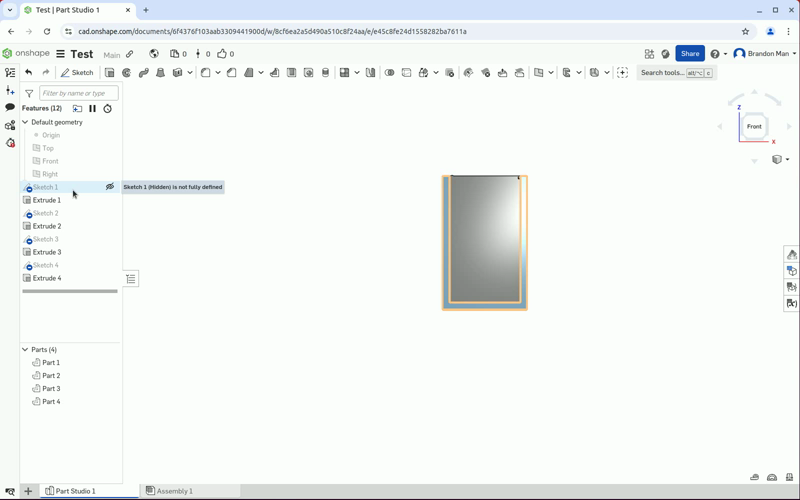
click(73, 189)
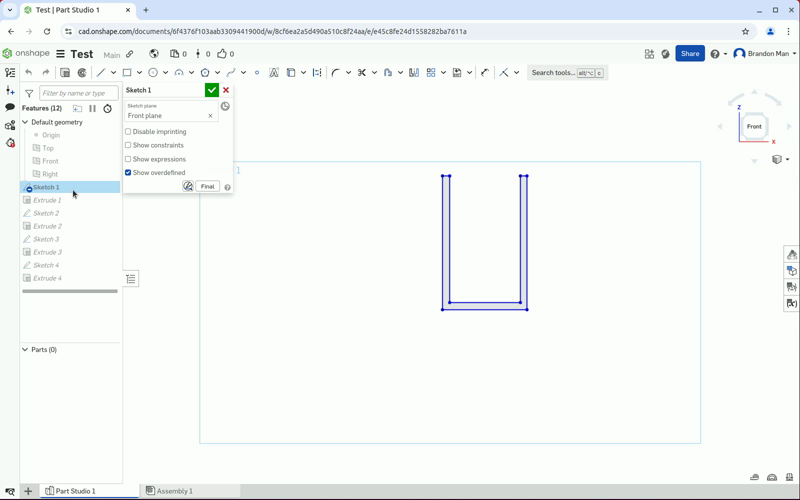
mouse_move(229, 92)
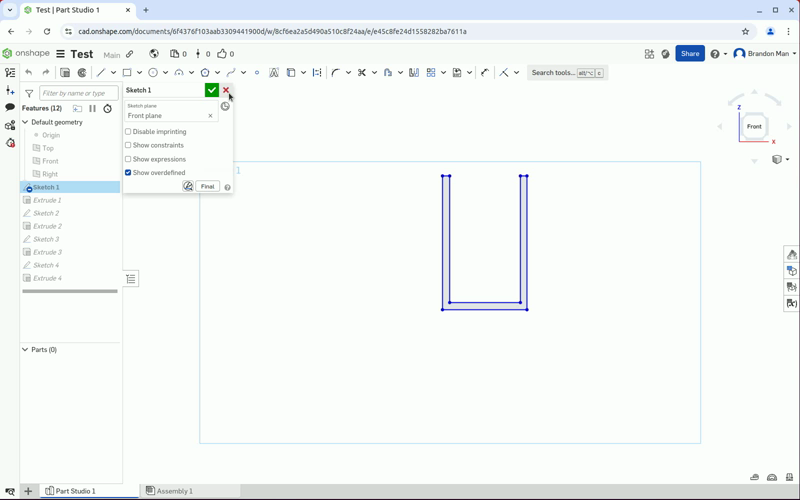
click(229, 92)
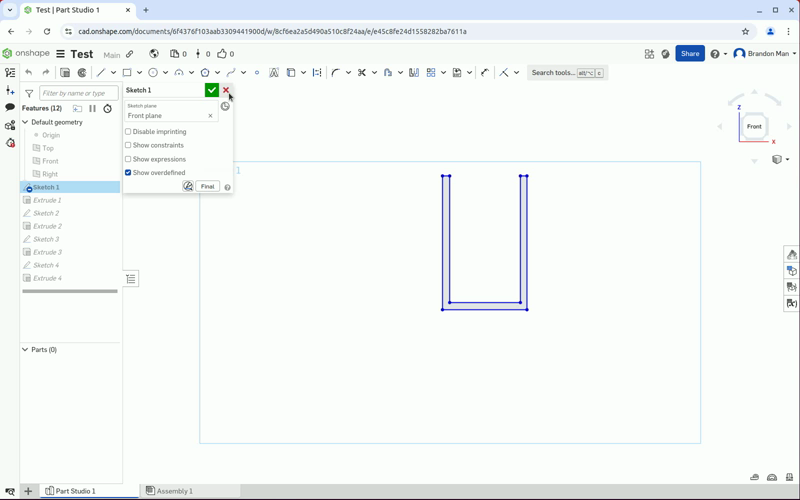
key(shift+s)
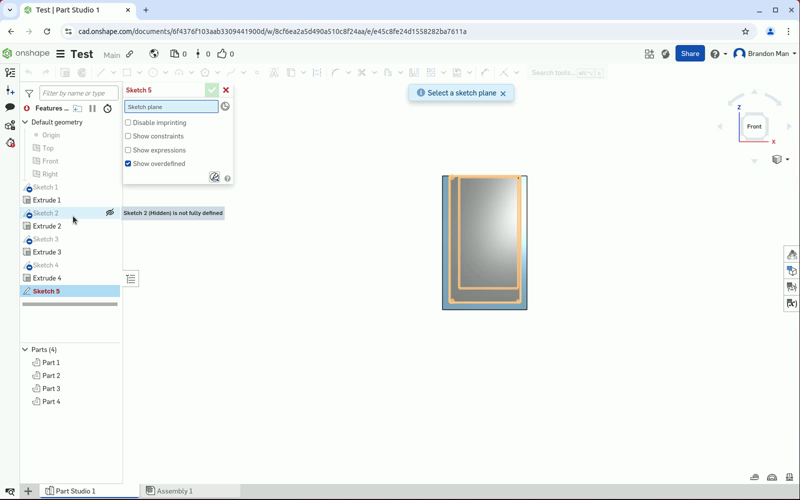
scroll(3)
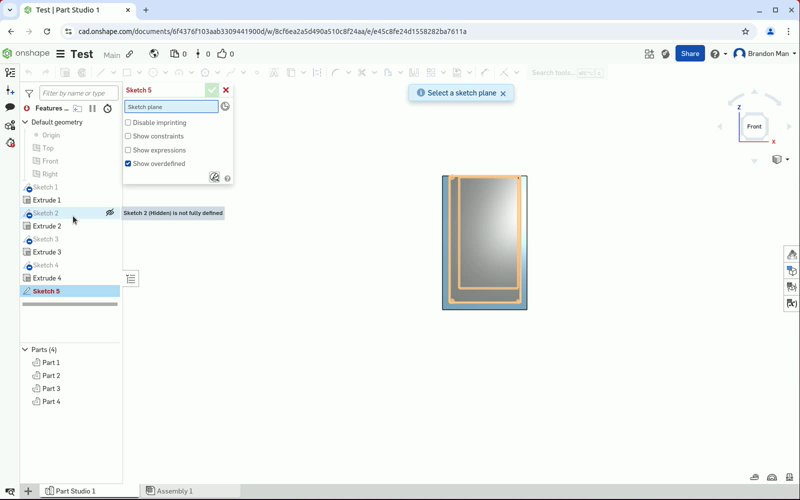
mouse_move(73, 163)
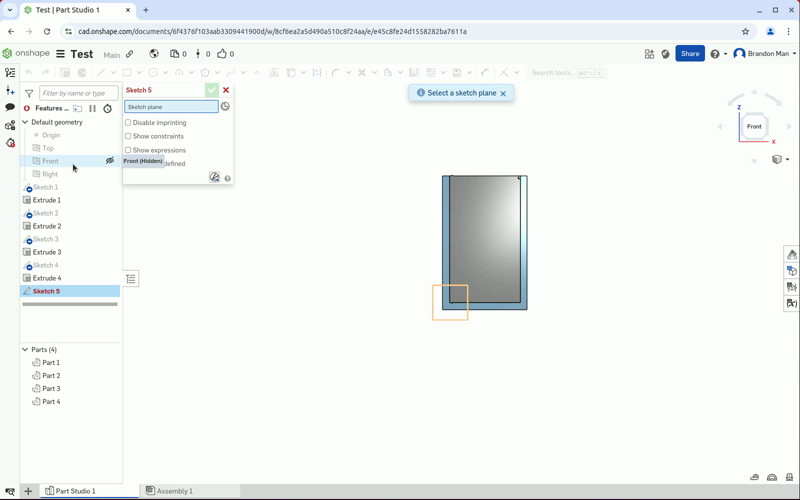
click(73, 163)
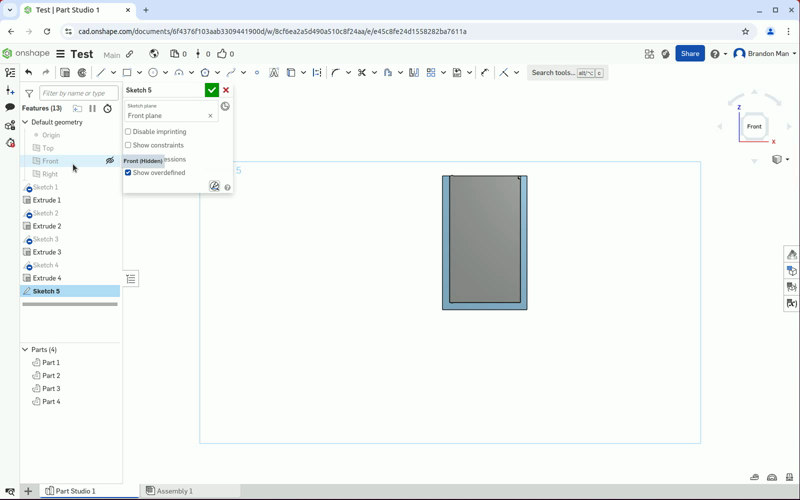
mouse_move(73, 352)
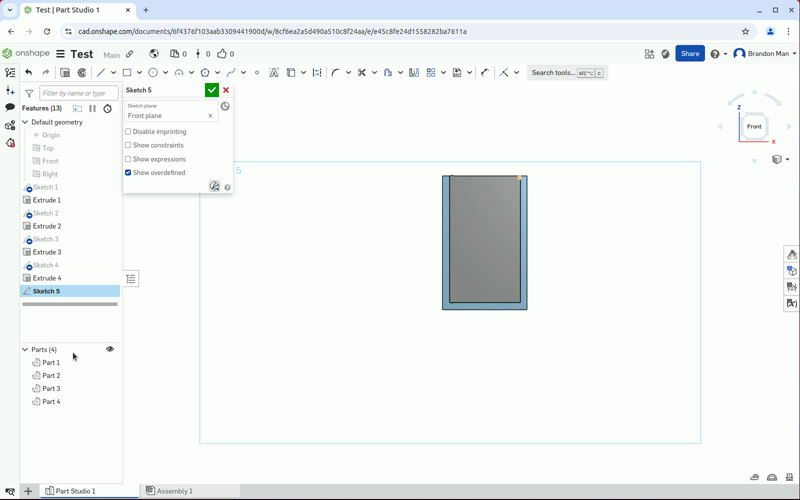
key(y)
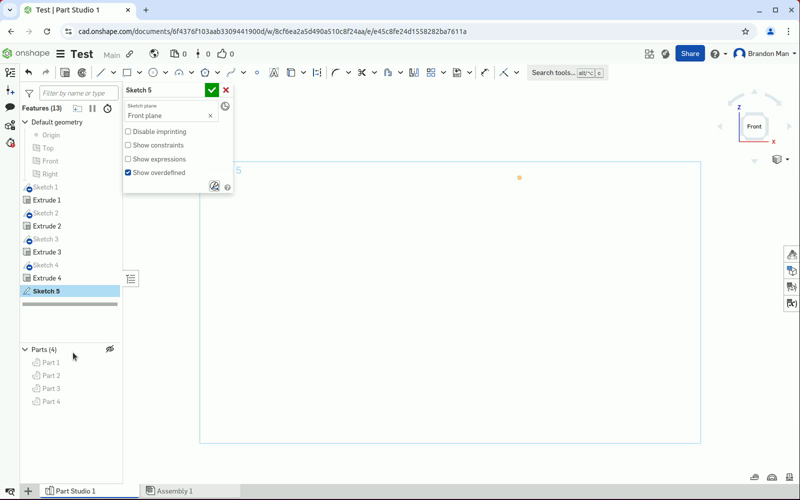
key(c)
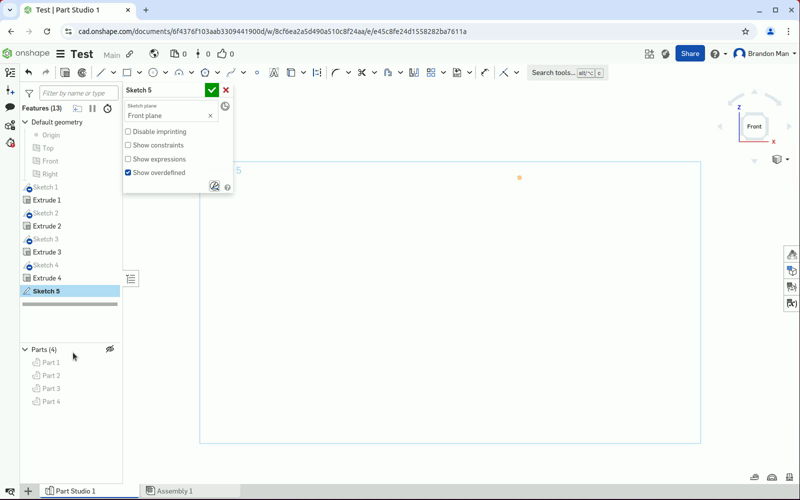
key_down(shift)
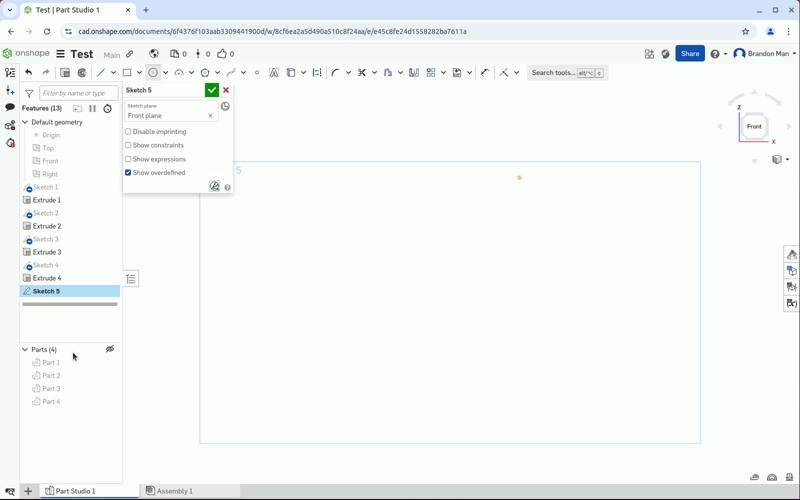
mouse_move(463, 177)
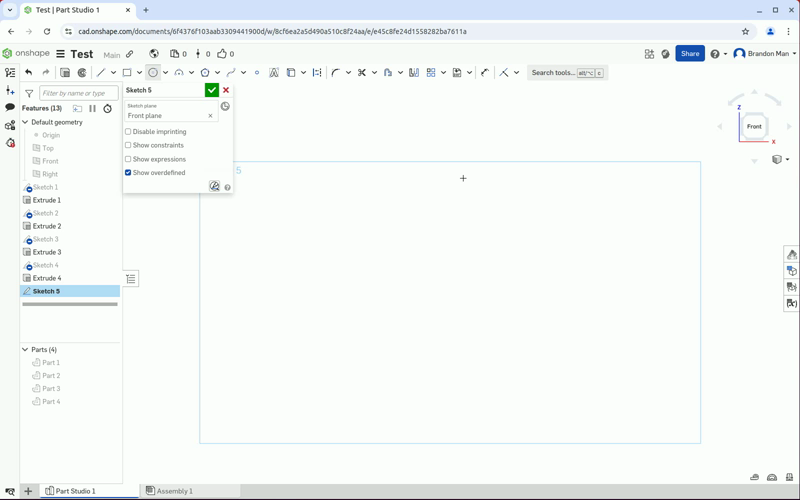
click(463, 177)
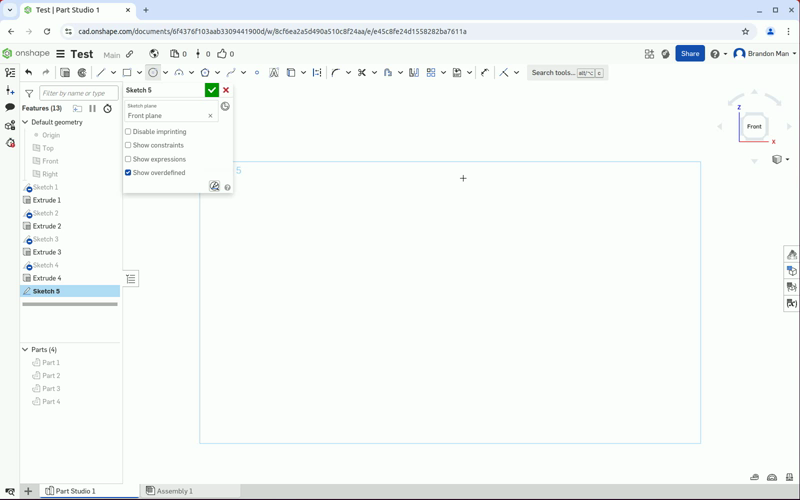
key_up(shift)
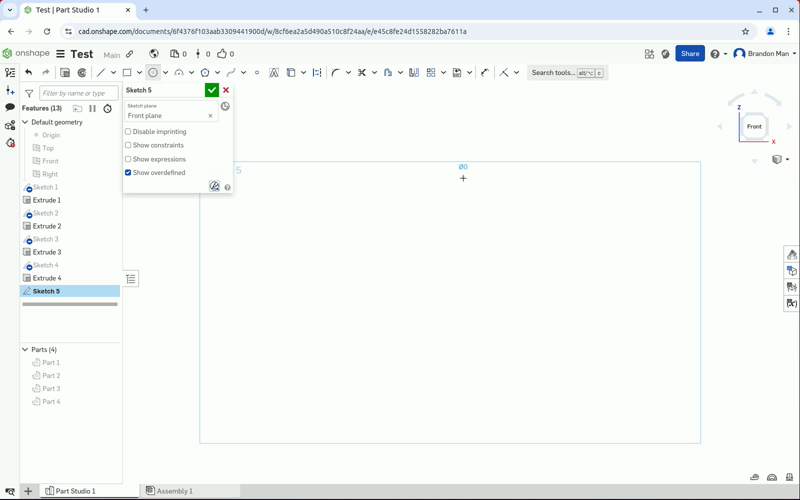
mouse_move(464, 177)
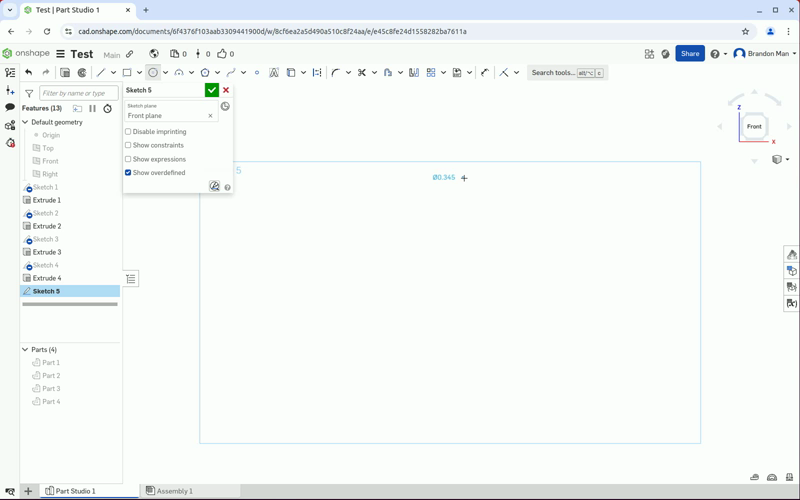
scroll(6)
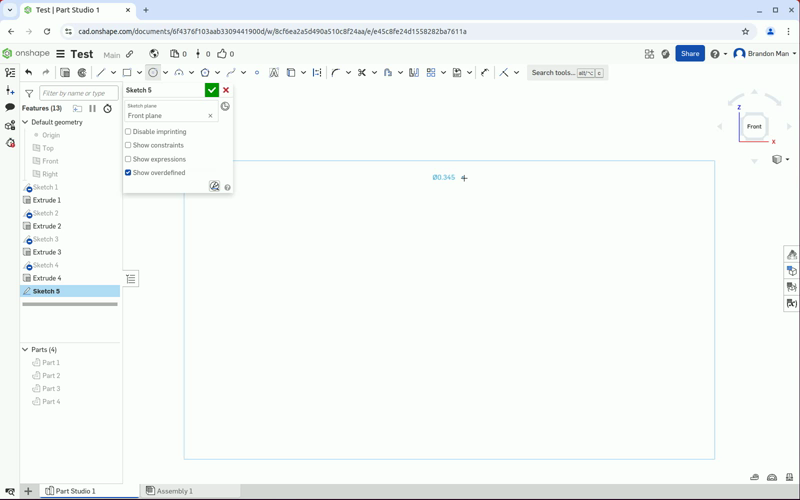
scroll(6)
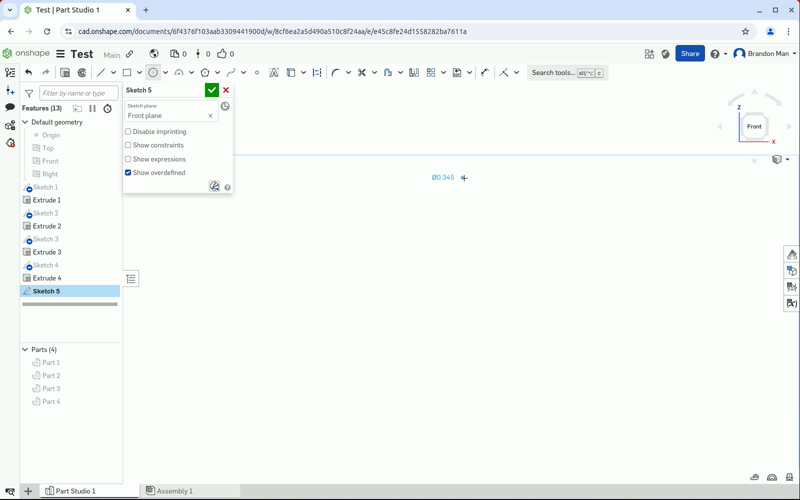
scroll(6)
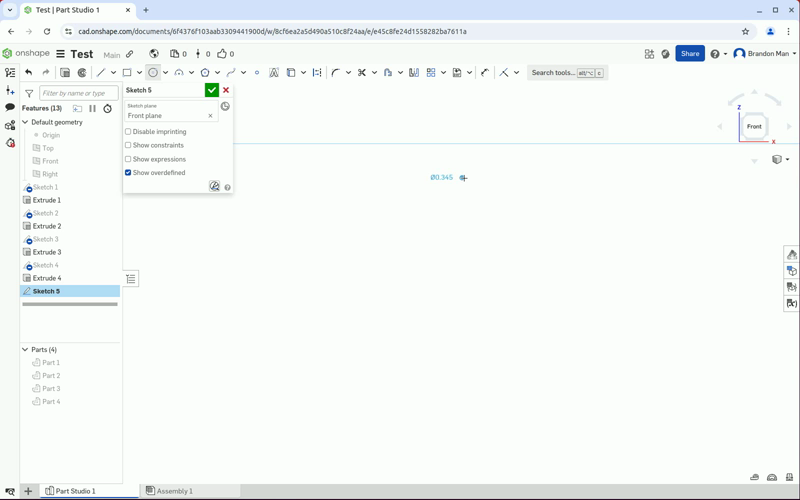
scroll(6)
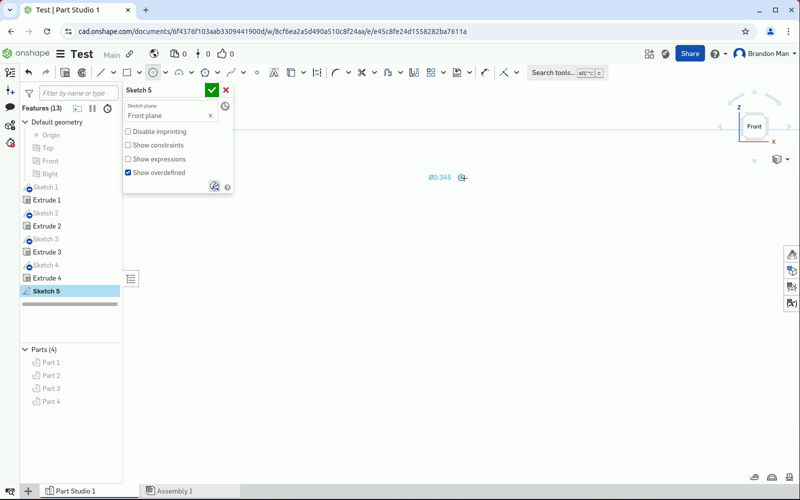
scroll(6)
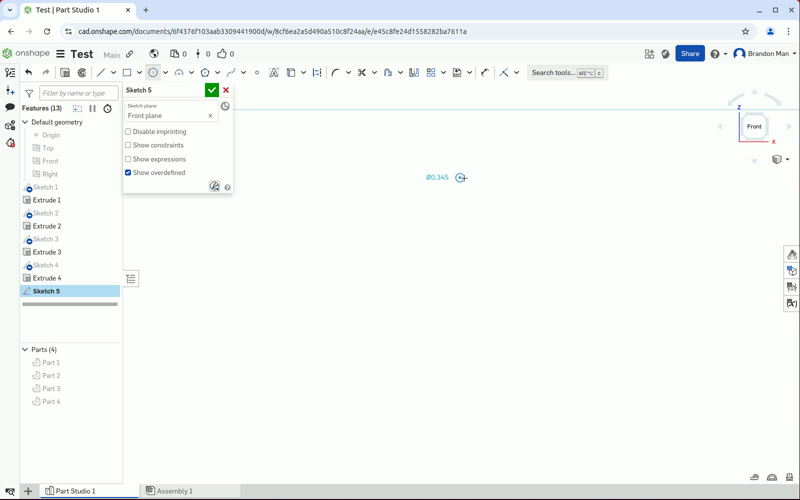
scroll(6)
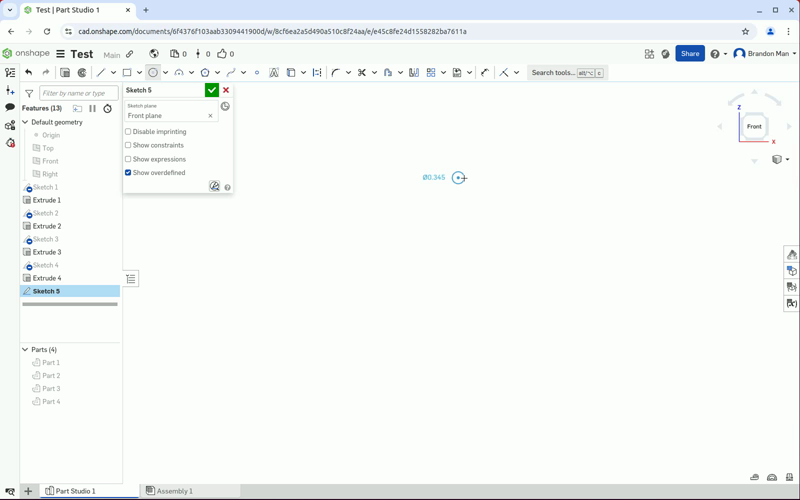
scroll(6)
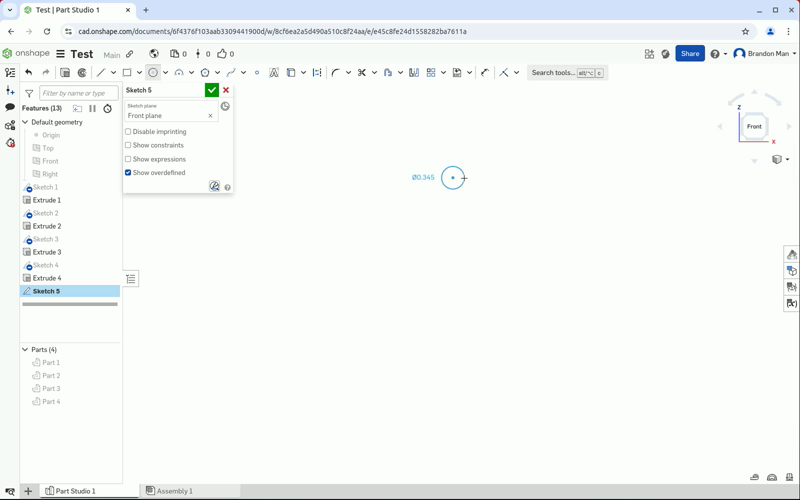
click(464, 177)
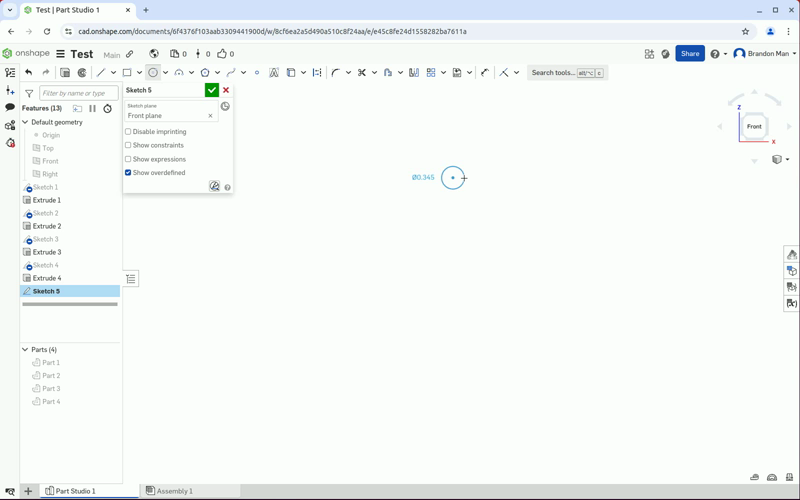
scroll(-6)
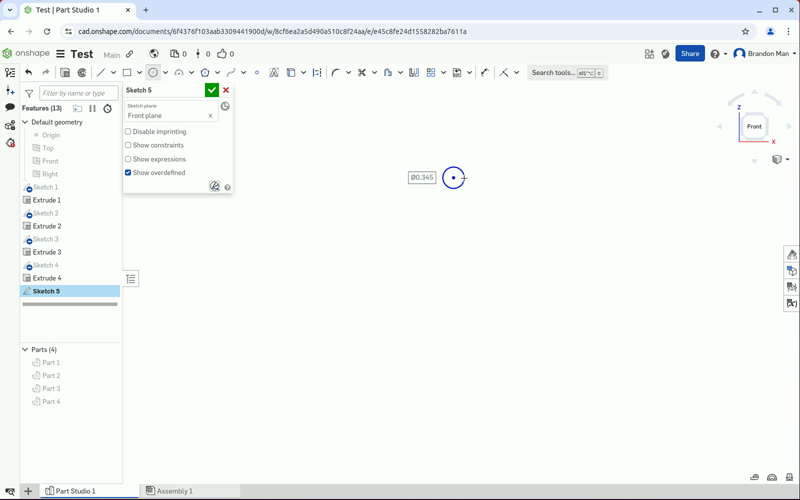
scroll(-6)
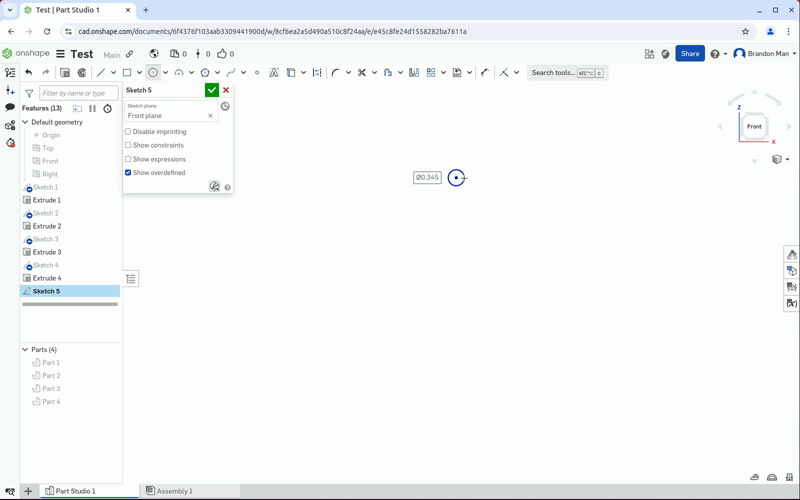
scroll(-6)
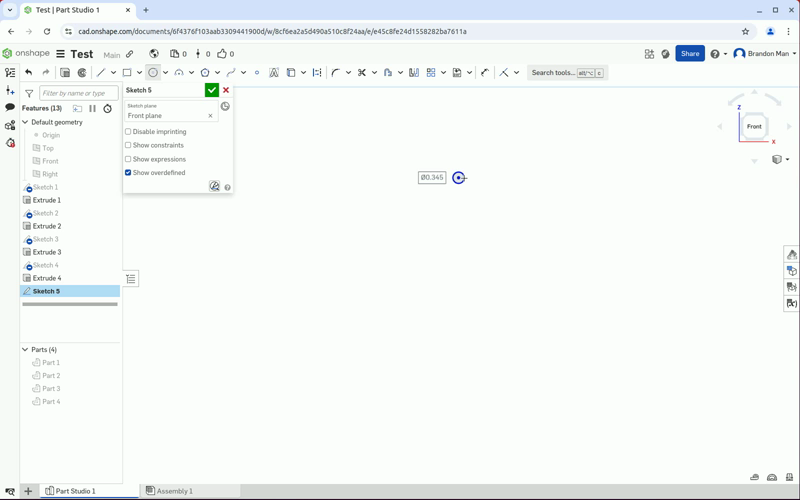
scroll(-6)
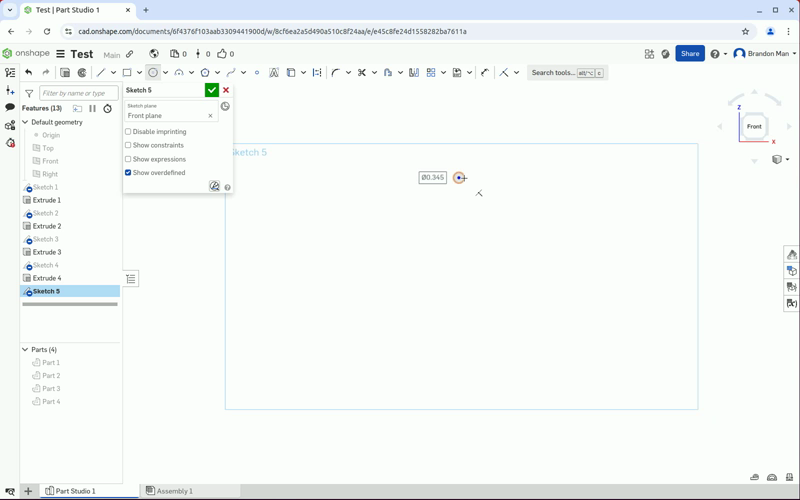
scroll(-6)
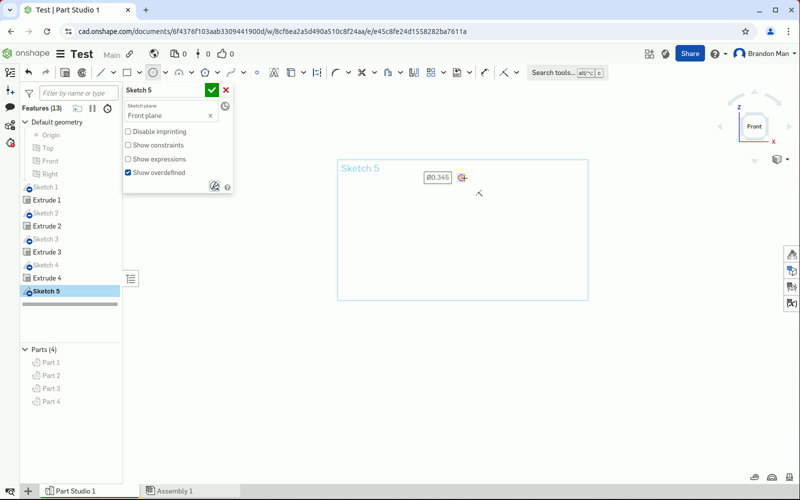
scroll(-6)
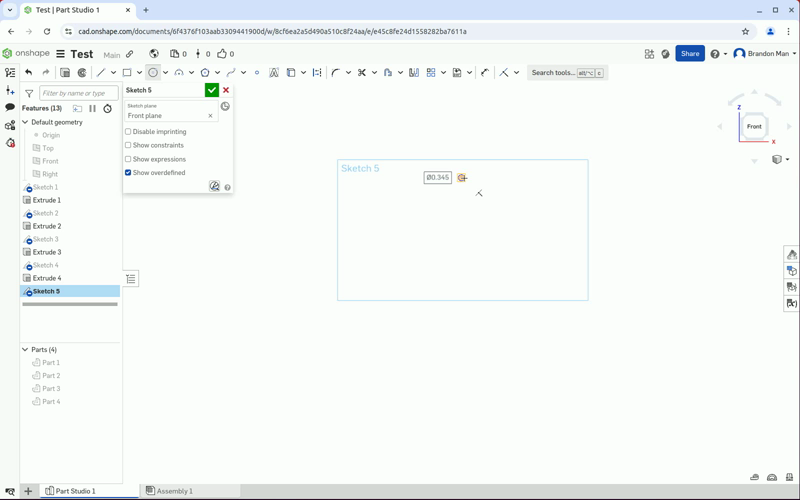
scroll(-6)
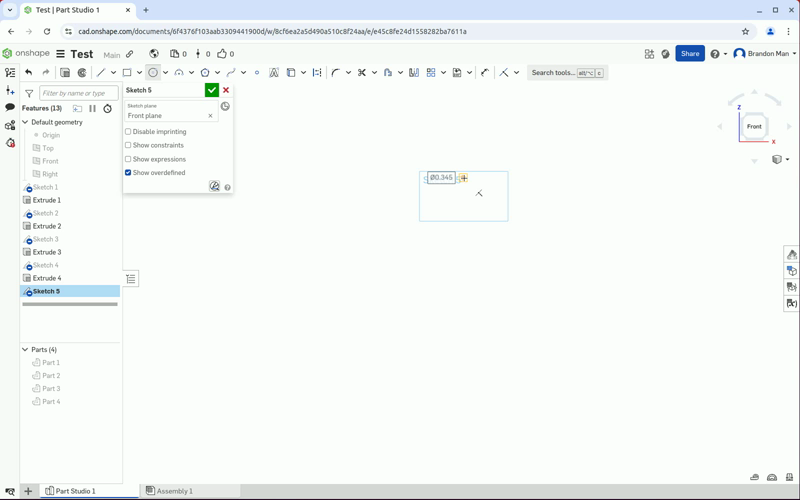
key(esc)
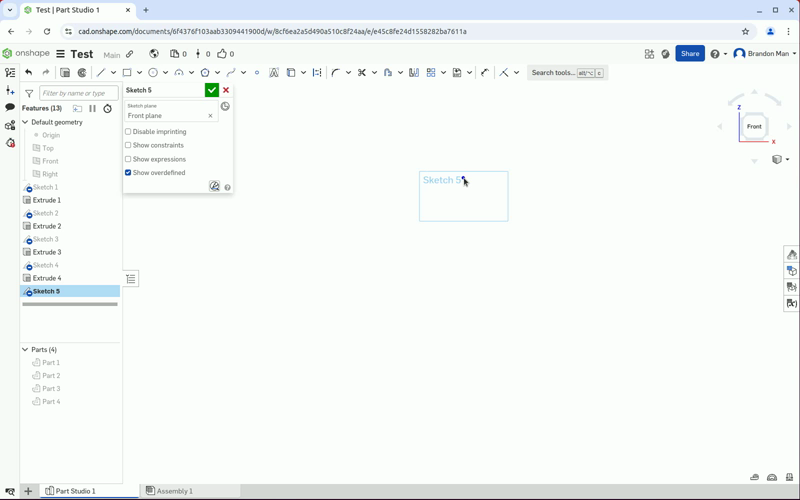
mouse_move(463, 177)
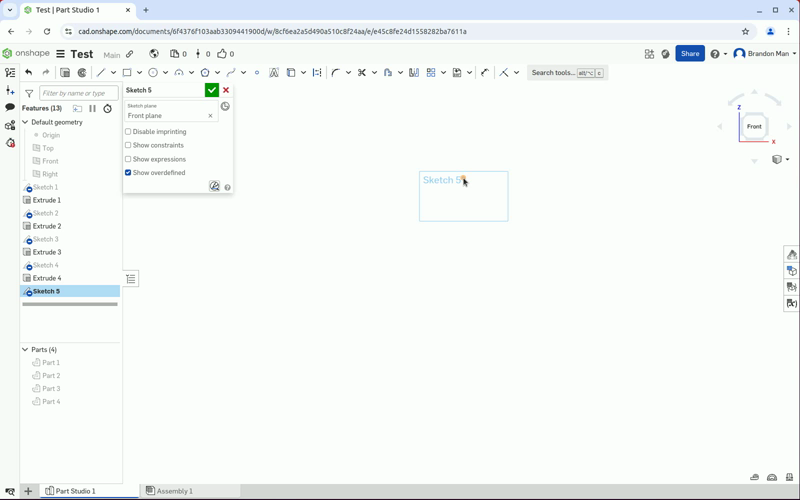
scroll(6)
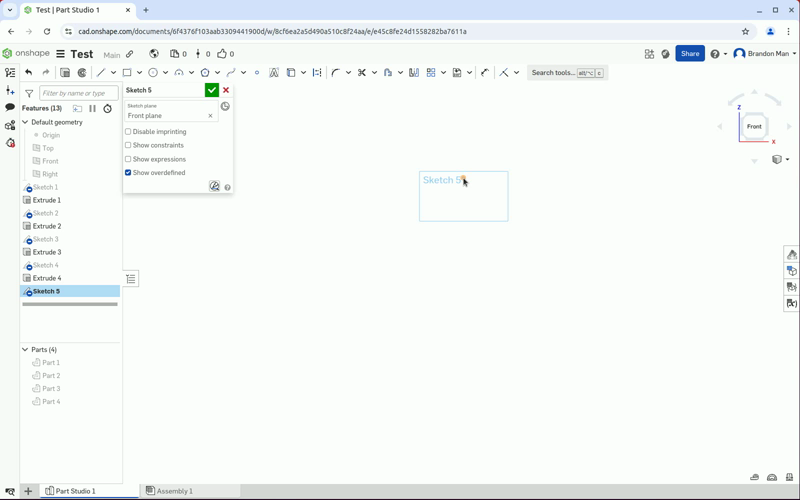
scroll(6)
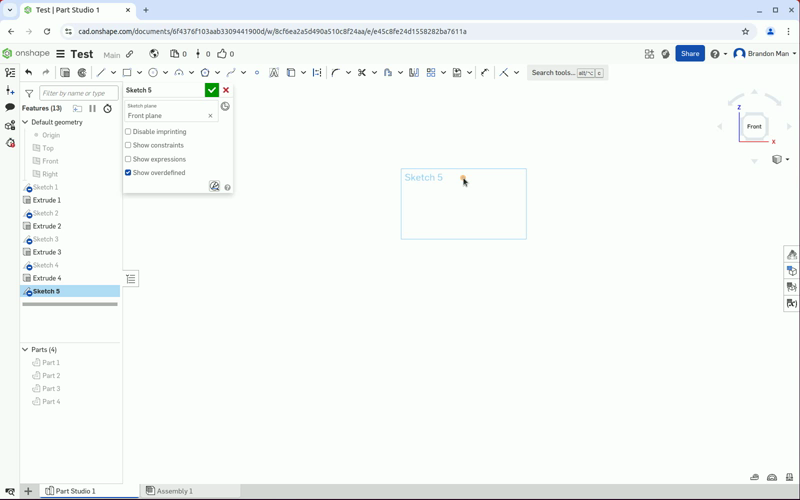
scroll(6)
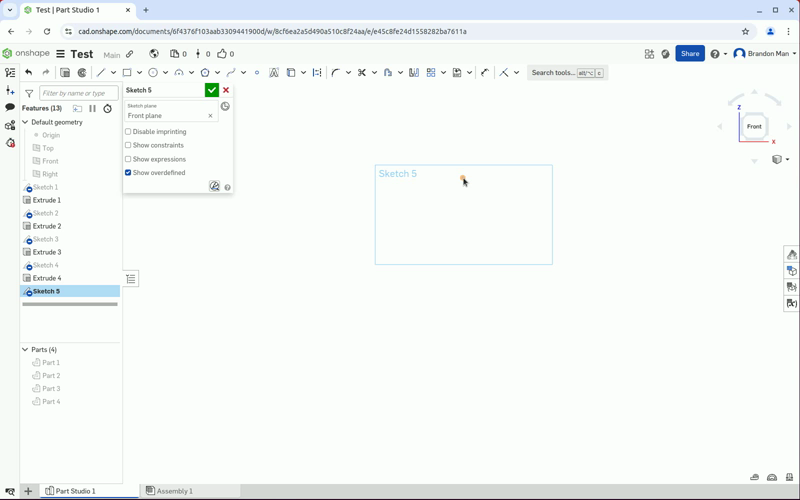
scroll(6)
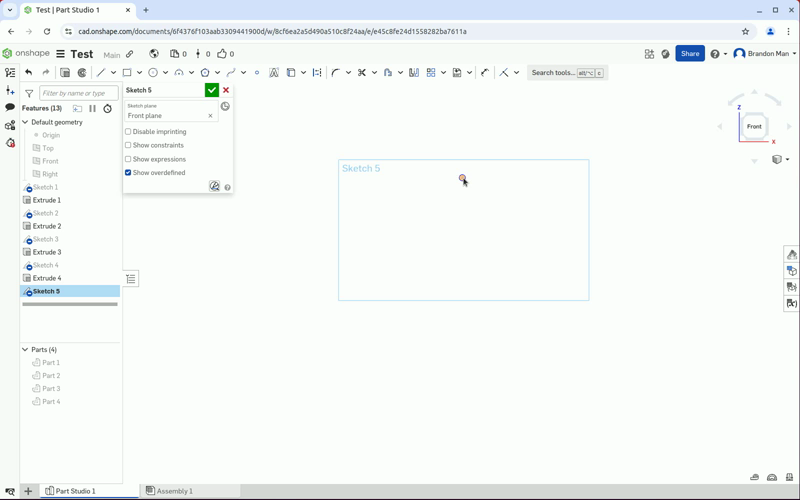
scroll(6)
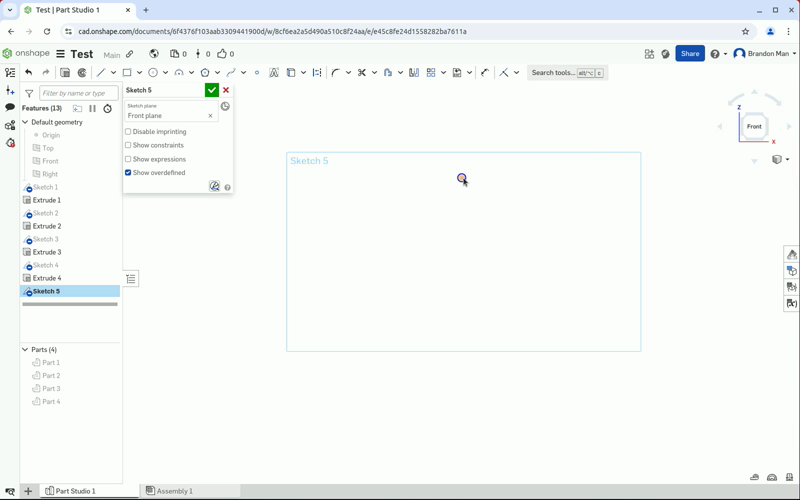
scroll(6)
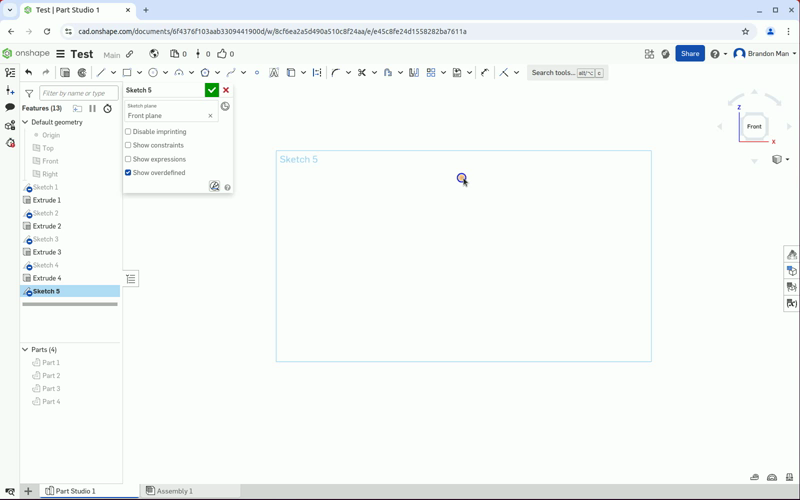
scroll(6)
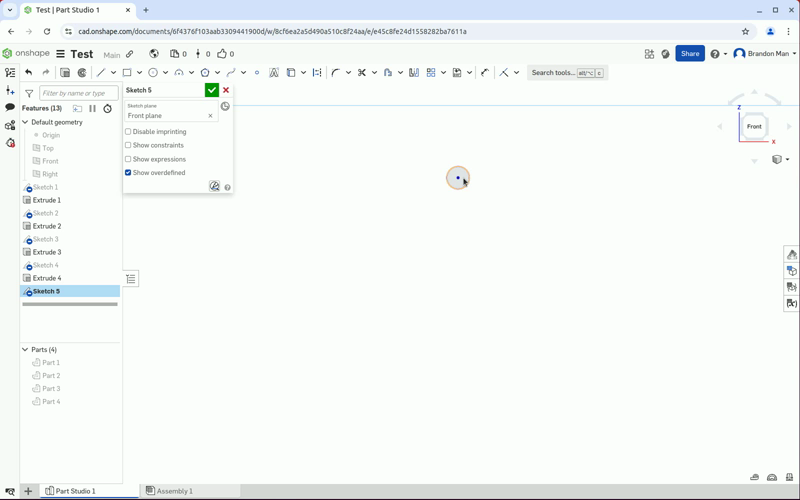
click(463, 177)
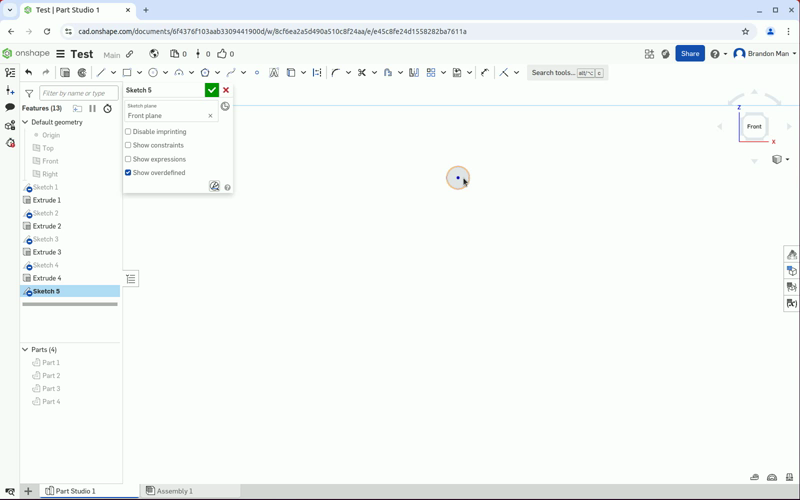
scroll(-6)
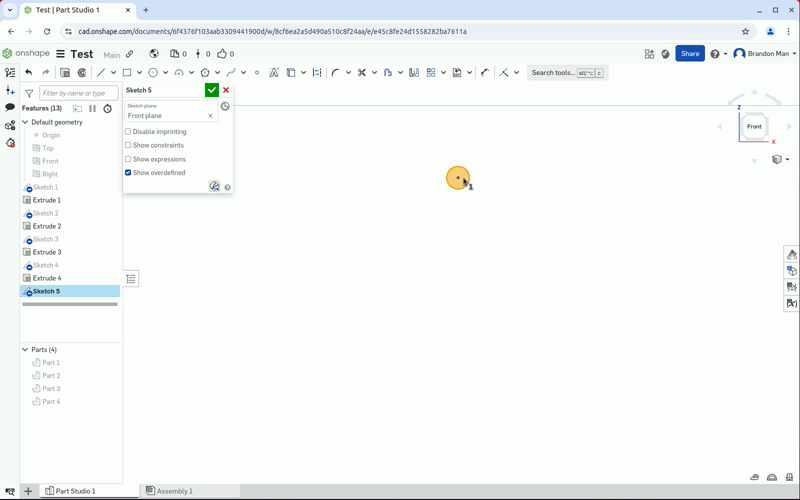
scroll(-6)
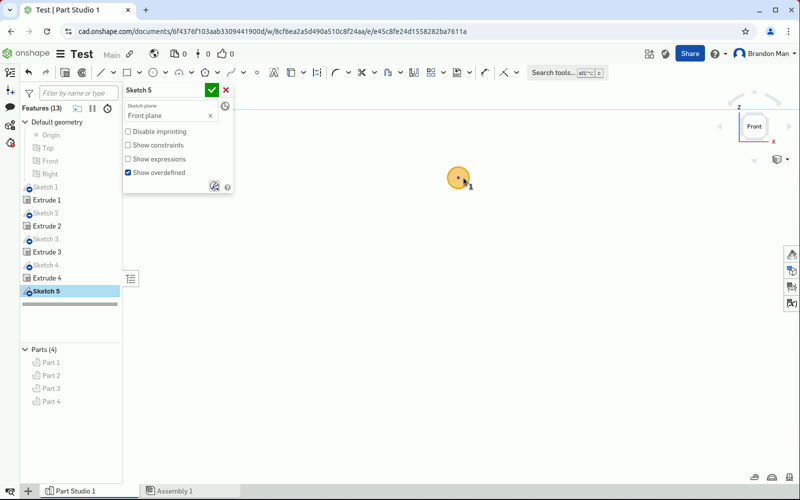
scroll(-6)
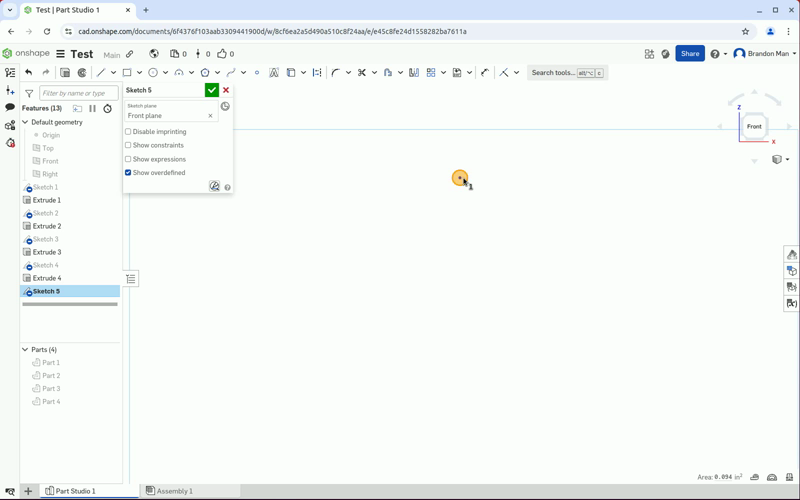
scroll(-6)
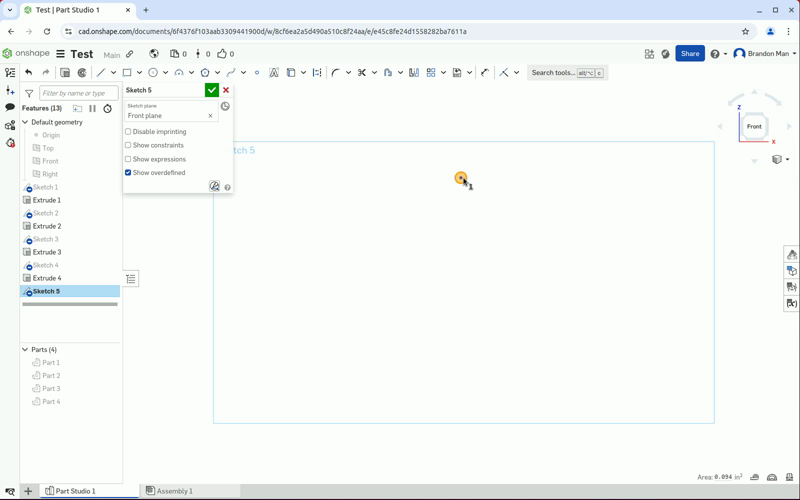
scroll(-6)
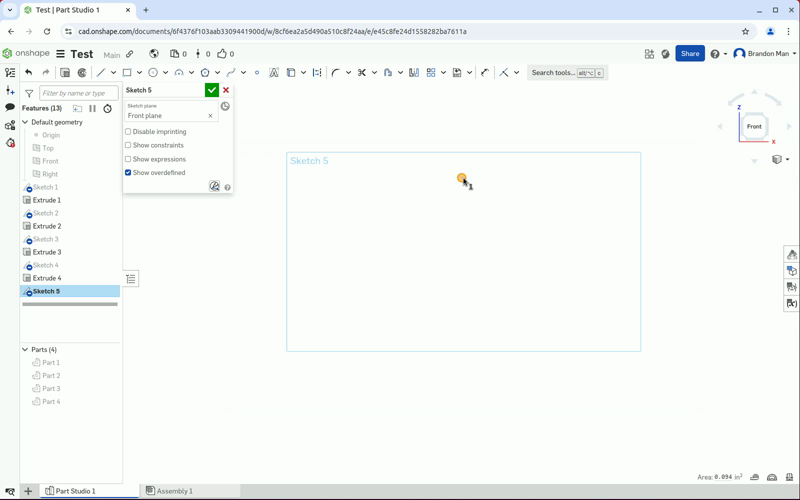
scroll(-6)
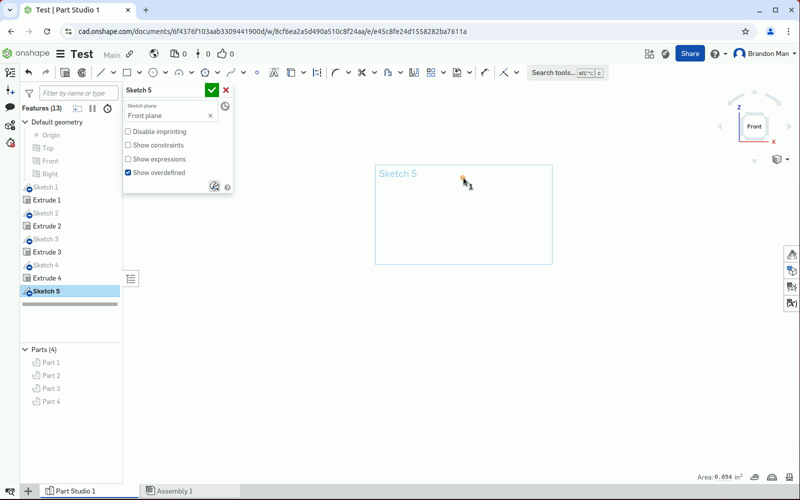
scroll(-6)
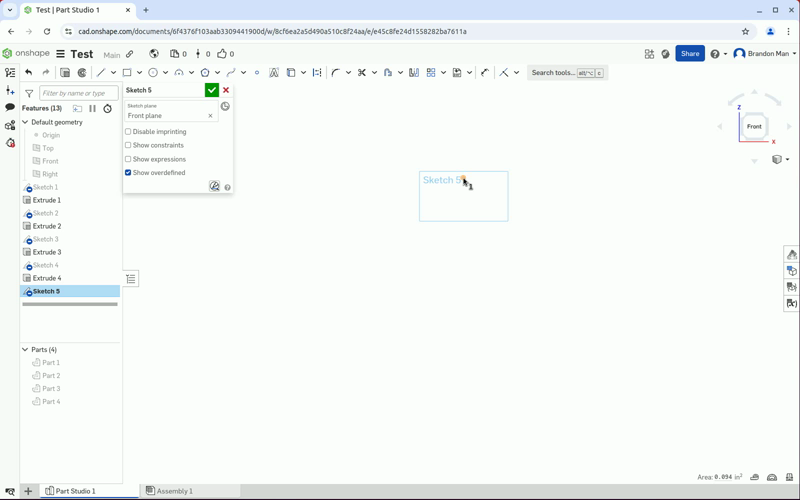
mouse_move(73, 352)
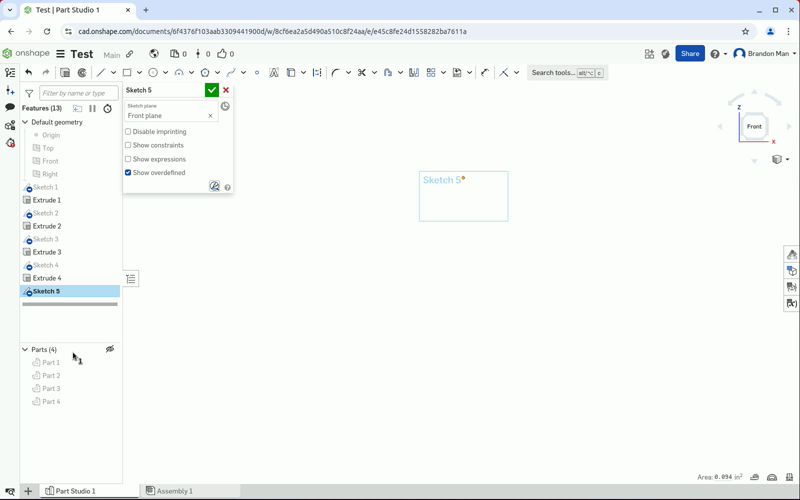
key(shift+y)
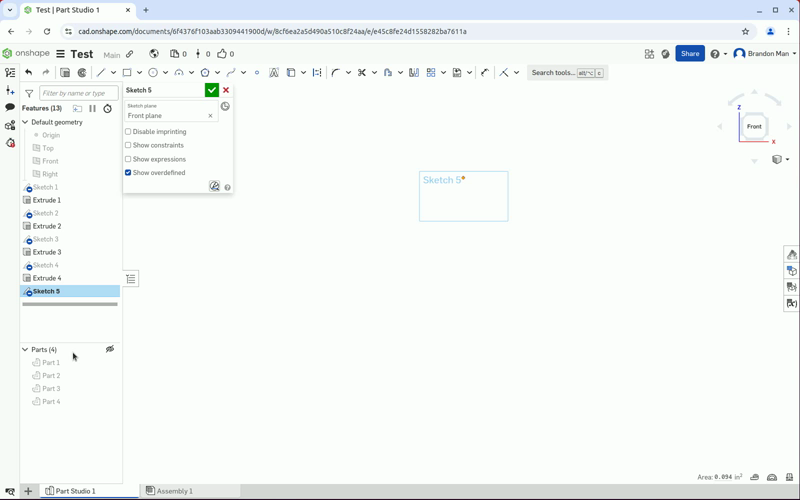
key(shift+e)
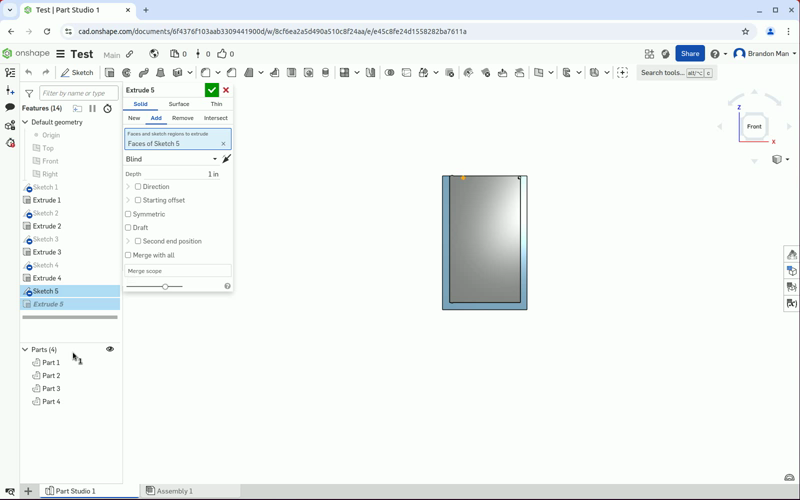
mouse_move(143, 106)
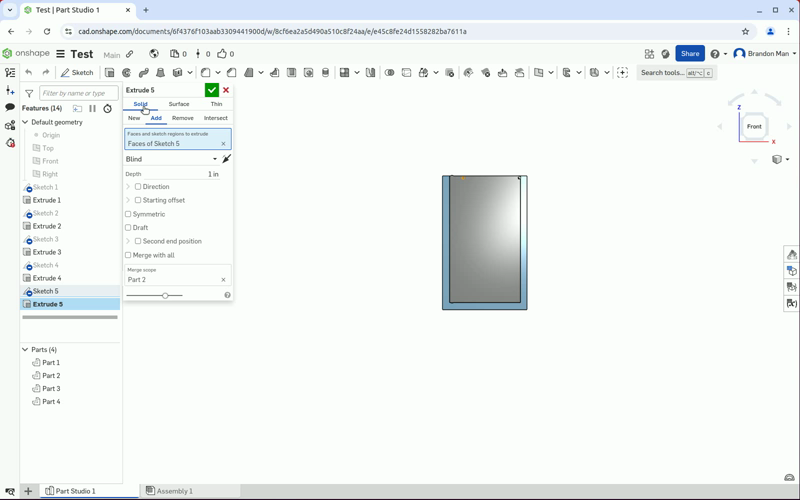
click(143, 106)
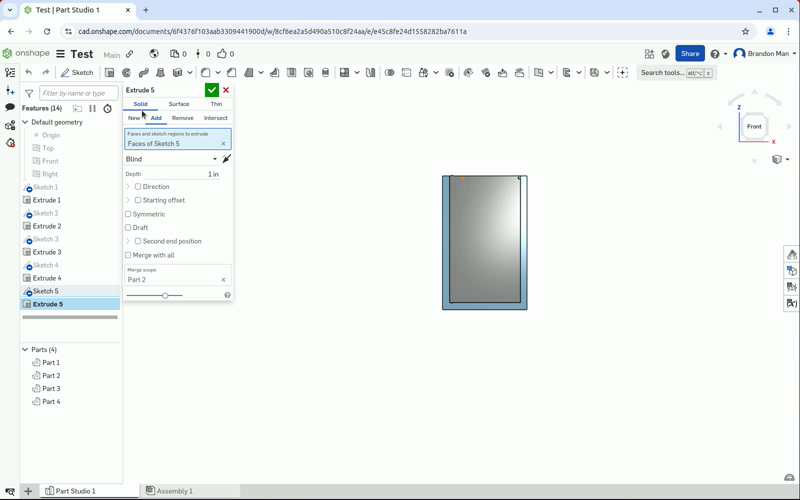
mouse_move(137, 120)
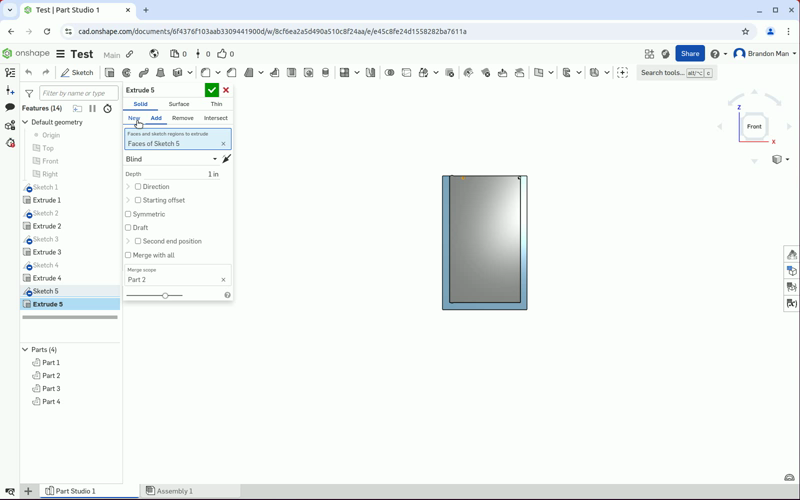
click(137, 120)
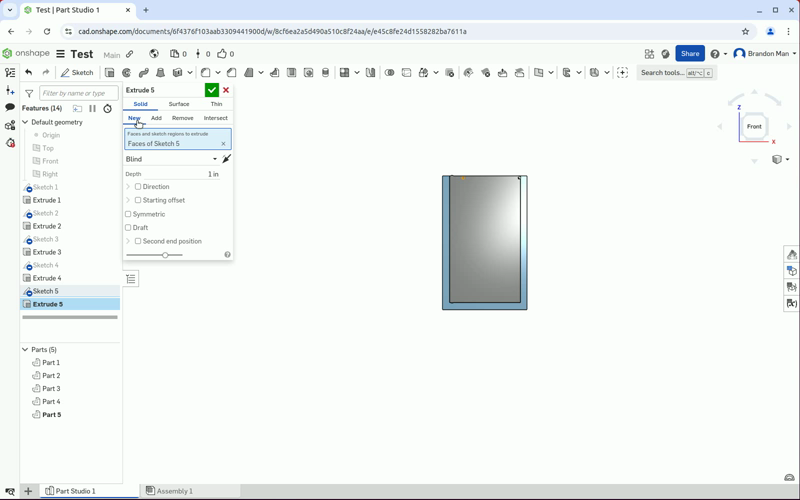
key(tab, 4)
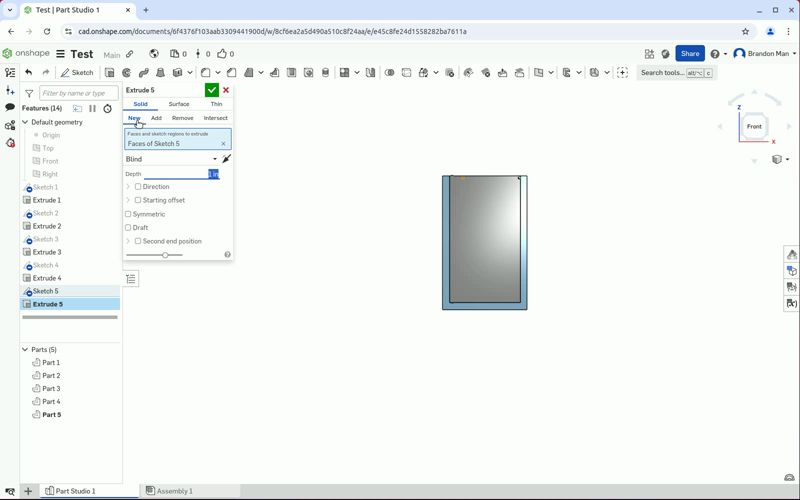
text(1.926)
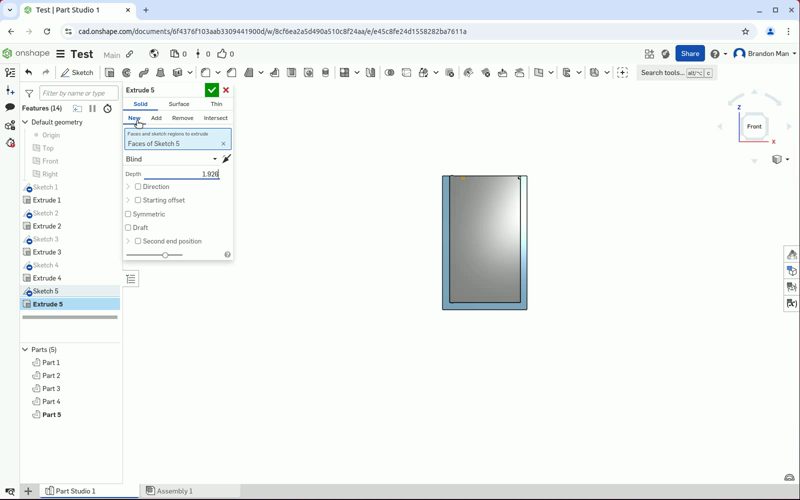
key(enter)
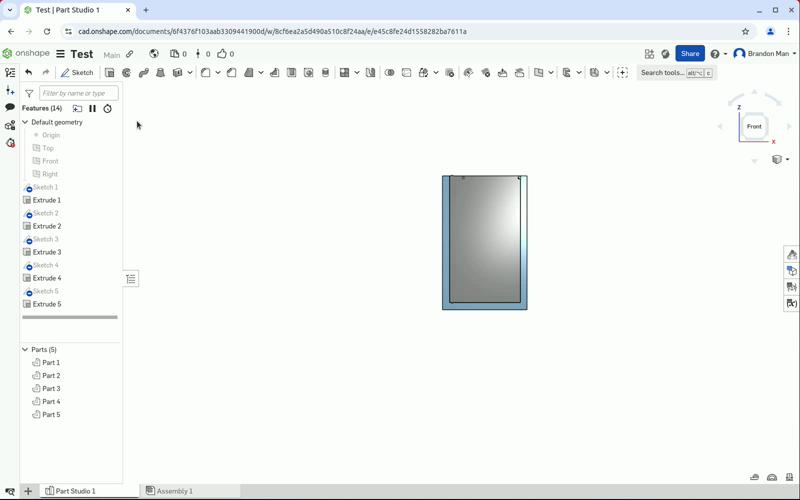
key(shift+h)
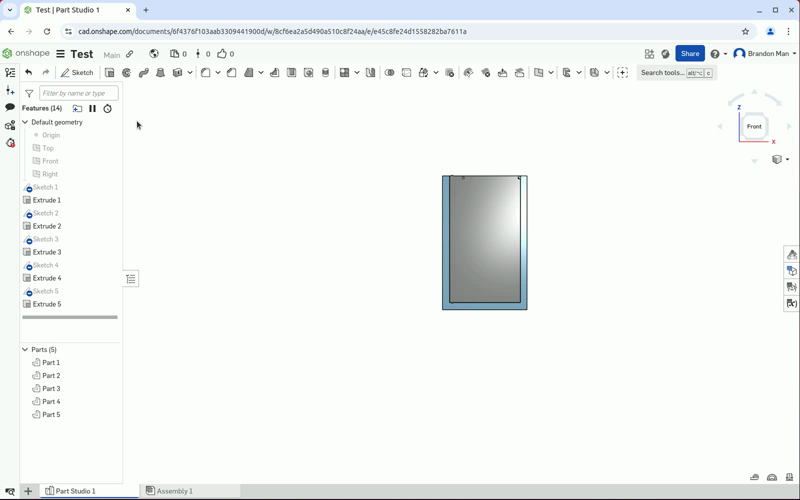
key(shift+h)
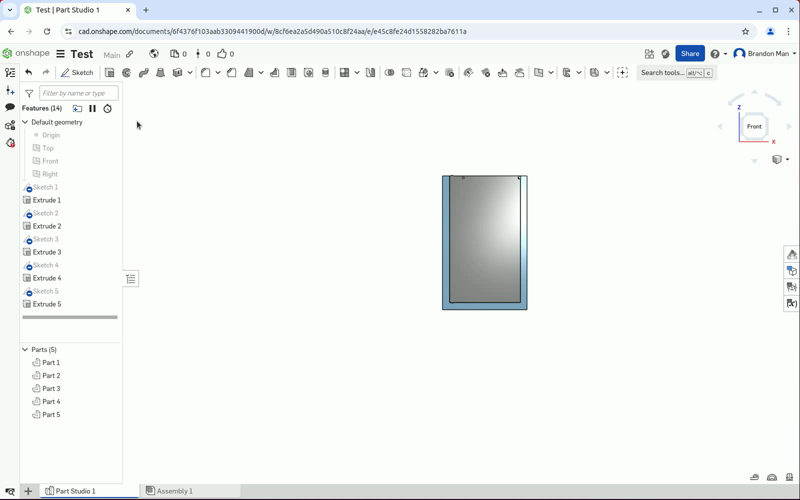
mouse_move(73, 189)
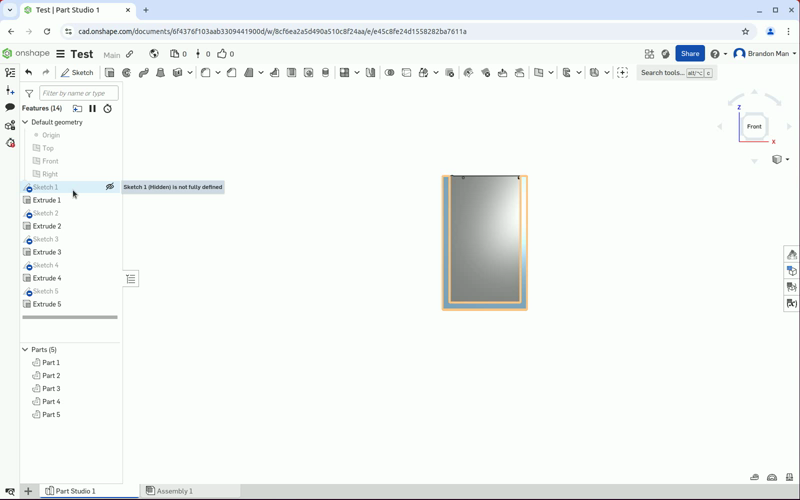
click(73, 189)
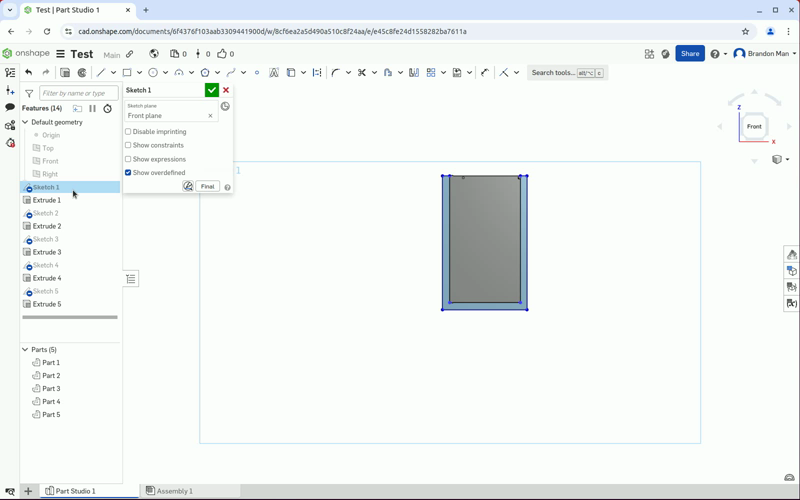
mouse_move(229, 92)
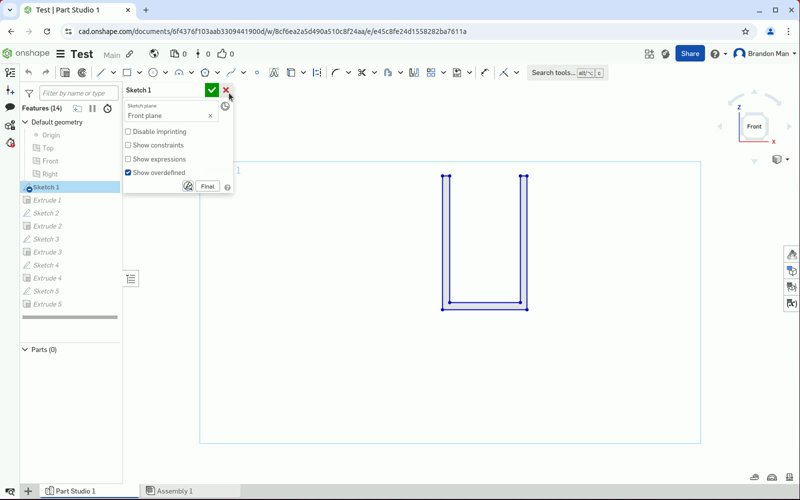
click(229, 92)
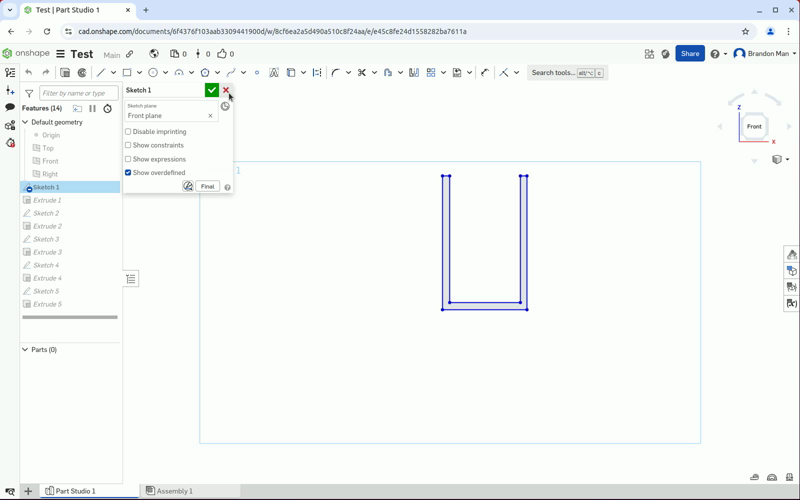
key(shift+s)
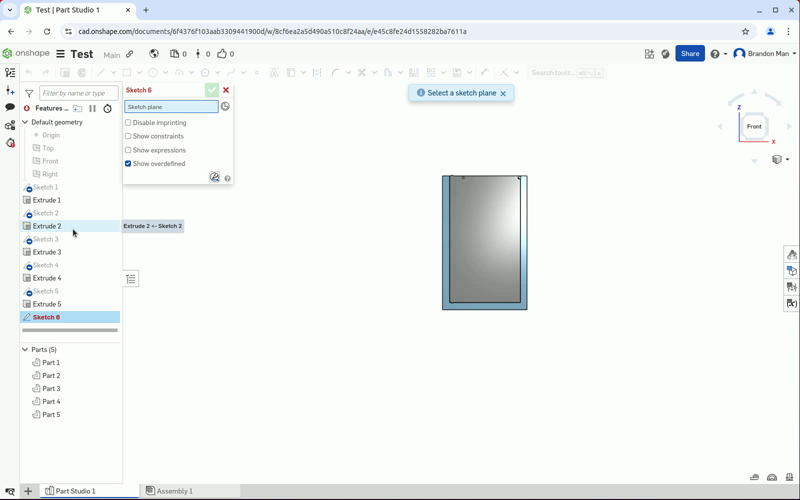
scroll(3)
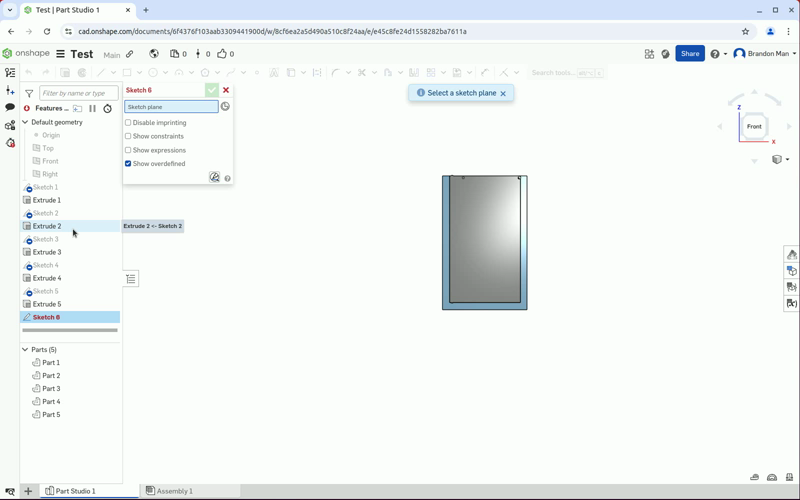
mouse_move(73, 163)
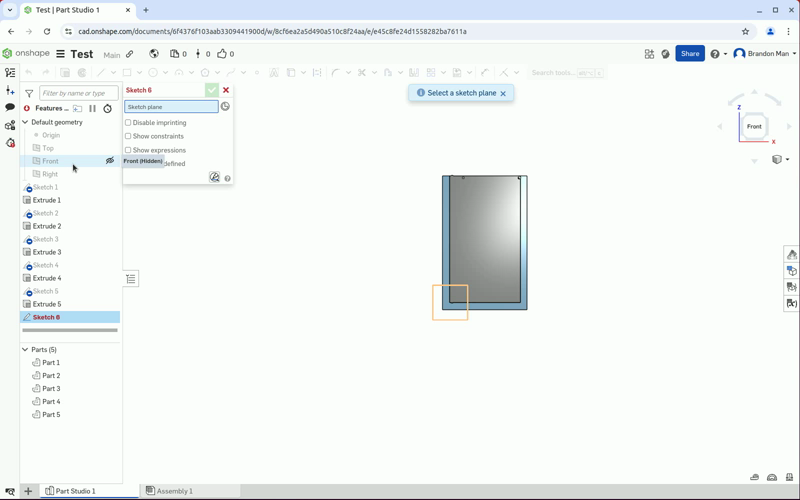
click(73, 163)
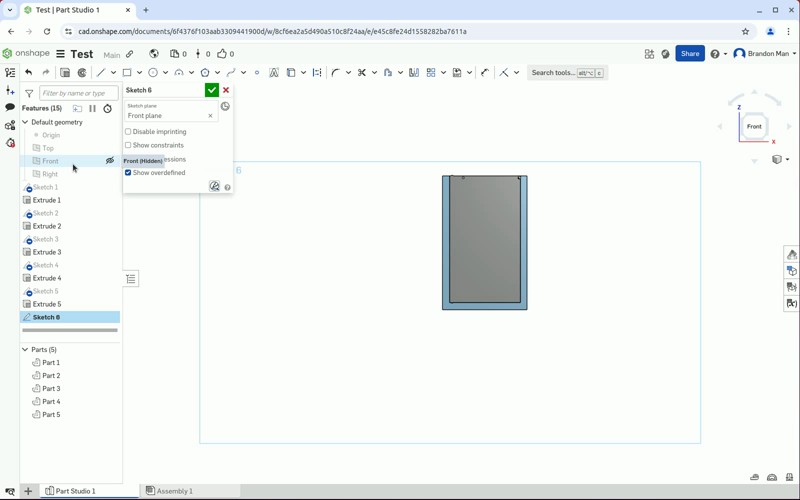
mouse_move(73, 352)
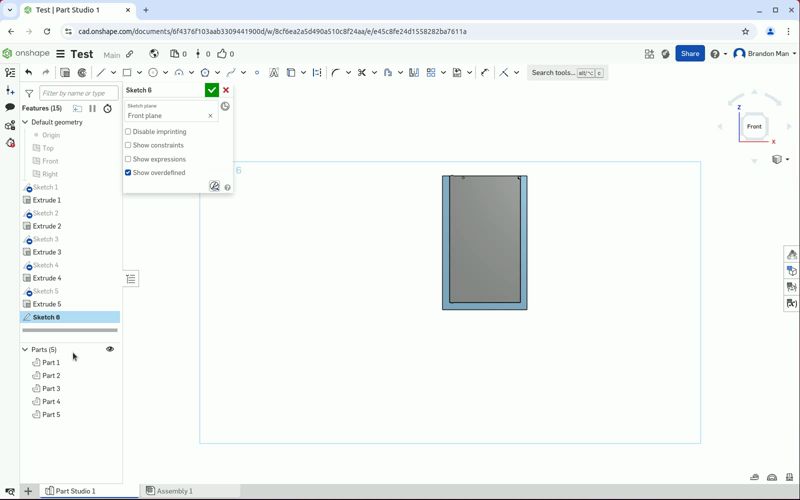
key(y)
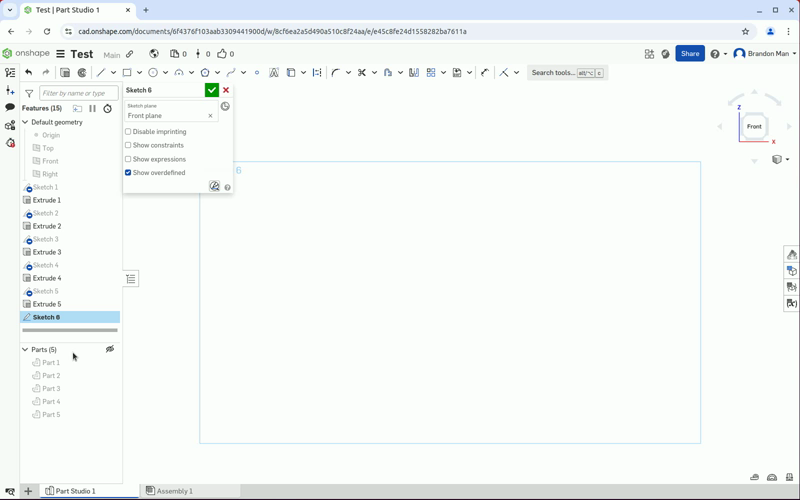
key(c)
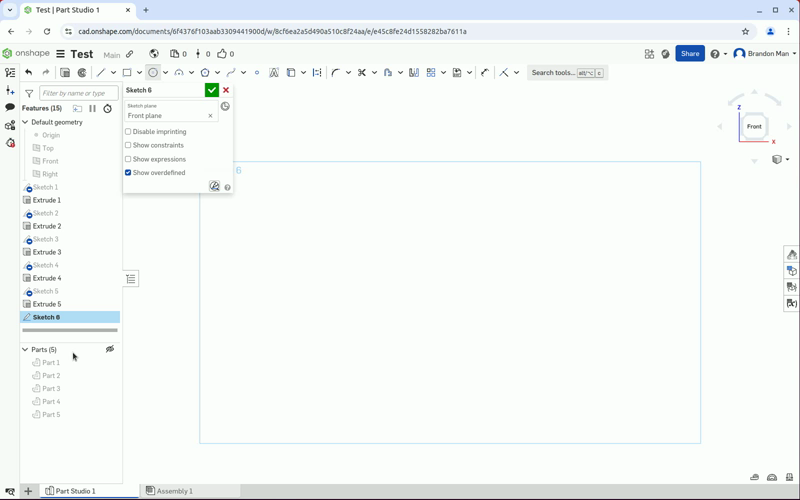
key_down(shift)
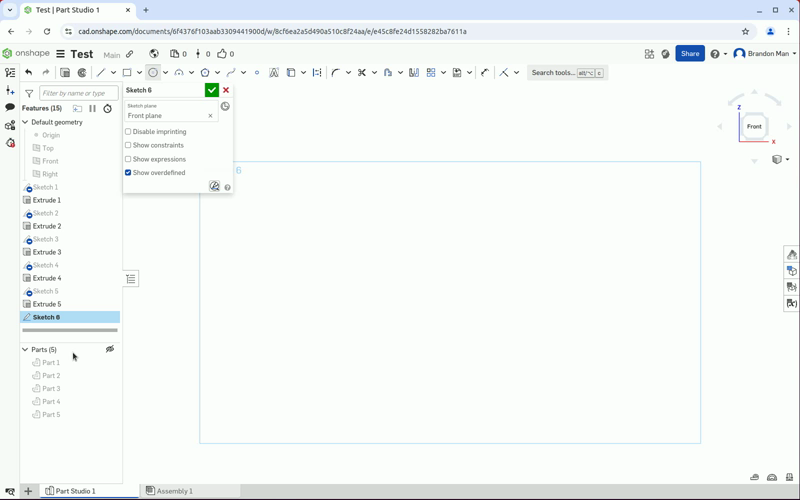
mouse_move(519, 281)
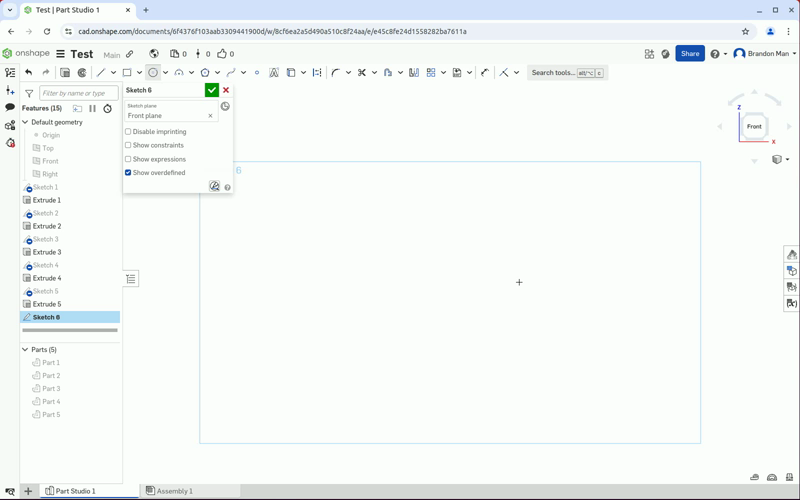
click(519, 281)
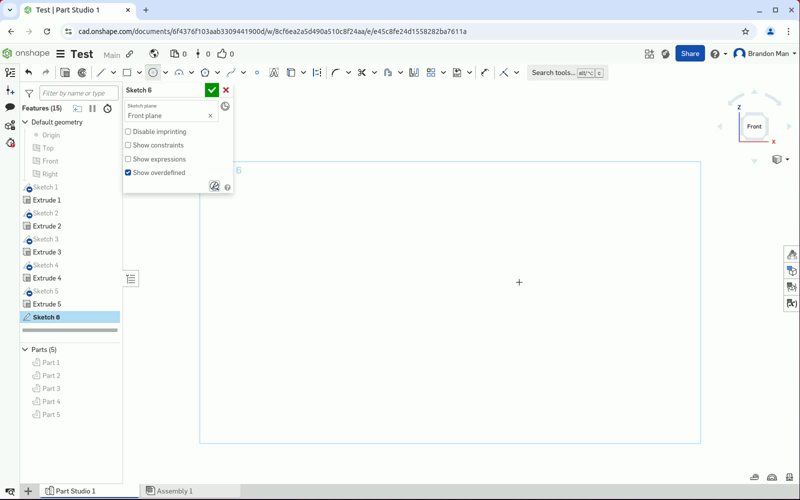
key_up(shift)
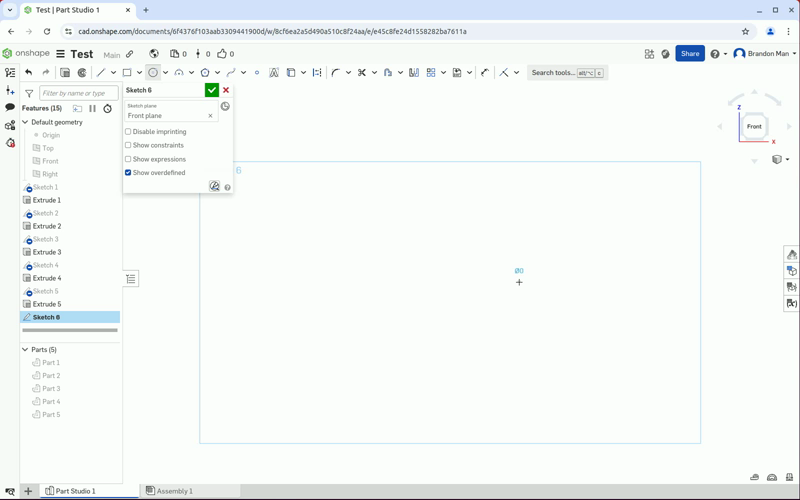
mouse_move(520, 281)
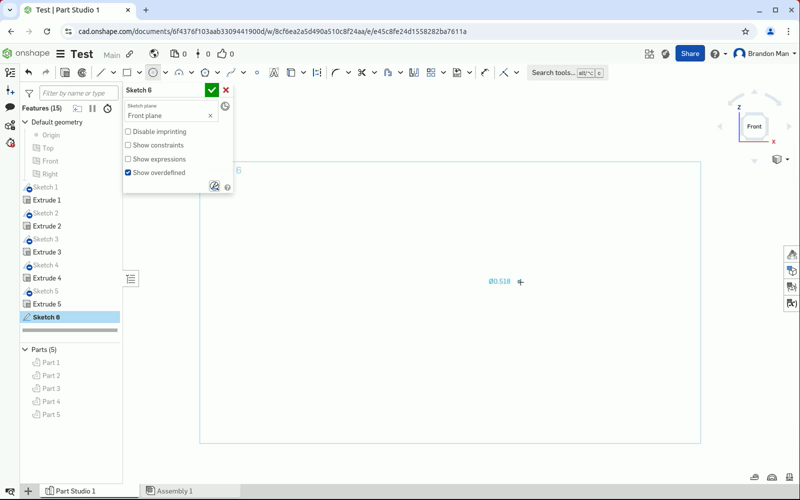
scroll(6)
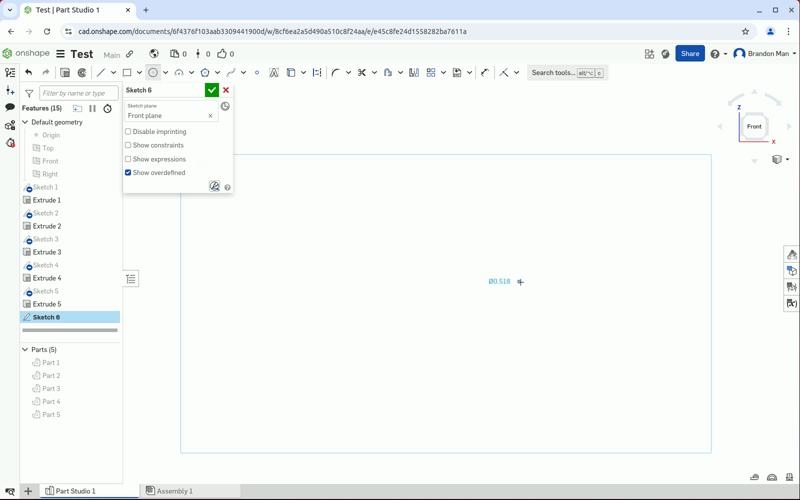
scroll(6)
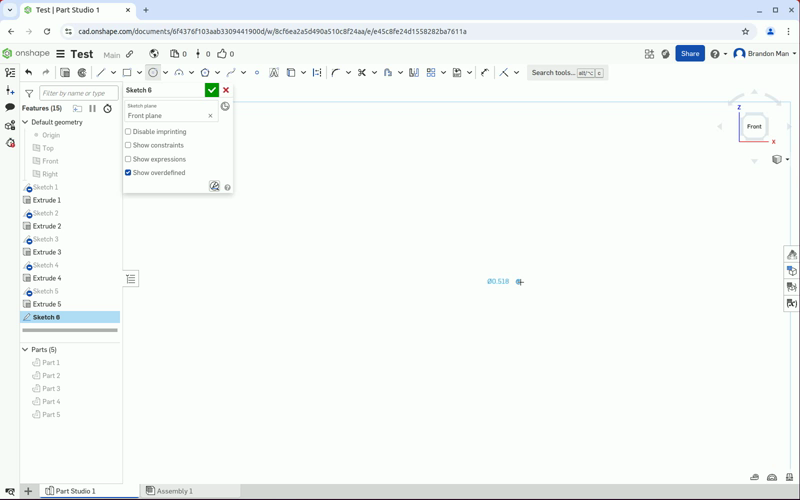
scroll(6)
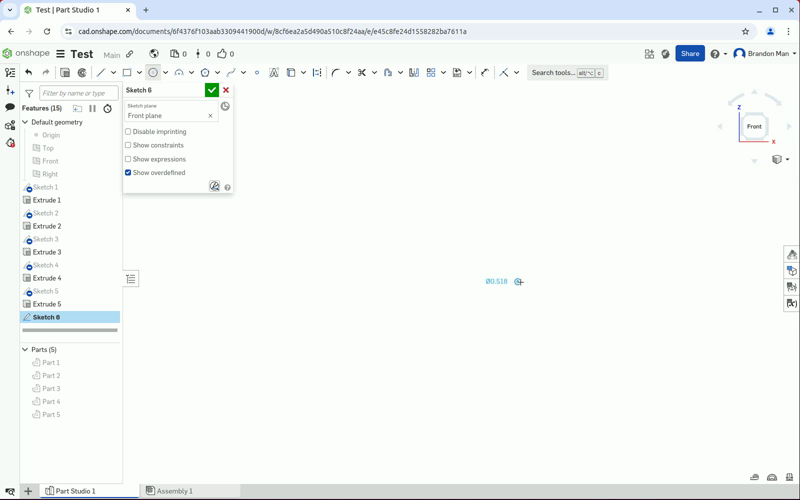
scroll(6)
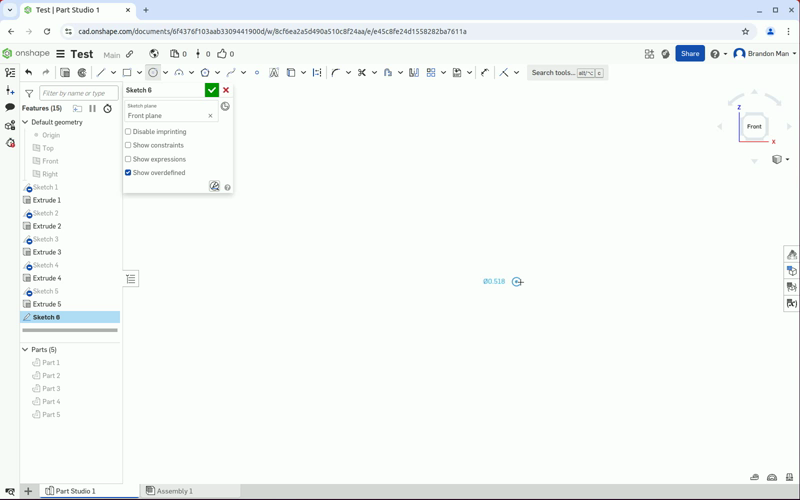
scroll(6)
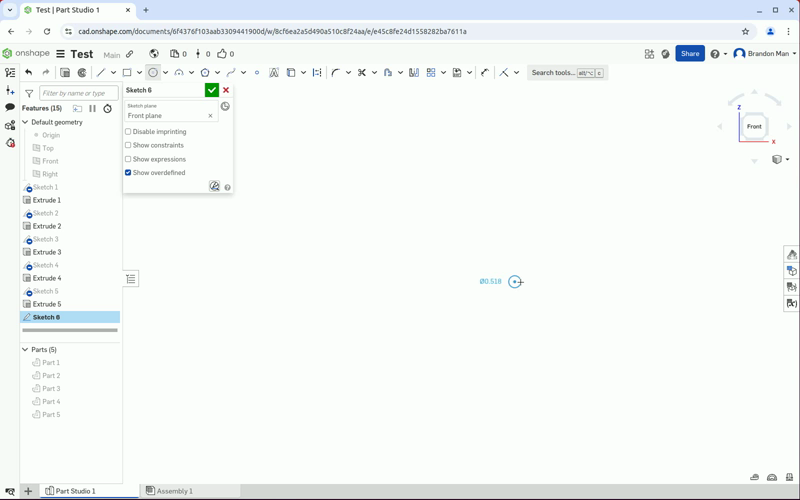
scroll(6)
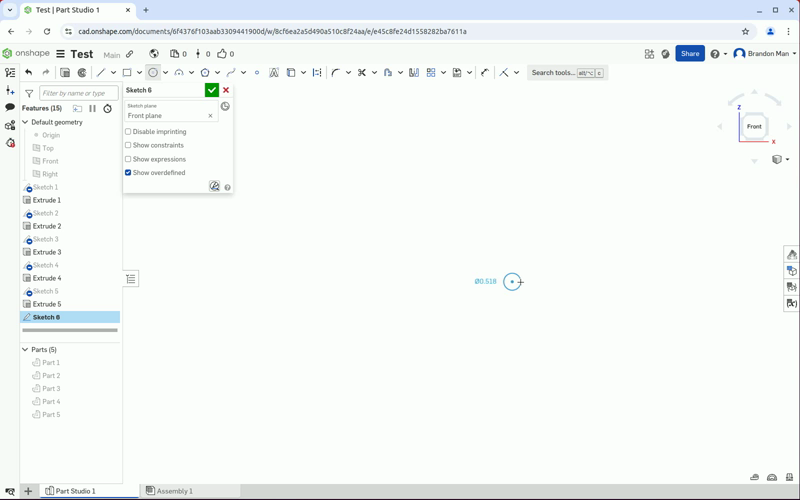
scroll(6)
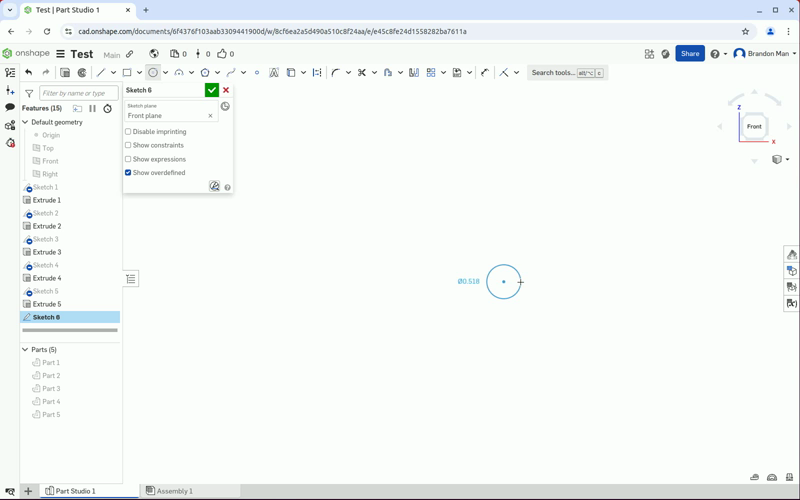
click(520, 281)
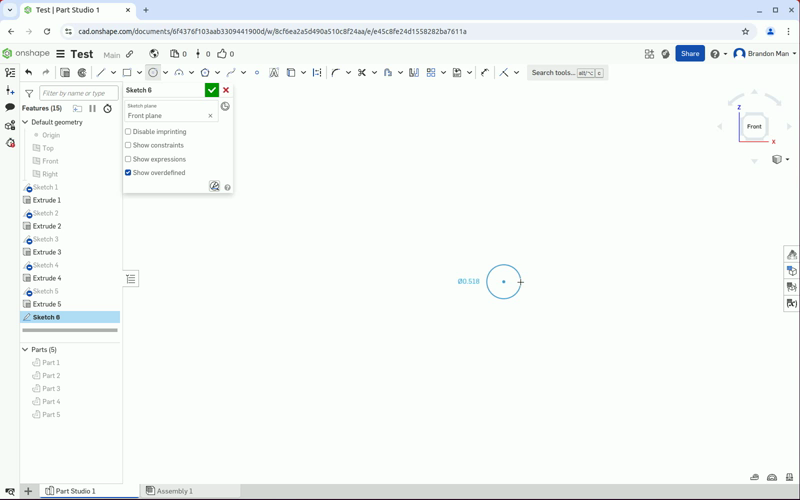
scroll(-6)
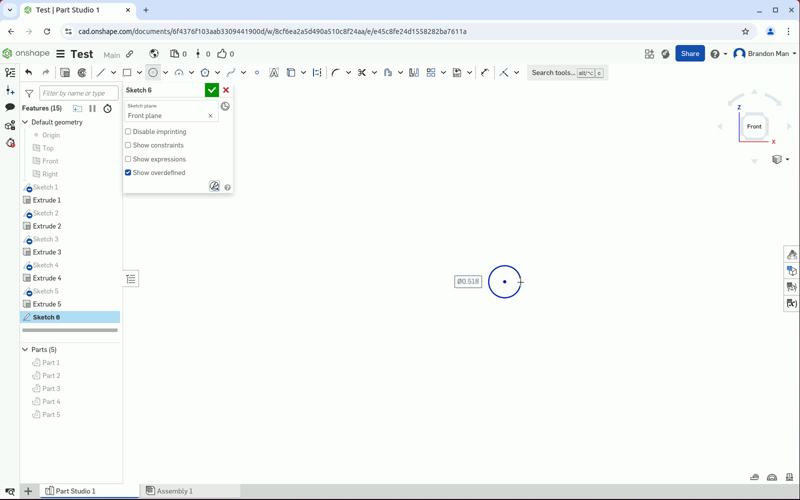
scroll(-6)
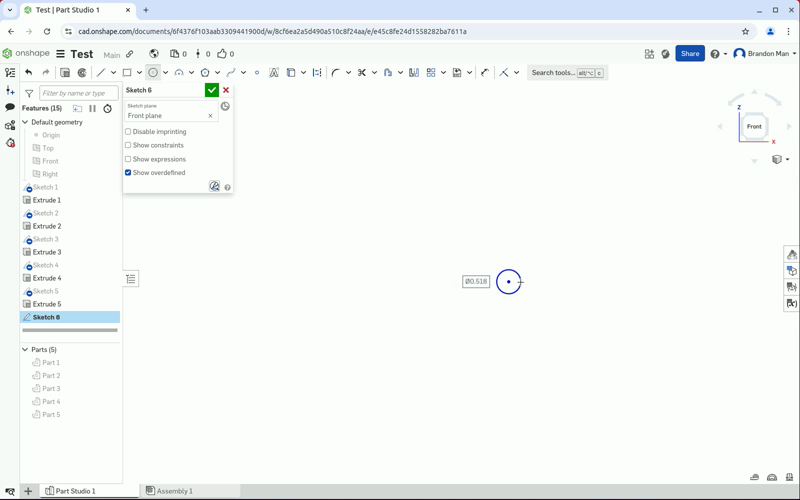
scroll(-6)
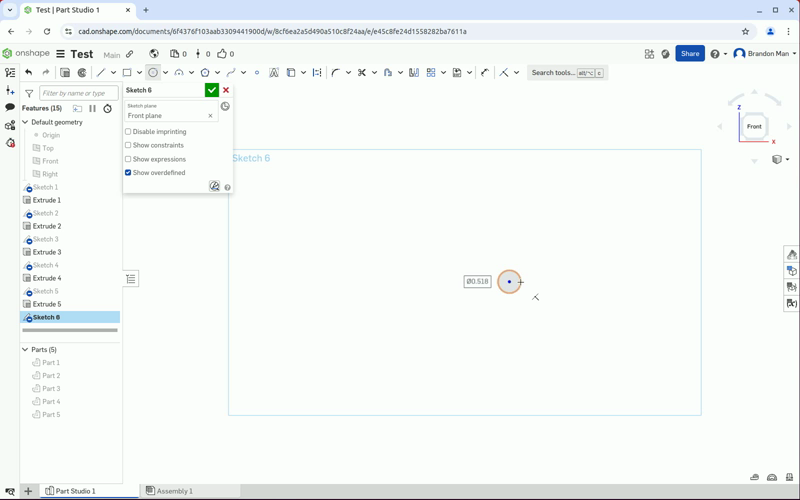
scroll(-6)
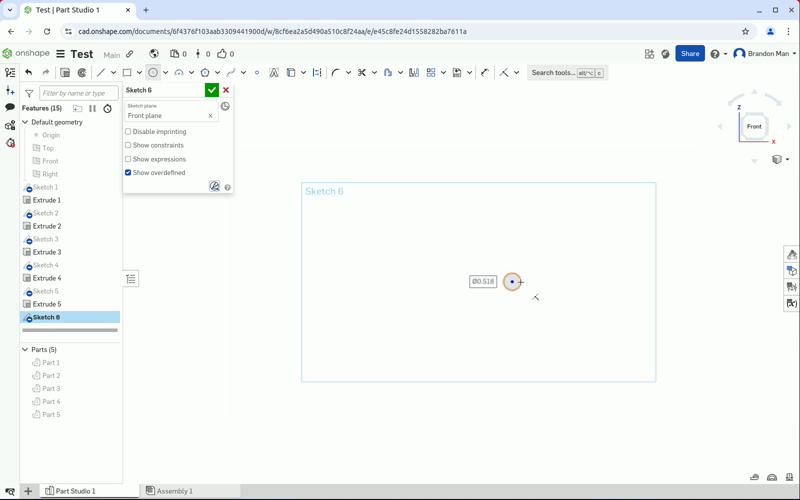
scroll(-6)
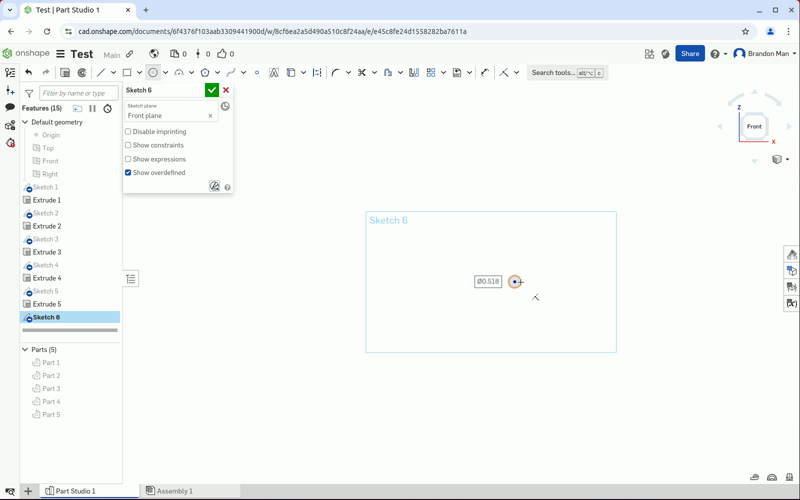
scroll(-6)
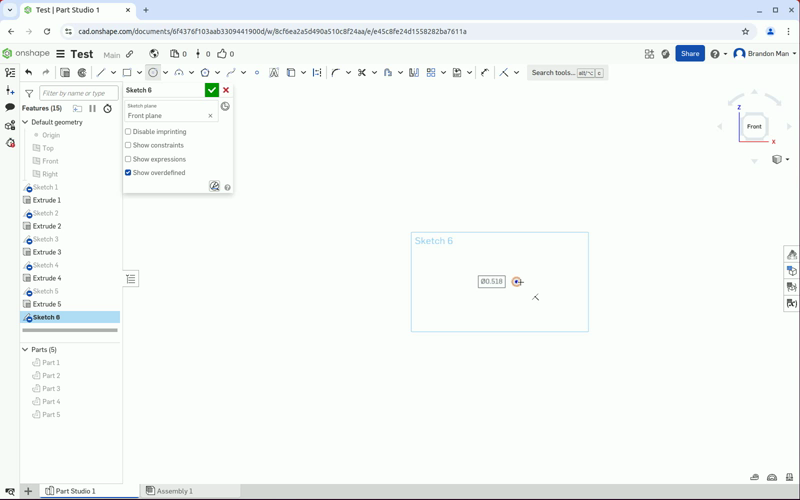
scroll(-6)
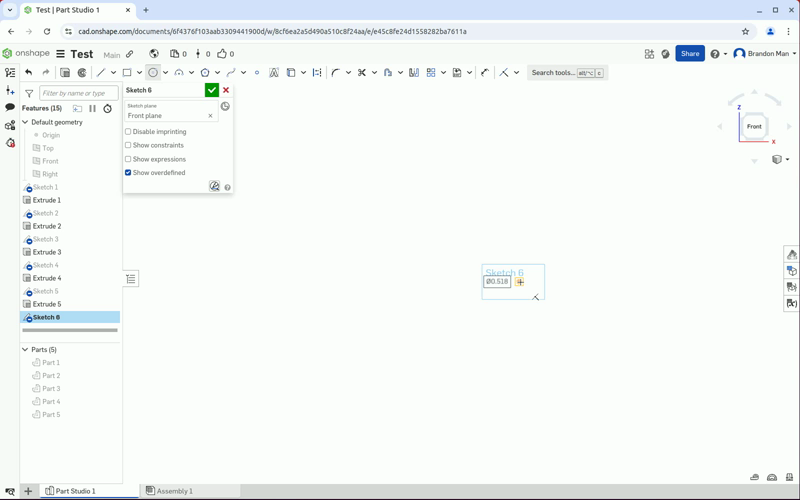
key(esc)
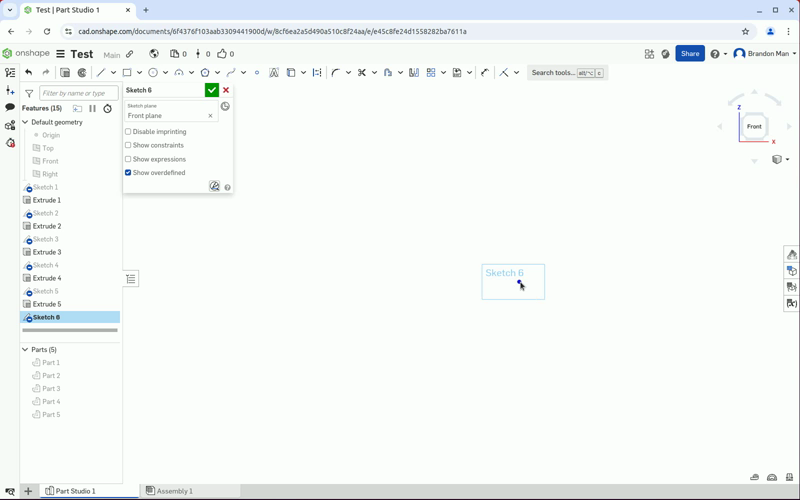
mouse_move(520, 282)
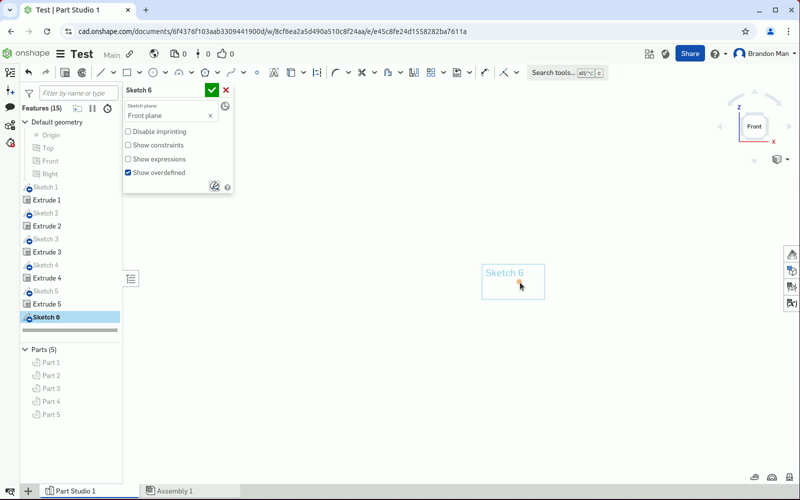
scroll(6)
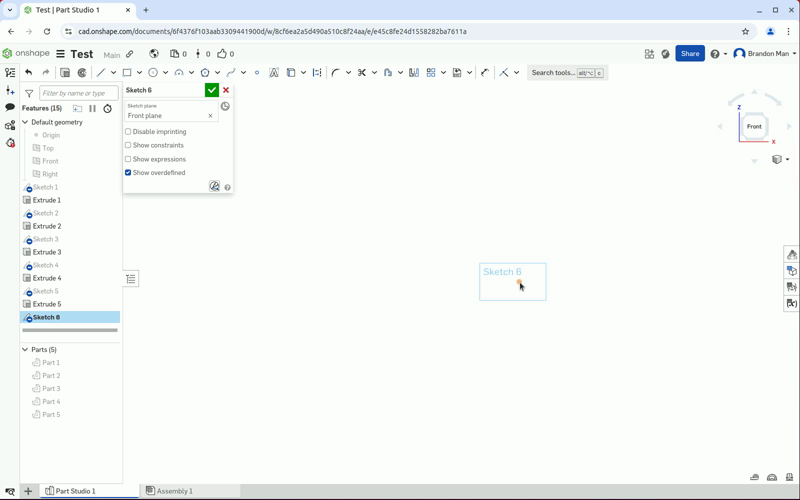
scroll(6)
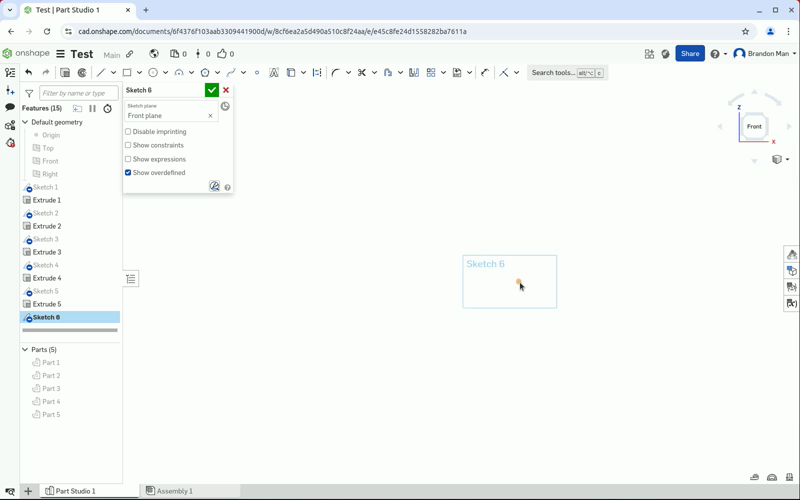
scroll(6)
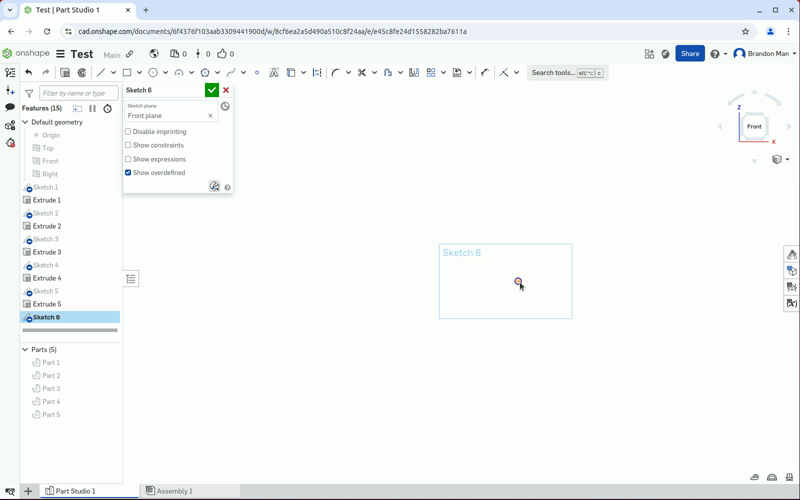
scroll(6)
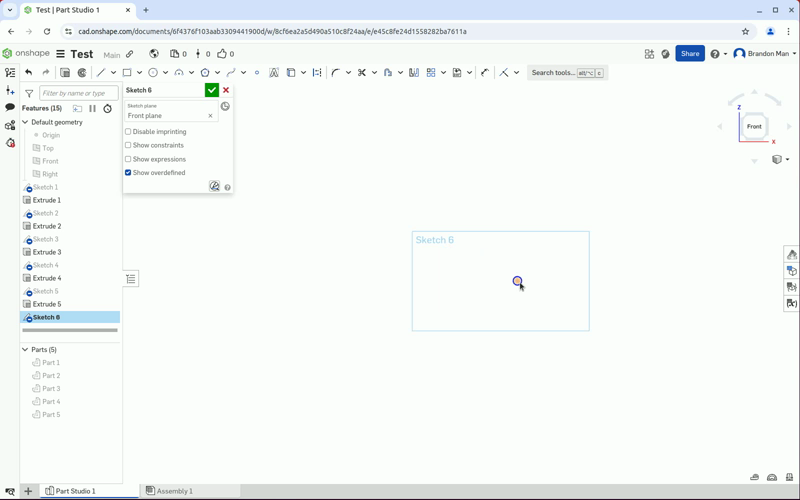
scroll(6)
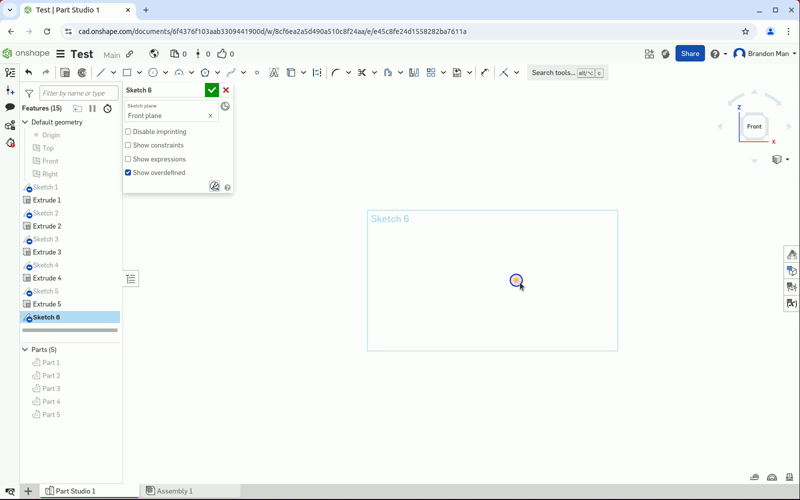
scroll(6)
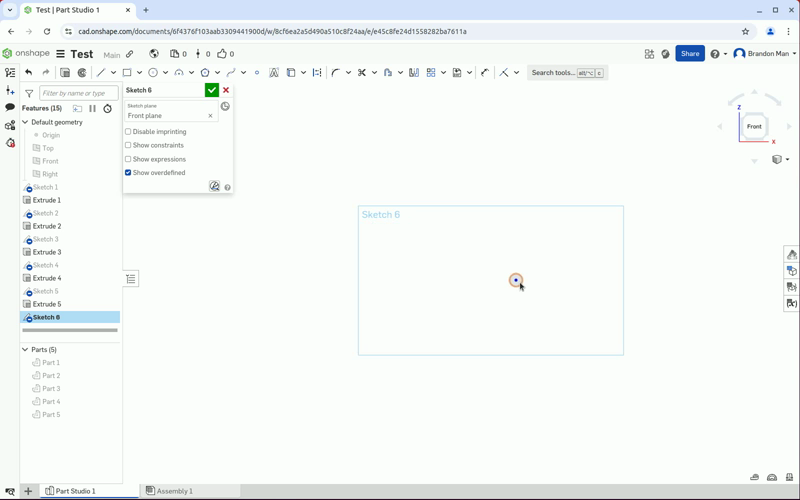
scroll(6)
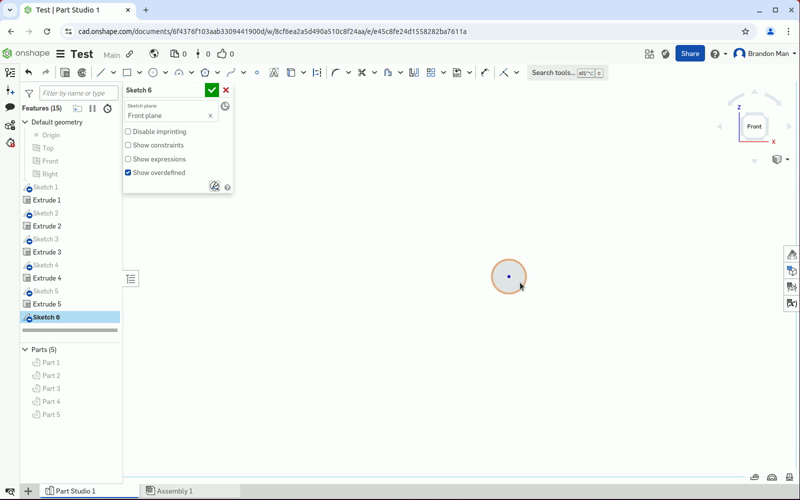
click(520, 282)
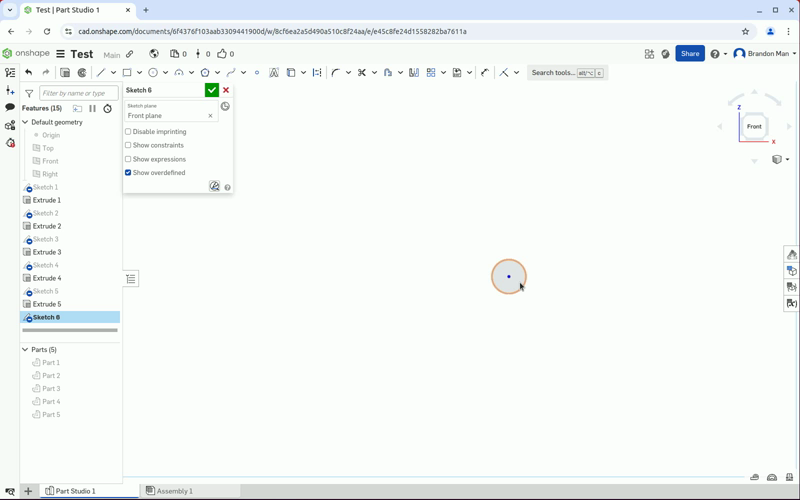
scroll(-6)
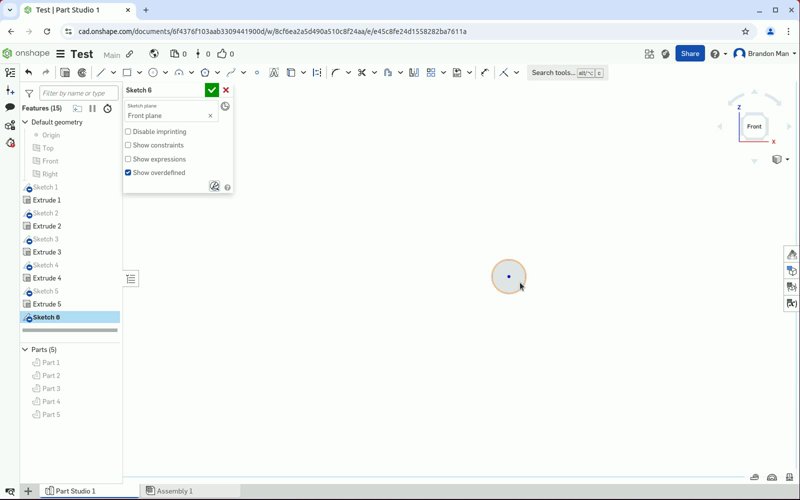
scroll(-6)
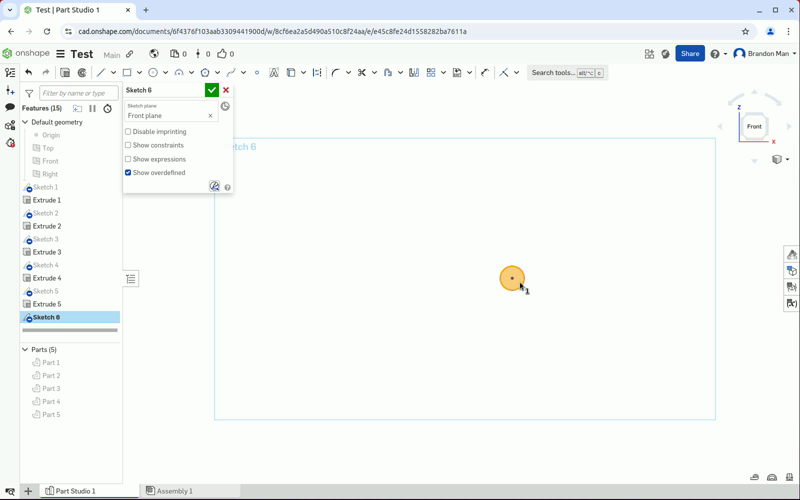
scroll(-6)
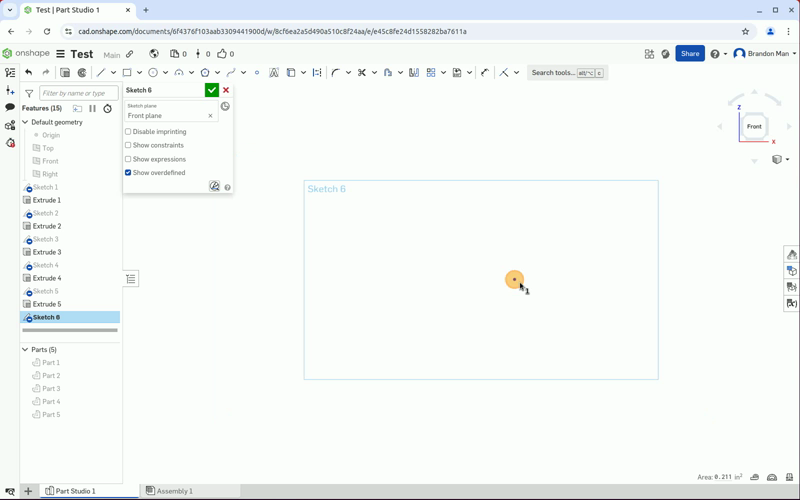
scroll(-6)
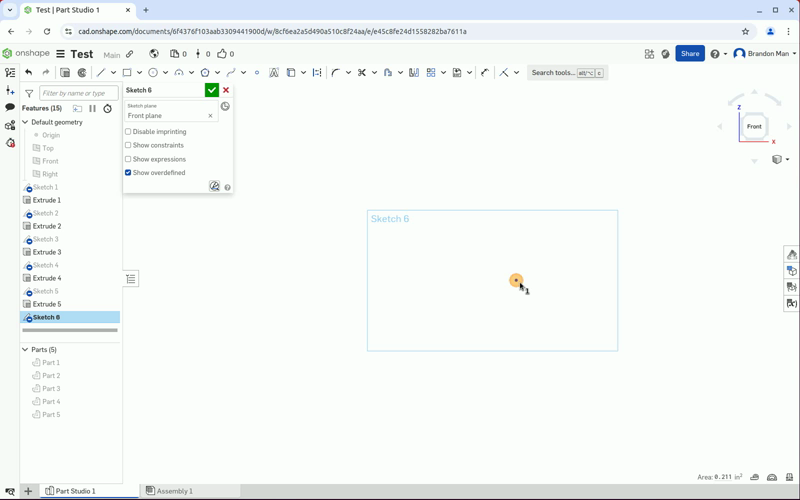
scroll(-6)
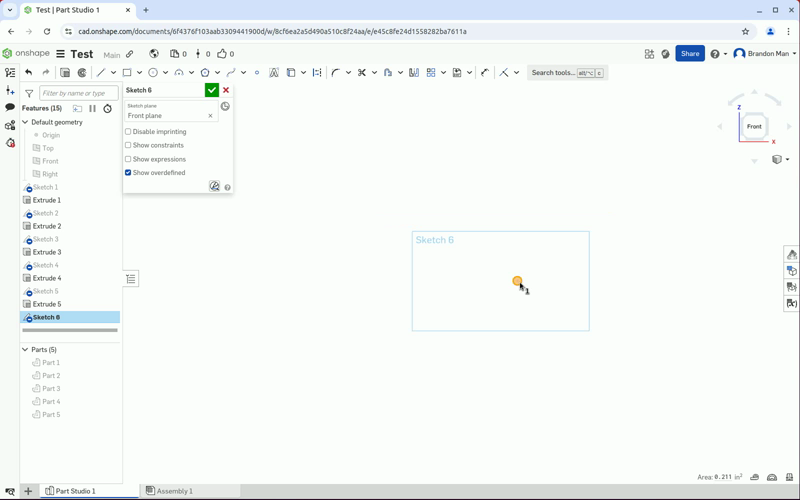
scroll(-6)
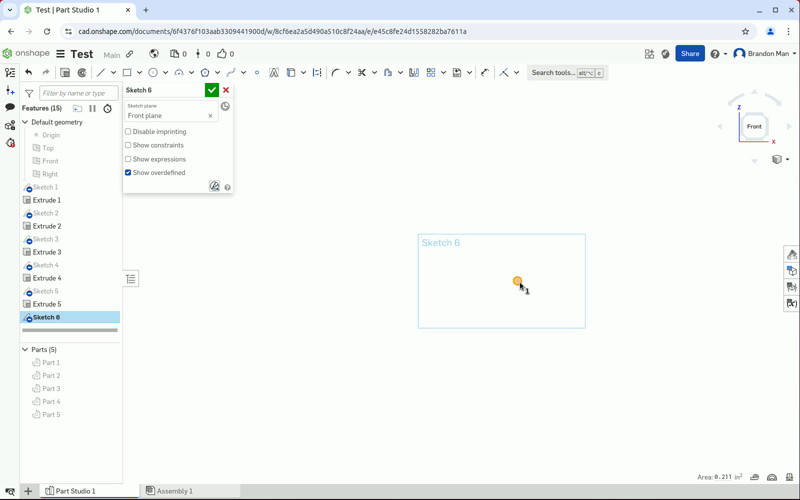
scroll(-6)
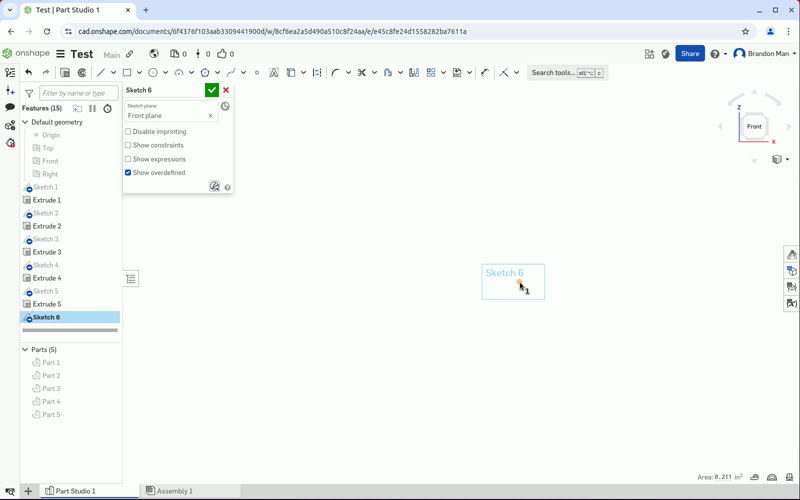
mouse_move(73, 352)
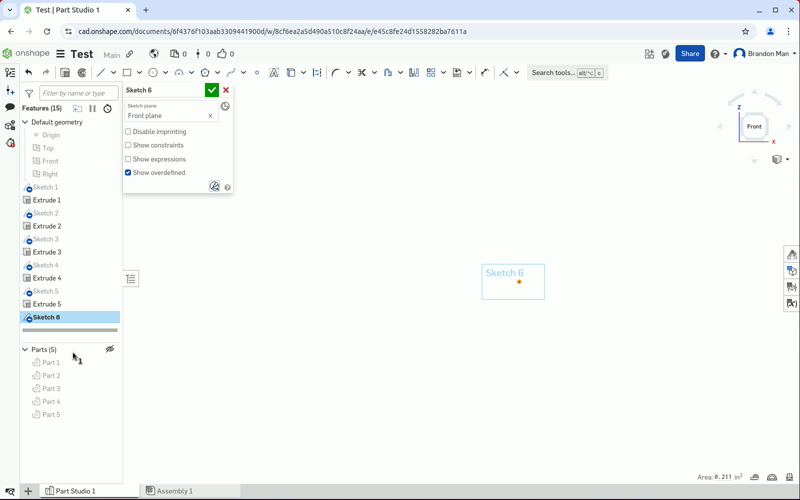
key(shift+y)
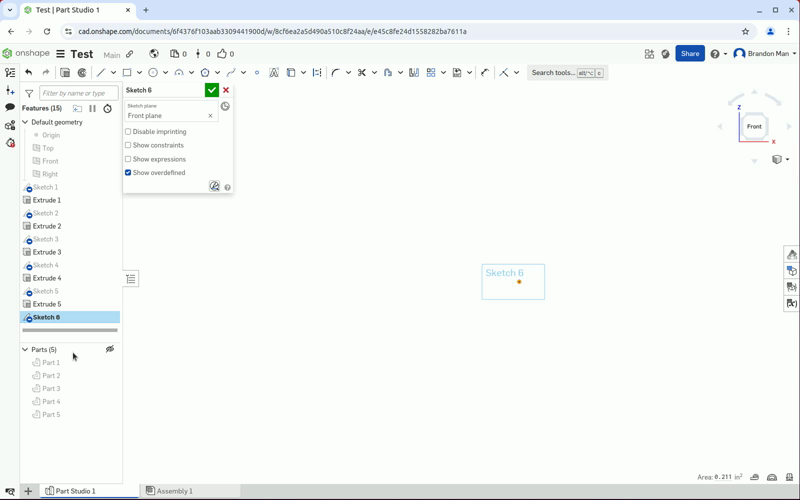
key(shift+e)
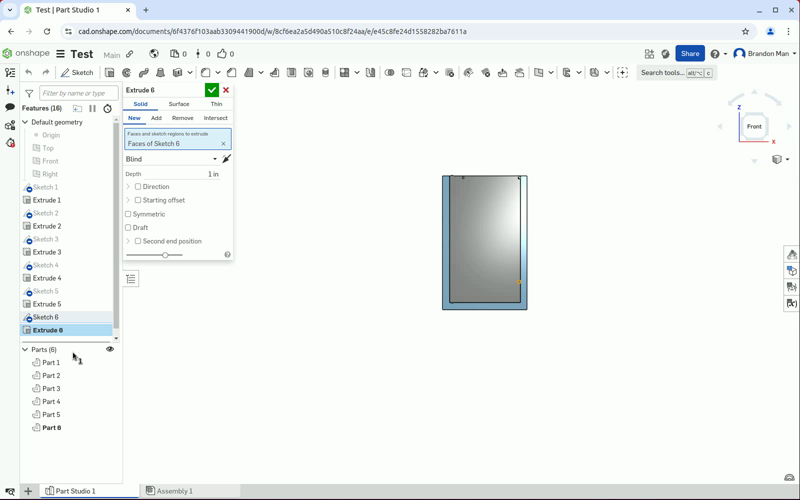
mouse_move(143, 106)
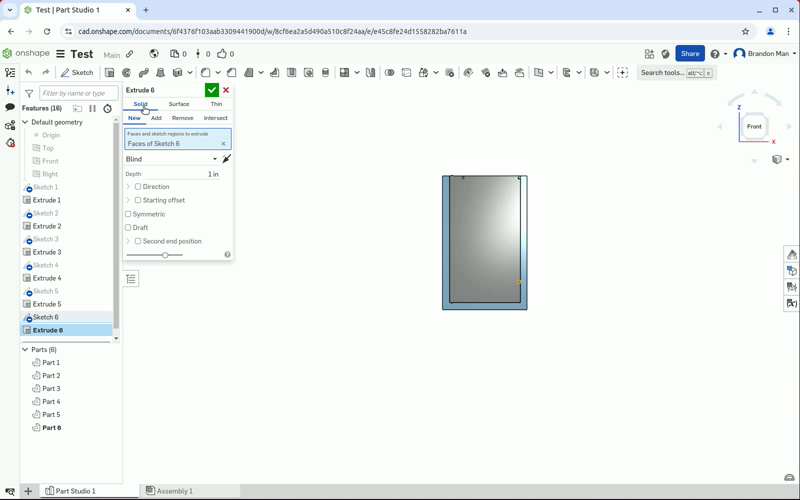
click(143, 106)
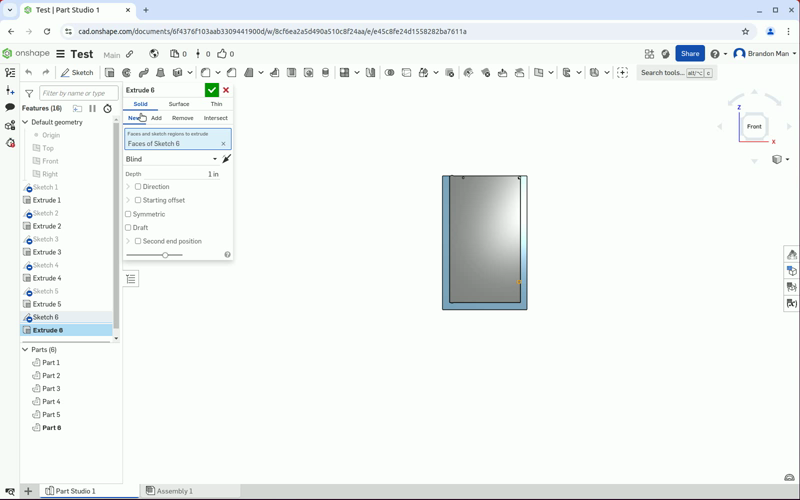
mouse_move(137, 120)
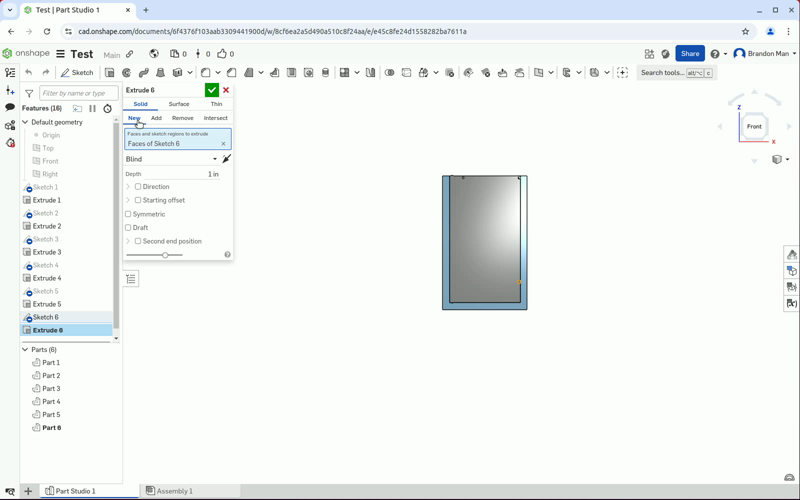
click(137, 120)
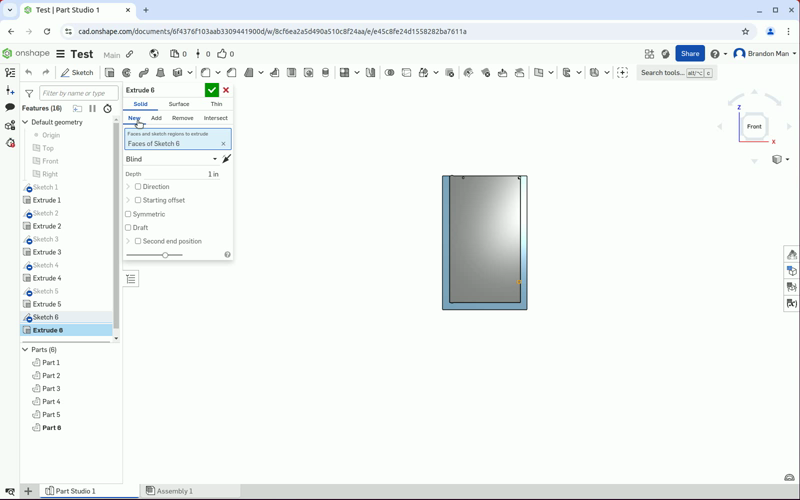
key(tab, 4)
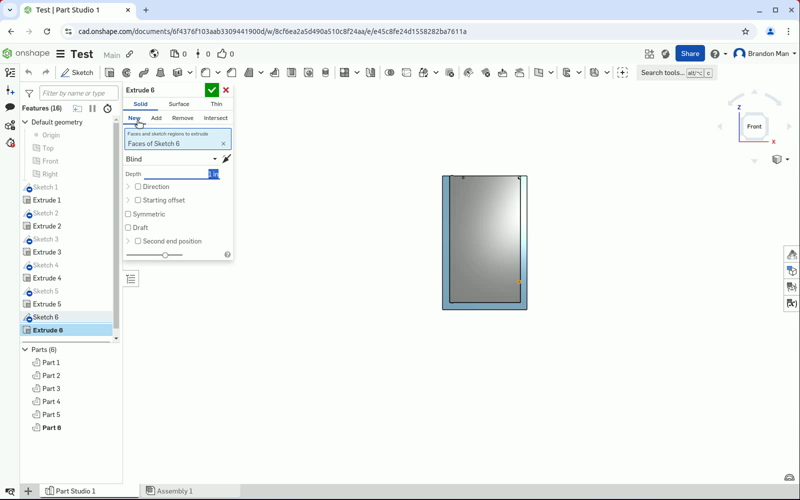
text(1.926)
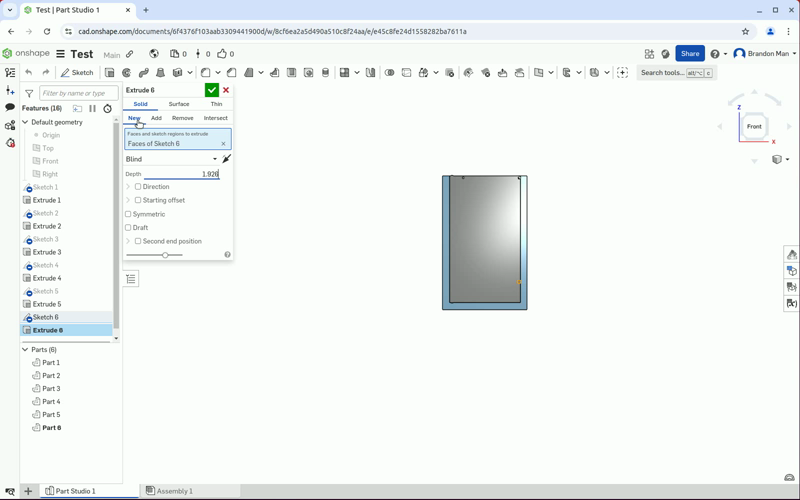
key(enter)
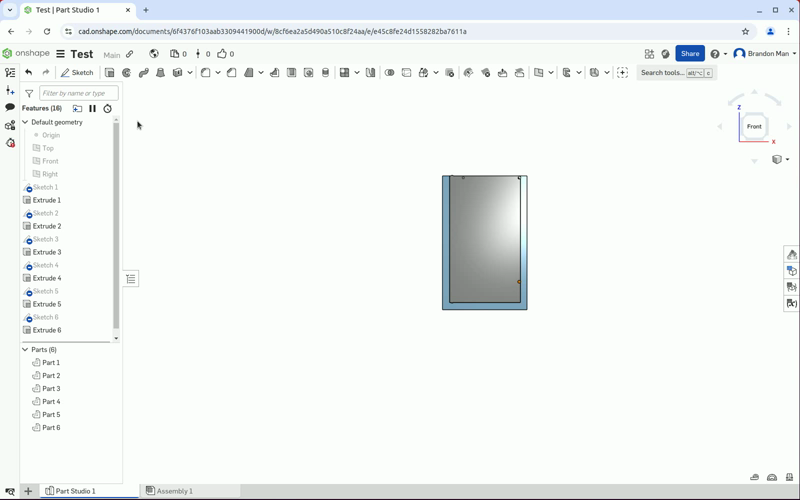
key(shift+h)
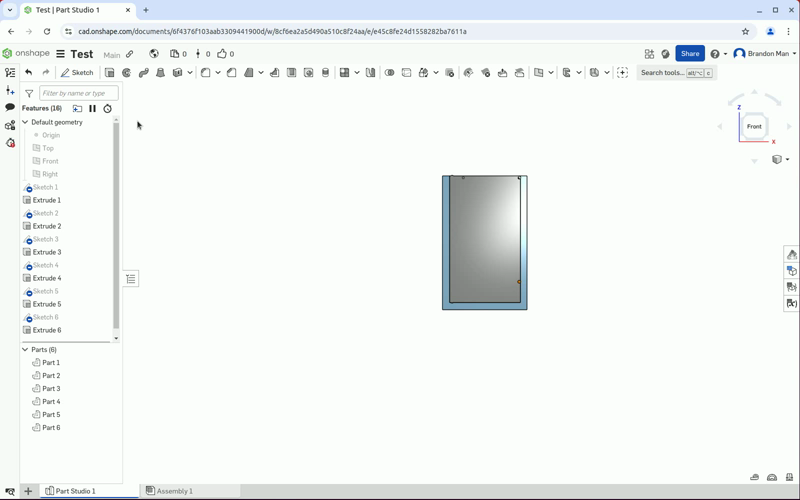
key(shift+h)
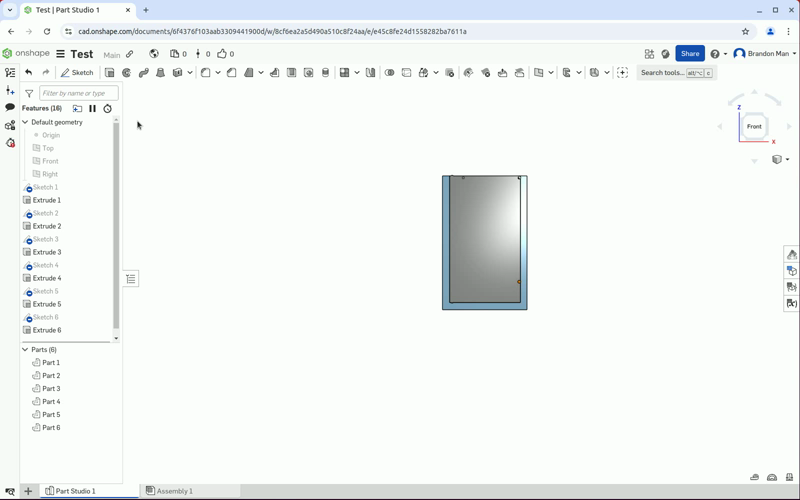
mouse_move(69, 189)
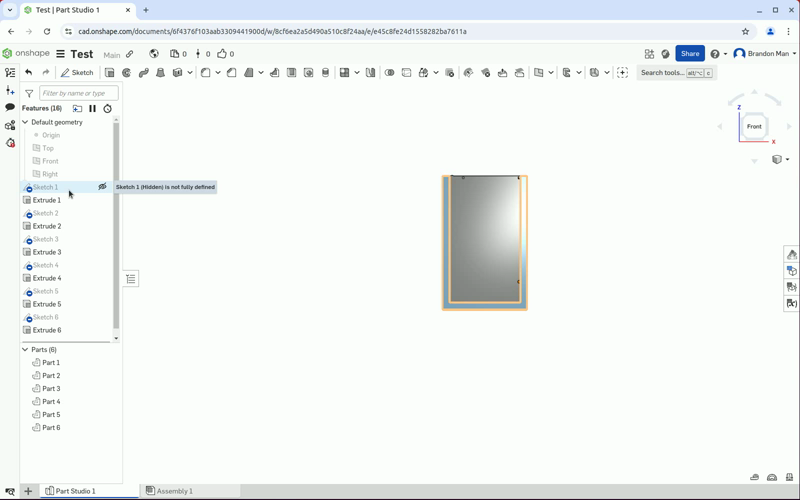
click(69, 189)
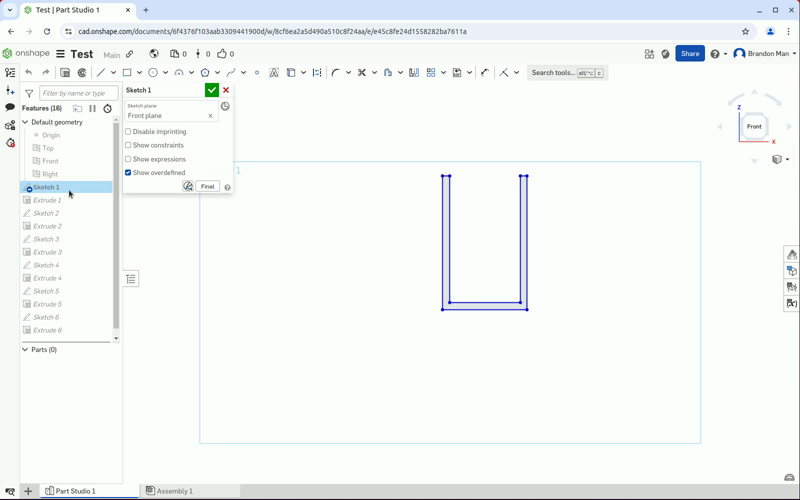
mouse_move(229, 92)
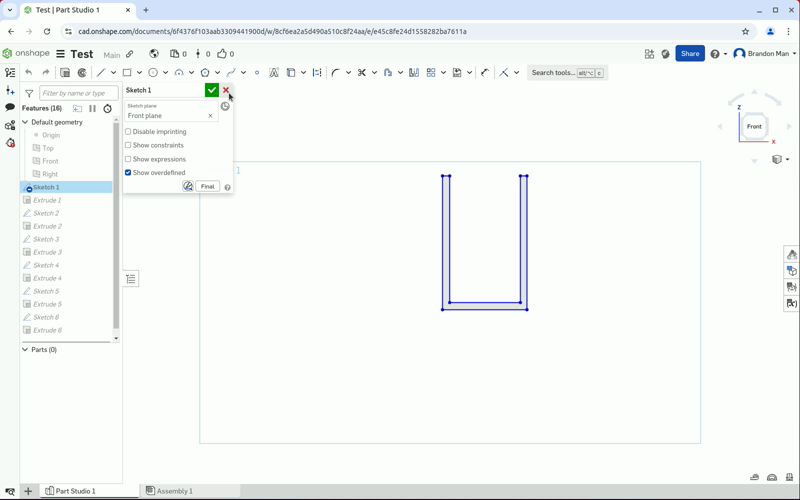
click(229, 92)
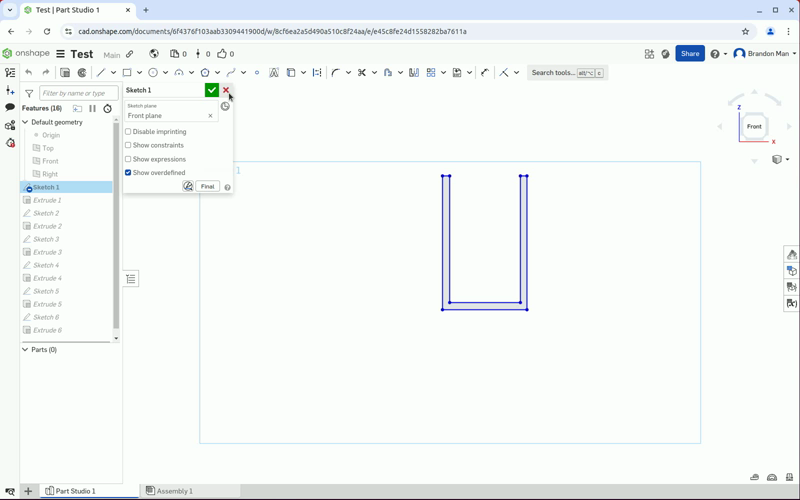
key(shift+s)
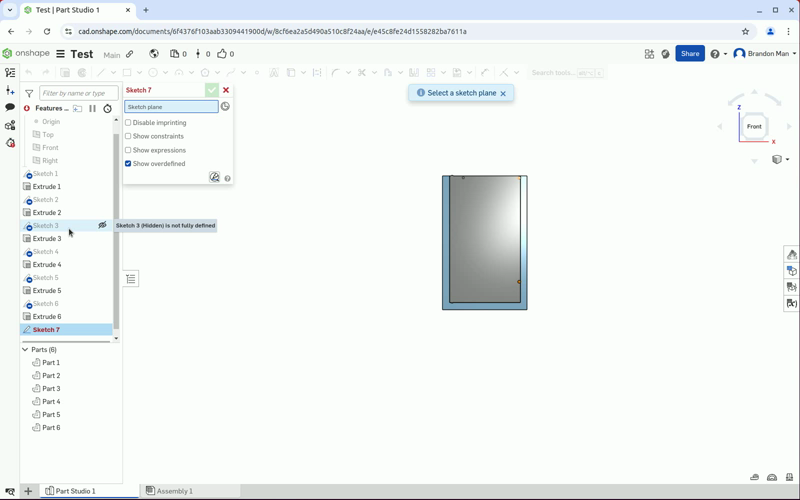
scroll(3)
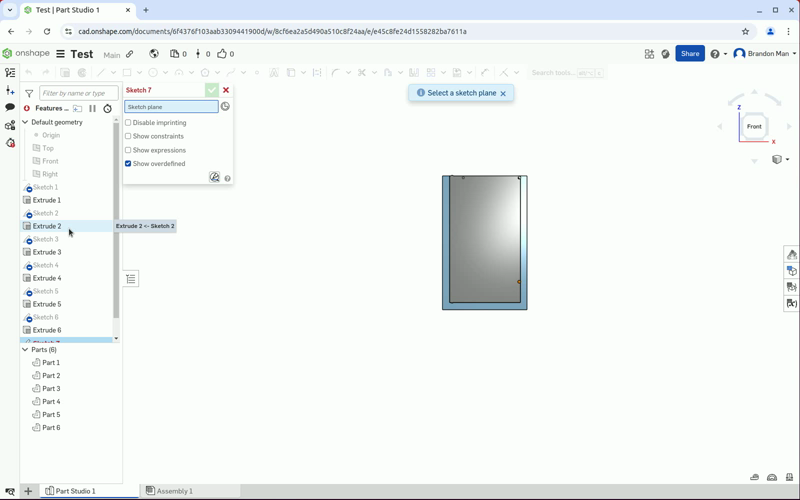
mouse_move(69, 163)
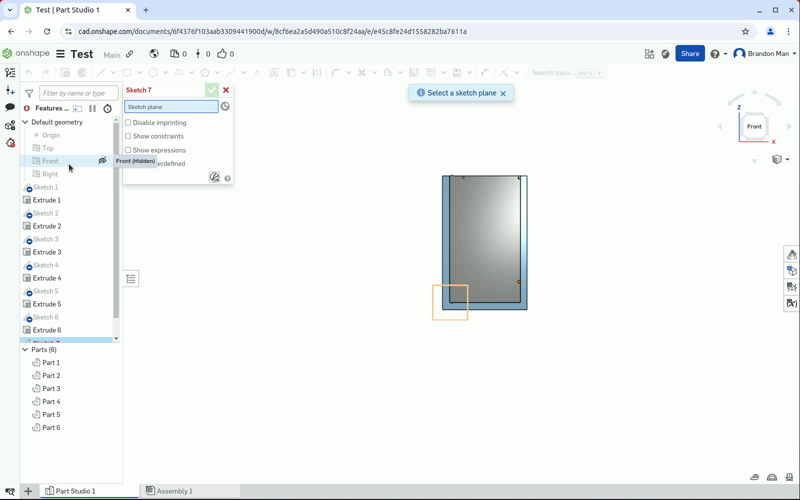
click(69, 163)
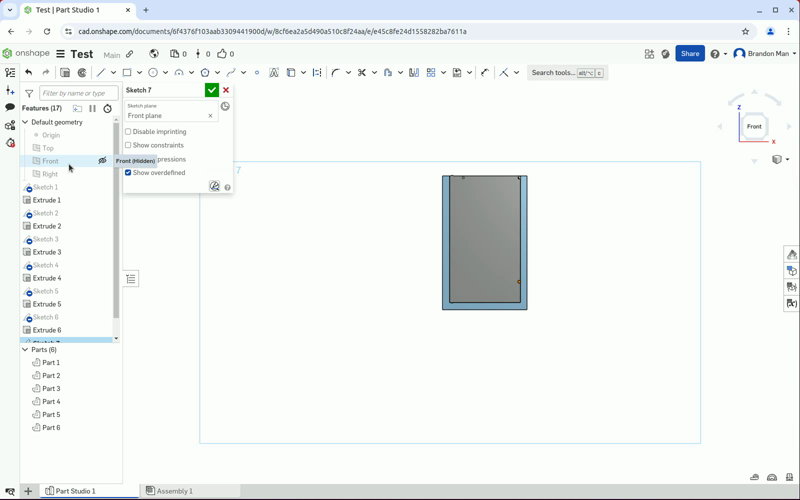
mouse_move(73, 352)
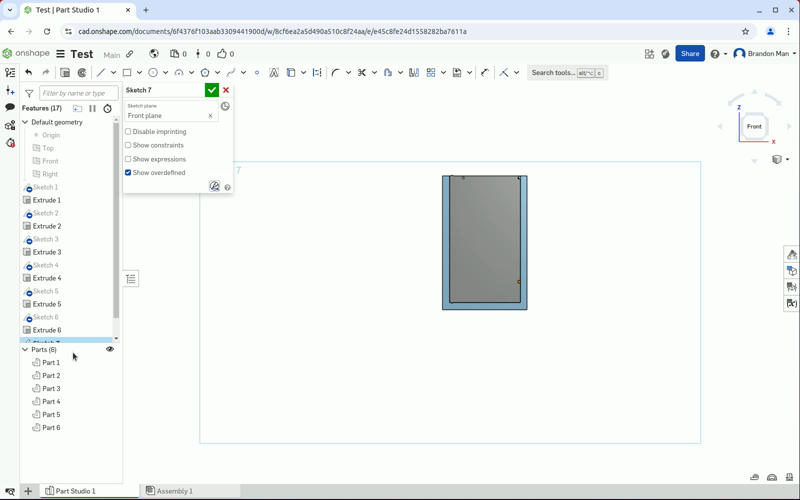
key(y)
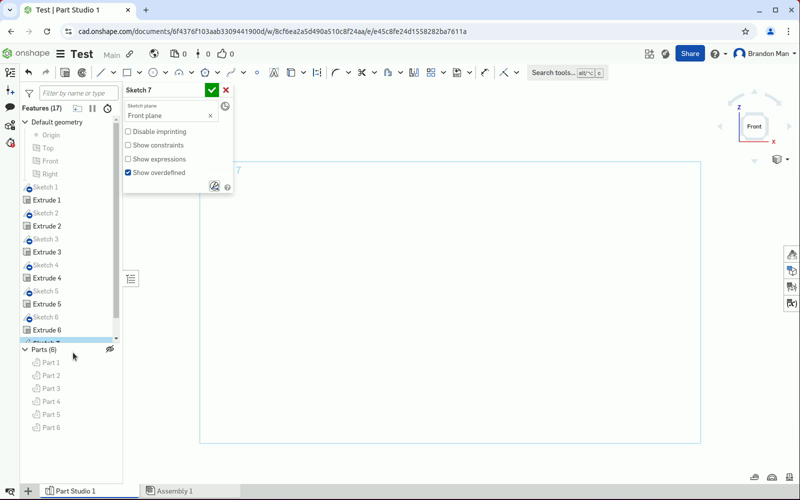
key(c)
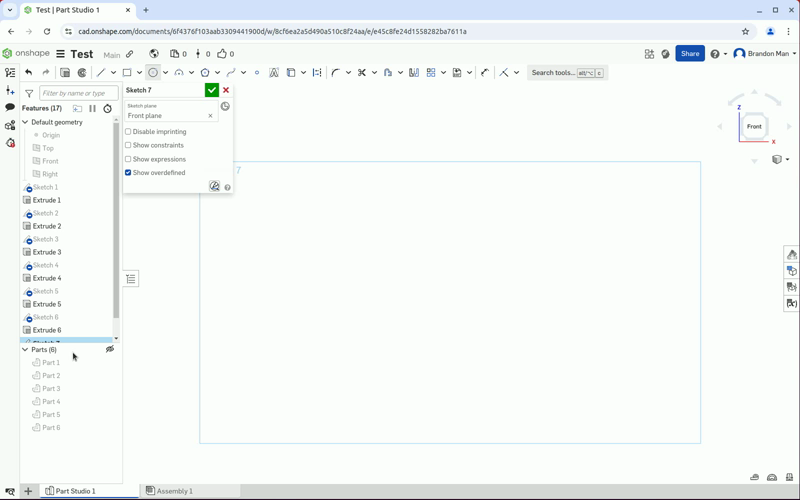
key_down(shift)
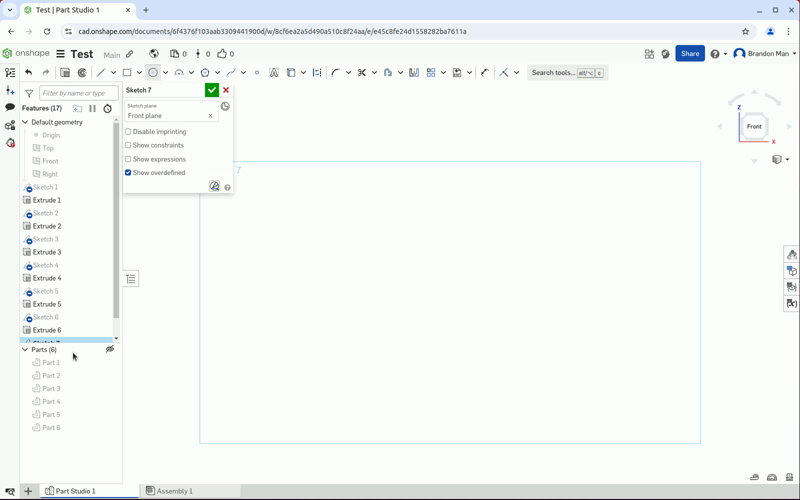
mouse_move(463, 281)
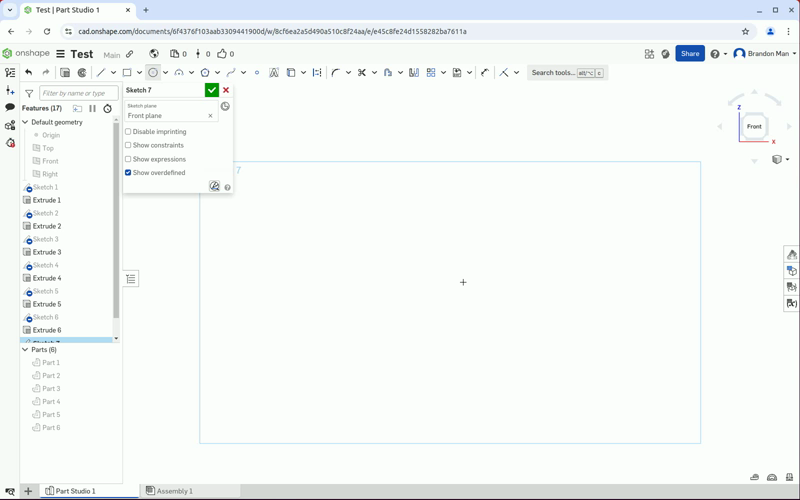
click(463, 281)
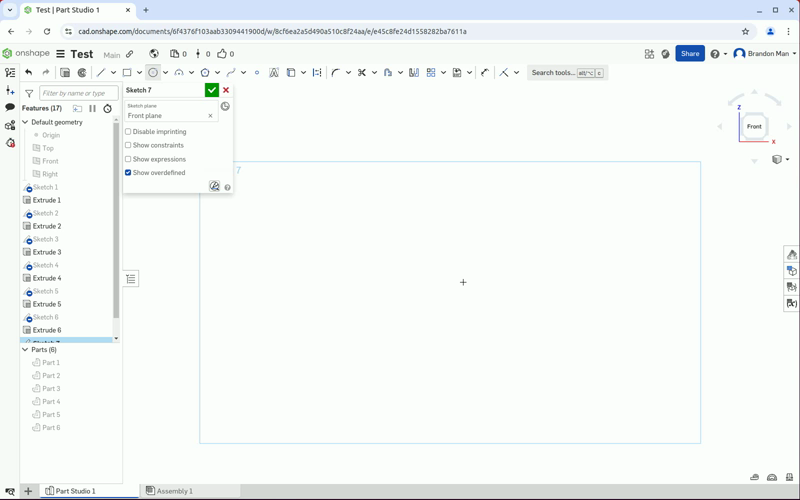
key_up(shift)
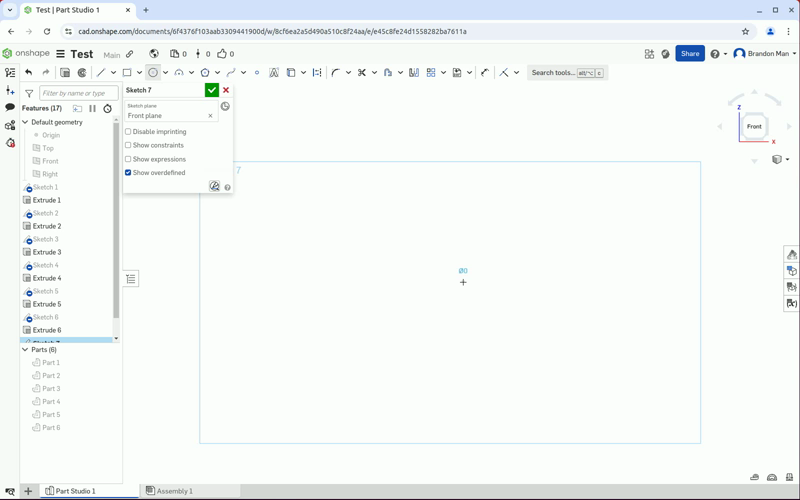
mouse_move(464, 281)
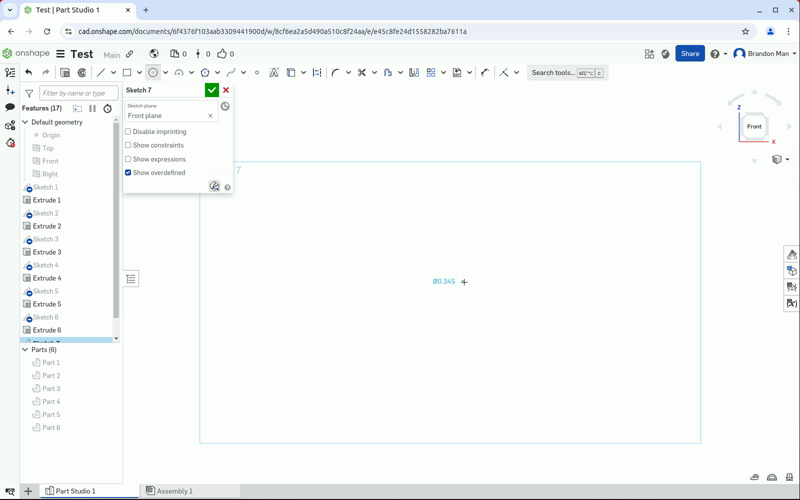
scroll(6)
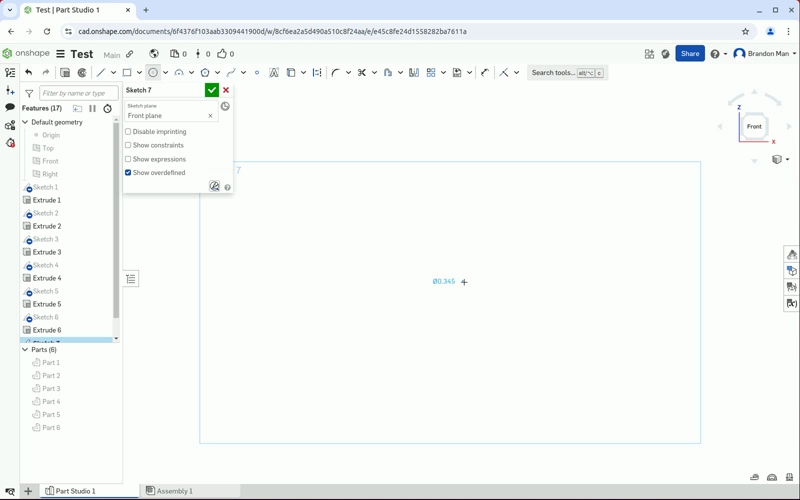
scroll(6)
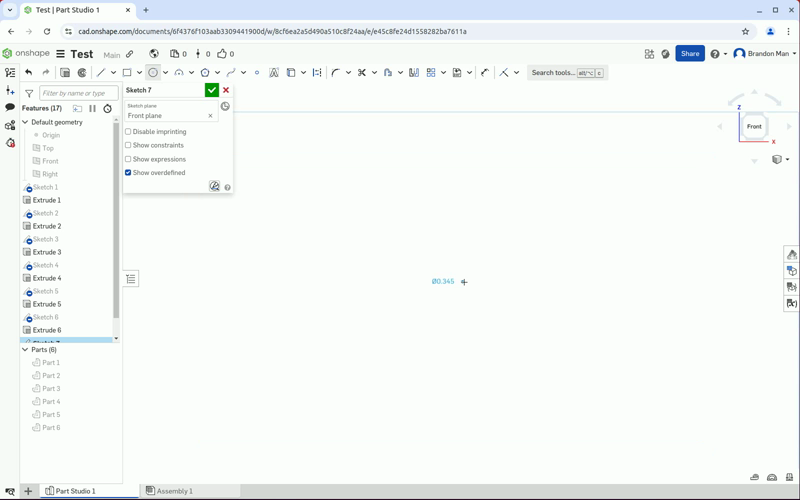
scroll(6)
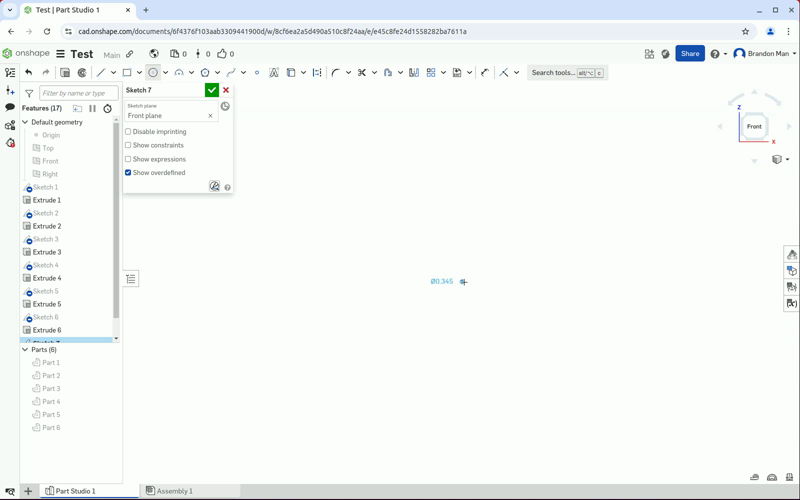
scroll(6)
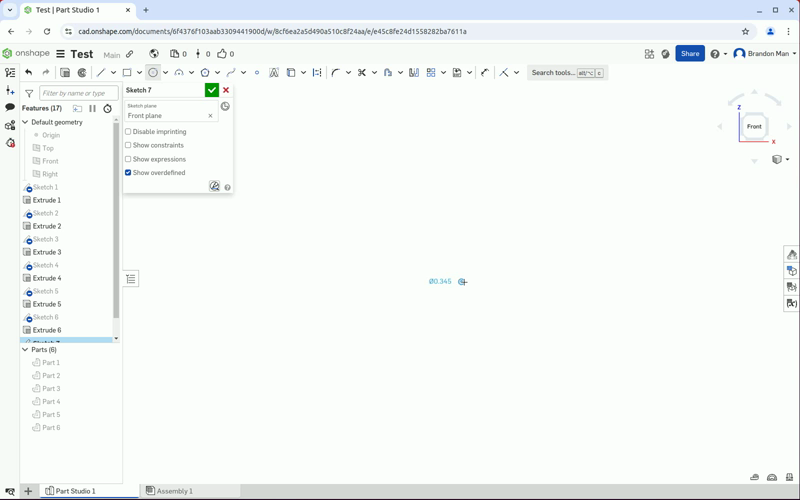
scroll(6)
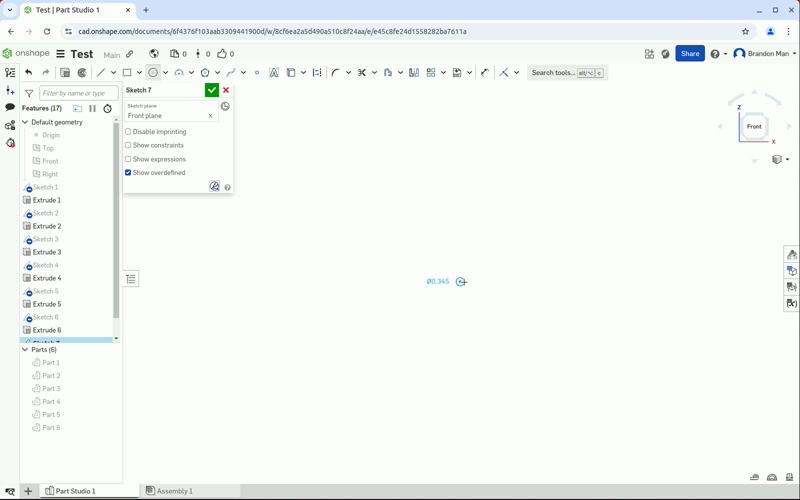
scroll(6)
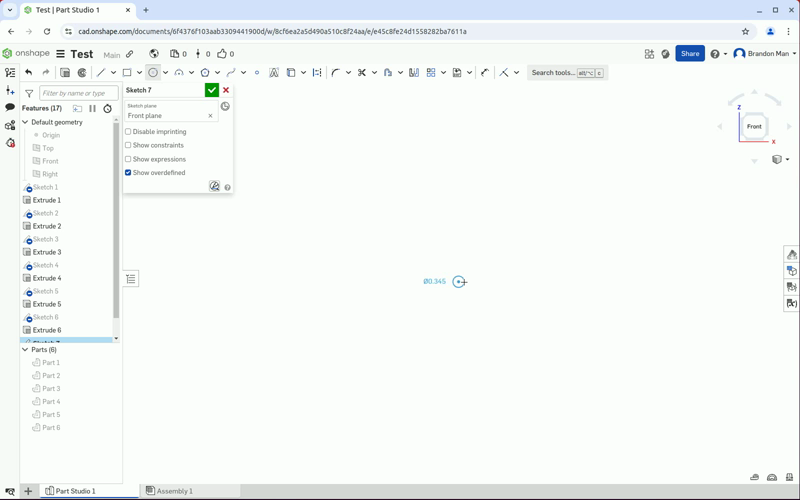
scroll(6)
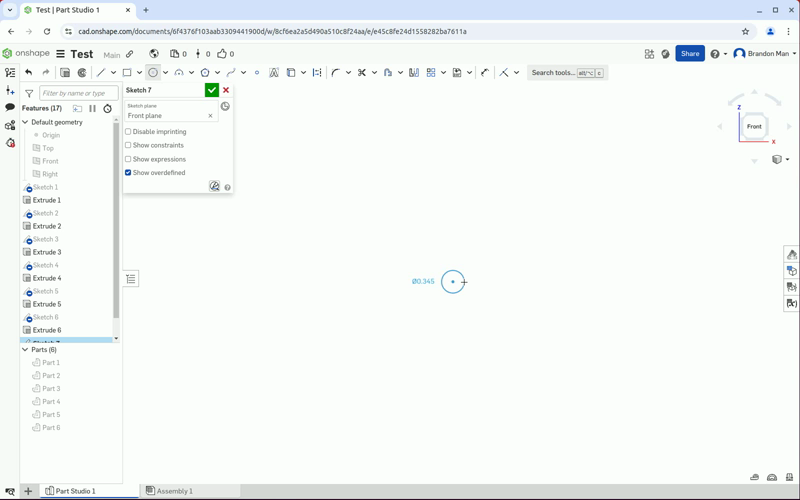
click(464, 281)
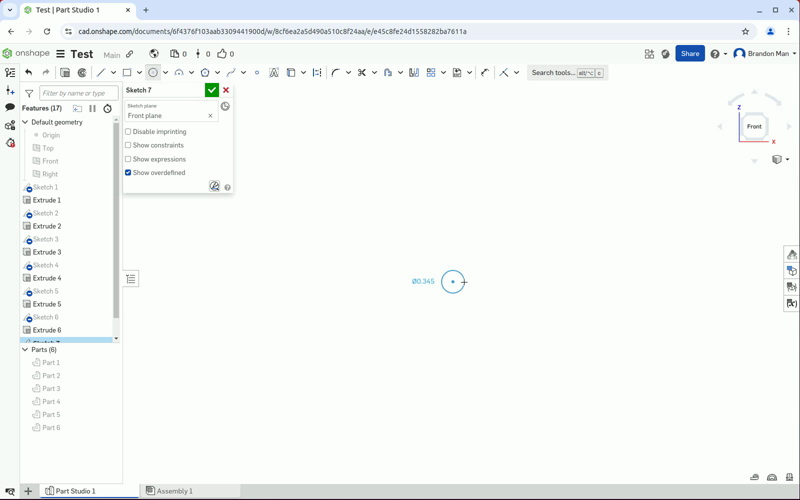
scroll(-6)
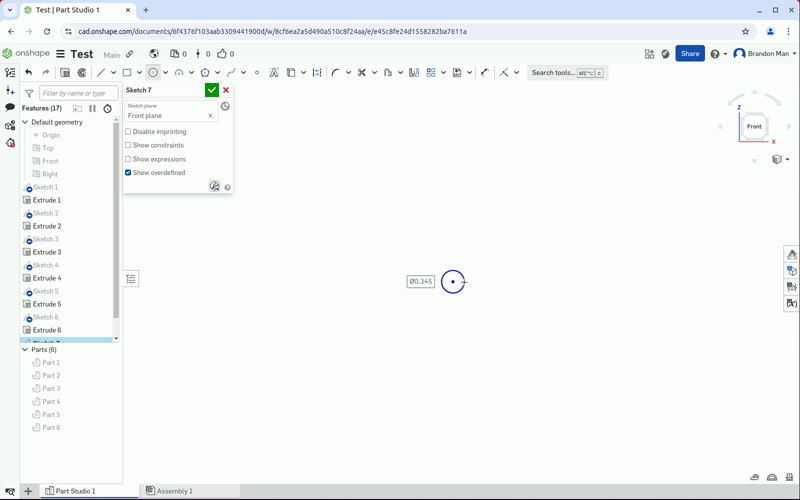
scroll(-6)
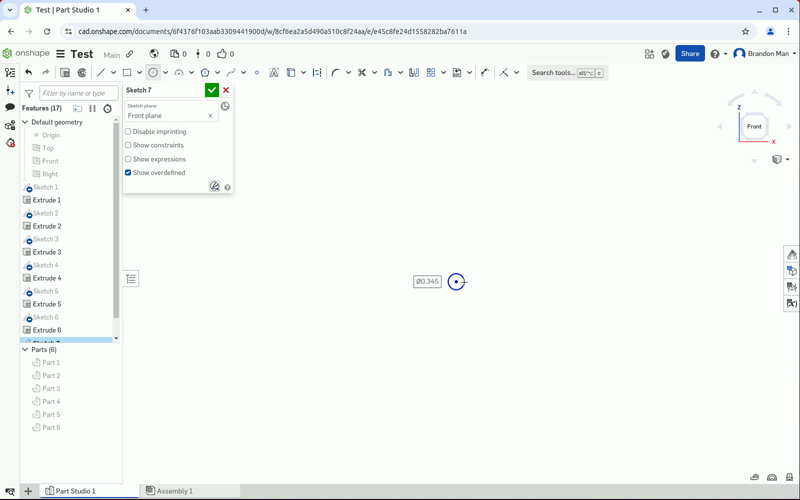
scroll(-6)
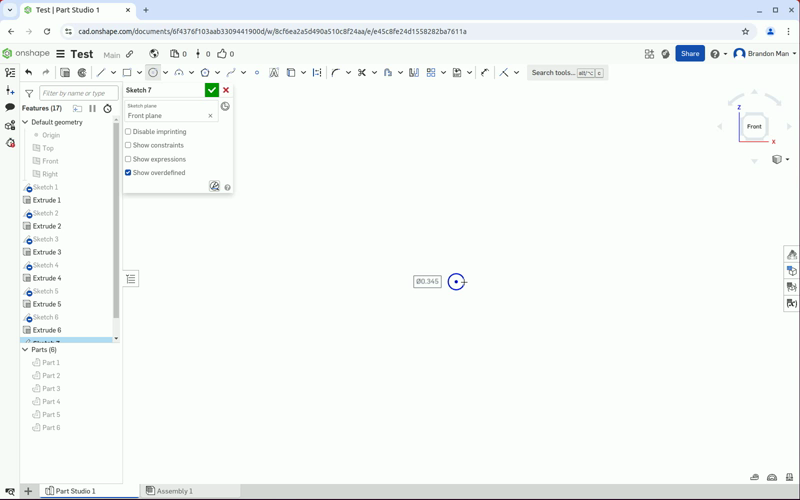
scroll(-6)
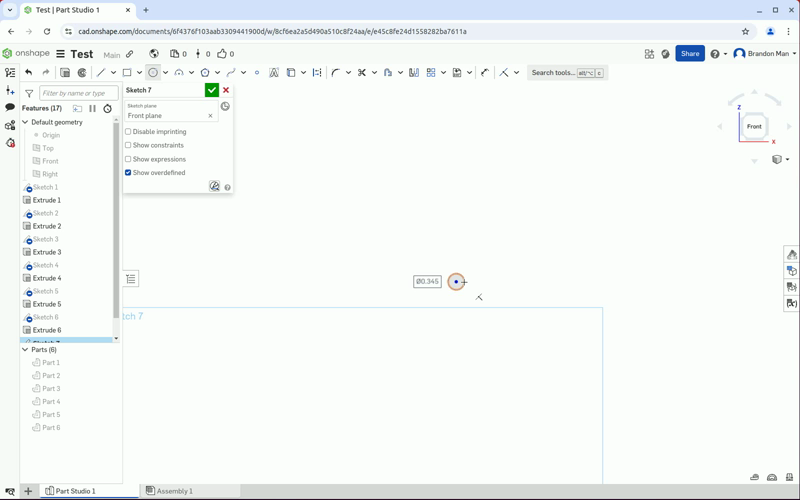
scroll(-6)
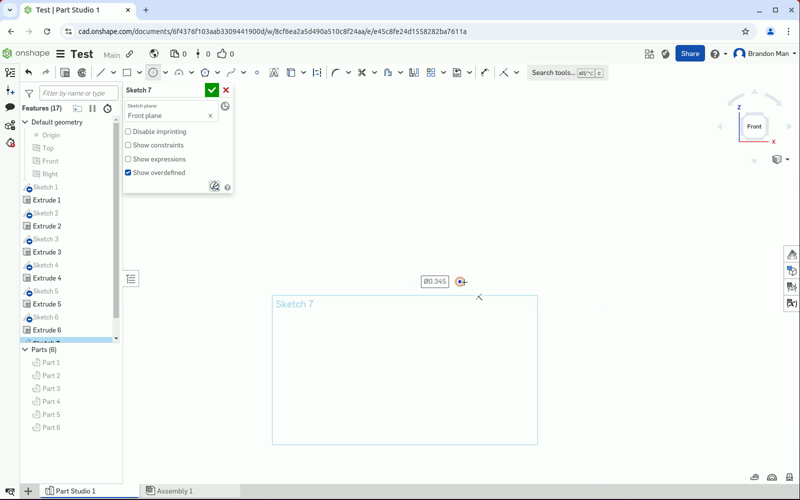
scroll(-6)
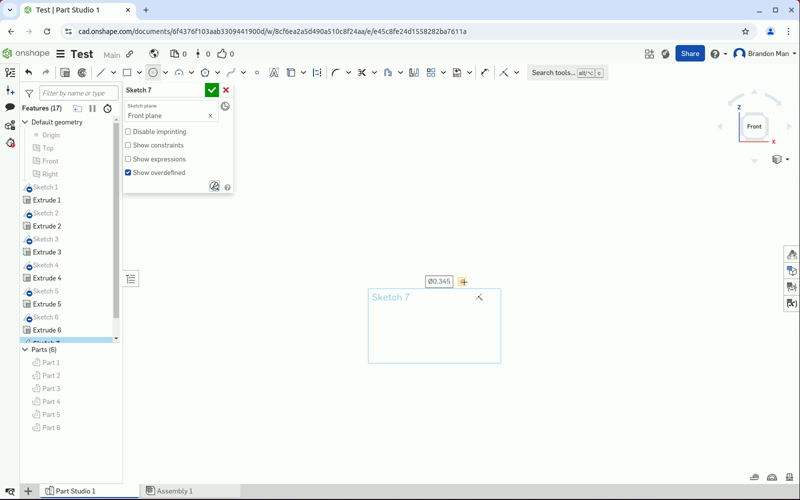
scroll(-6)
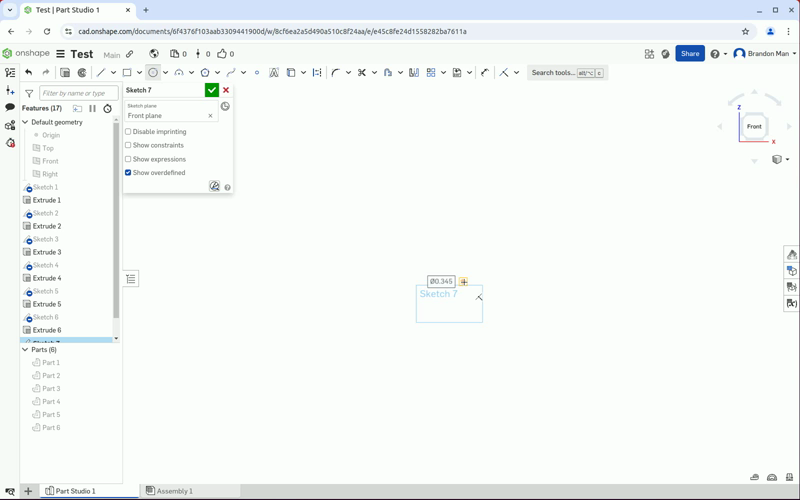
key(esc)
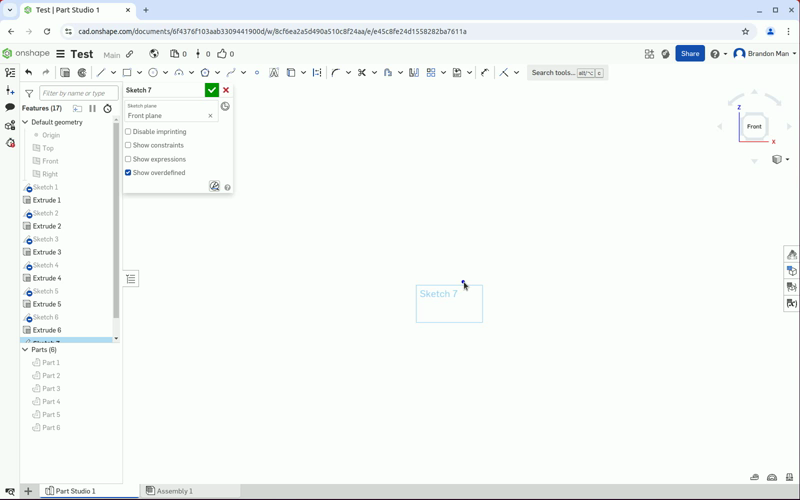
mouse_move(462, 282)
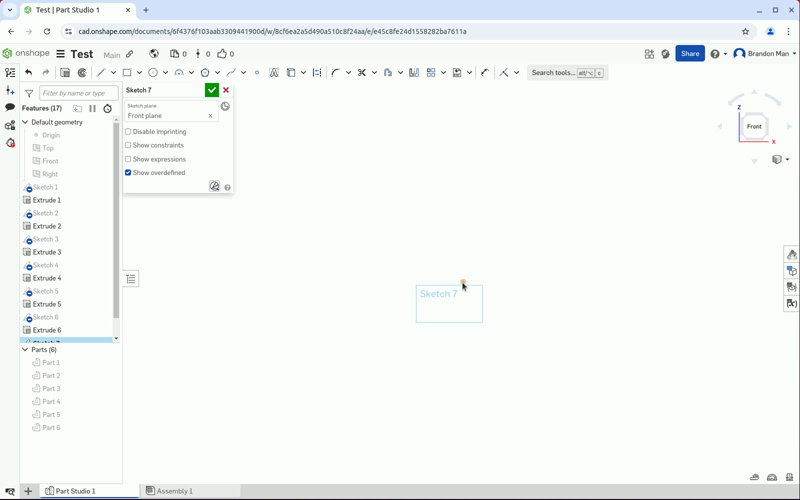
scroll(6)
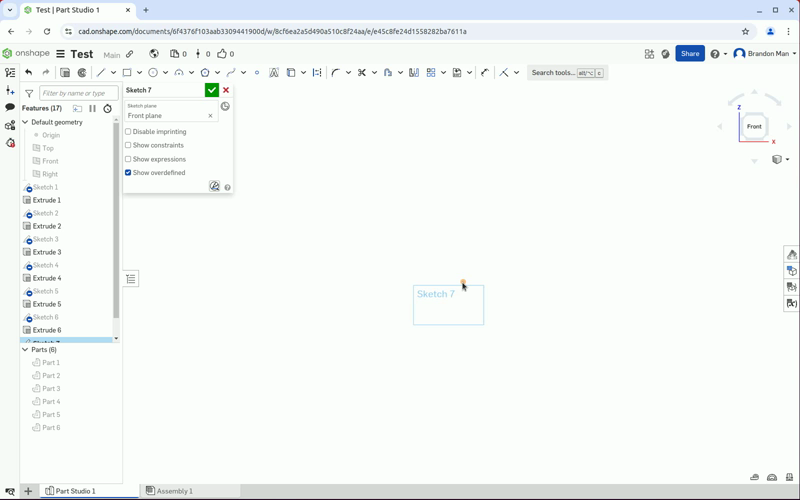
scroll(6)
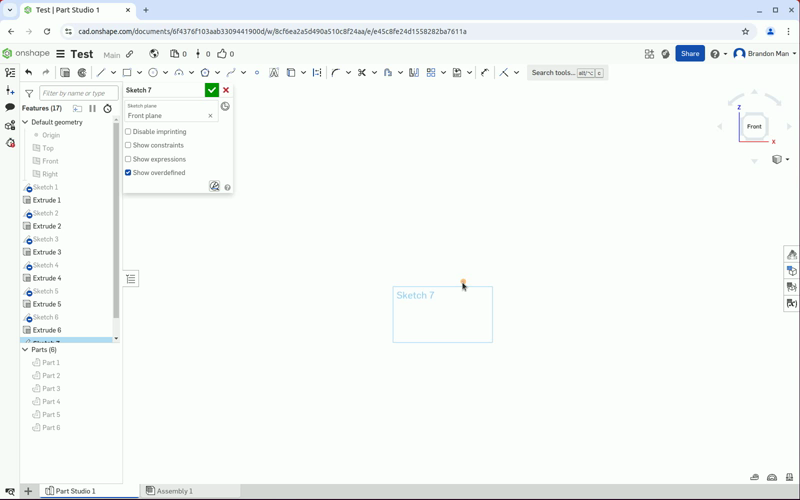
scroll(6)
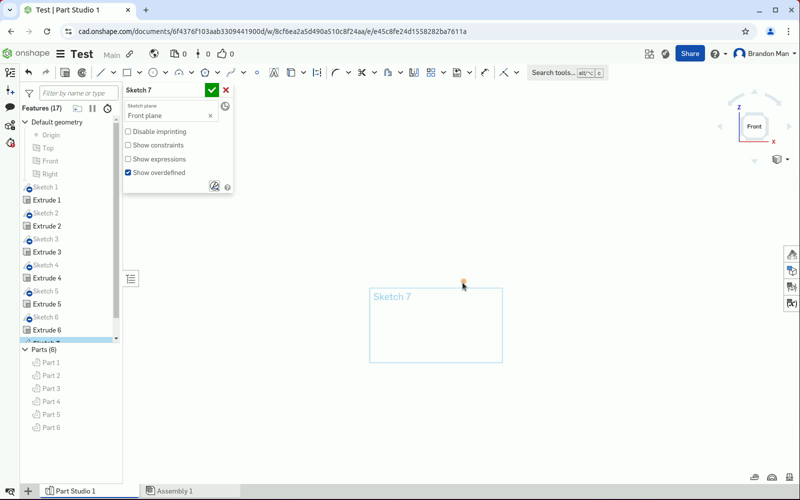
scroll(6)
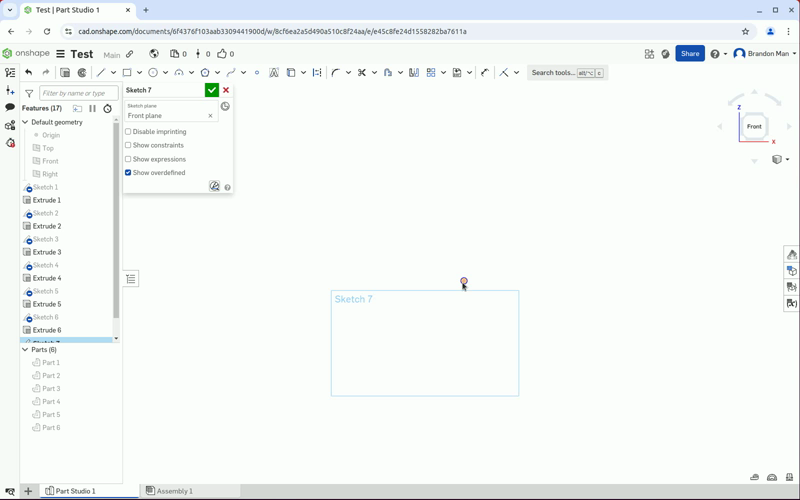
scroll(6)
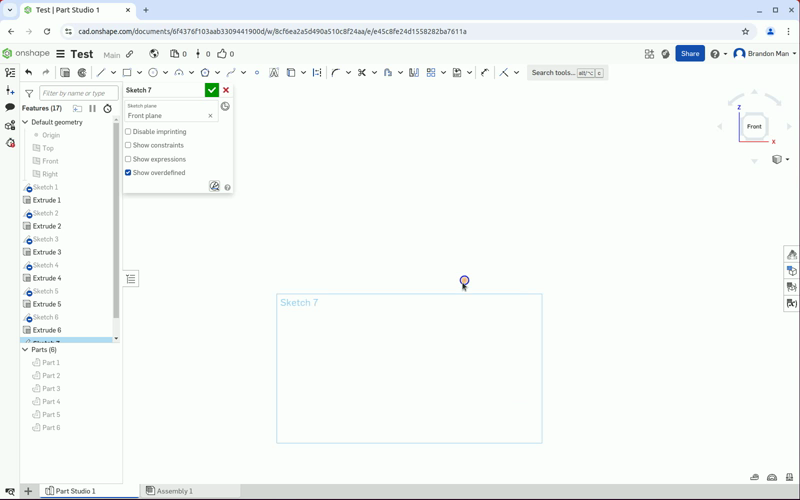
scroll(6)
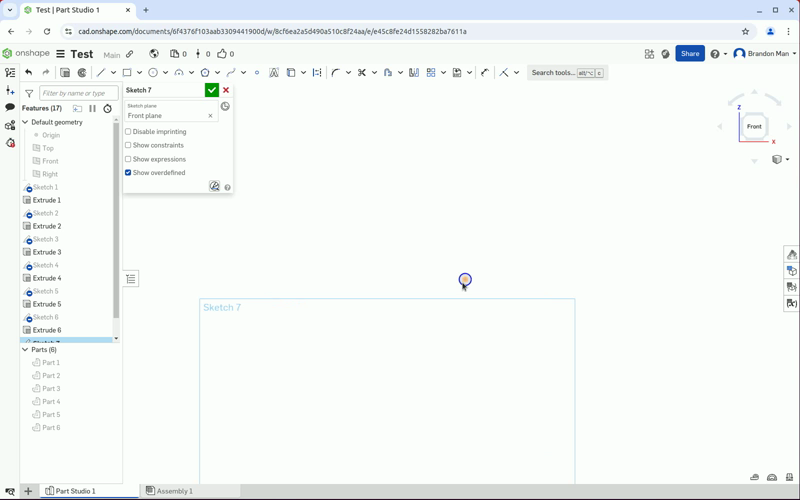
scroll(6)
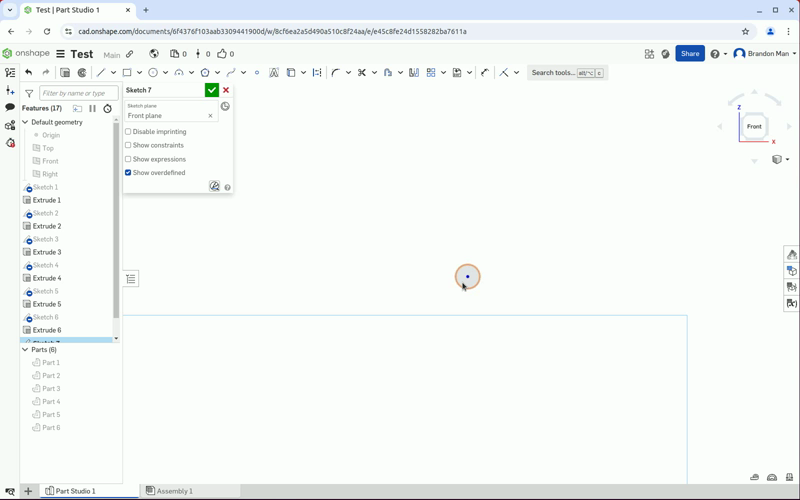
click(462, 282)
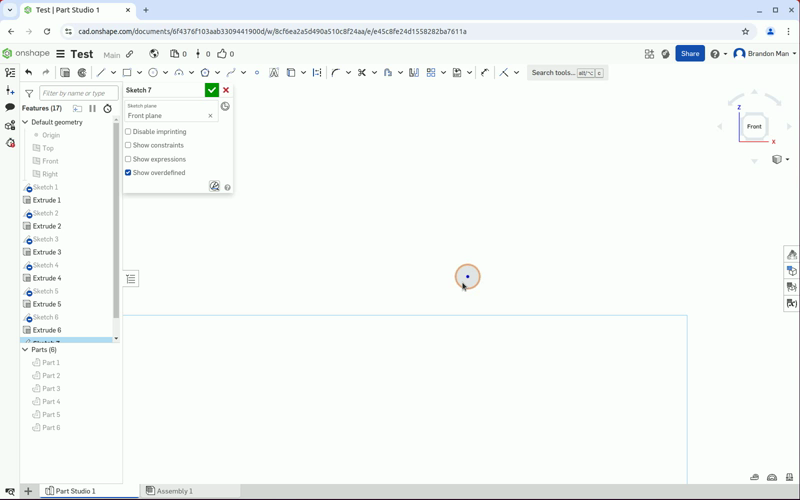
scroll(-6)
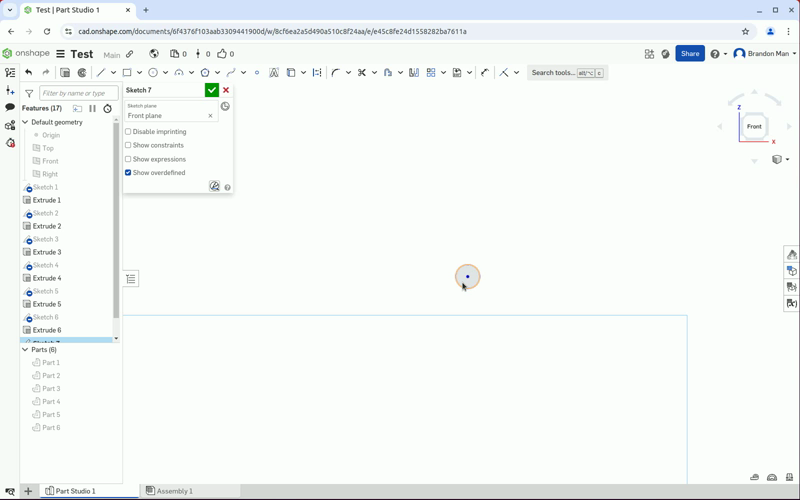
scroll(-6)
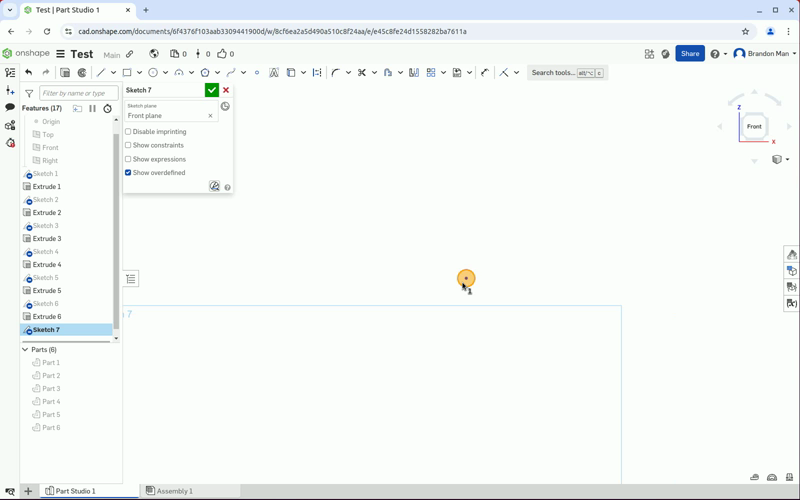
scroll(-6)
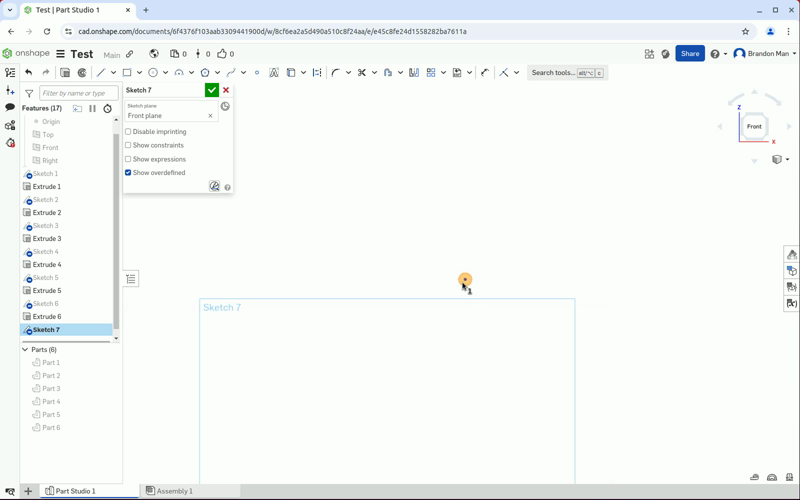
scroll(-6)
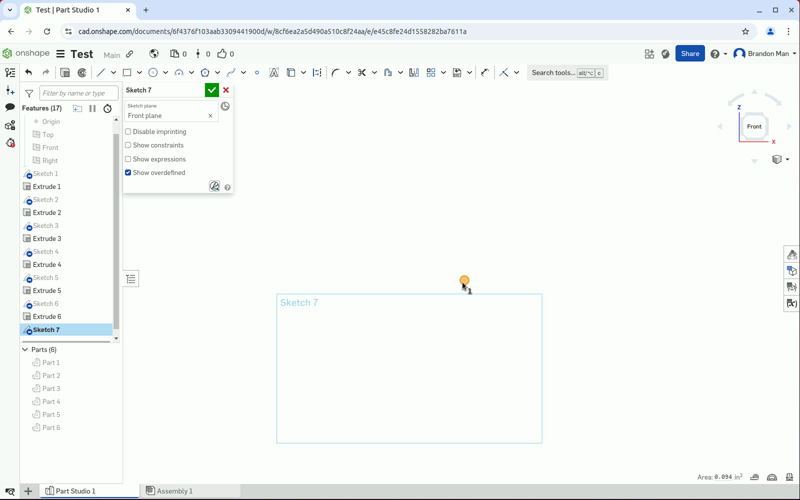
scroll(-6)
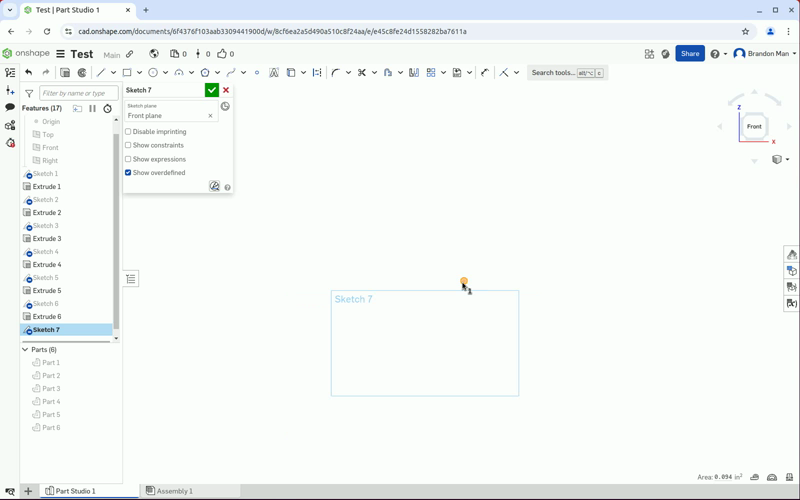
scroll(-6)
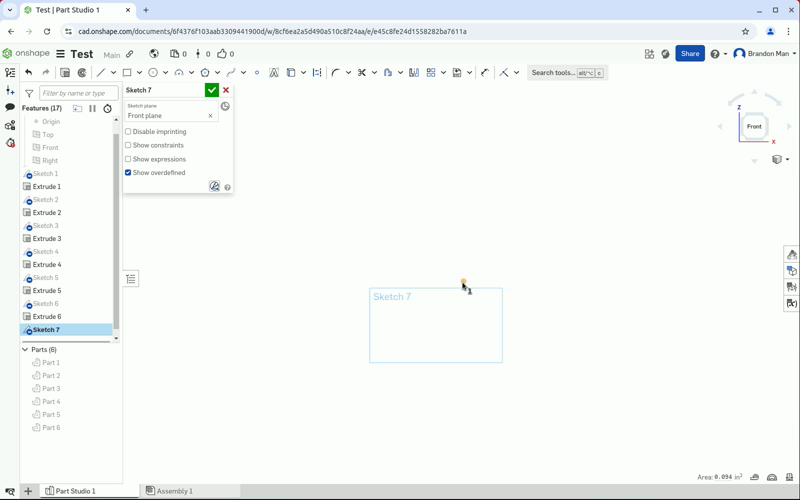
scroll(-6)
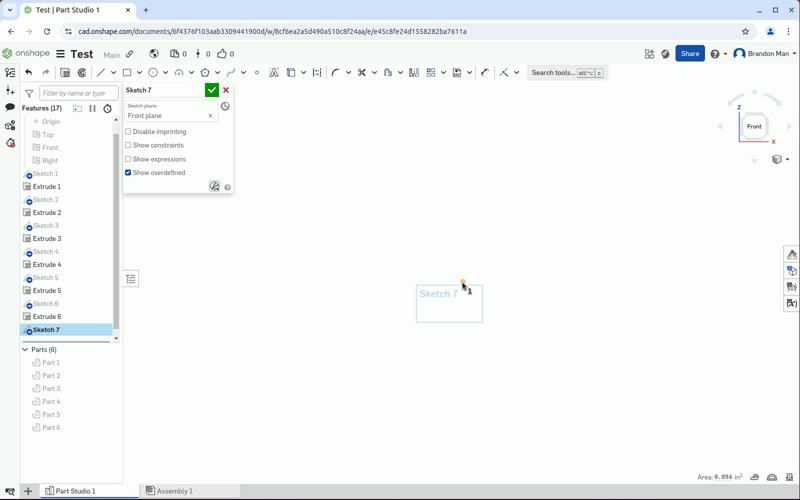
mouse_move(73, 352)
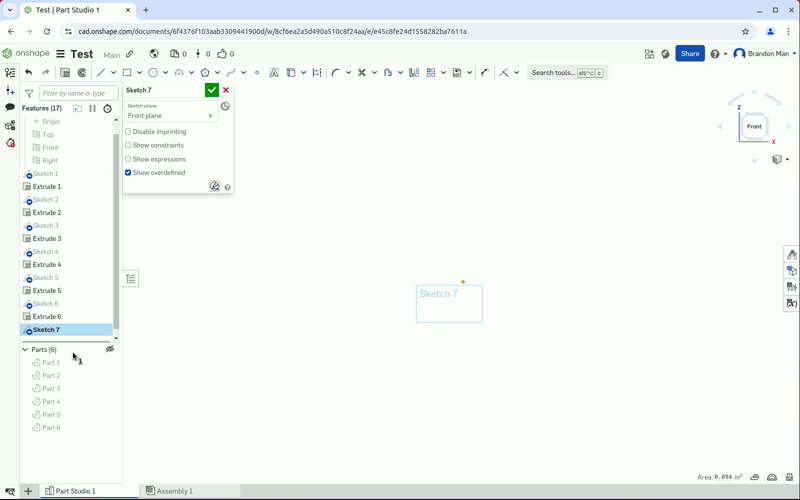
key(shift+y)
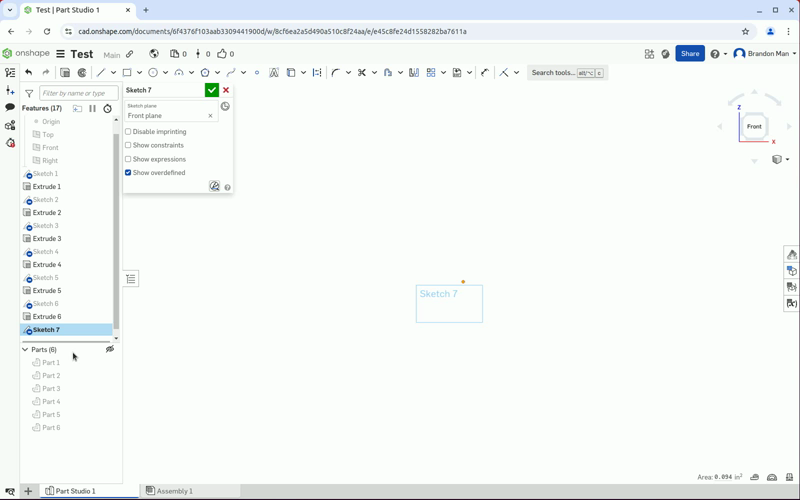
key(shift+e)
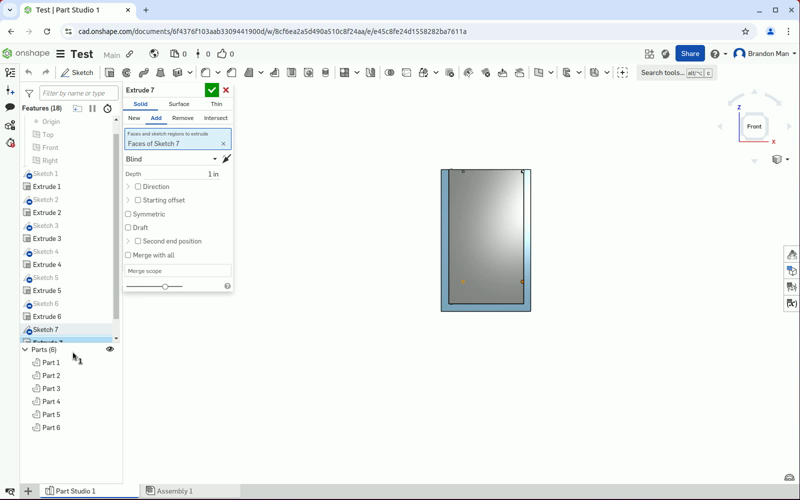
mouse_move(143, 106)
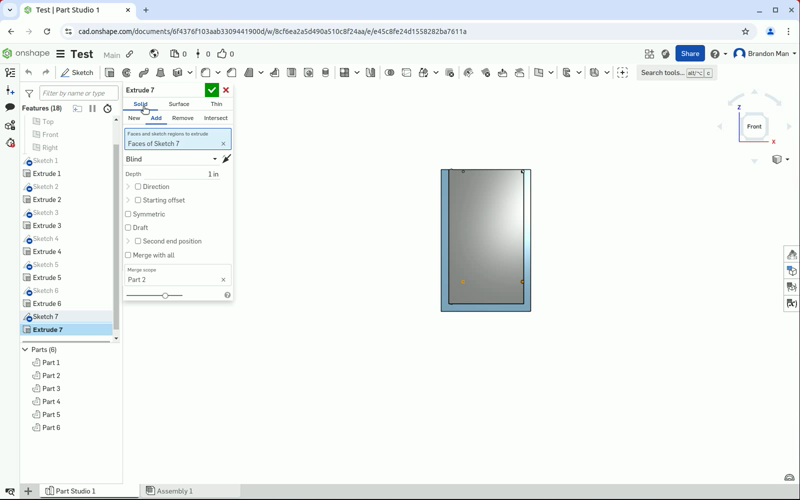
click(143, 106)
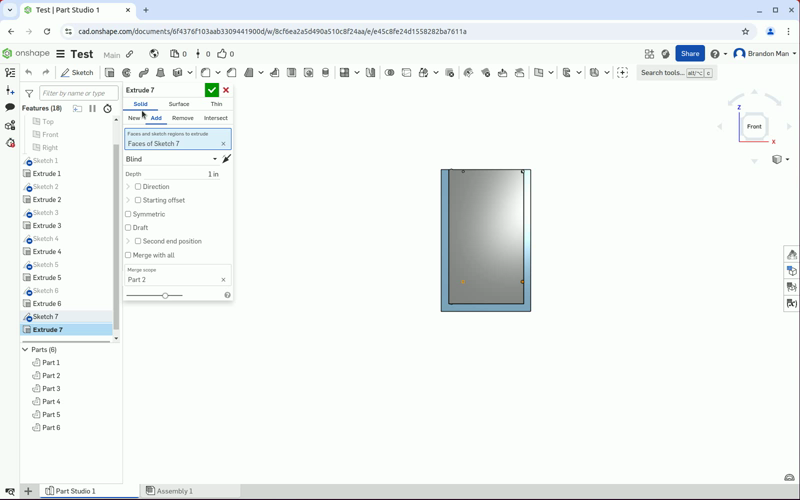
mouse_move(137, 120)
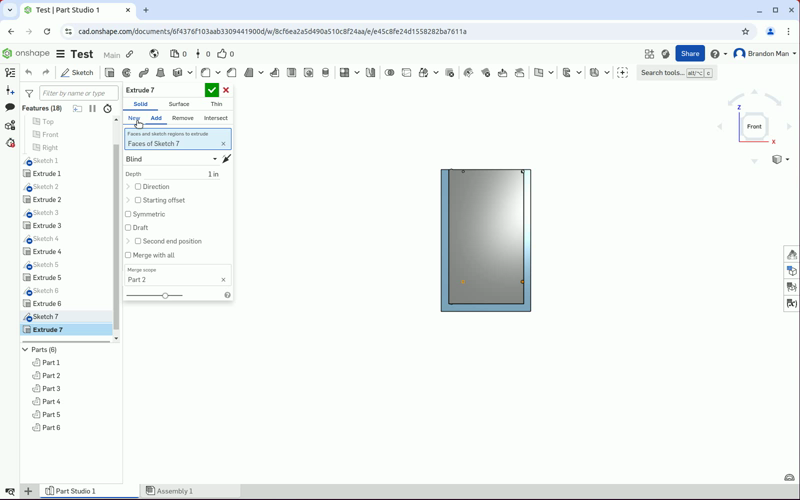
click(137, 120)
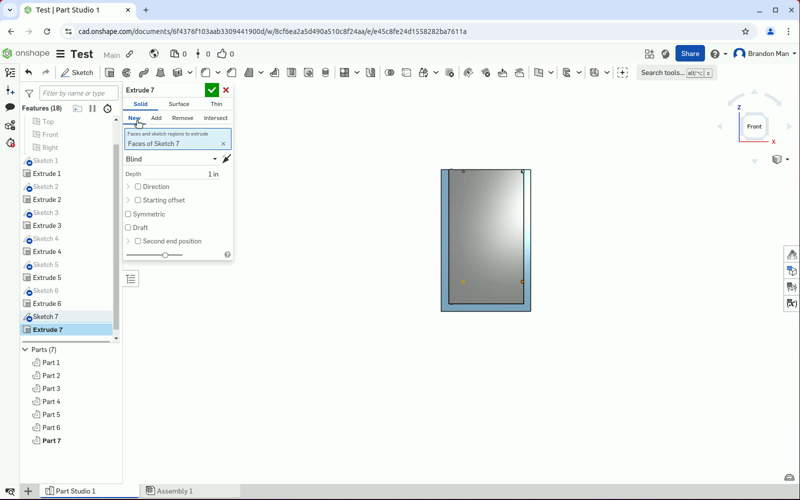
key(tab, 4)
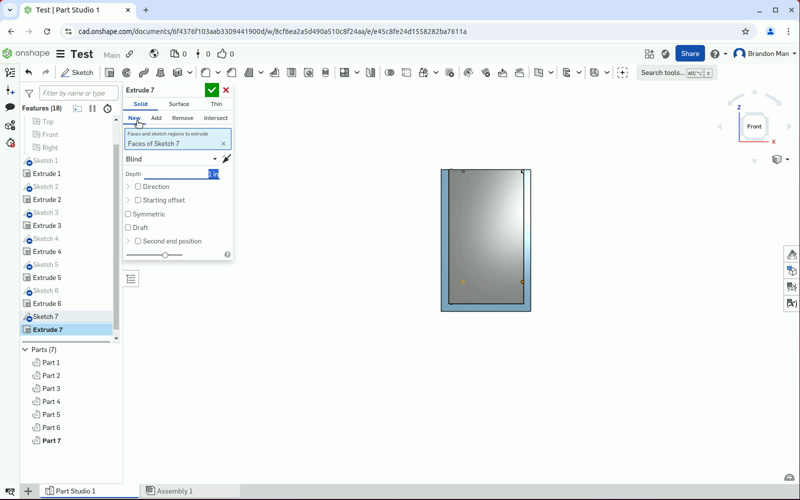
text(1.926)
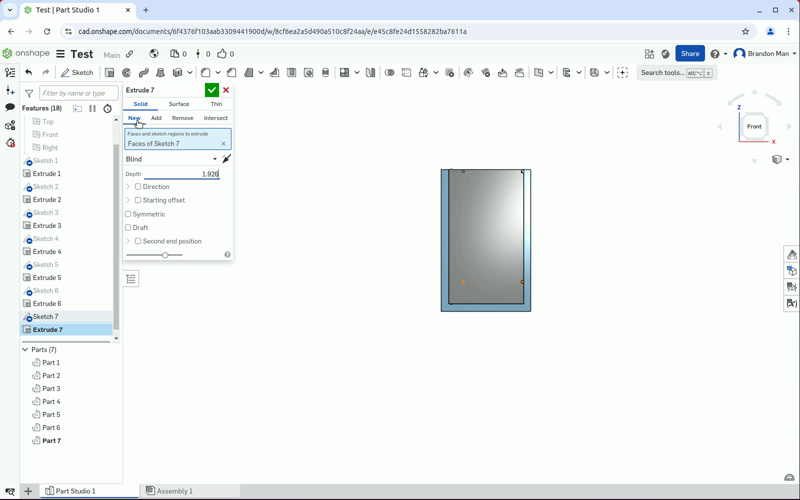
key(enter)
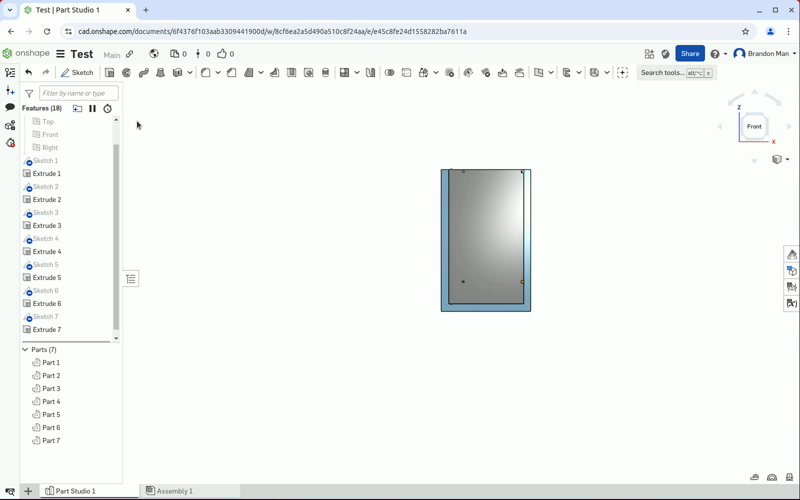
key(shift+h)
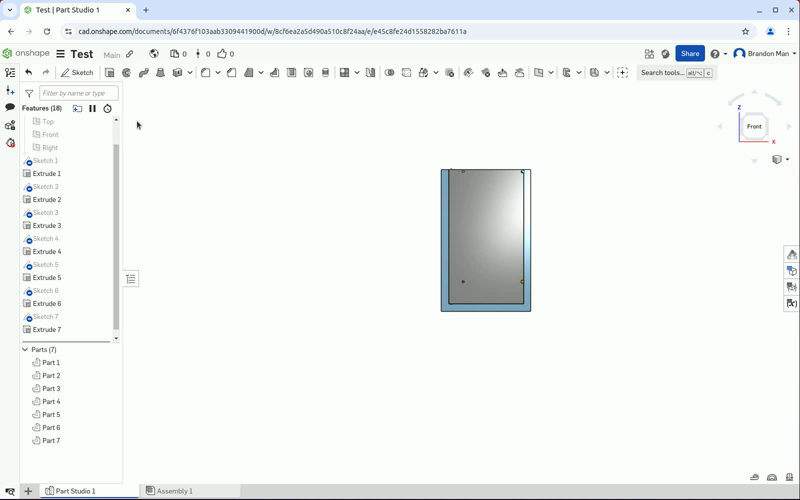
key(shift+h)
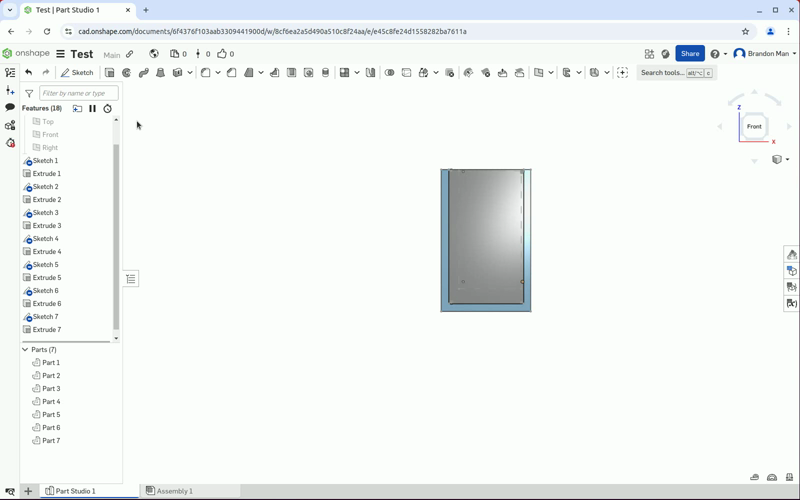
key(shift+7)
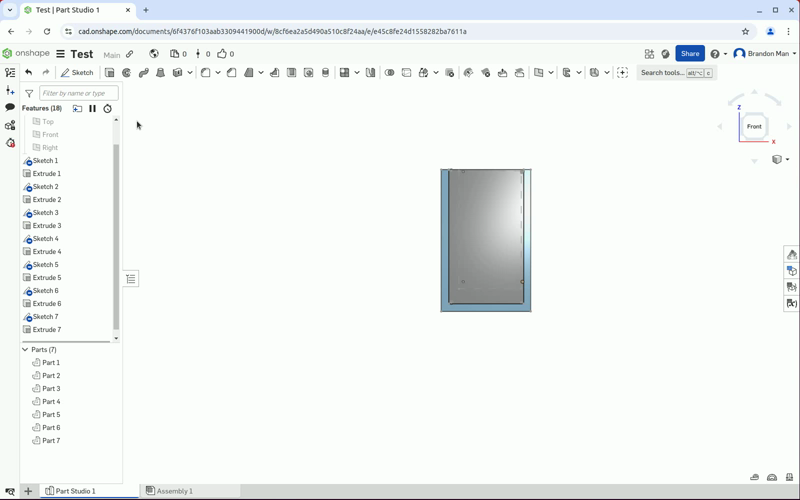
key(left, 2)
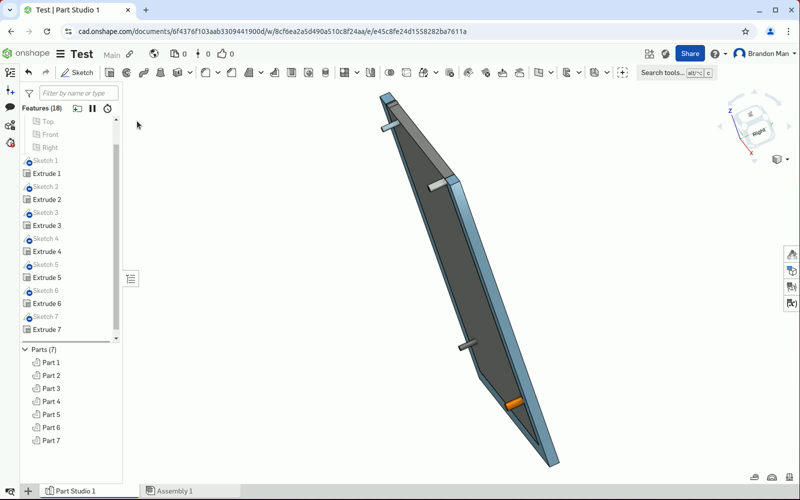
key(down, 2)
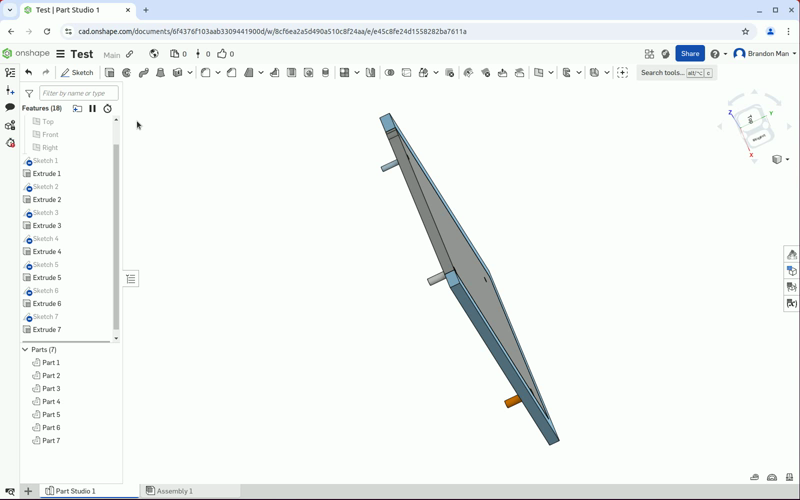
key(up, 2)
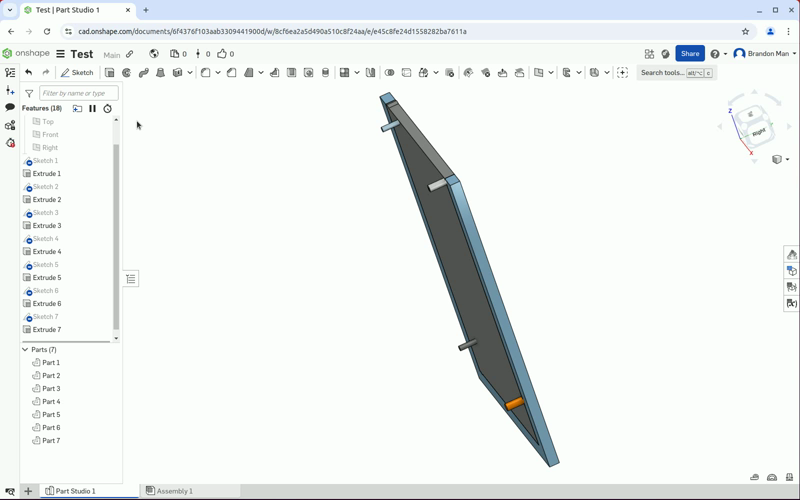
key(right, 2)
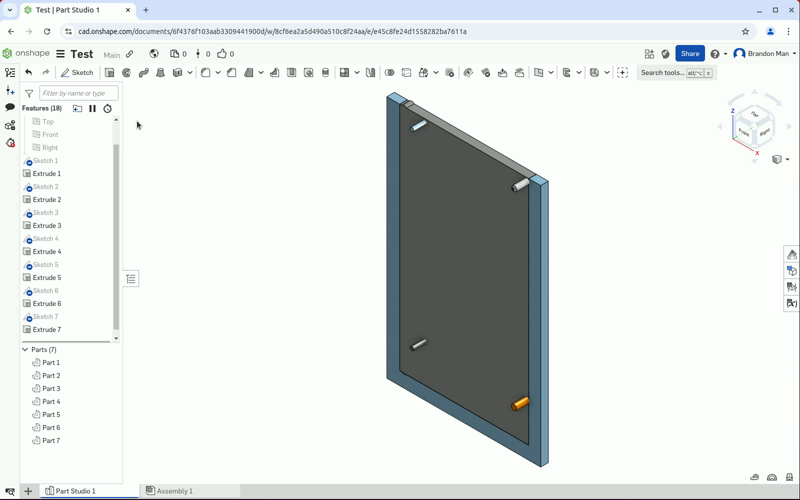
mouse_move(69, 163)
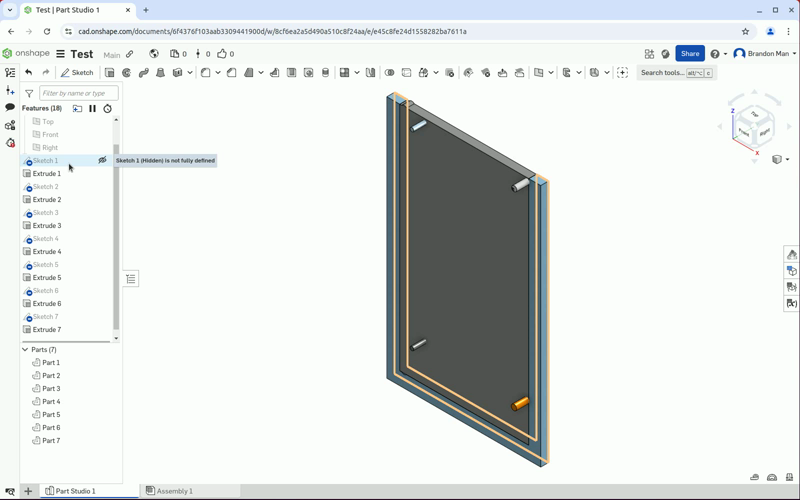
click(69, 163)